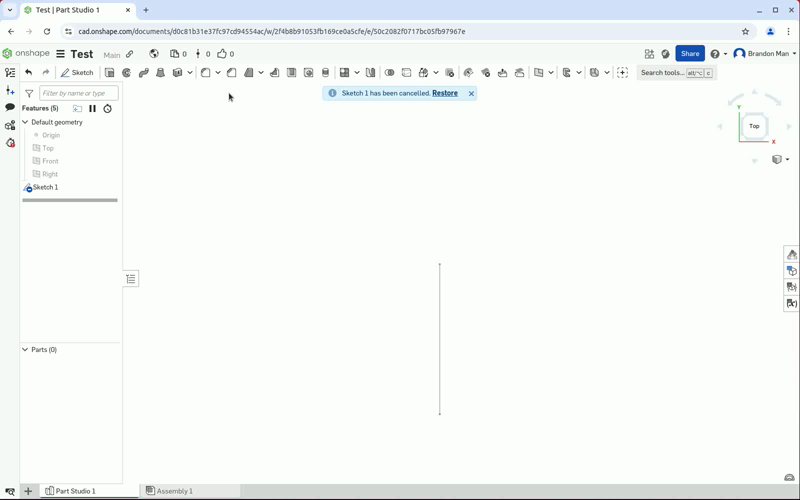
key(shift+h)
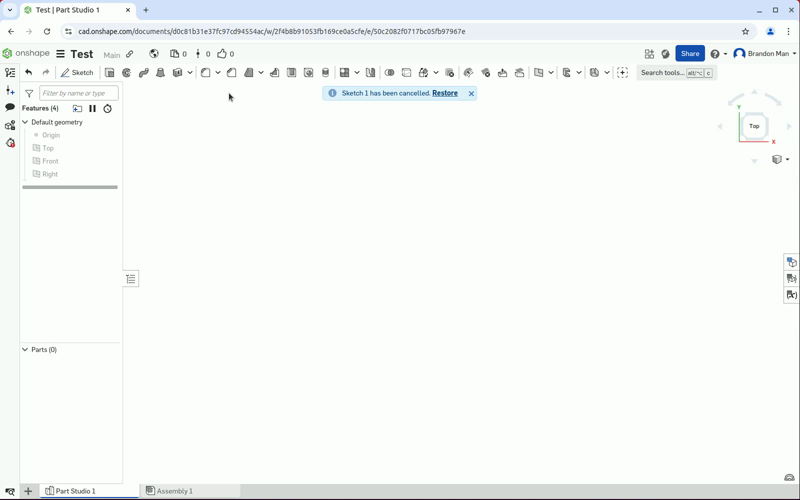
mouse_move(73, 352)
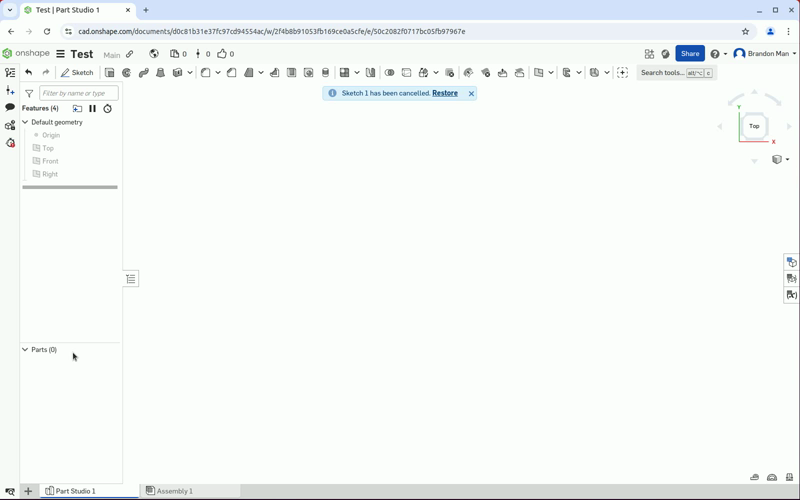
key(y)
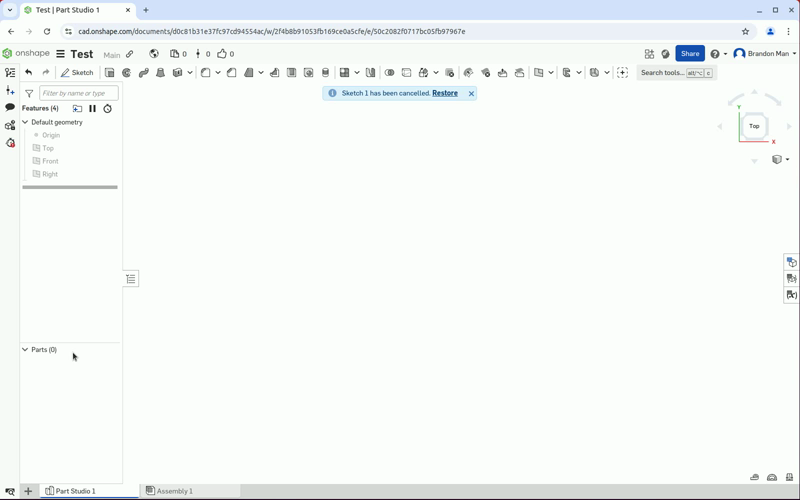
key(shift+p)
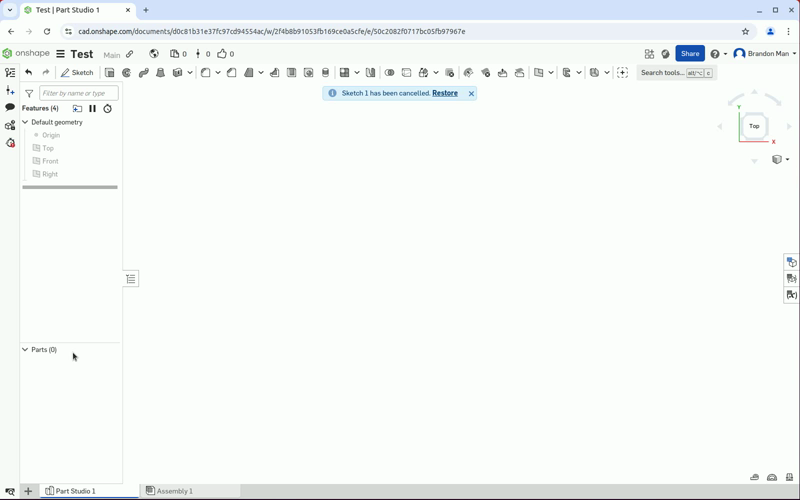
key(space)
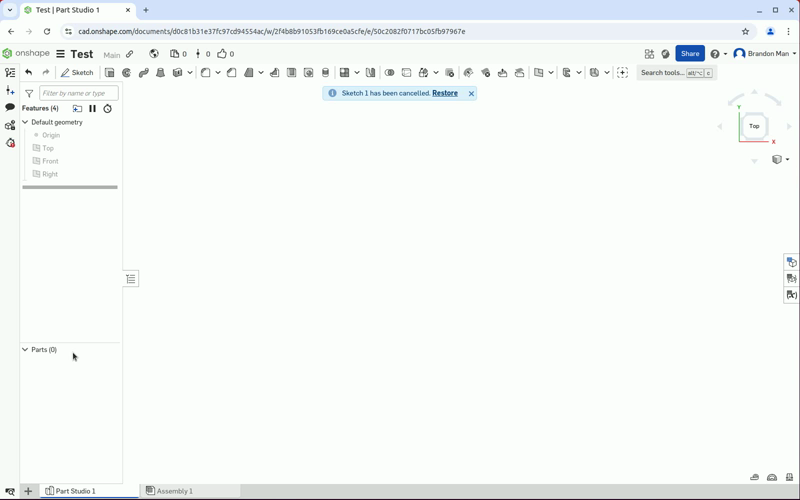
key_down(shift)
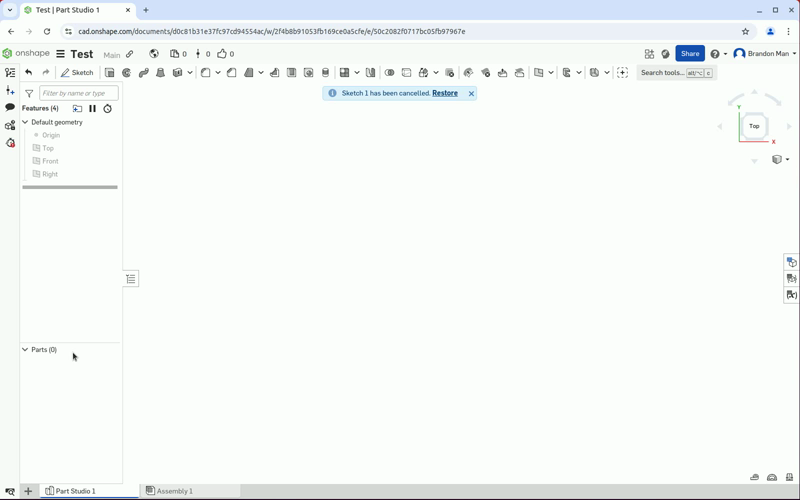
key(up)
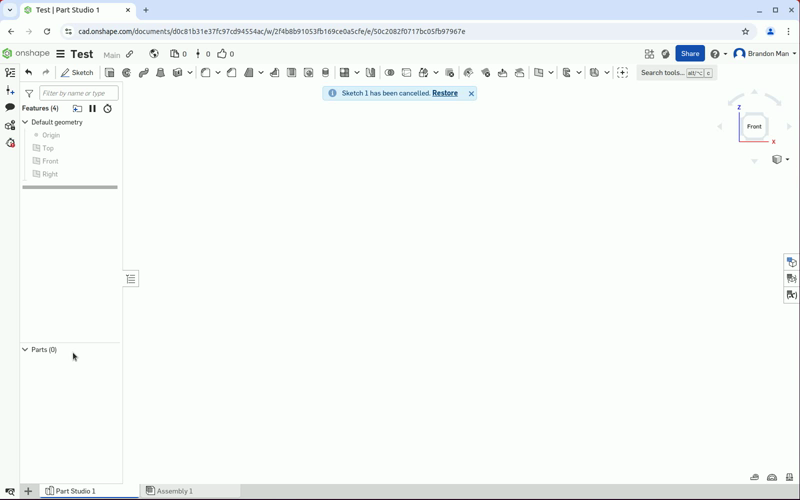
key_up(shift)
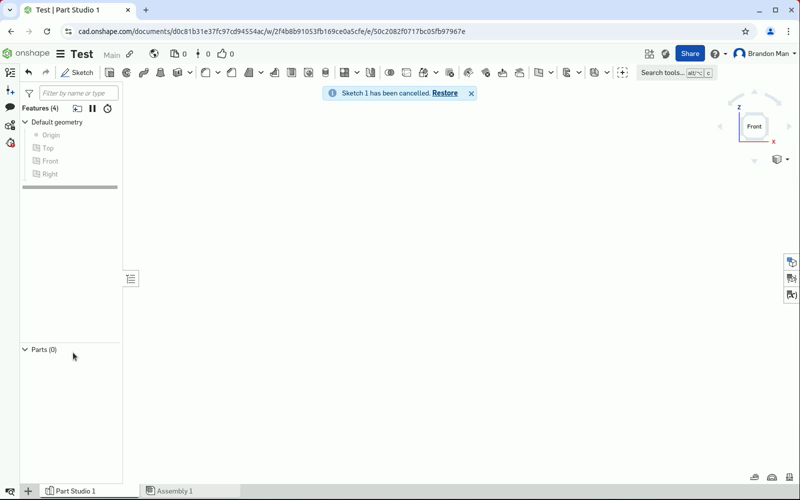
mouse_move(73, 352)
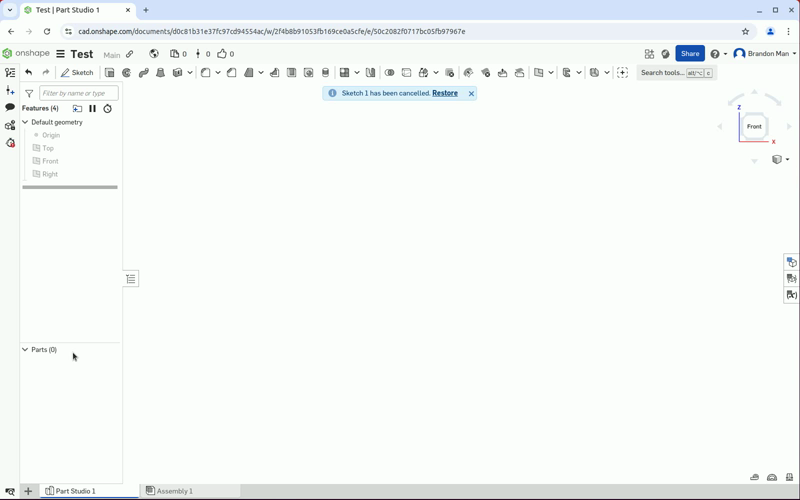
key(shift+y)
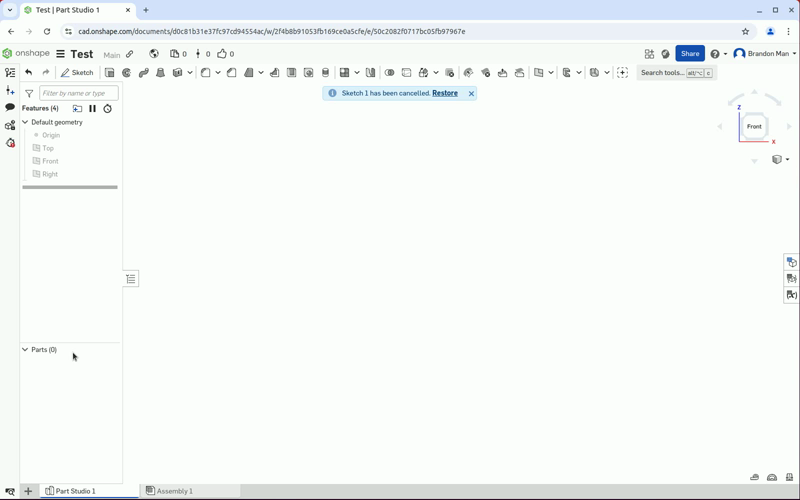
key(shift+s)
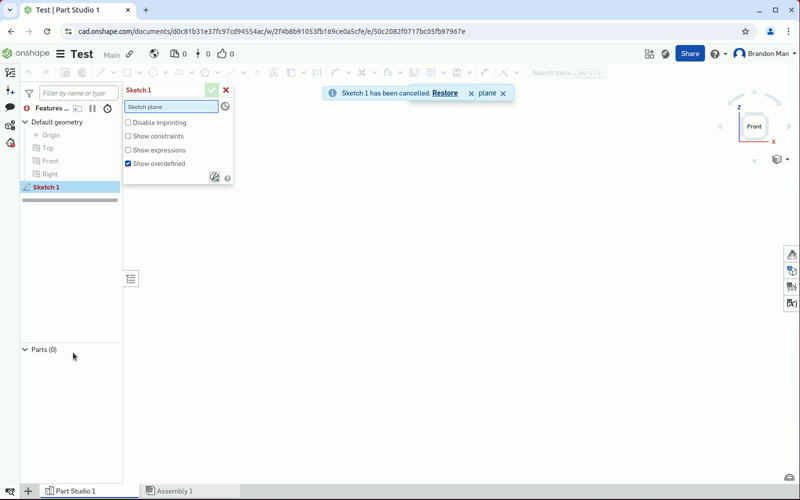
mouse_move(73, 163)
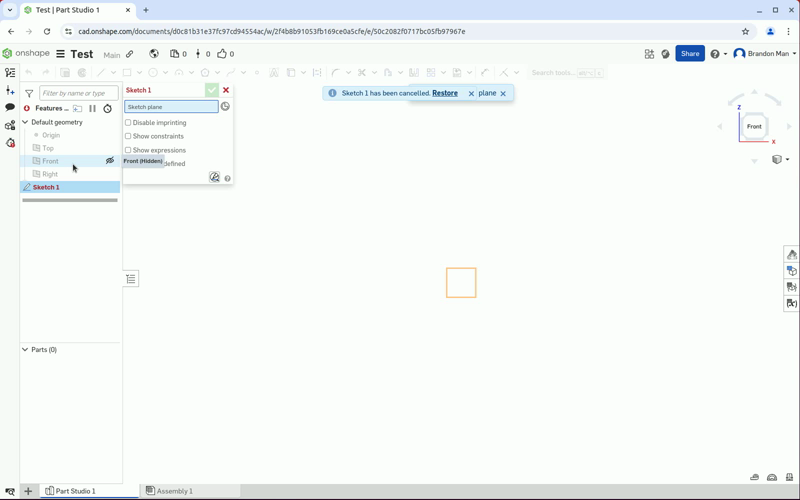
click(73, 163)
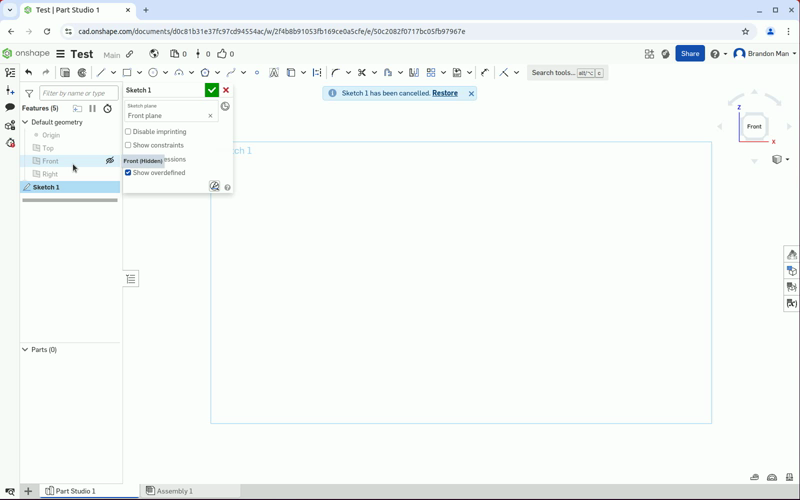
mouse_move(73, 352)
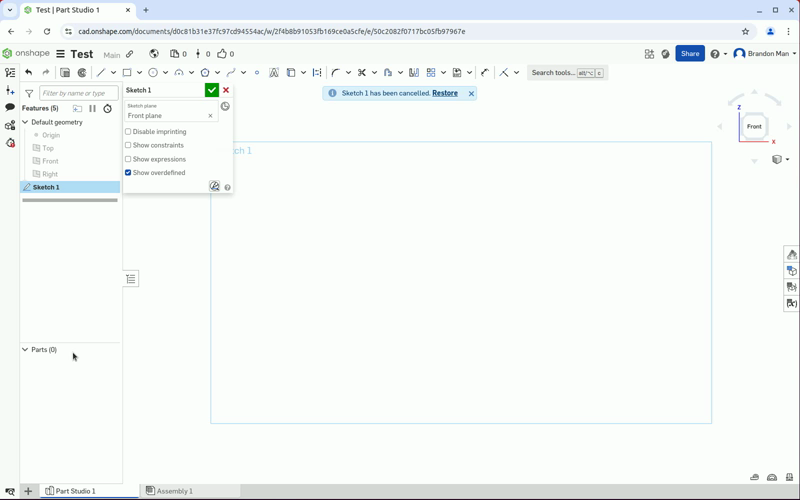
key(y)
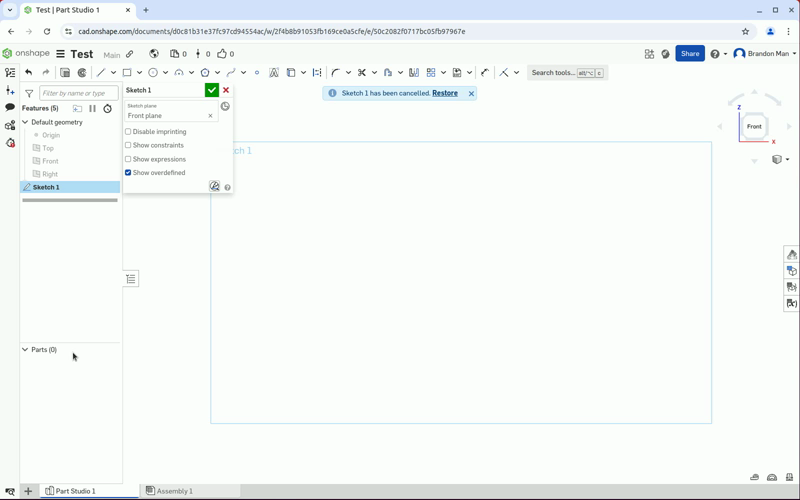
key(a)
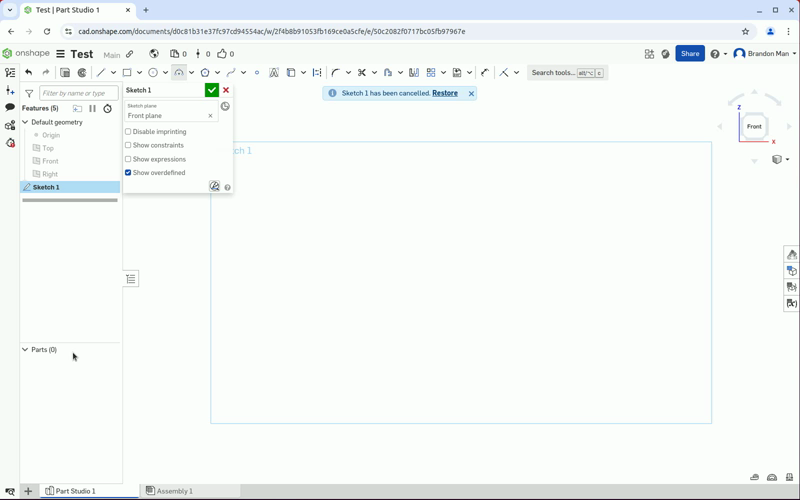
key_down(shift)
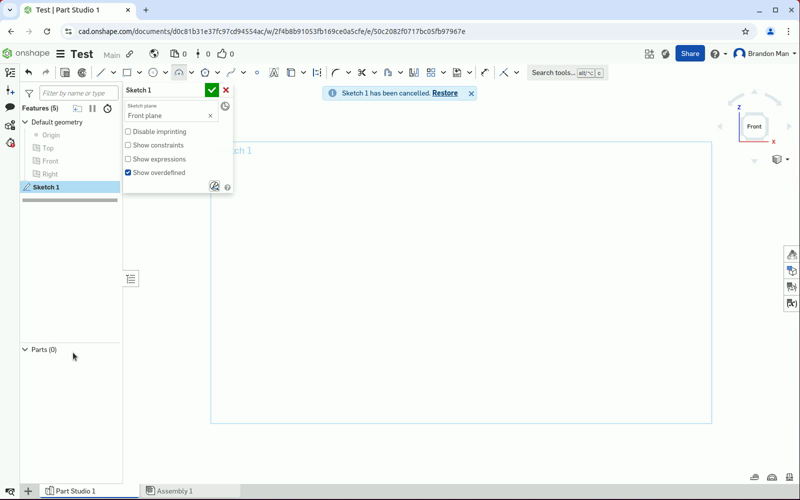
mouse_move(438, 291)
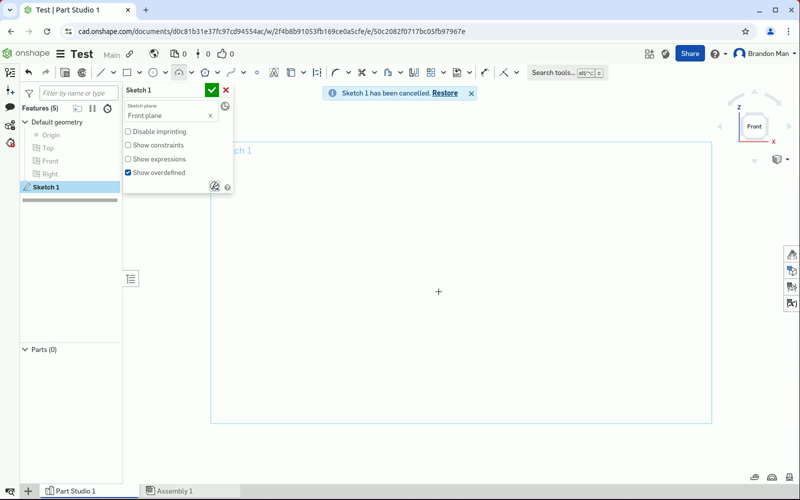
click(438, 291)
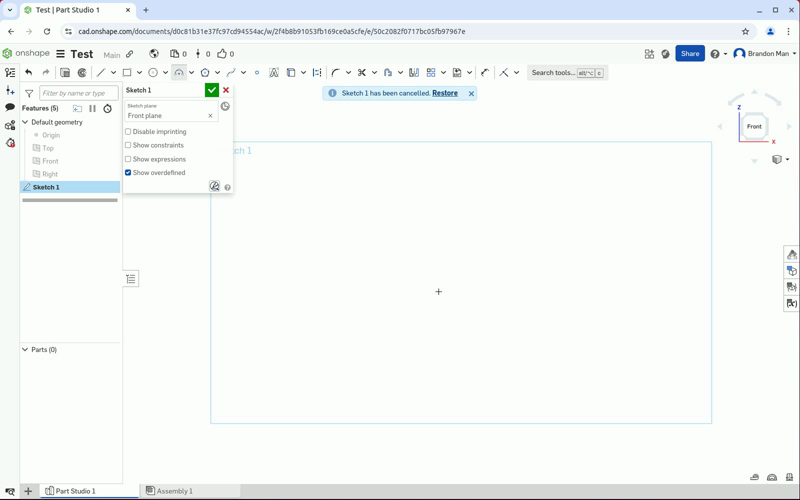
key_up(shift)
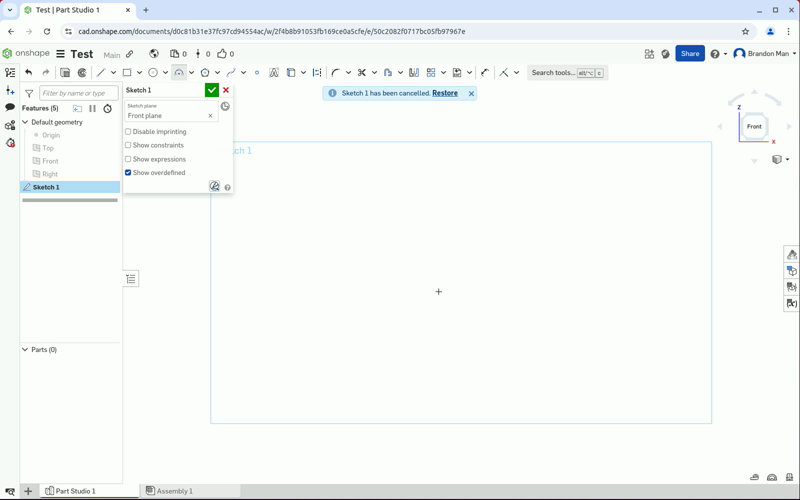
key_down(shift)
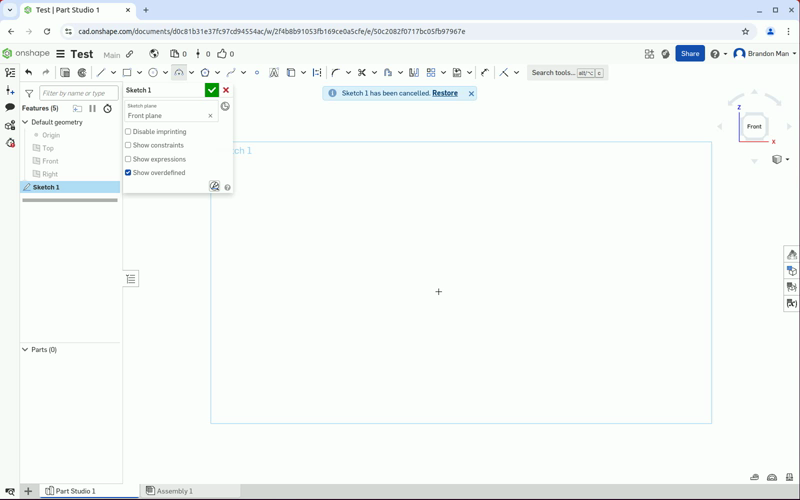
mouse_move(441, 294)
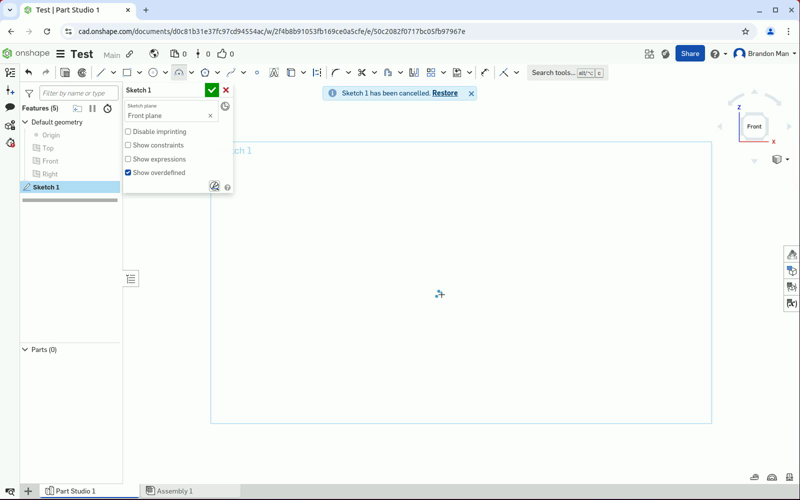
scroll(6)
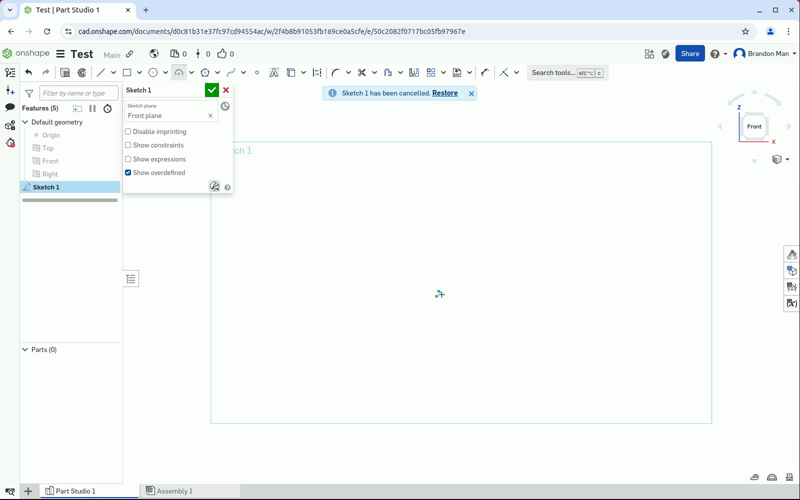
scroll(6)
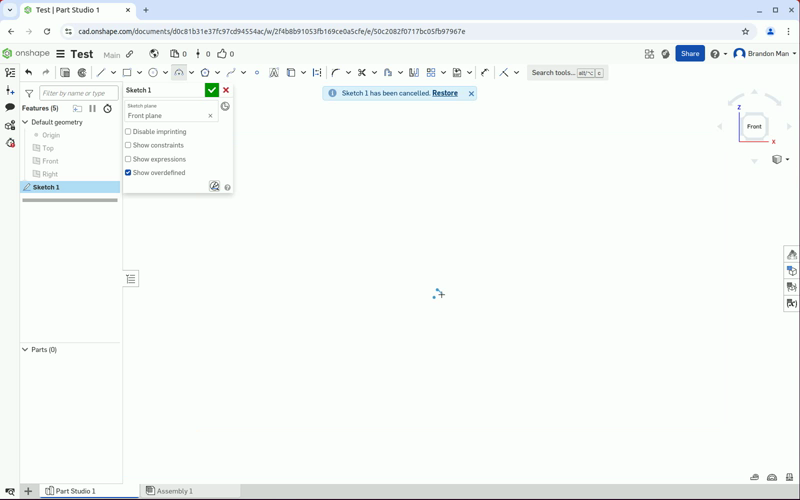
scroll(6)
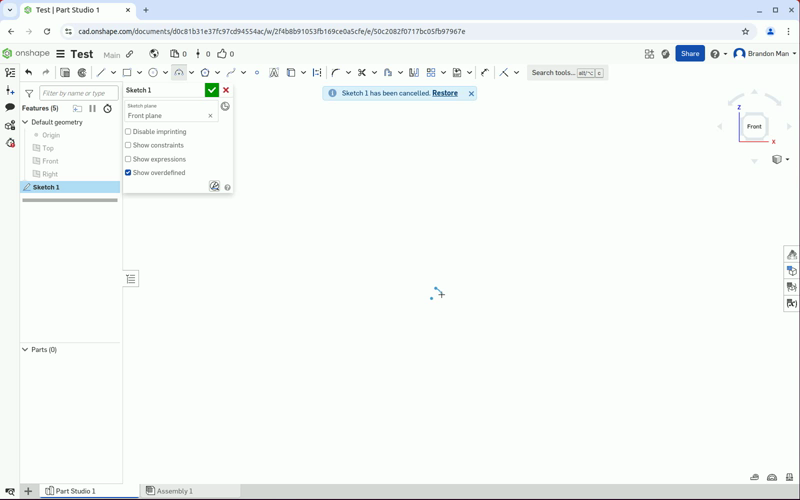
scroll(6)
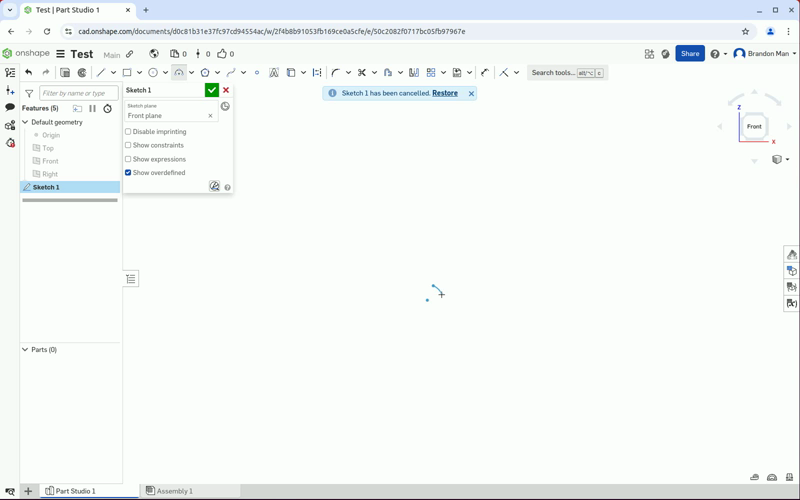
scroll(6)
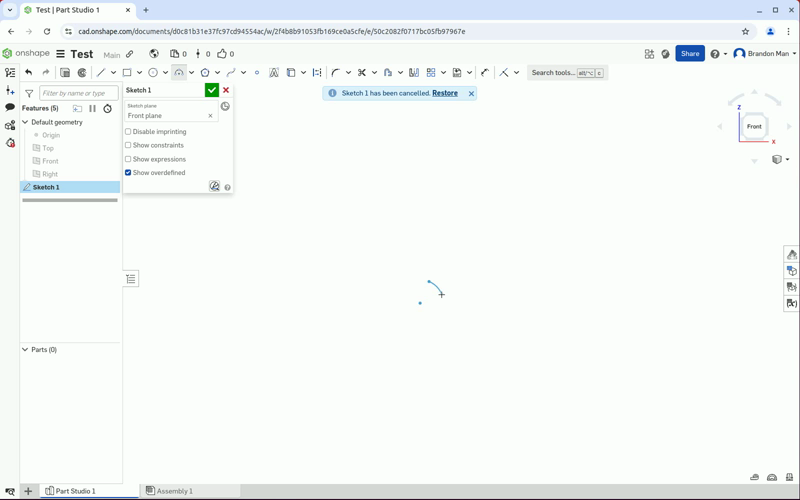
scroll(6)
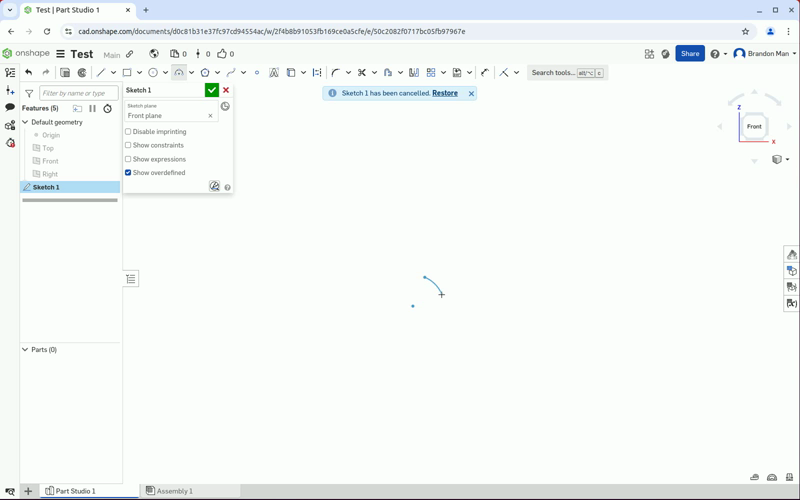
scroll(6)
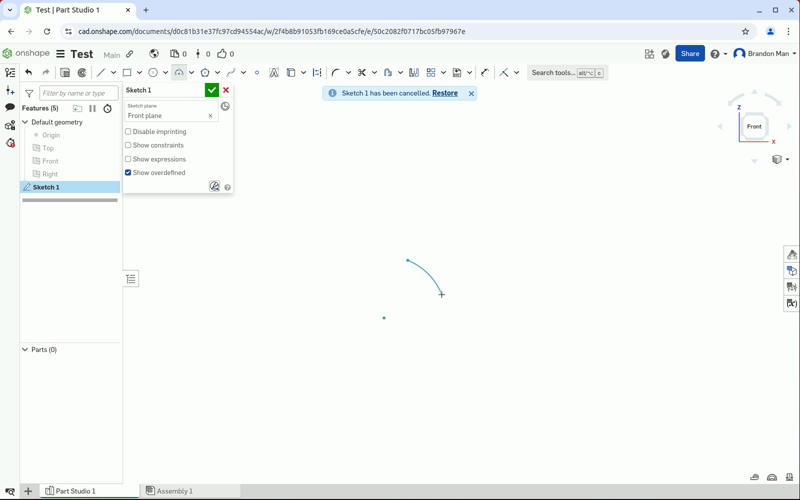
click(441, 294)
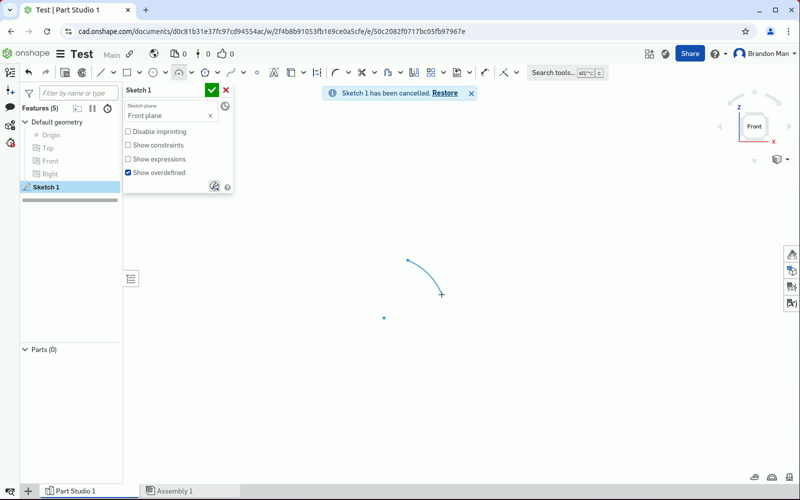
scroll(-6)
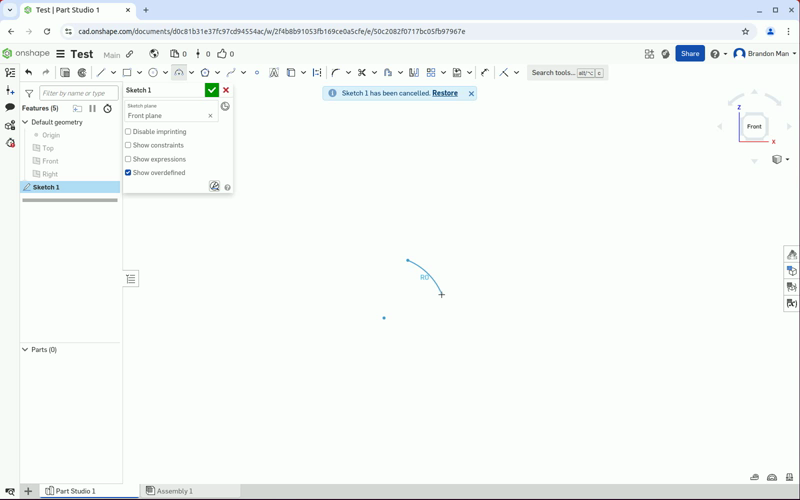
scroll(-6)
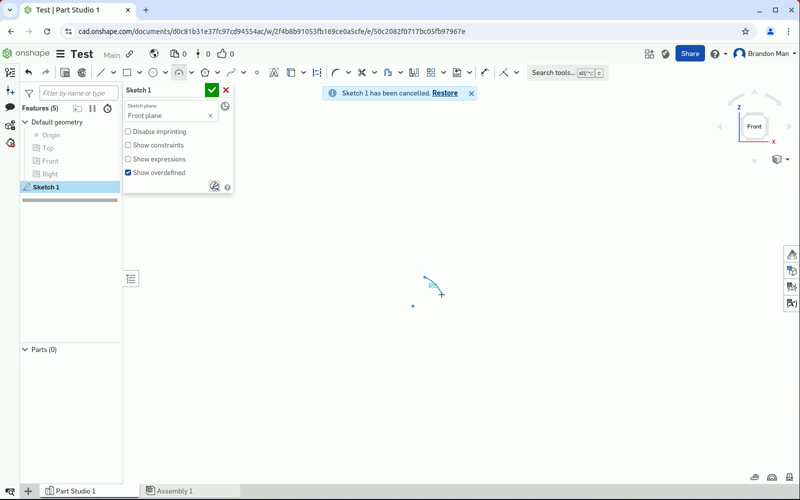
scroll(-6)
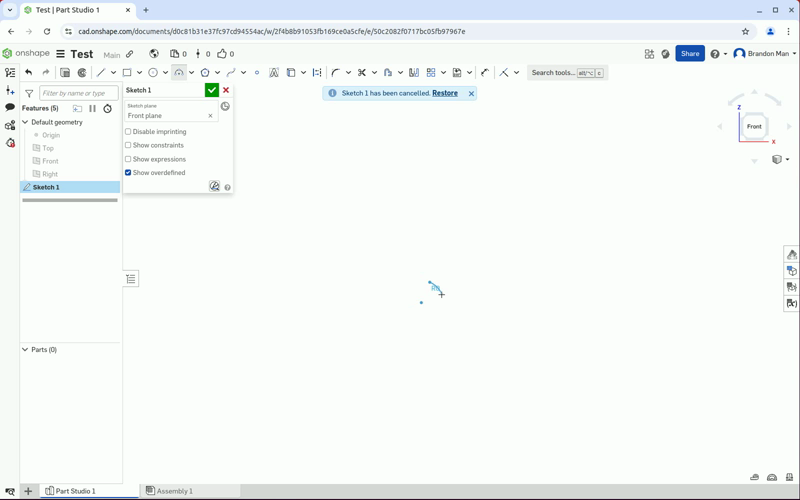
scroll(-6)
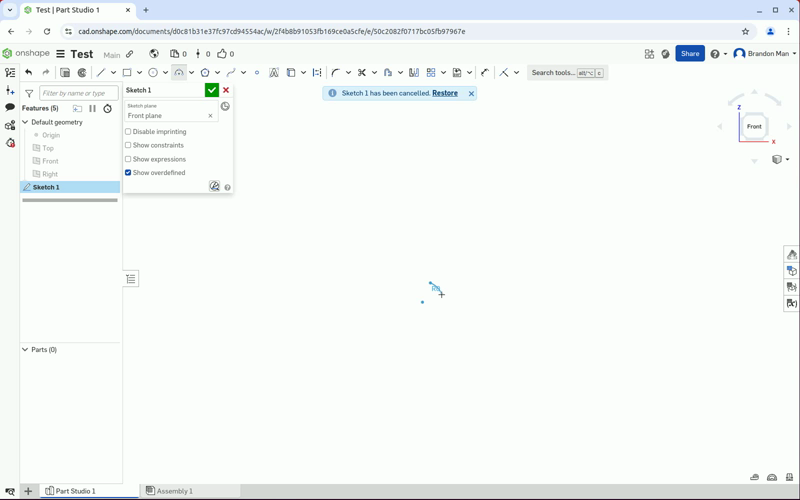
scroll(-6)
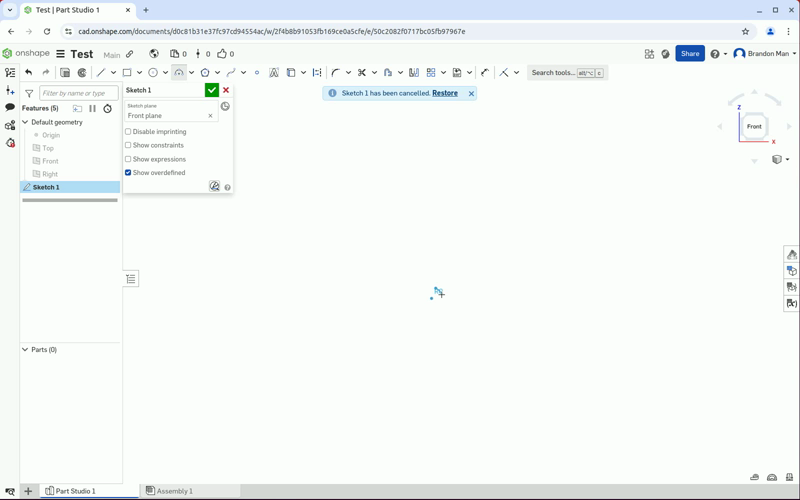
scroll(-6)
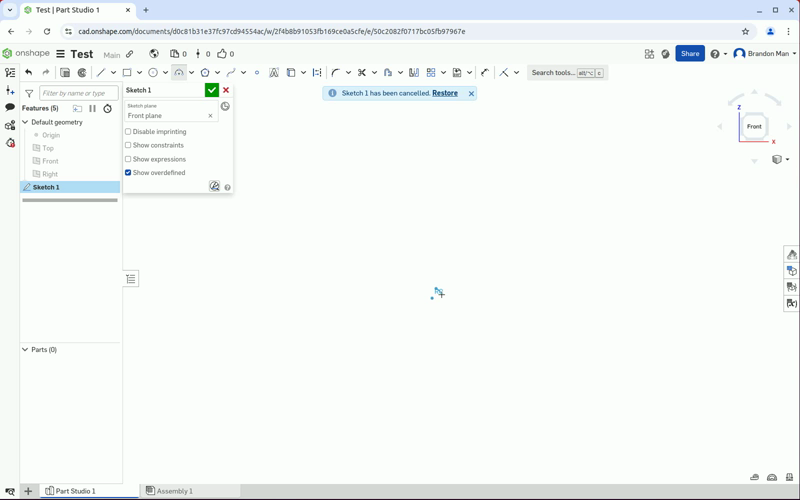
scroll(-6)
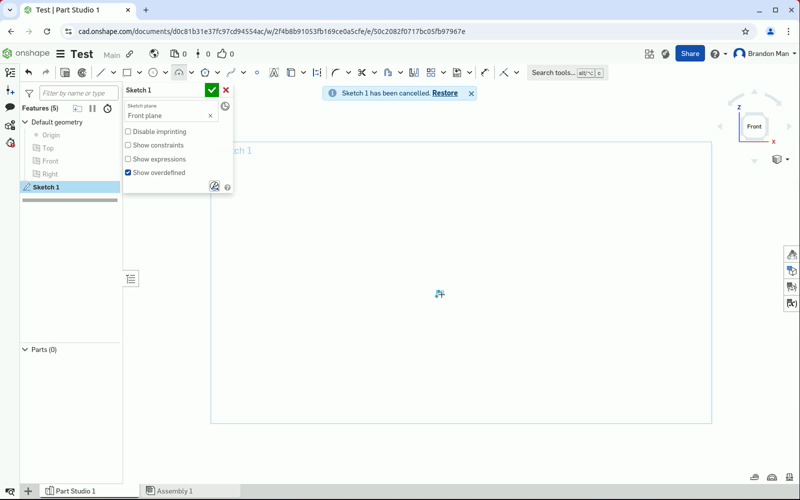
mouse_move(439, 293)
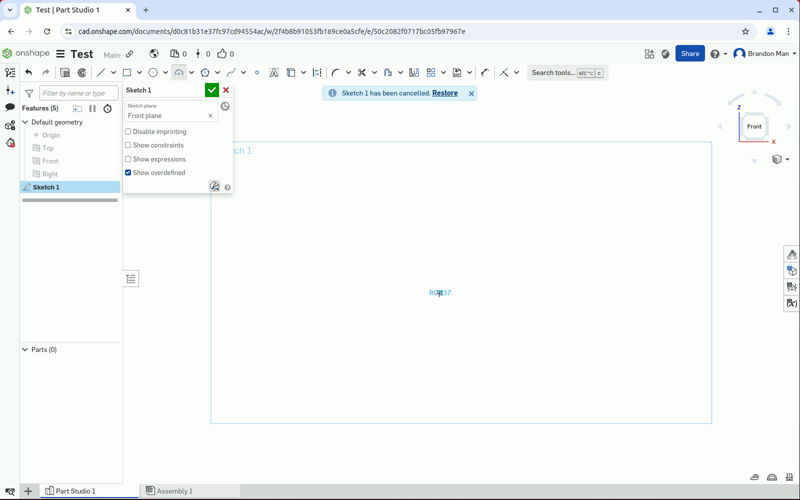
scroll(6)
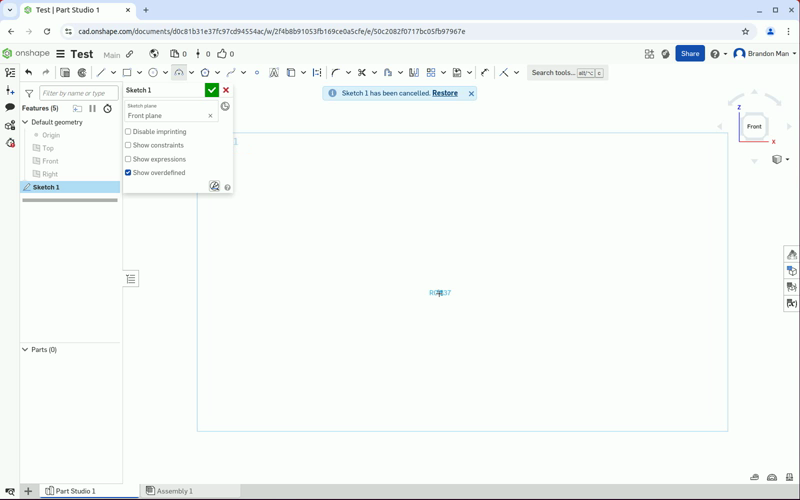
scroll(6)
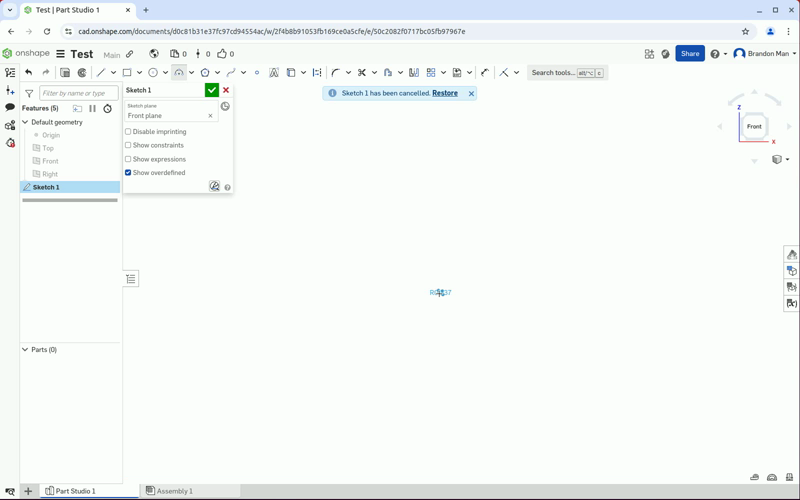
scroll(6)
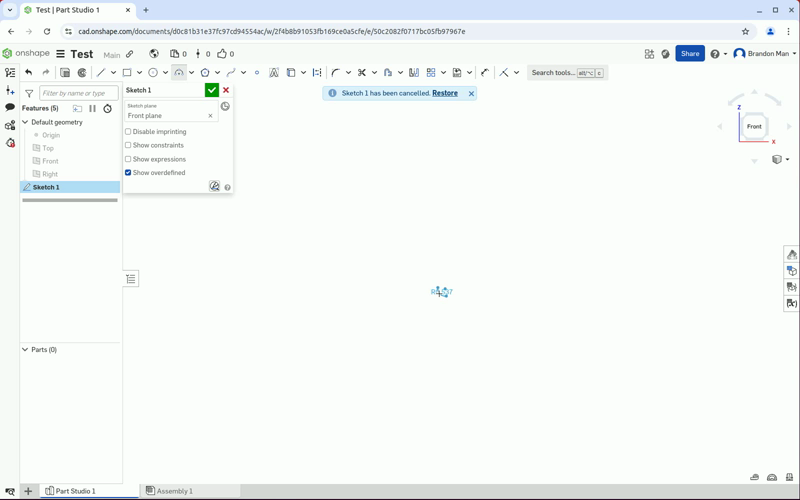
scroll(6)
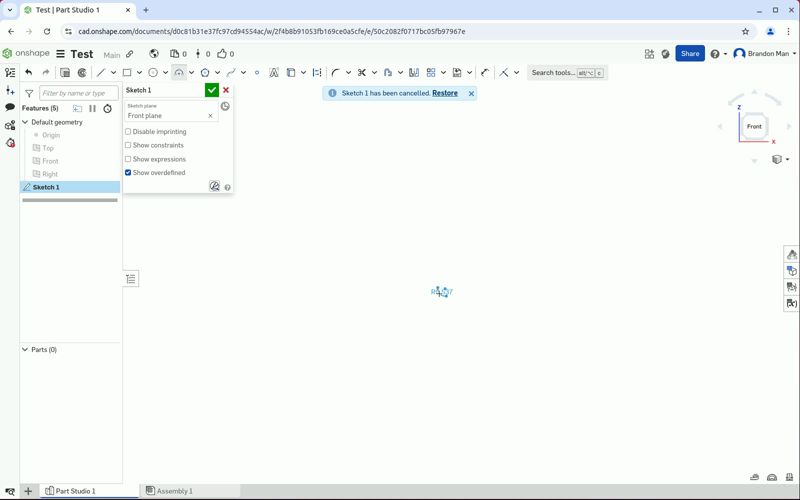
scroll(6)
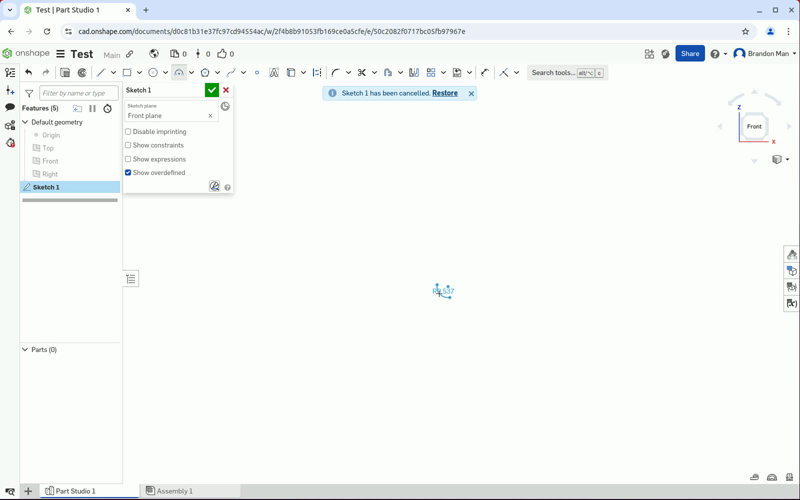
scroll(6)
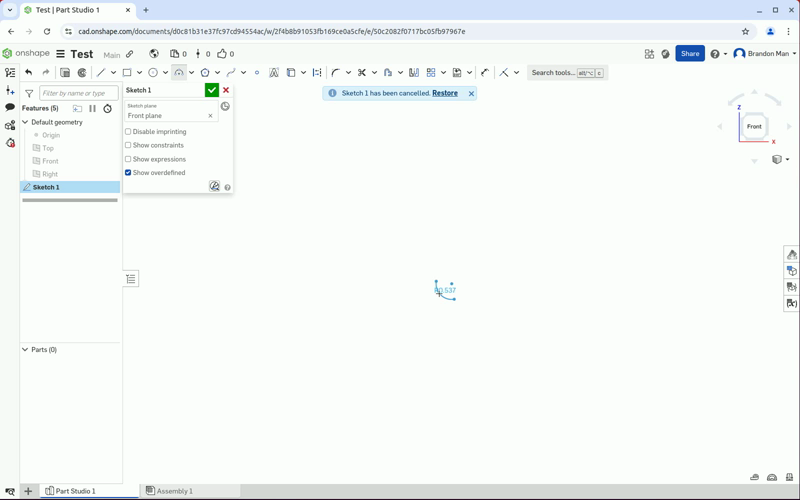
scroll(6)
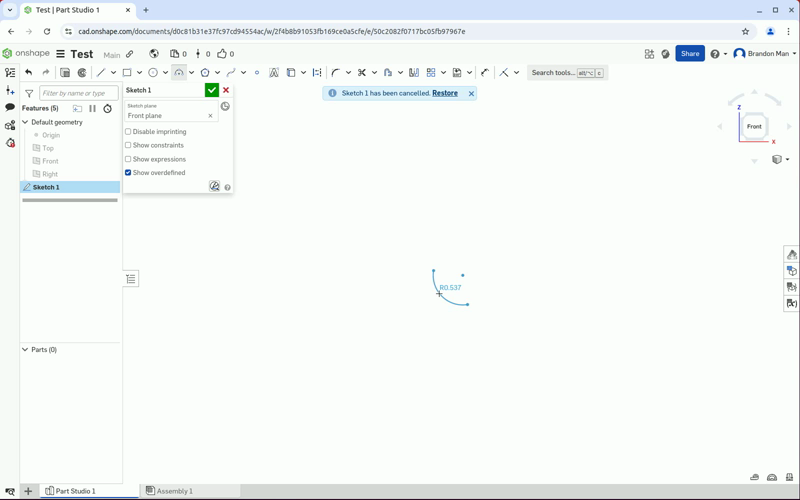
click(439, 293)
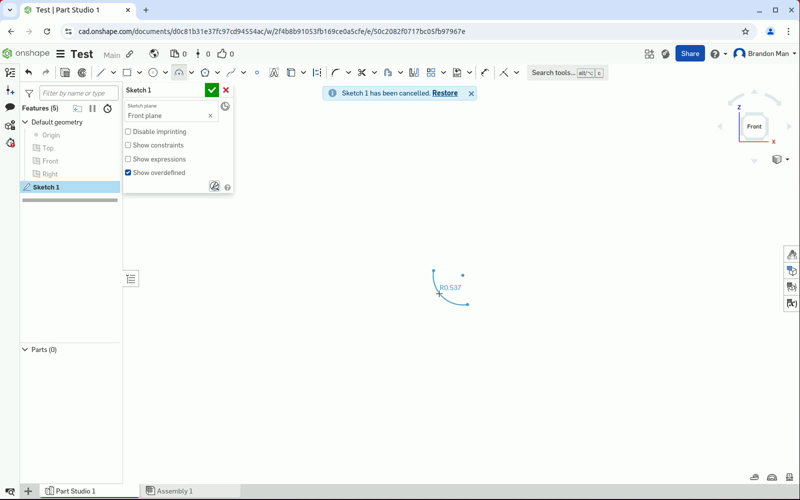
scroll(-6)
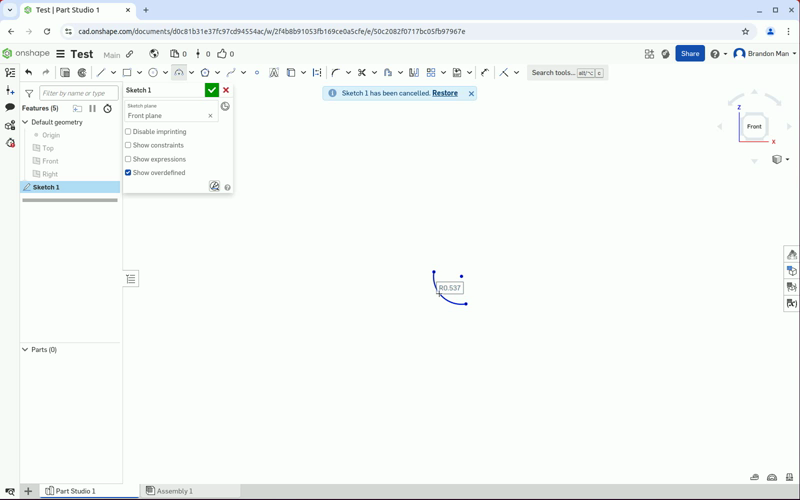
scroll(-6)
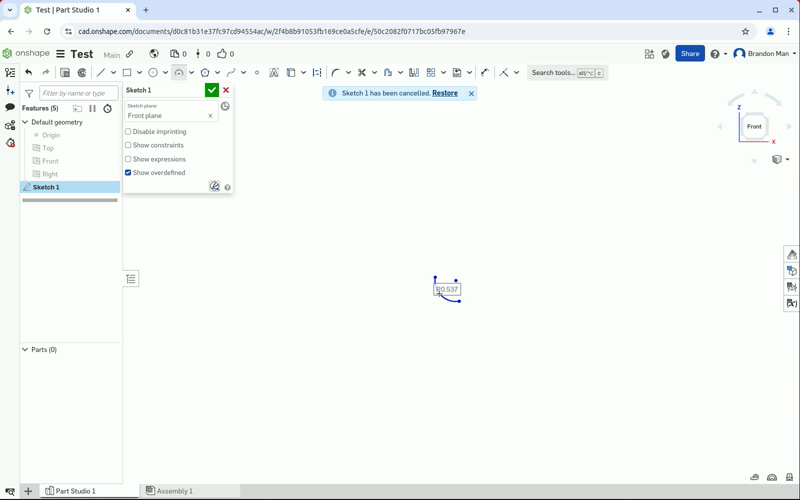
scroll(-6)
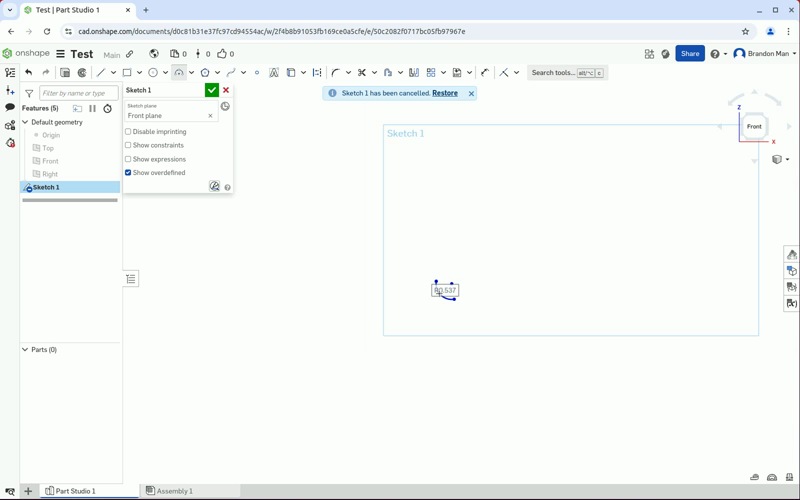
scroll(-6)
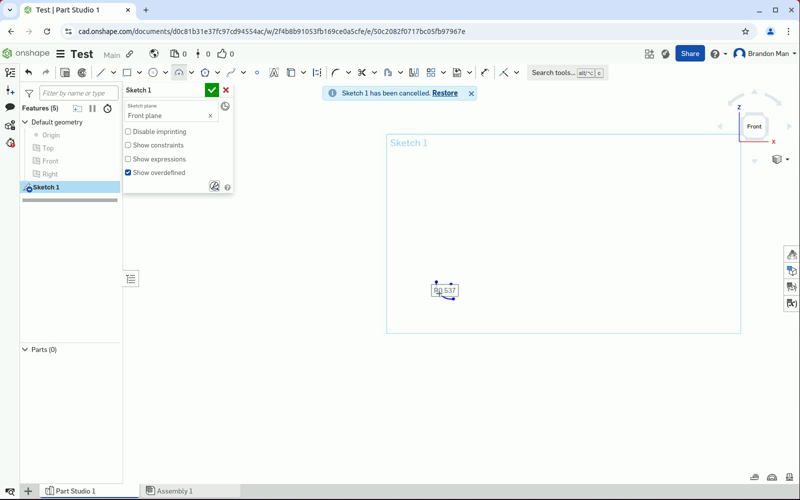
scroll(-6)
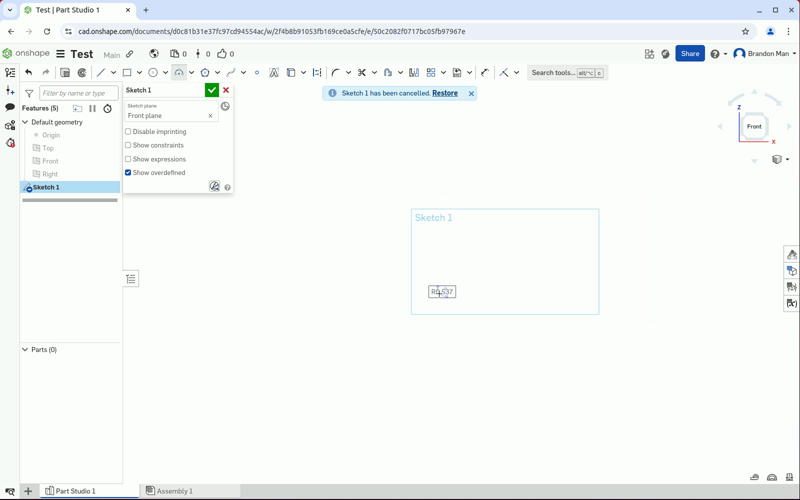
scroll(-6)
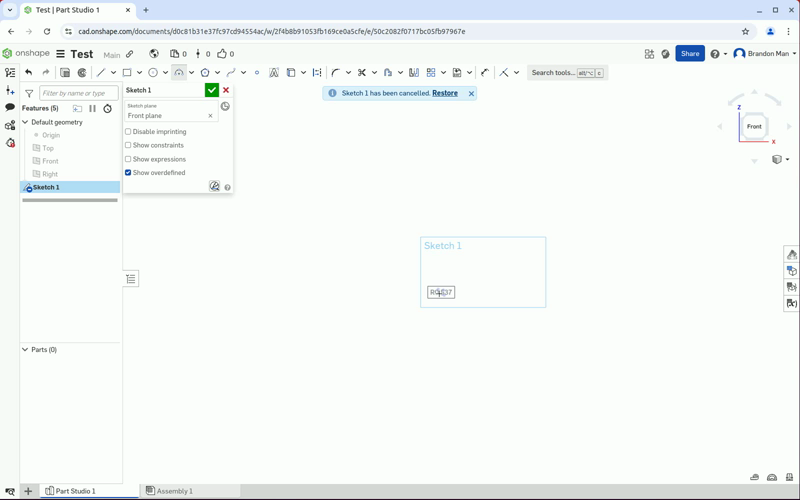
scroll(-6)
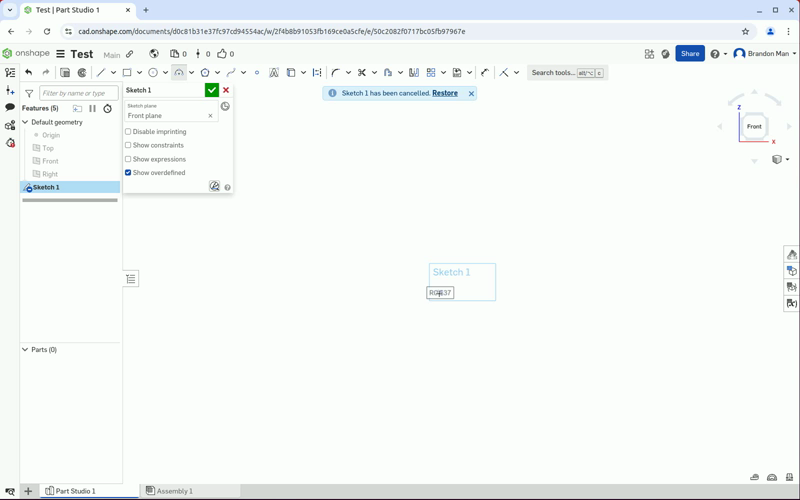
key_up(shift)
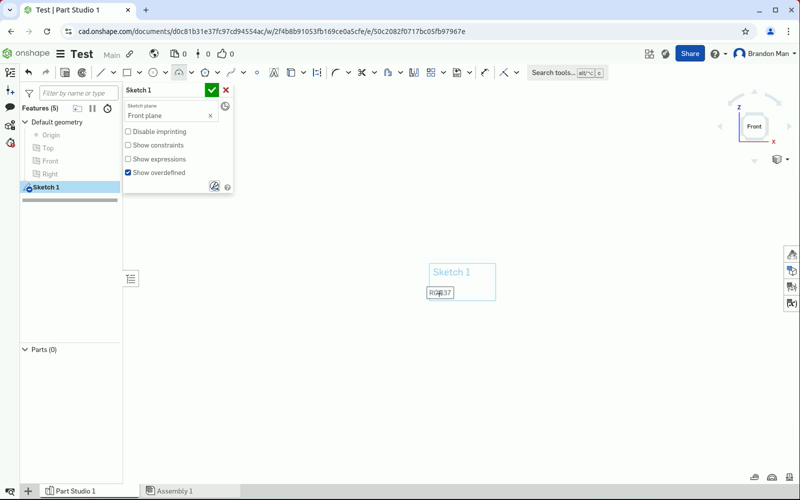
key(esc)
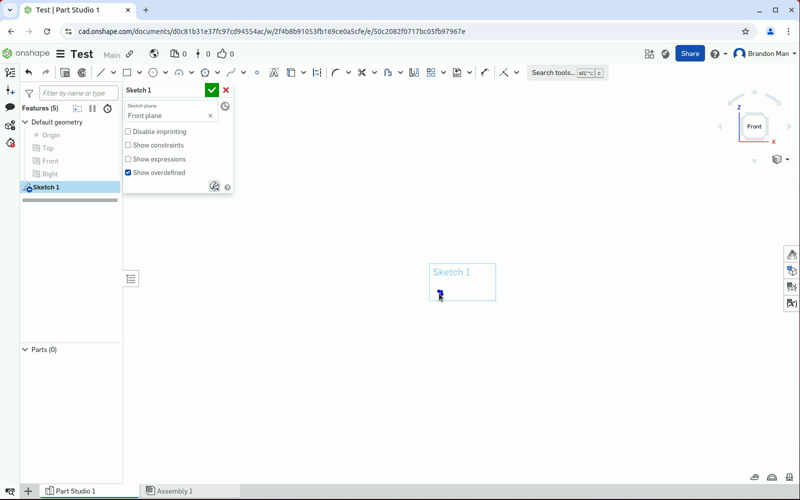
key(l)
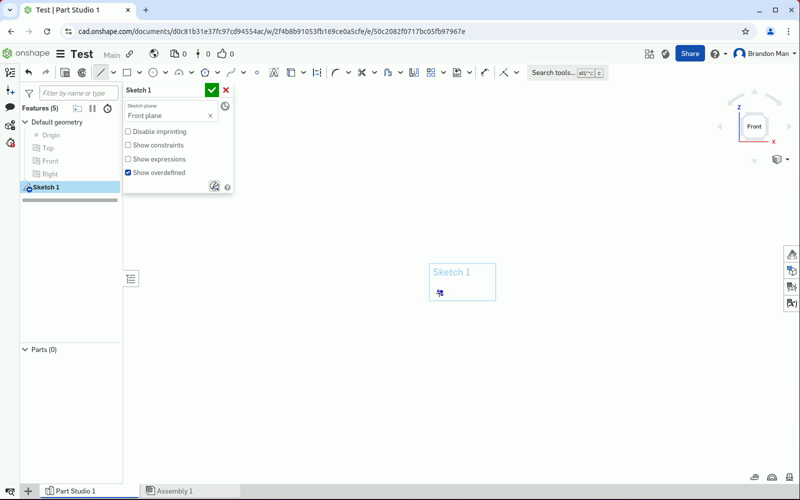
mouse_move(441, 294)
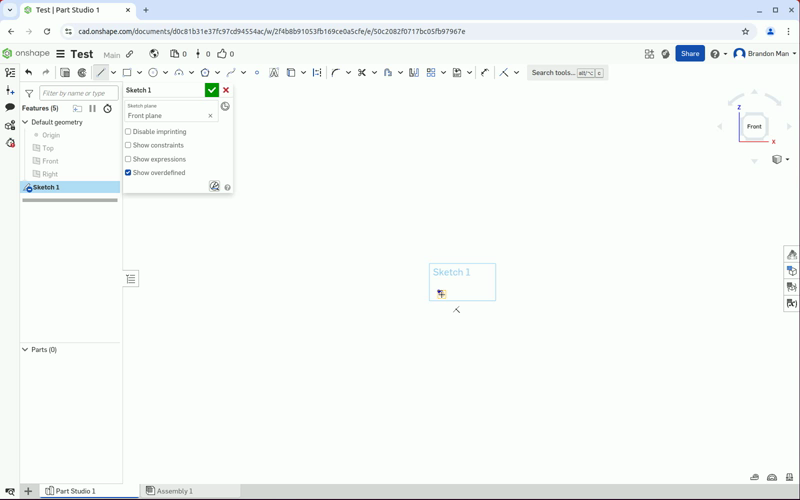
scroll(6)
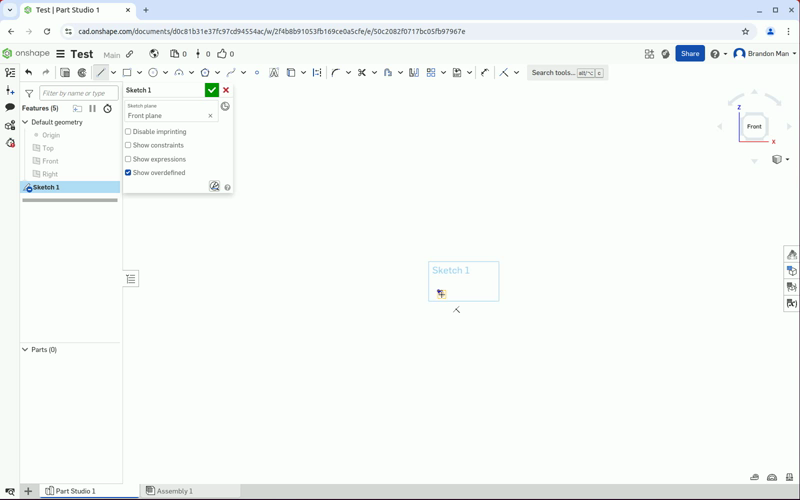
scroll(6)
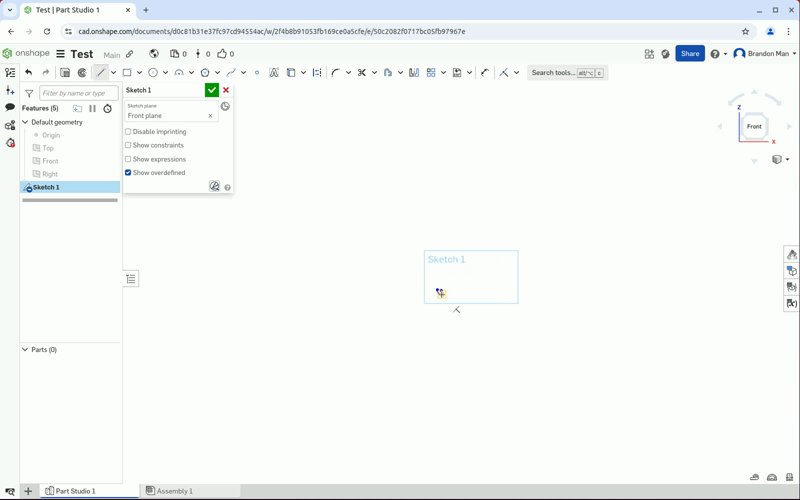
scroll(6)
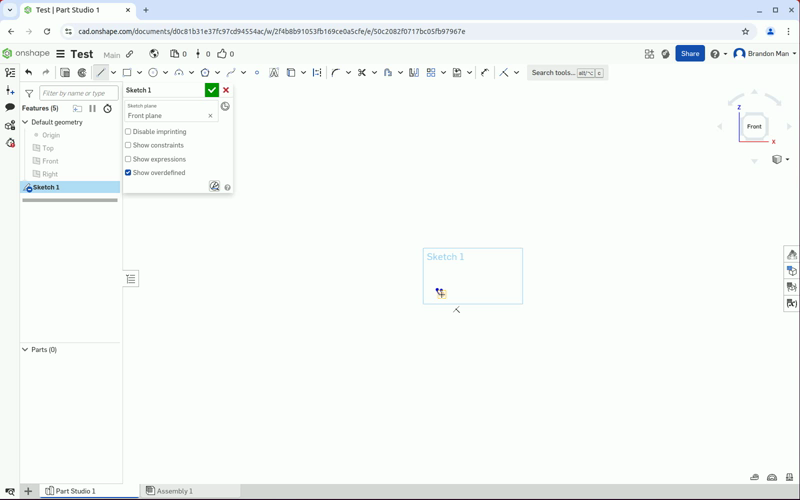
scroll(6)
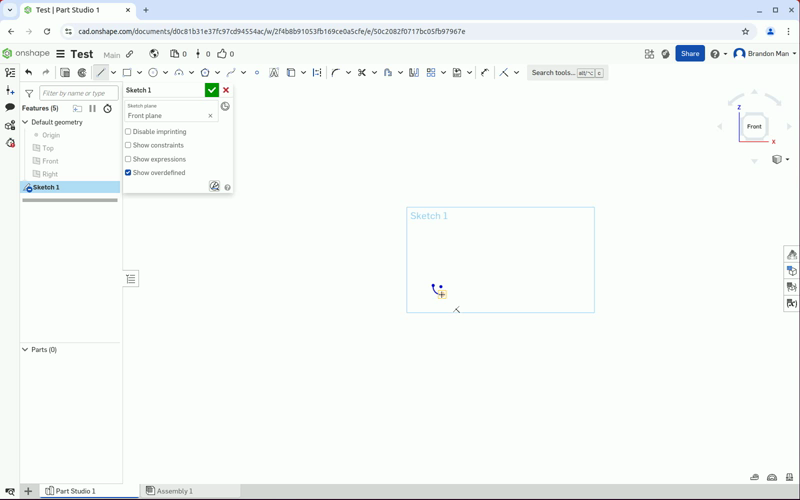
scroll(6)
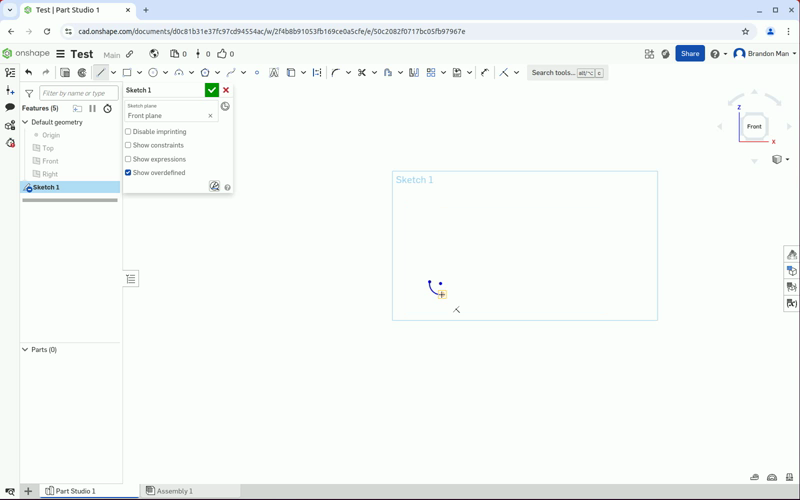
scroll(6)
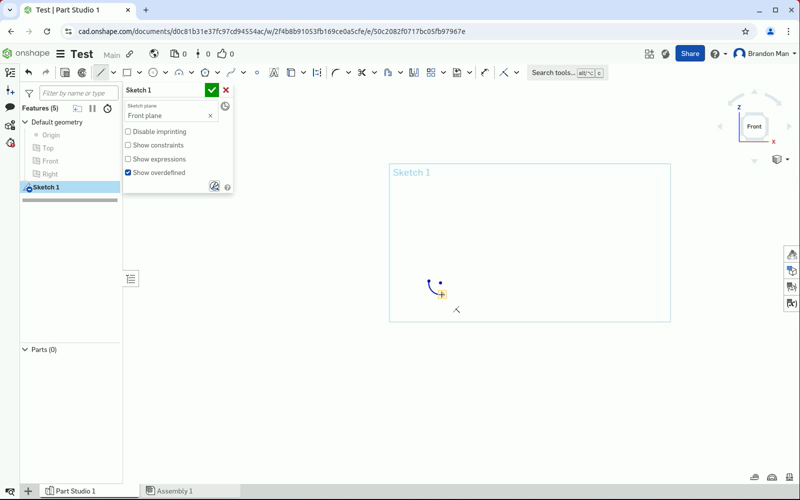
scroll(6)
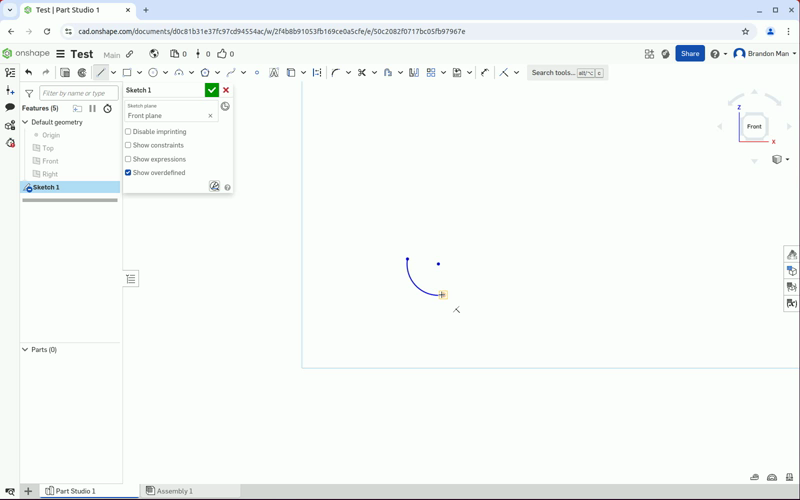
click(441, 294)
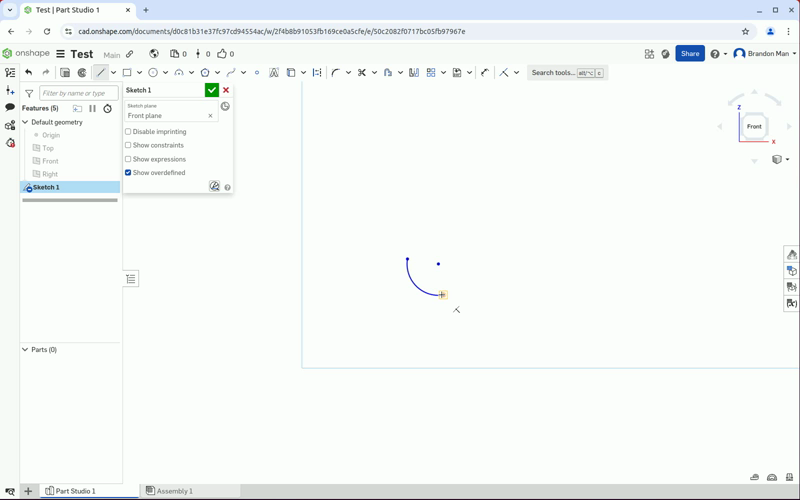
scroll(-6)
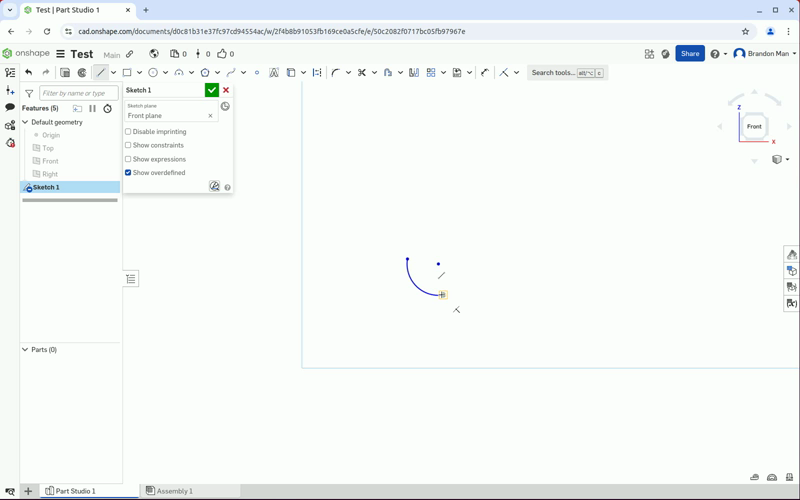
scroll(-6)
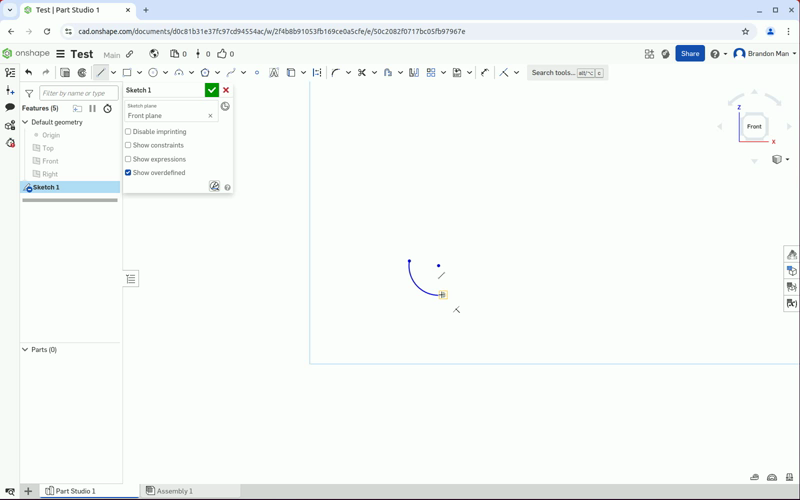
scroll(-6)
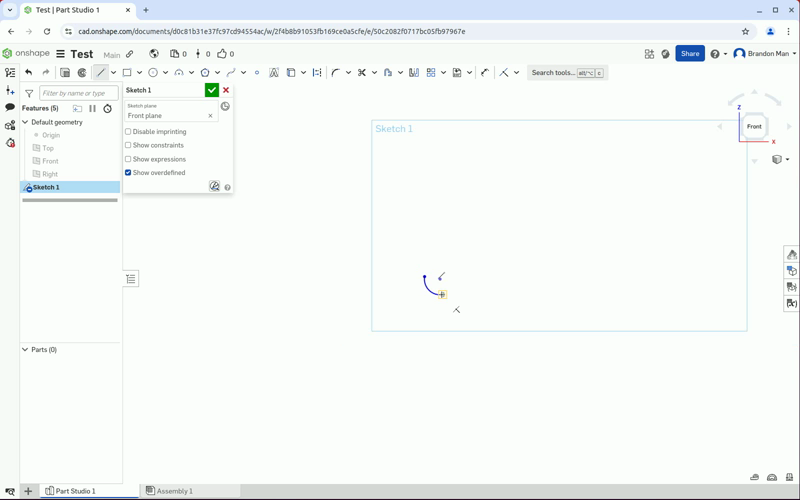
scroll(-6)
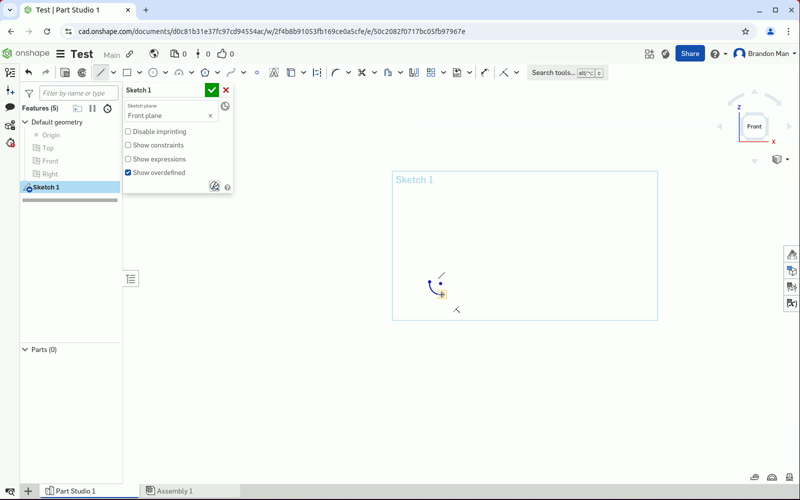
scroll(-6)
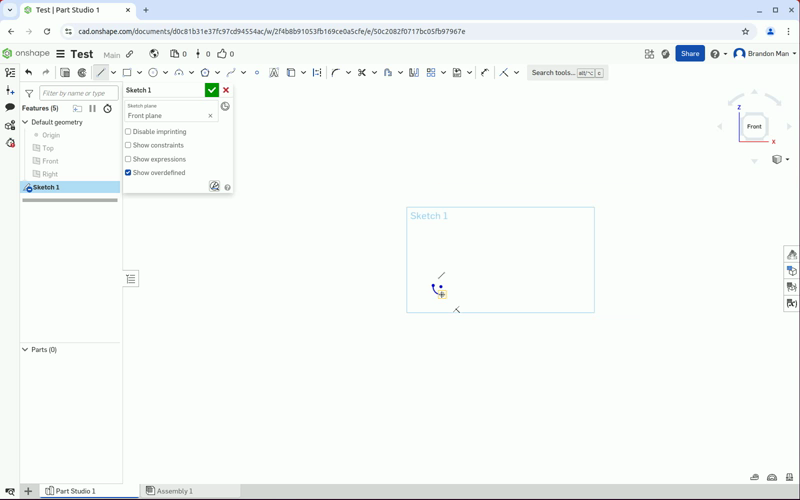
scroll(-6)
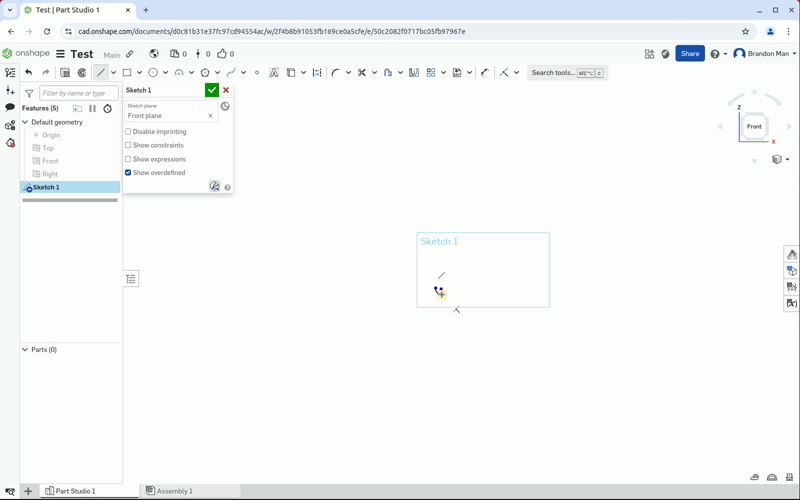
scroll(-6)
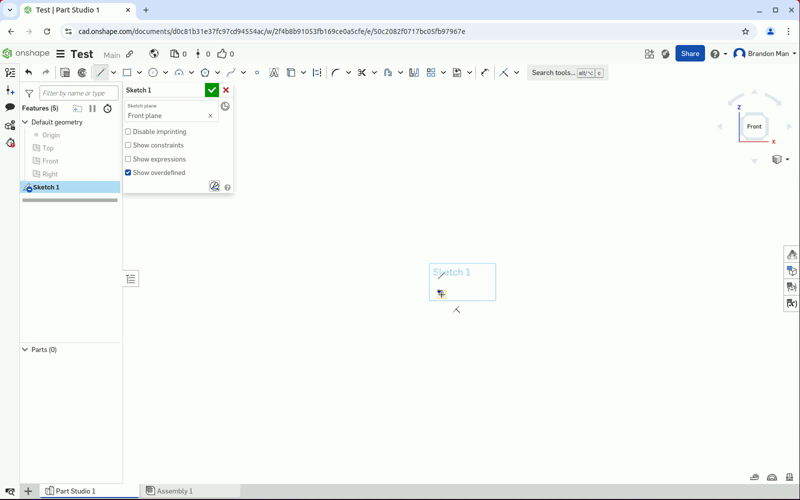
key_down(shift)
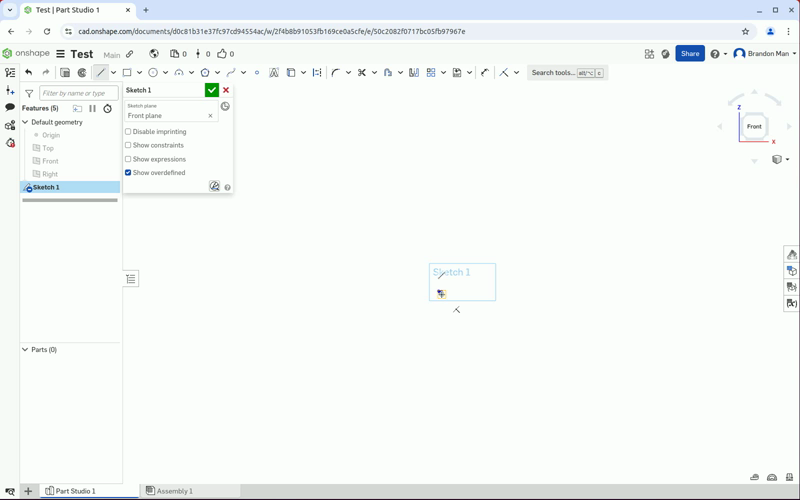
mouse_move(471, 294)
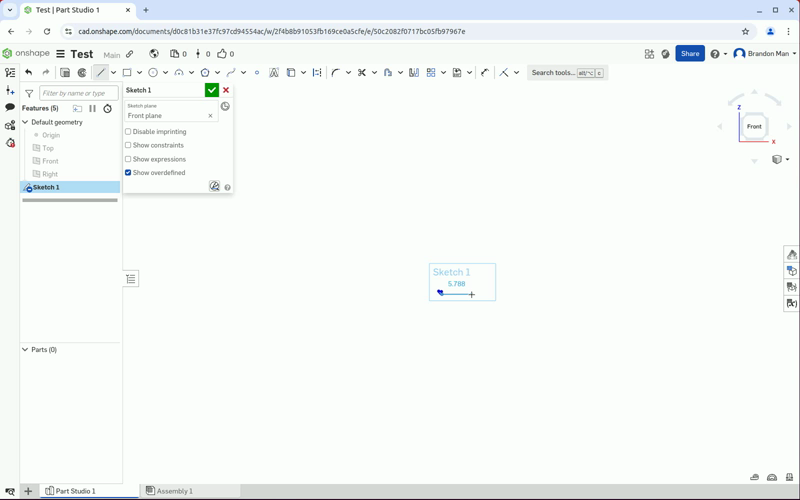
mouse_move(480, 294)
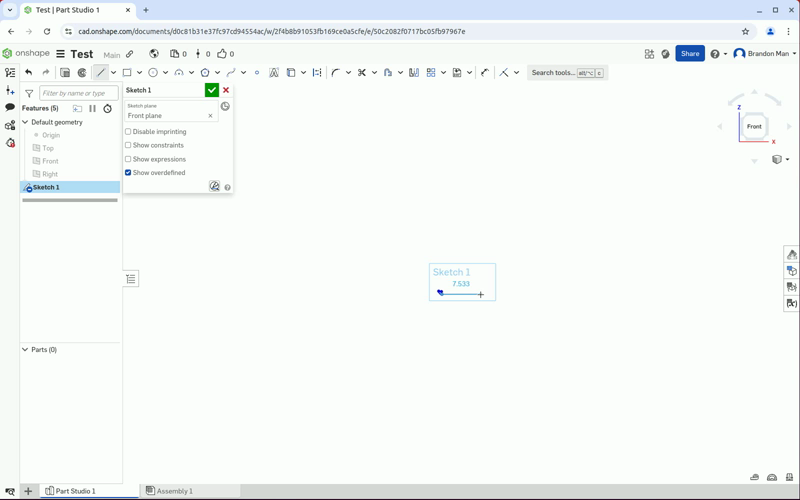
click(480, 294)
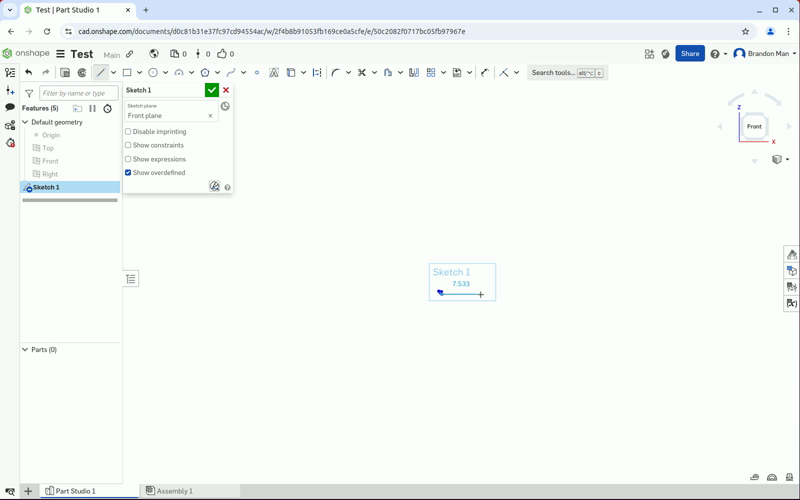
key_up(shift)
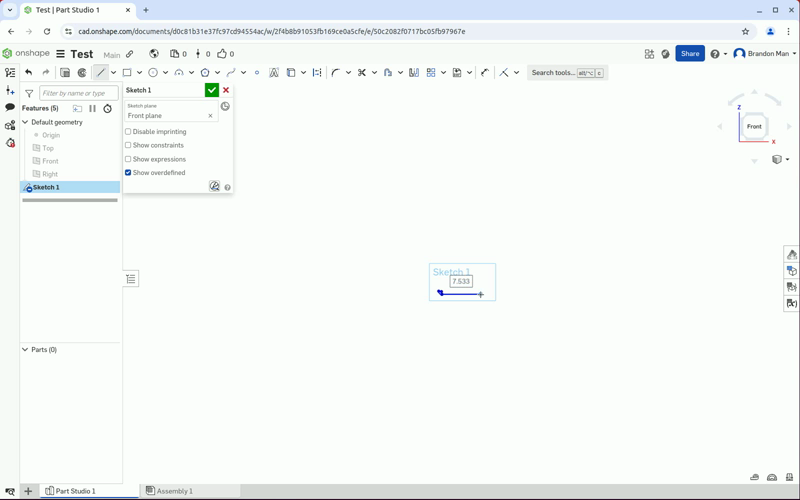
key(esc)
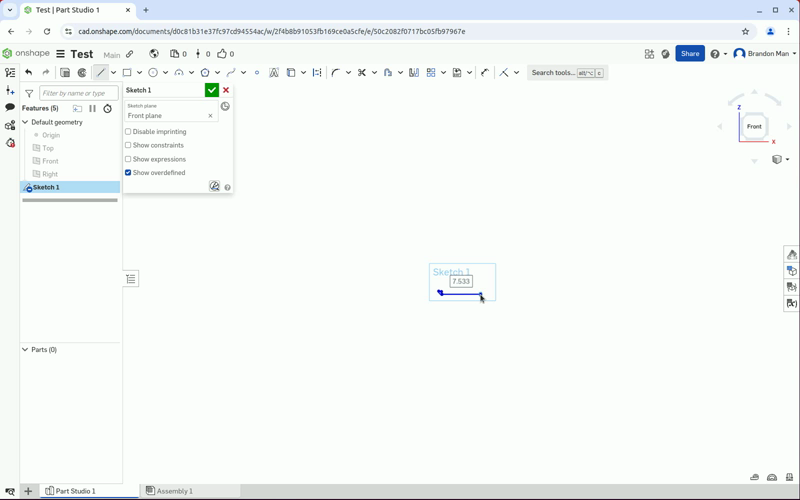
key(a)
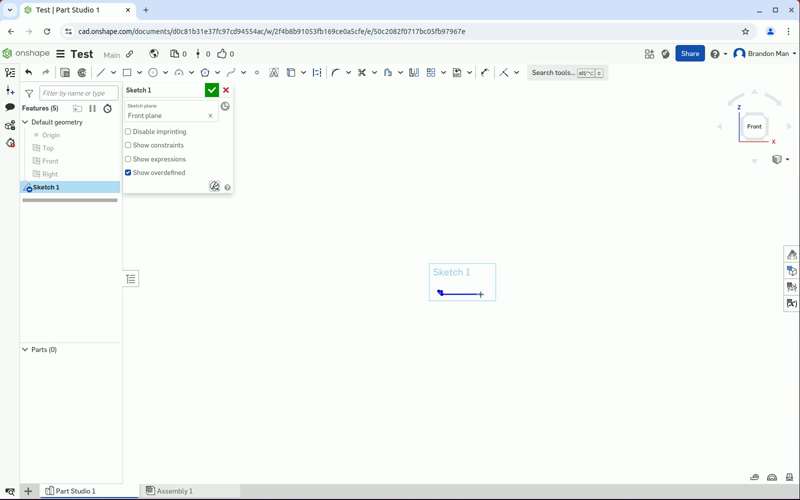
mouse_move(480, 294)
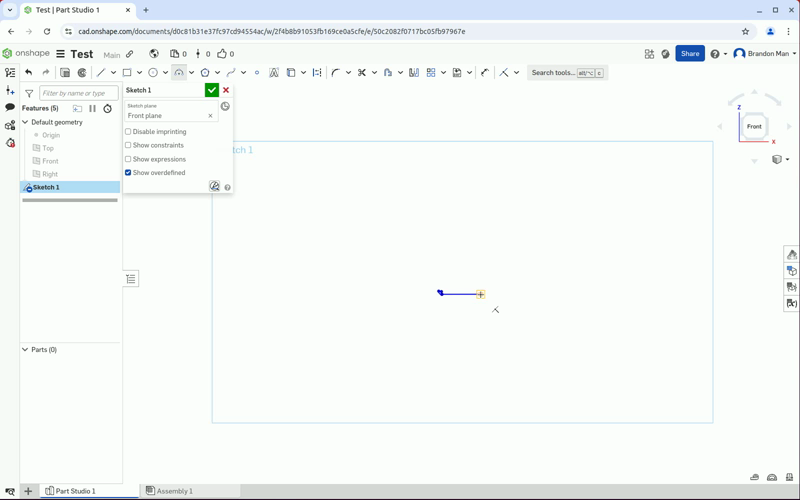
click(480, 294)
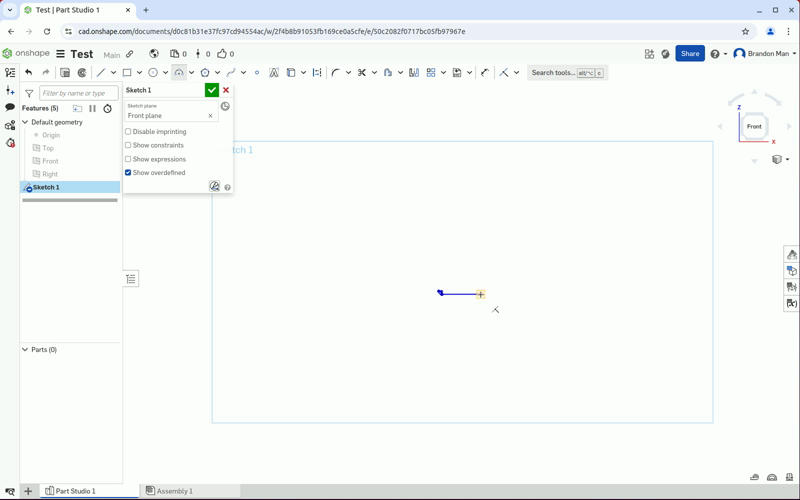
key_down(shift)
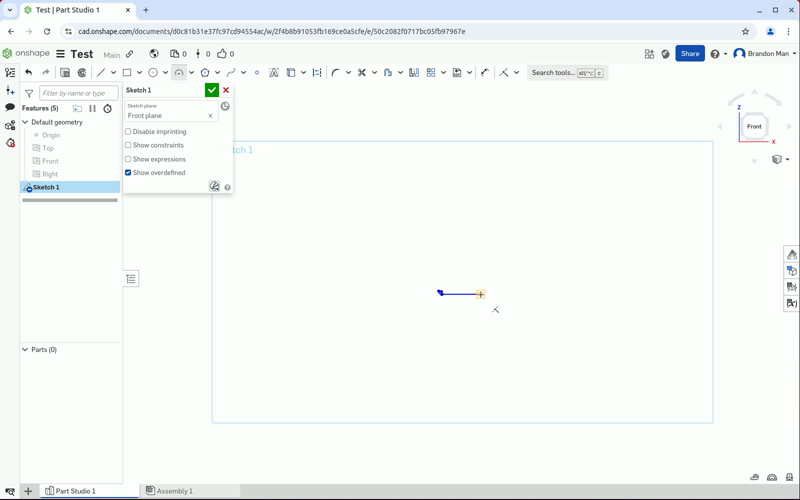
mouse_move(483, 291)
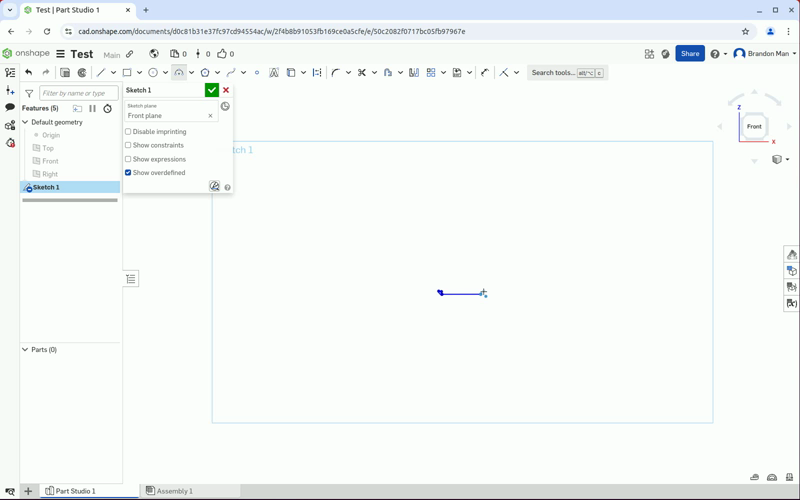
scroll(6)
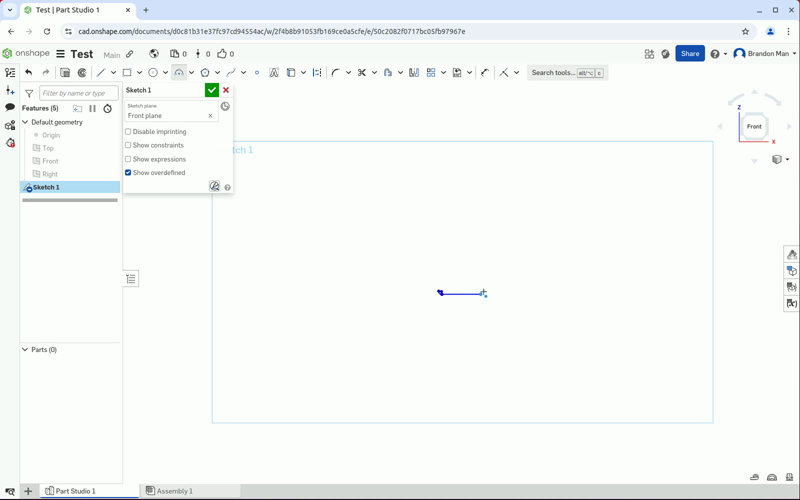
scroll(6)
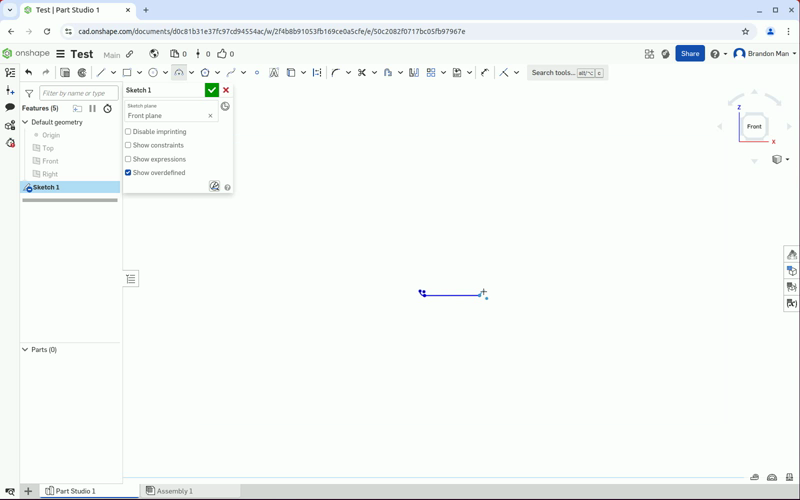
scroll(6)
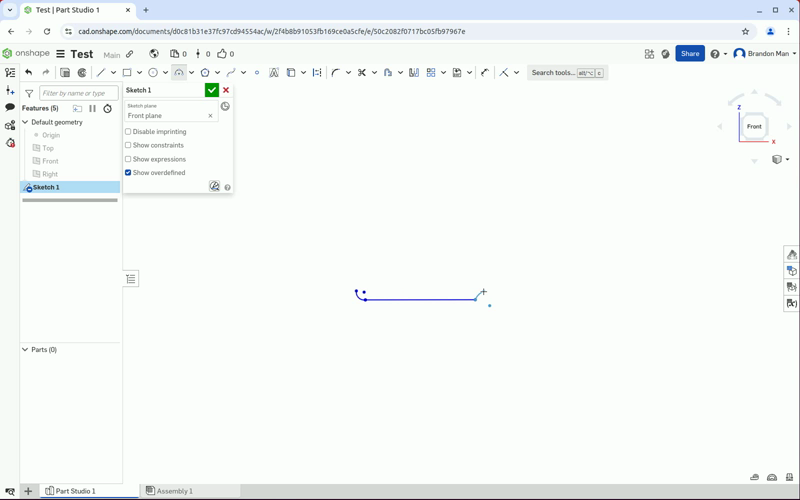
scroll(6)
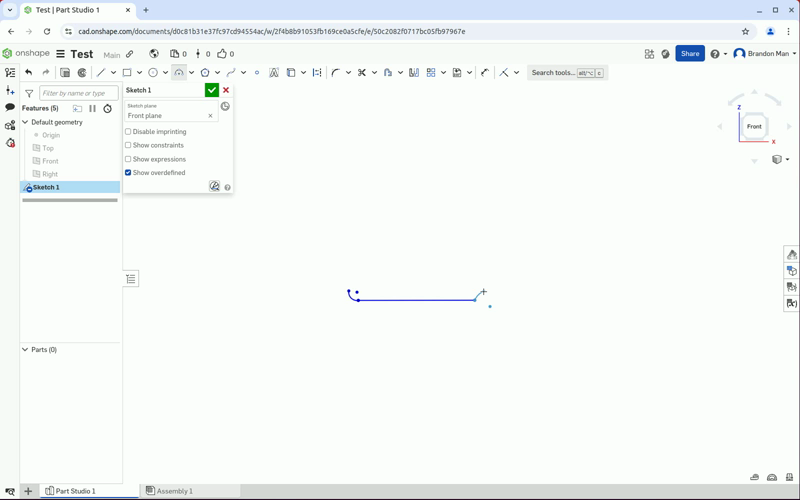
scroll(6)
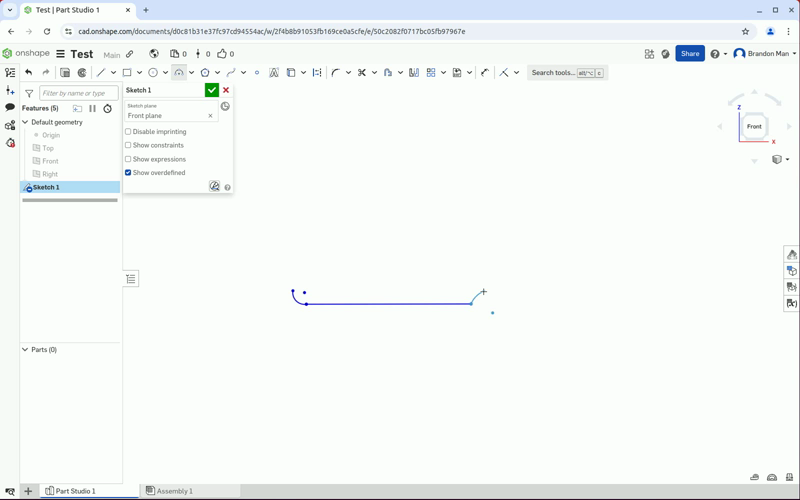
scroll(6)
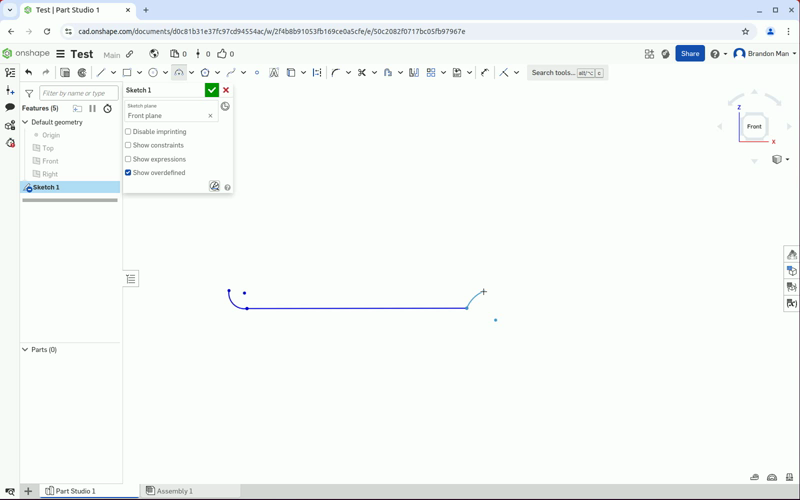
scroll(6)
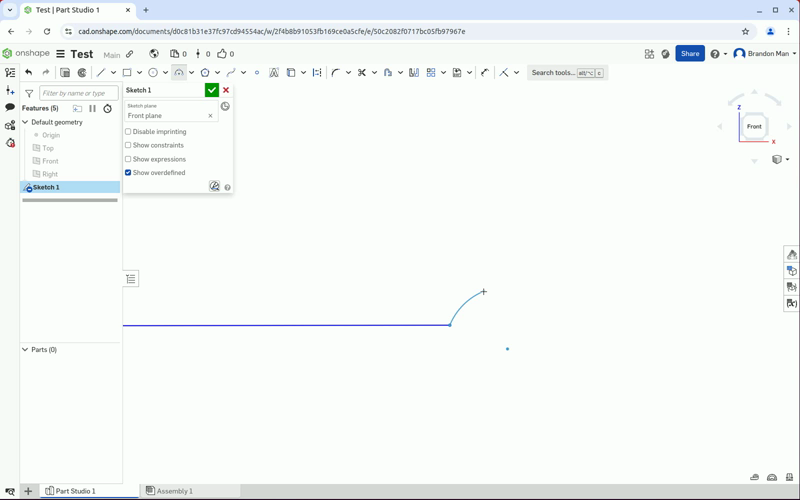
click(483, 291)
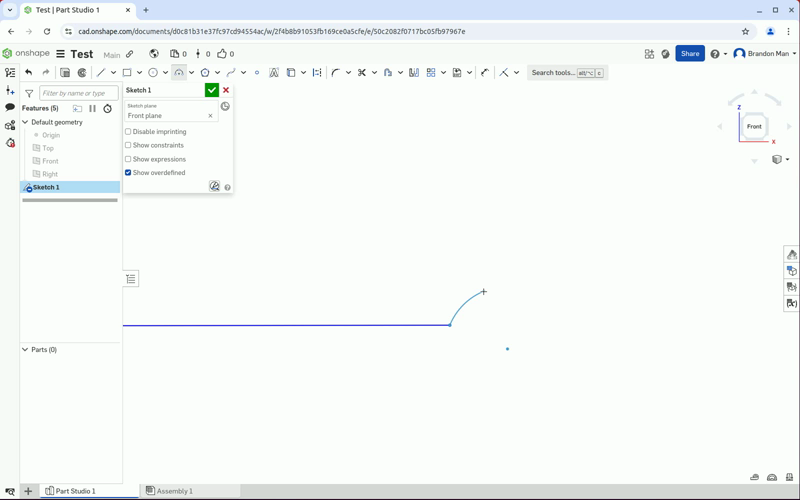
scroll(-6)
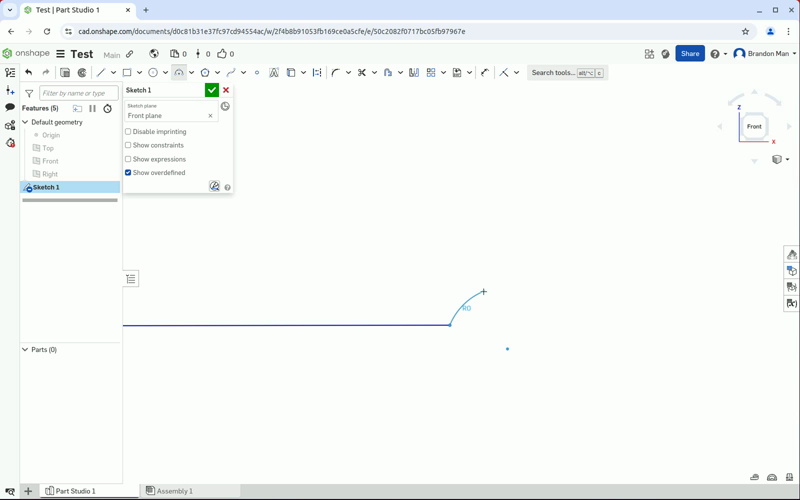
scroll(-6)
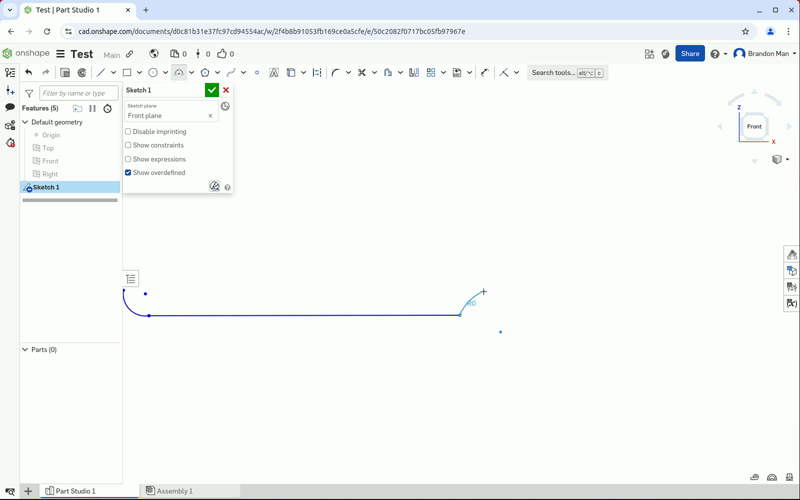
scroll(-6)
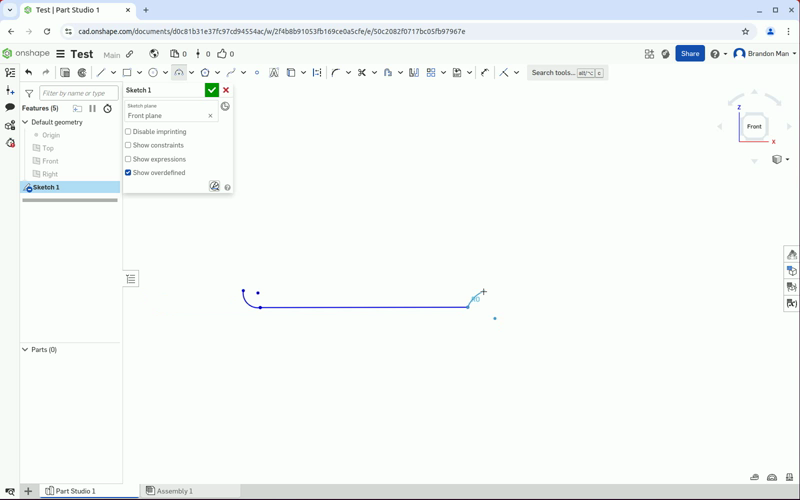
scroll(-6)
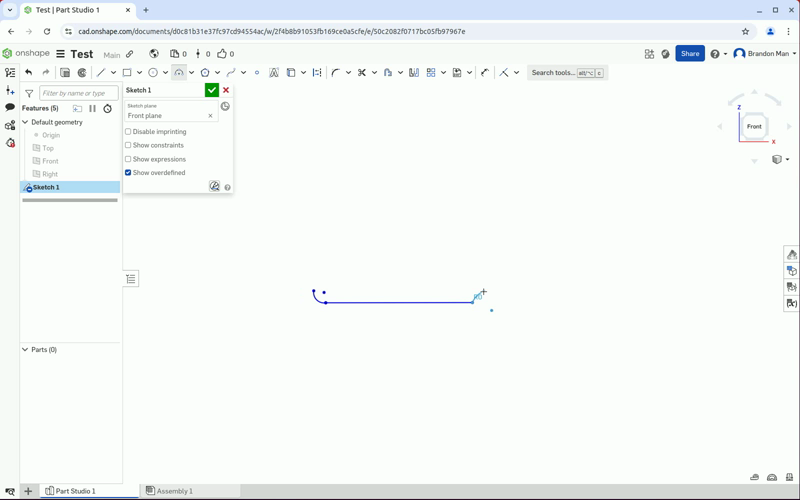
scroll(-6)
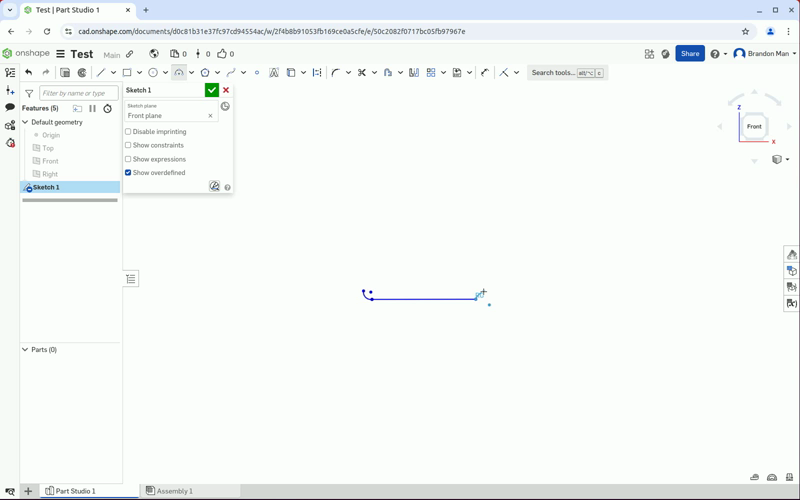
scroll(-6)
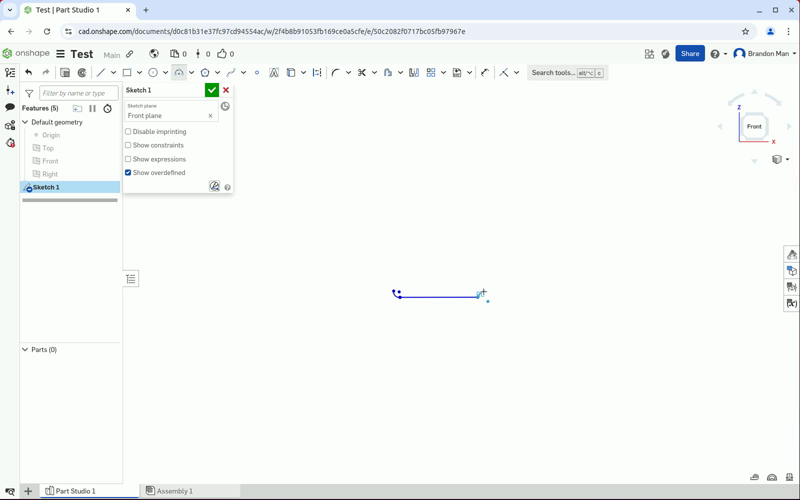
scroll(-6)
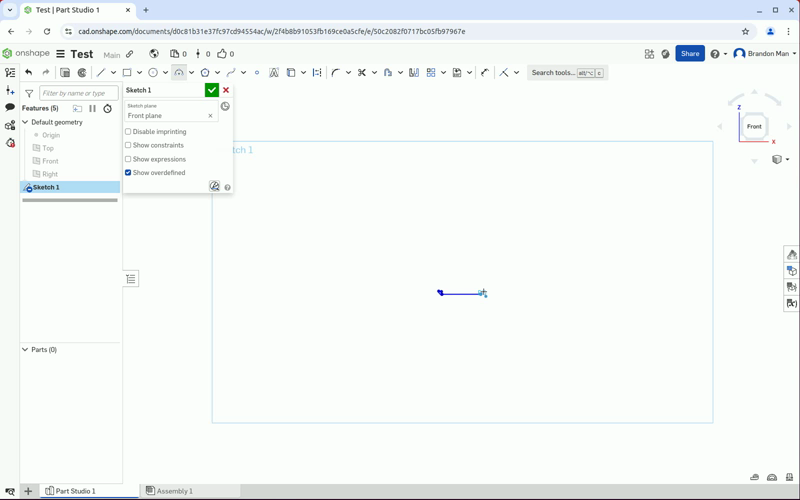
mouse_move(483, 293)
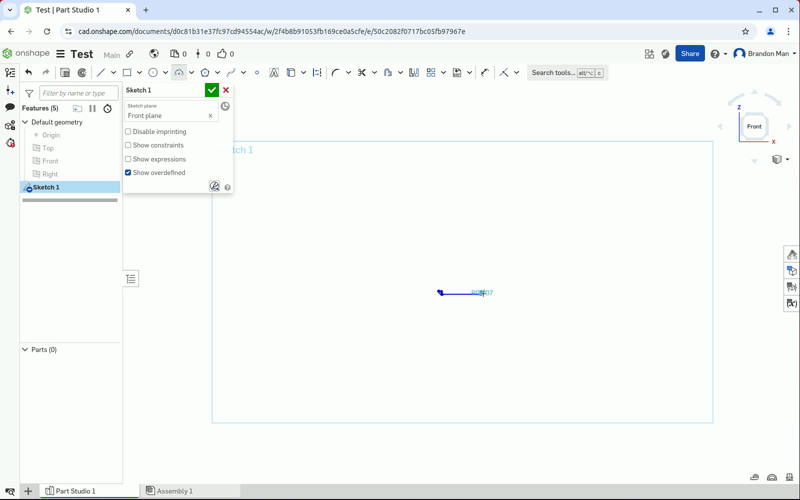
scroll(6)
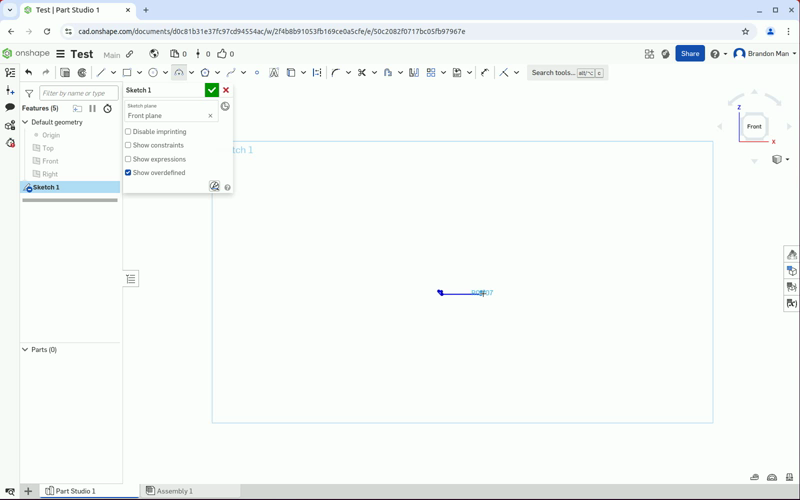
scroll(6)
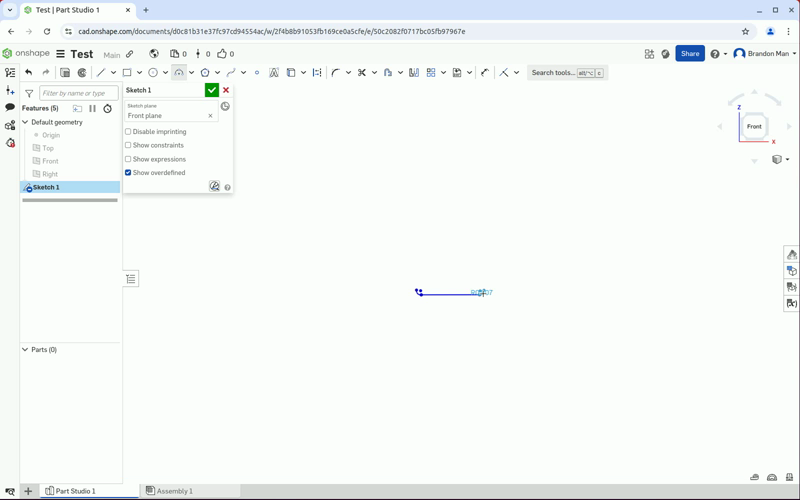
scroll(6)
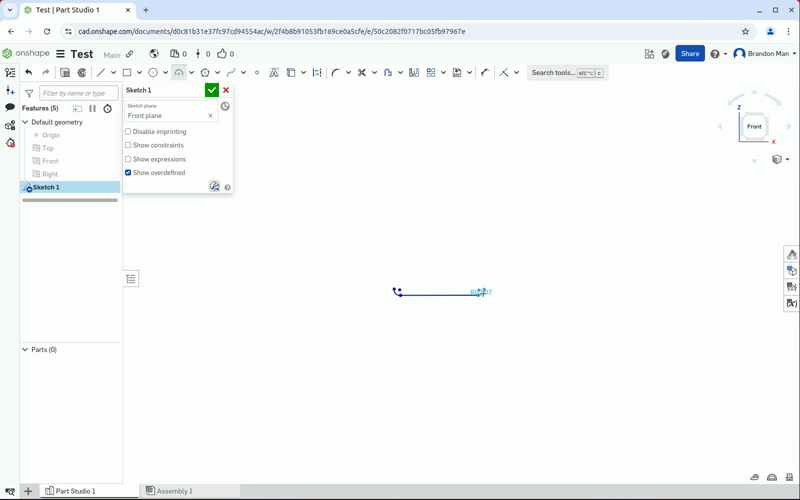
scroll(6)
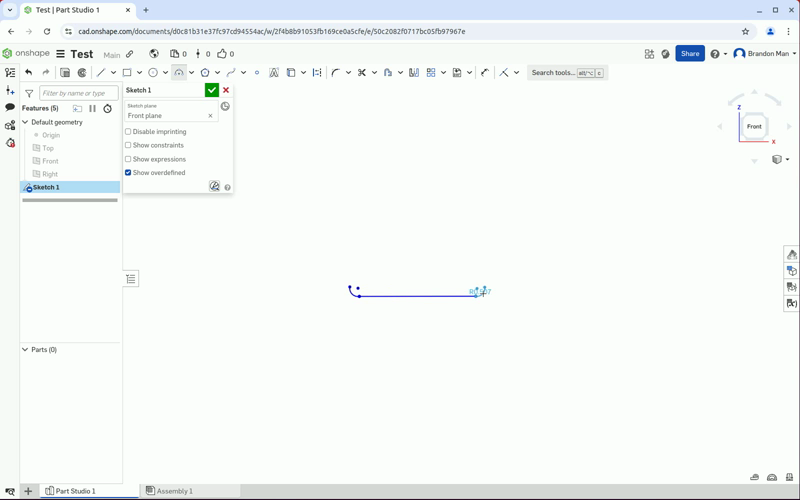
scroll(6)
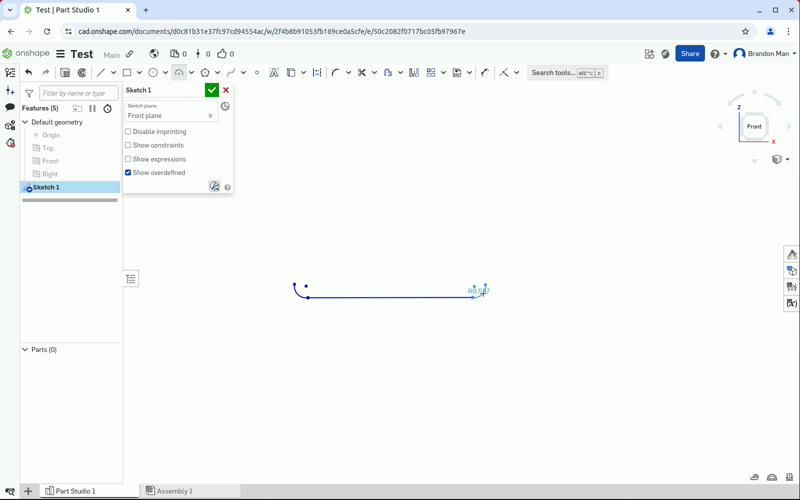
scroll(6)
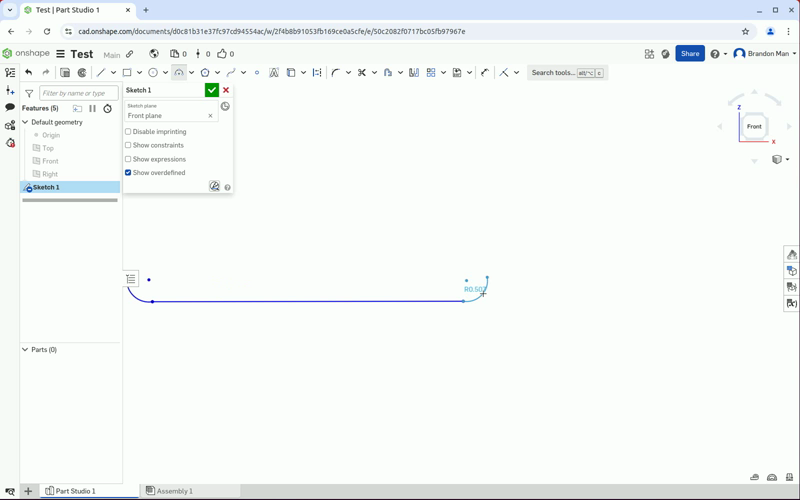
scroll(6)
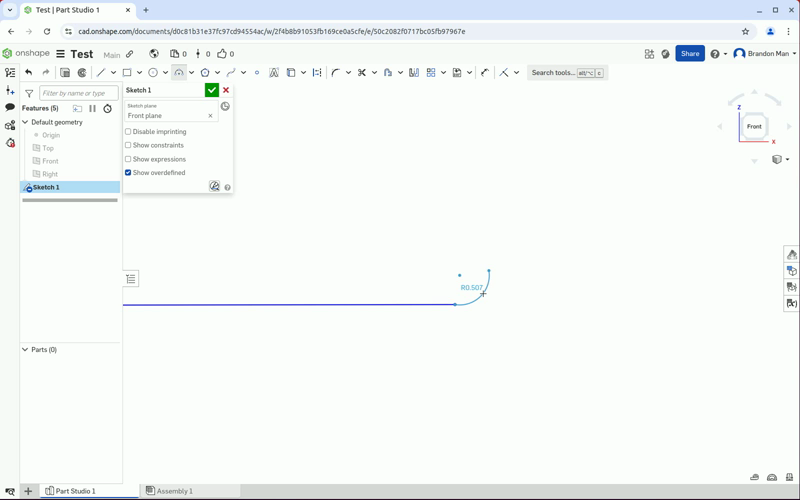
click(483, 293)
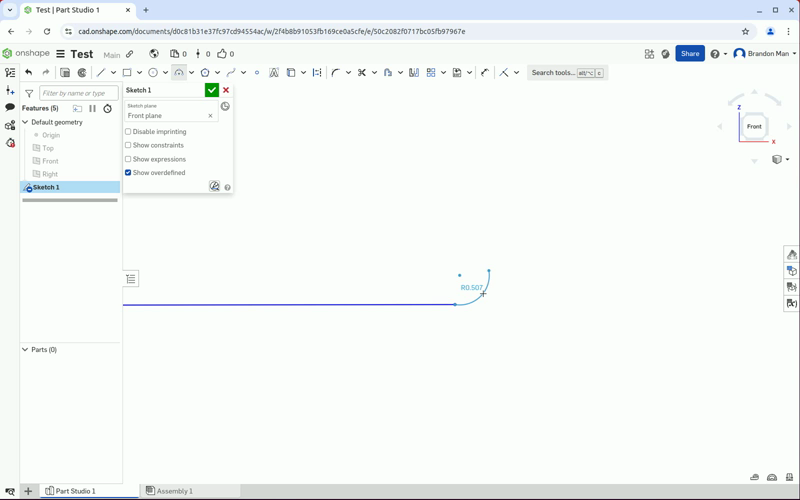
scroll(-6)
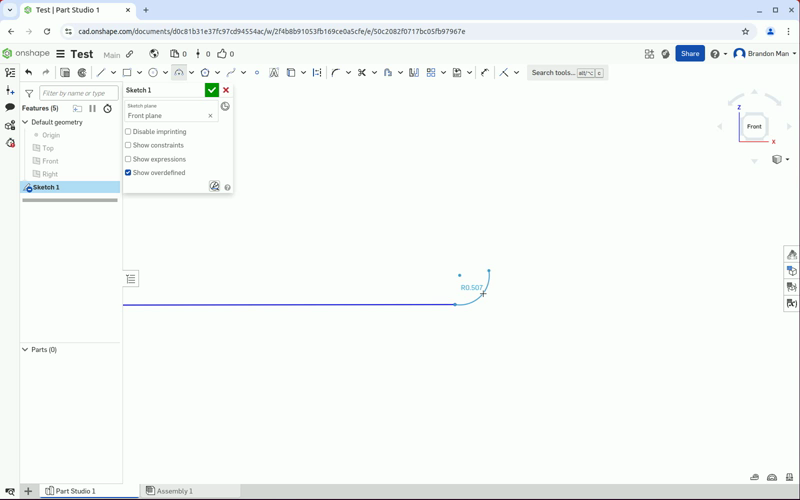
scroll(-6)
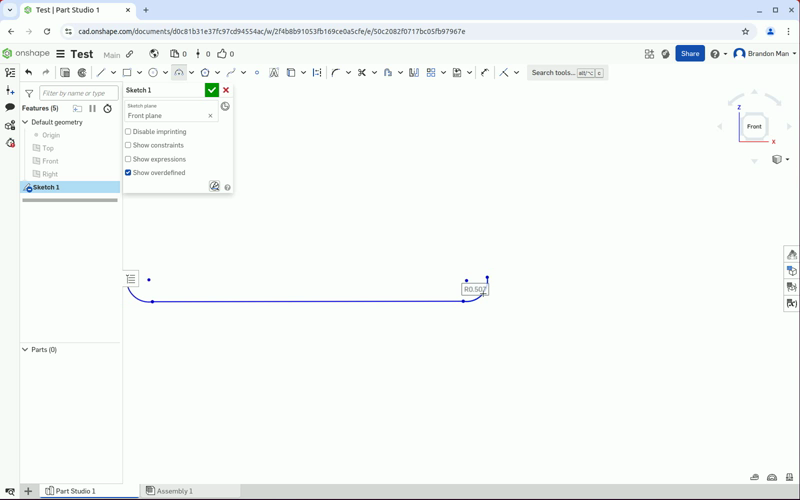
scroll(-6)
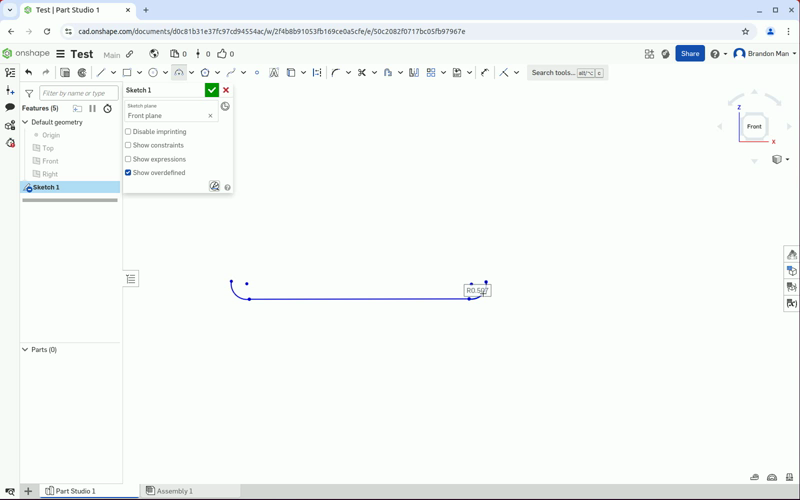
scroll(-6)
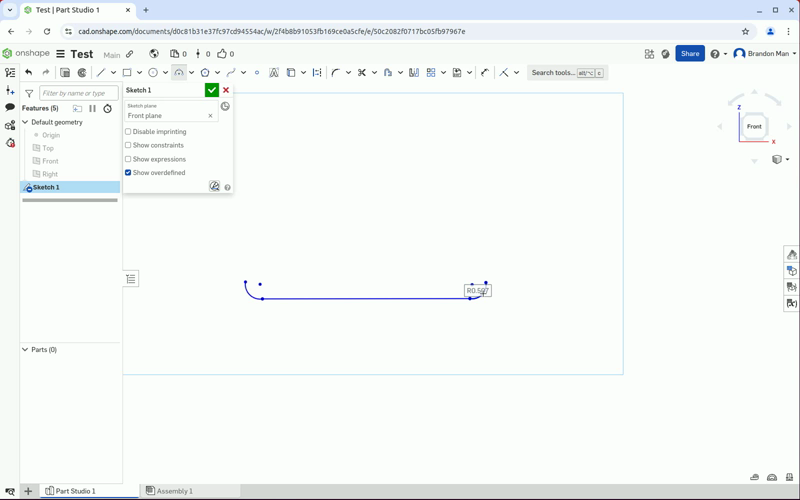
scroll(-6)
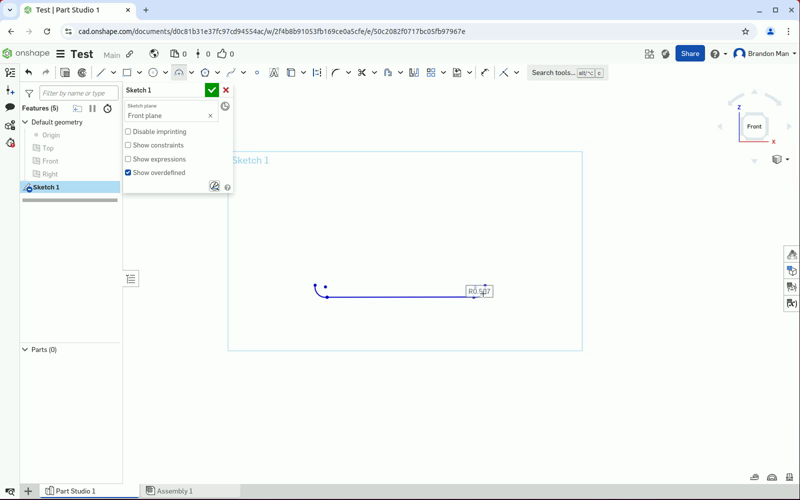
scroll(-6)
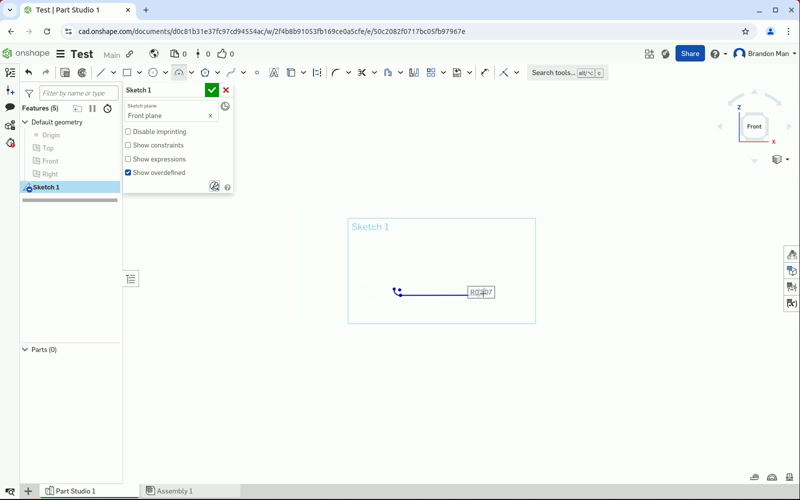
scroll(-6)
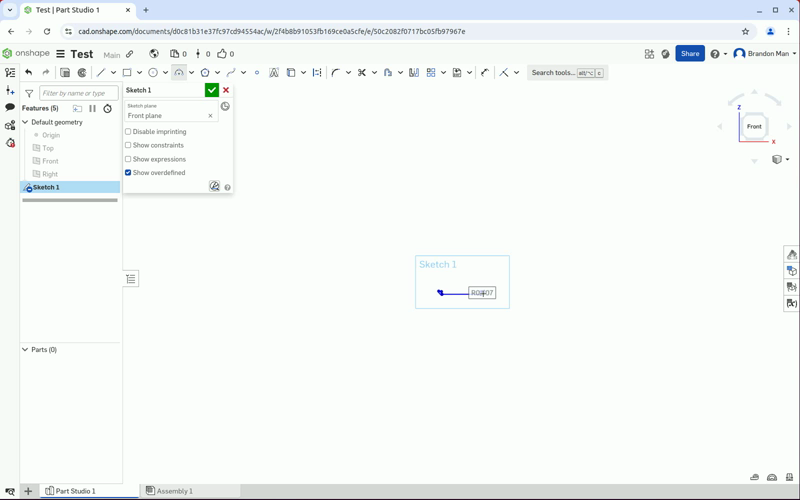
key_up(shift)
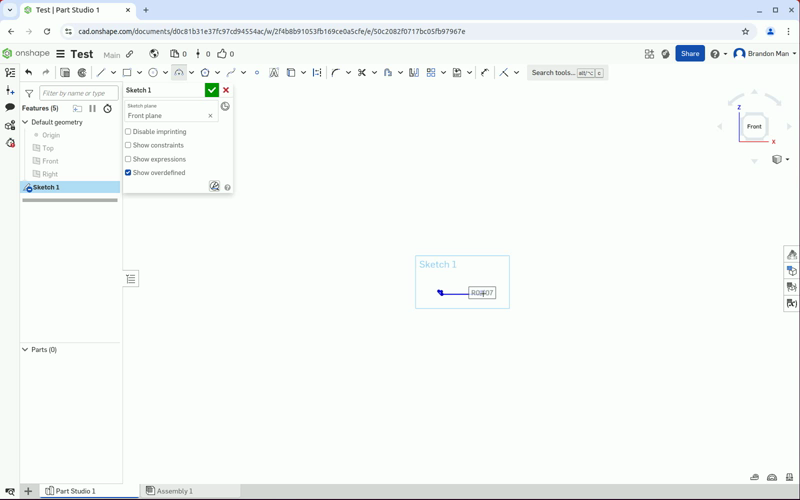
key(esc)
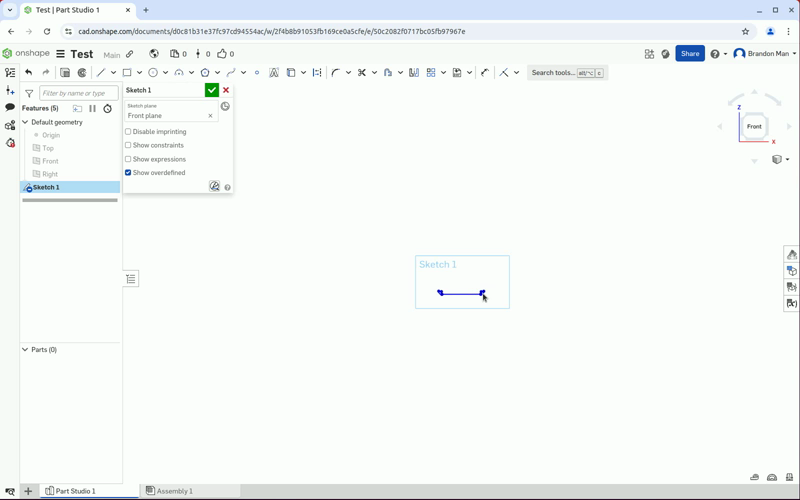
key(l)
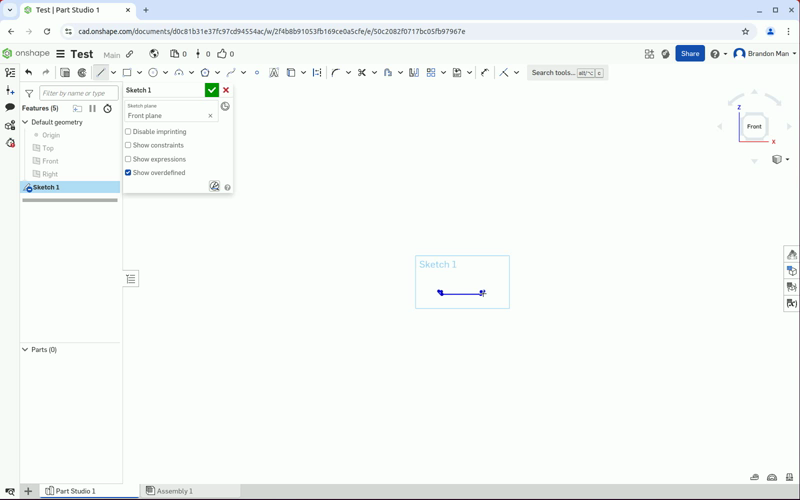
mouse_move(483, 291)
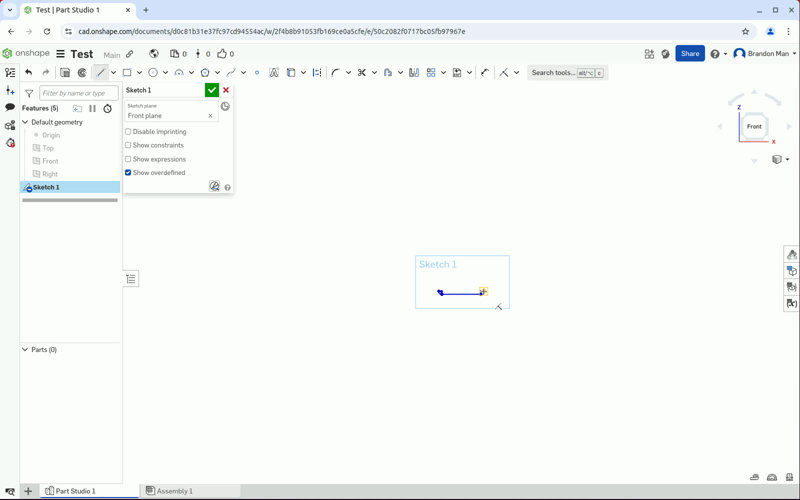
scroll(6)
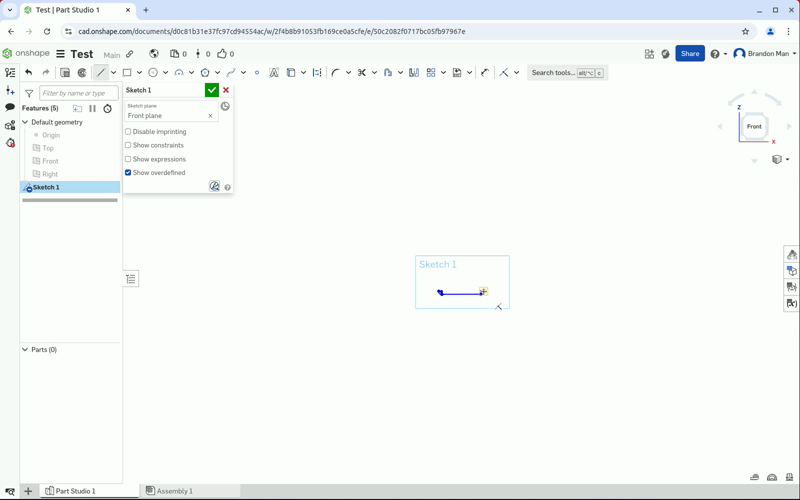
scroll(6)
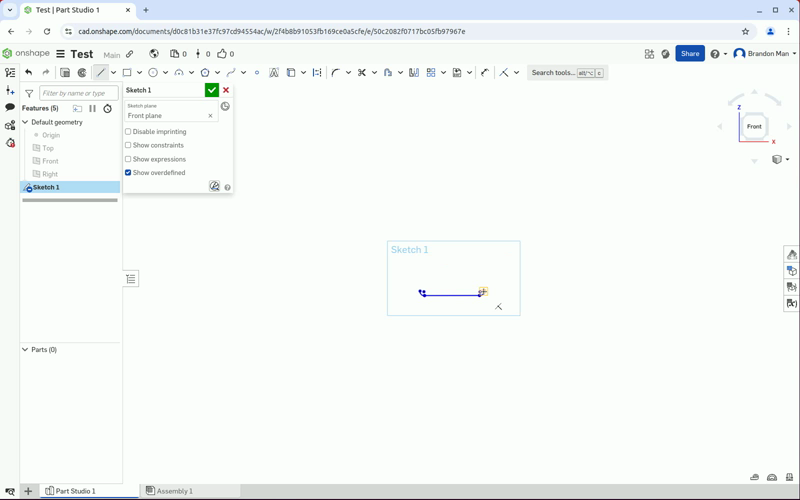
scroll(6)
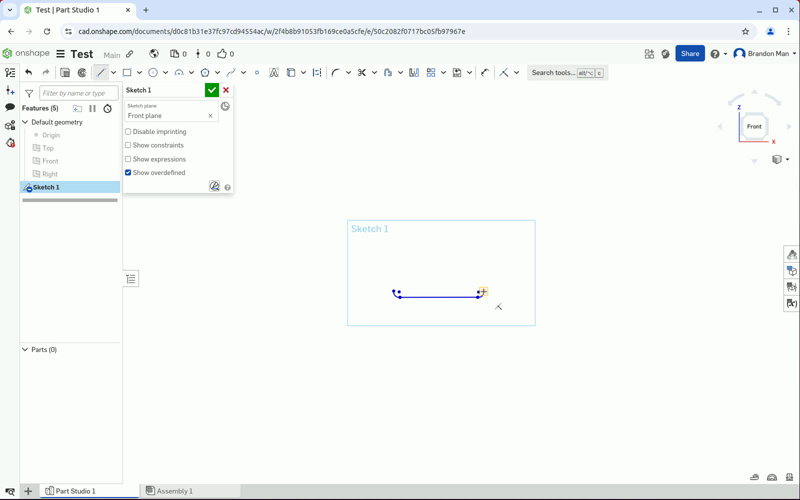
scroll(6)
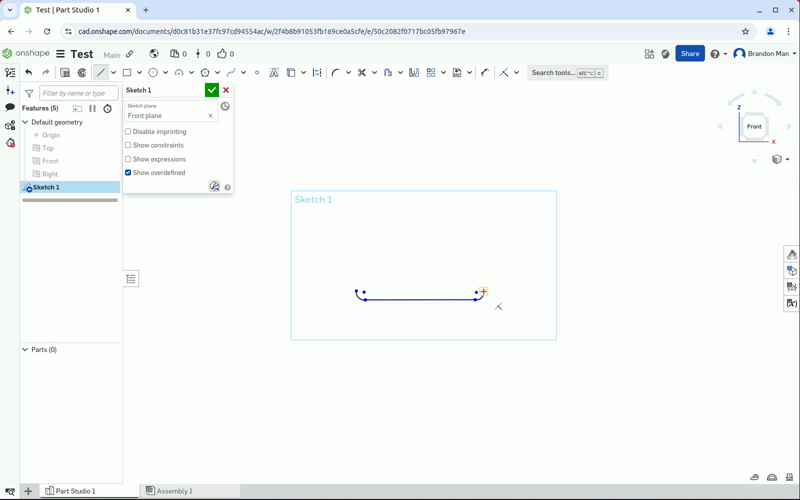
scroll(6)
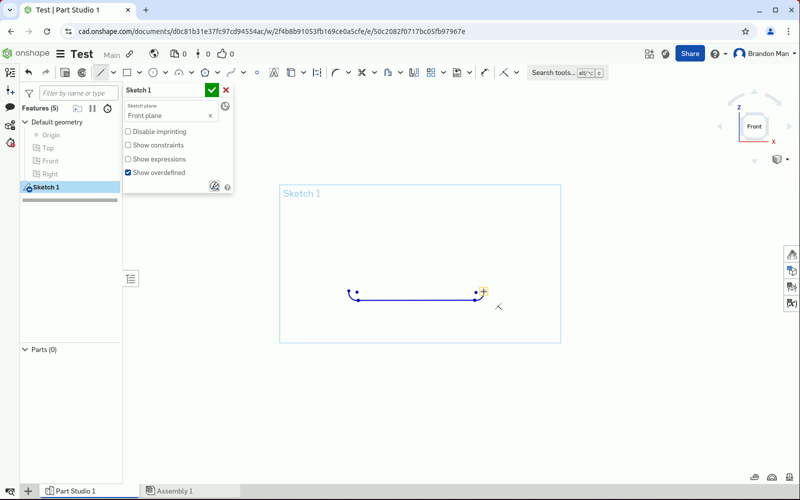
scroll(6)
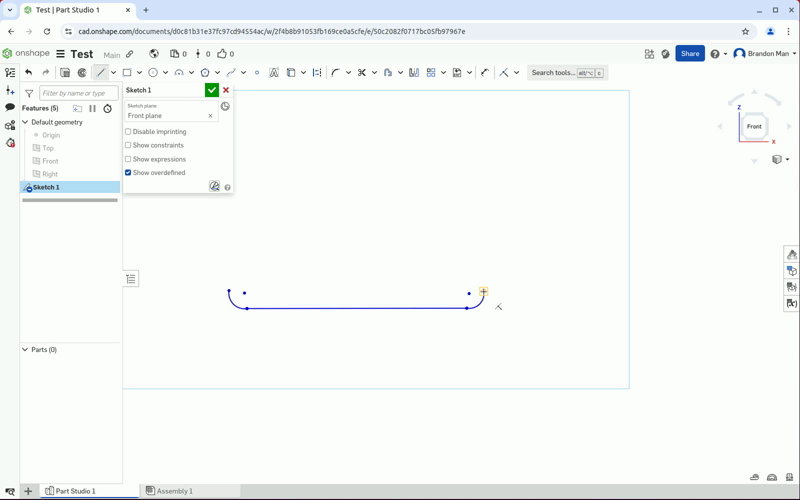
scroll(6)
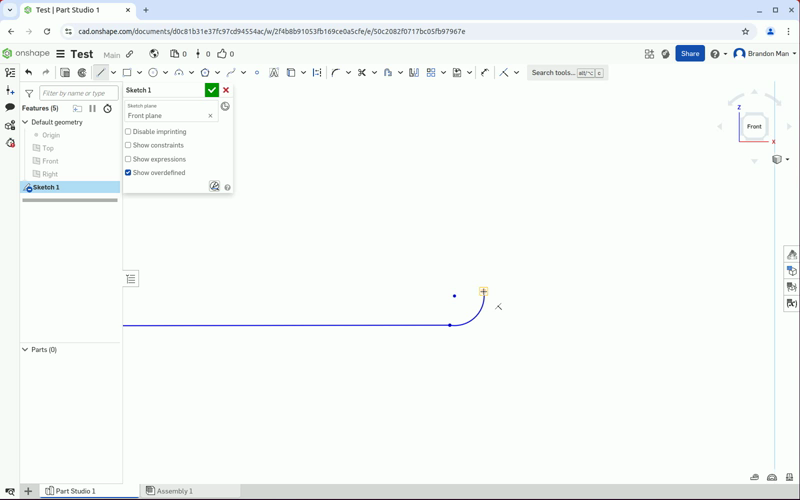
click(483, 291)
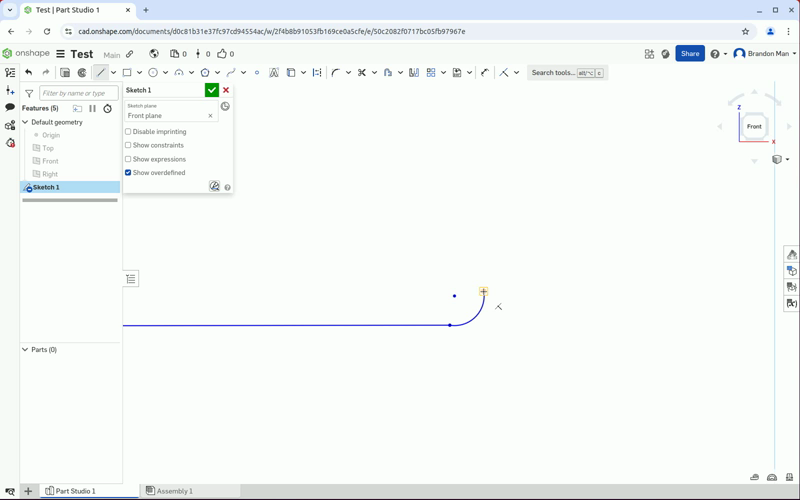
scroll(-6)
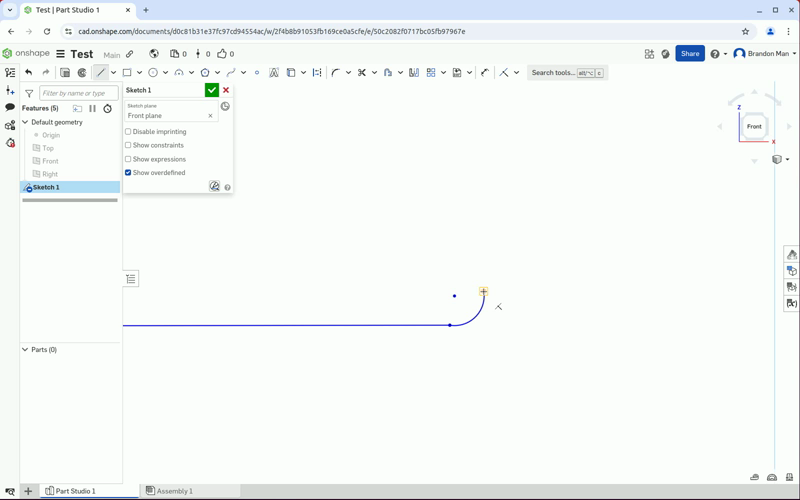
scroll(-6)
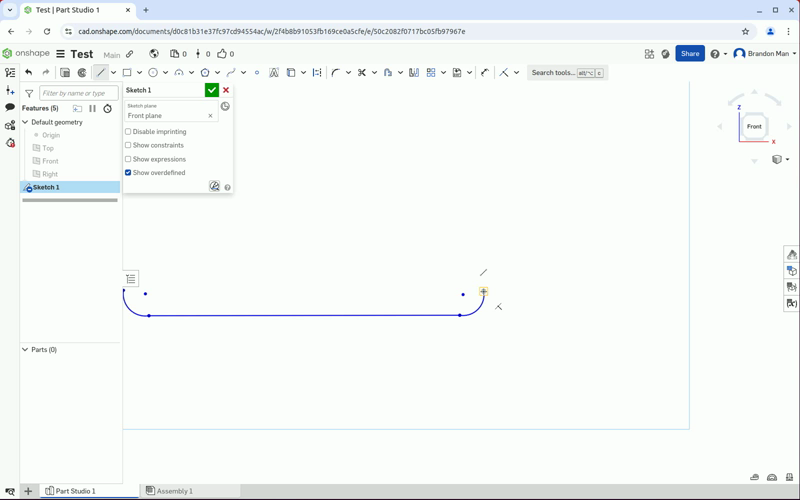
scroll(-6)
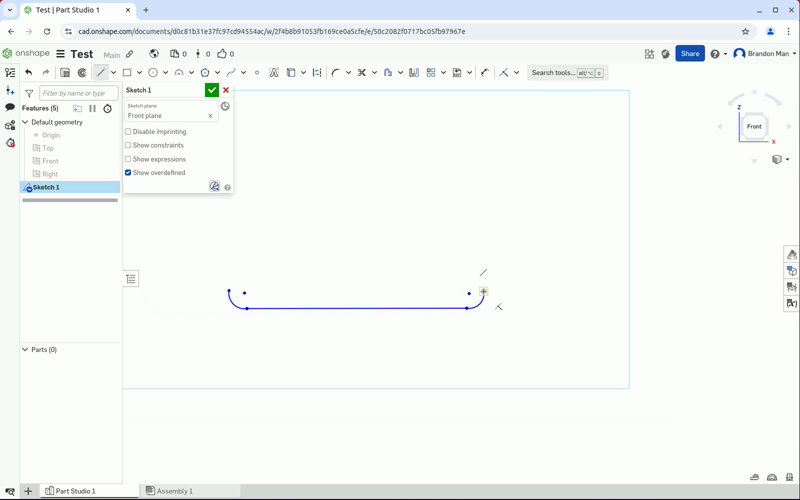
scroll(-6)
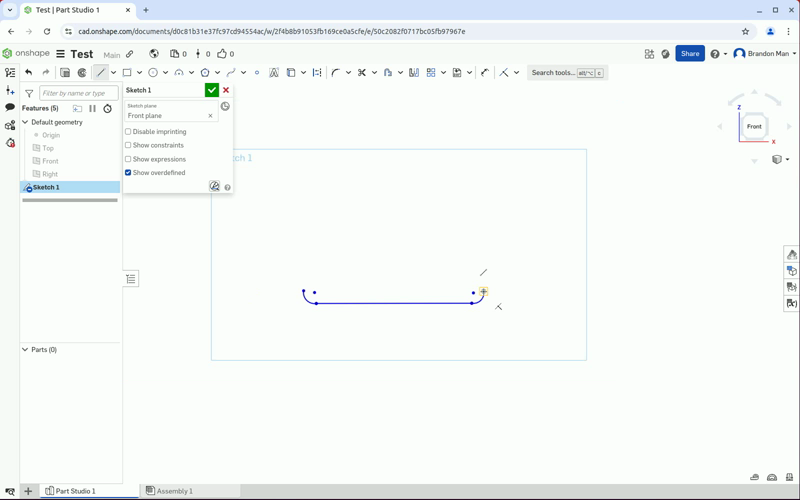
scroll(-6)
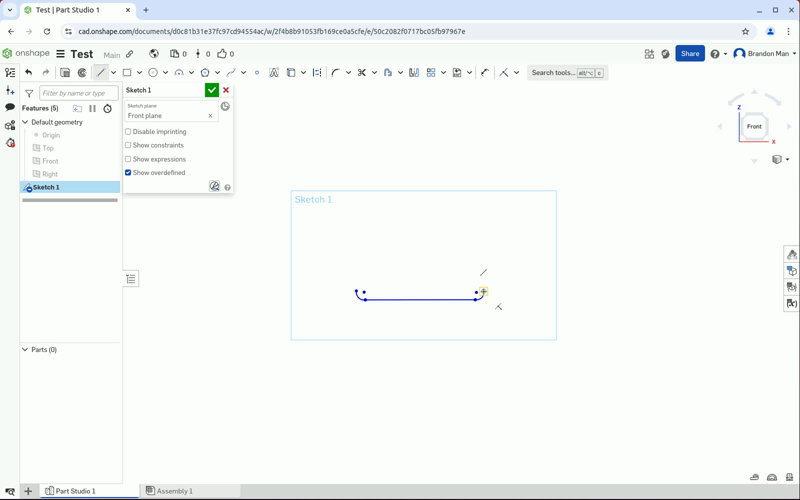
scroll(-6)
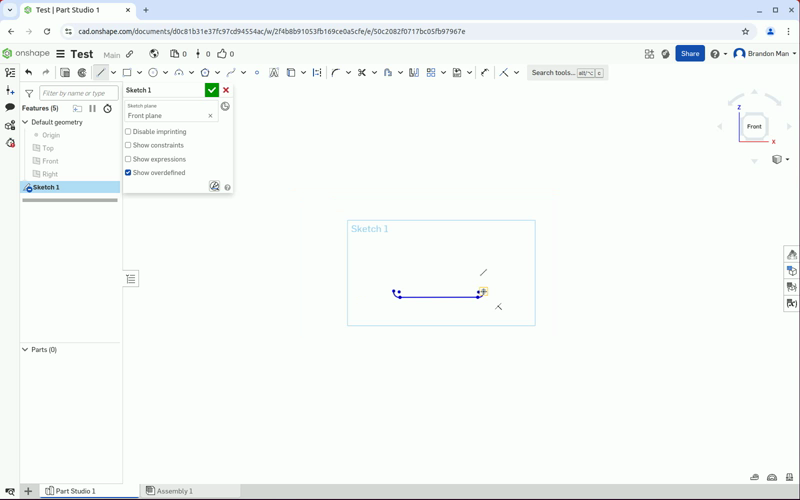
scroll(-6)
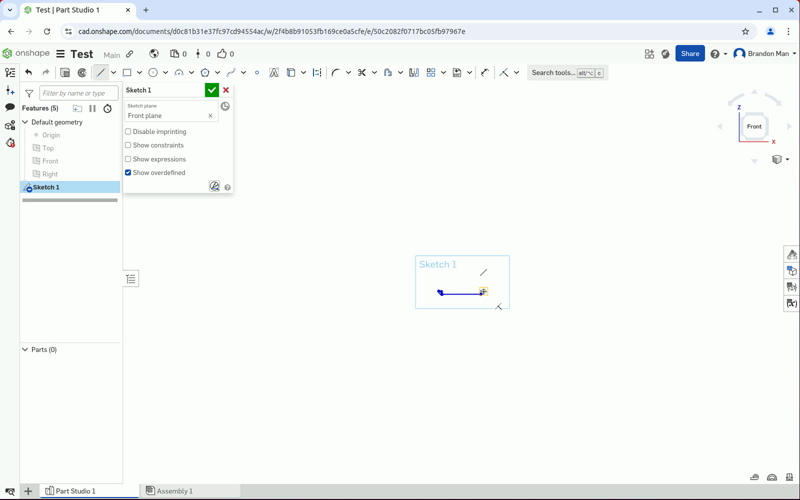
key_down(shift)
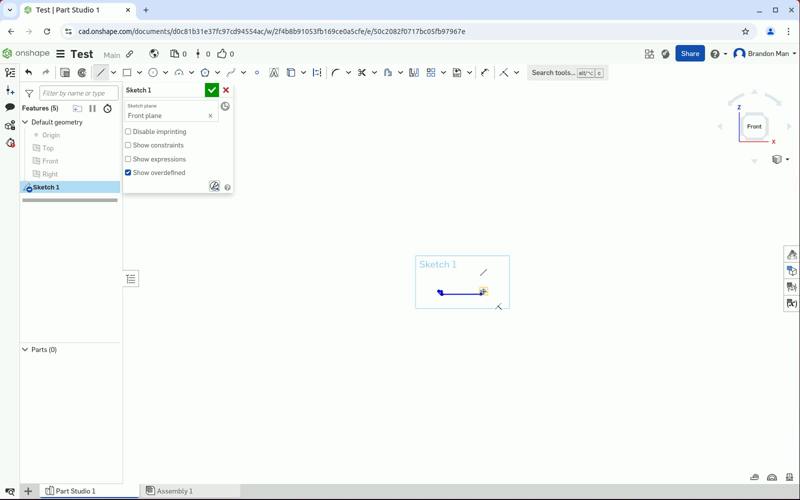
mouse_move(513, 291)
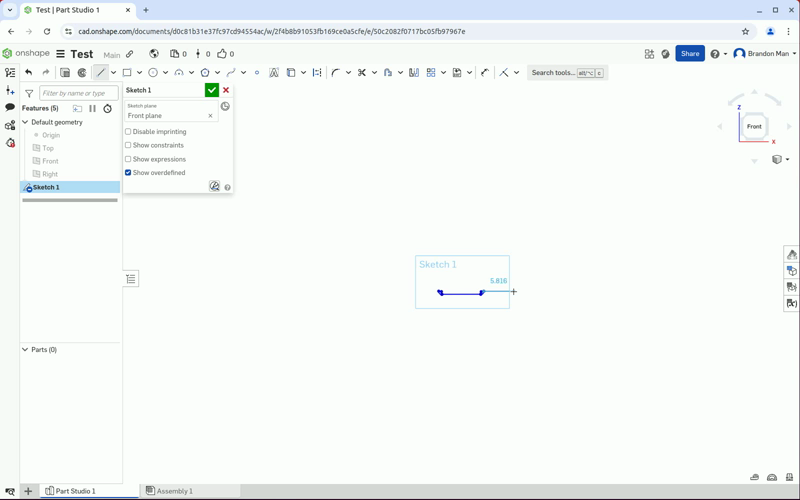
mouse_move(483, 273)
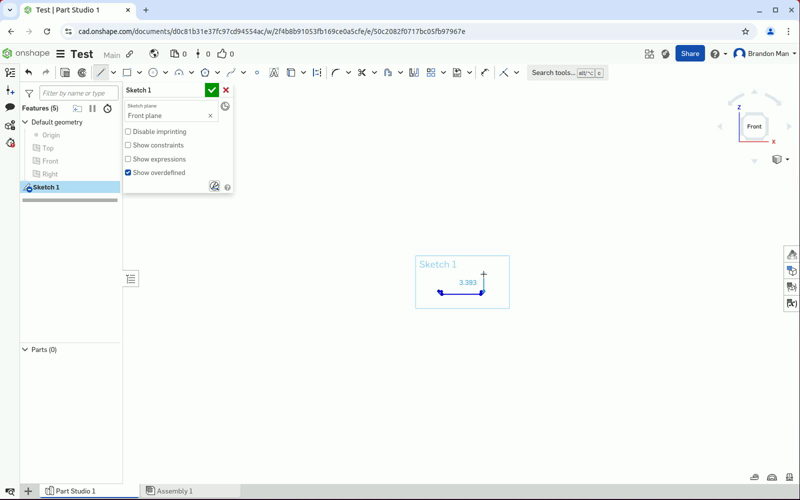
click(483, 273)
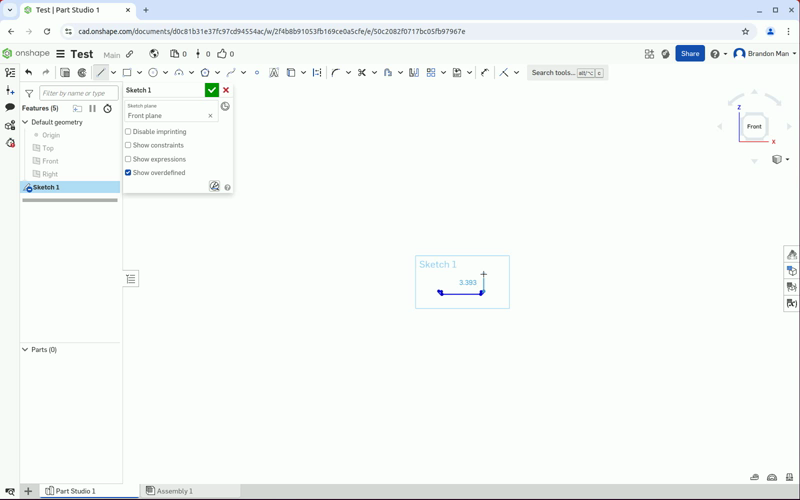
key_up(shift)
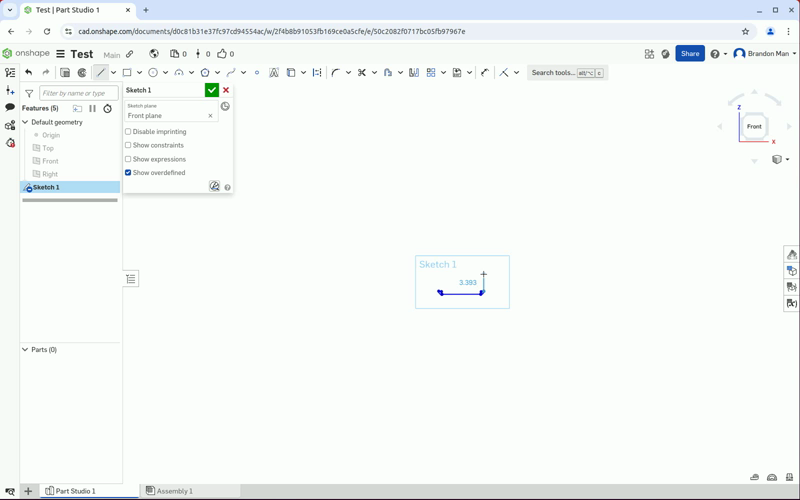
key(esc)
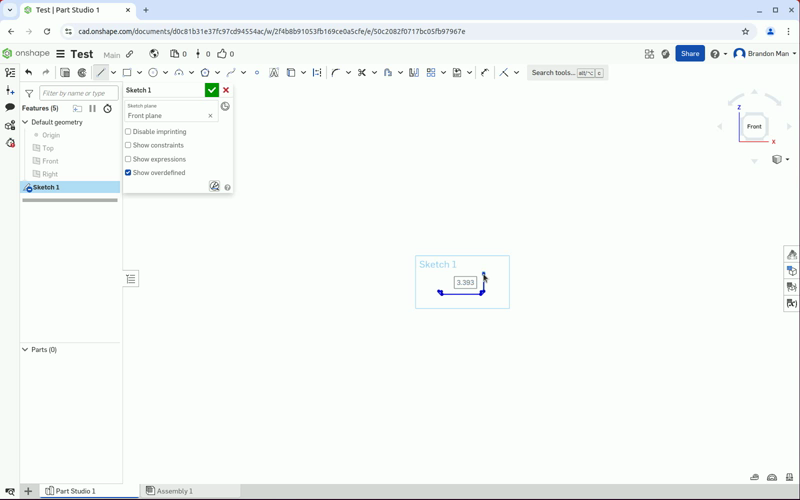
key(a)
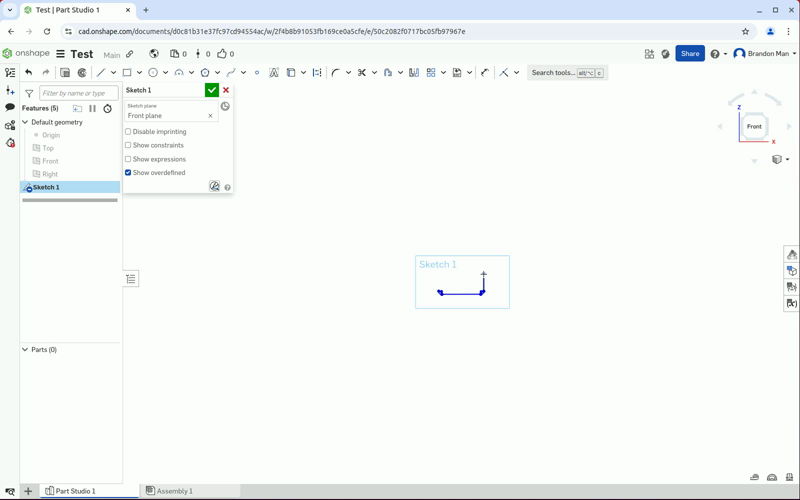
mouse_move(483, 273)
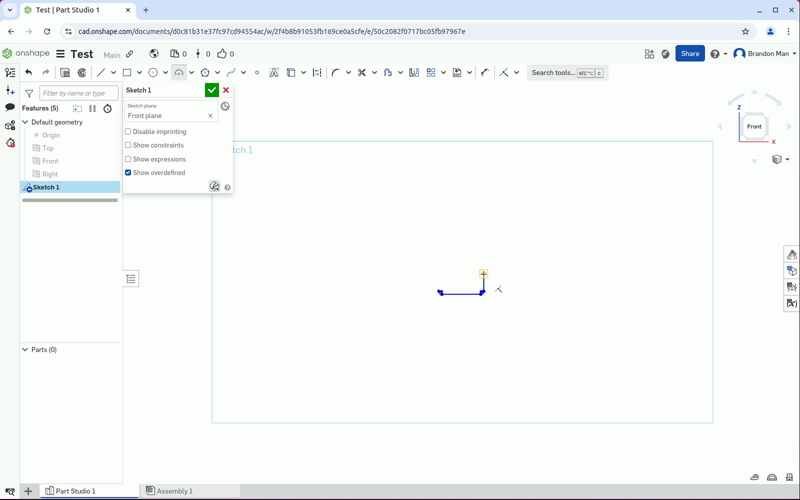
click(483, 273)
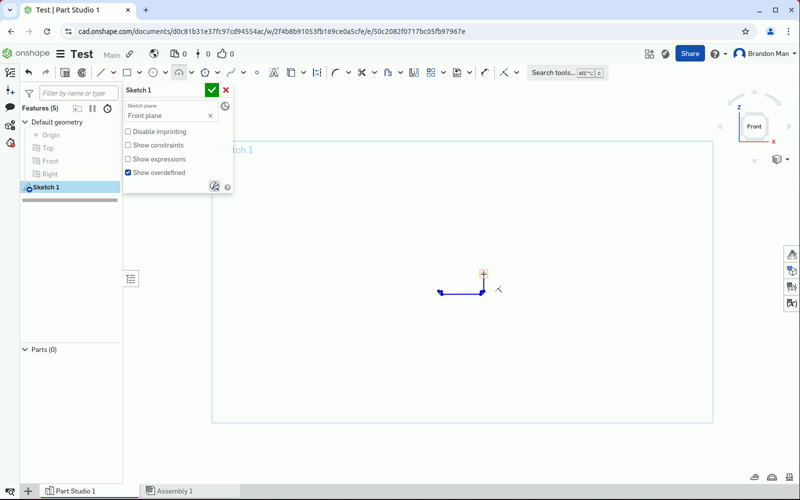
key_down(shift)
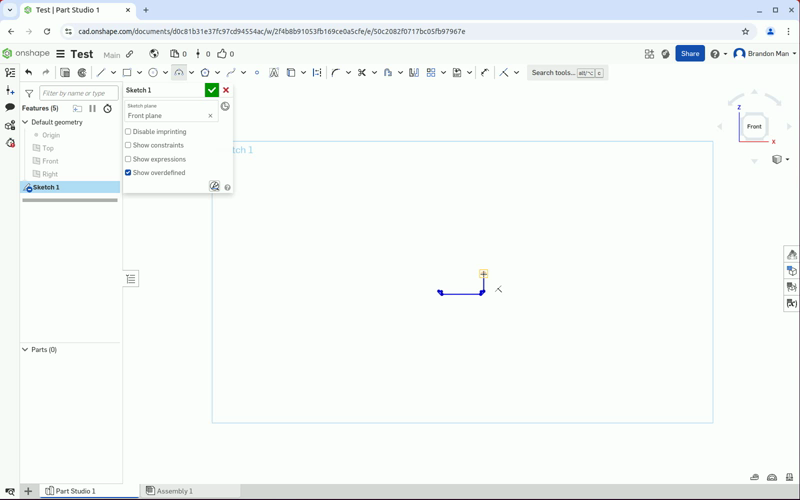
mouse_move(480, 271)
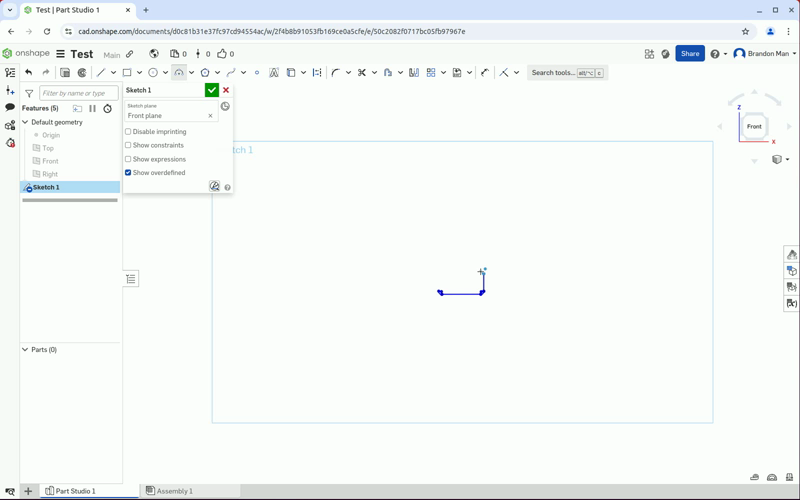
scroll(6)
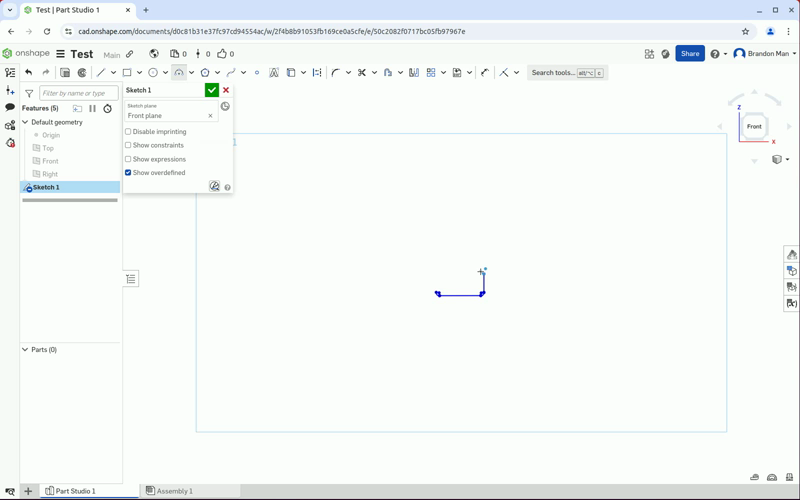
scroll(6)
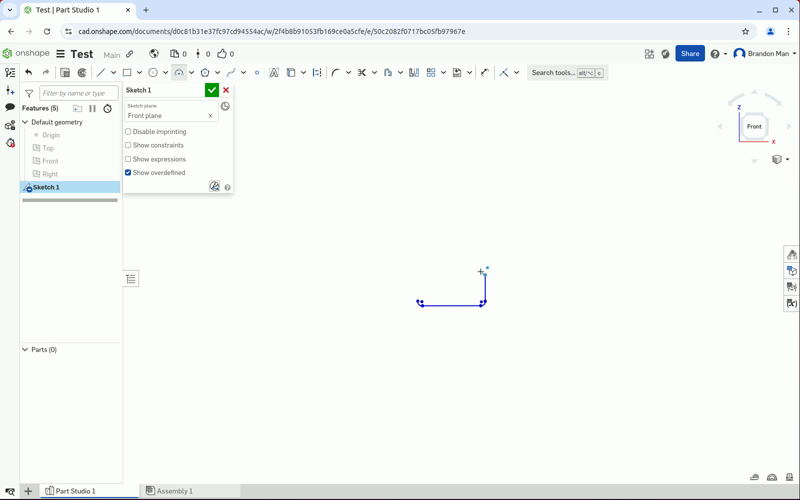
scroll(6)
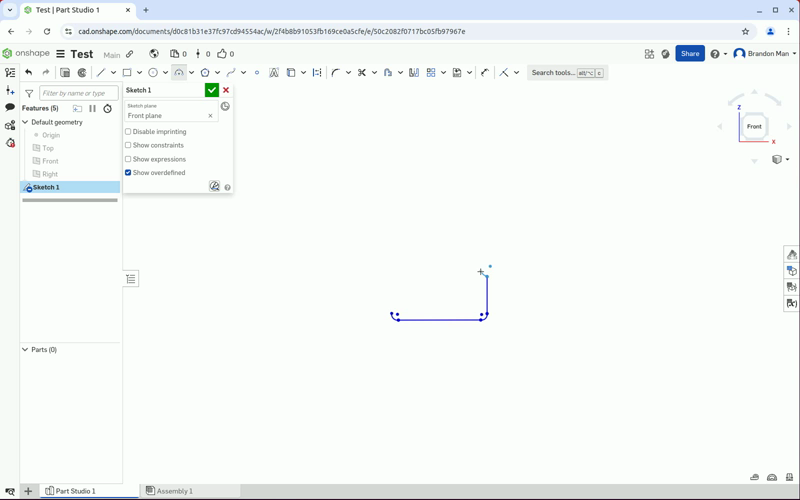
scroll(6)
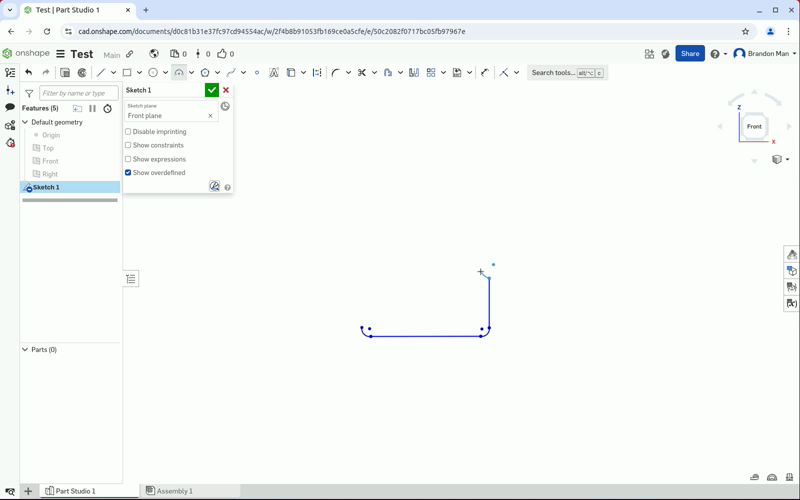
scroll(6)
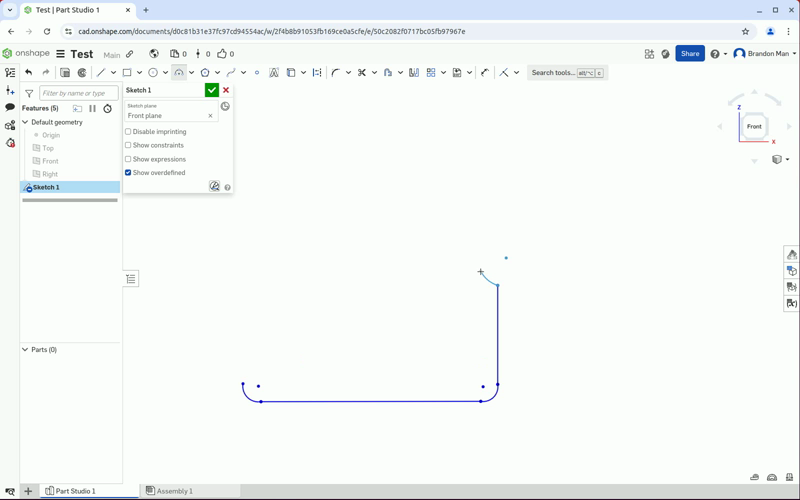
scroll(6)
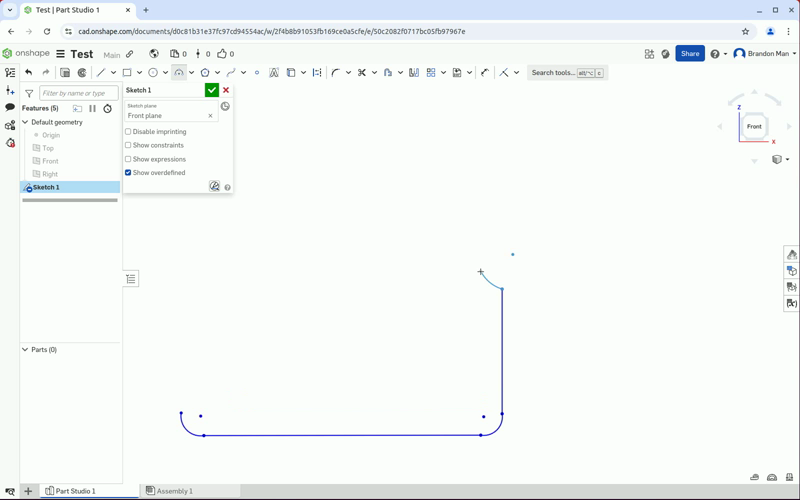
scroll(6)
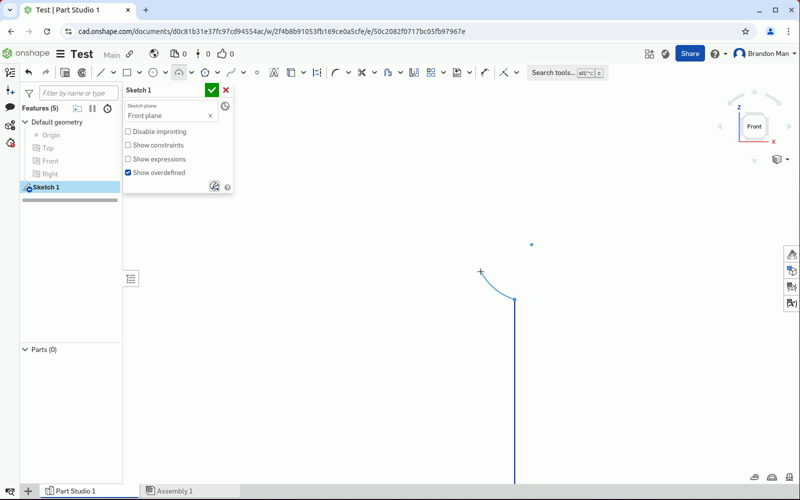
click(480, 271)
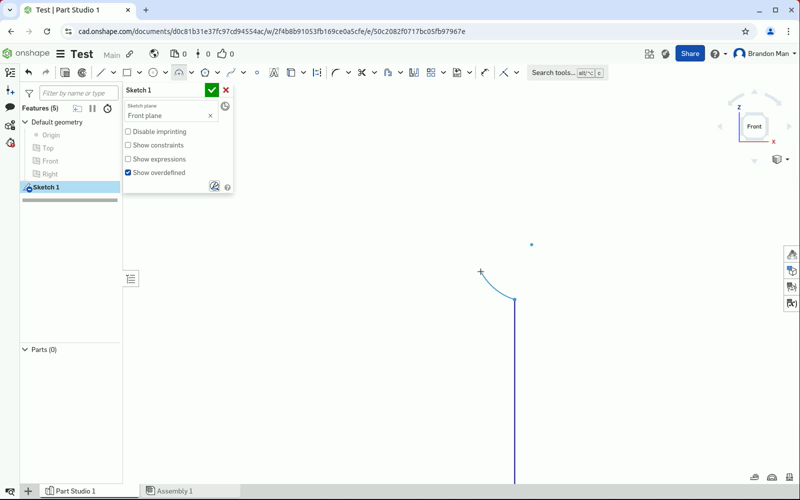
scroll(-6)
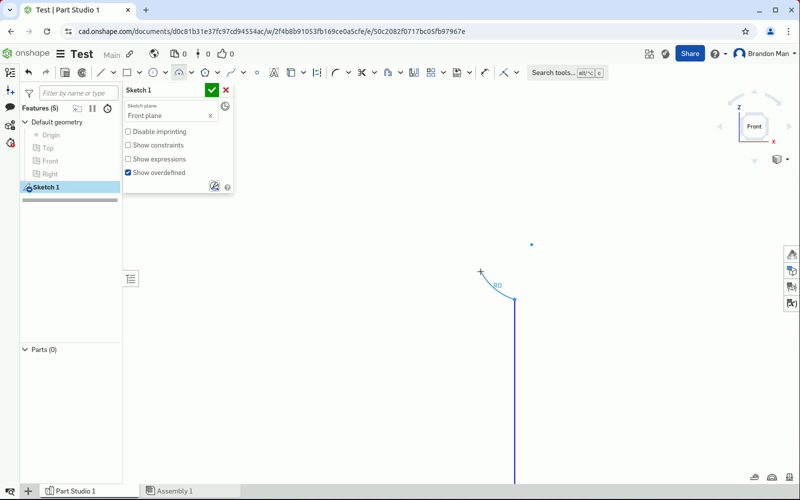
scroll(-6)
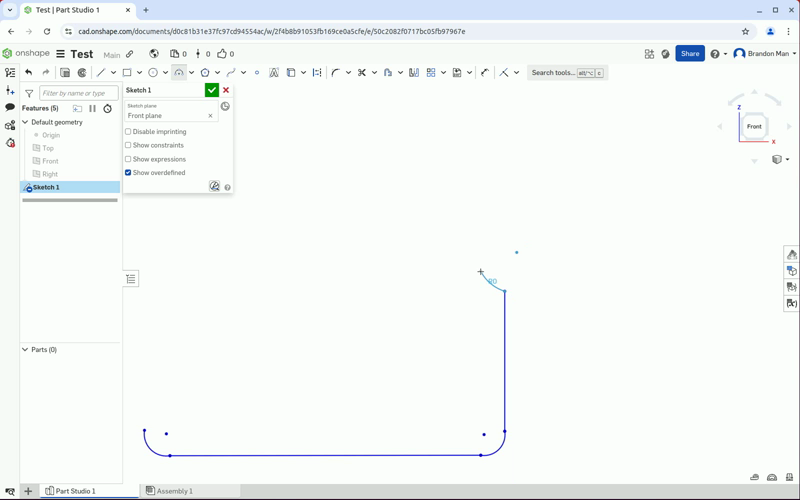
scroll(-6)
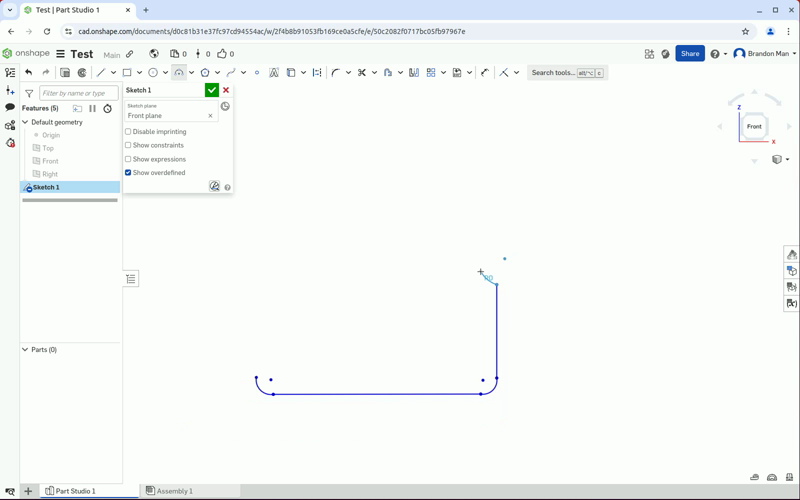
scroll(-6)
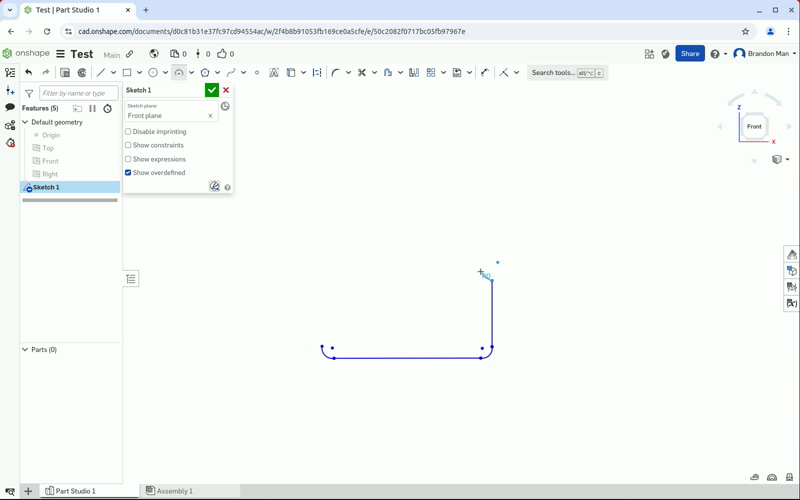
scroll(-6)
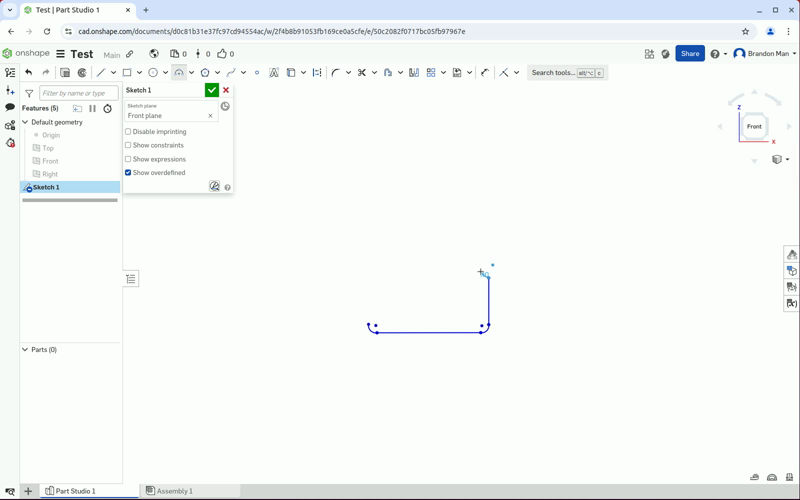
scroll(-6)
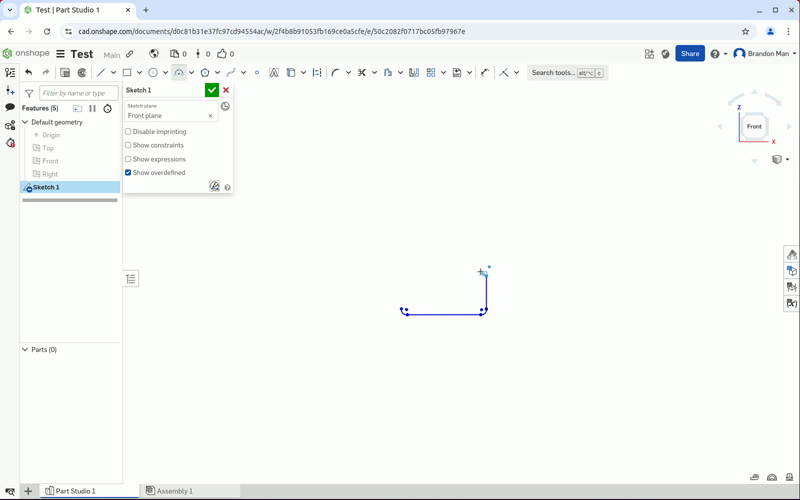
scroll(-6)
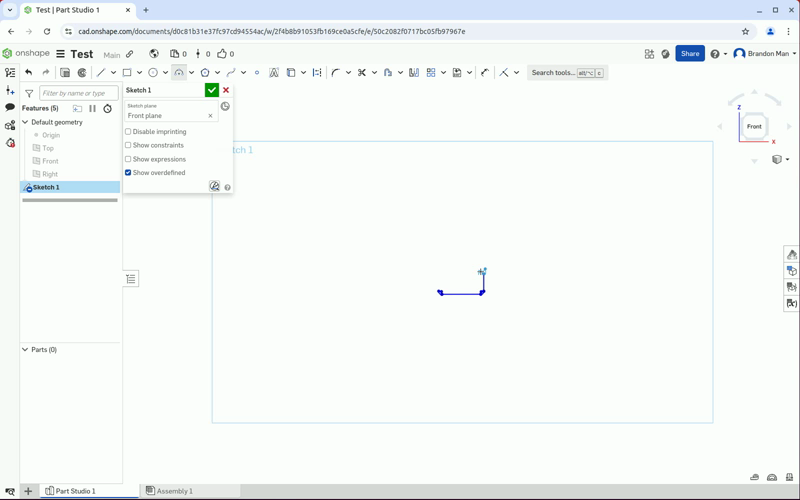
mouse_move(483, 272)
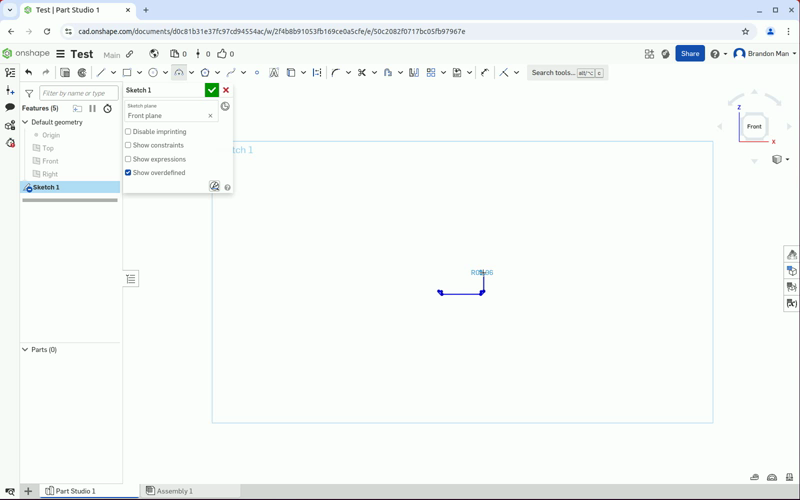
scroll(6)
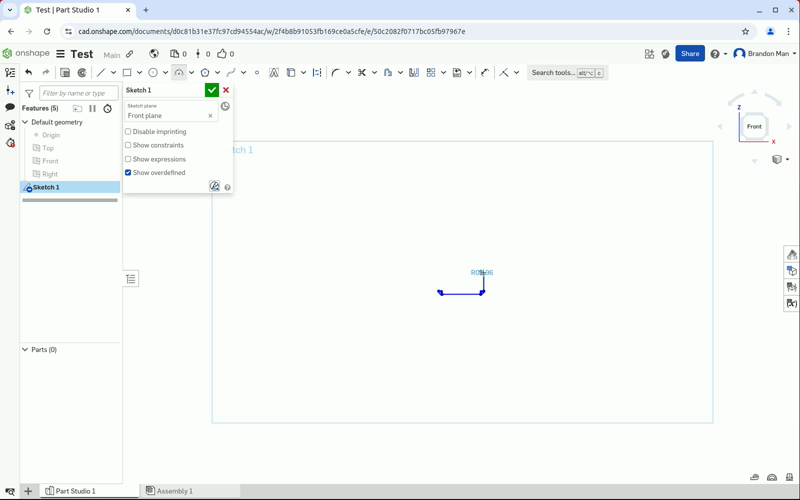
scroll(6)
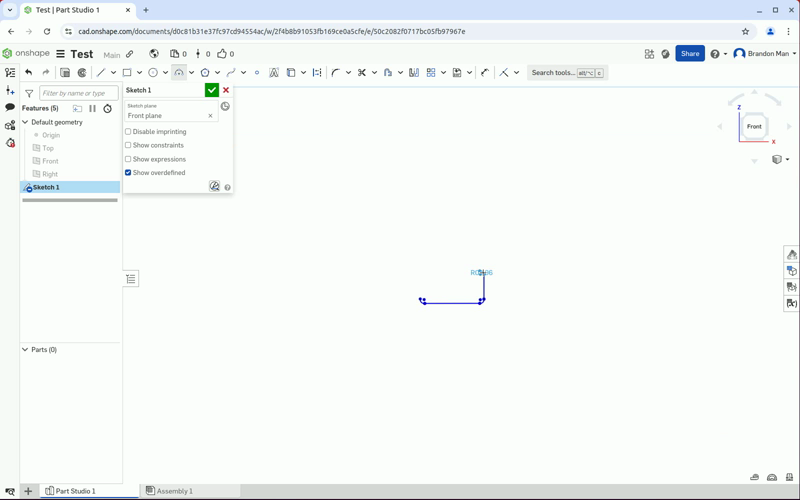
scroll(6)
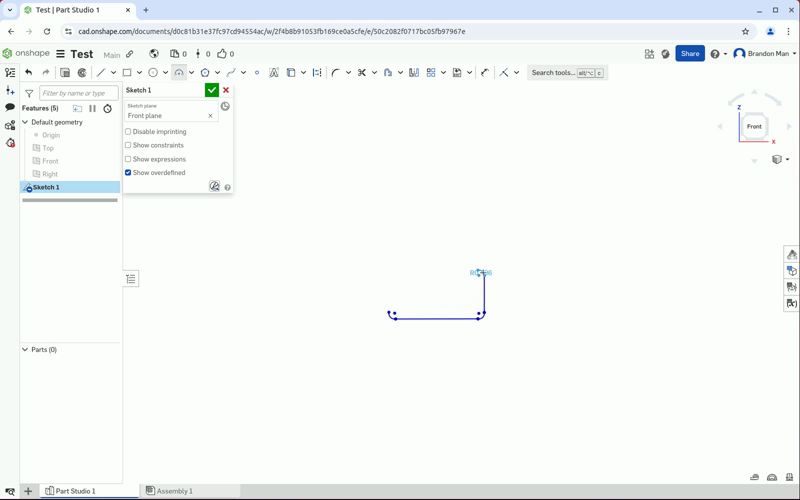
scroll(6)
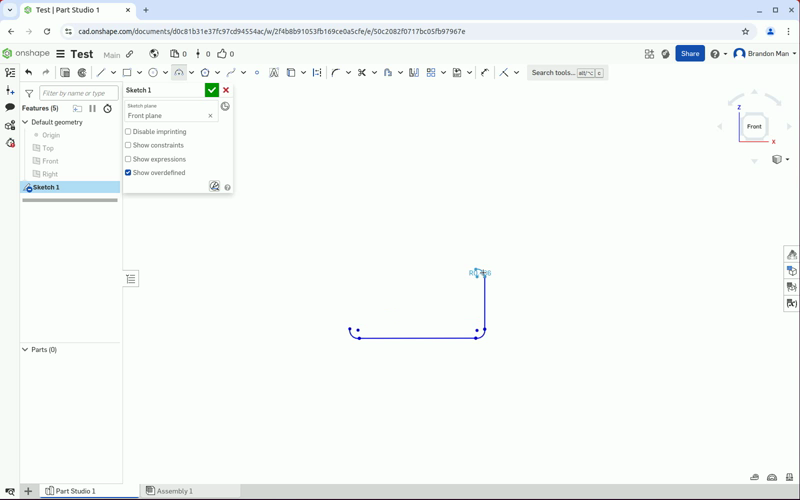
scroll(6)
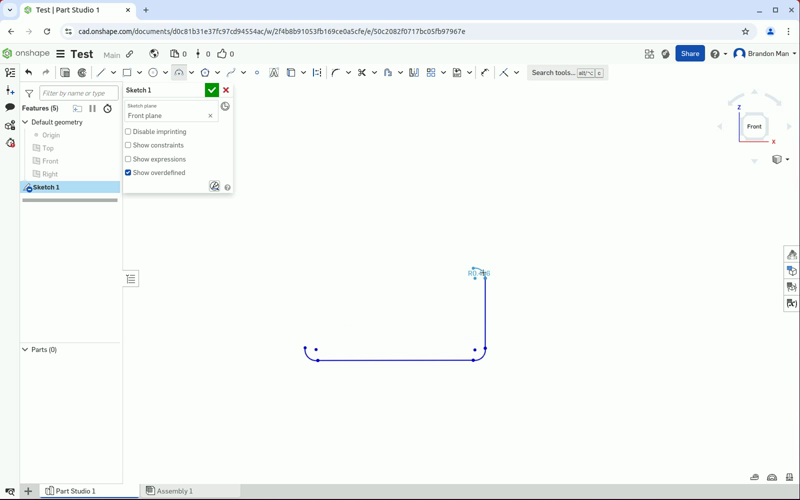
scroll(6)
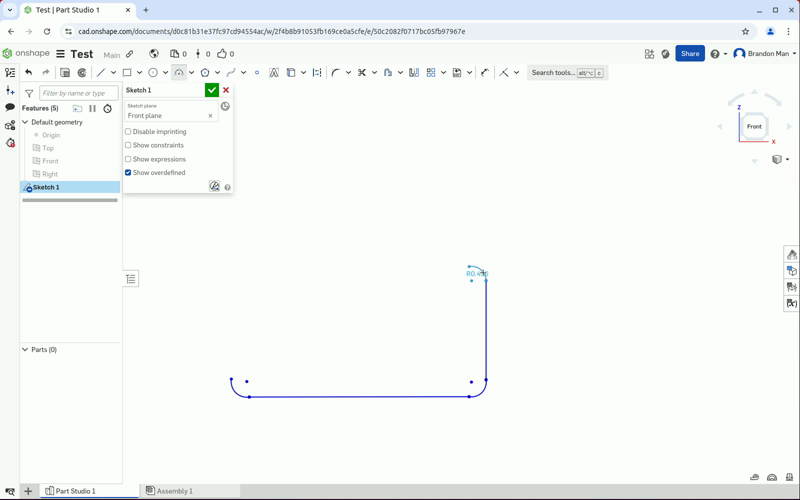
scroll(6)
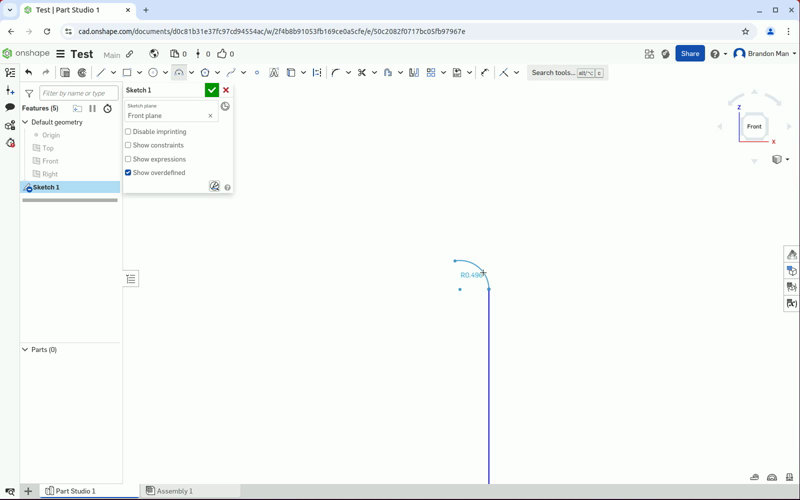
click(483, 272)
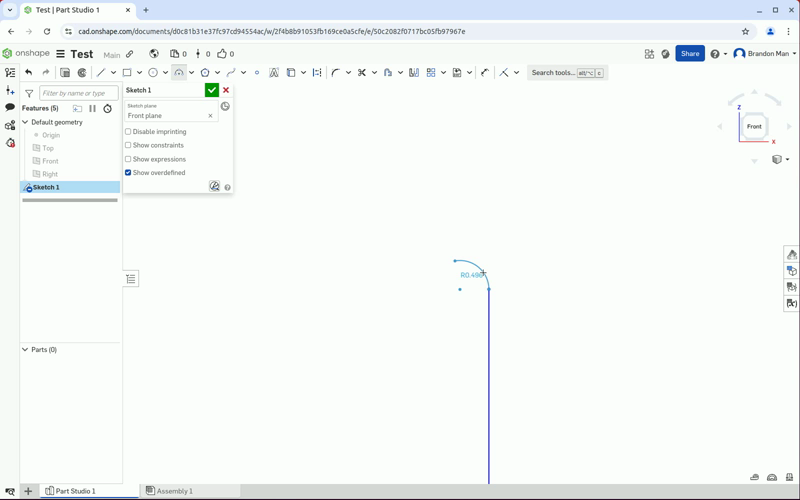
scroll(-6)
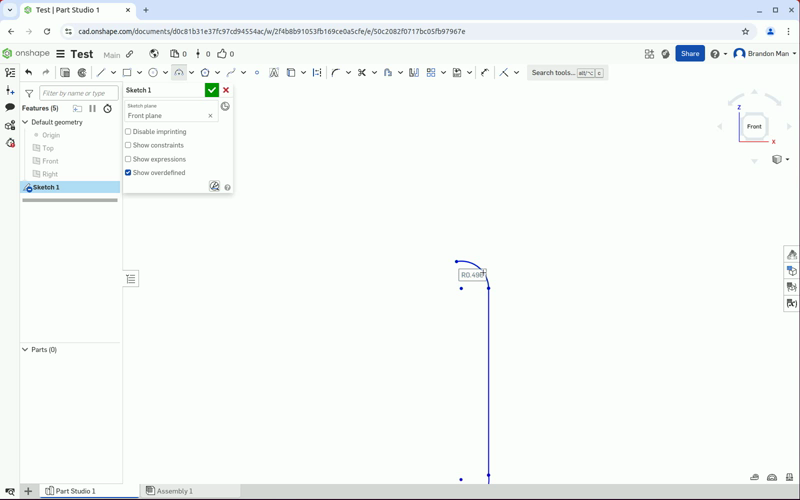
scroll(-6)
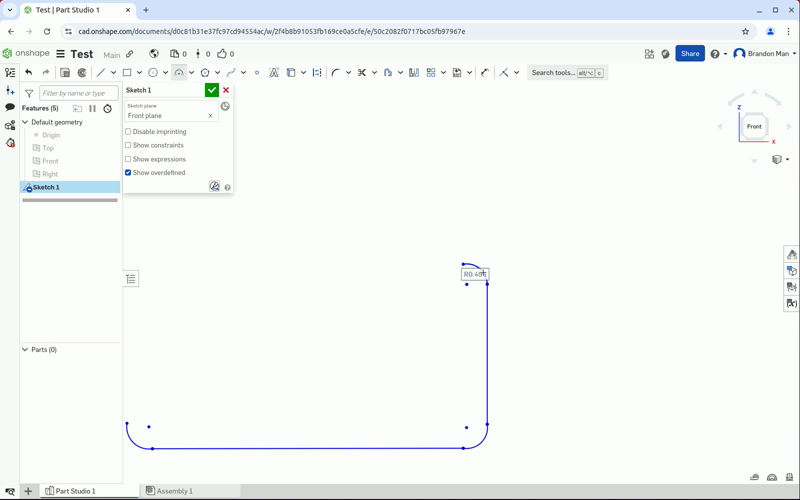
scroll(-6)
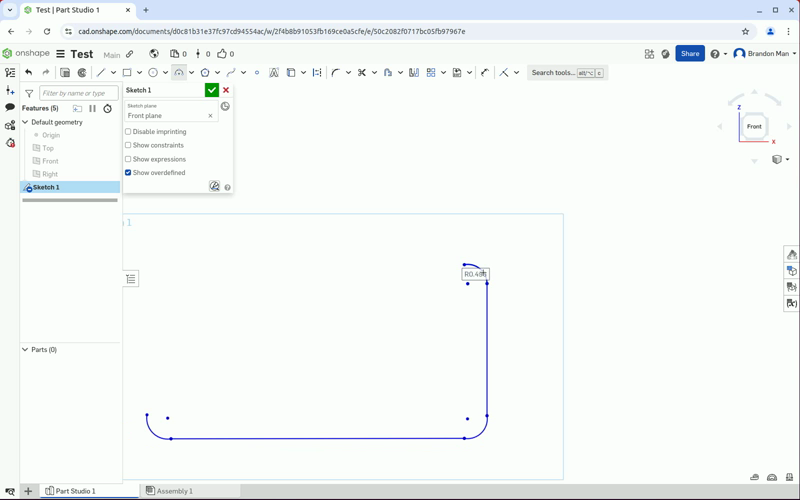
scroll(-6)
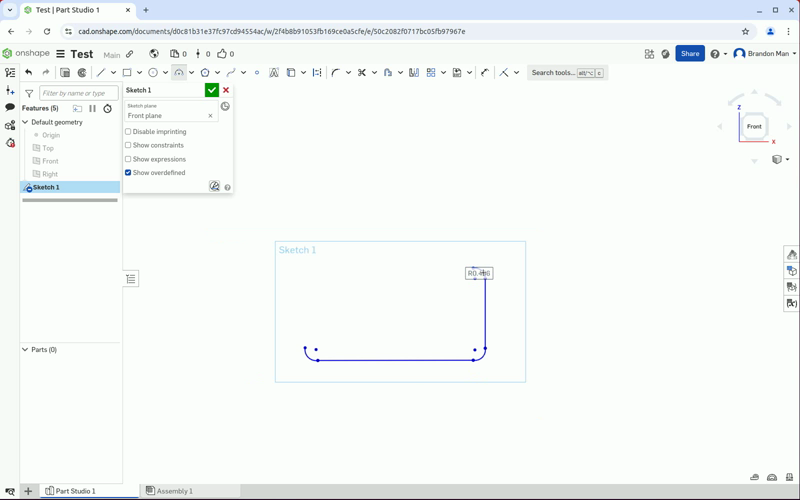
scroll(-6)
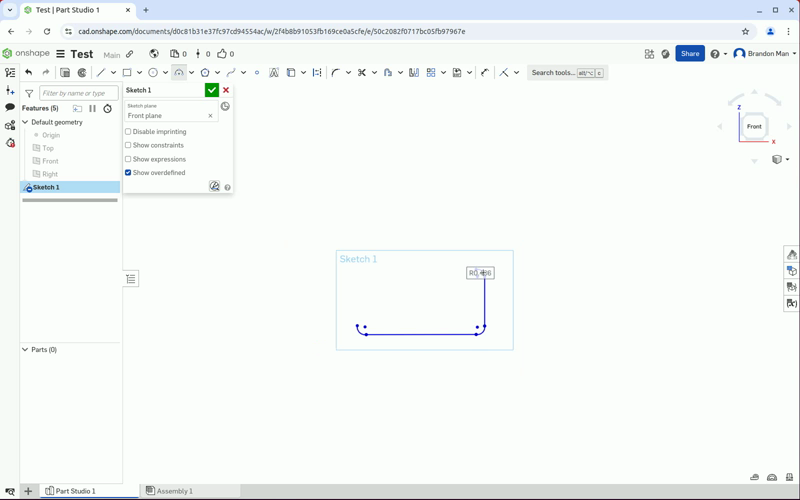
scroll(-6)
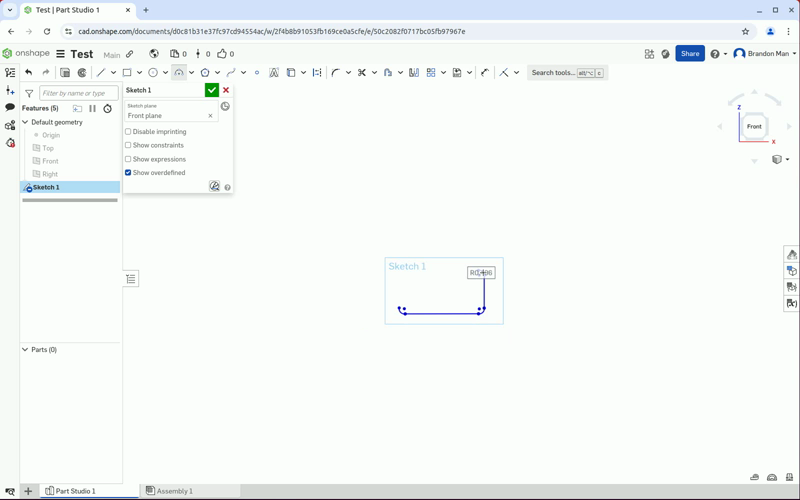
scroll(-6)
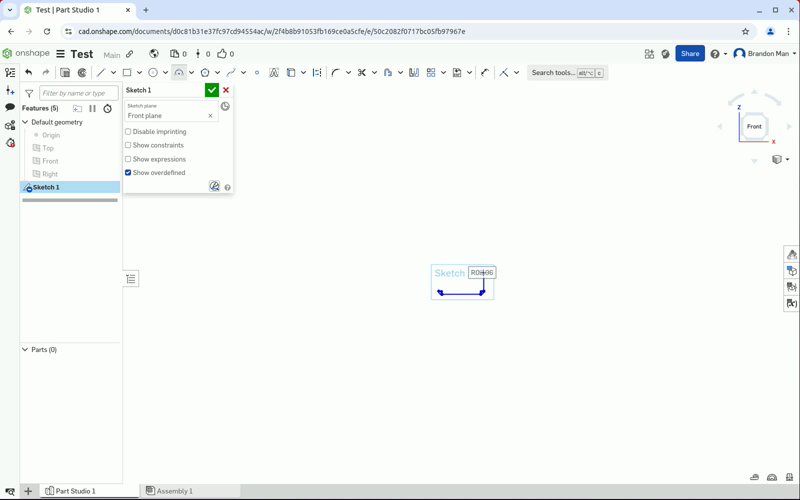
key_up(shift)
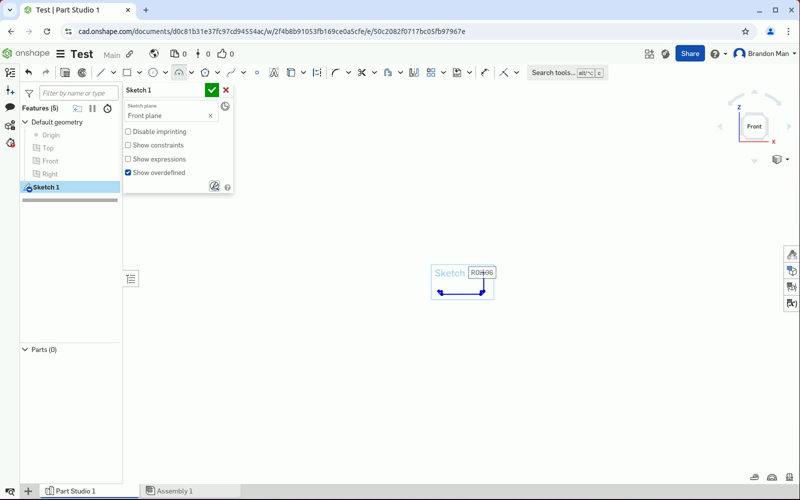
key(esc)
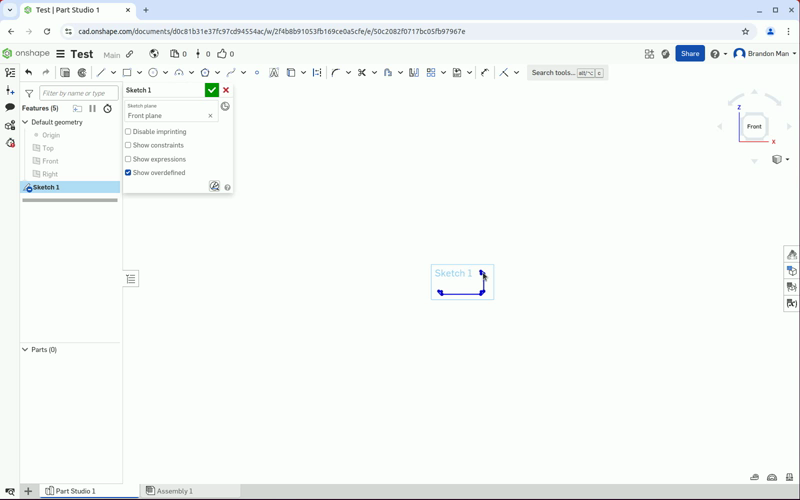
key(l)
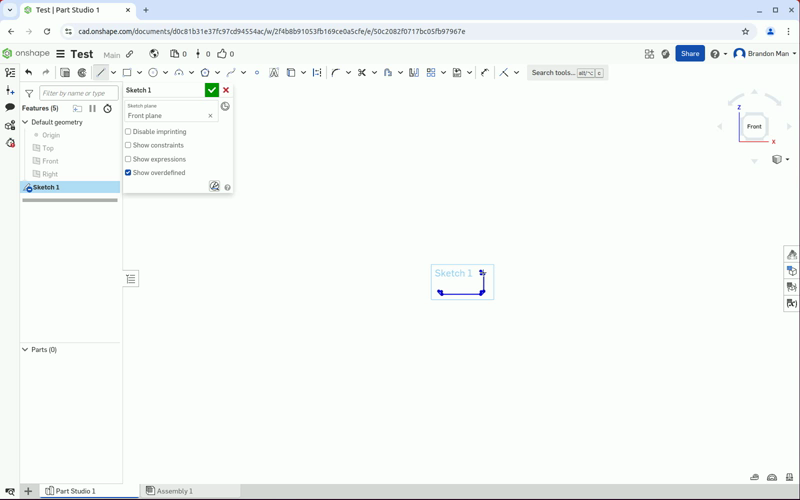
mouse_move(480, 271)
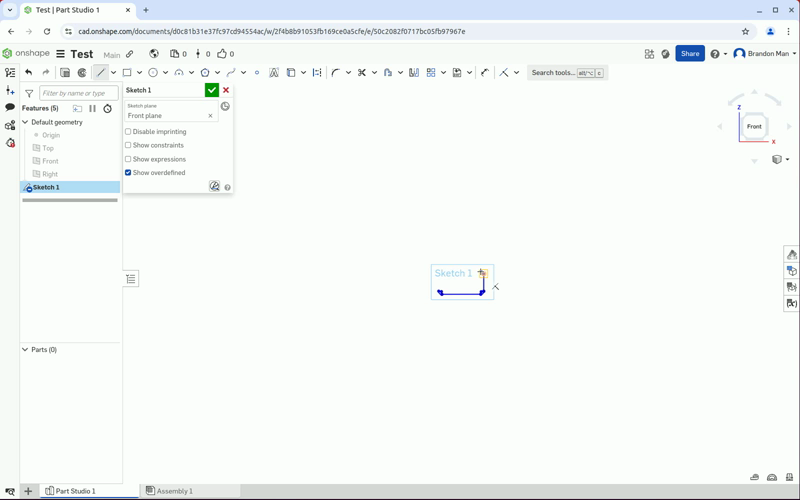
scroll(6)
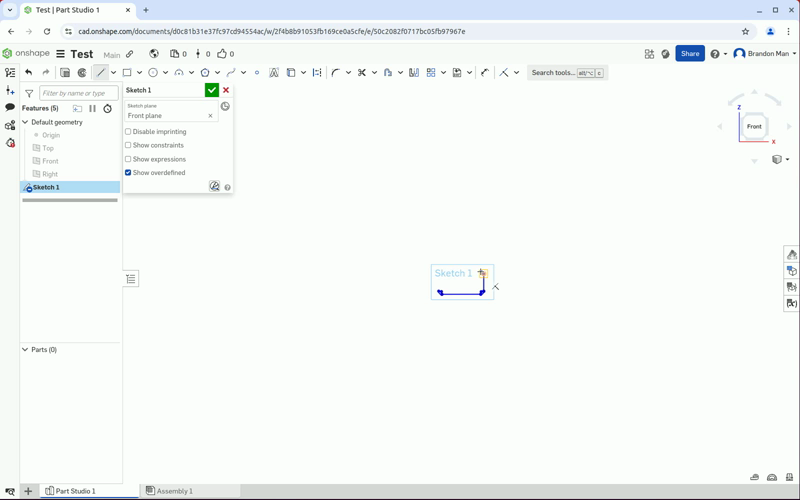
scroll(6)
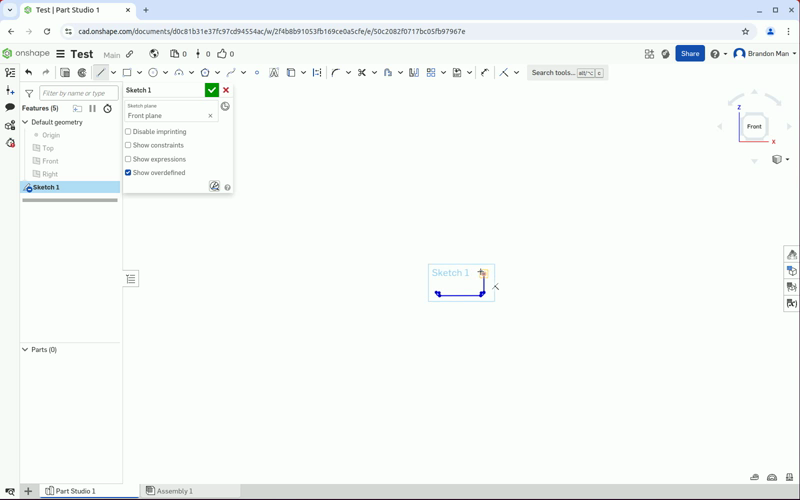
scroll(6)
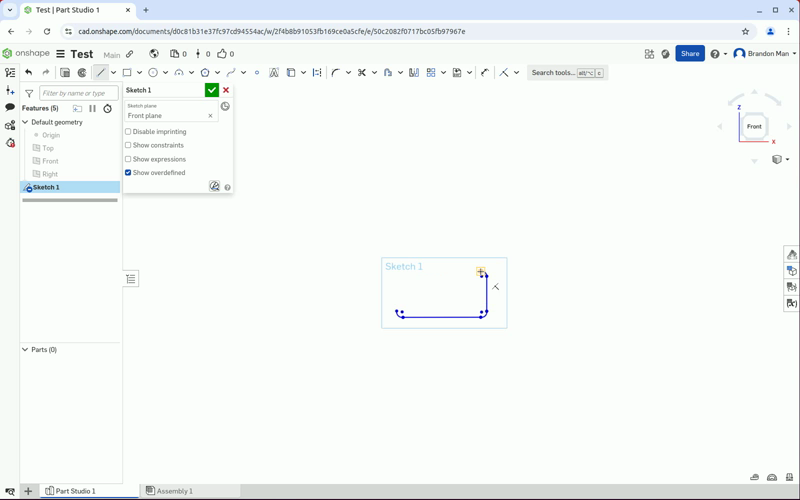
scroll(6)
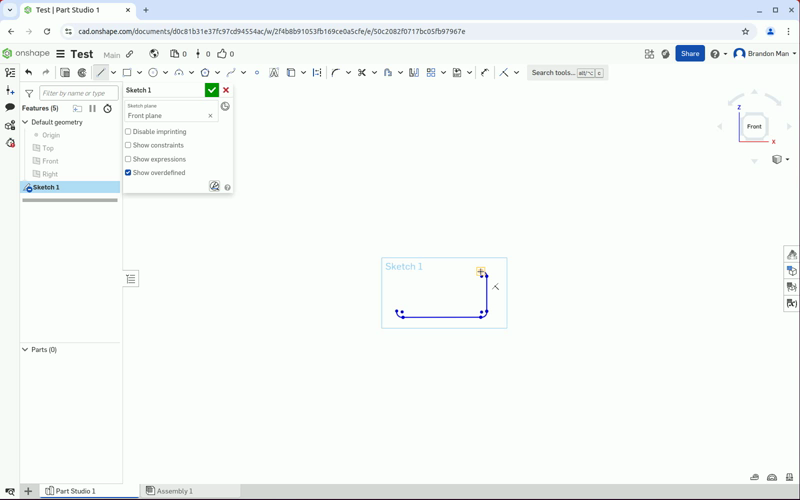
scroll(6)
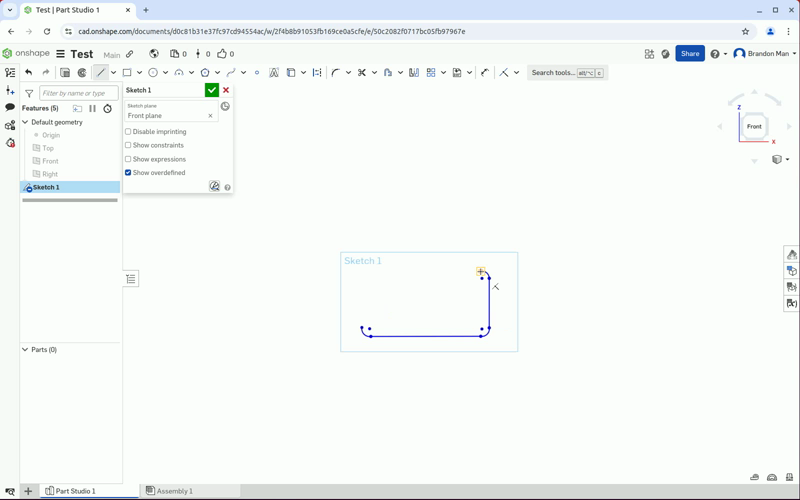
scroll(6)
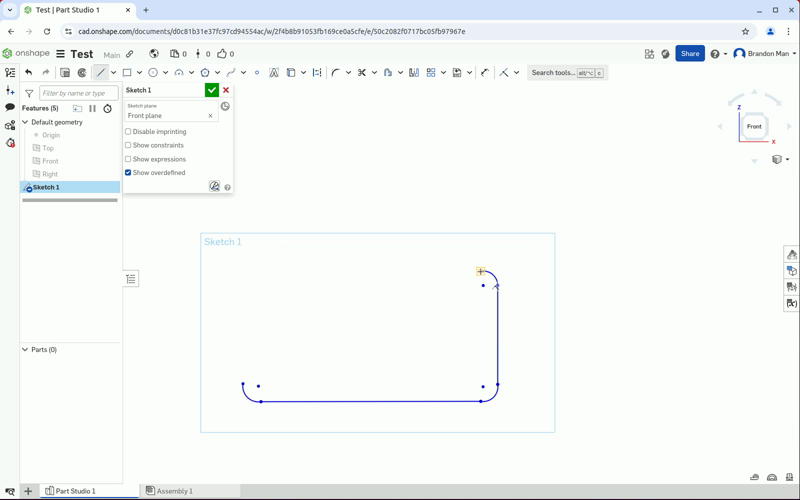
scroll(6)
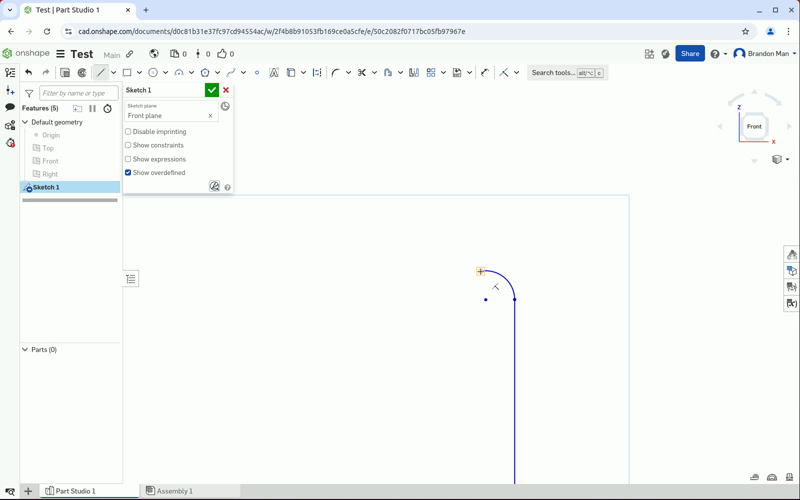
click(480, 271)
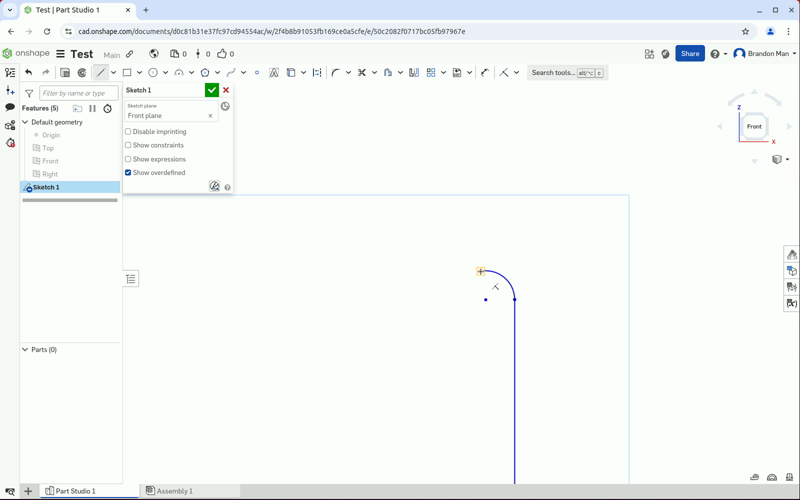
scroll(-6)
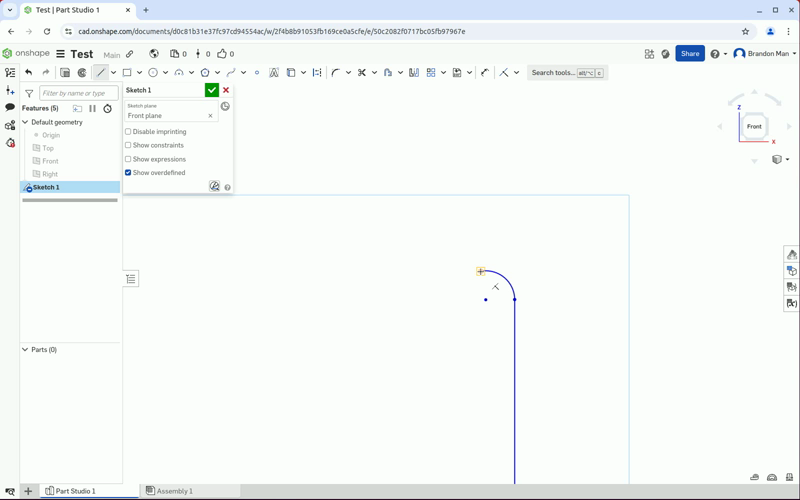
scroll(-6)
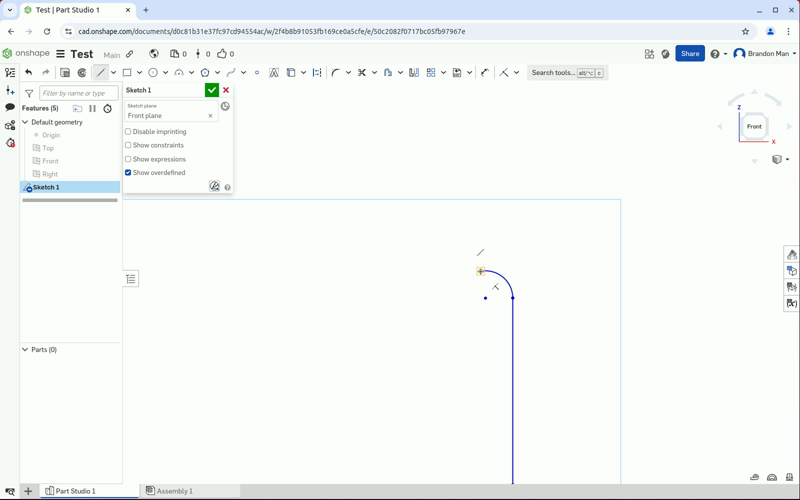
scroll(-6)
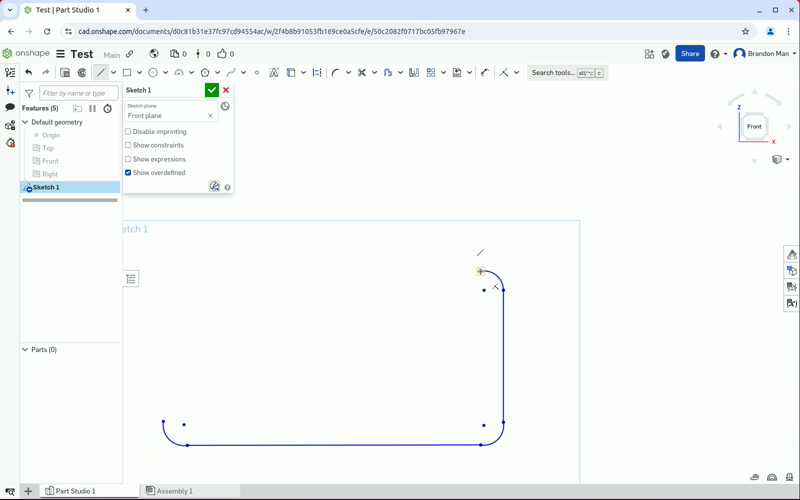
scroll(-6)
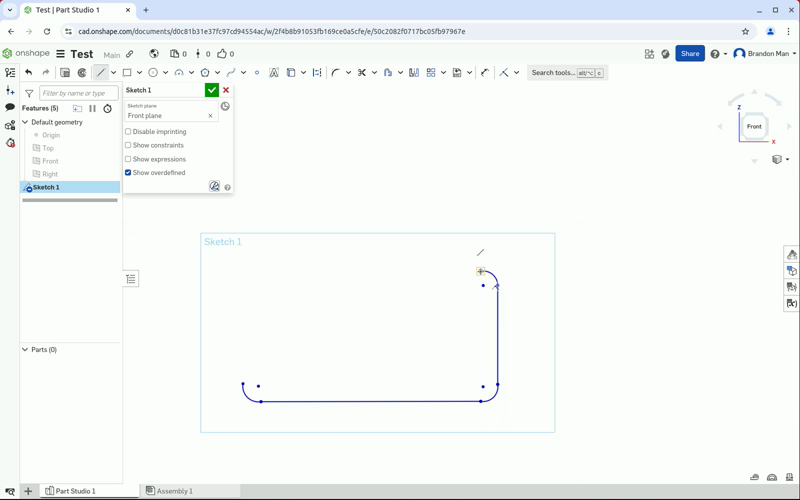
scroll(-6)
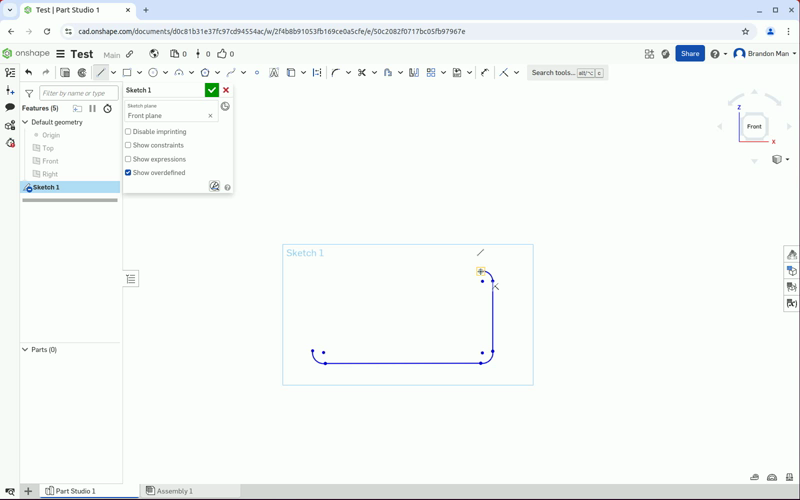
scroll(-6)
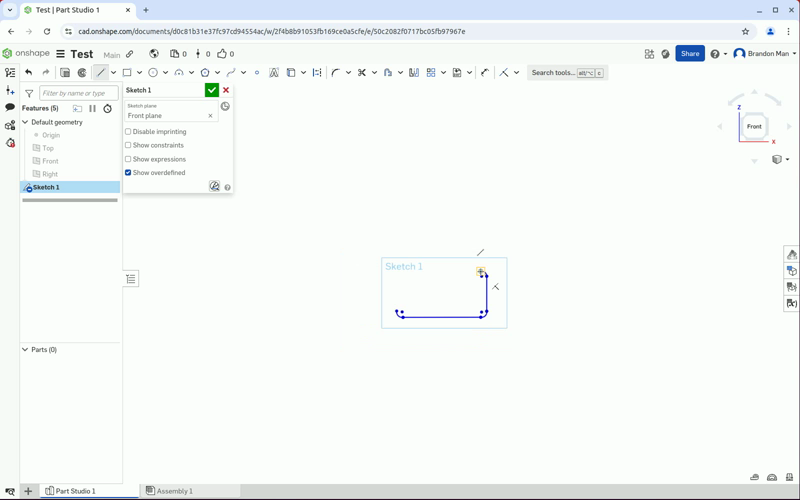
scroll(-6)
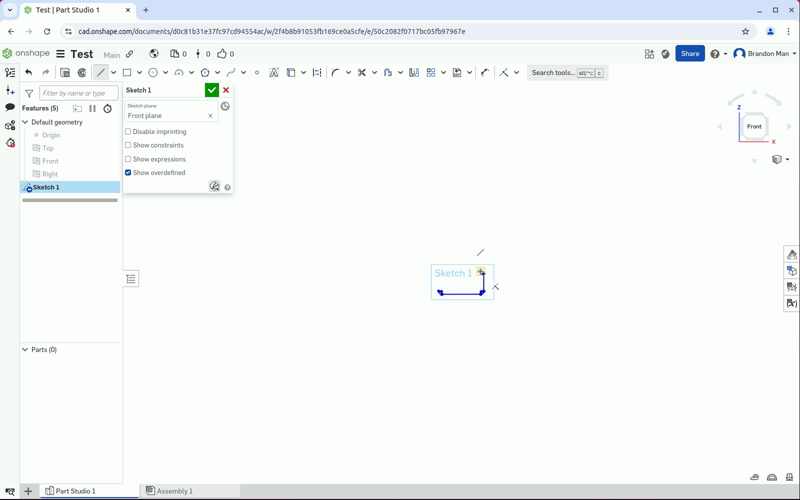
key_down(shift)
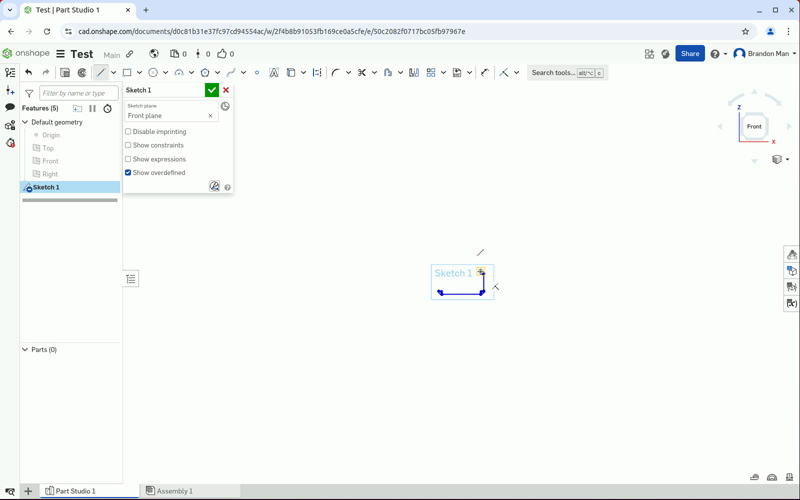
mouse_move(510, 271)
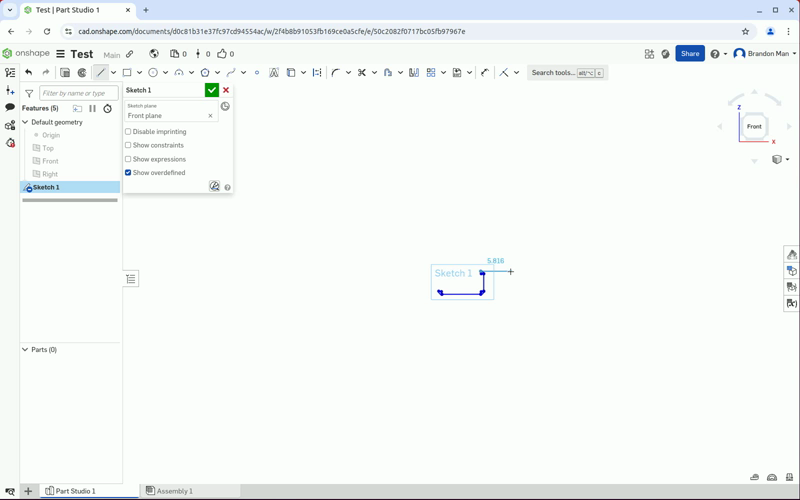
mouse_move(441, 271)
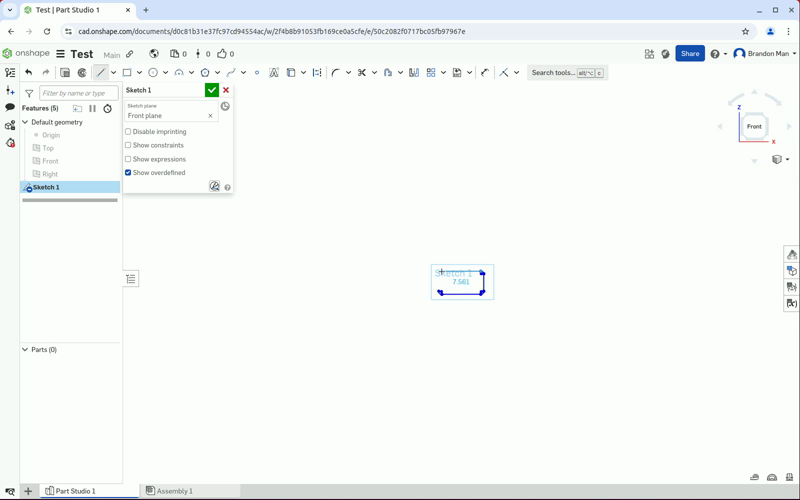
click(441, 271)
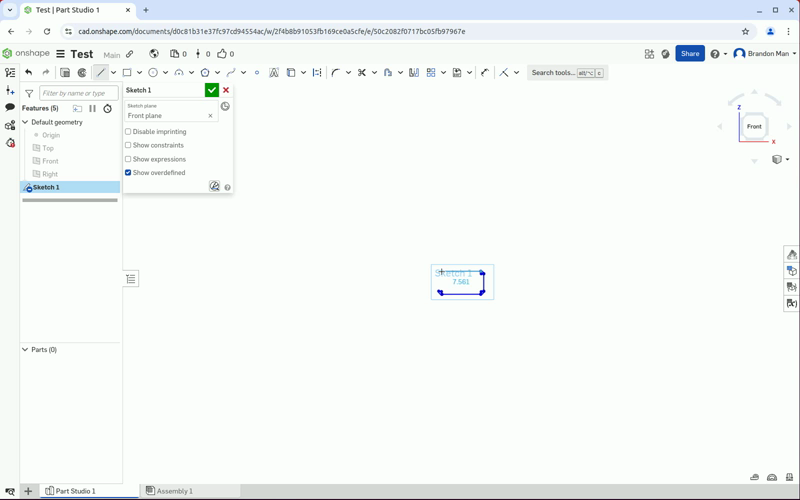
key_up(shift)
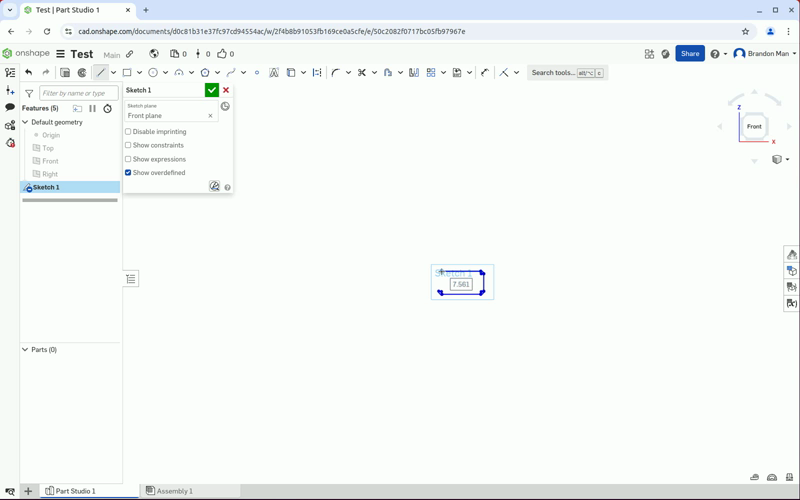
key(esc)
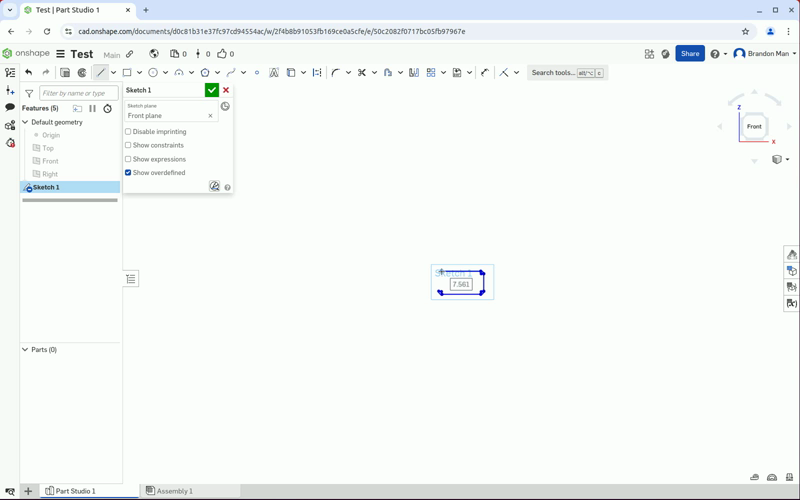
key(a)
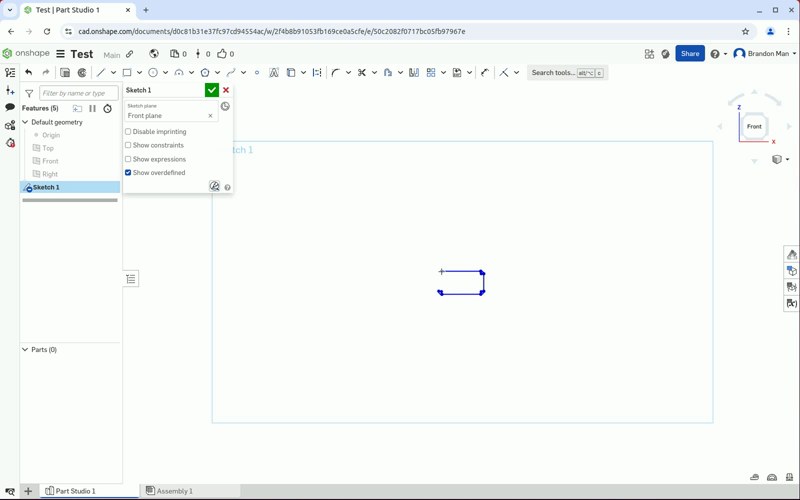
mouse_move(441, 271)
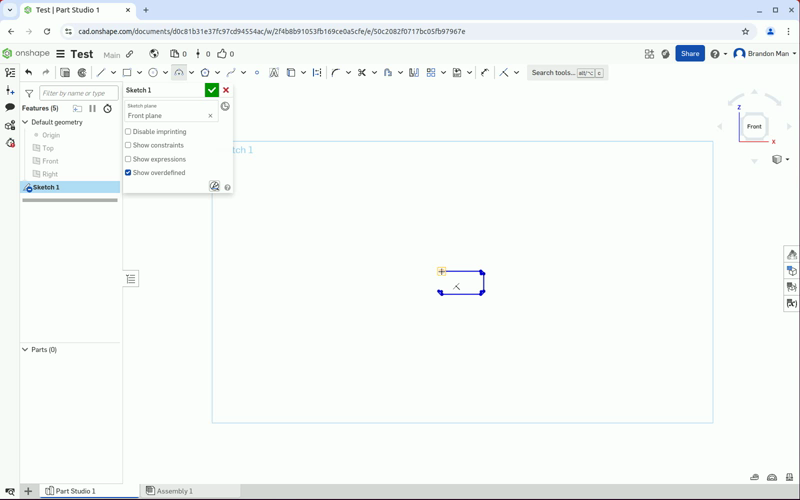
click(441, 271)
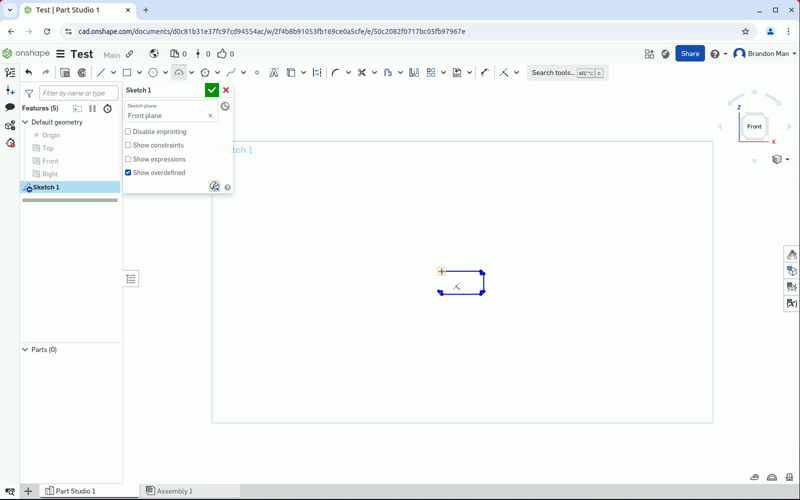
key_down(shift)
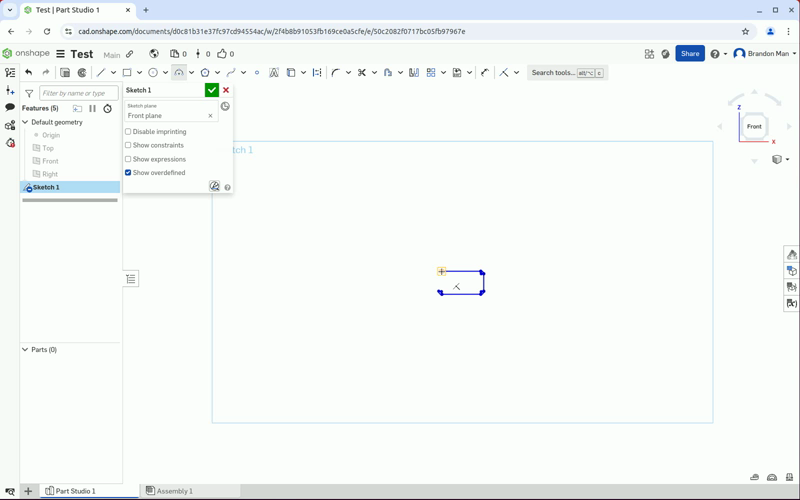
mouse_move(438, 273)
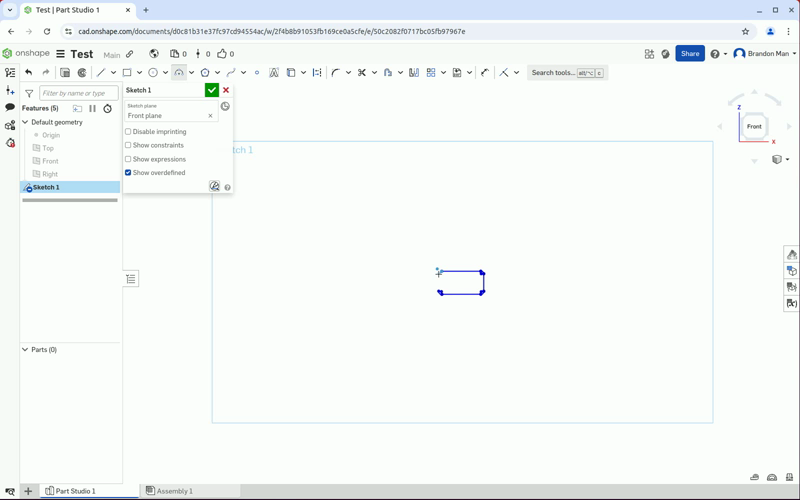
scroll(6)
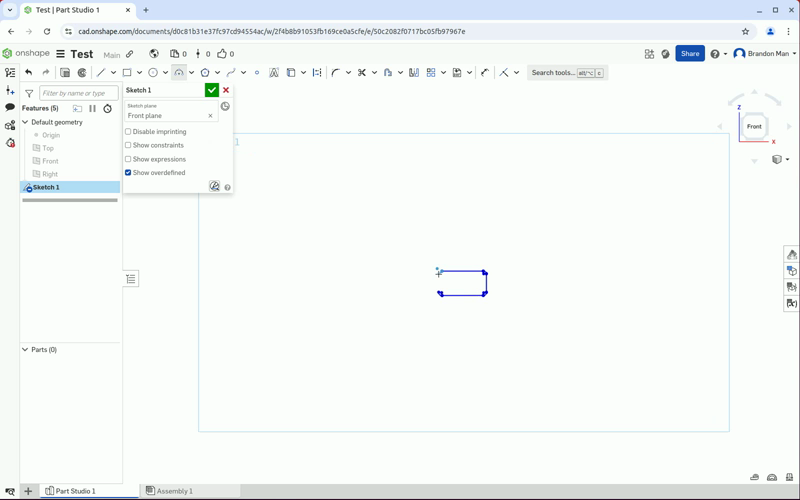
scroll(6)
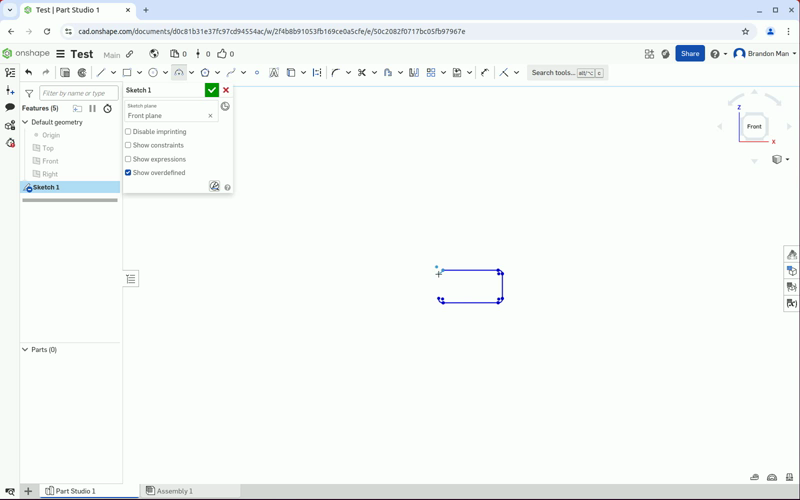
scroll(6)
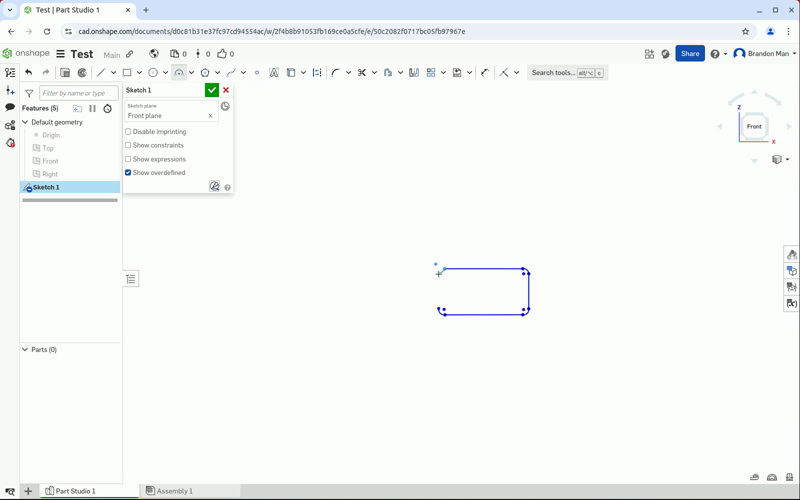
scroll(6)
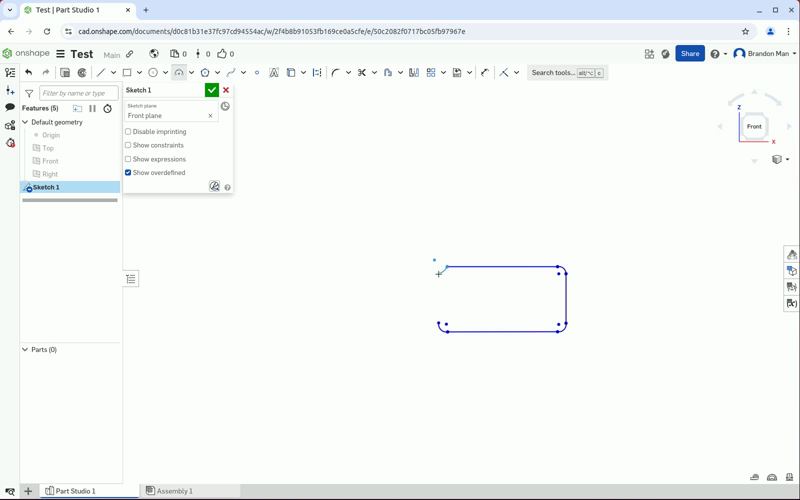
scroll(6)
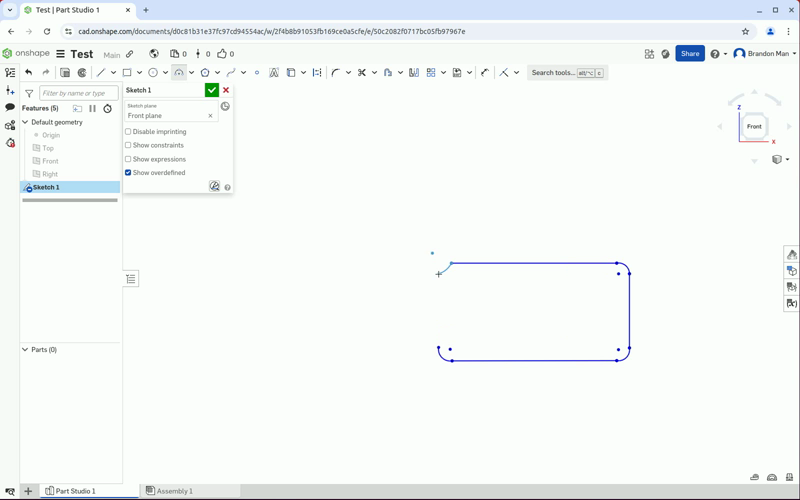
scroll(6)
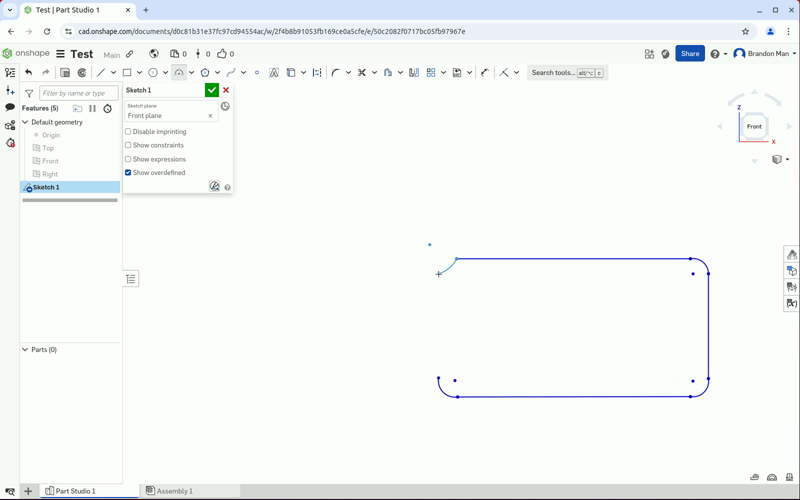
scroll(6)
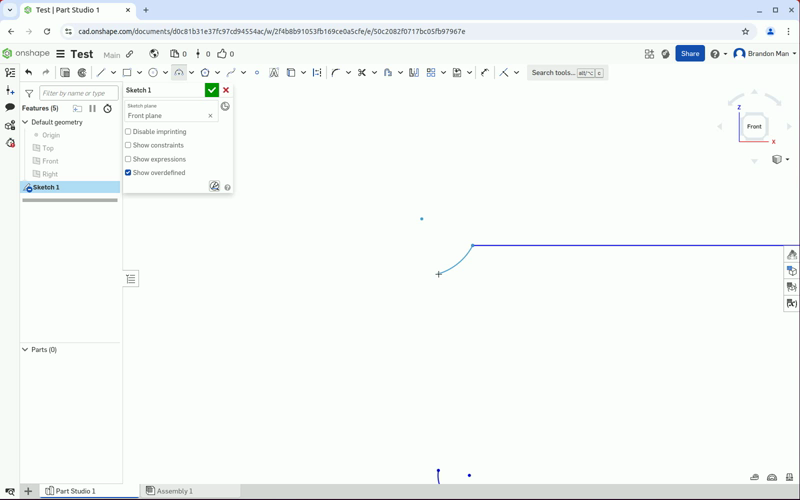
click(438, 273)
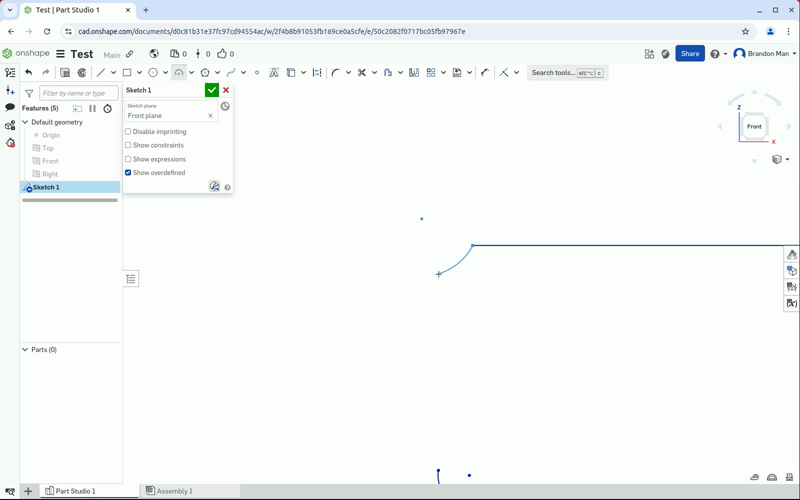
scroll(-6)
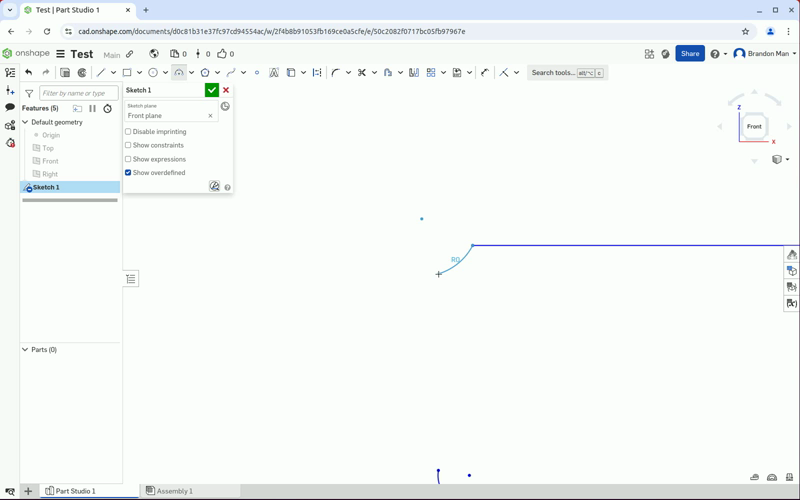
scroll(-6)
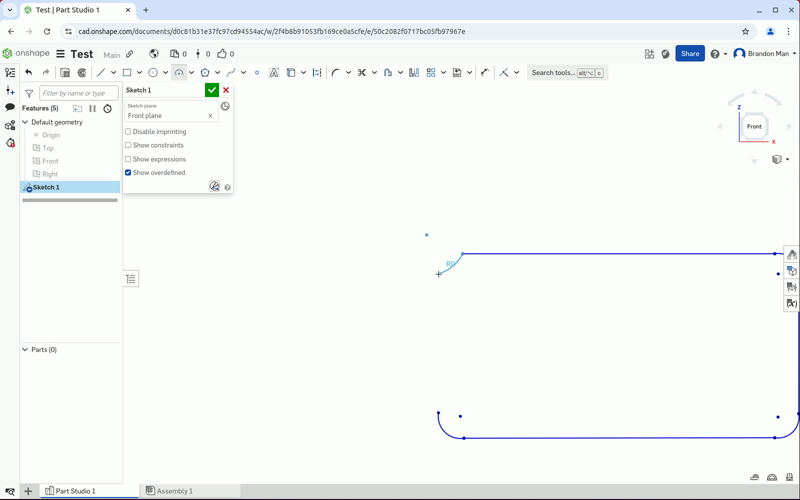
scroll(-6)
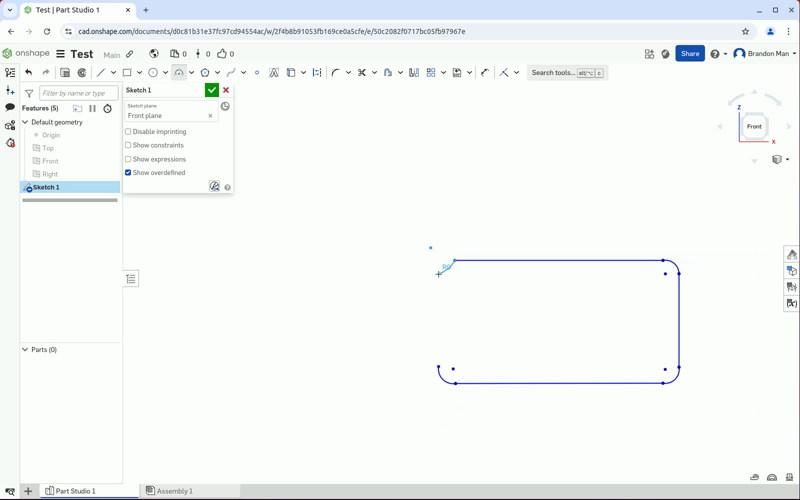
scroll(-6)
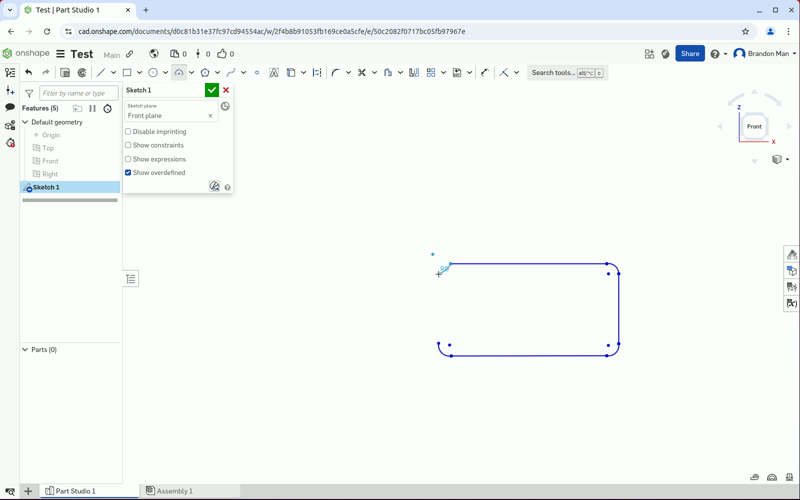
scroll(-6)
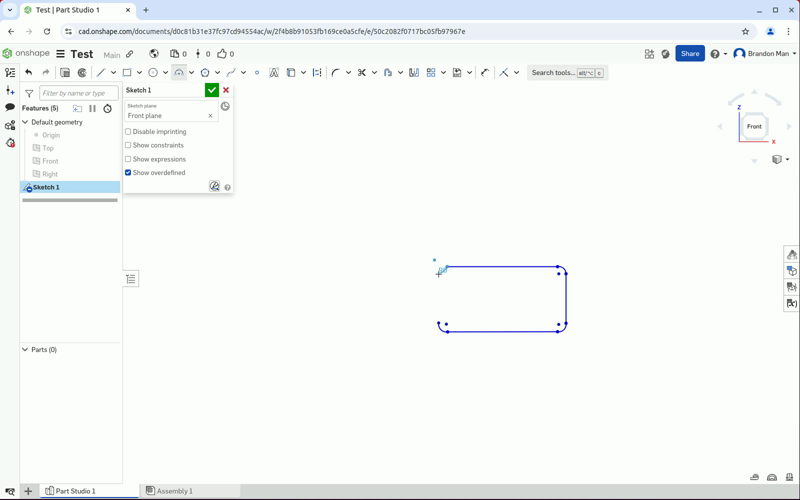
scroll(-6)
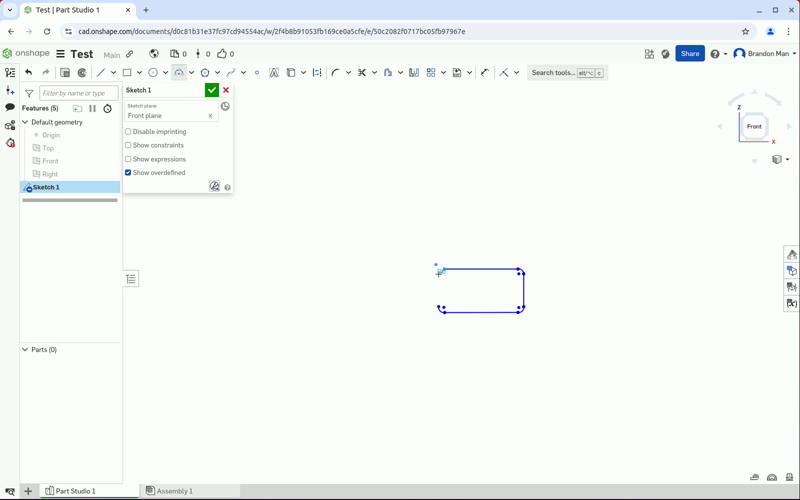
scroll(-6)
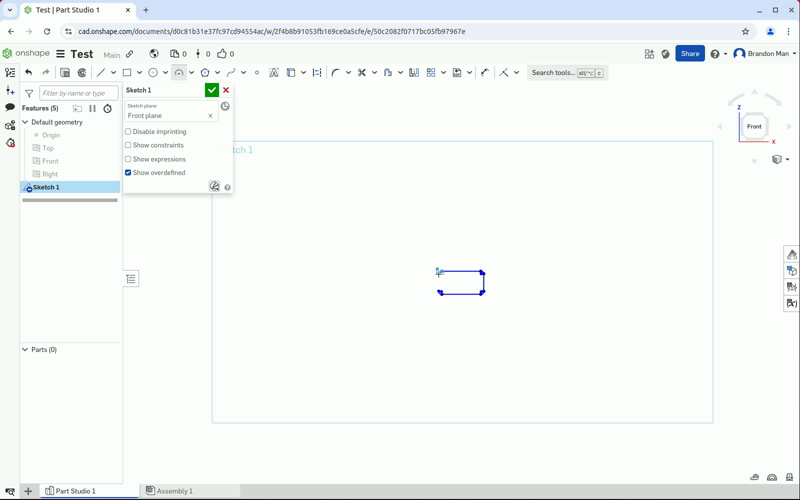
mouse_move(439, 272)
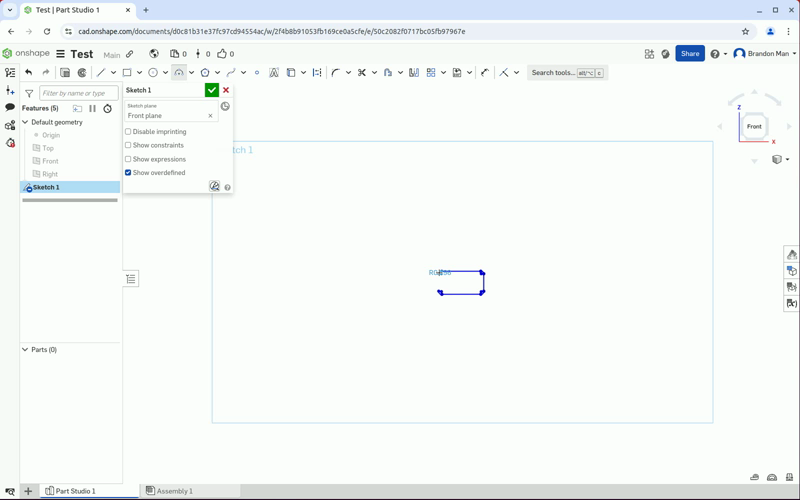
scroll(6)
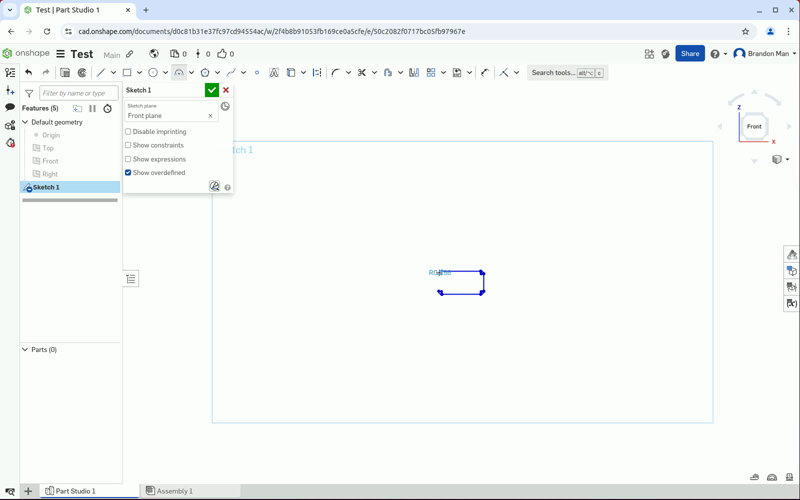
scroll(6)
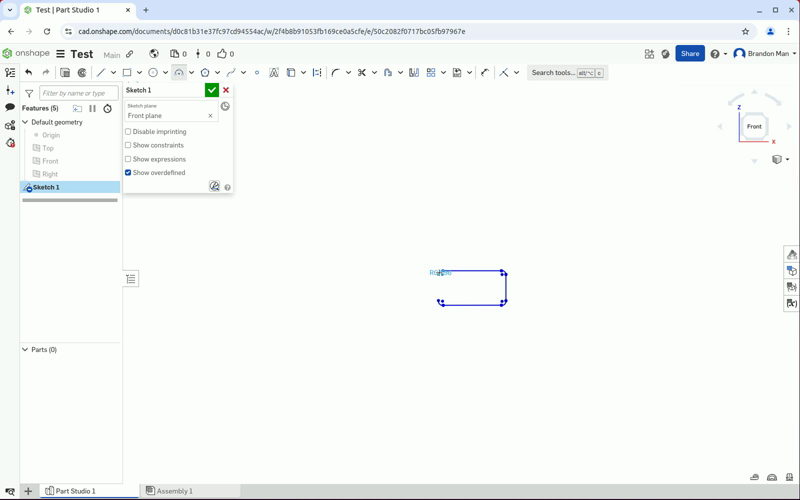
scroll(6)
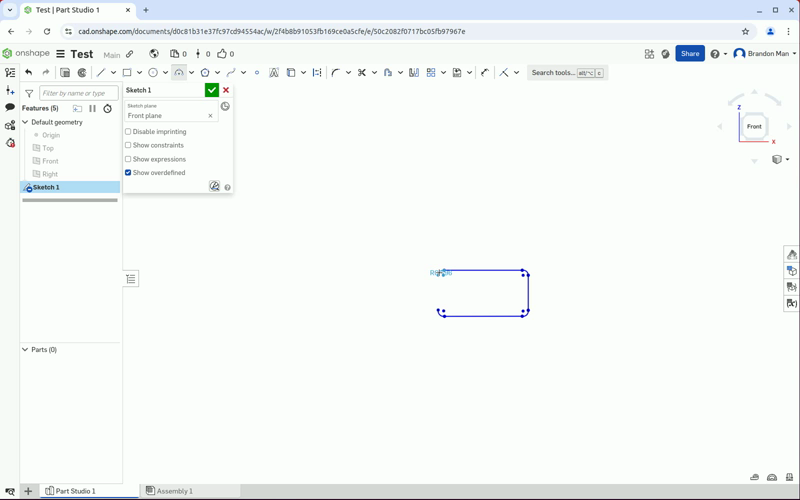
scroll(6)
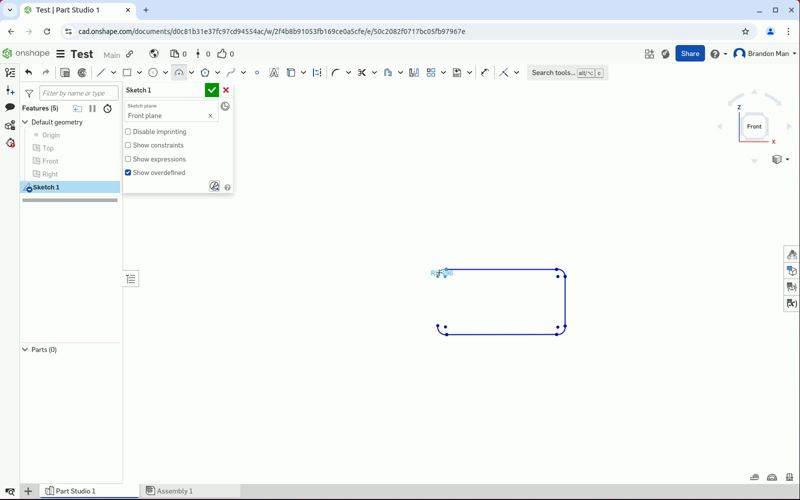
scroll(6)
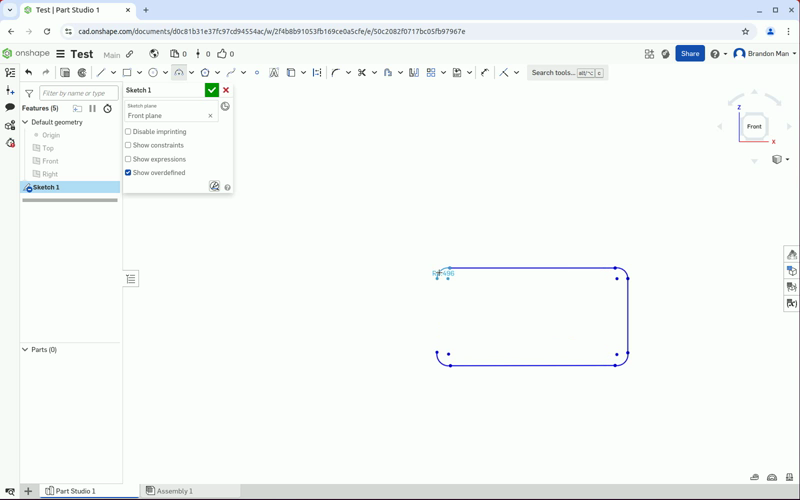
scroll(6)
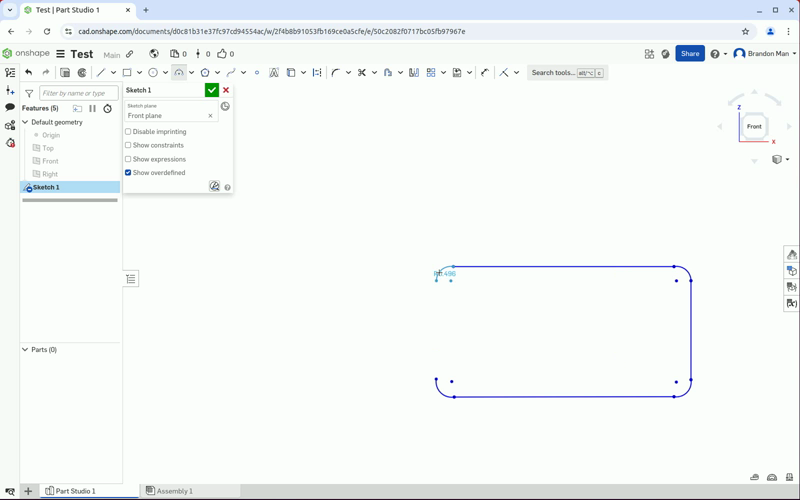
scroll(6)
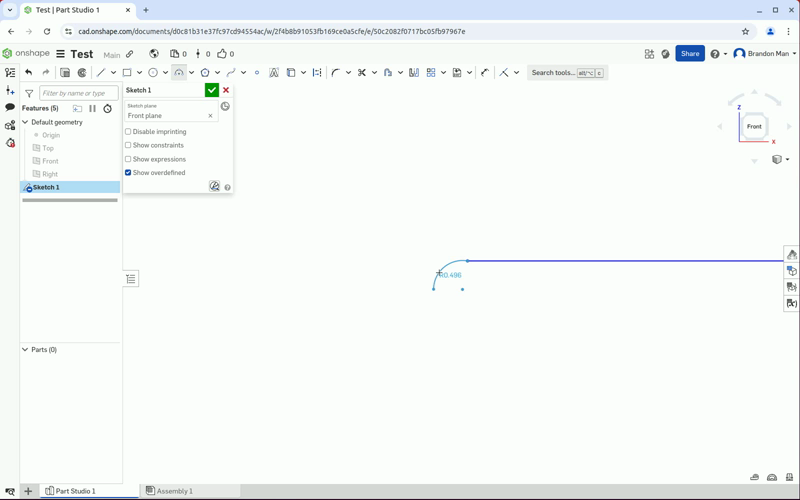
click(439, 272)
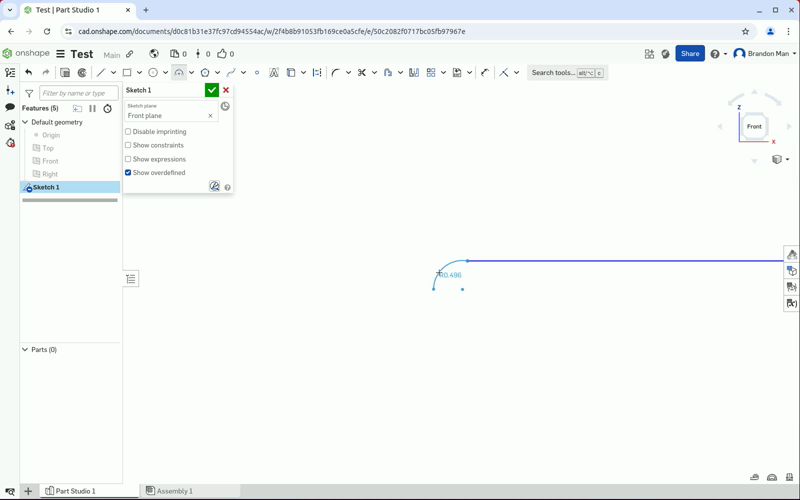
scroll(-6)
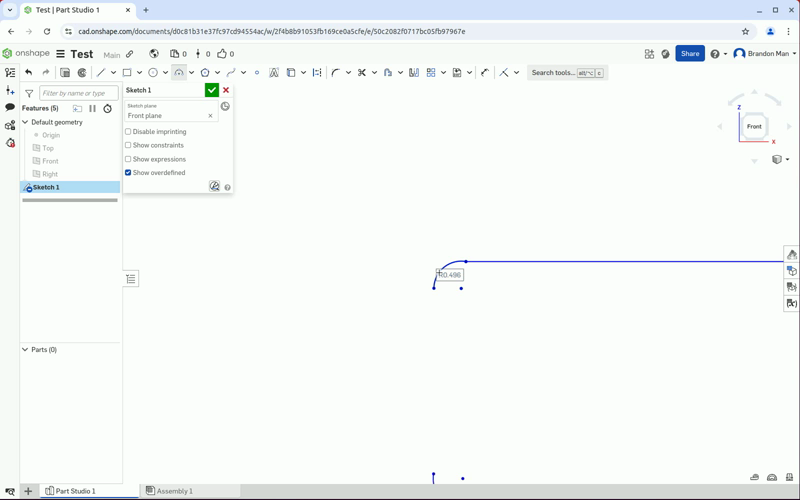
scroll(-6)
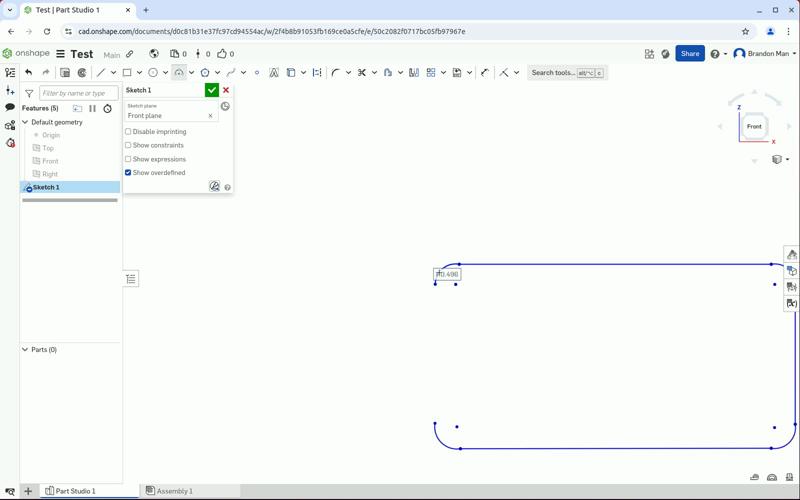
scroll(-6)
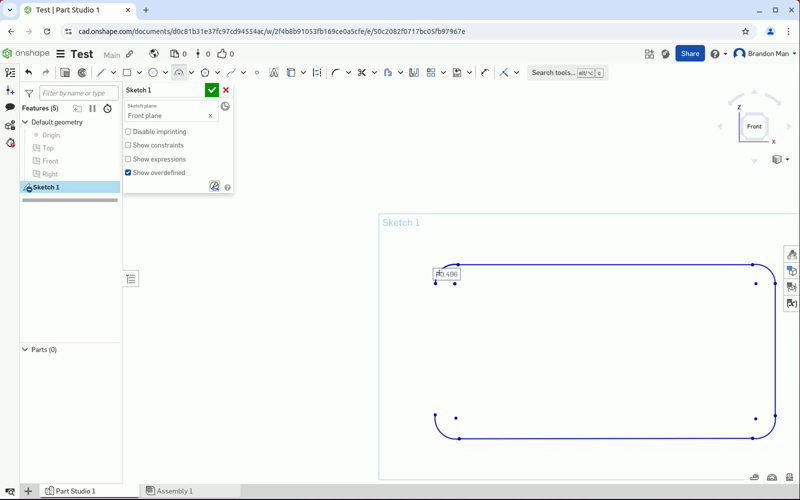
scroll(-6)
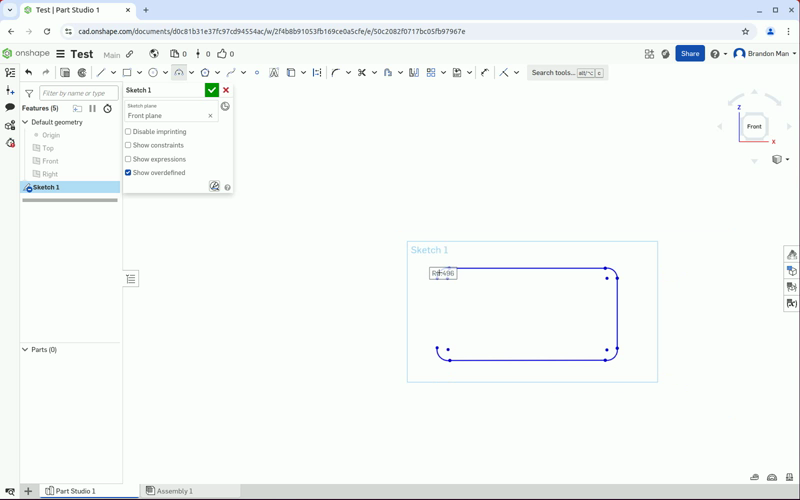
scroll(-6)
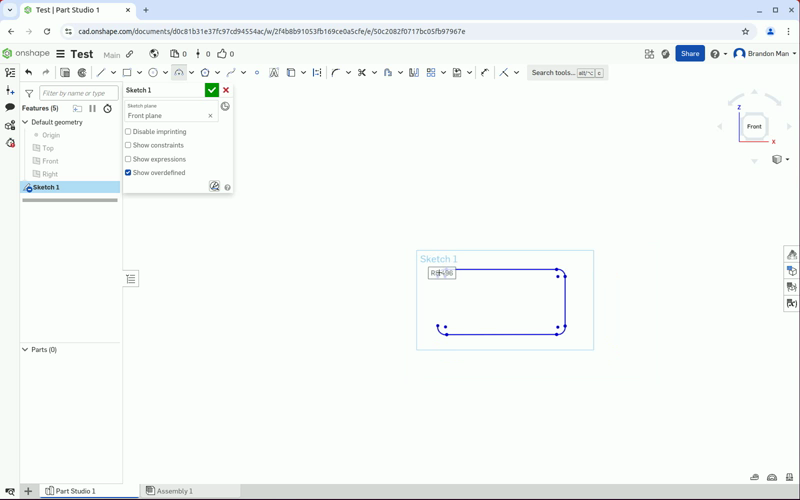
scroll(-6)
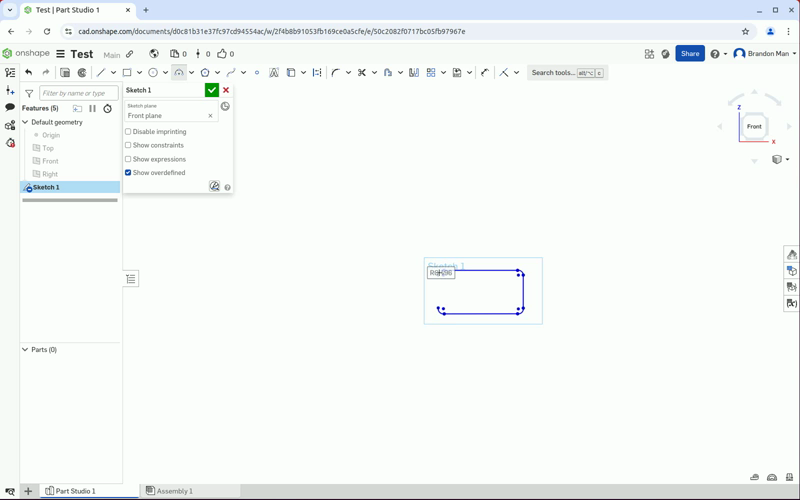
scroll(-6)
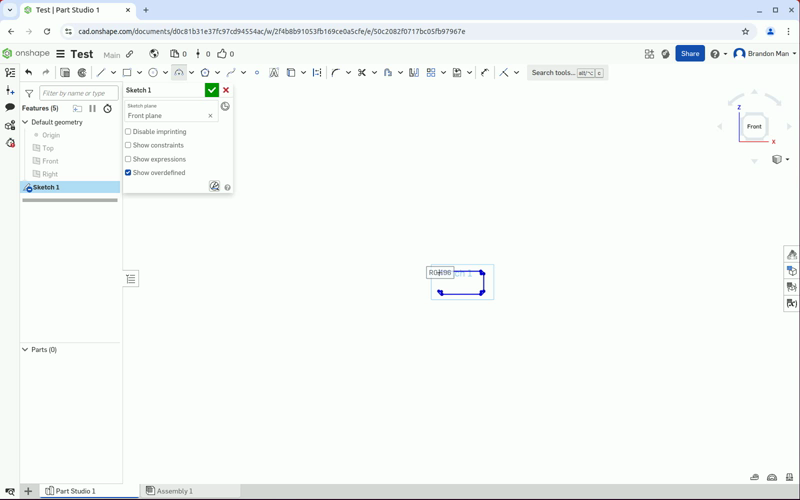
key_up(shift)
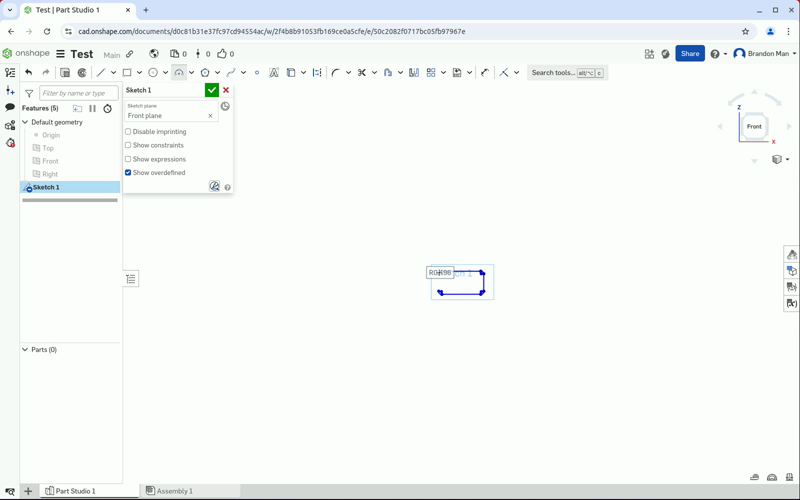
key(esc)
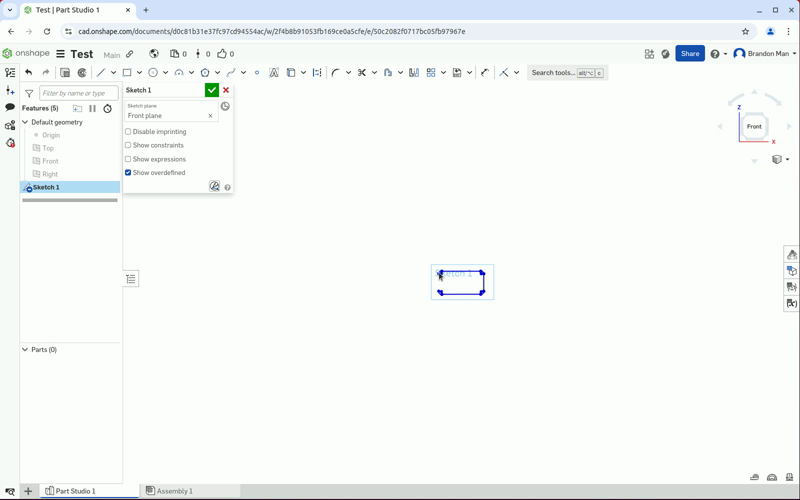
key(l)
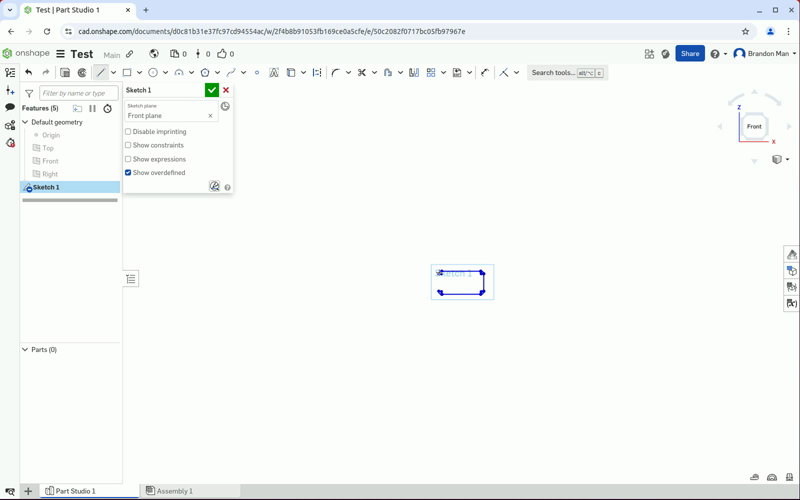
mouse_move(438, 273)
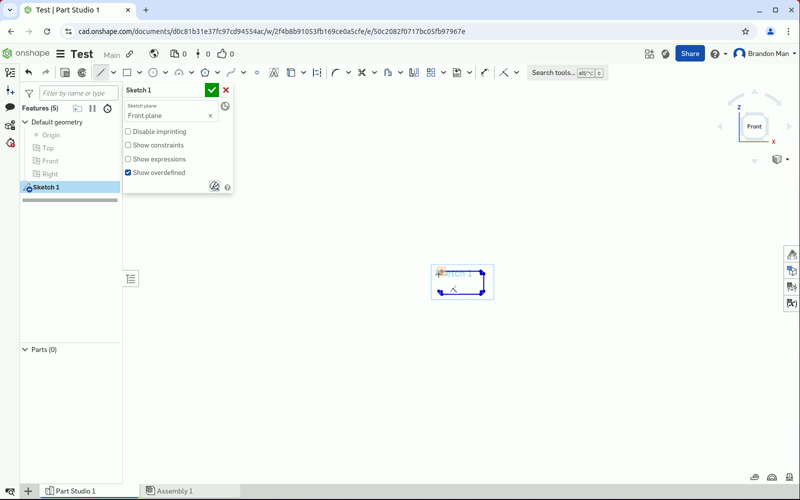
scroll(6)
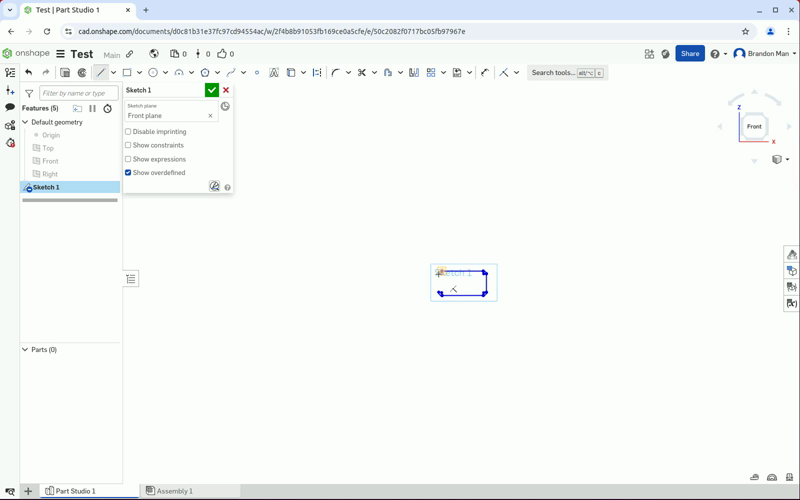
scroll(6)
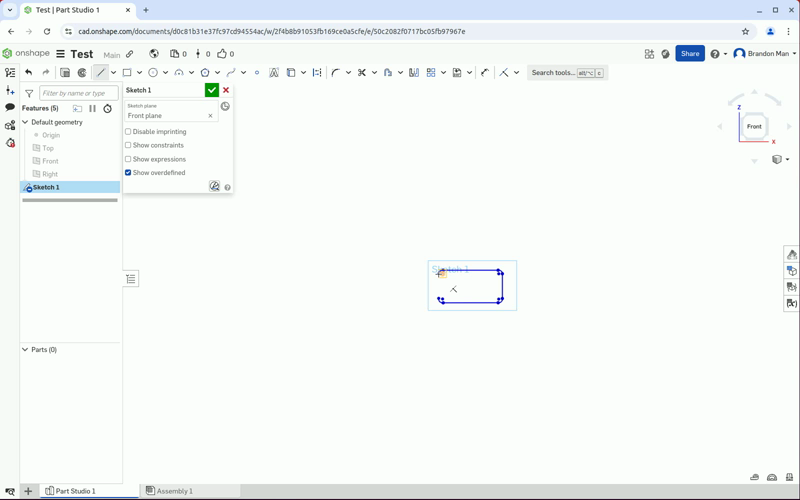
scroll(6)
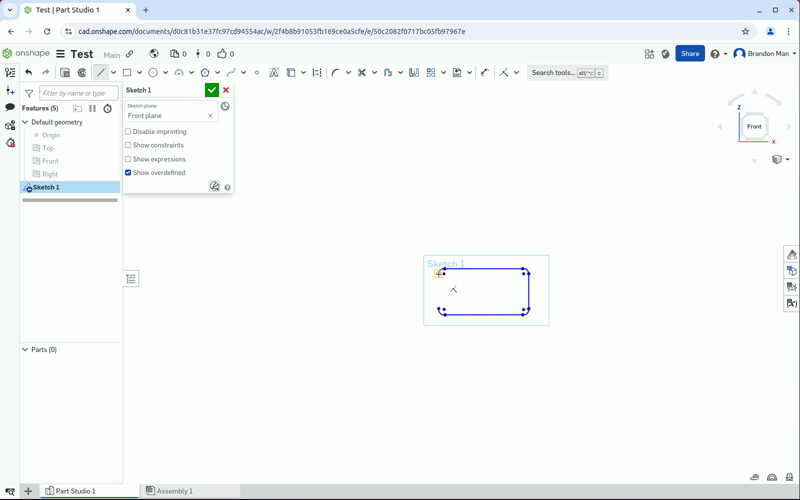
scroll(6)
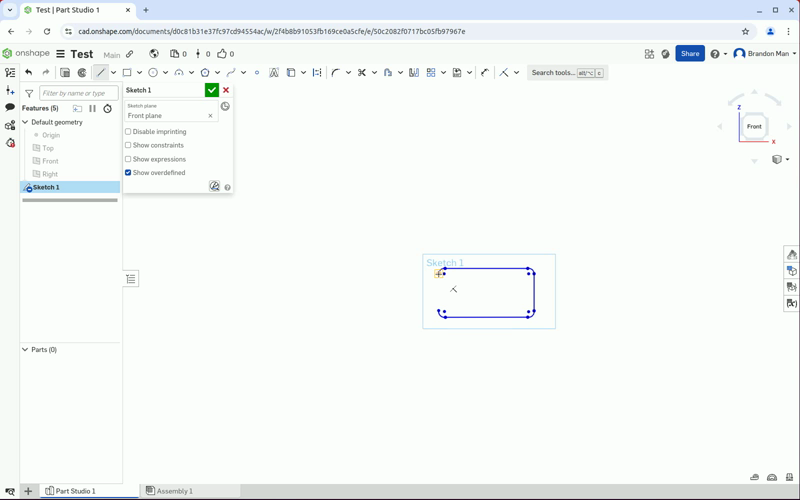
scroll(6)
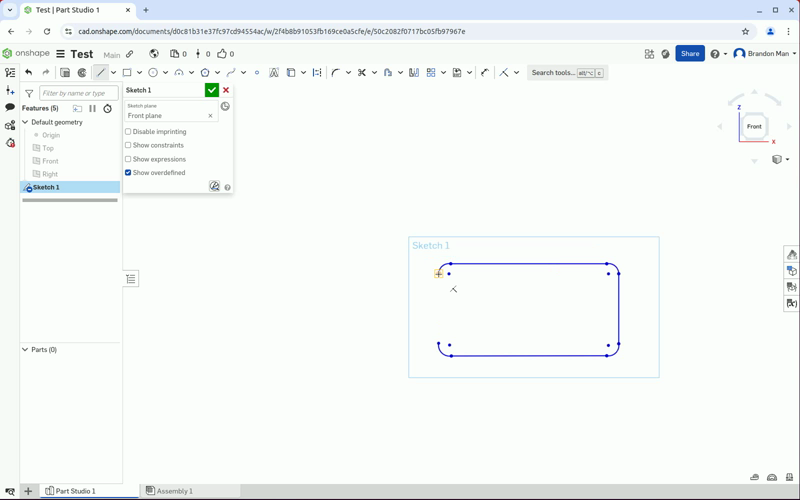
scroll(6)
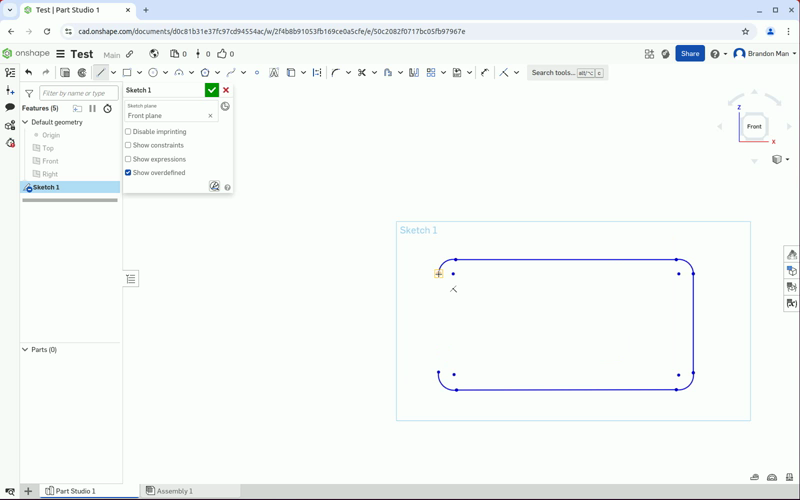
scroll(6)
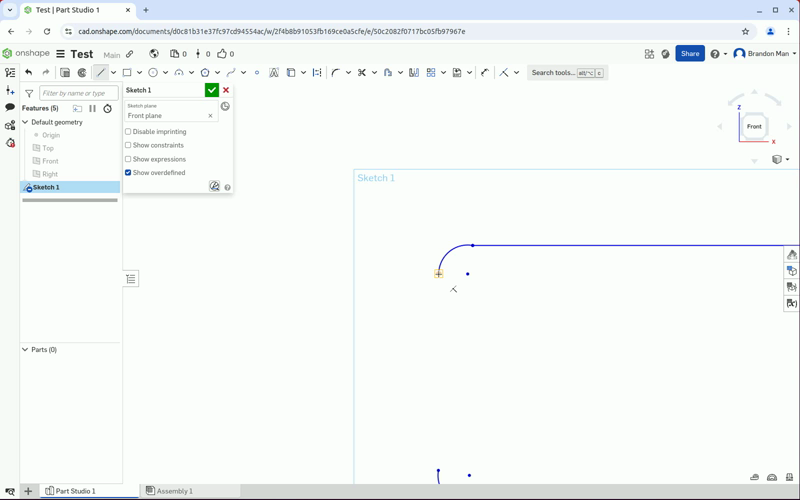
click(438, 273)
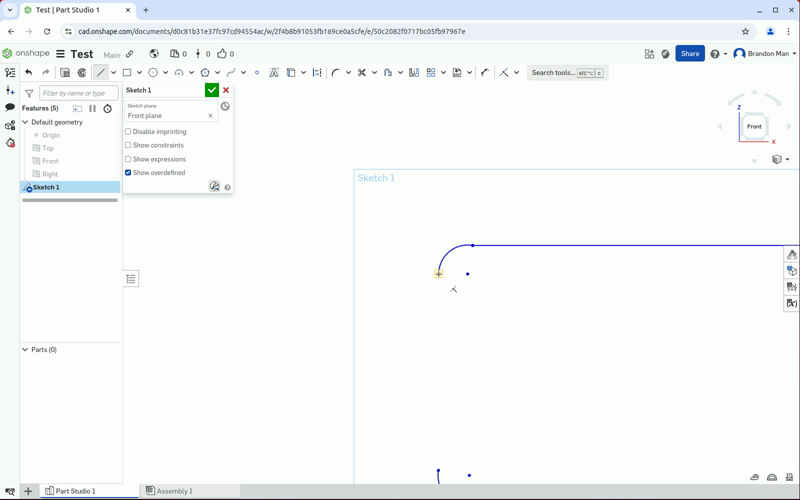
scroll(-6)
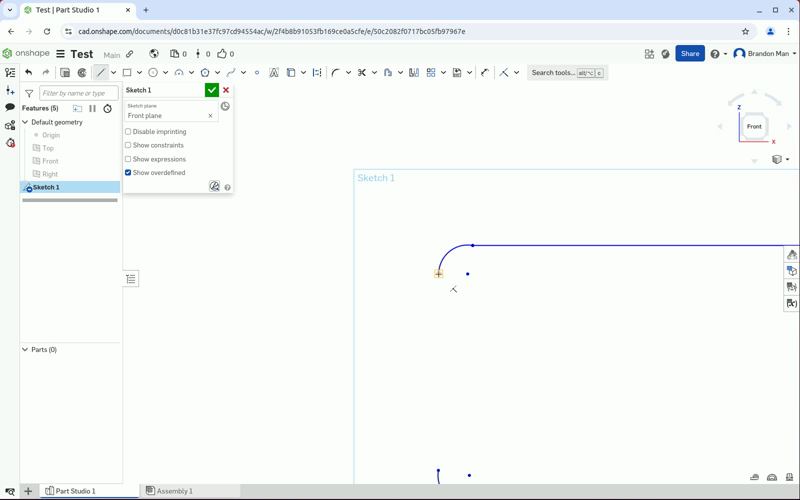
scroll(-6)
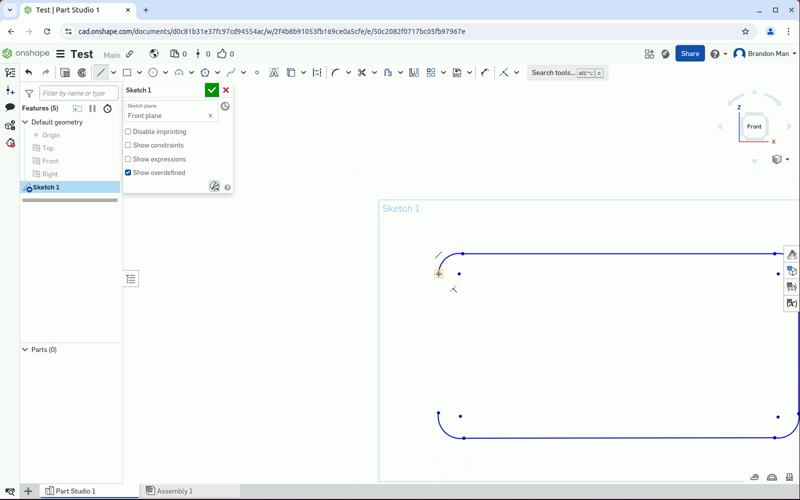
scroll(-6)
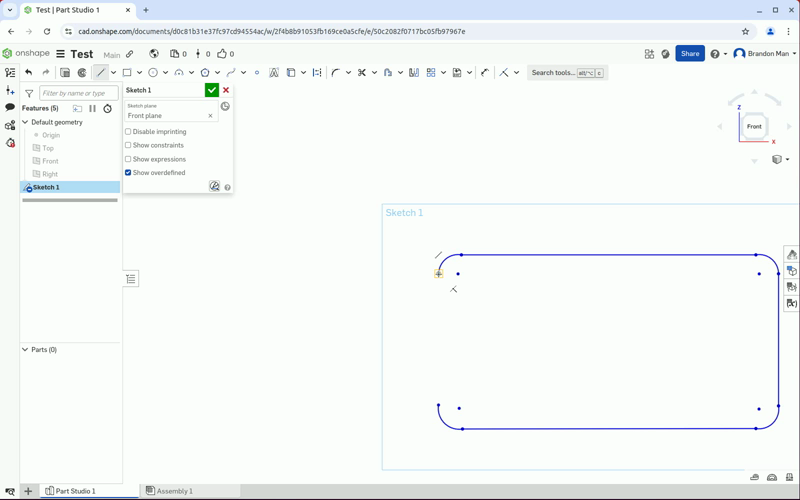
scroll(-6)
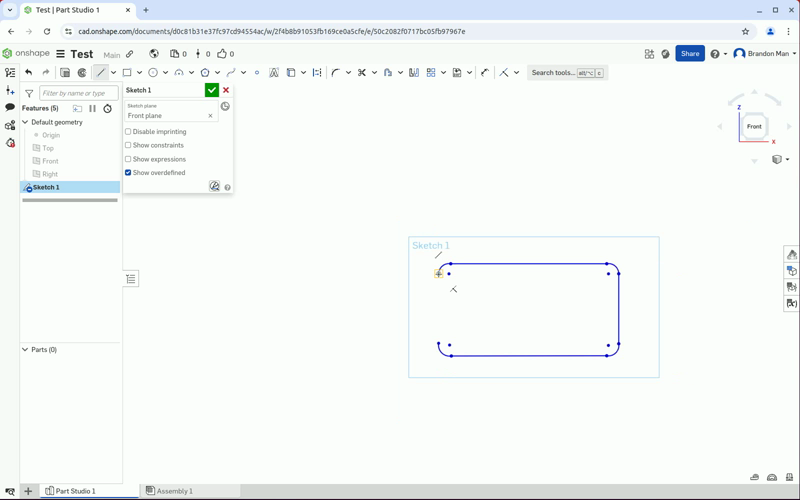
scroll(-6)
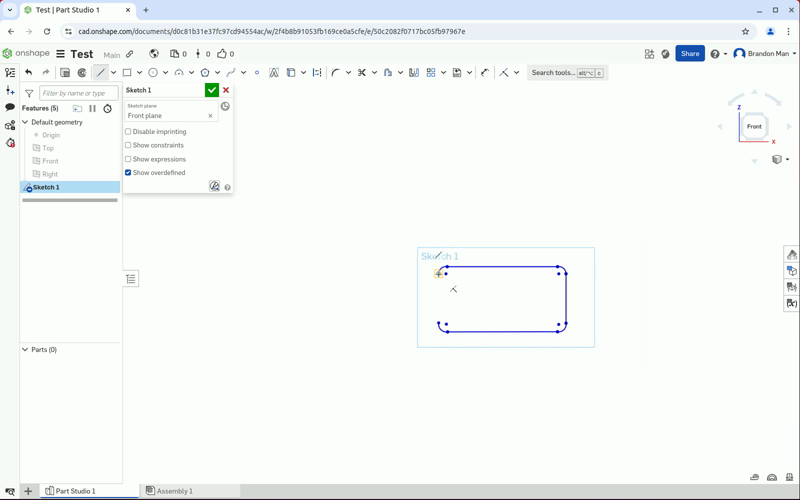
scroll(-6)
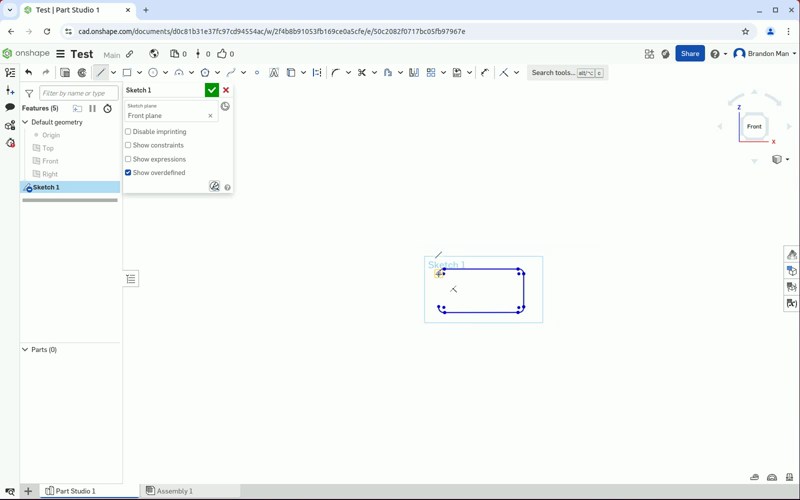
scroll(-6)
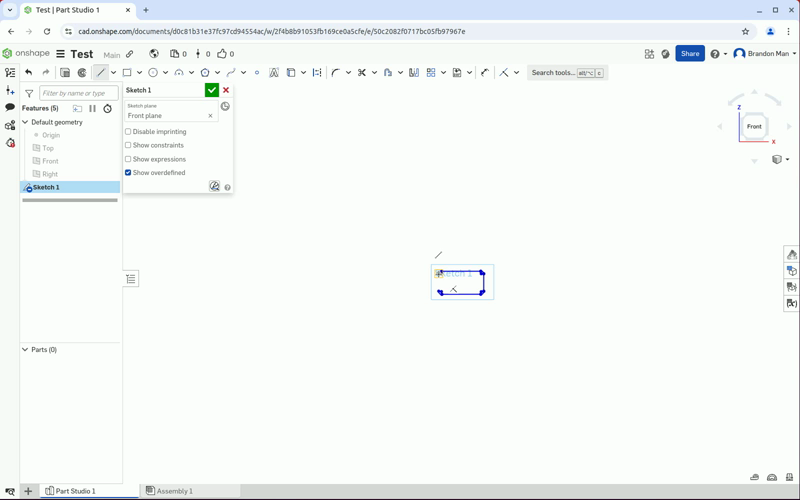
mouse_move(468, 273)
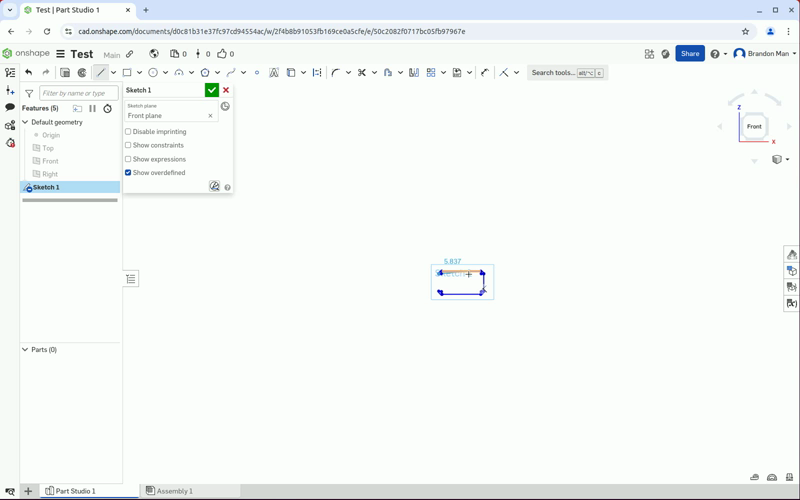
key_down(shift)
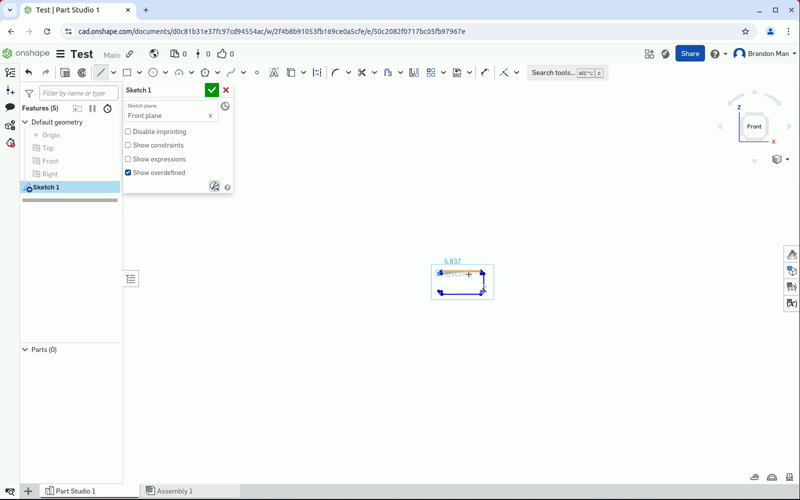
mouse_move(438, 291)
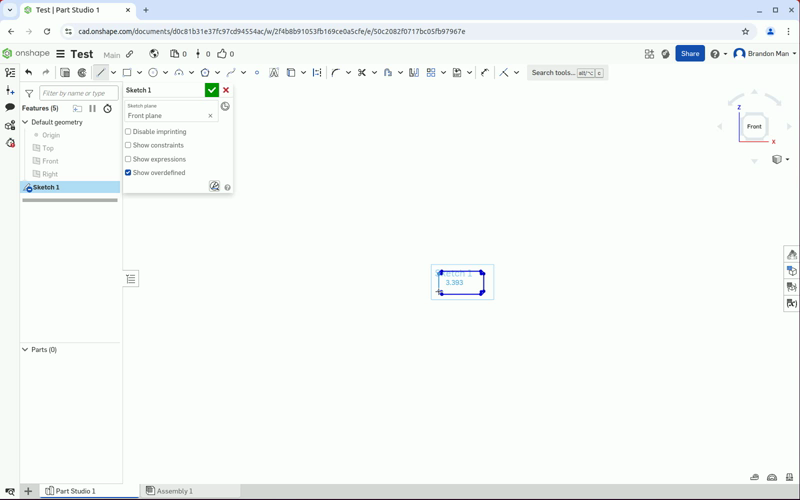
scroll(6)
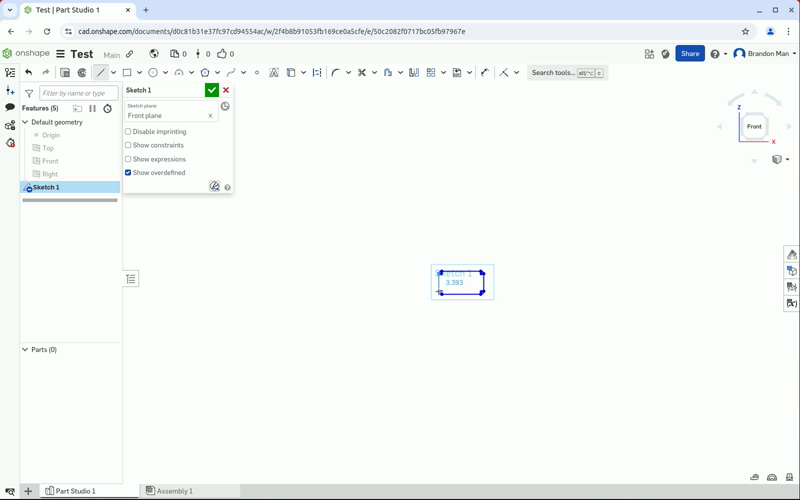
scroll(6)
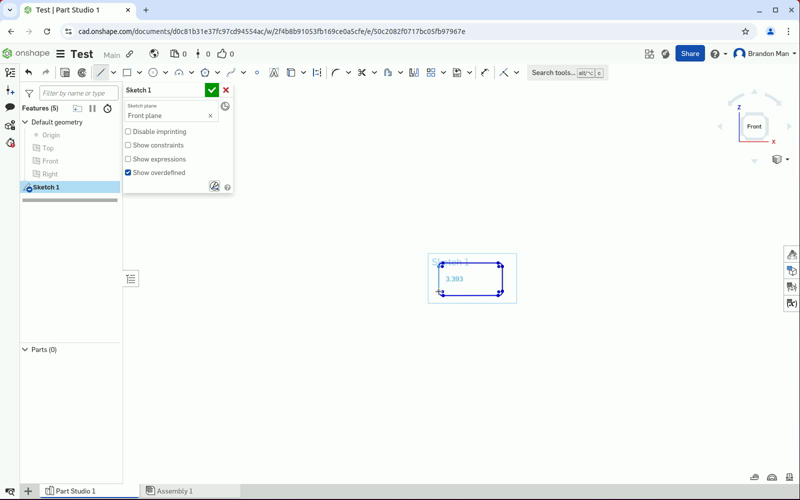
scroll(6)
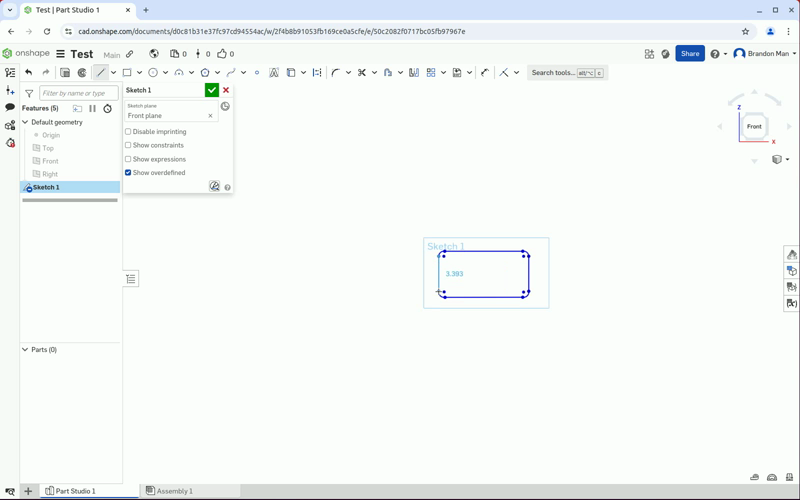
scroll(6)
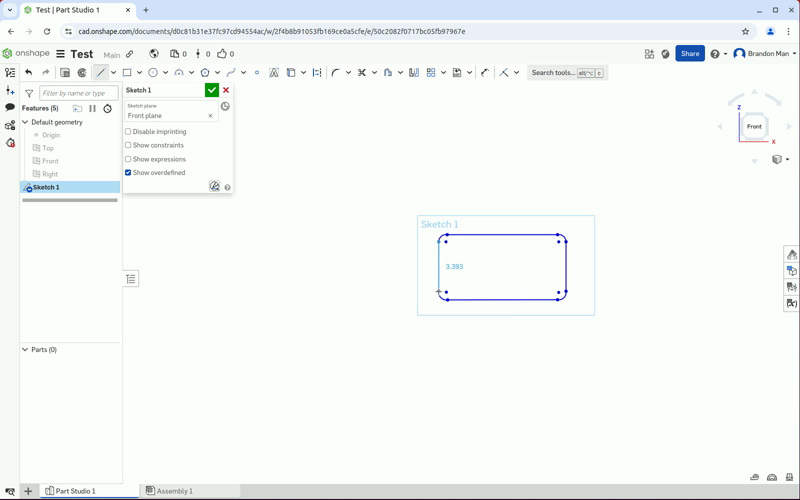
scroll(6)
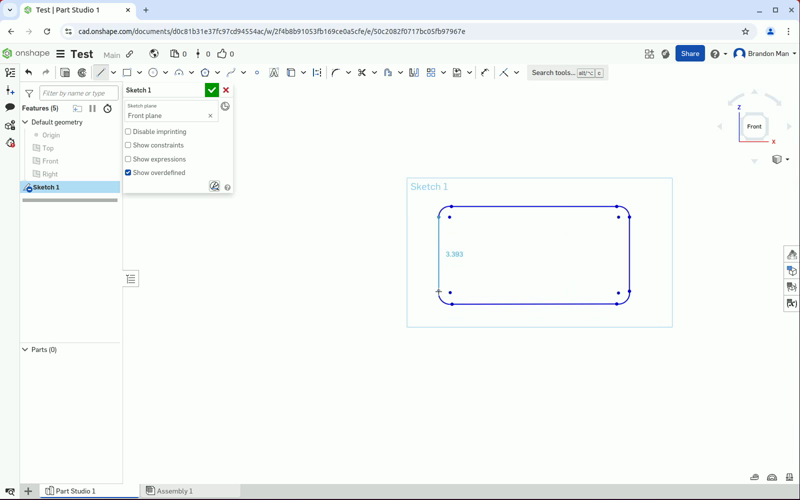
scroll(6)
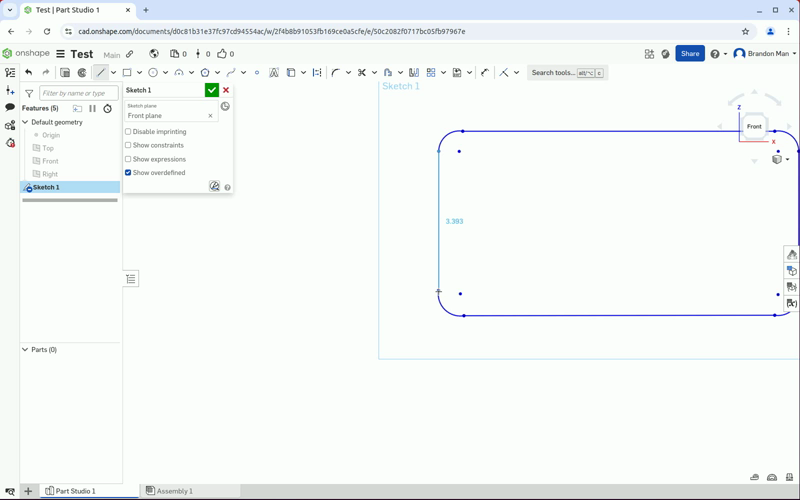
scroll(6)
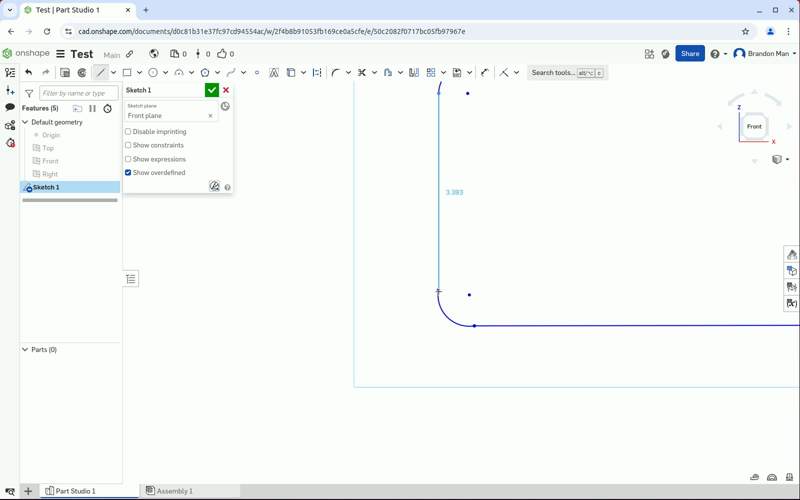
key_up(shift)
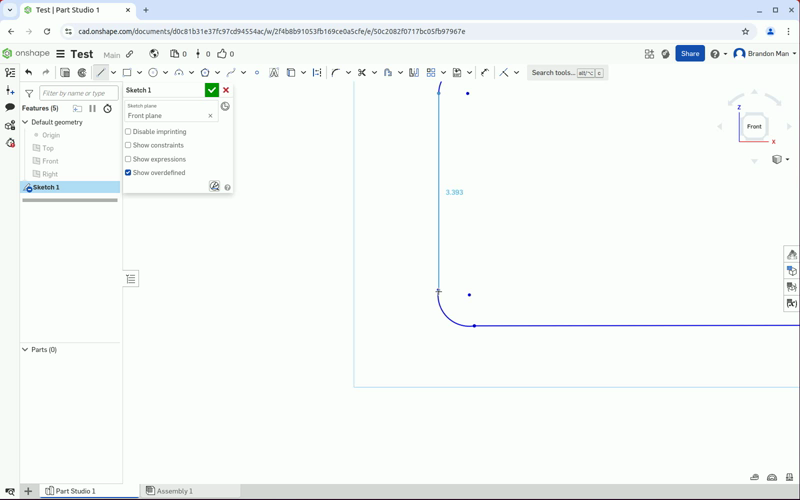
click(438, 291)
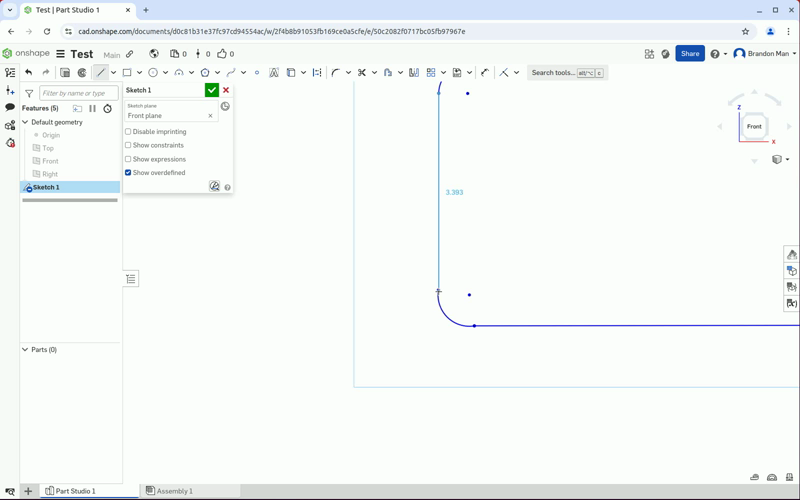
scroll(-6)
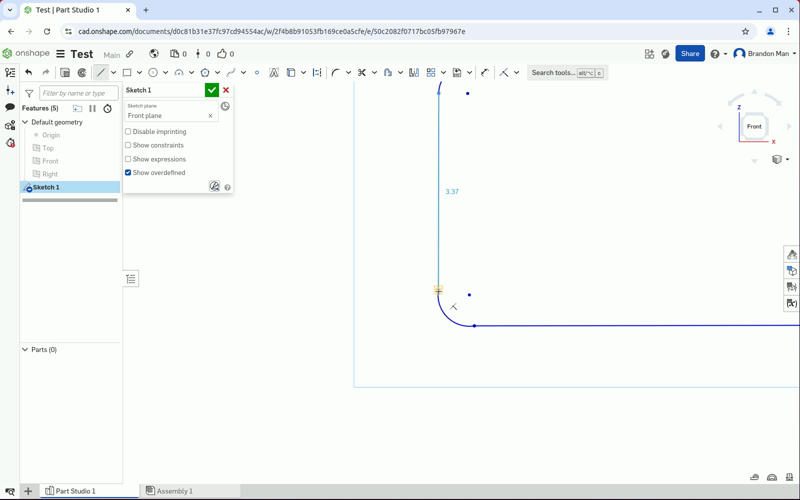
scroll(-6)
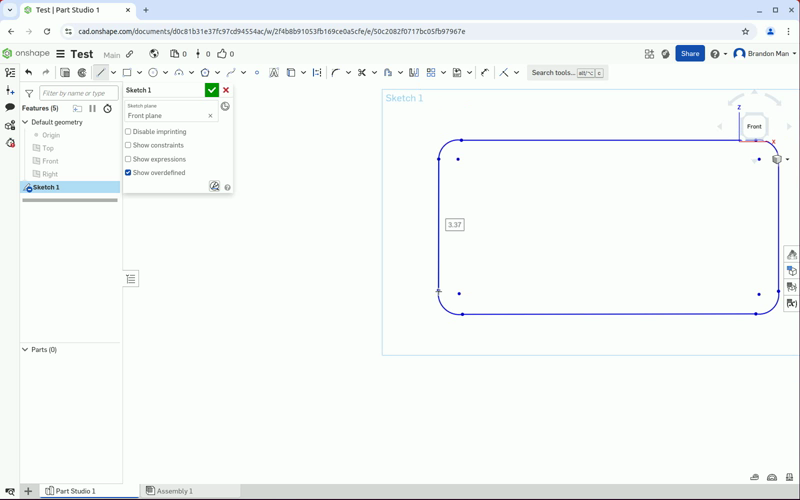
scroll(-6)
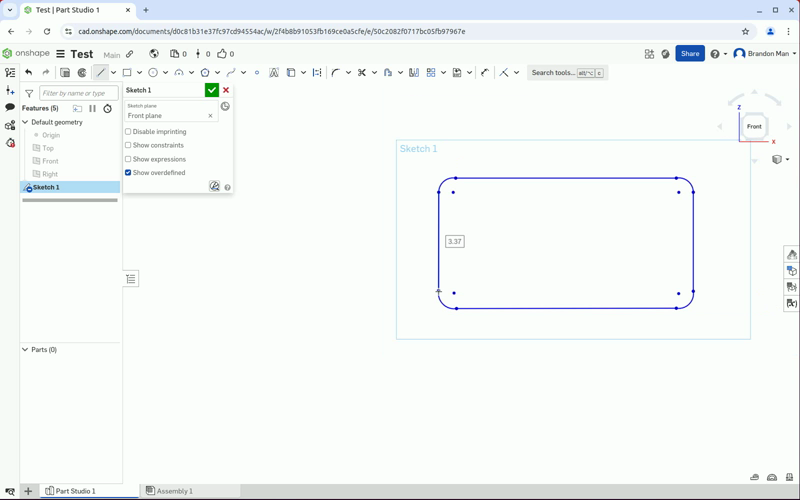
scroll(-6)
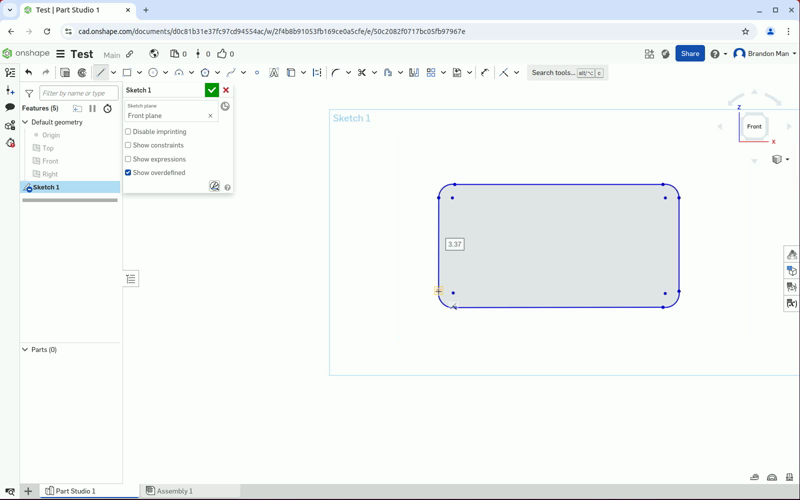
scroll(-6)
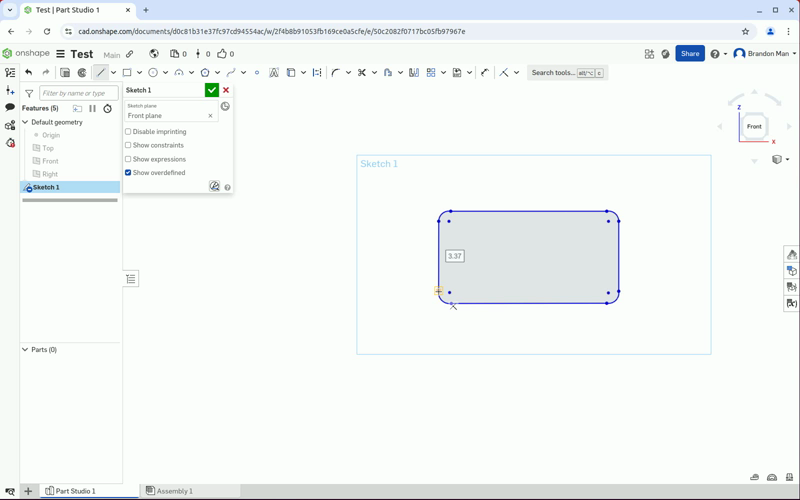
scroll(-6)
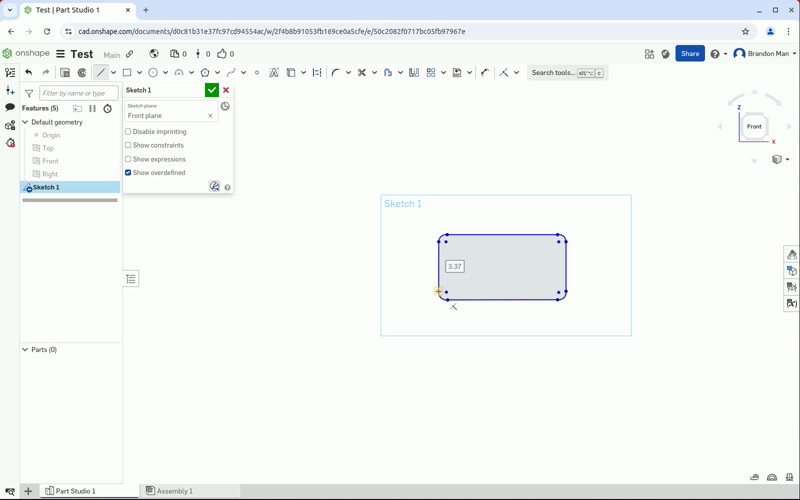
scroll(-6)
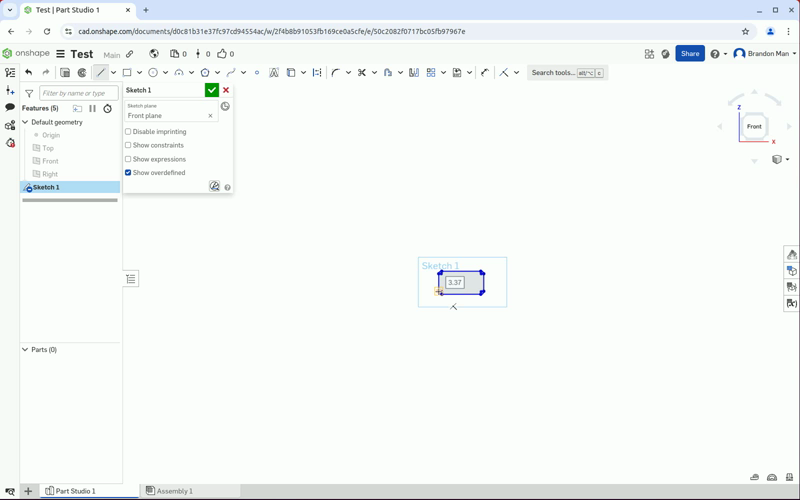
key(esc)
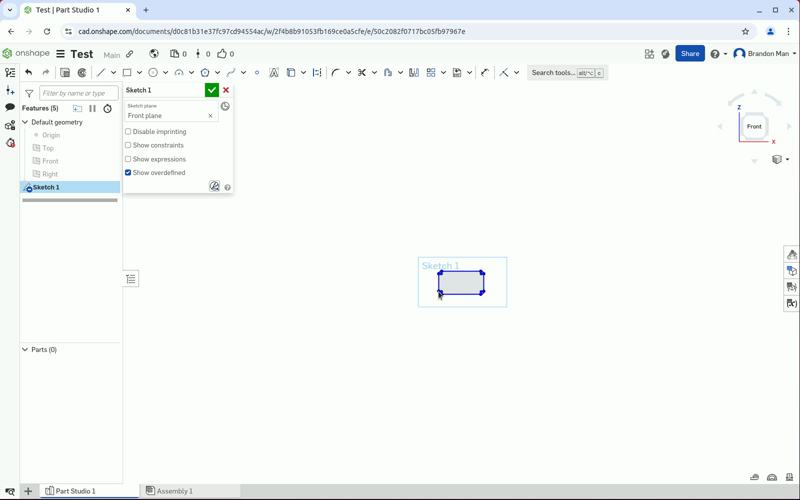
key(l)
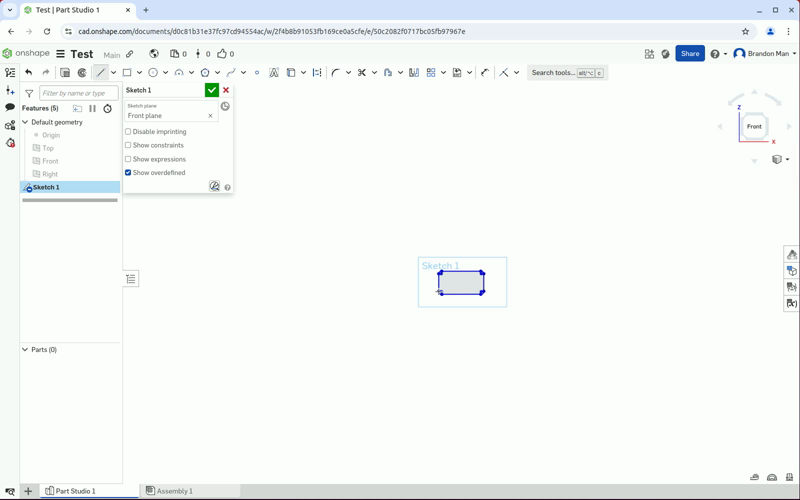
key_down(shift)
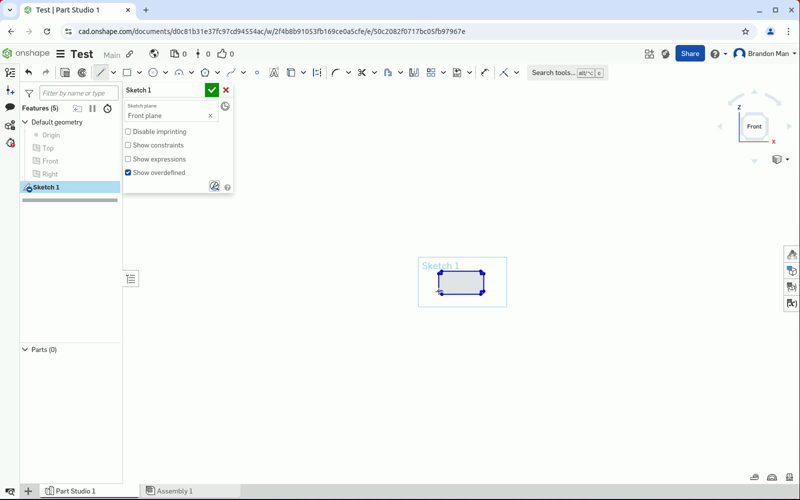
mouse_move(440, 291)
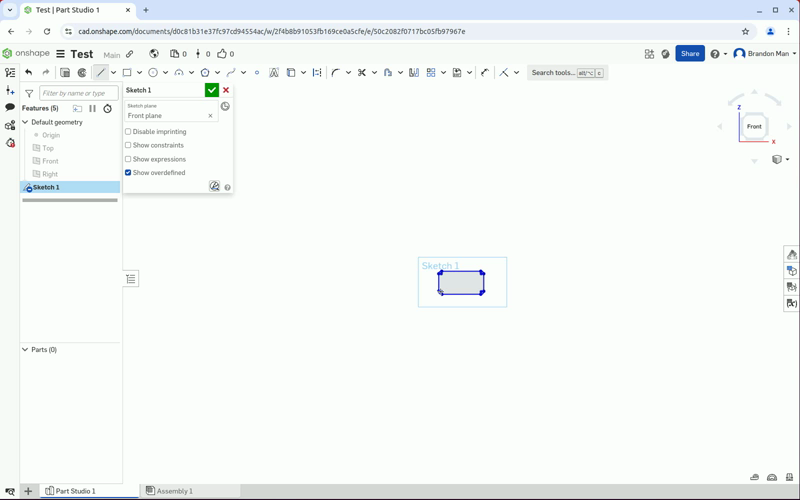
scroll(6)
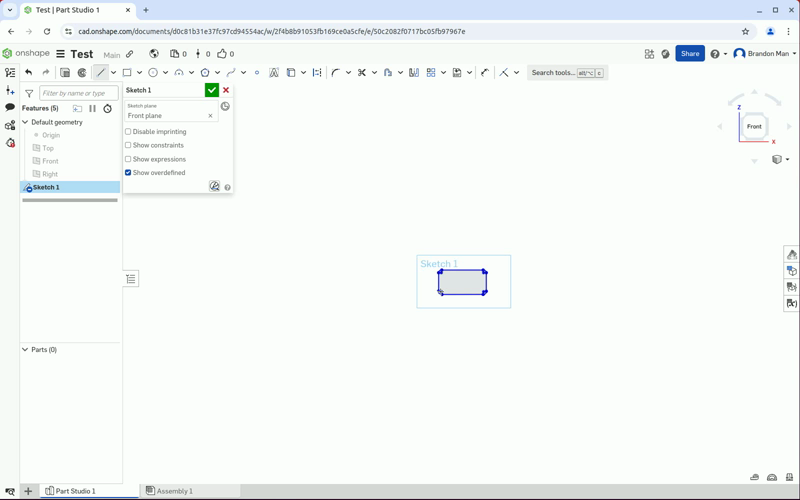
scroll(6)
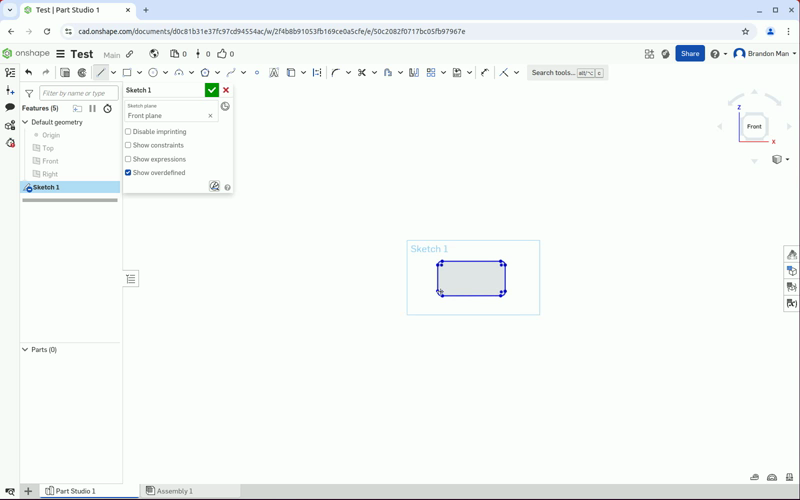
scroll(6)
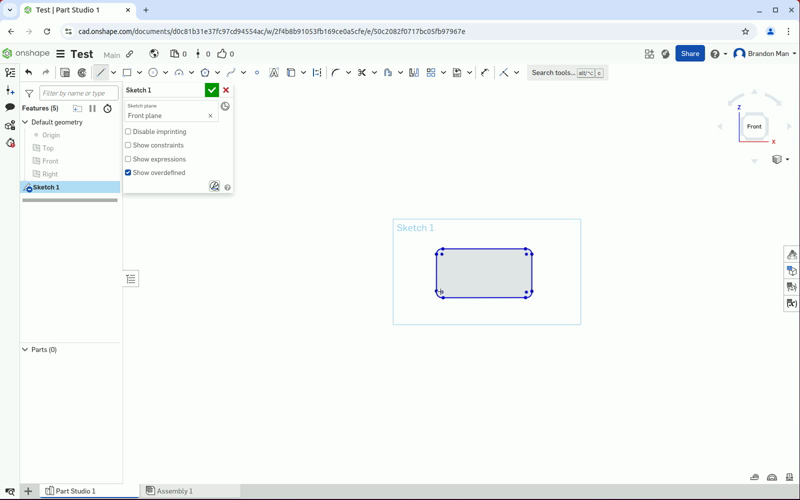
scroll(6)
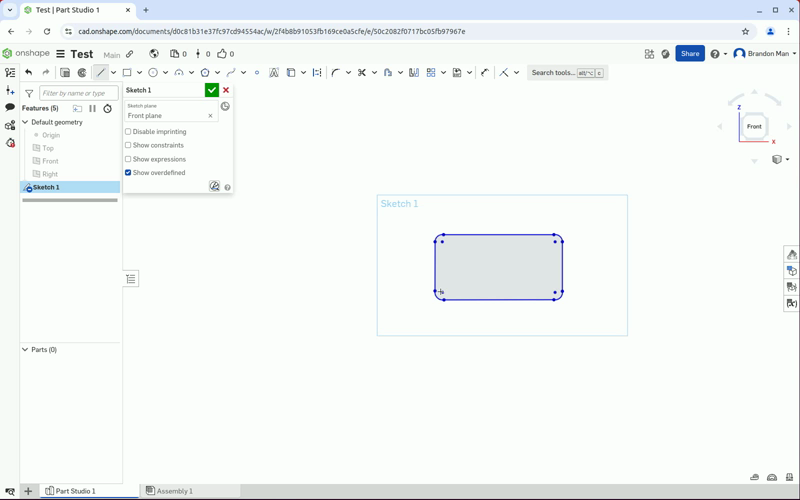
scroll(6)
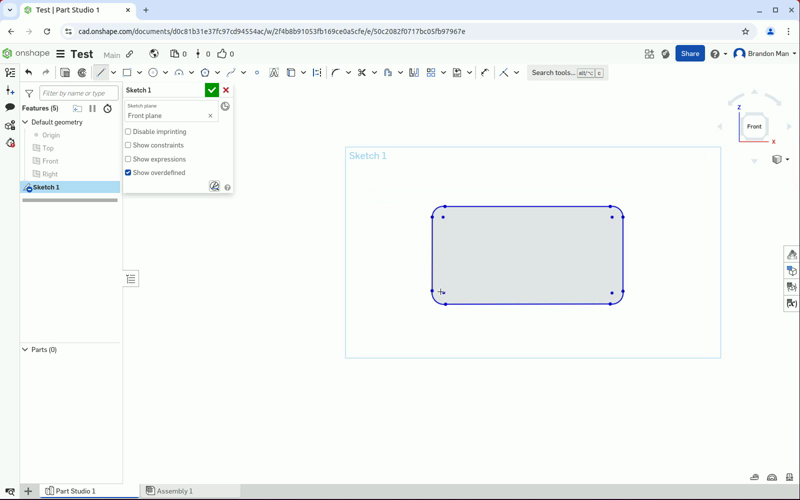
scroll(6)
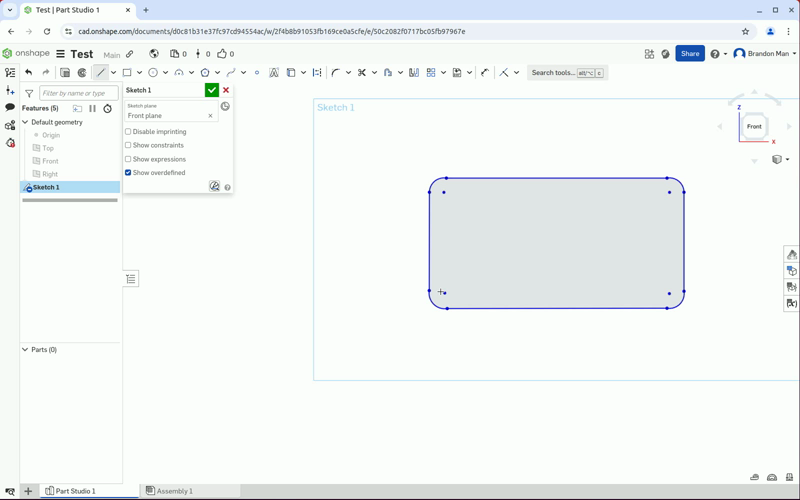
scroll(6)
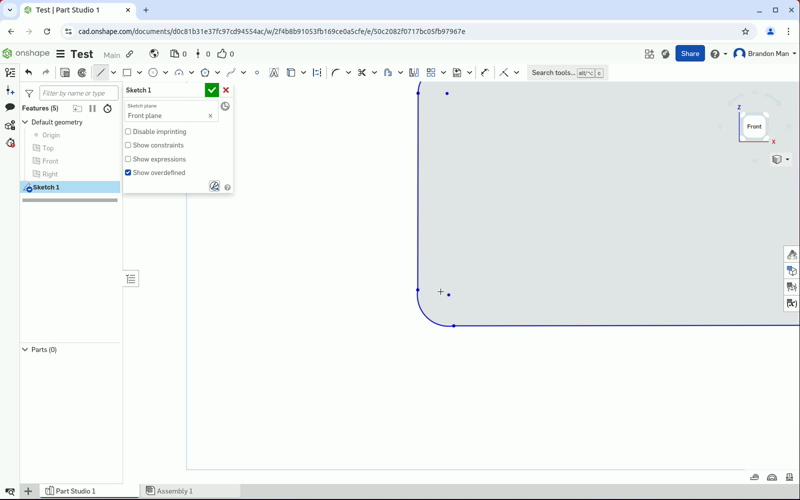
click(440, 291)
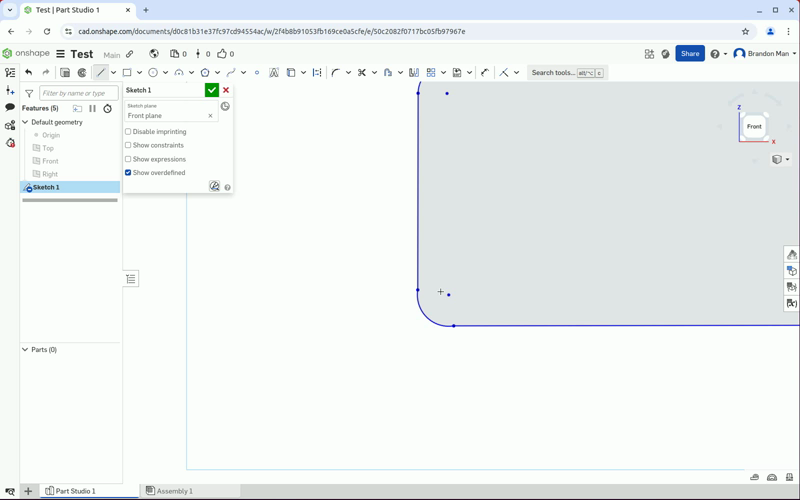
scroll(-6)
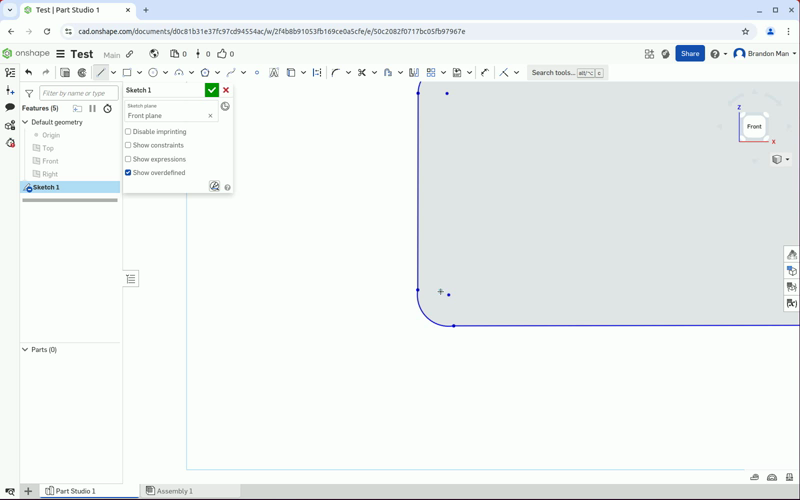
scroll(-6)
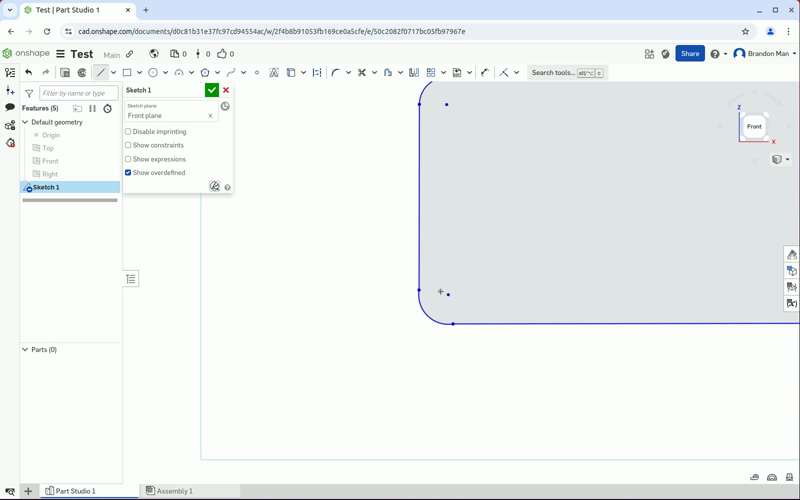
scroll(-6)
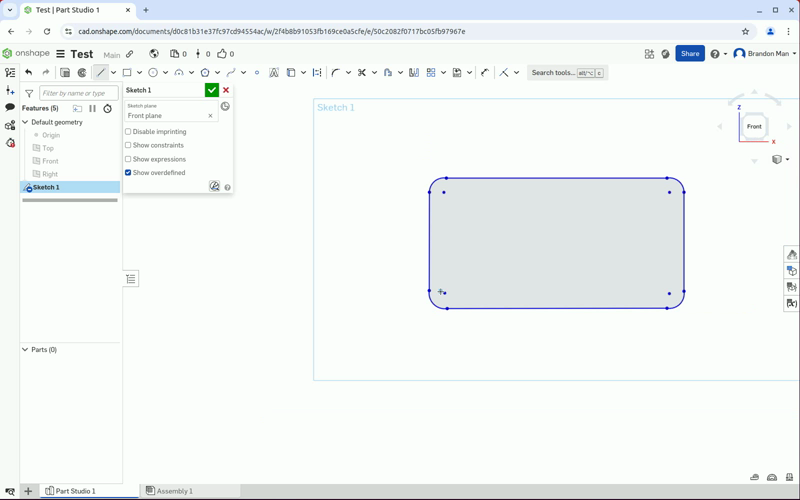
scroll(-6)
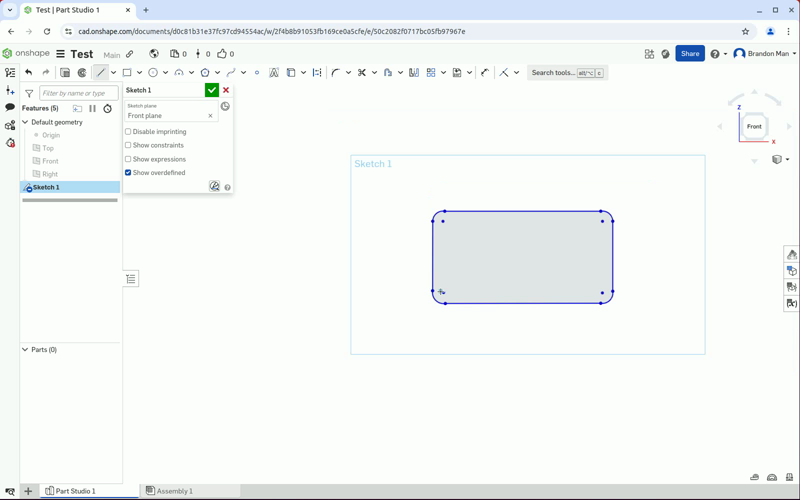
scroll(-6)
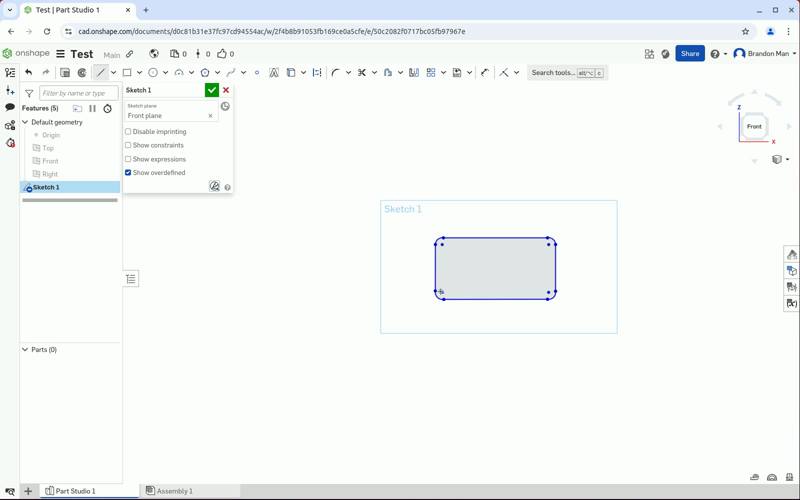
scroll(-6)
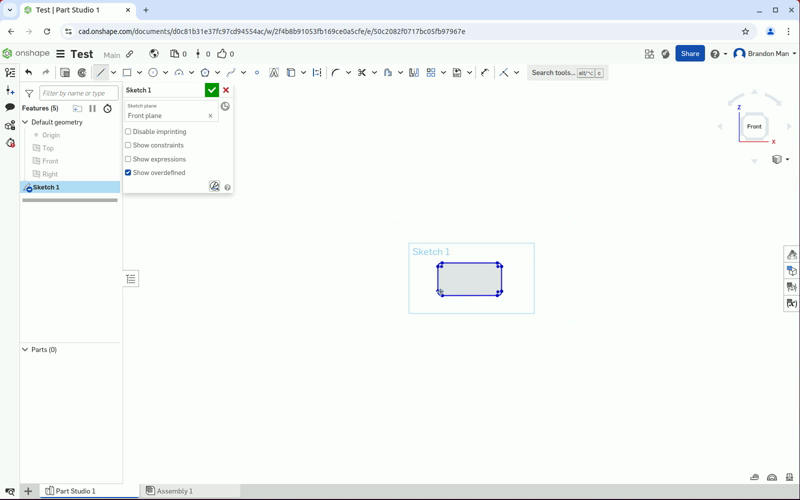
scroll(-6)
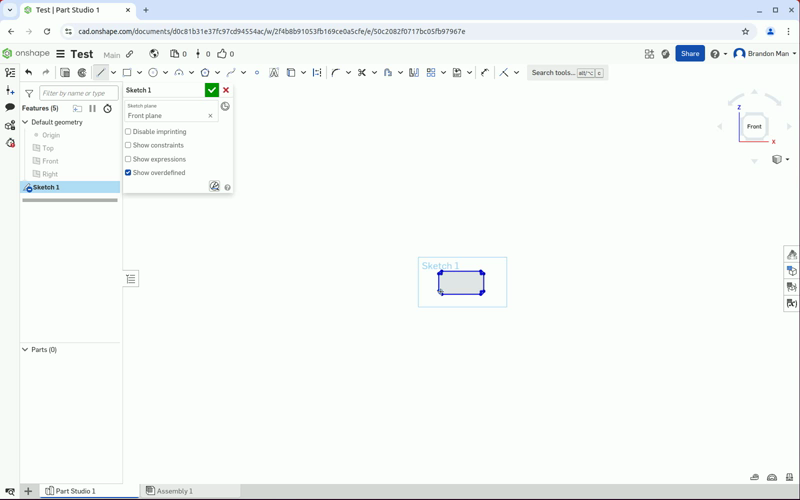
key_up(shift)
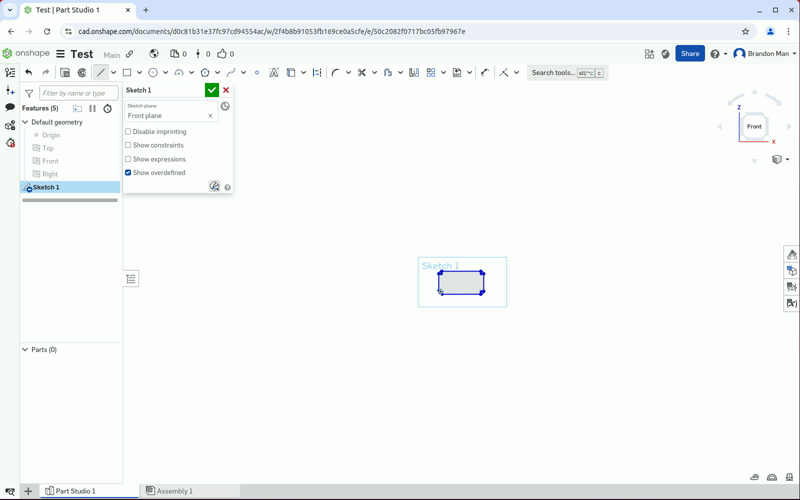
key_down(shift)
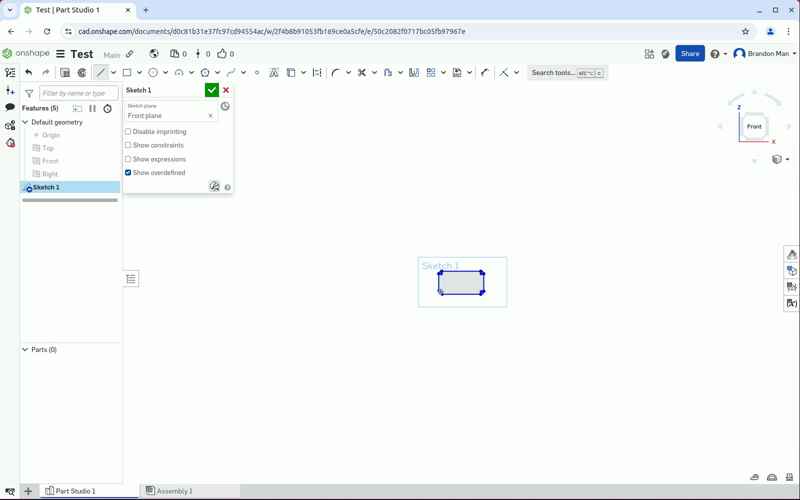
mouse_move(470, 291)
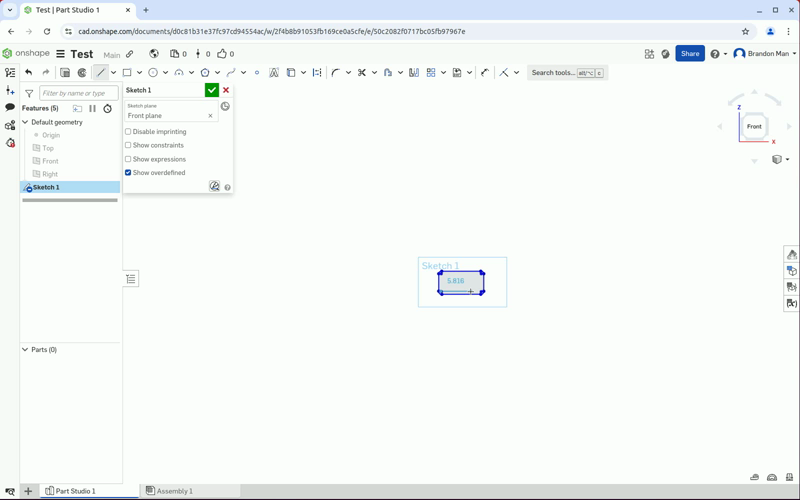
mouse_move(440, 273)
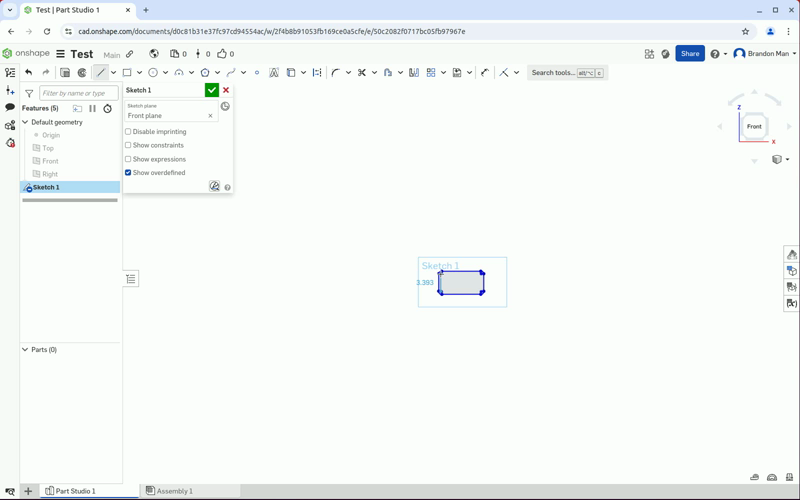
scroll(6)
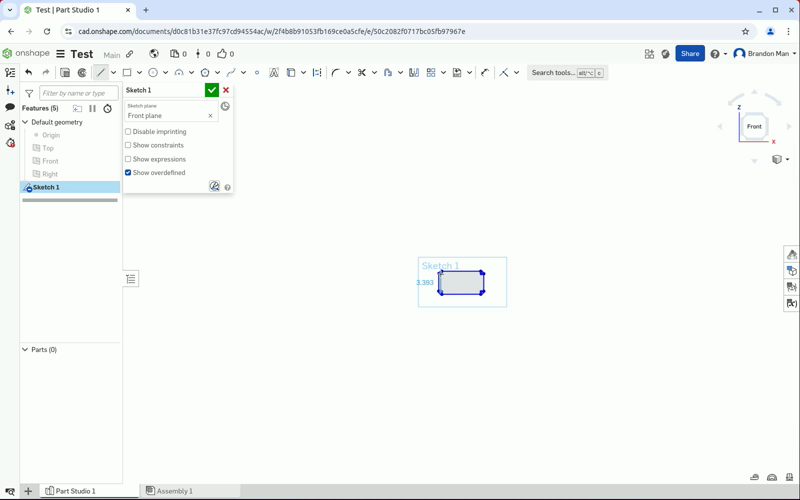
scroll(6)
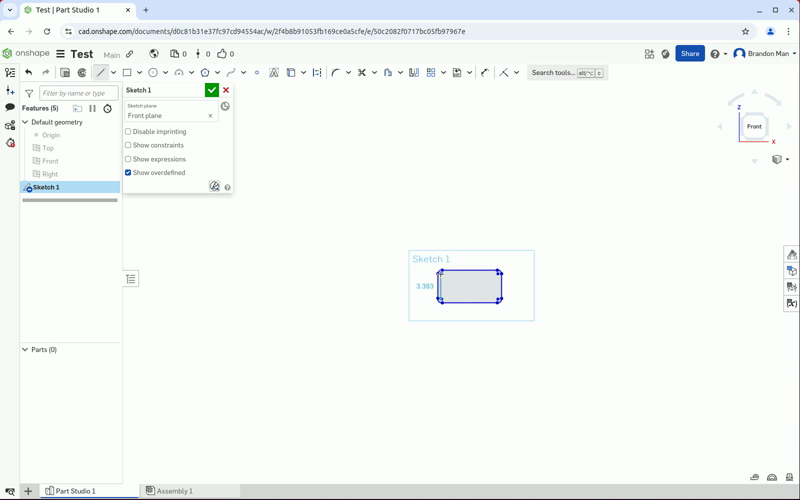
scroll(6)
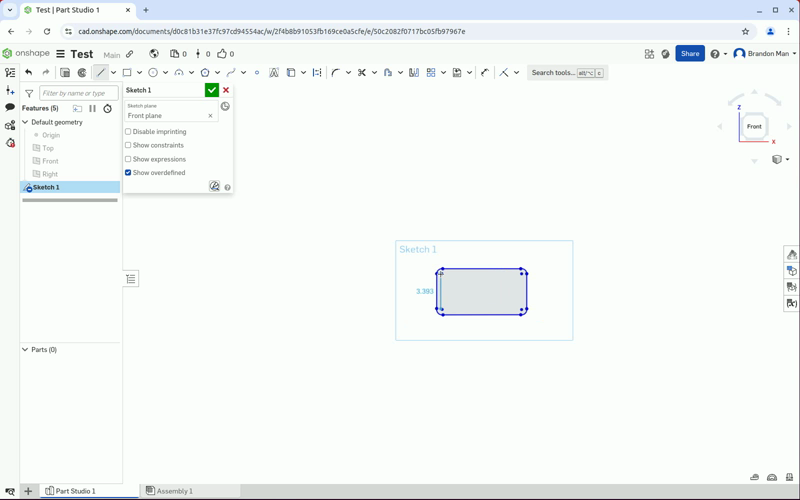
scroll(6)
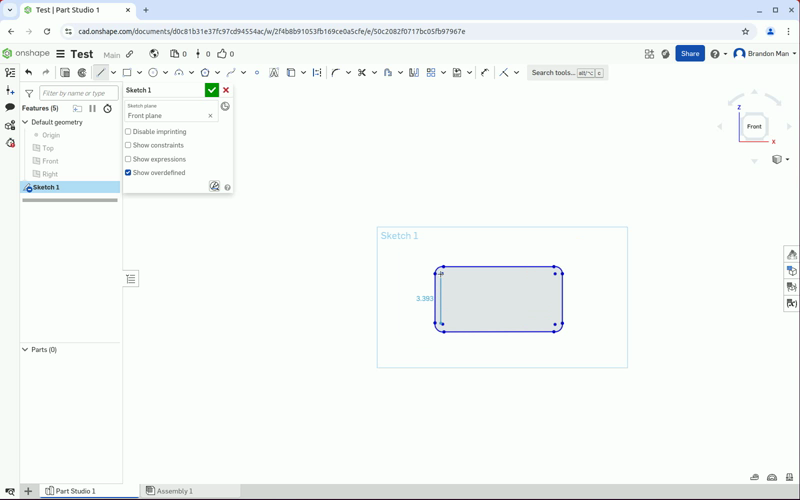
scroll(6)
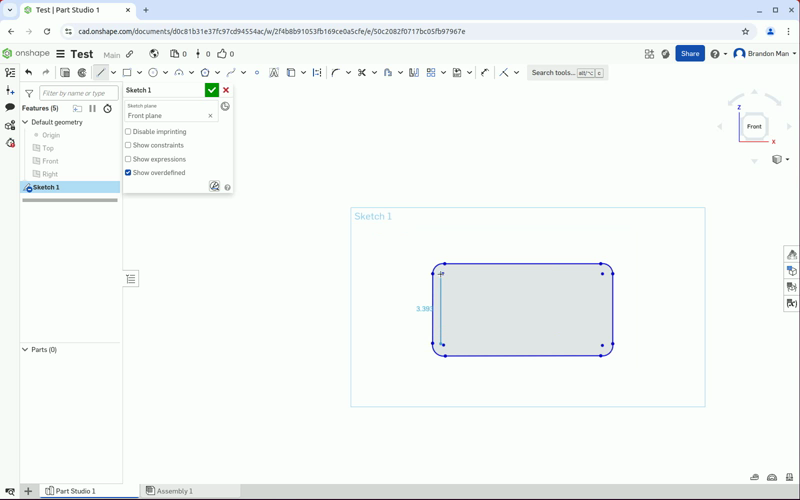
scroll(6)
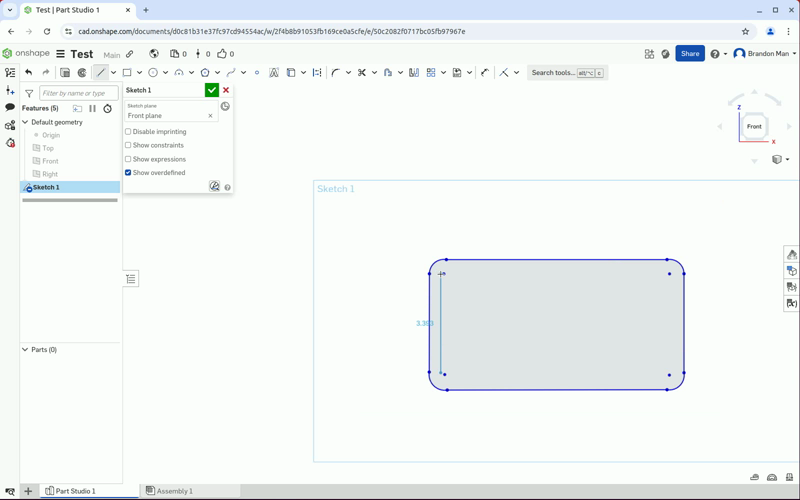
scroll(6)
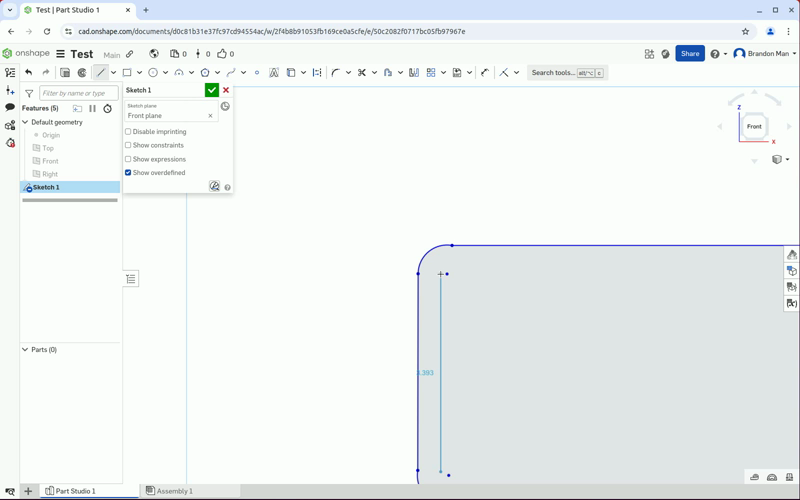
click(440, 273)
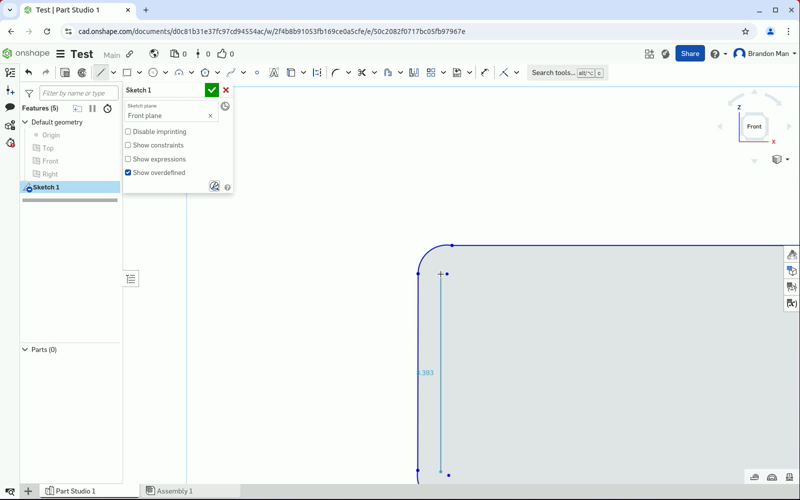
scroll(-6)
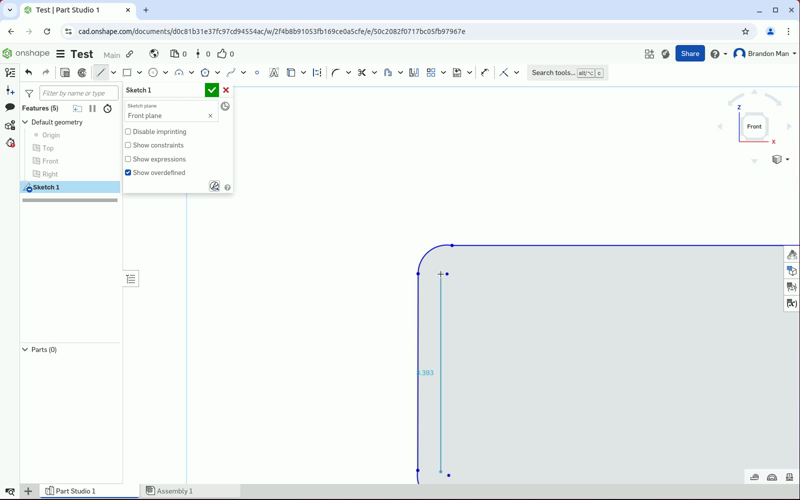
scroll(-6)
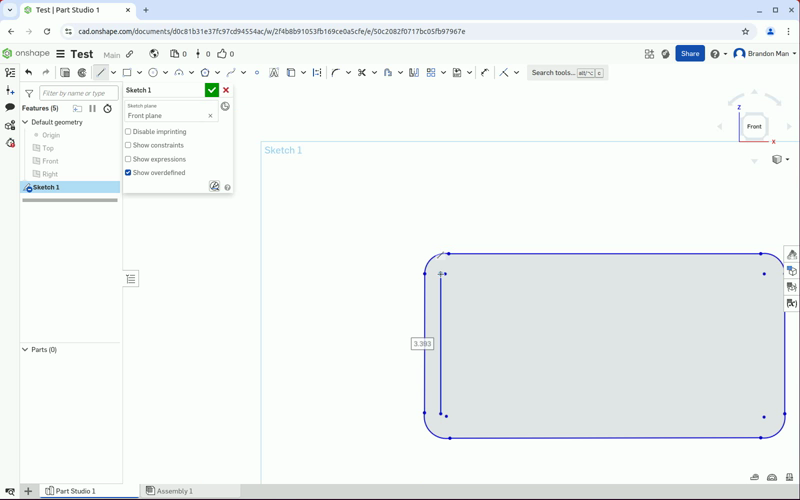
scroll(-6)
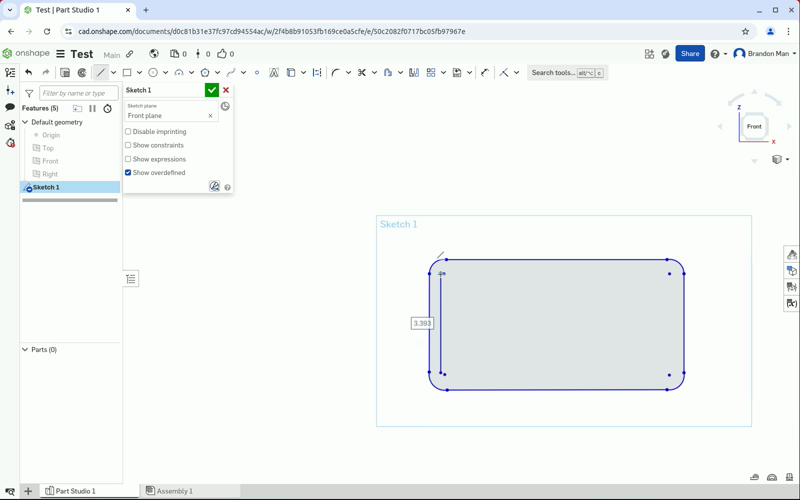
scroll(-6)
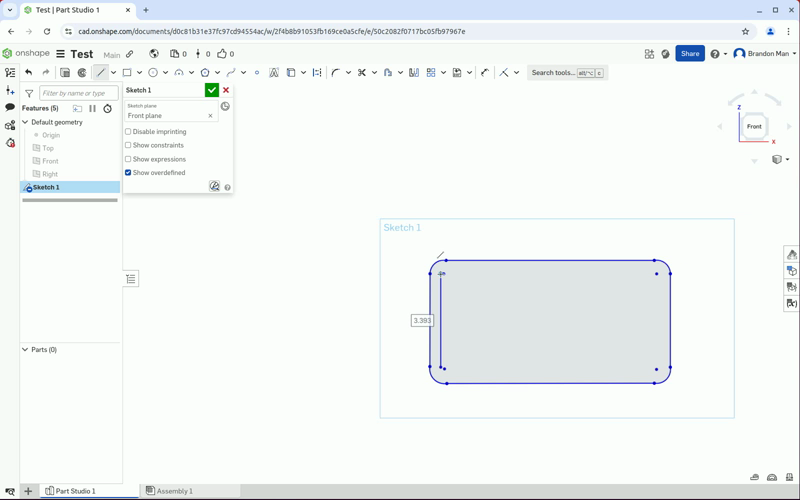
scroll(-6)
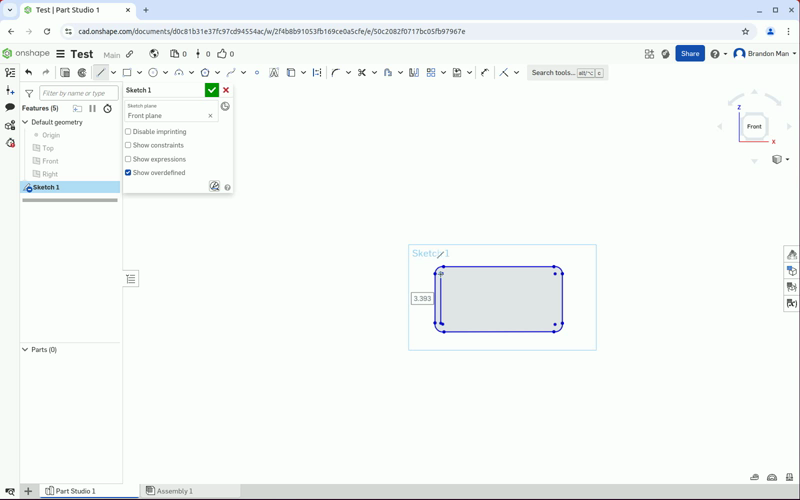
scroll(-6)
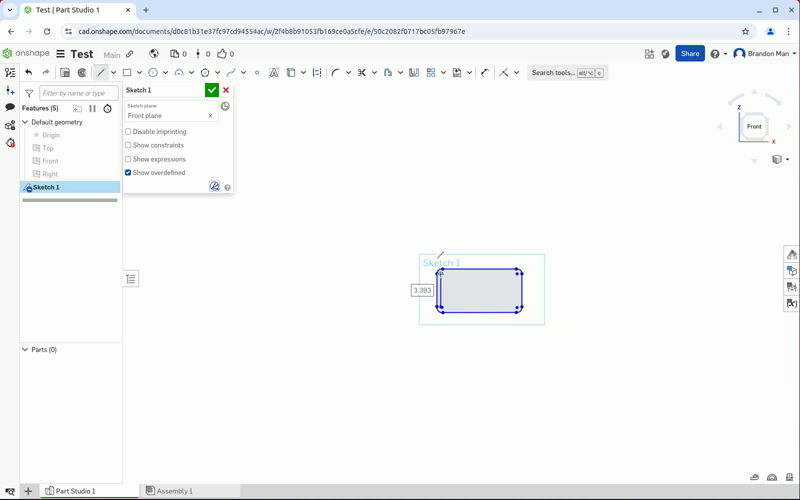
scroll(-6)
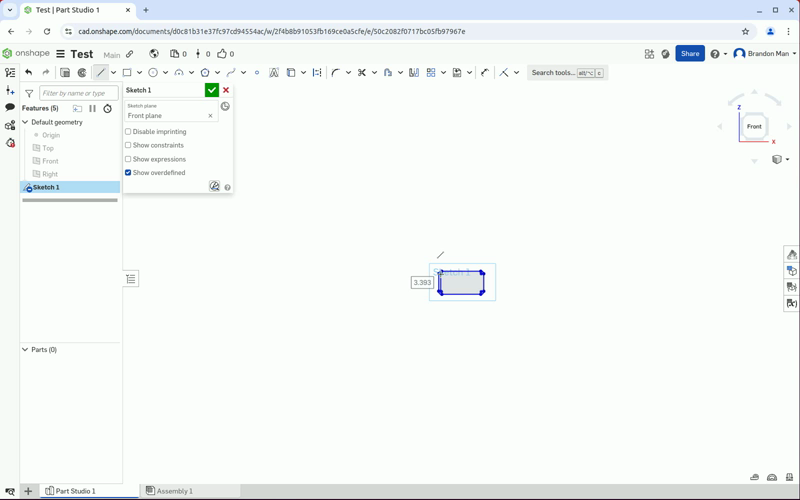
key_up(shift)
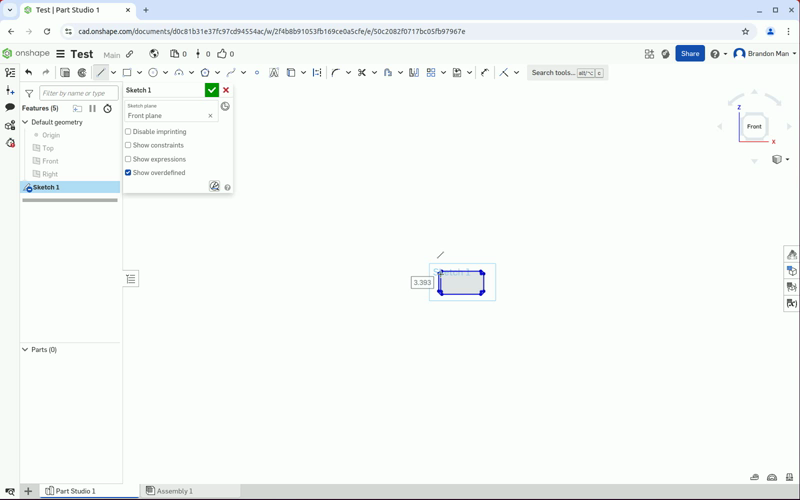
key(esc)
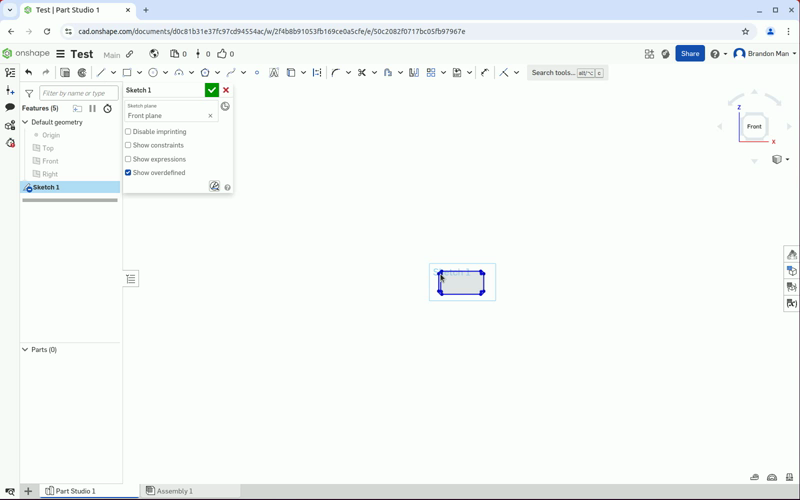
key(a)
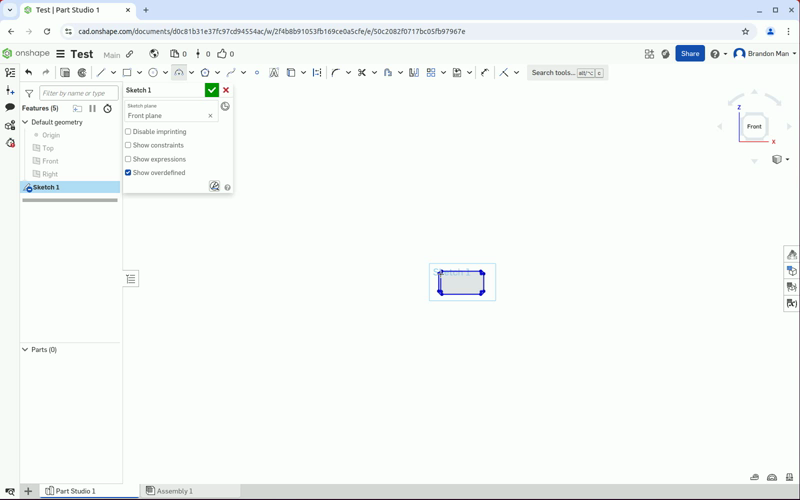
mouse_move(440, 273)
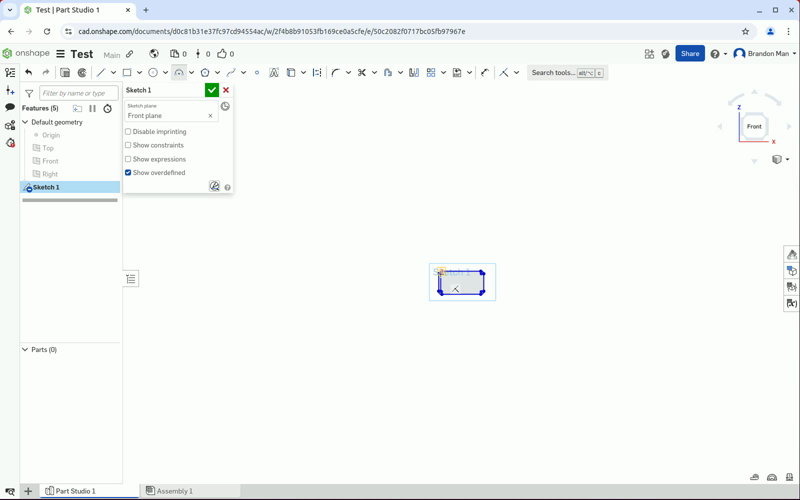
scroll(6)
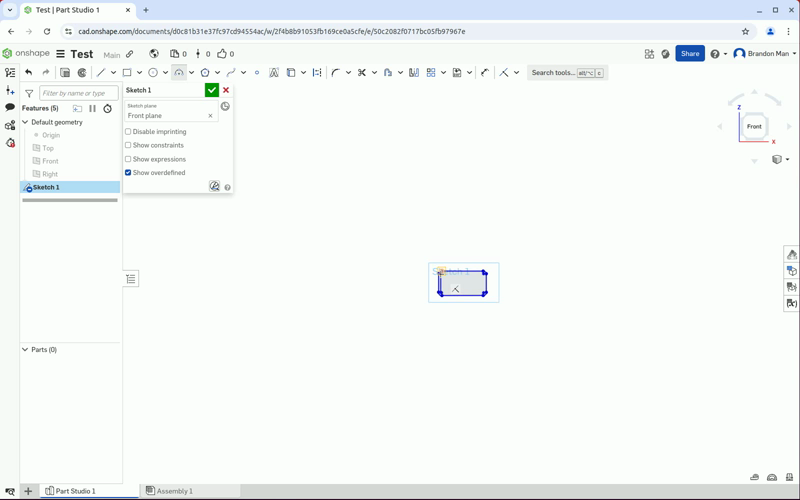
scroll(6)
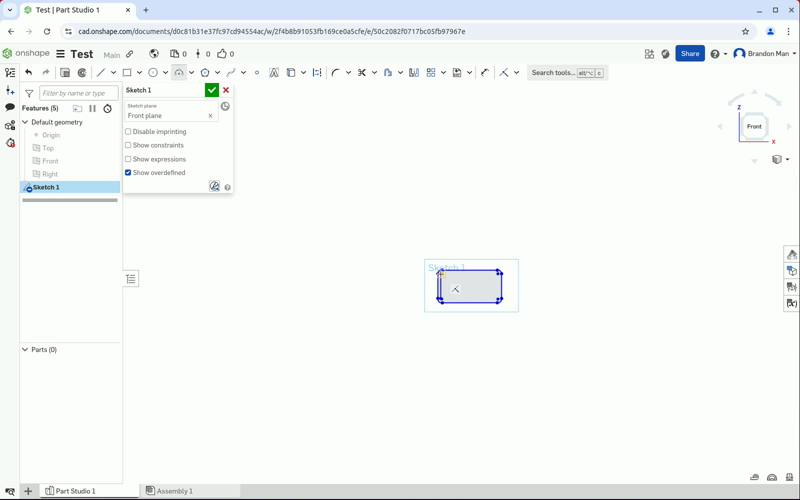
scroll(6)
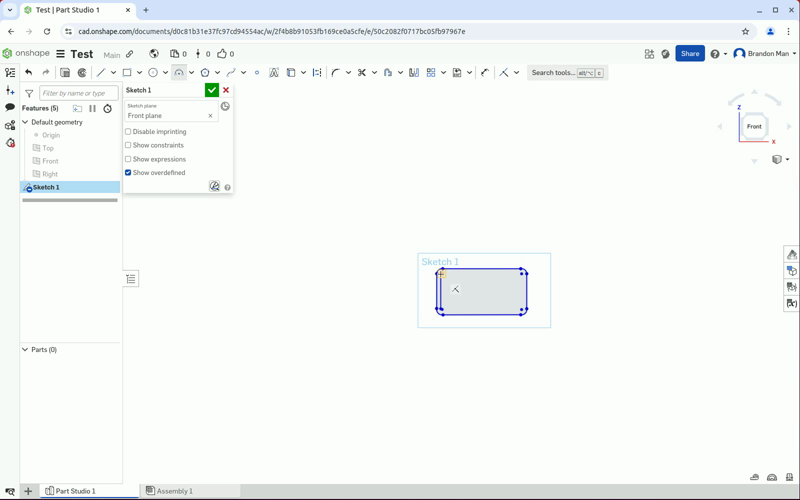
scroll(6)
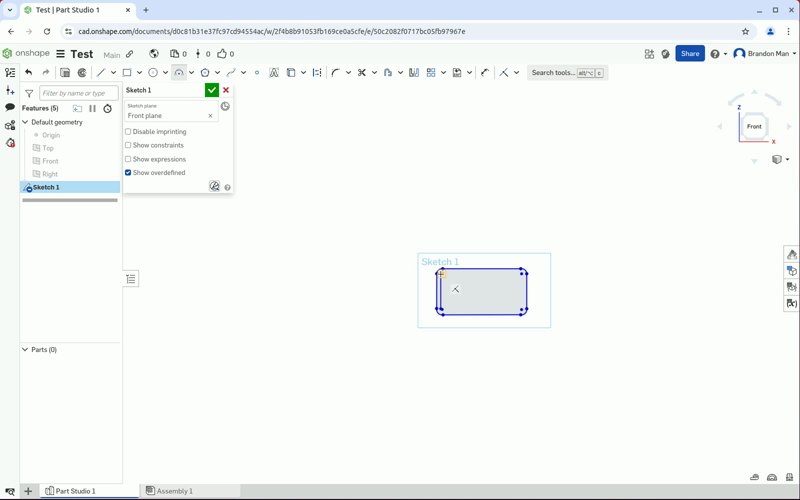
scroll(6)
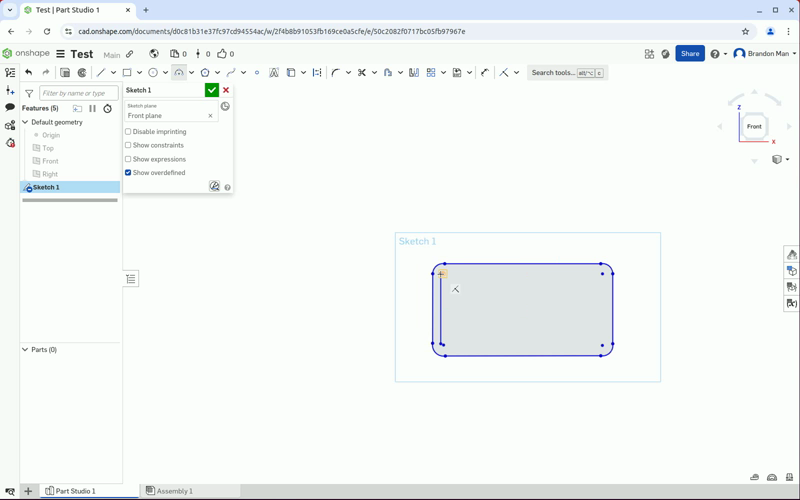
scroll(6)
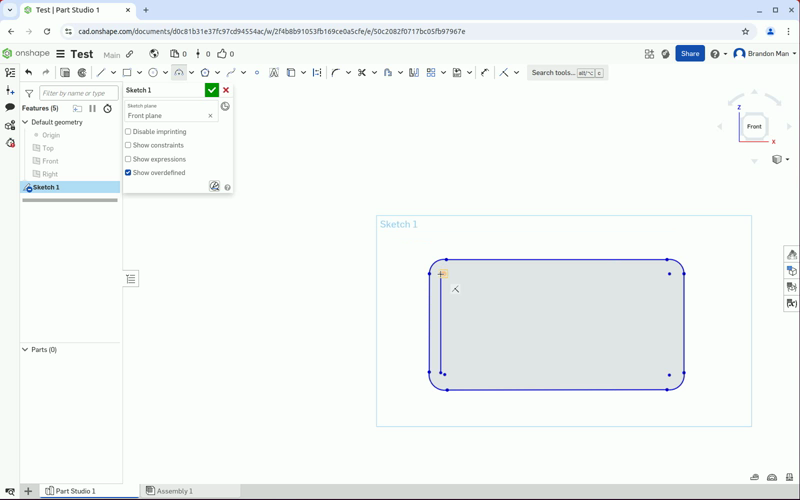
scroll(6)
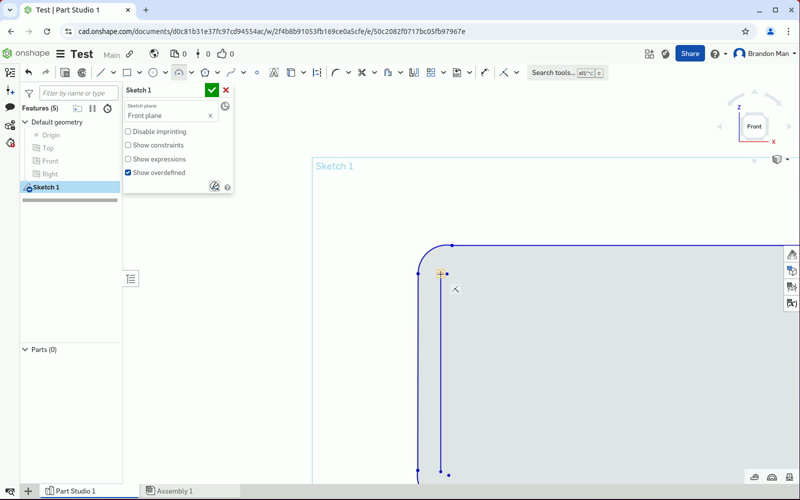
click(440, 273)
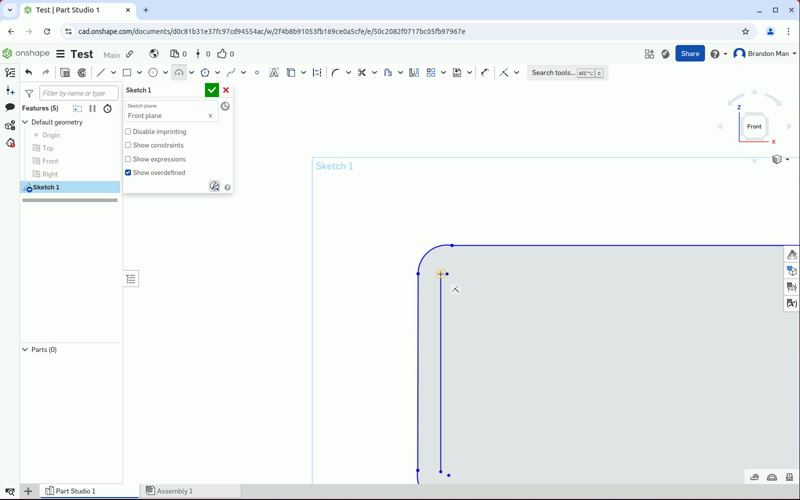
scroll(-6)
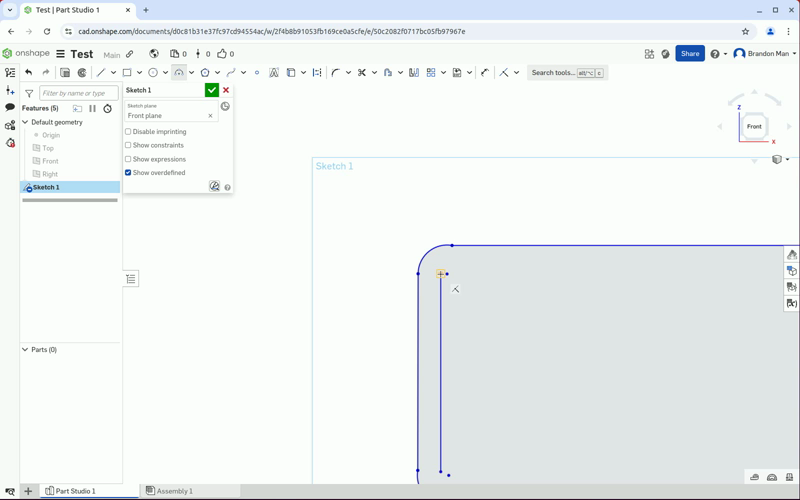
scroll(-6)
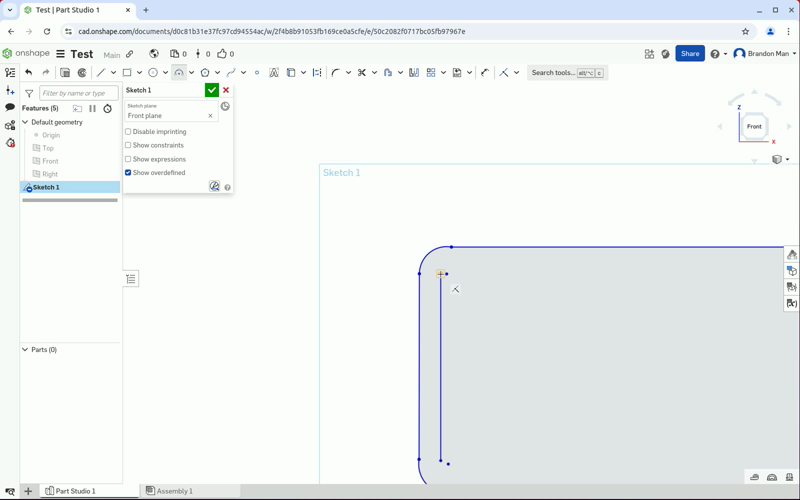
scroll(-6)
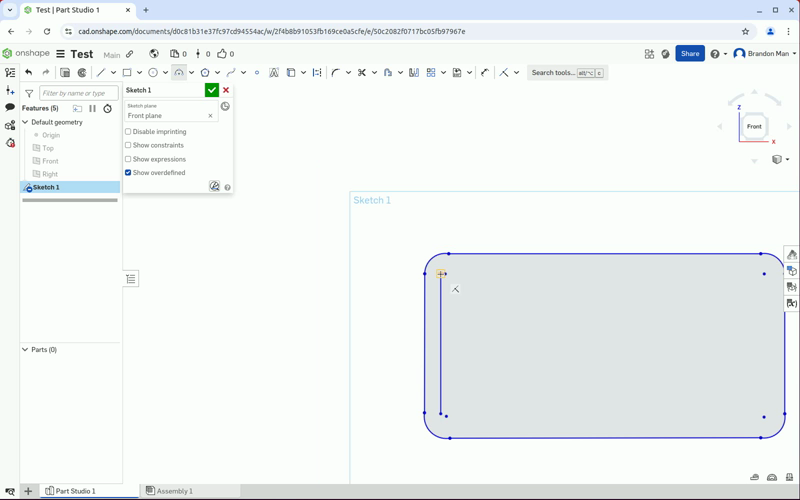
scroll(-6)
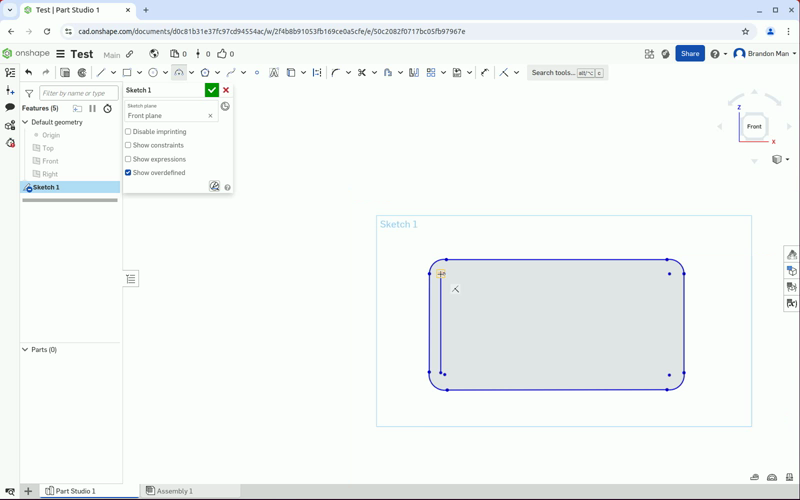
scroll(-6)
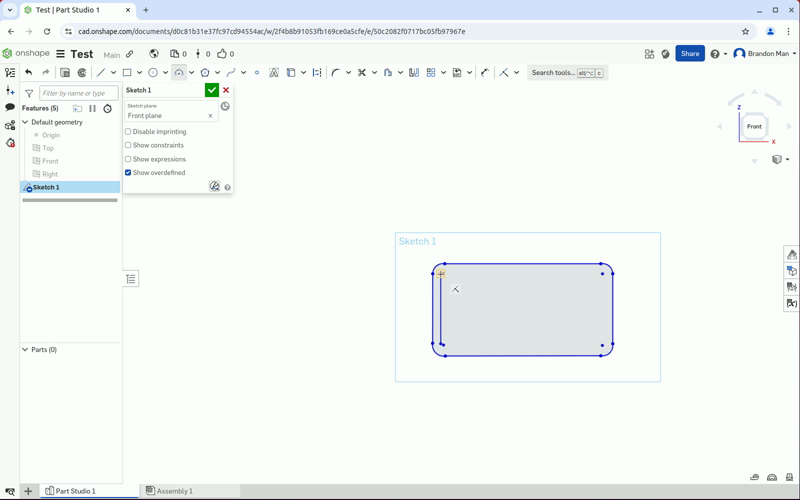
scroll(-6)
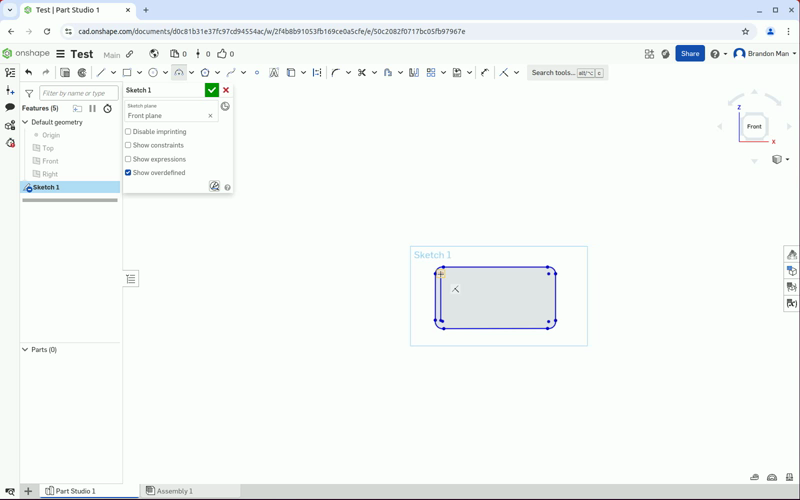
scroll(-6)
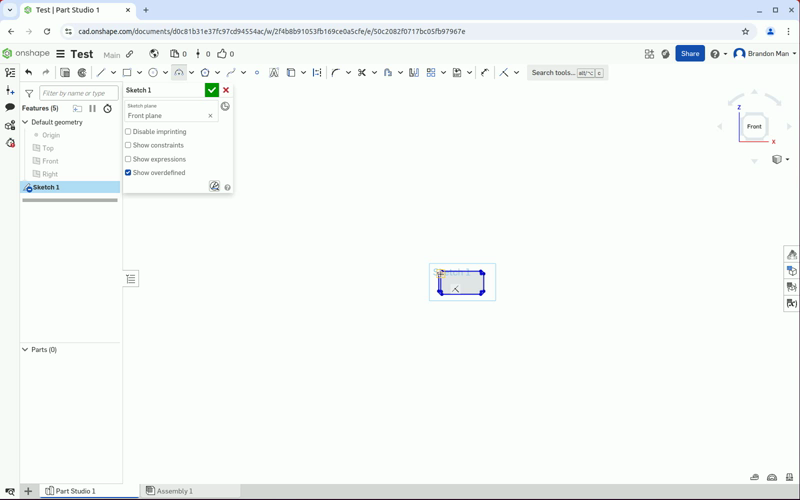
key_down(shift)
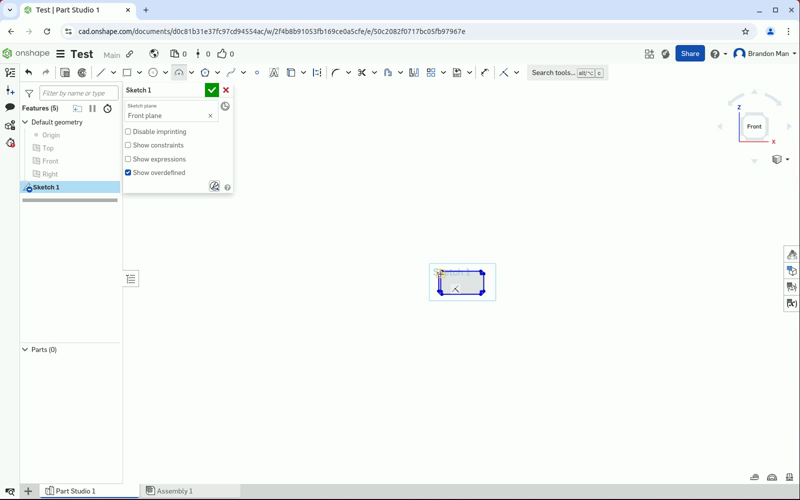
mouse_move(441, 273)
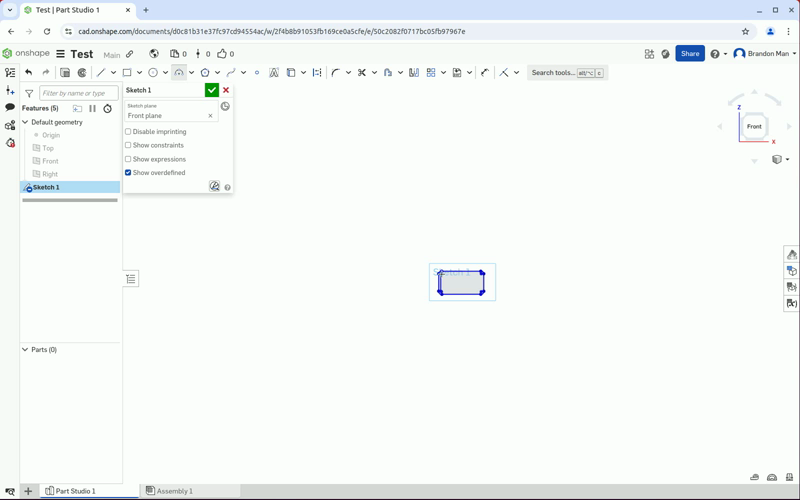
scroll(6)
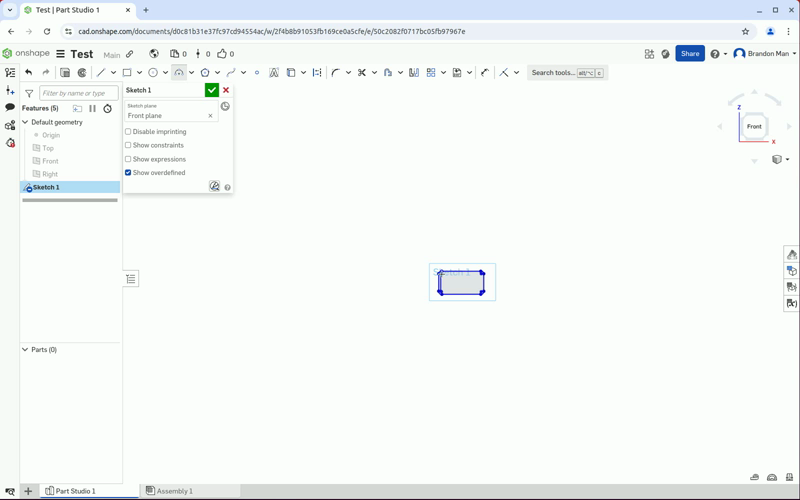
scroll(6)
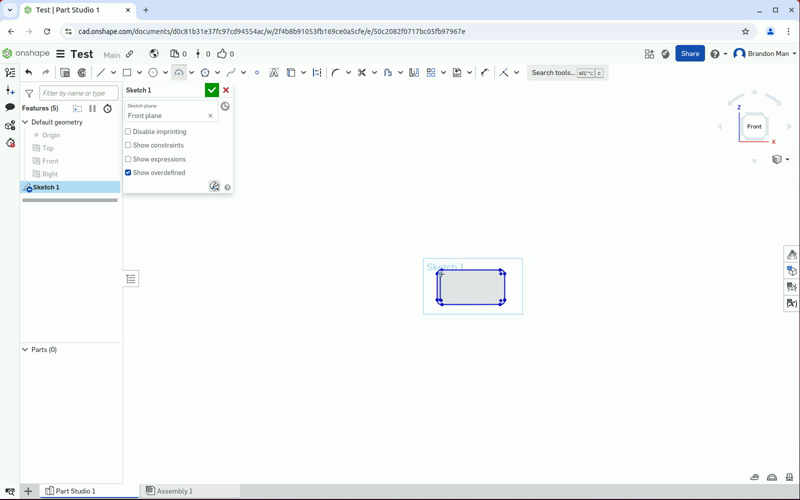
scroll(6)
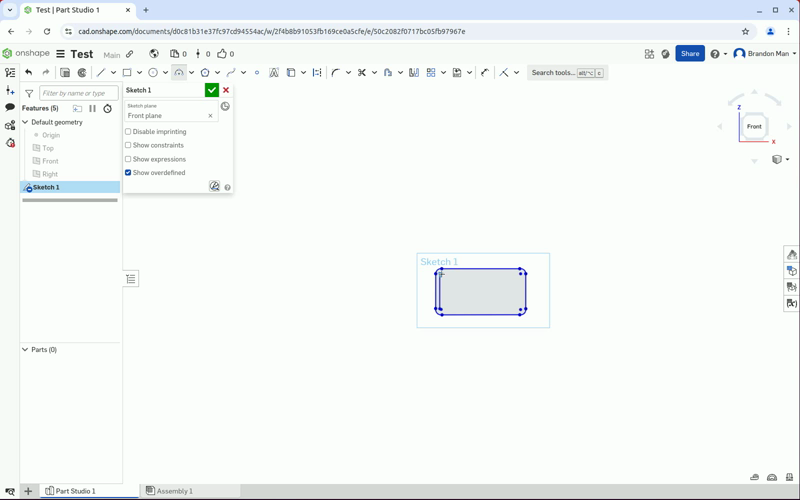
scroll(6)
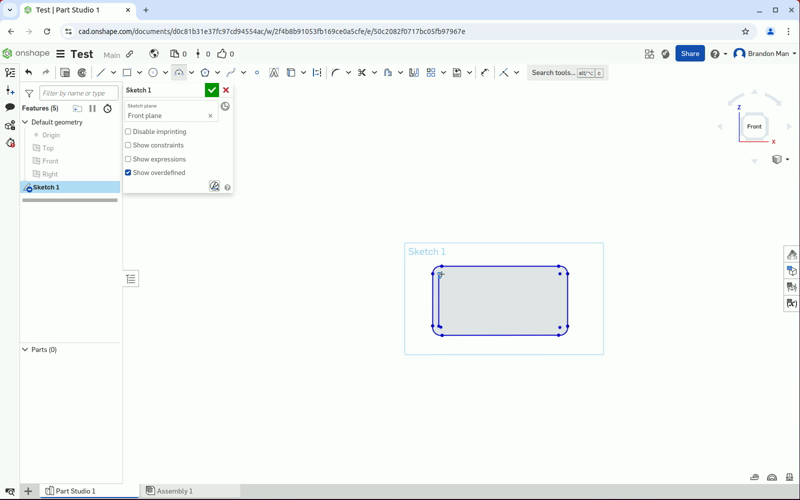
scroll(6)
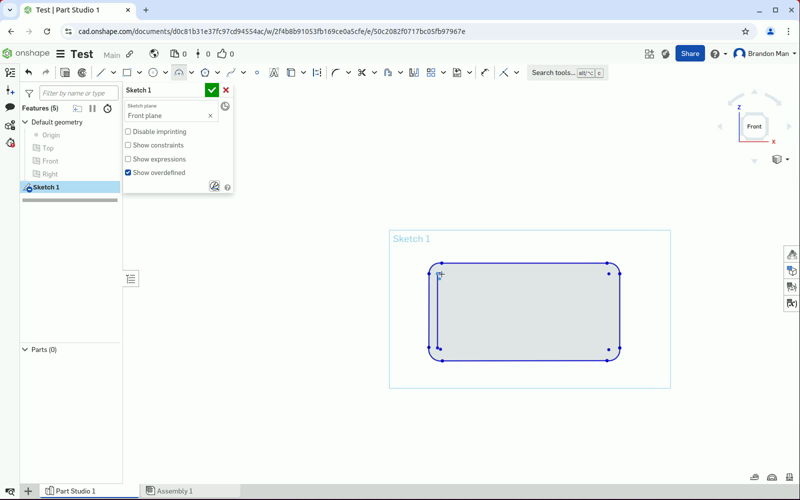
scroll(6)
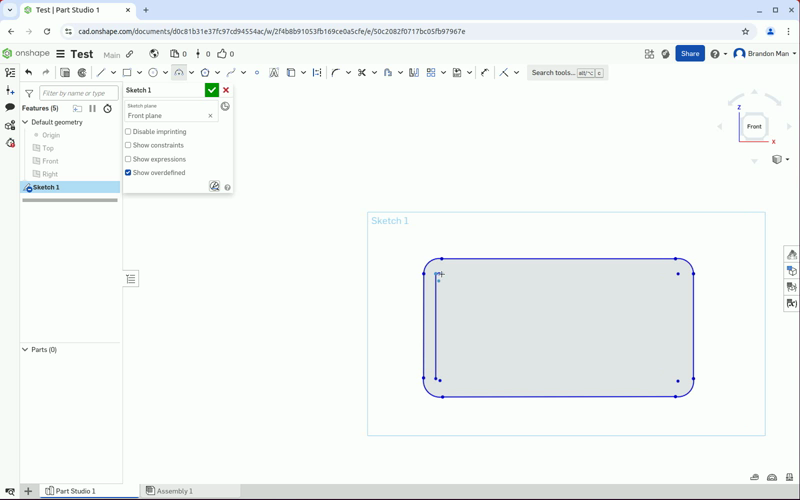
scroll(6)
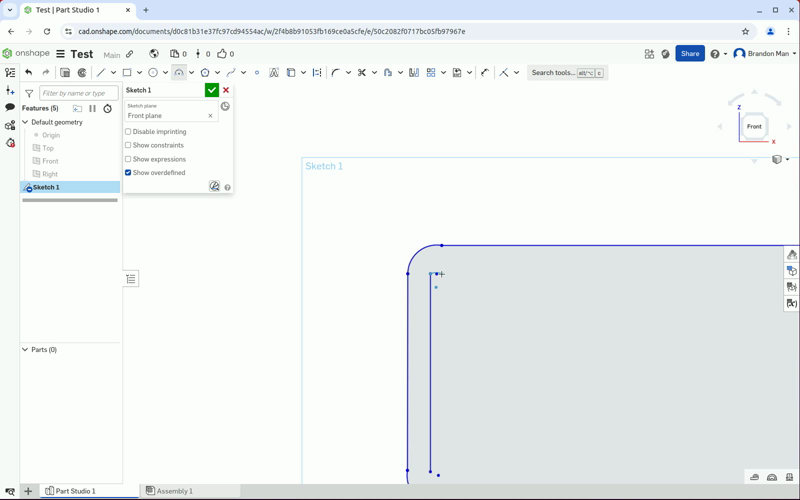
click(441, 273)
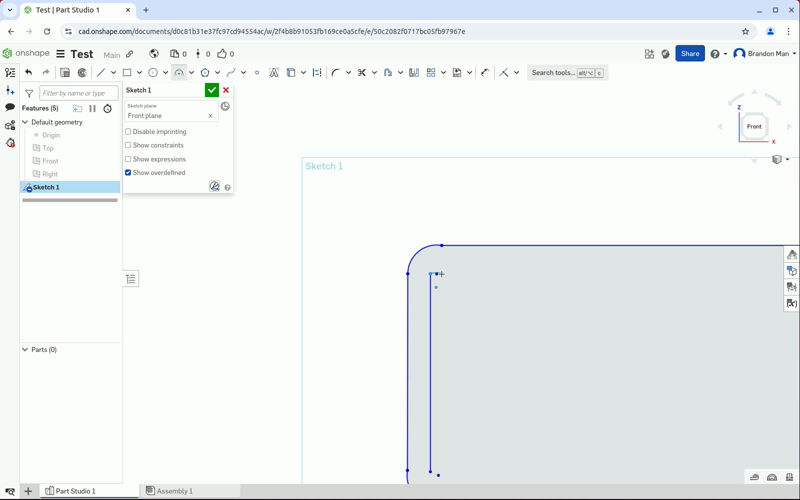
scroll(-6)
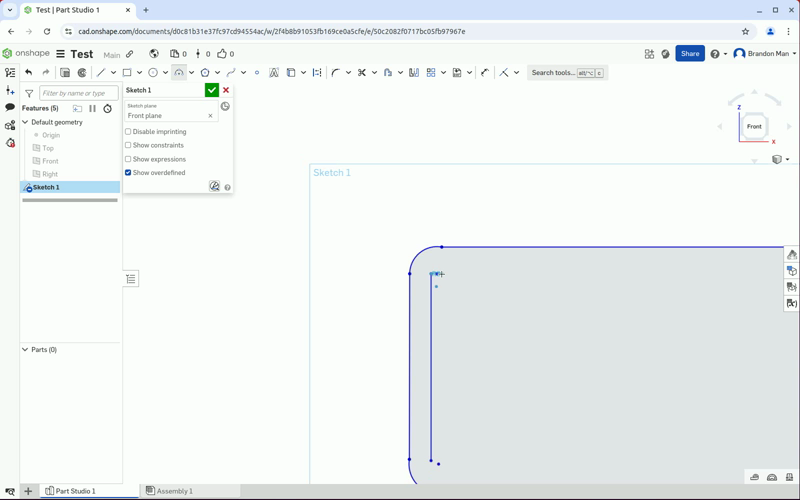
scroll(-6)
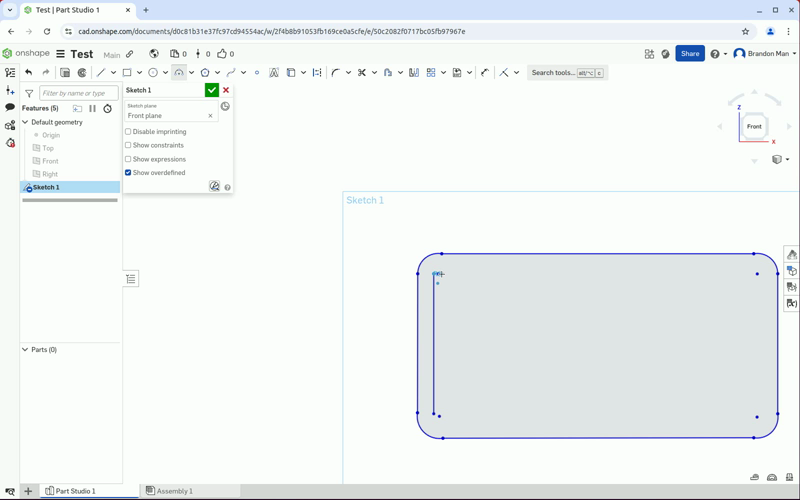
scroll(-6)
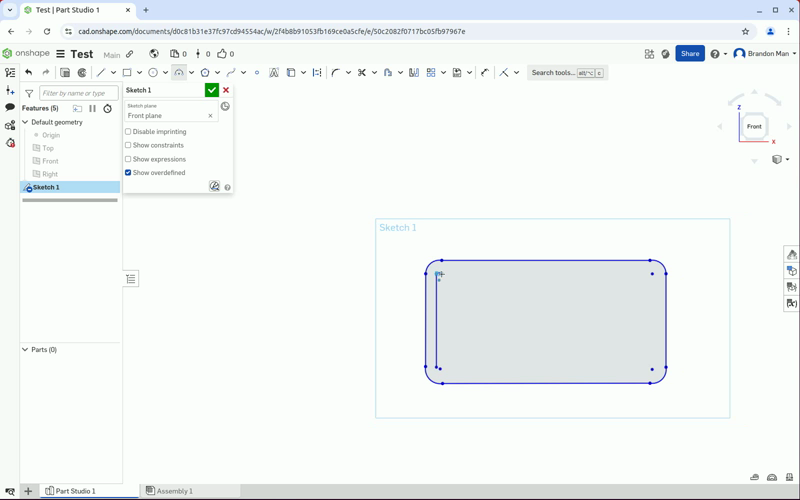
scroll(-6)
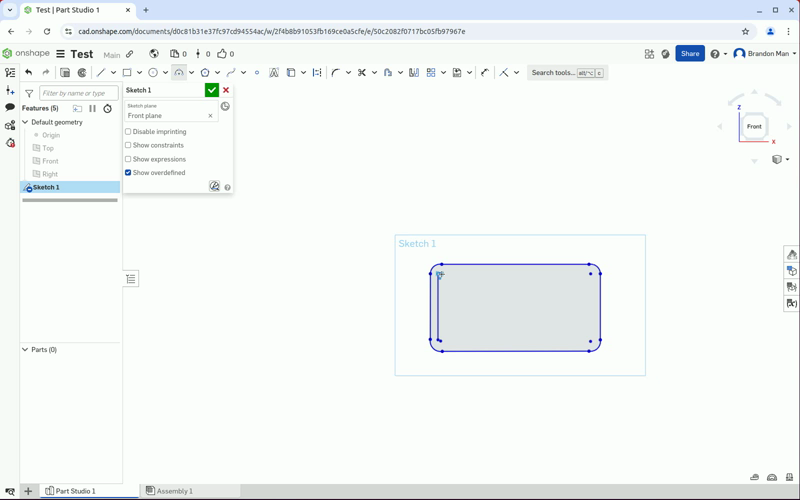
scroll(-6)
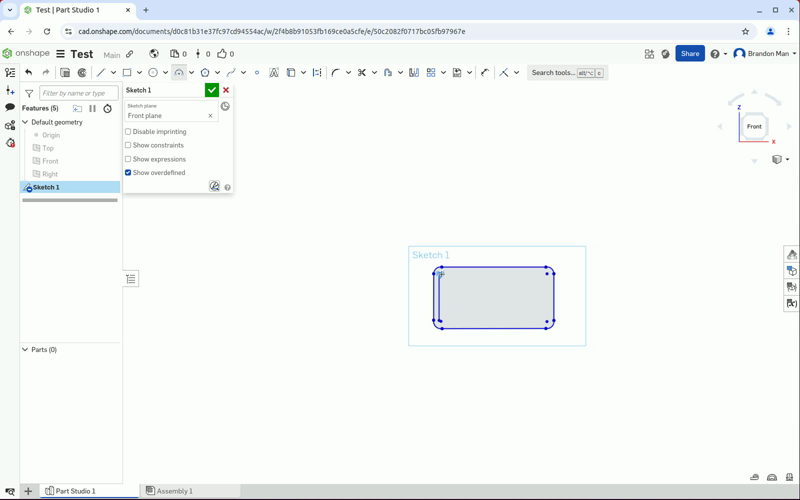
scroll(-6)
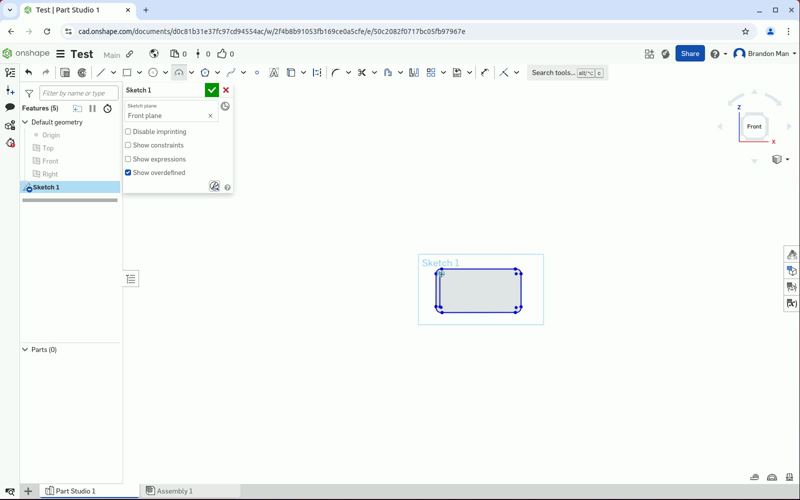
scroll(-6)
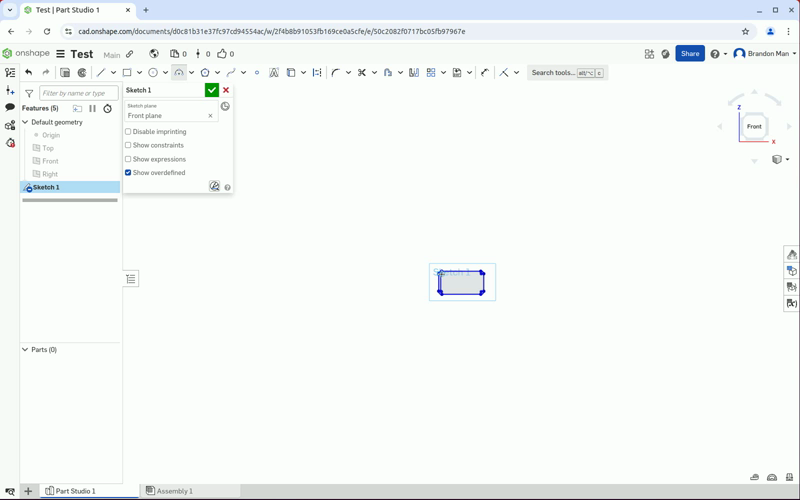
mouse_move(440, 273)
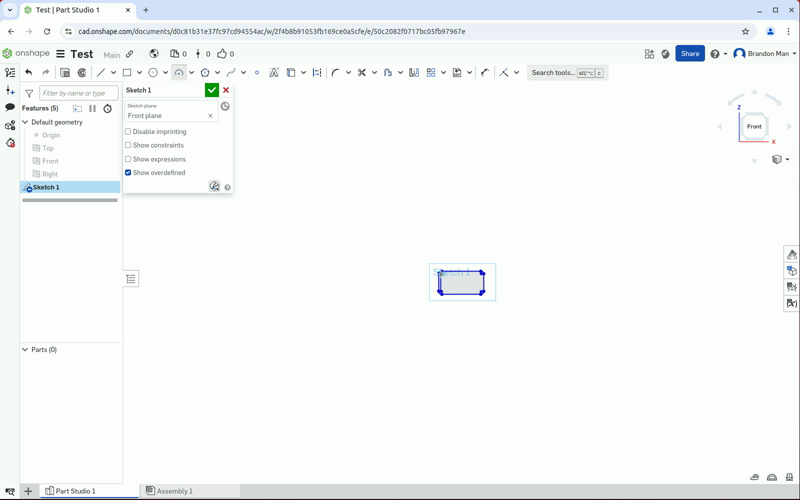
scroll(6)
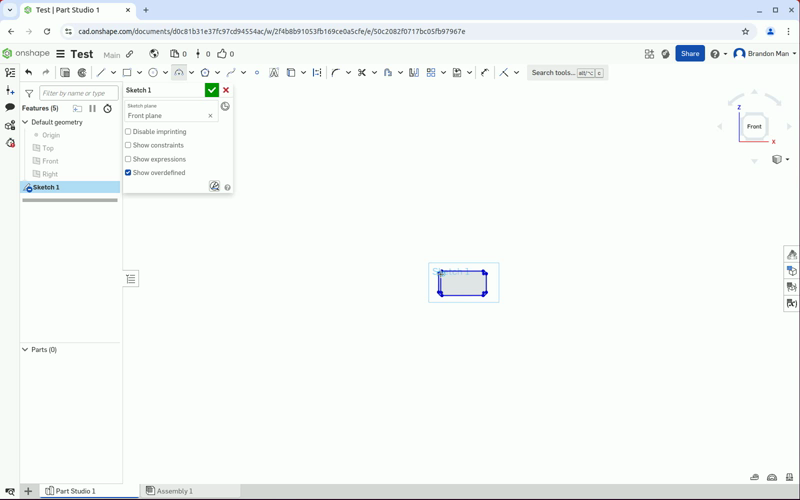
scroll(6)
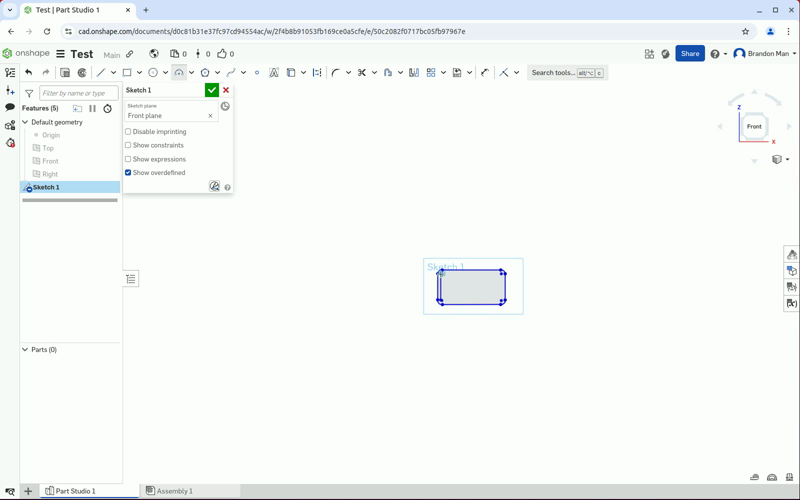
scroll(6)
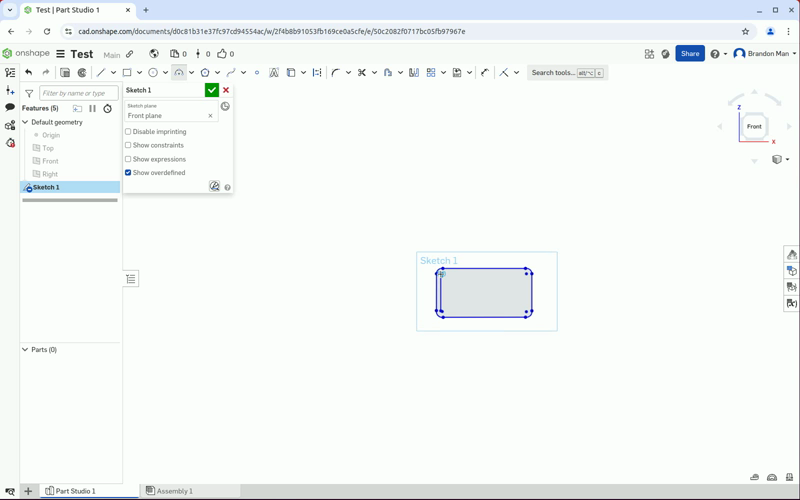
scroll(6)
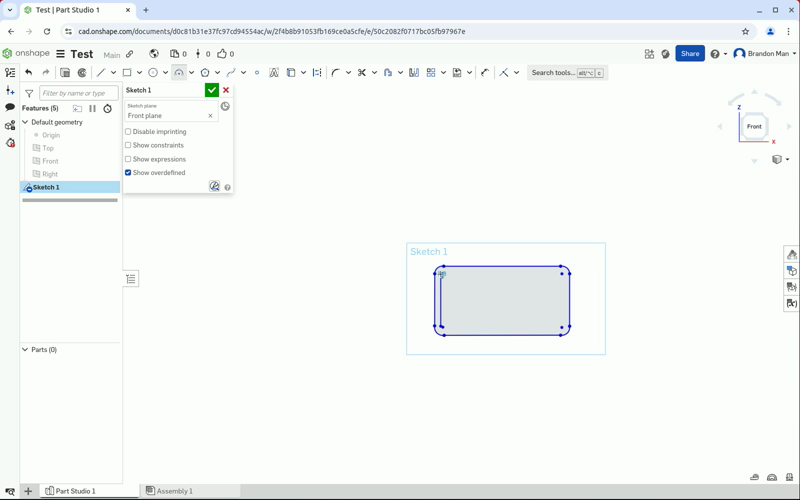
scroll(6)
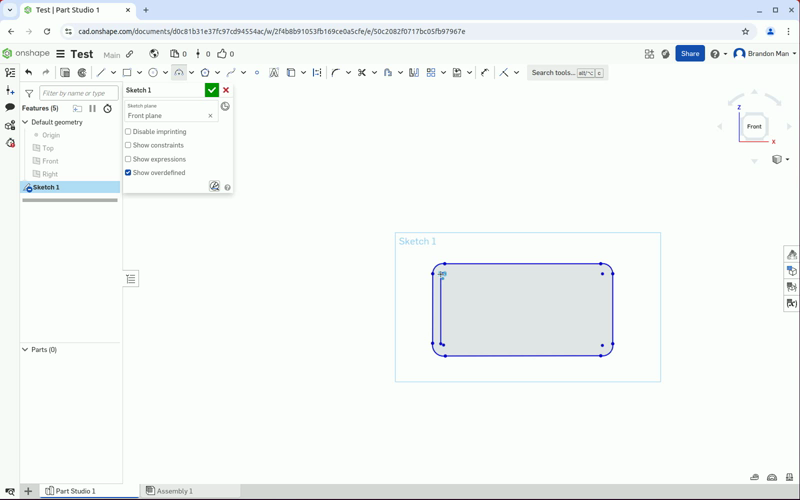
scroll(6)
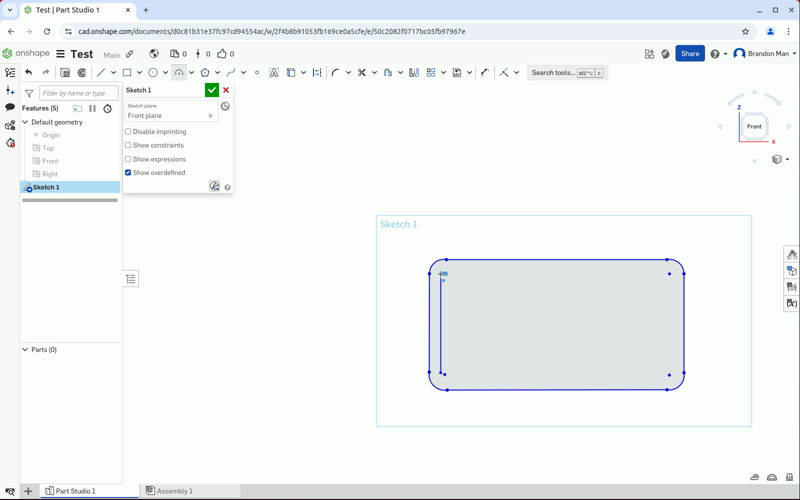
scroll(6)
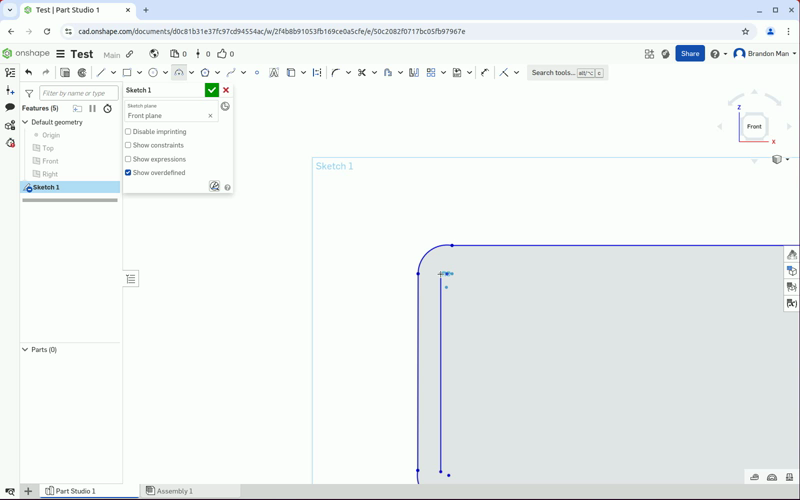
click(440, 273)
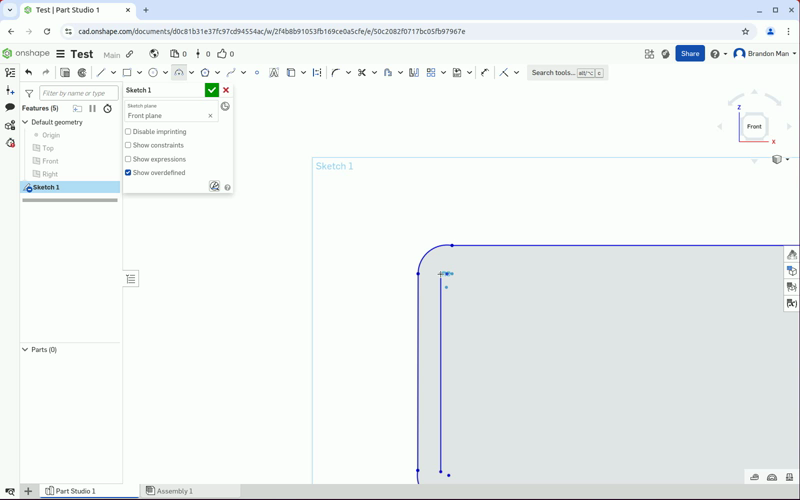
scroll(-6)
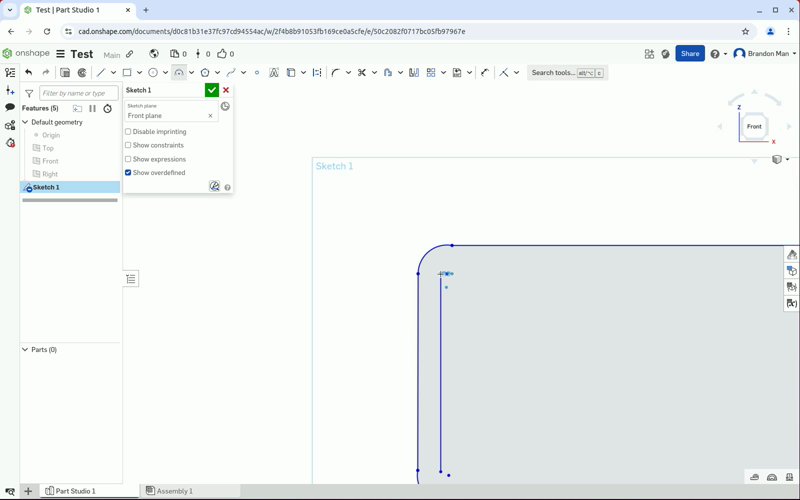
scroll(-6)
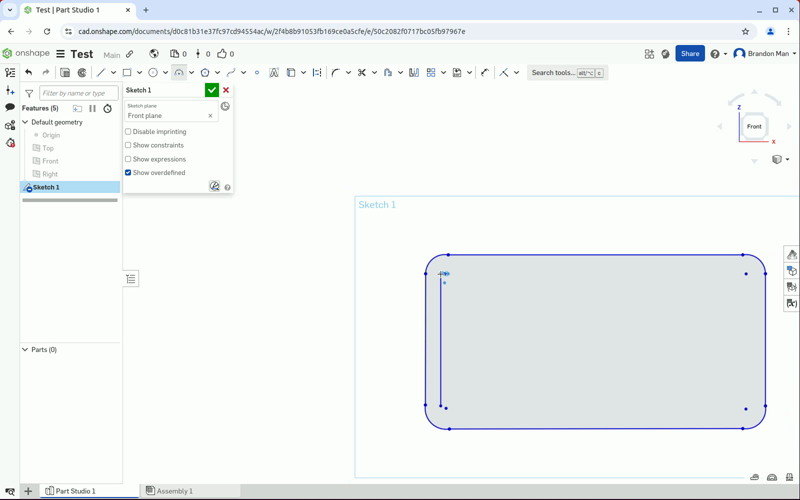
scroll(-6)
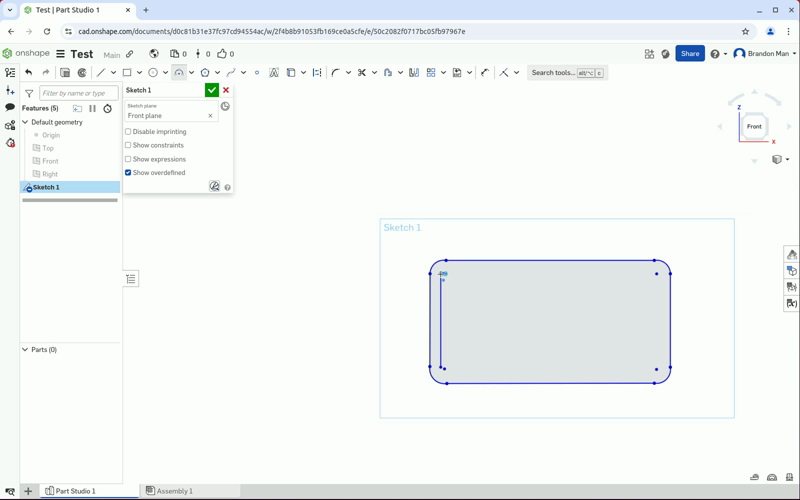
scroll(-6)
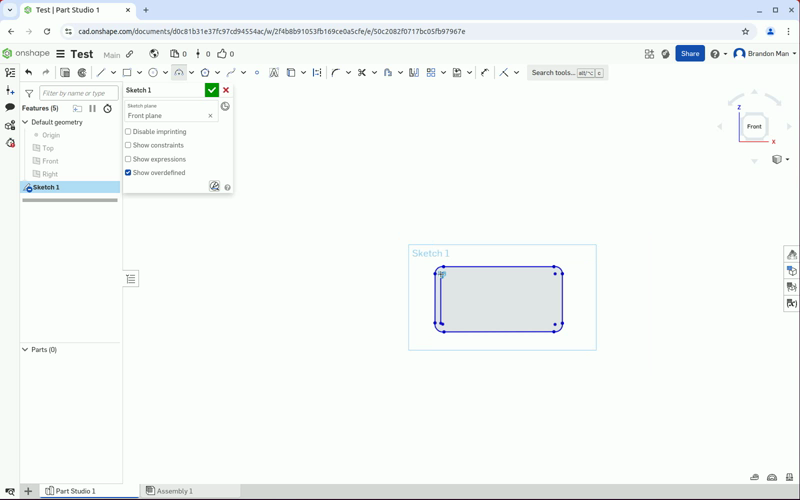
scroll(-6)
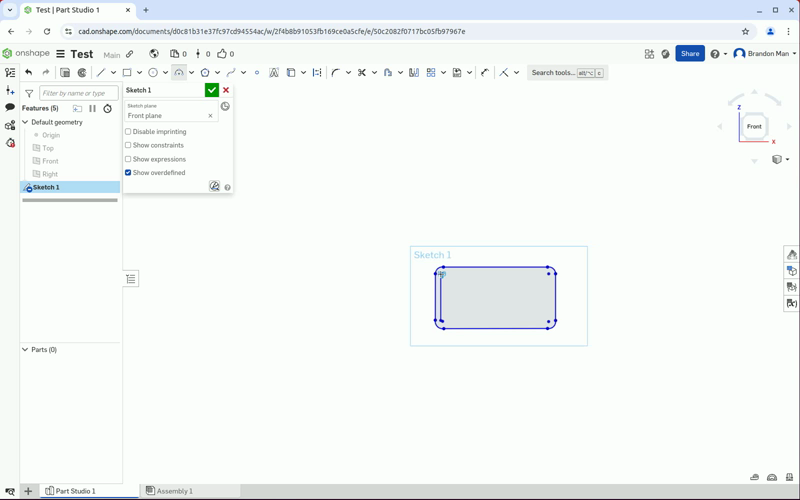
scroll(-6)
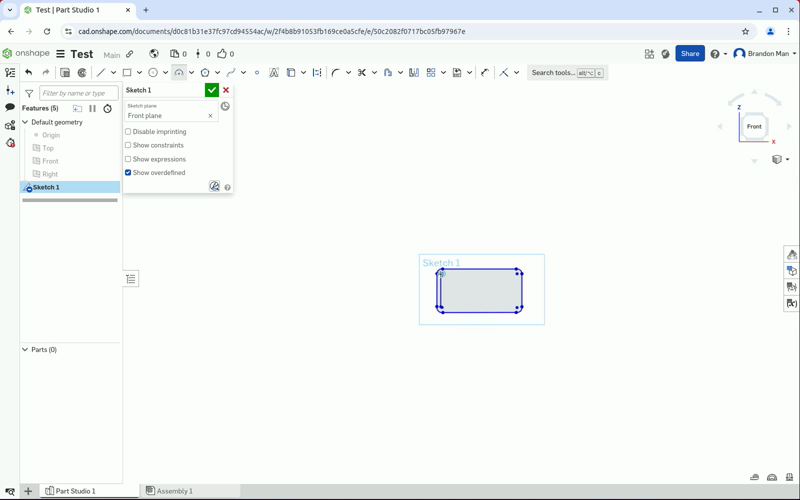
scroll(-6)
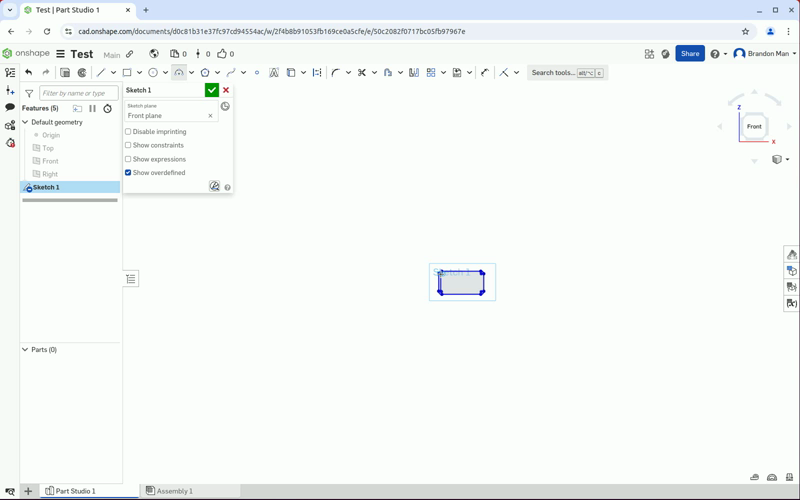
key_up(shift)
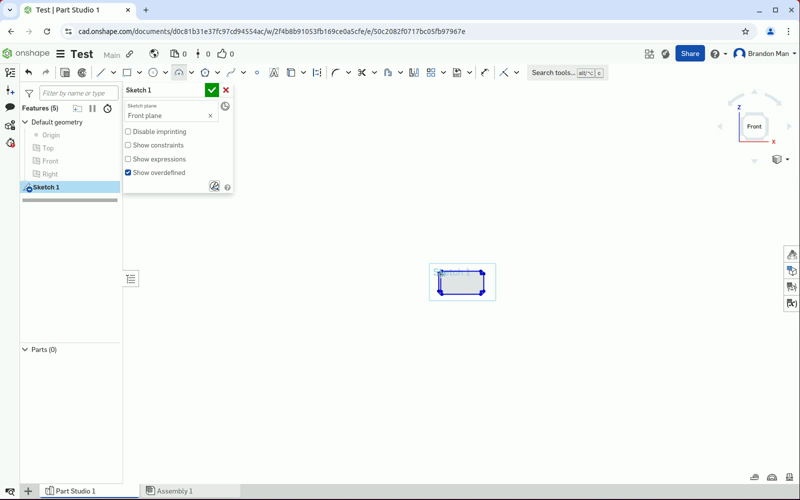
key(esc)
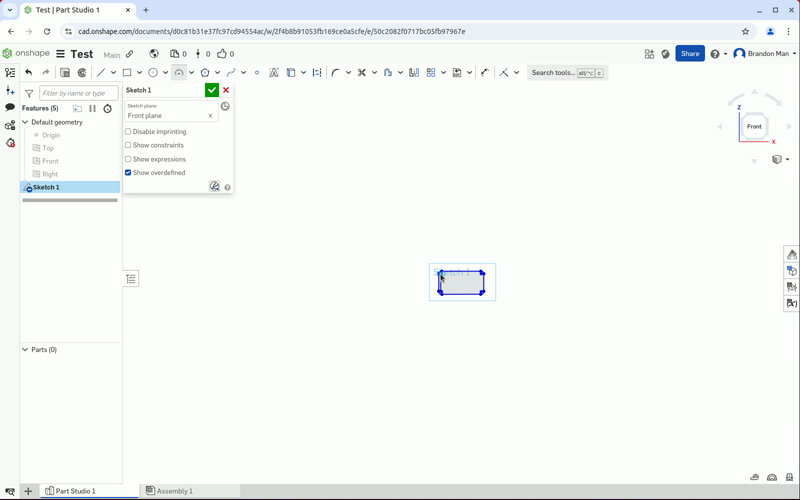
key(l)
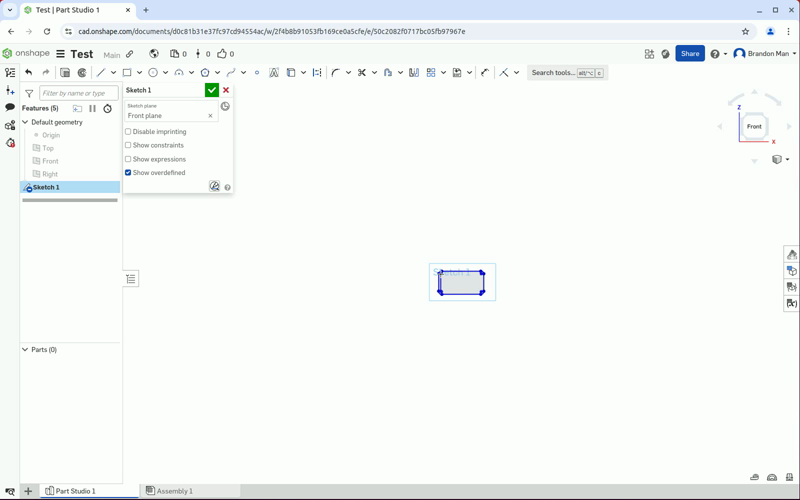
mouse_move(441, 273)
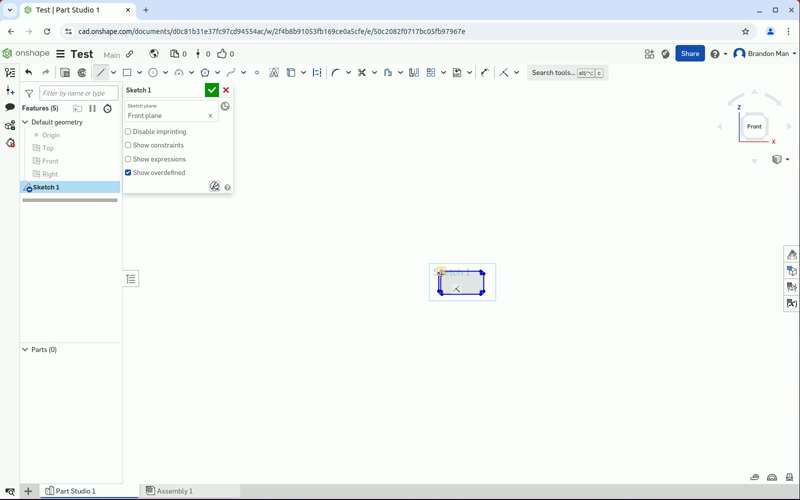
scroll(6)
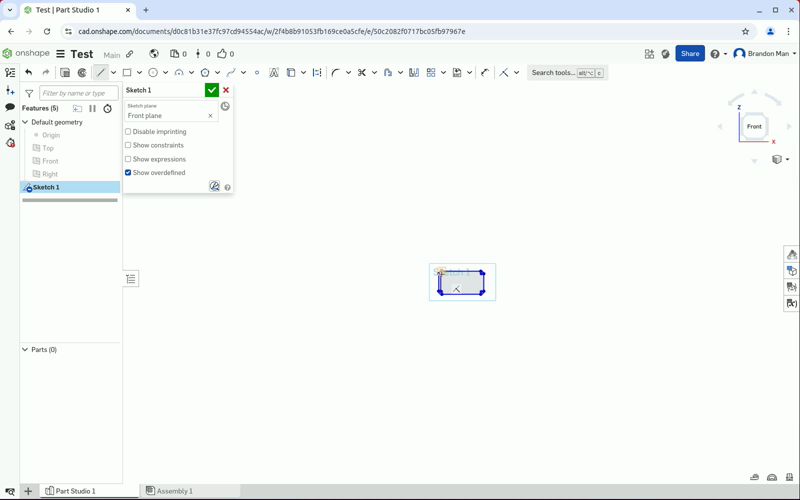
scroll(6)
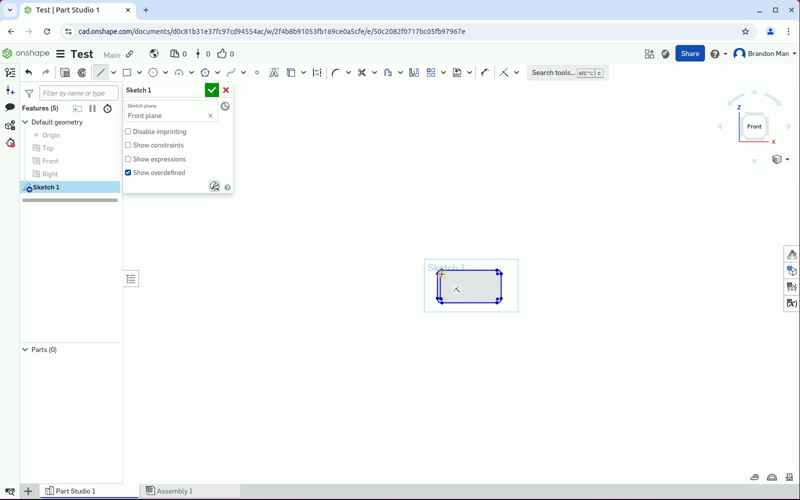
scroll(6)
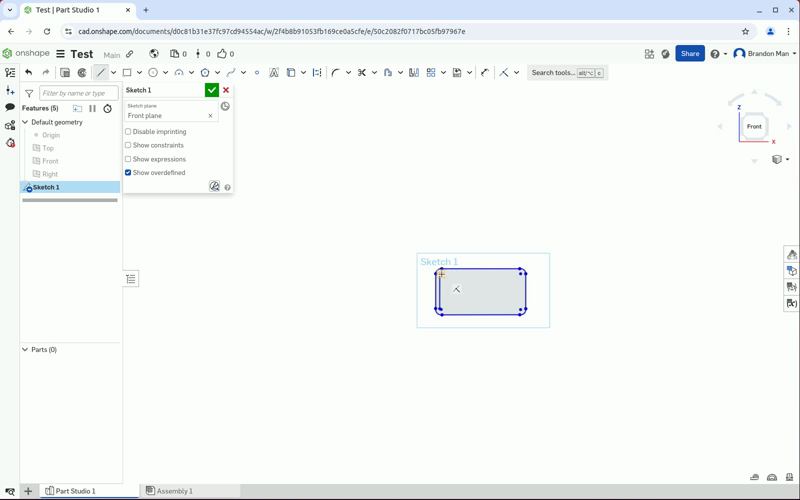
scroll(6)
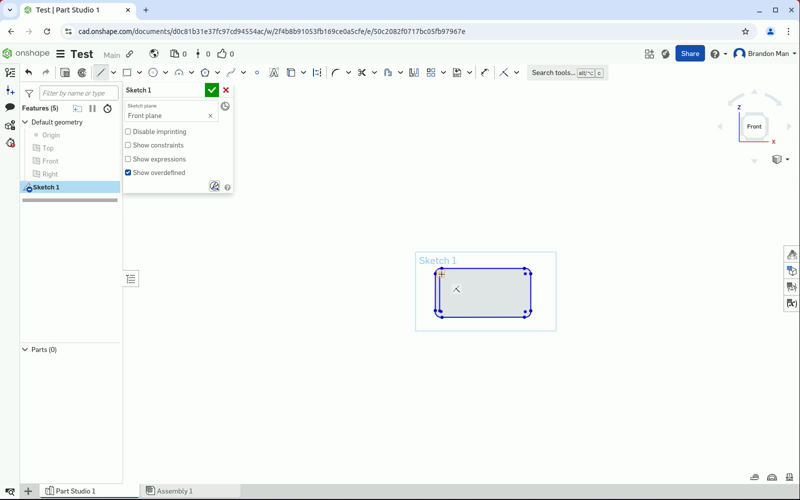
scroll(6)
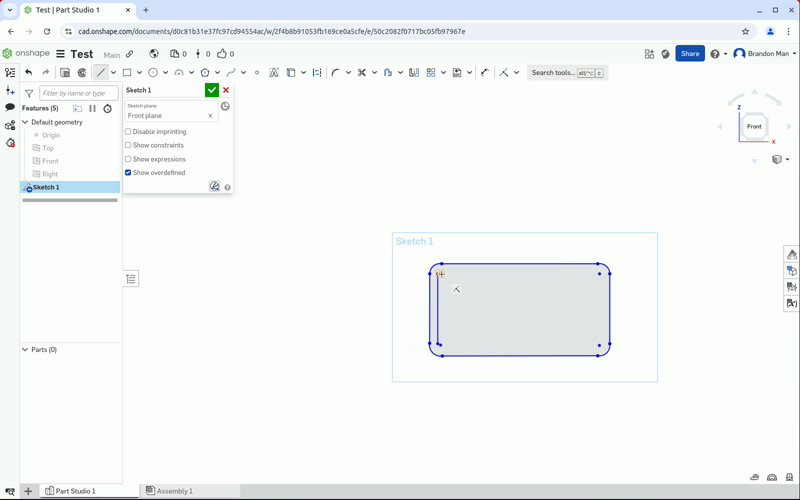
scroll(6)
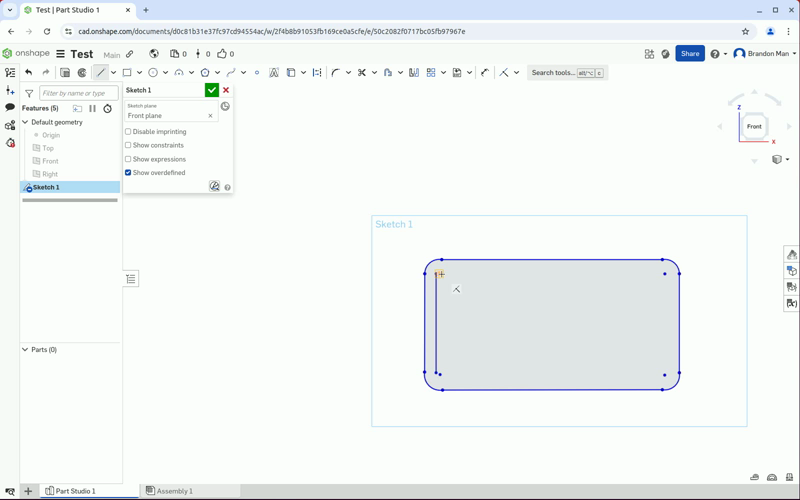
scroll(6)
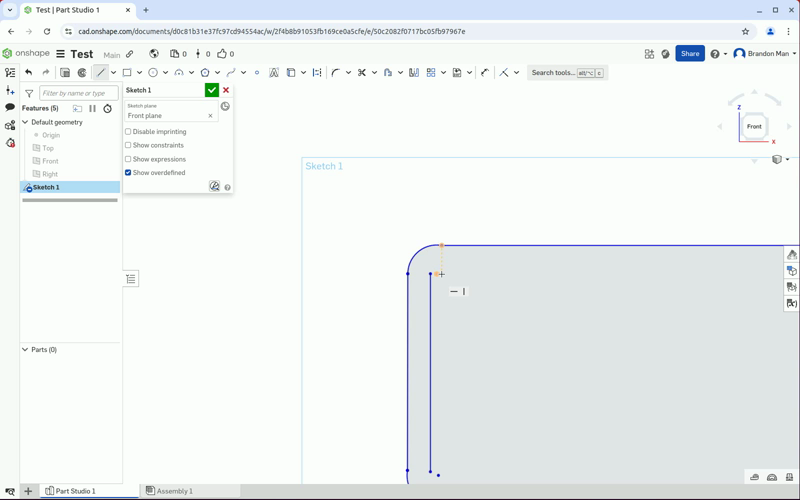
click(441, 273)
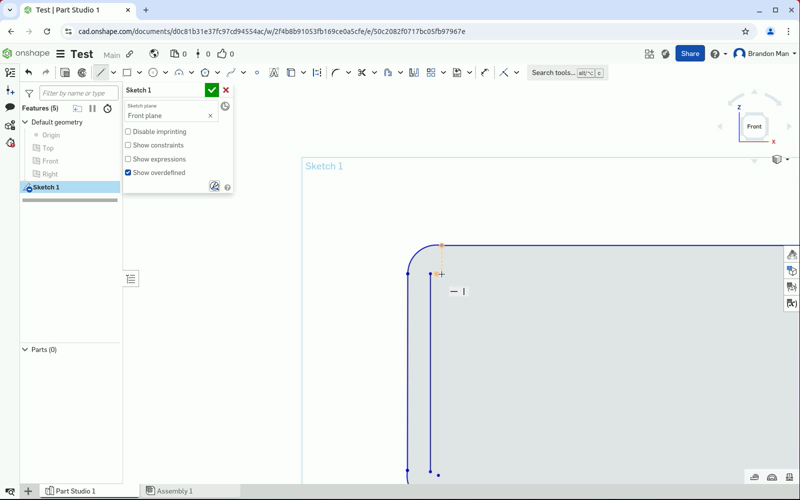
scroll(-6)
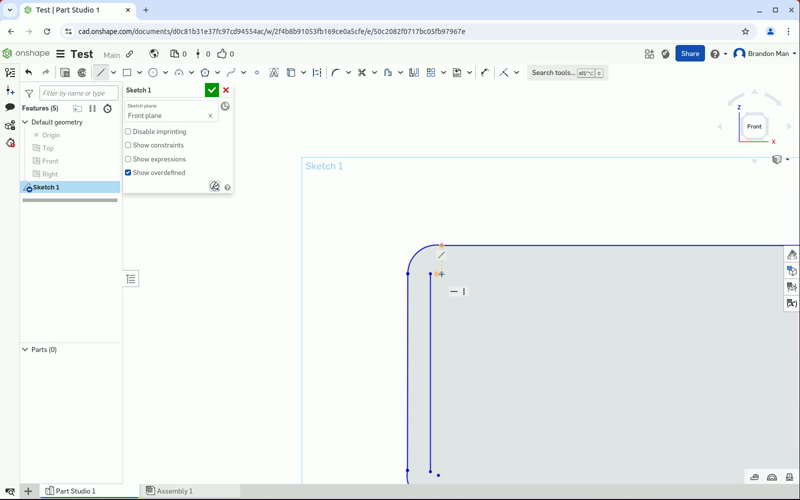
scroll(-6)
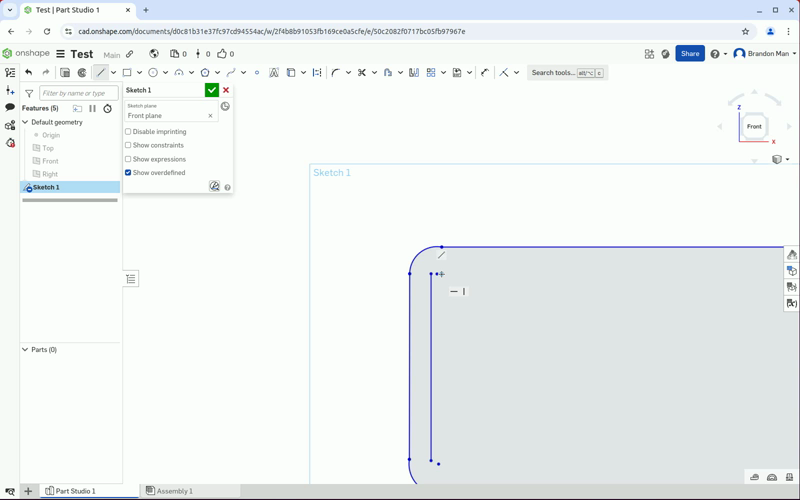
scroll(-6)
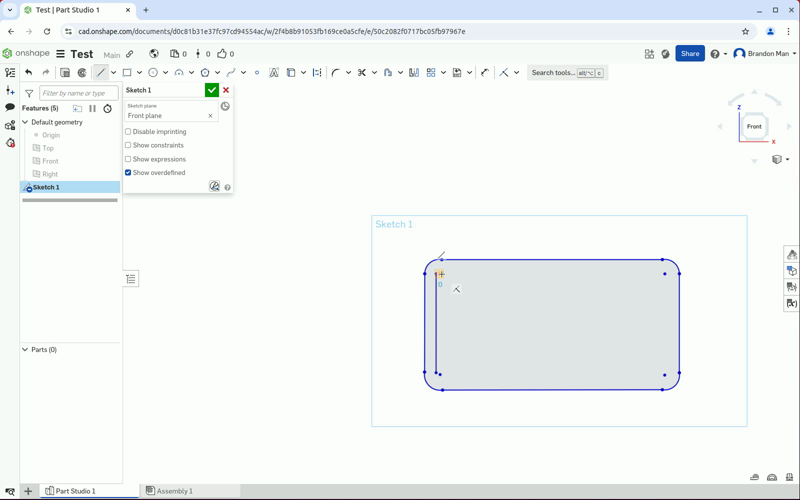
scroll(-6)
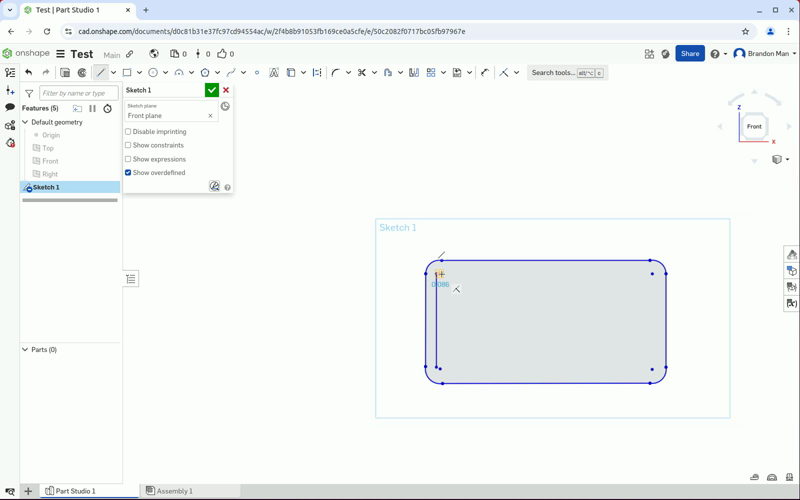
scroll(-6)
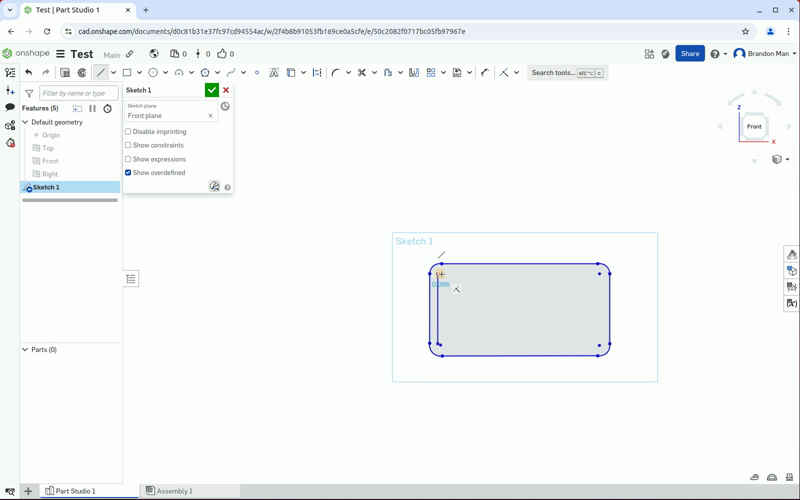
scroll(-6)
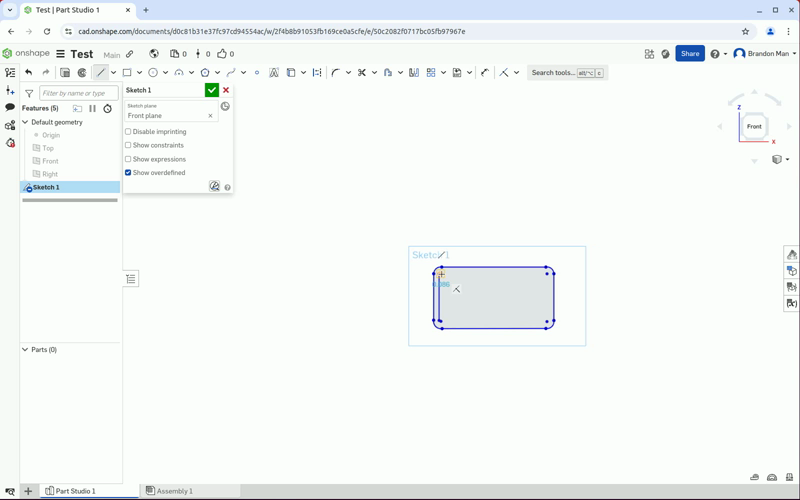
scroll(-6)
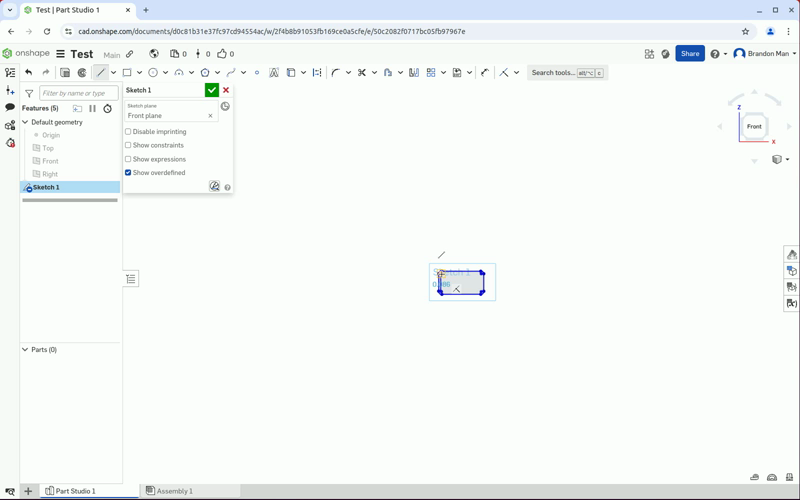
key_down(shift)
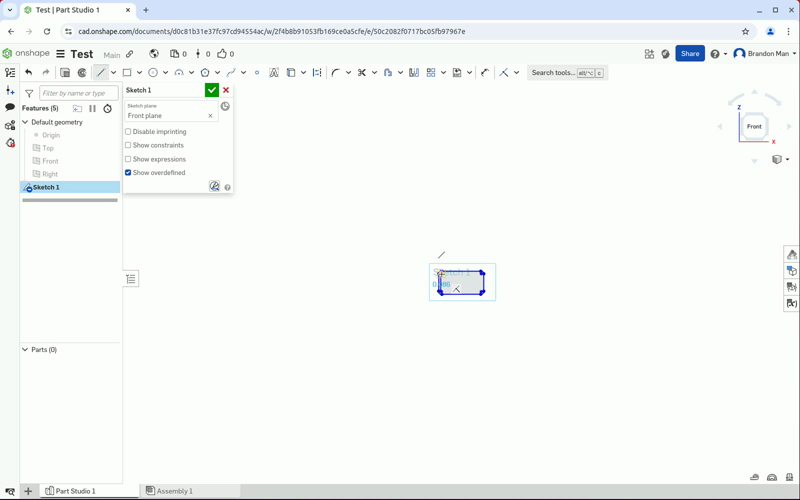
mouse_move(471, 273)
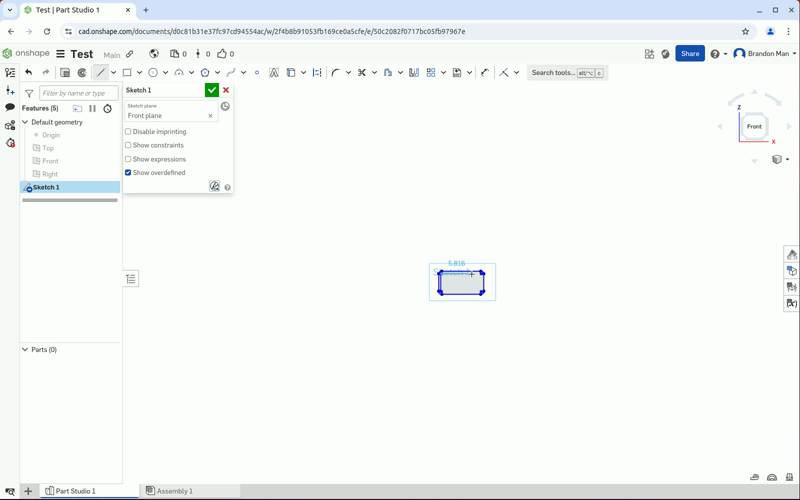
mouse_move(480, 273)
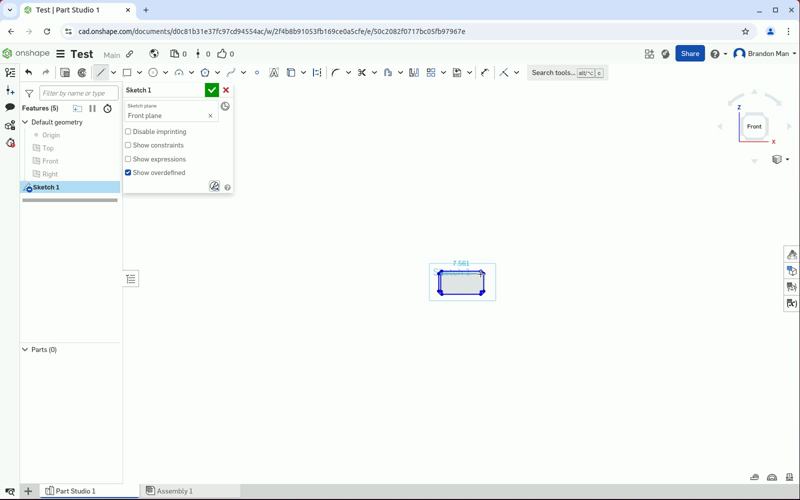
scroll(6)
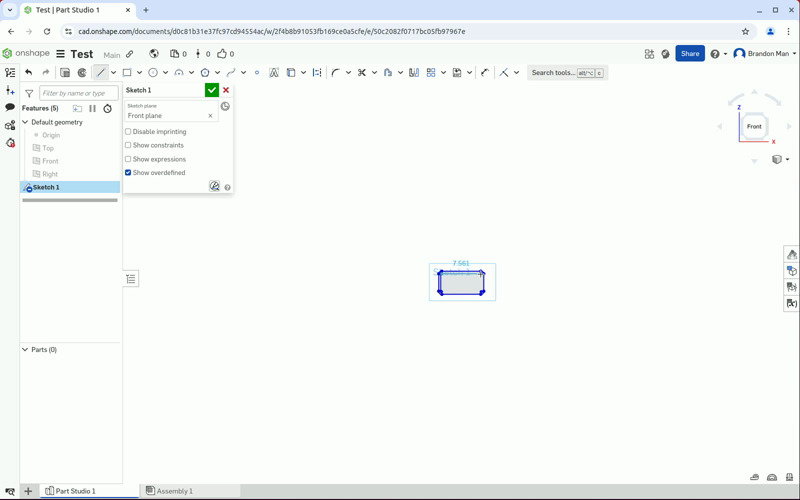
scroll(6)
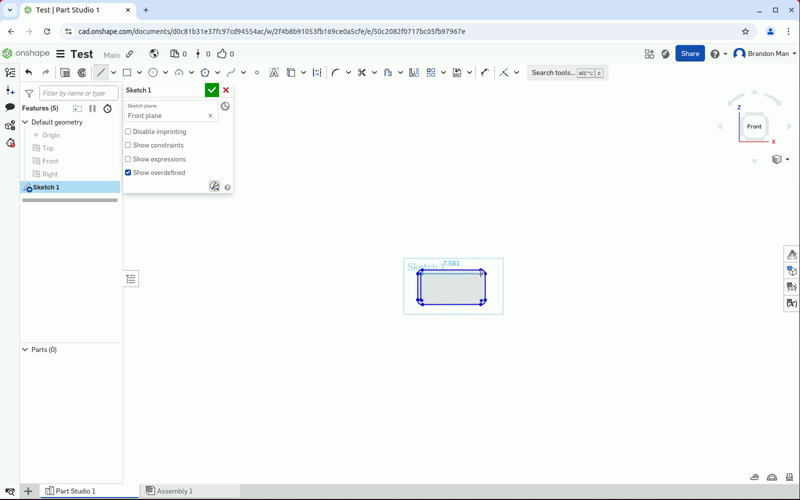
scroll(6)
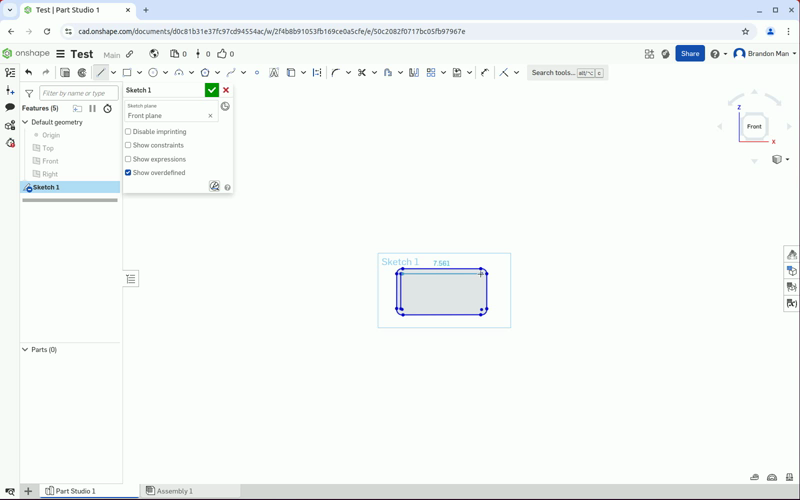
scroll(6)
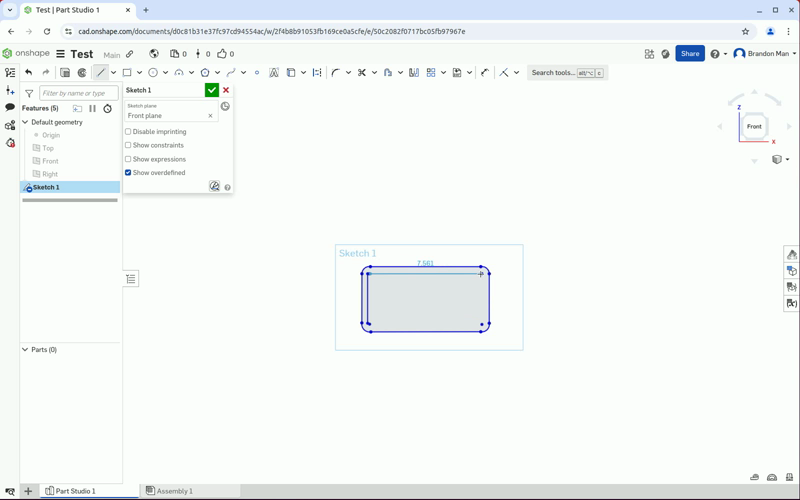
scroll(6)
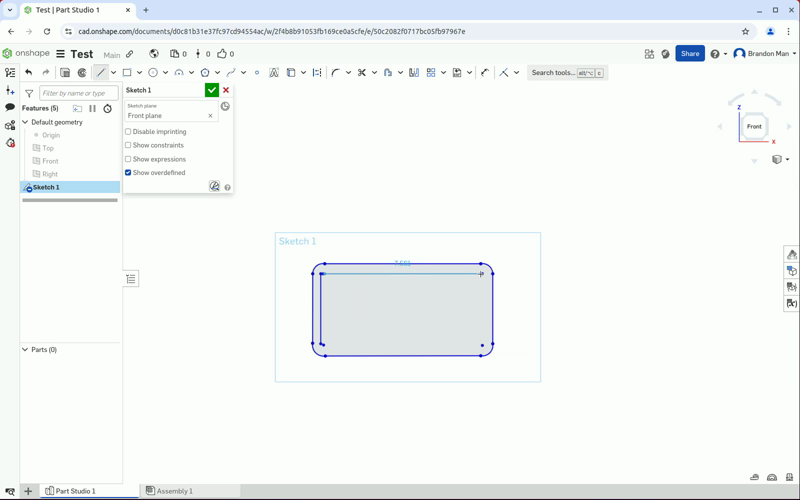
scroll(6)
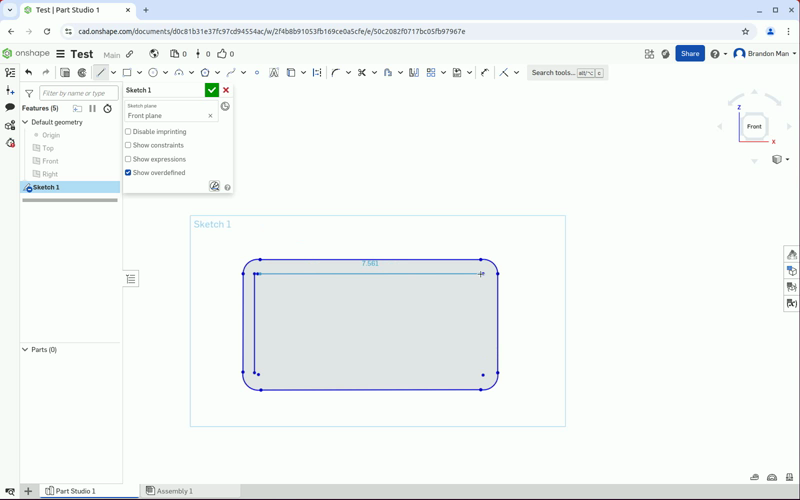
scroll(6)
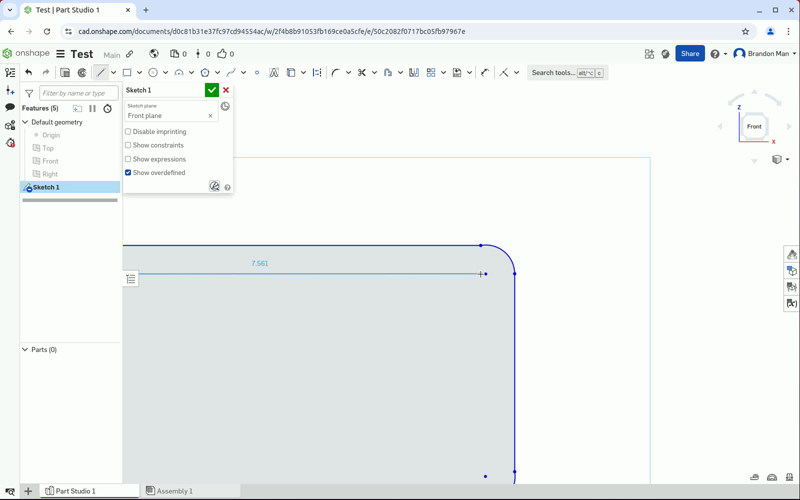
click(480, 273)
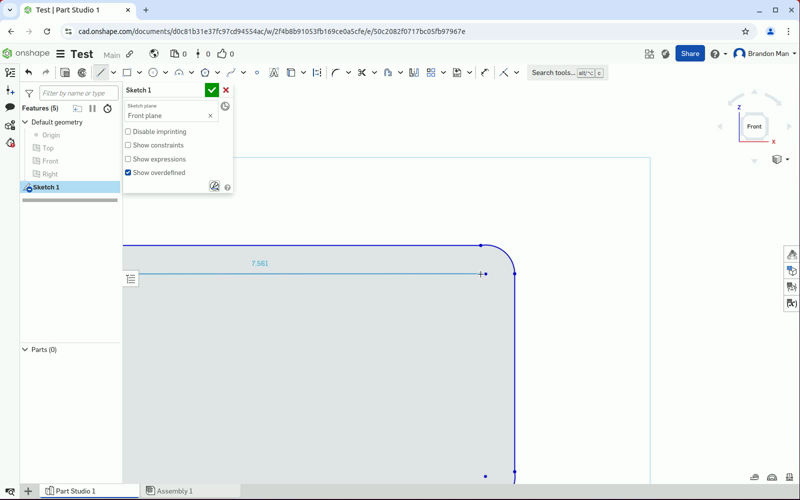
scroll(-6)
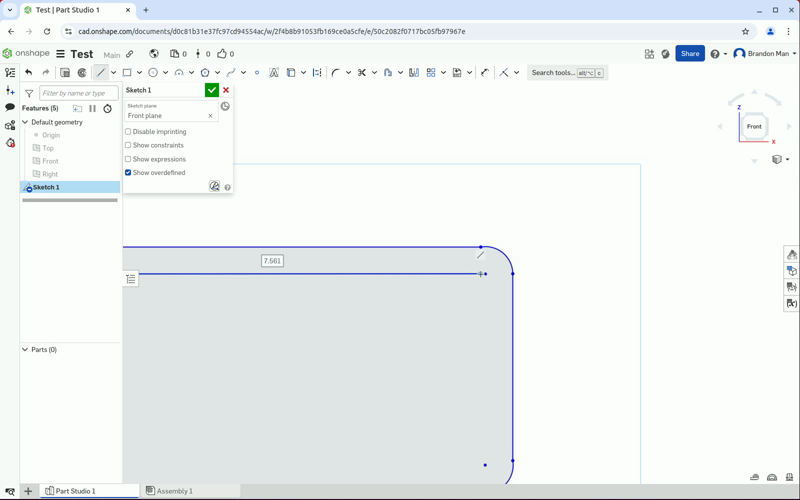
scroll(-6)
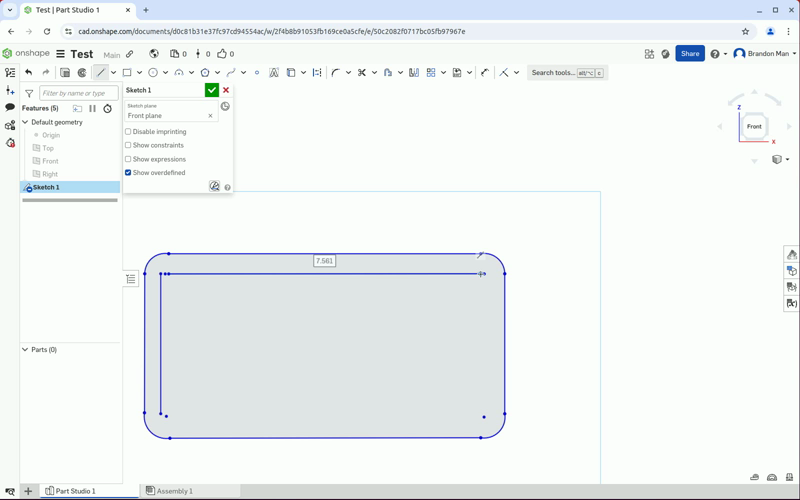
scroll(-6)
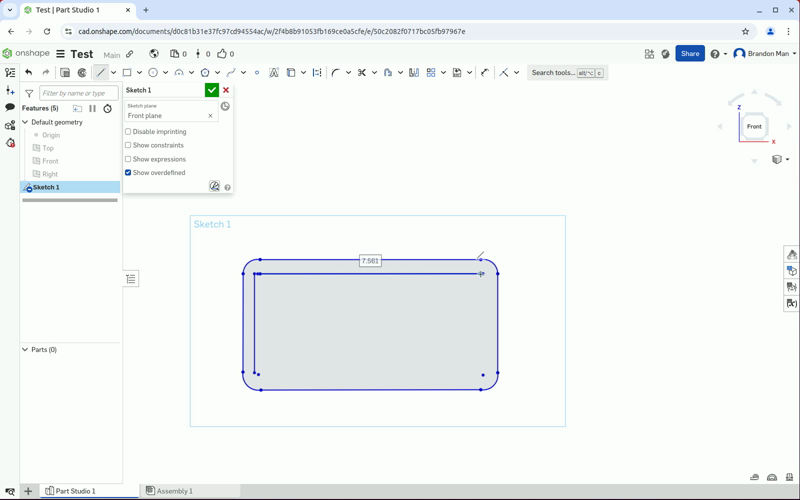
scroll(-6)
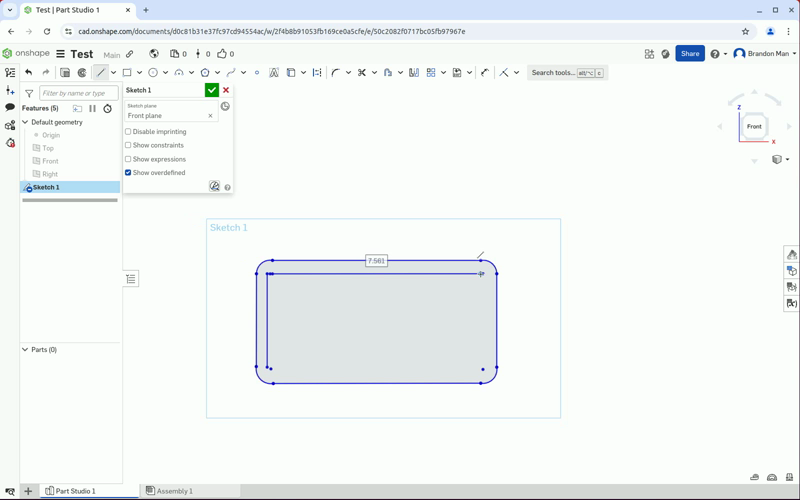
scroll(-6)
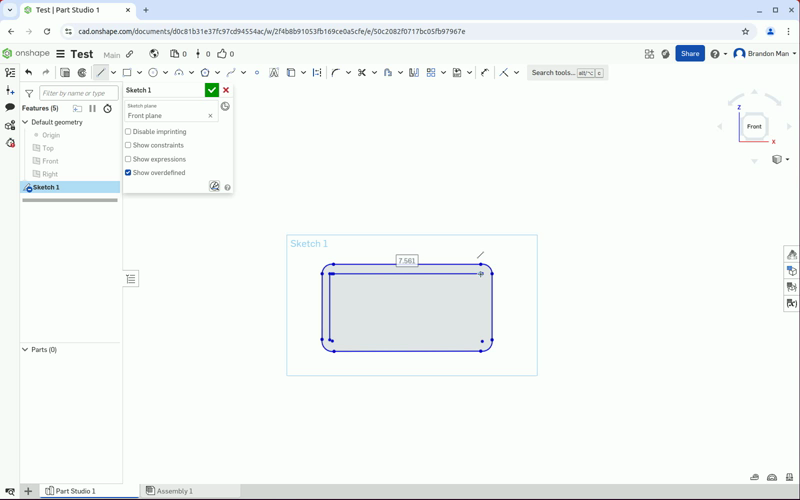
scroll(-6)
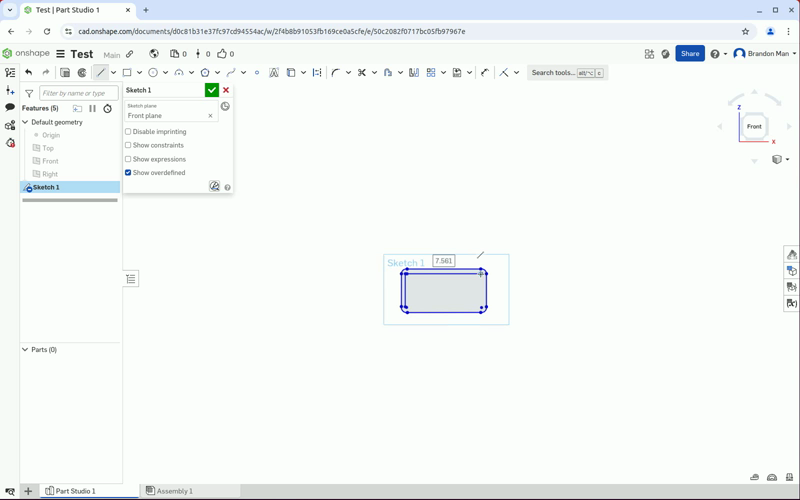
scroll(-6)
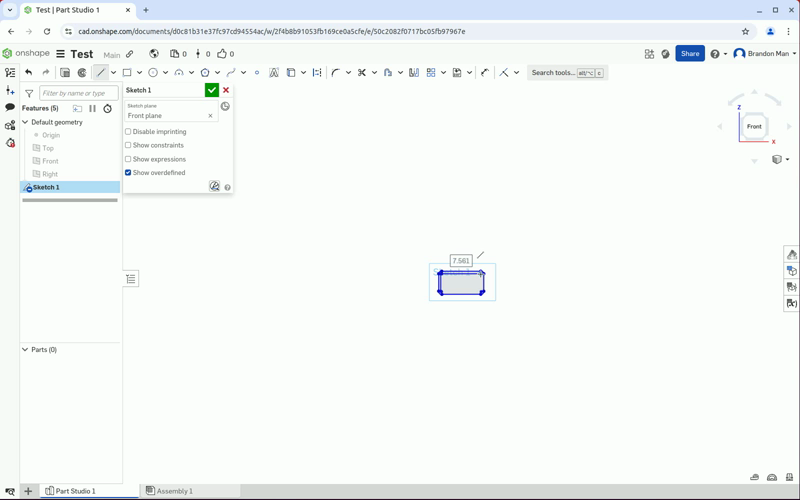
key_up(shift)
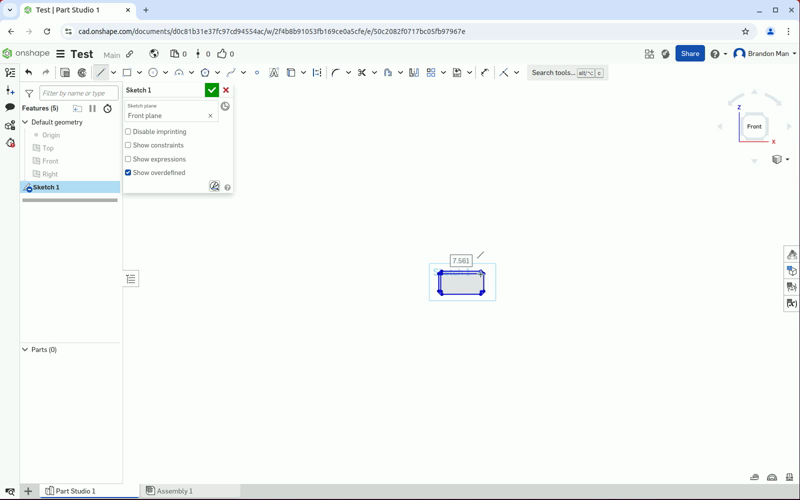
key(esc)
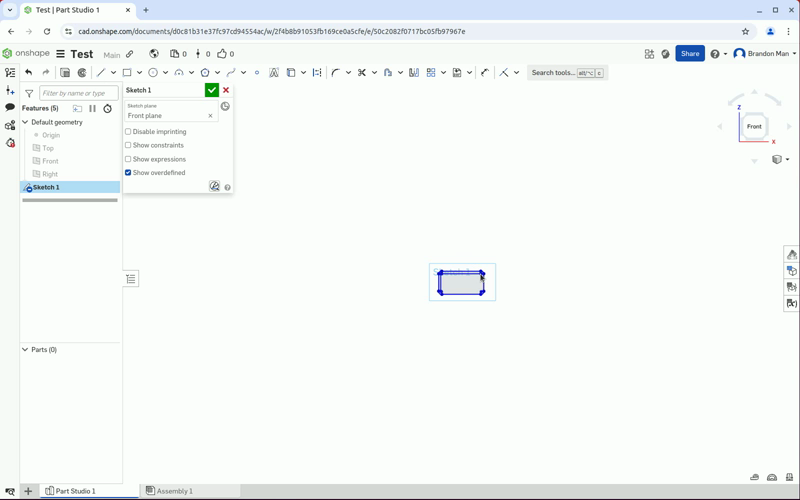
key(a)
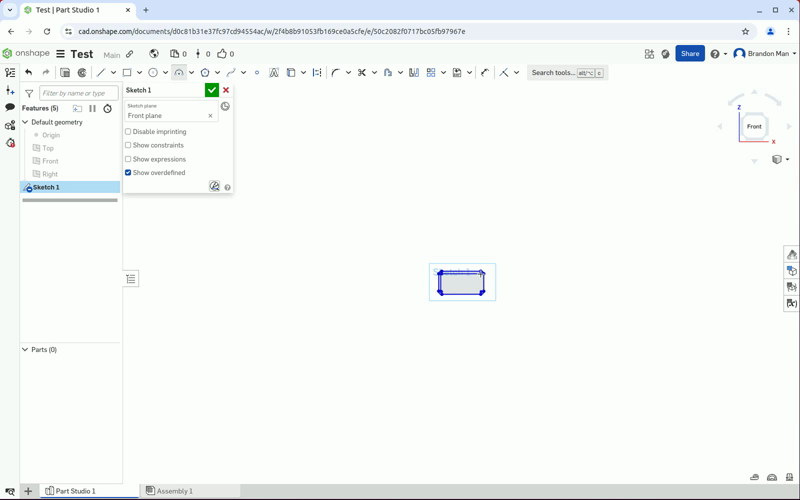
mouse_move(480, 273)
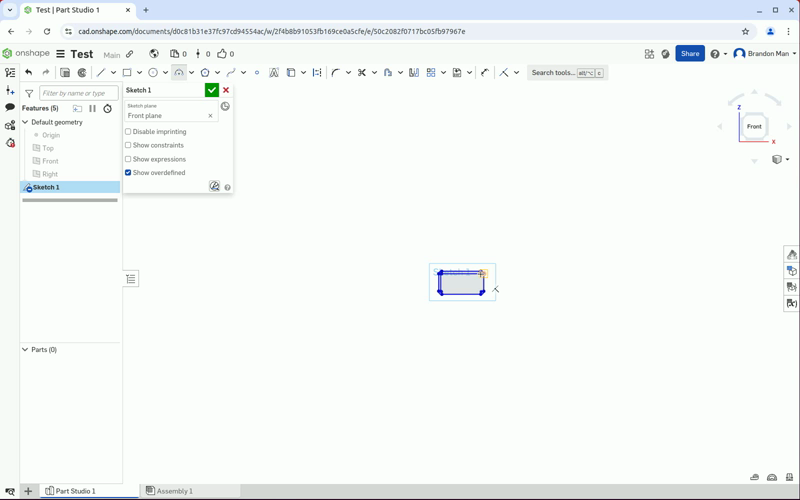
scroll(6)
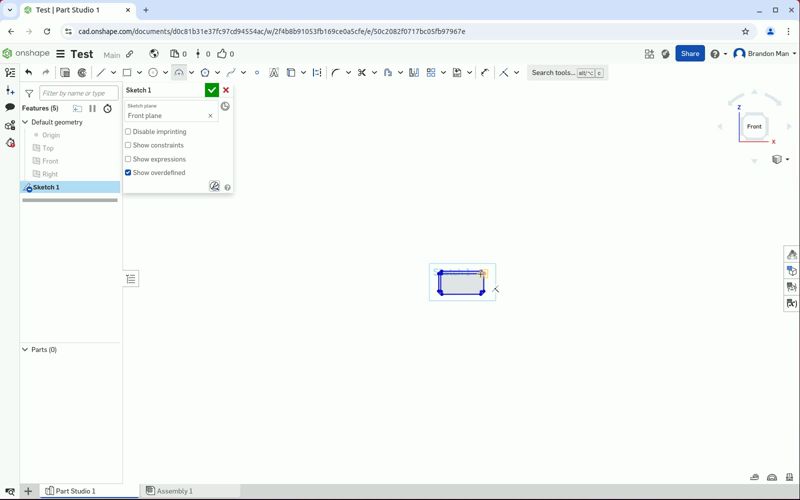
scroll(6)
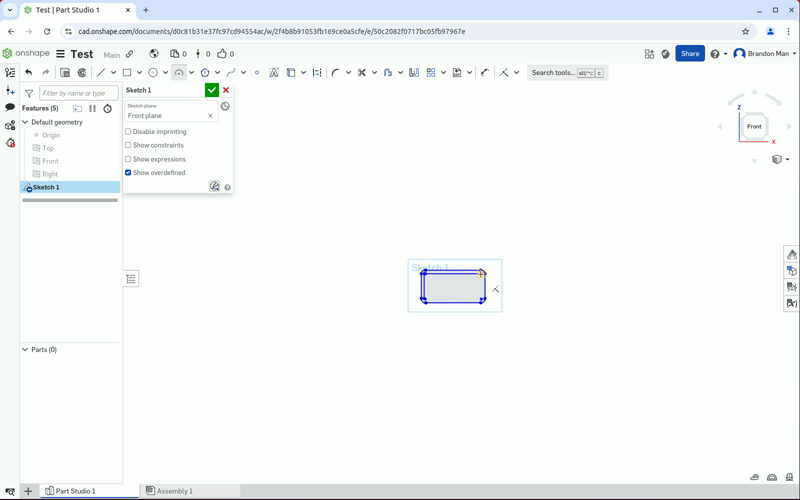
scroll(6)
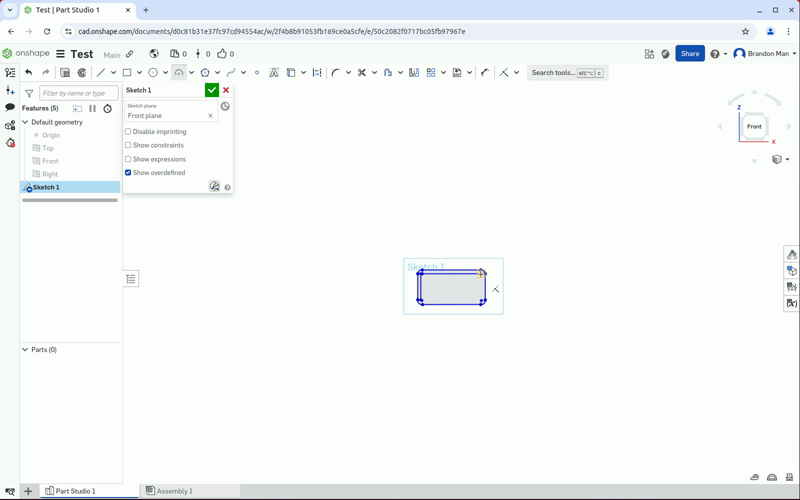
scroll(6)
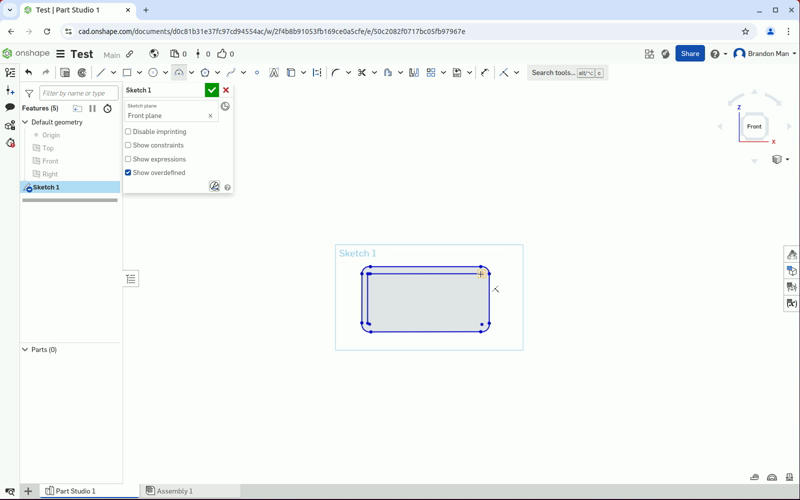
scroll(6)
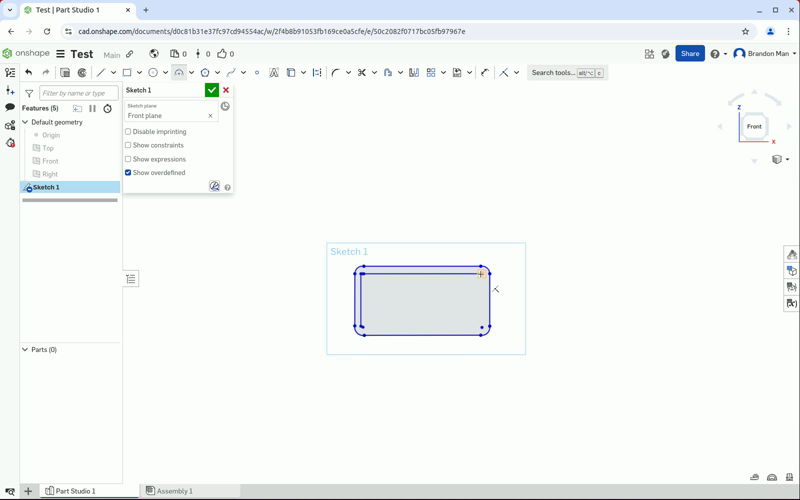
scroll(6)
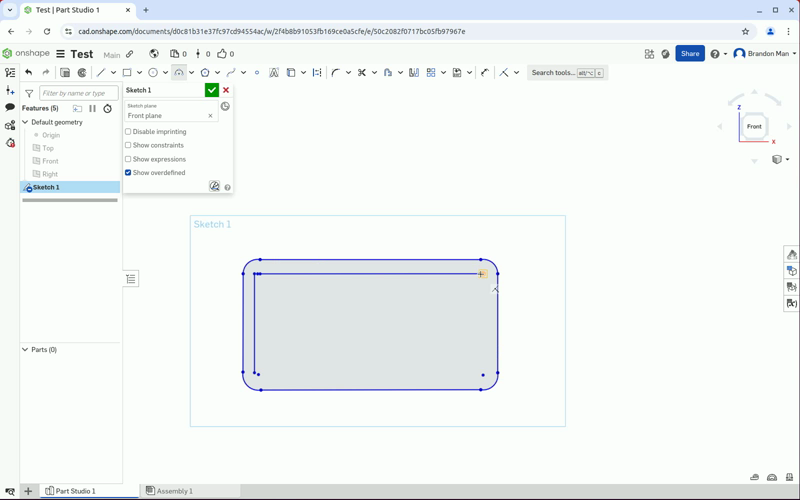
scroll(6)
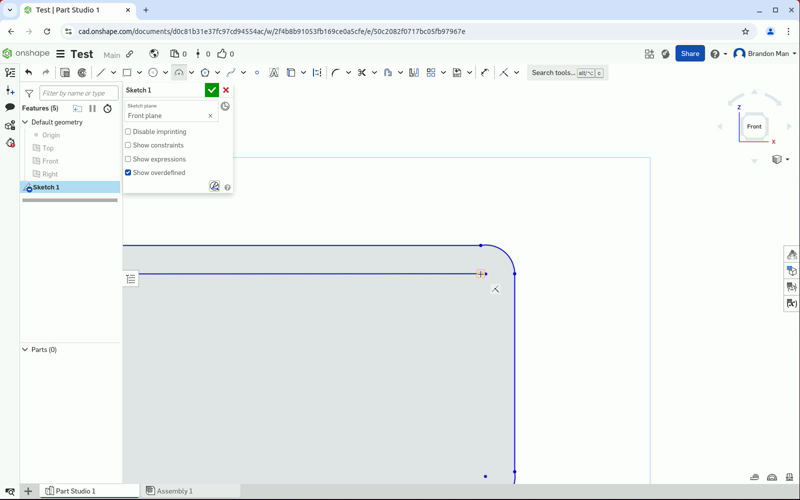
click(480, 273)
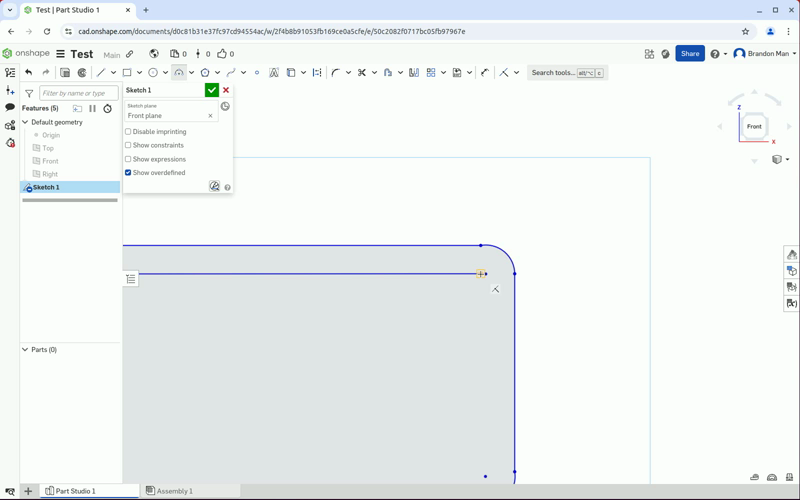
scroll(-6)
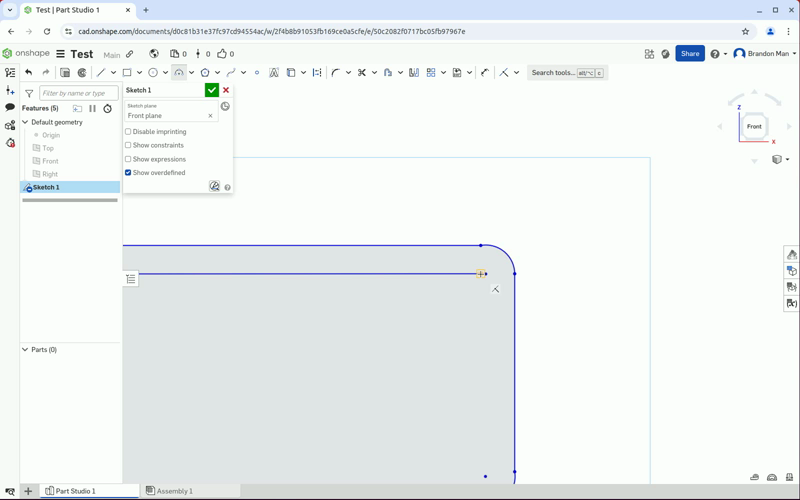
scroll(-6)
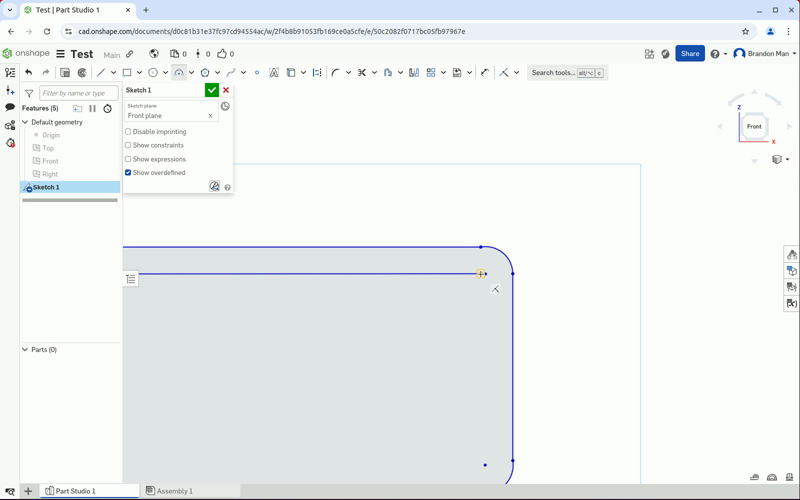
scroll(-6)
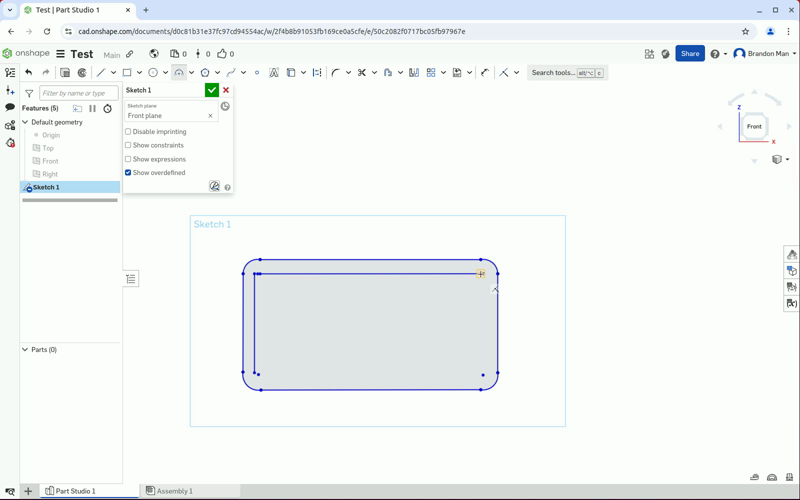
scroll(-6)
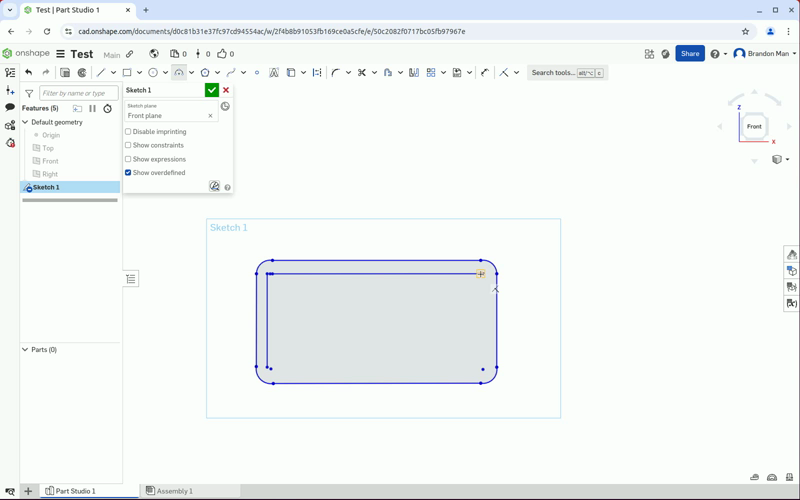
scroll(-6)
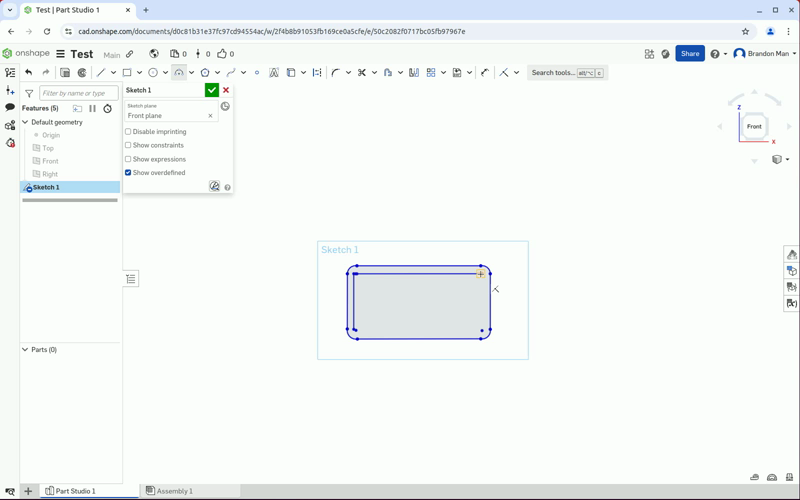
scroll(-6)
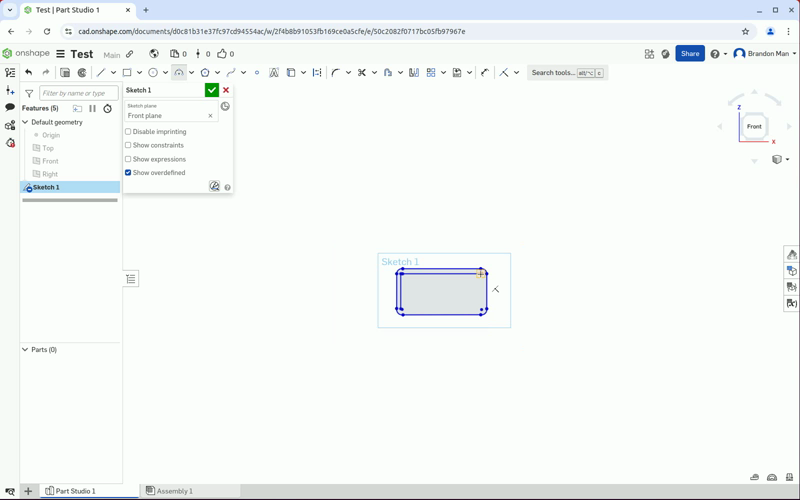
scroll(-6)
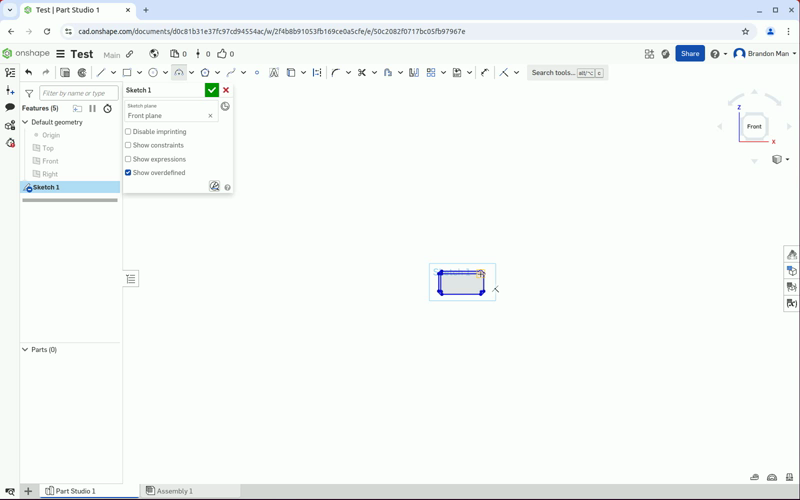
key_down(shift)
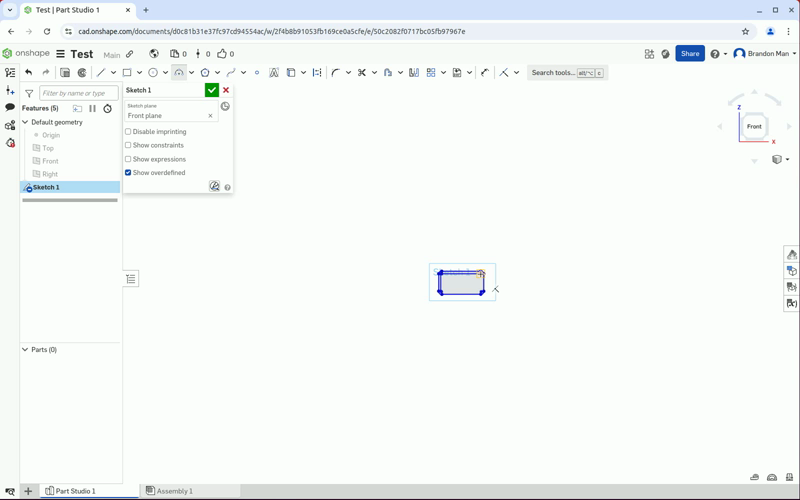
mouse_move(481, 273)
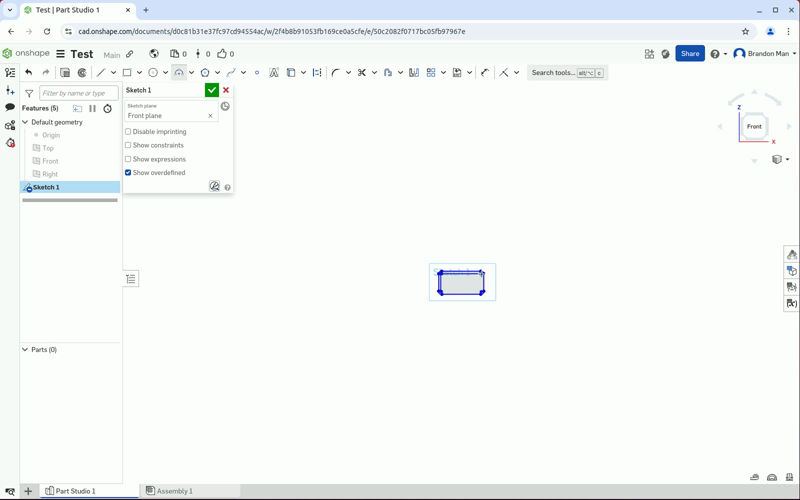
scroll(6)
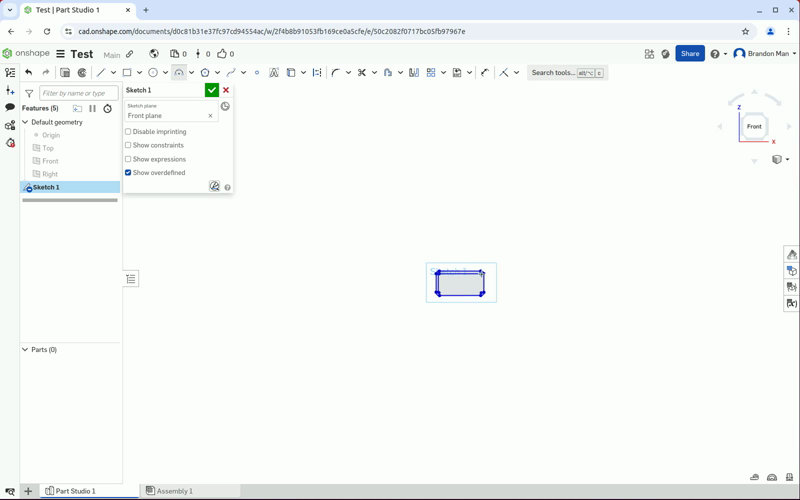
scroll(6)
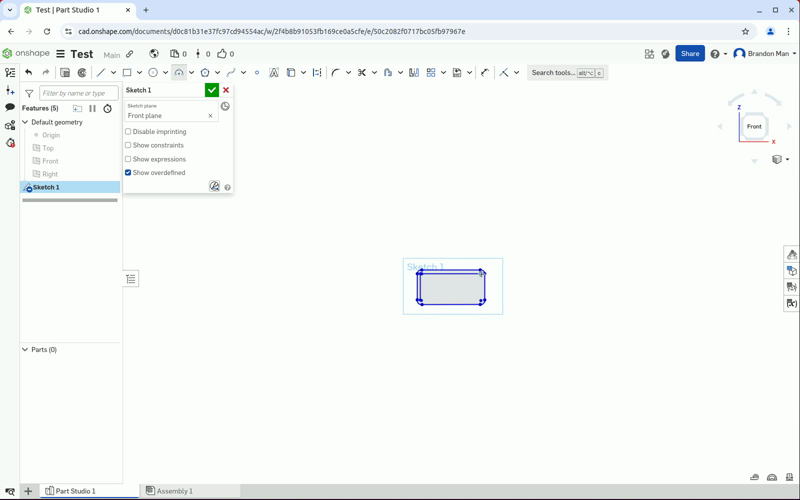
scroll(6)
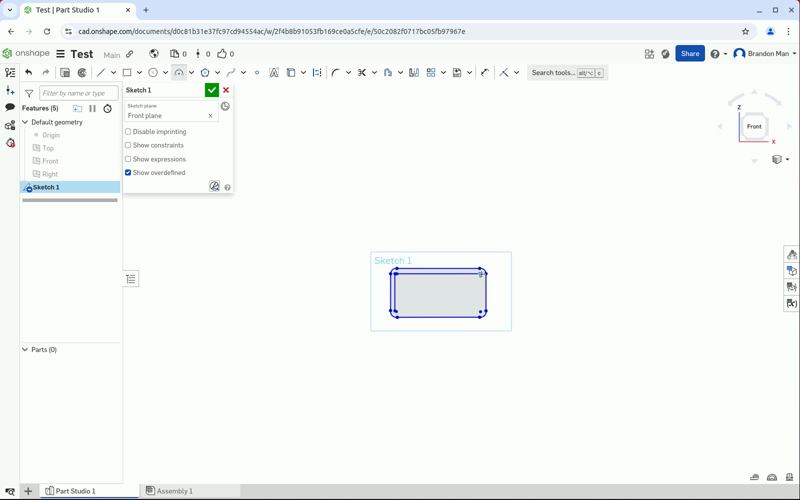
scroll(6)
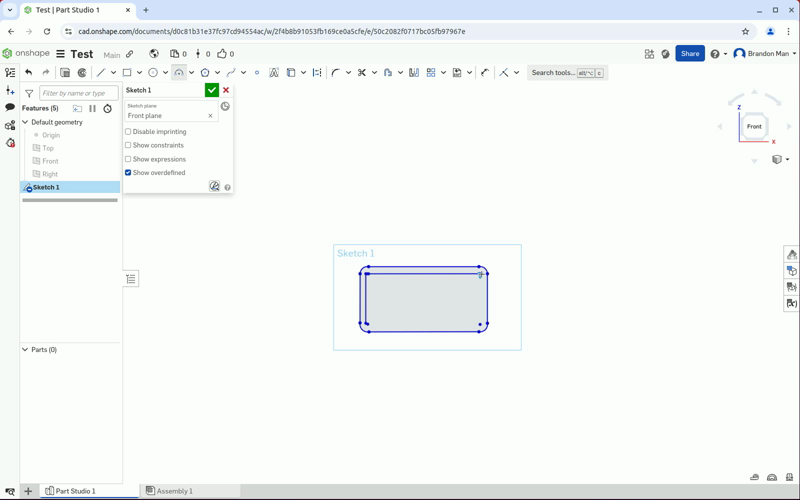
scroll(6)
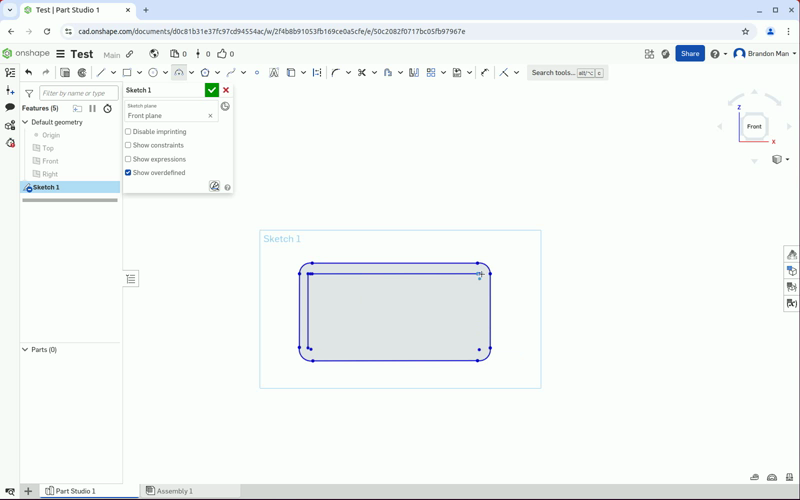
scroll(6)
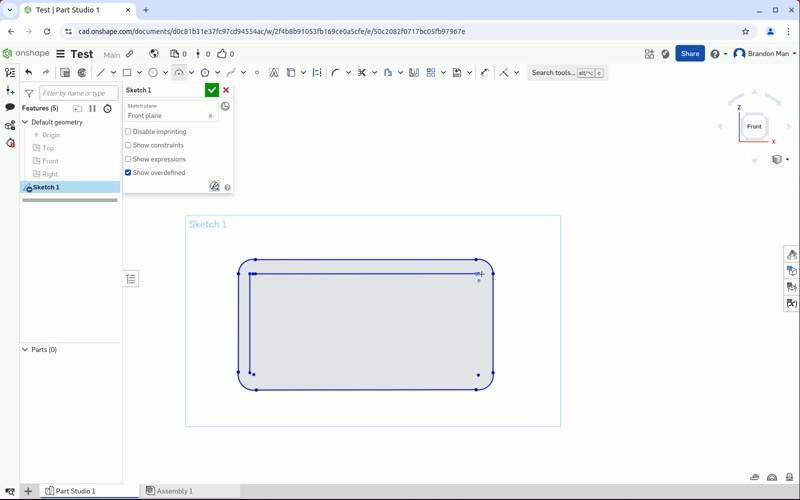
scroll(6)
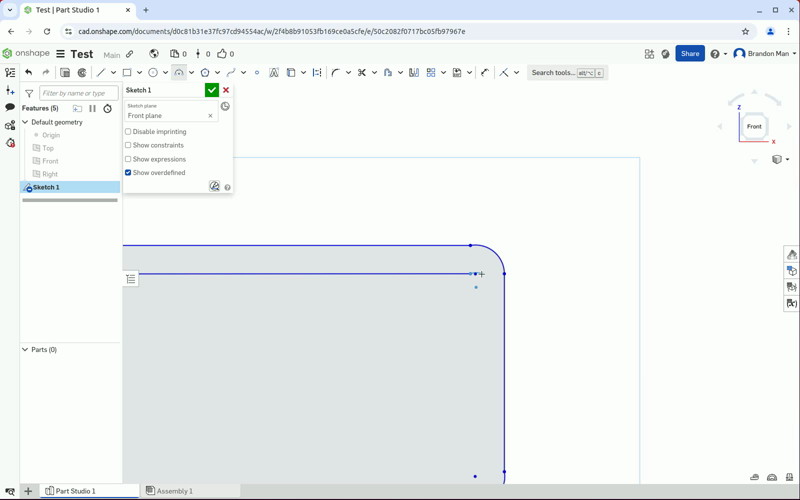
click(481, 273)
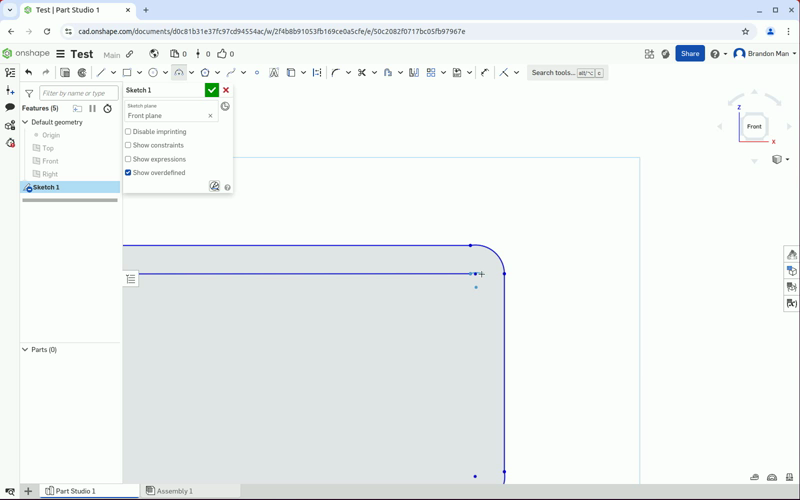
scroll(-6)
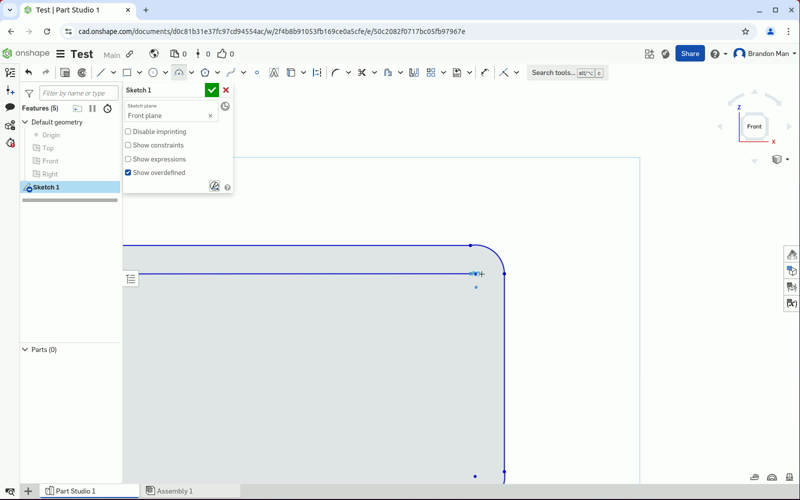
scroll(-6)
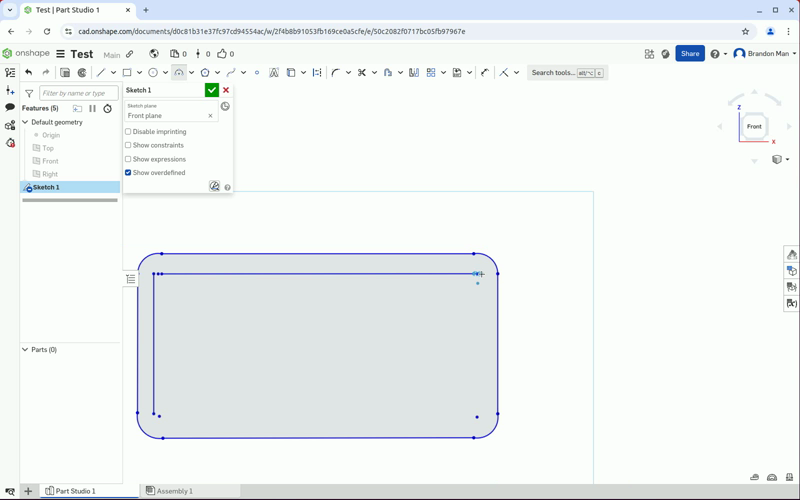
scroll(-6)
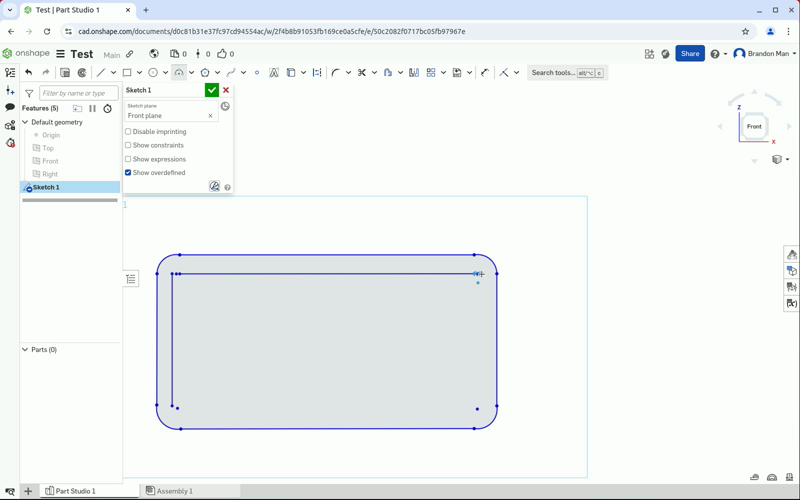
scroll(-6)
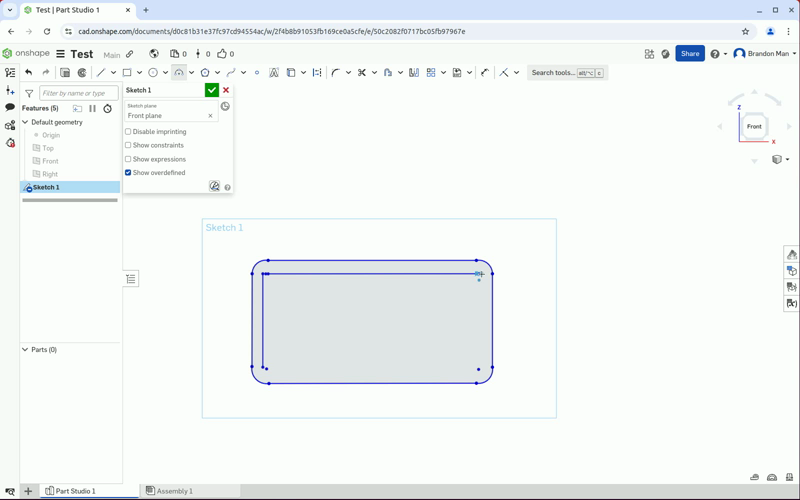
scroll(-6)
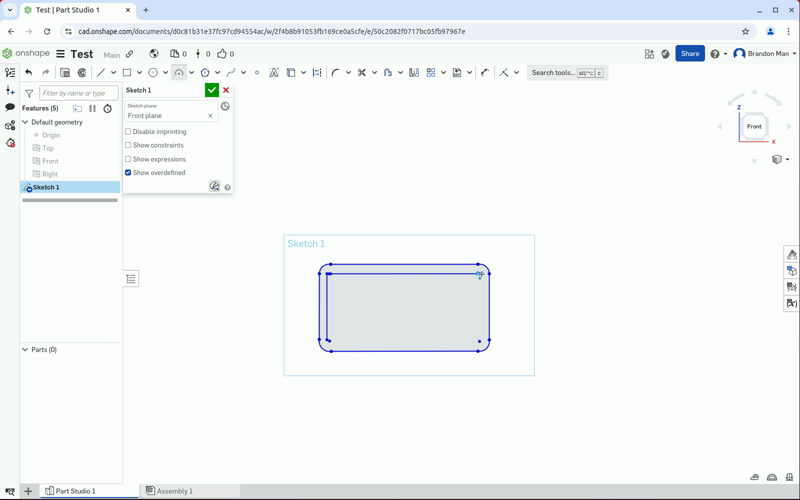
scroll(-6)
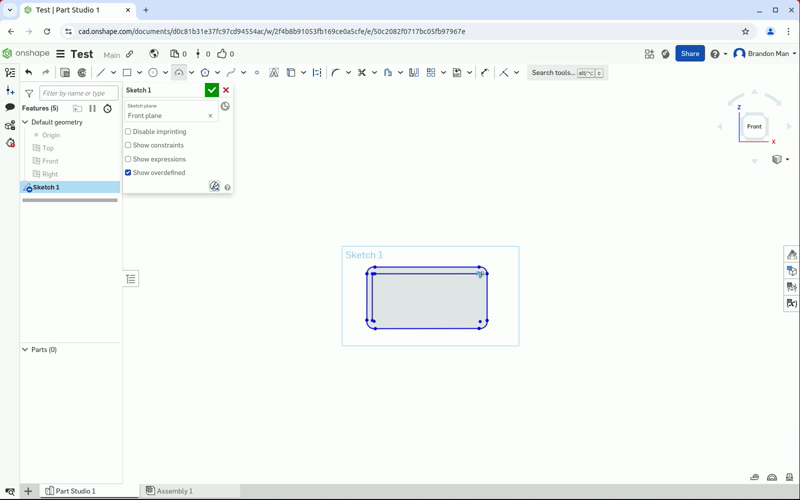
scroll(-6)
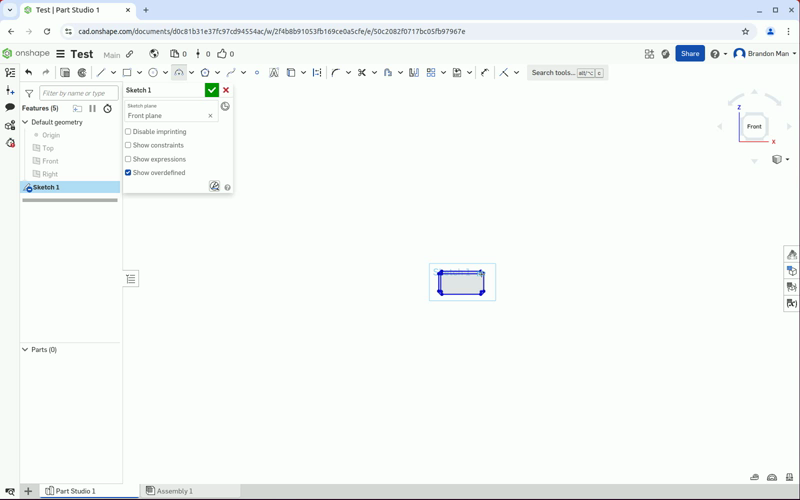
mouse_move(481, 273)
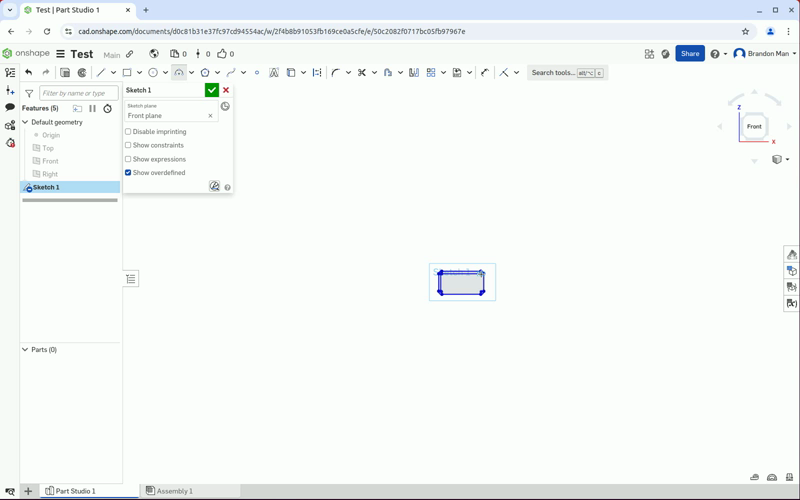
scroll(6)
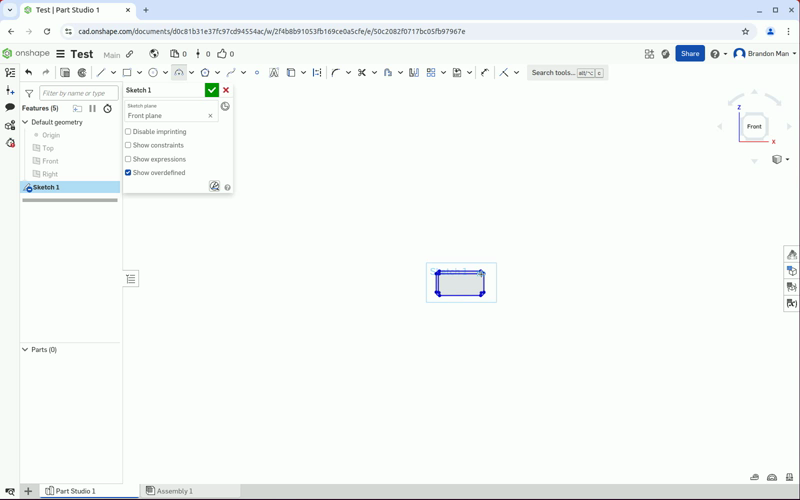
scroll(6)
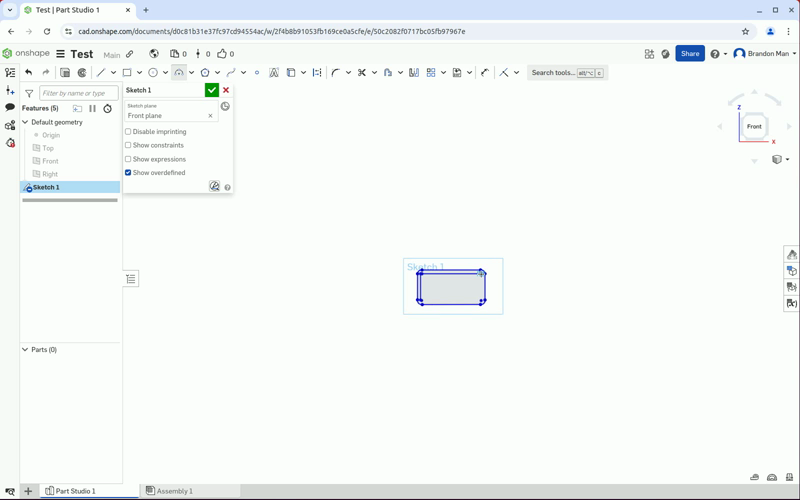
scroll(6)
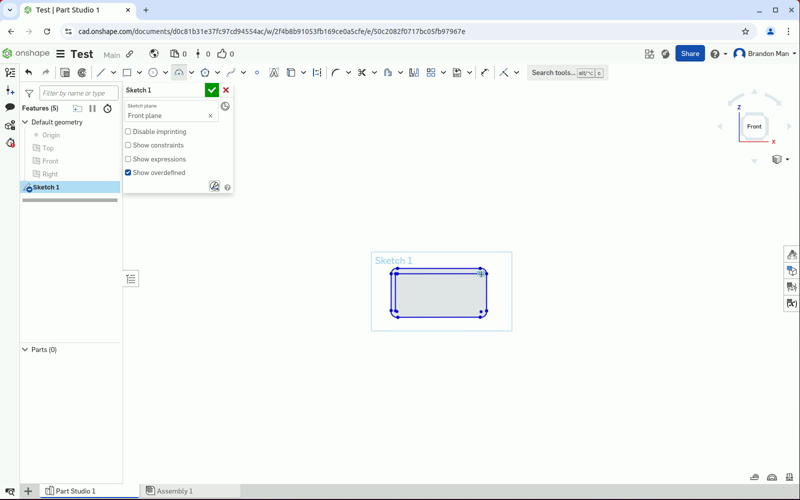
scroll(6)
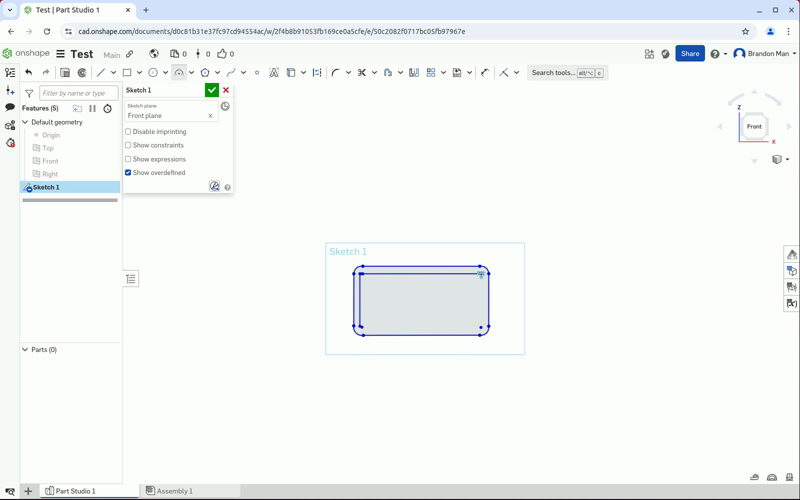
scroll(6)
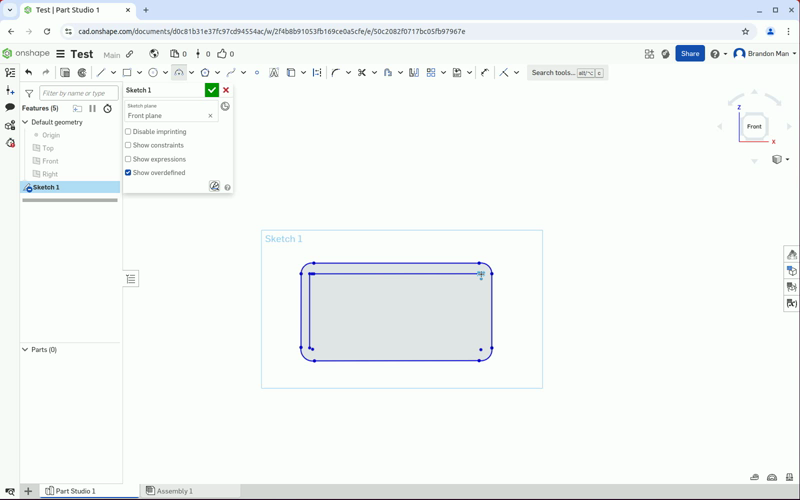
scroll(6)
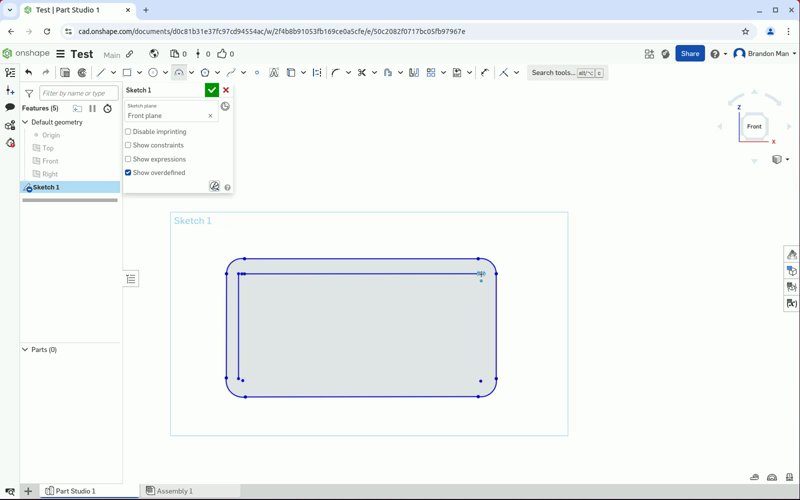
scroll(6)
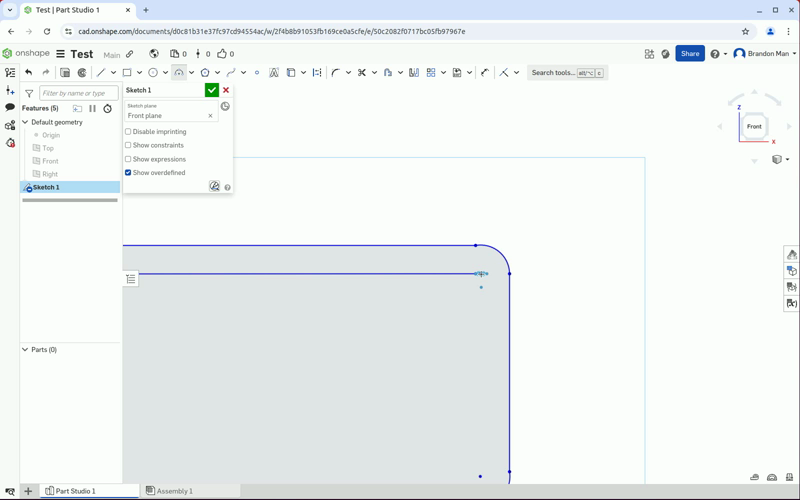
click(481, 273)
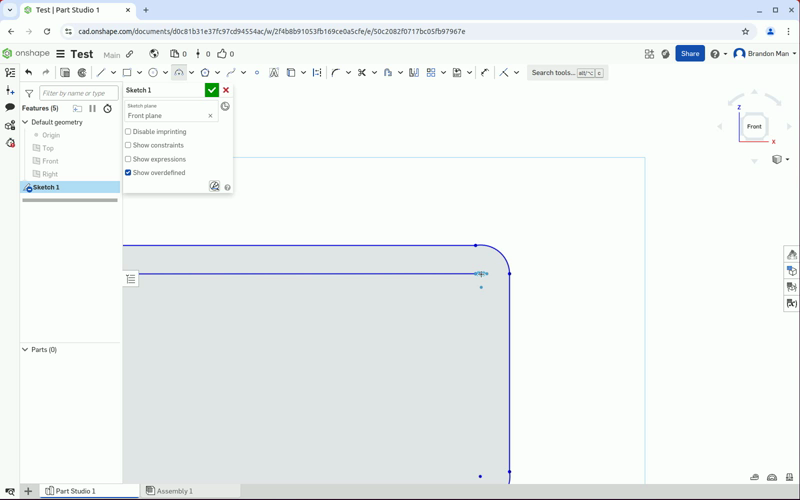
scroll(-6)
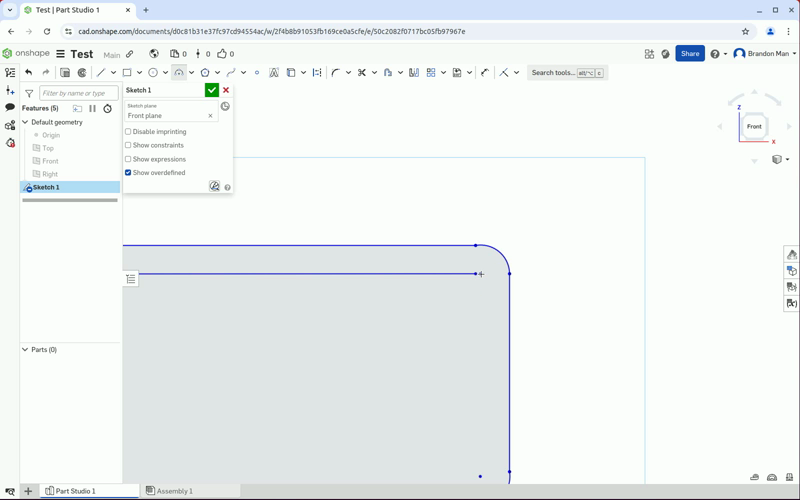
scroll(-6)
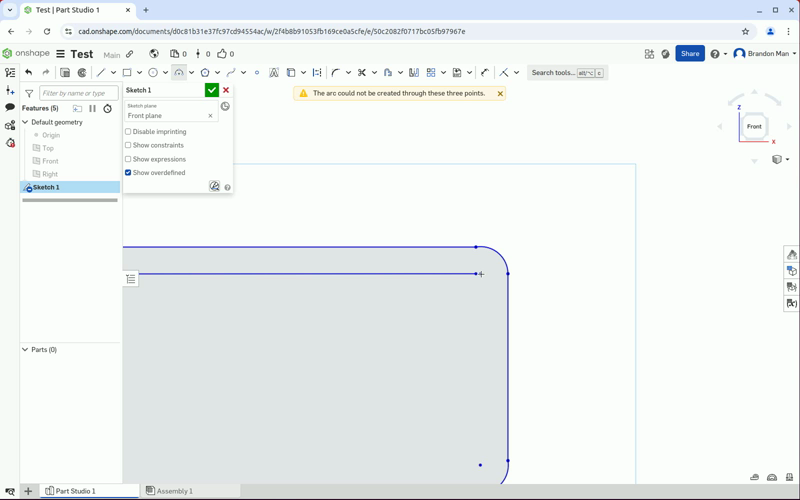
scroll(-6)
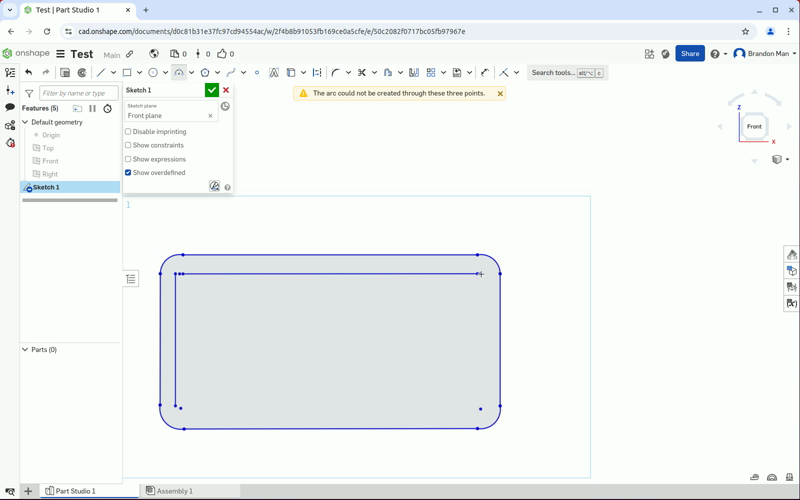
scroll(-6)
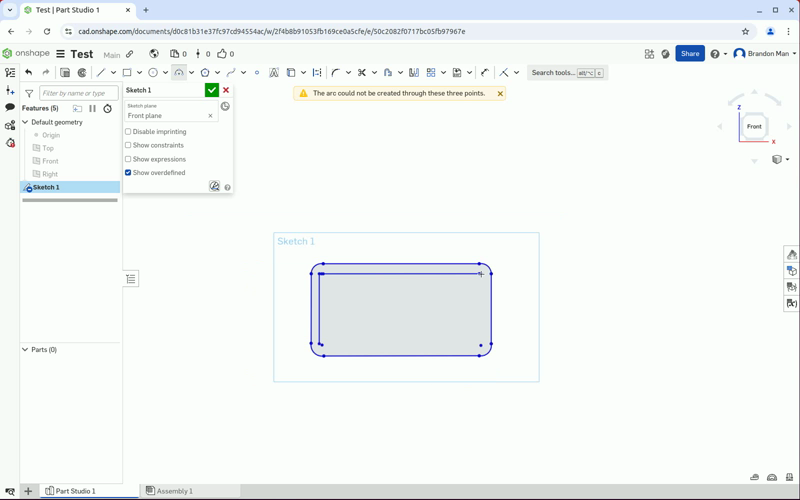
scroll(-6)
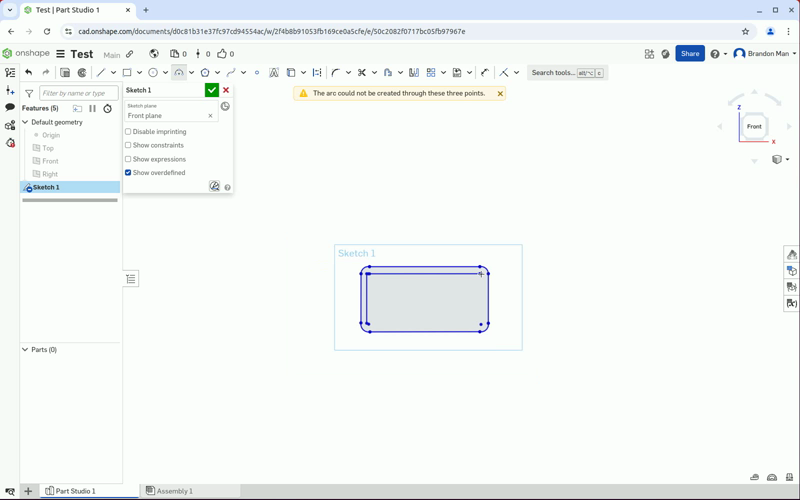
scroll(-6)
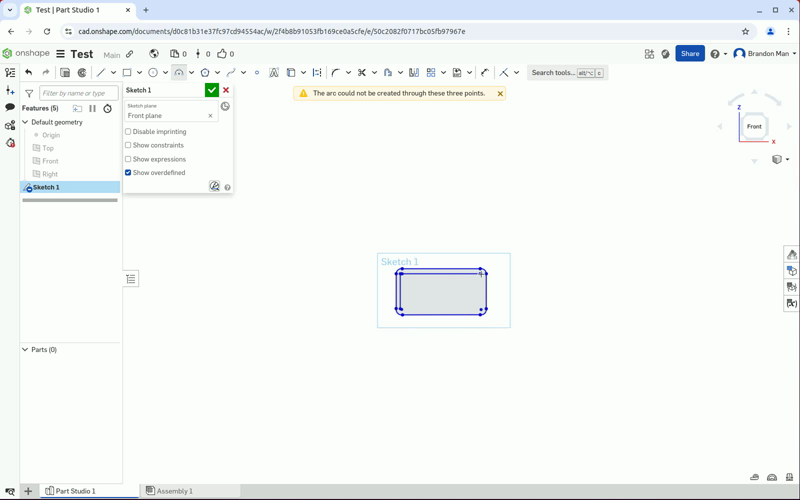
scroll(-6)
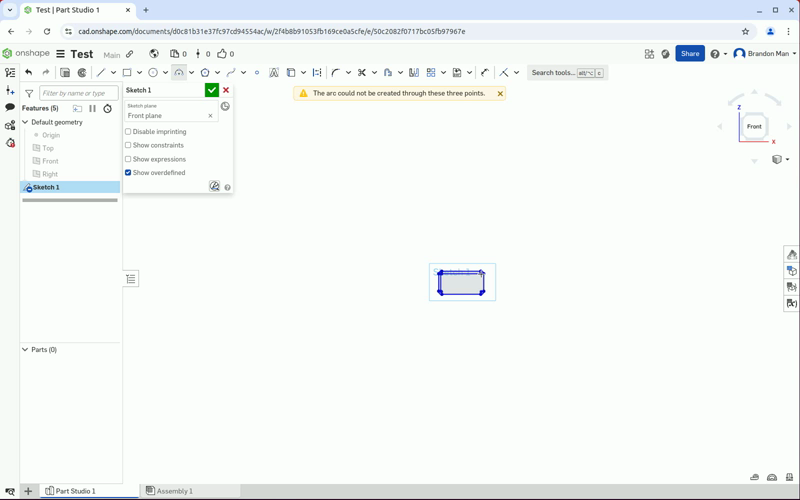
key_up(shift)
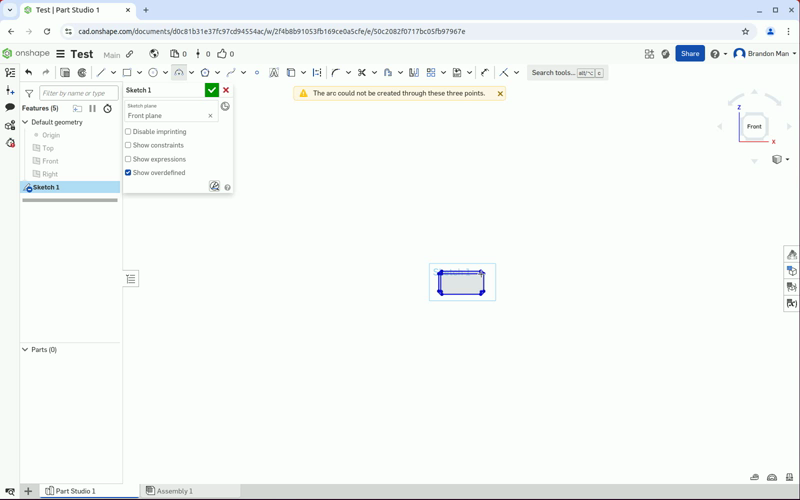
key(esc)
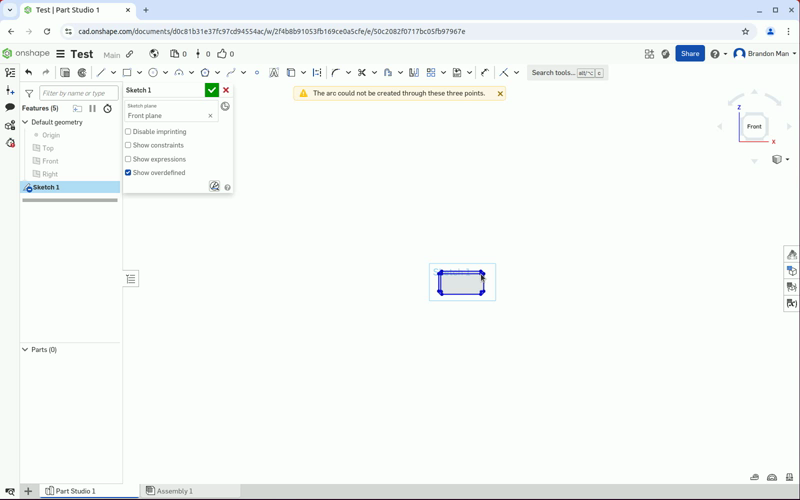
key(l)
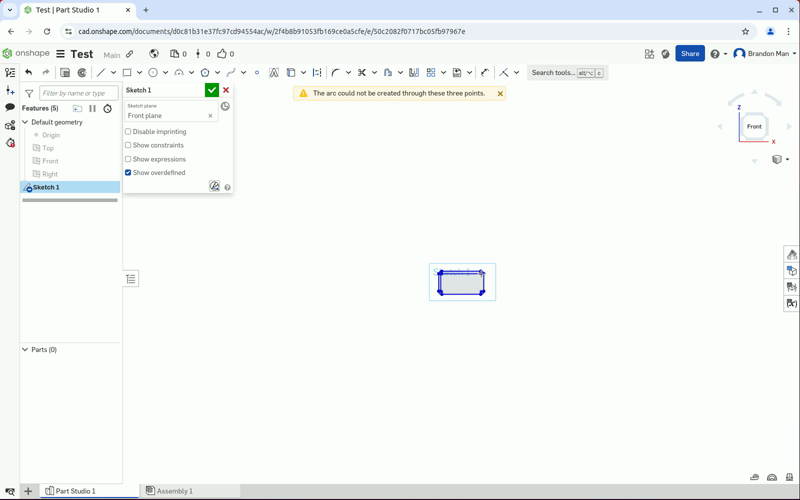
mouse_move(481, 273)
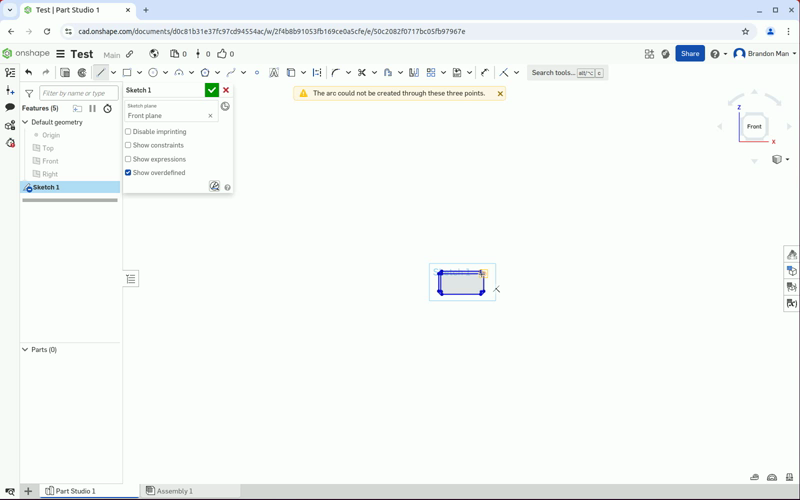
scroll(6)
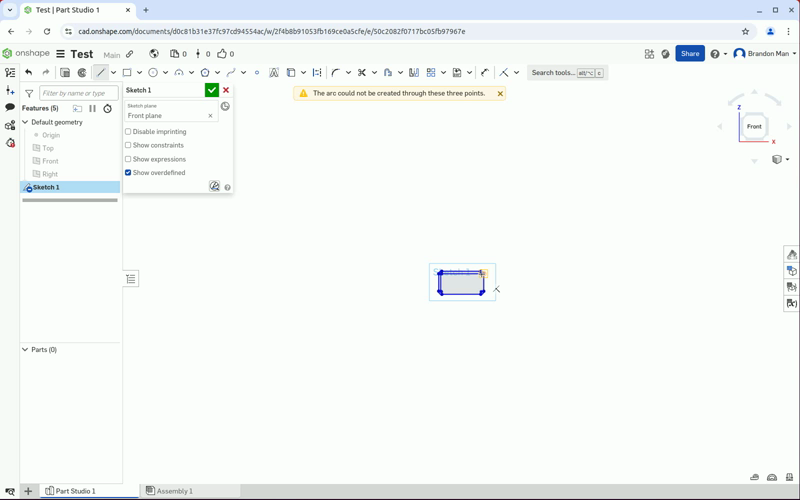
scroll(6)
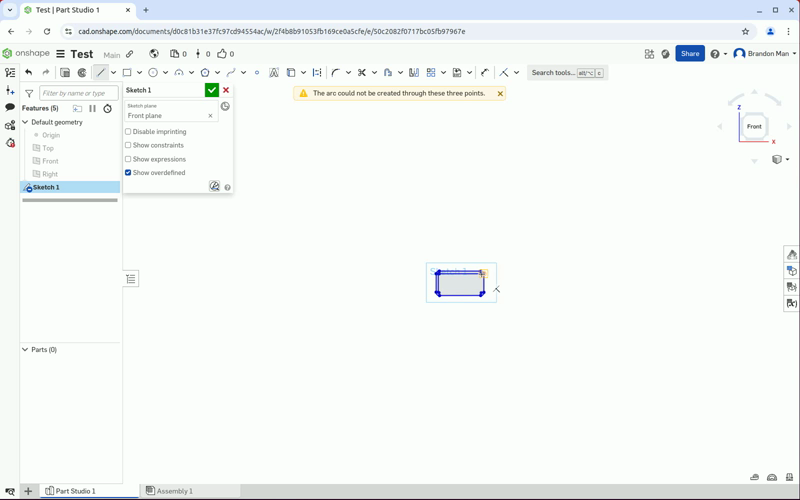
scroll(6)
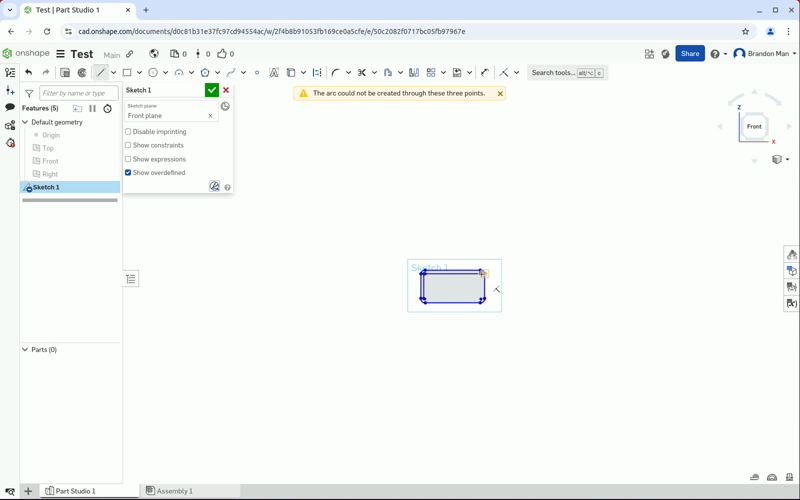
scroll(6)
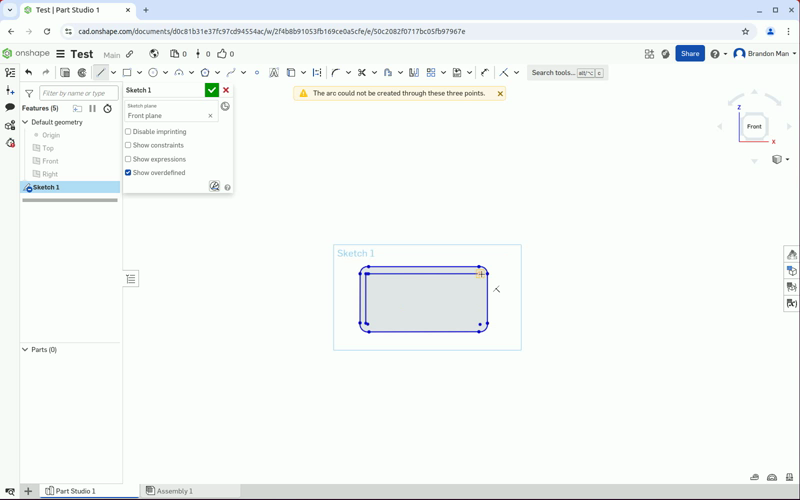
scroll(6)
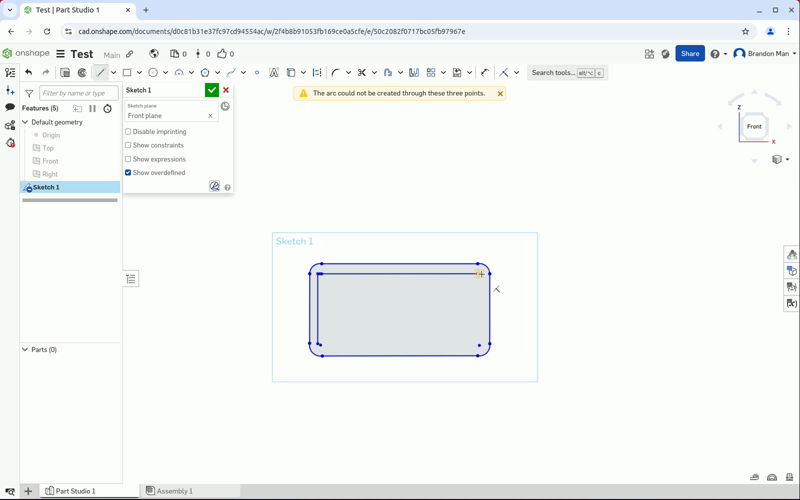
scroll(6)
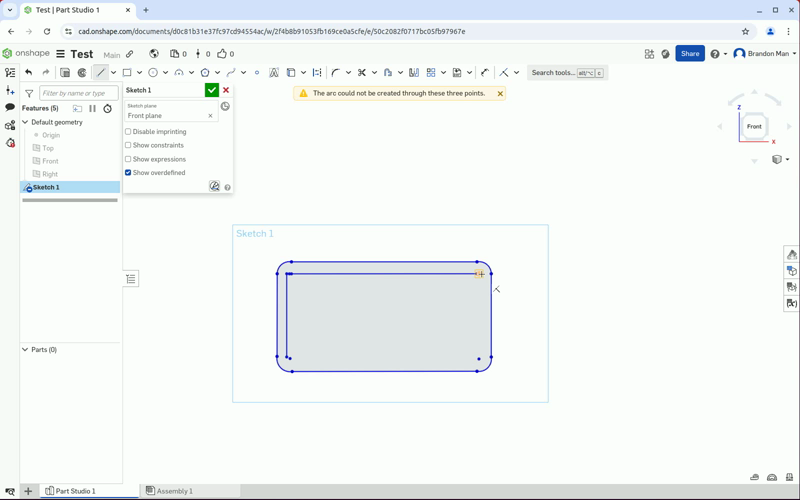
scroll(6)
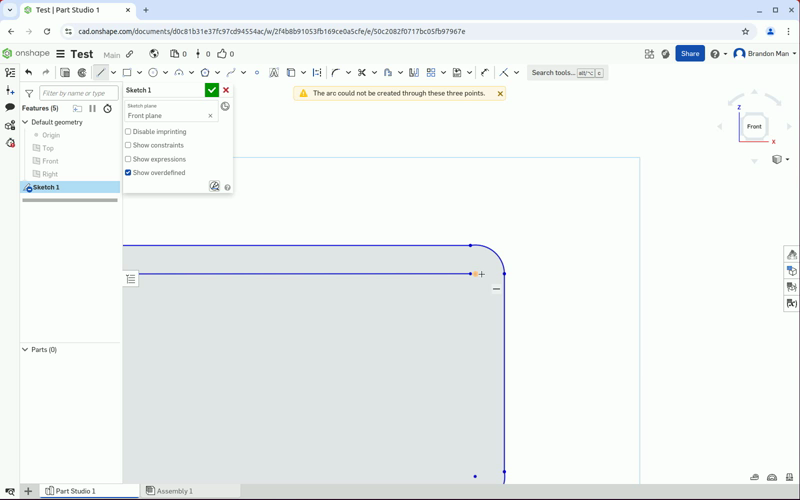
click(481, 273)
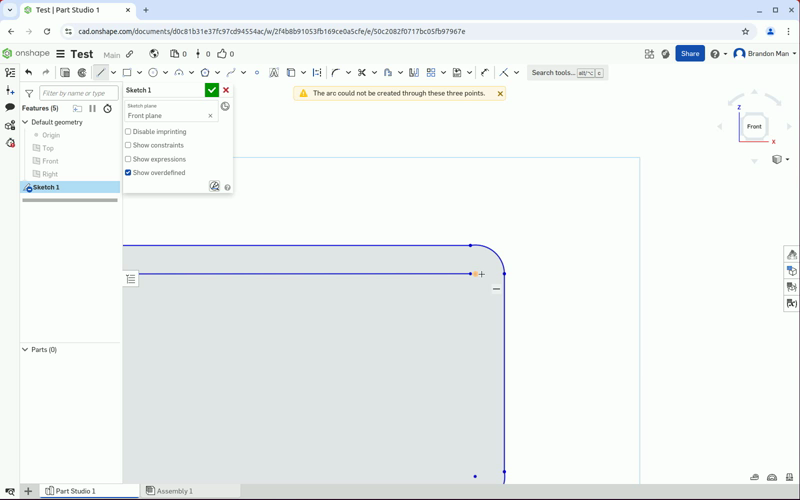
scroll(-6)
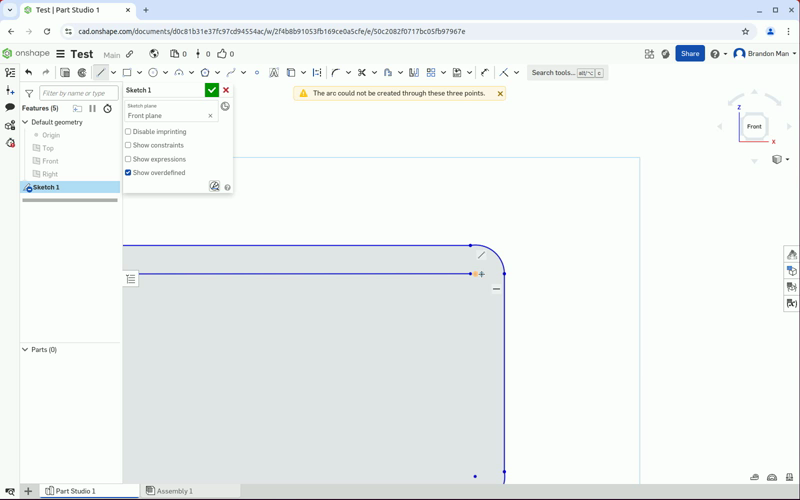
scroll(-6)
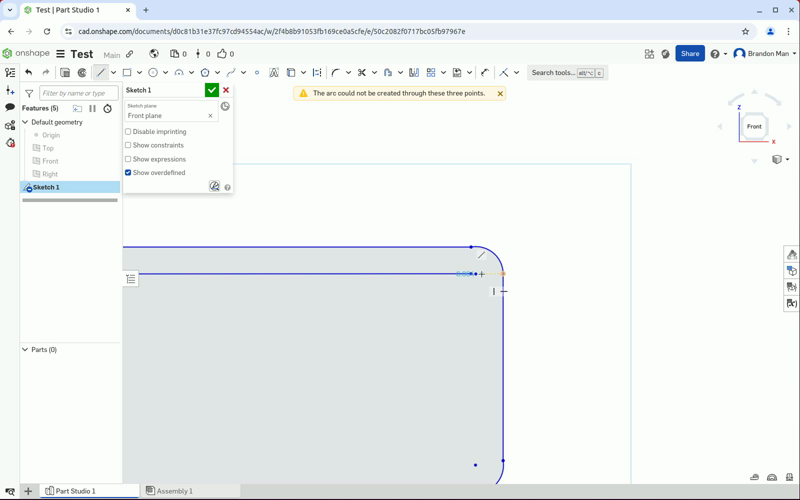
scroll(-6)
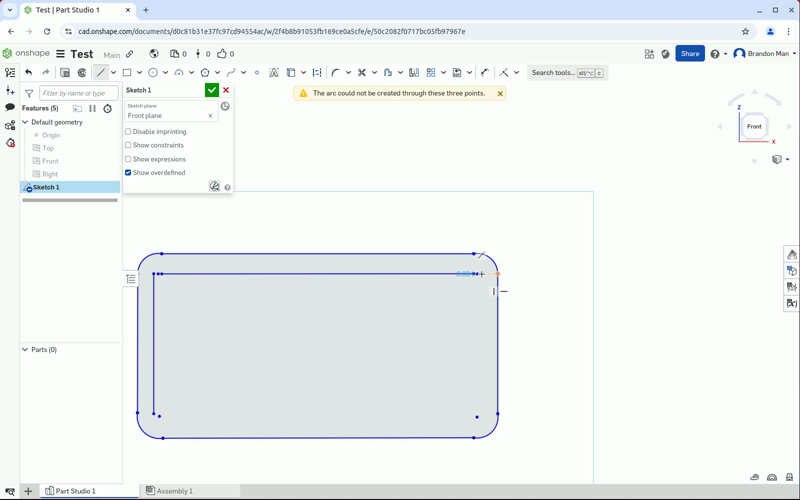
scroll(-6)
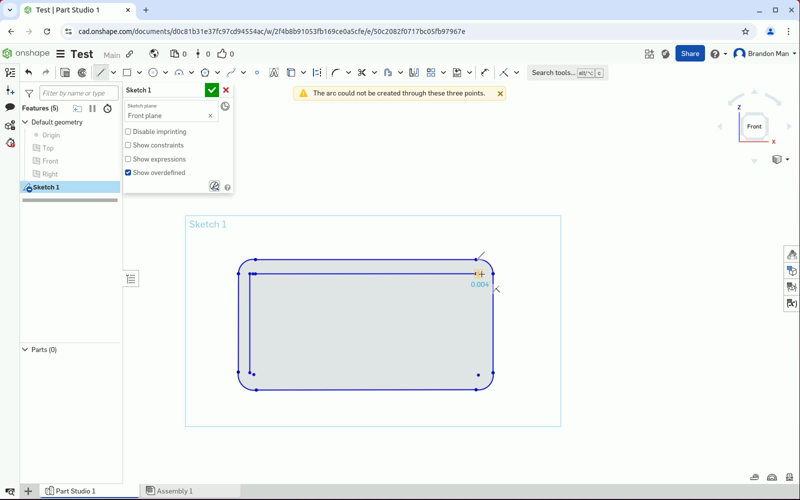
scroll(-6)
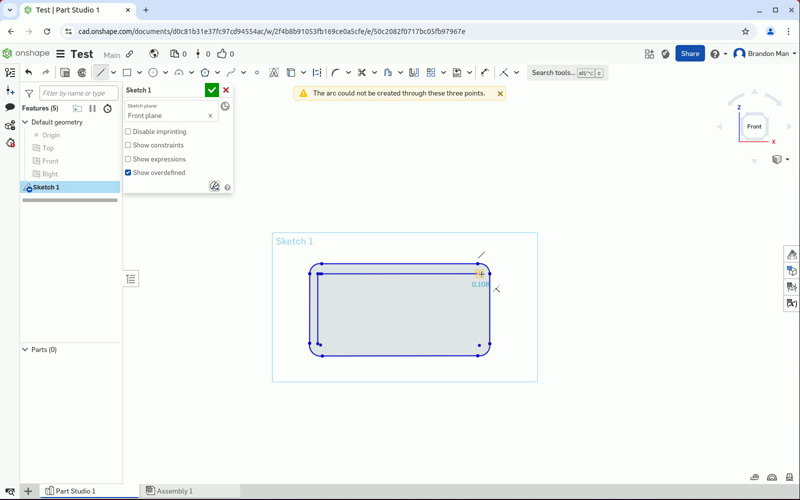
scroll(-6)
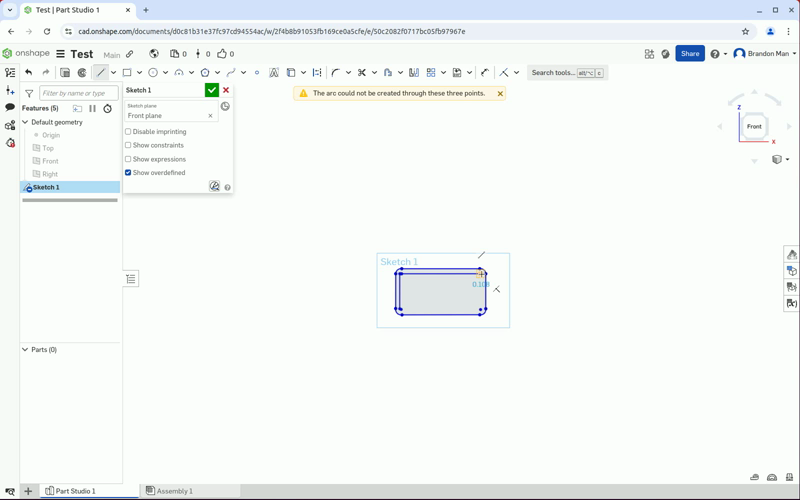
scroll(-6)
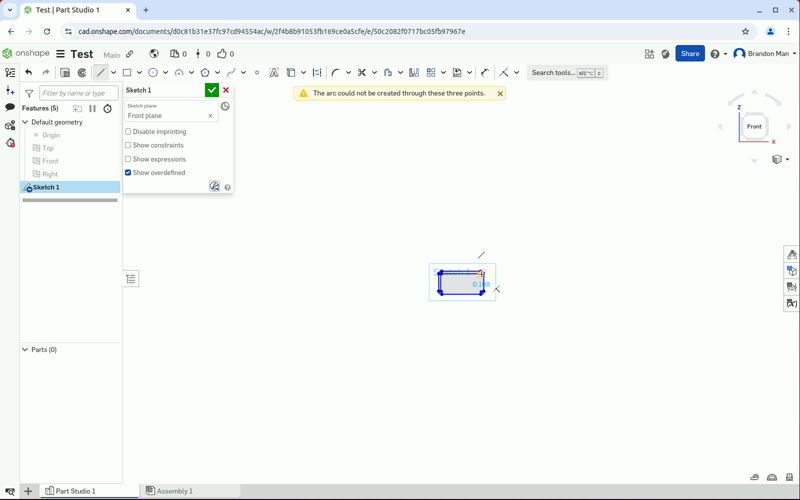
key_down(shift)
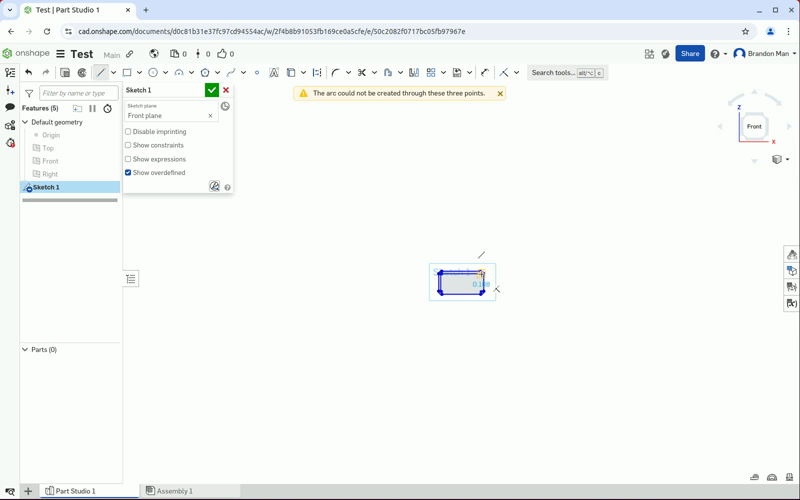
mouse_move(511, 273)
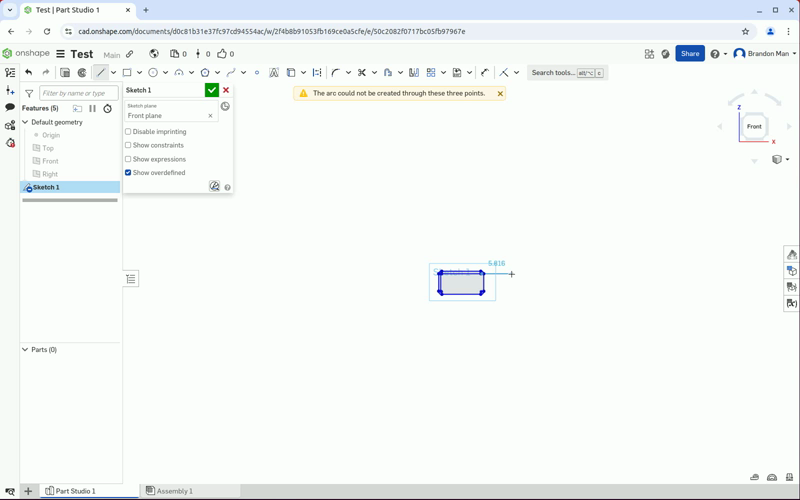
mouse_move(481, 291)
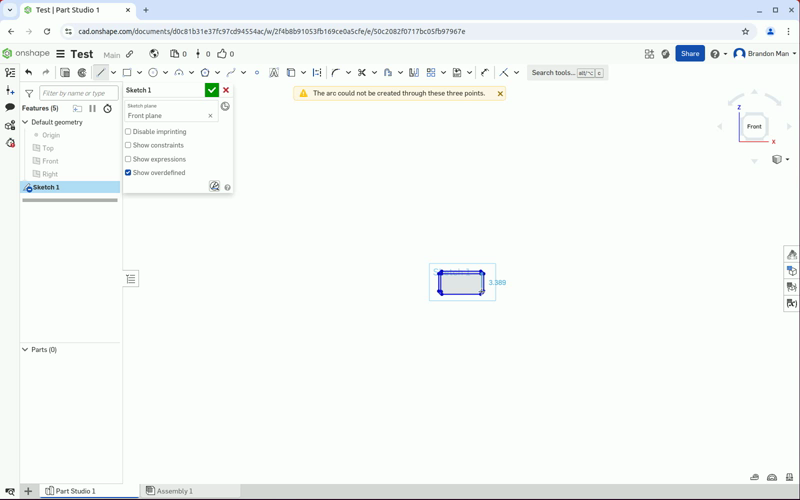
scroll(6)
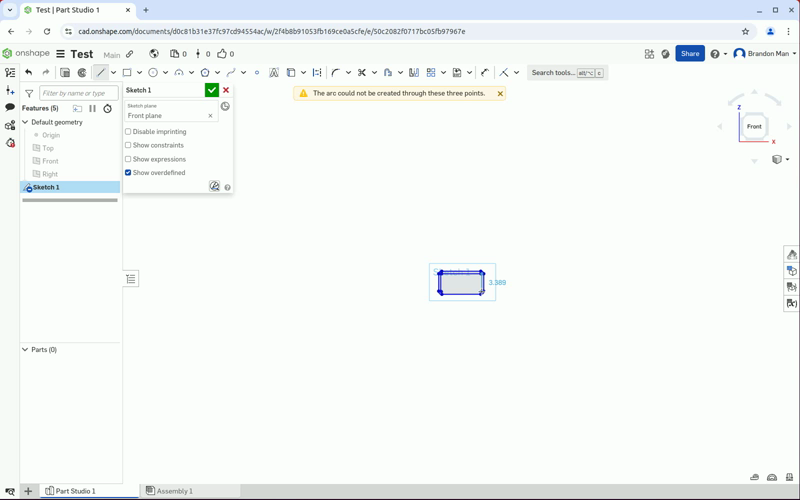
scroll(6)
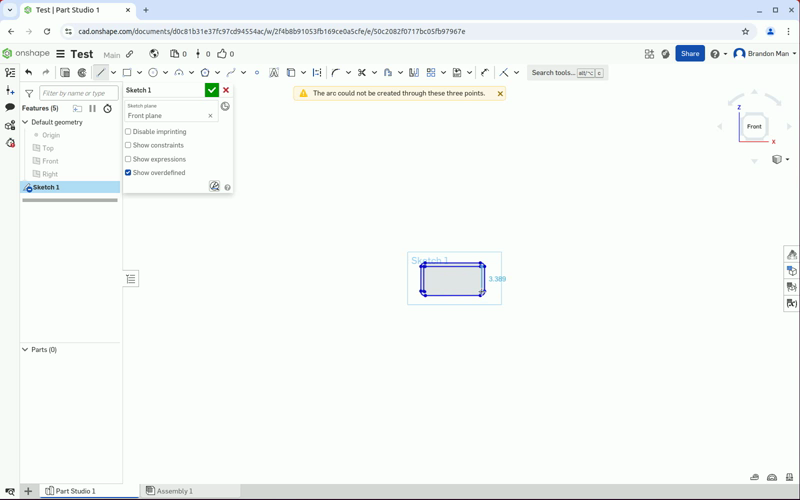
scroll(6)
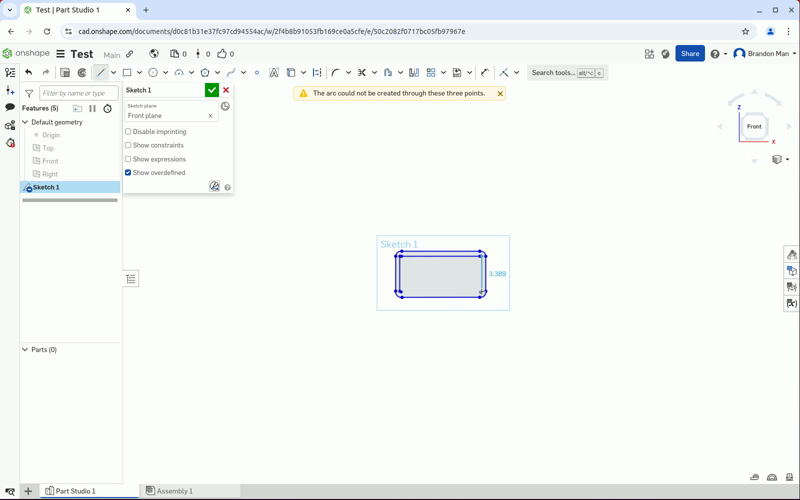
scroll(6)
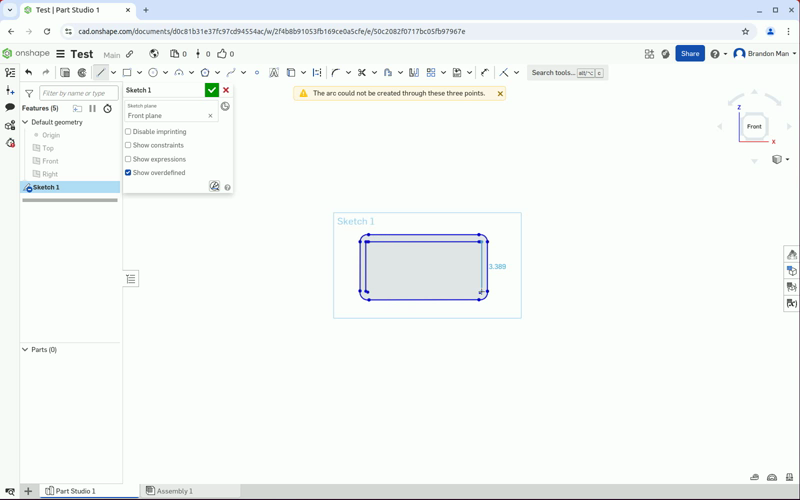
scroll(6)
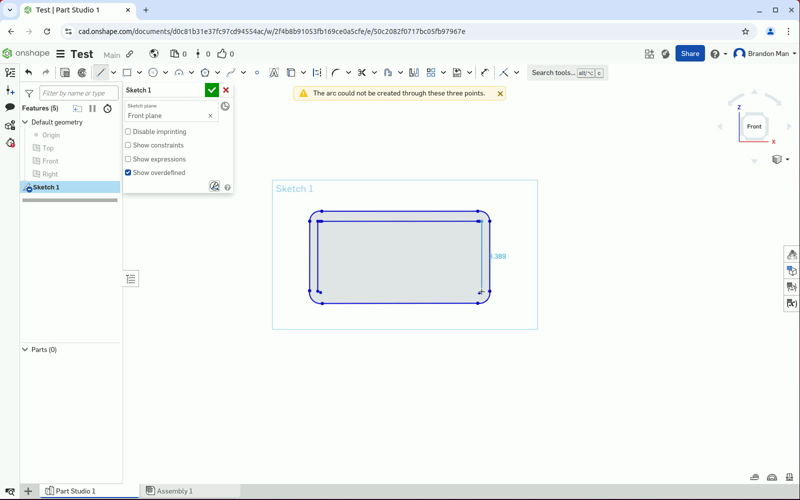
scroll(6)
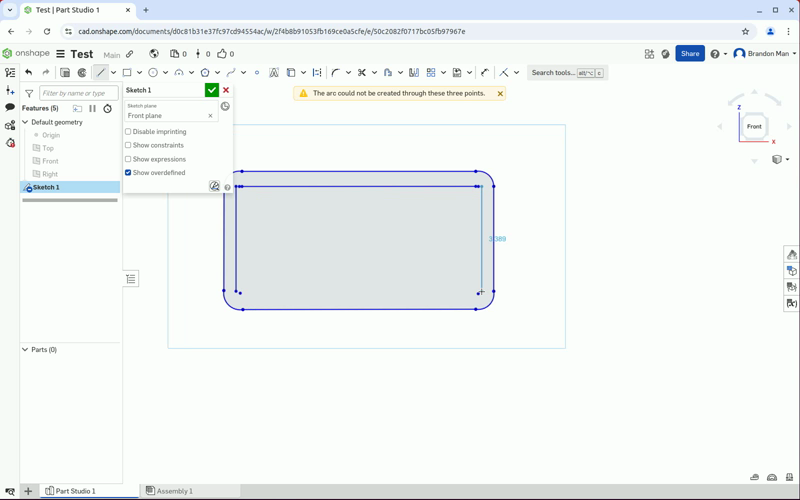
scroll(6)
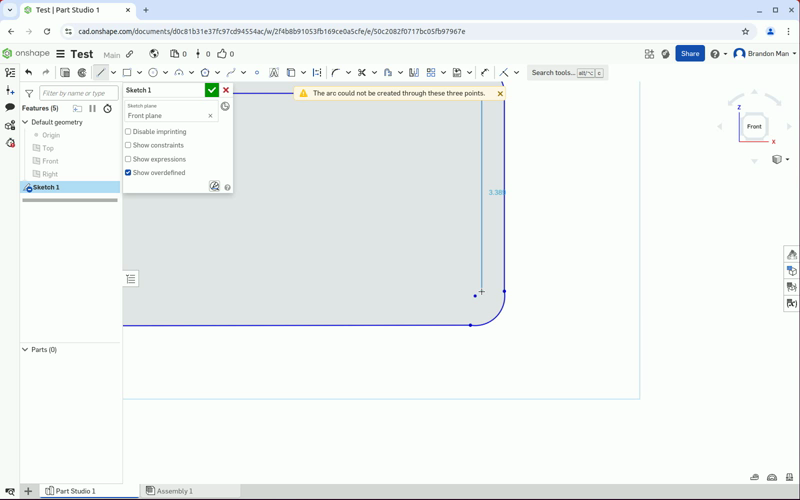
click(481, 291)
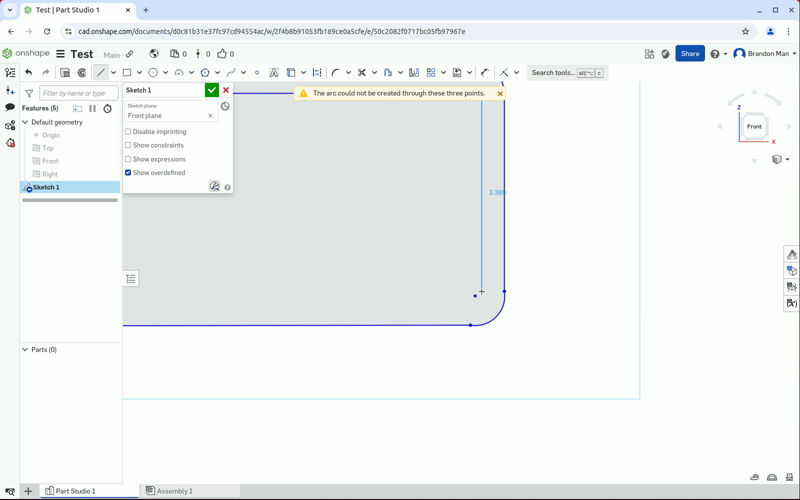
scroll(-6)
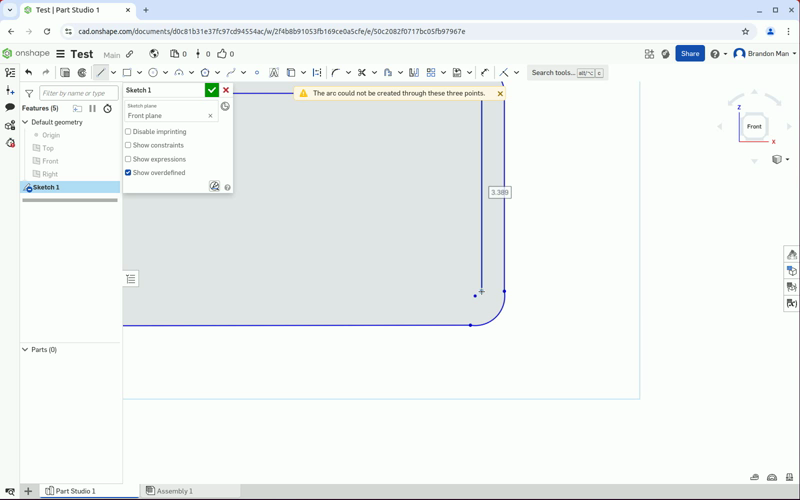
scroll(-6)
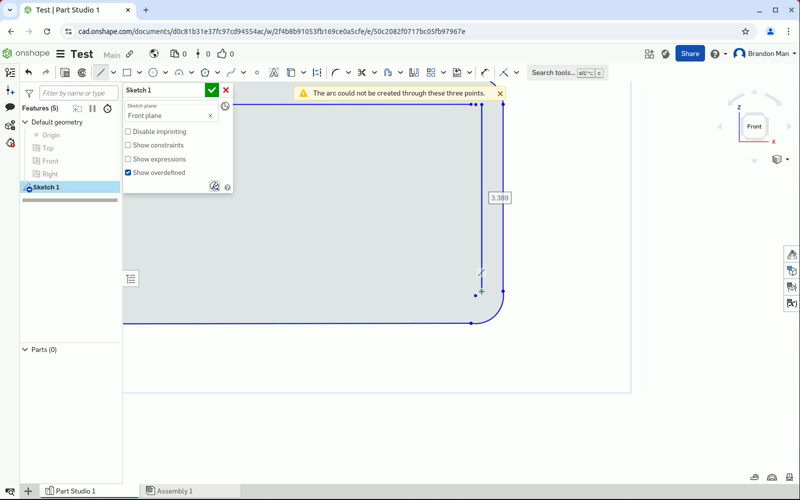
scroll(-6)
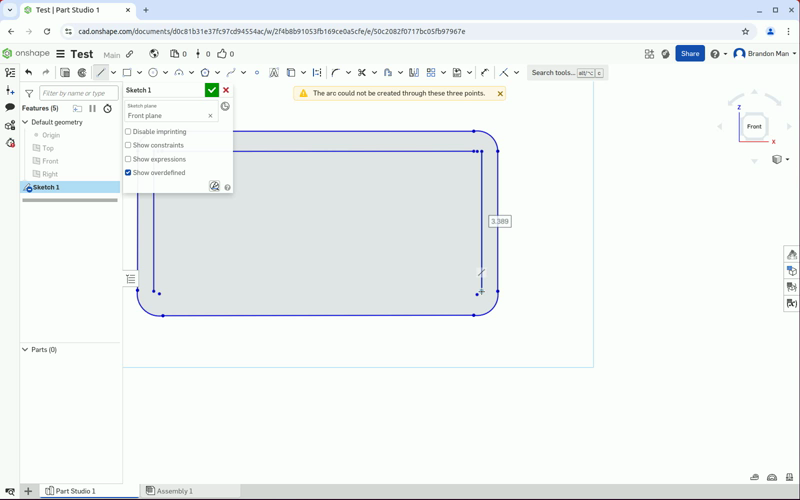
scroll(-6)
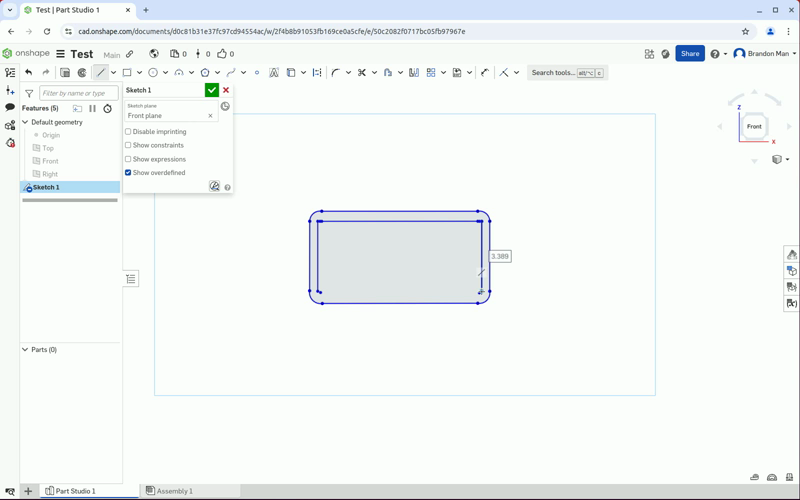
scroll(-6)
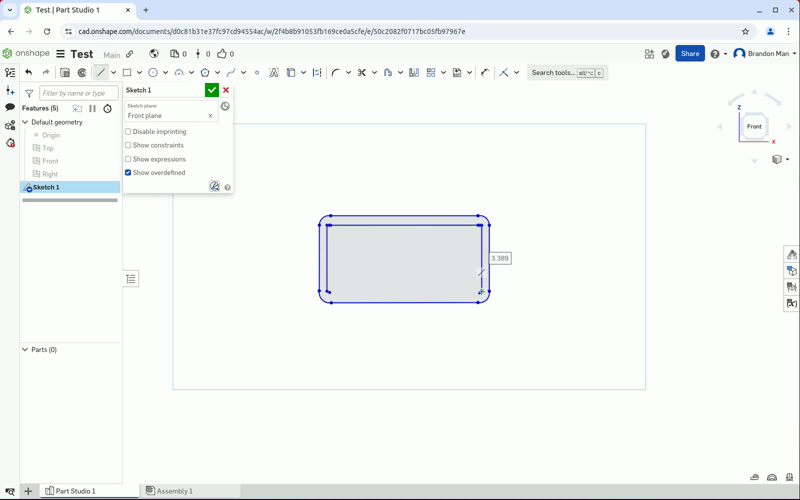
scroll(-6)
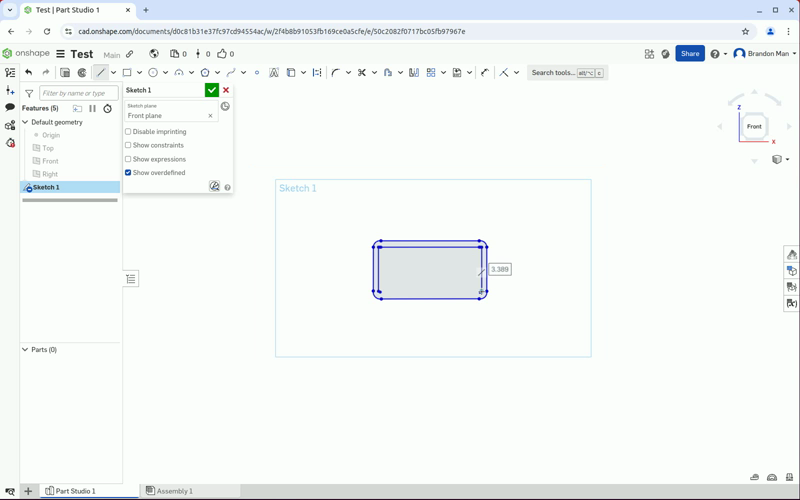
scroll(-6)
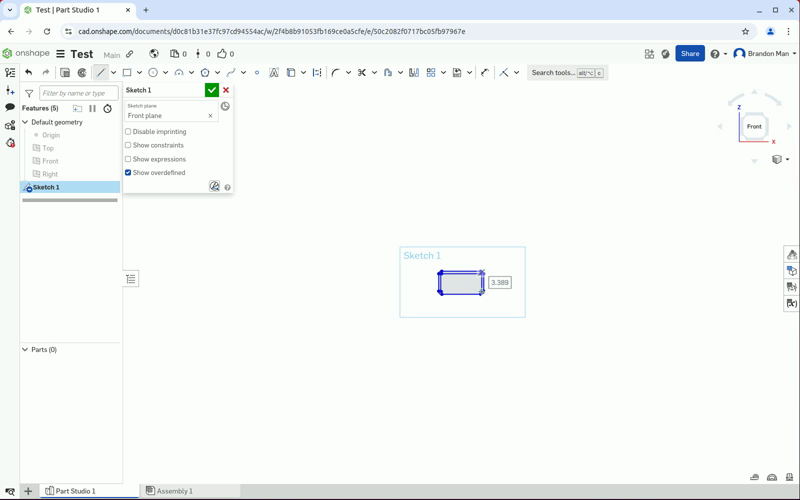
key_up(shift)
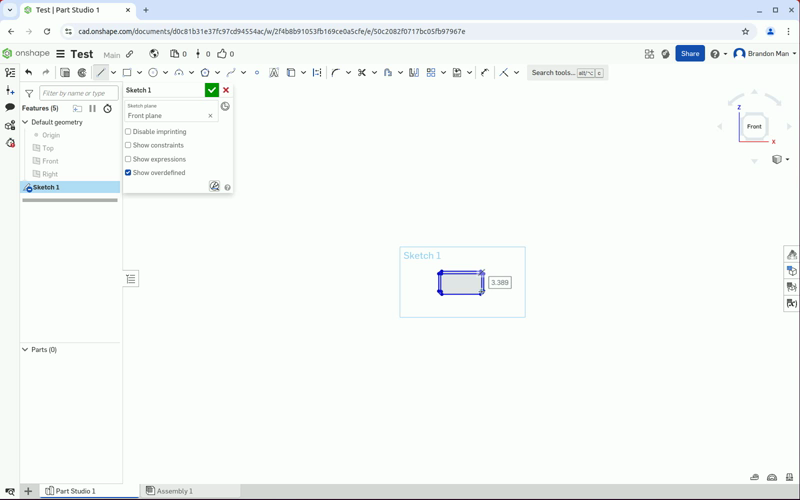
key(esc)
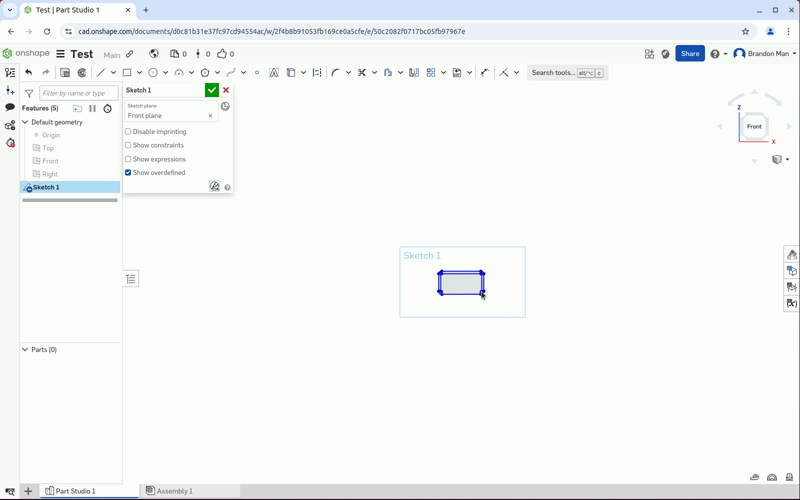
key(a)
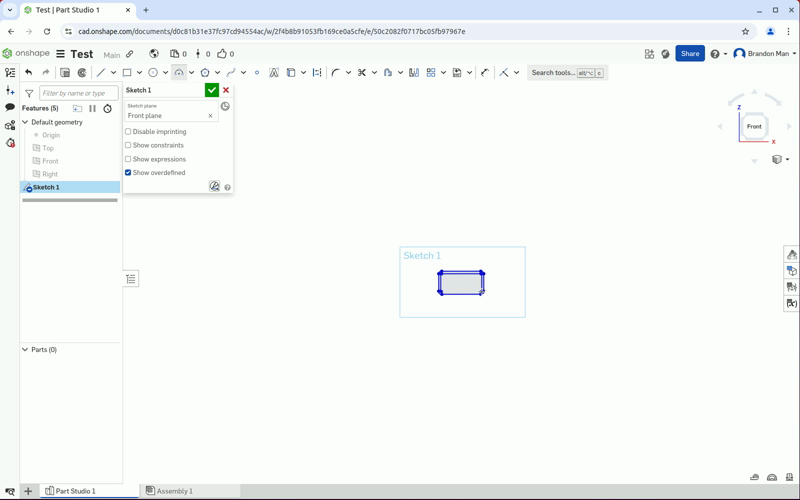
mouse_move(481, 291)
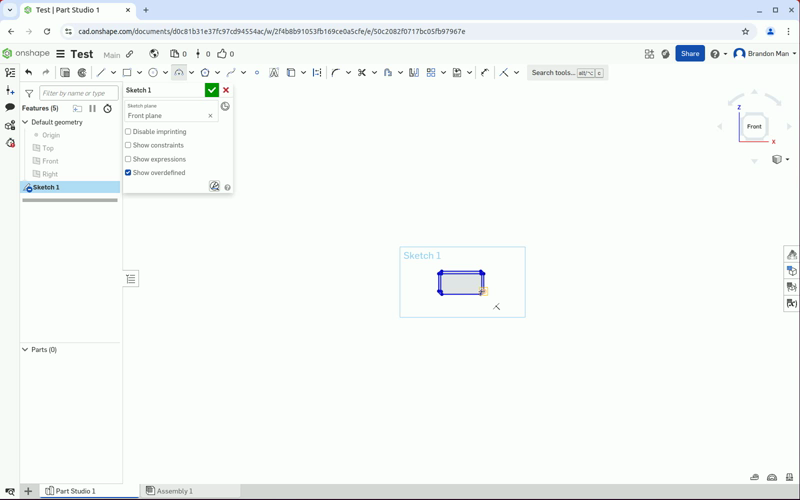
scroll(6)
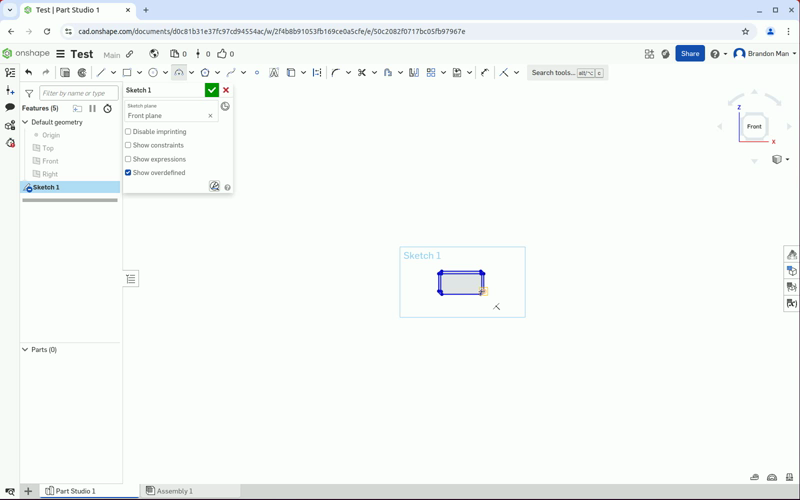
scroll(6)
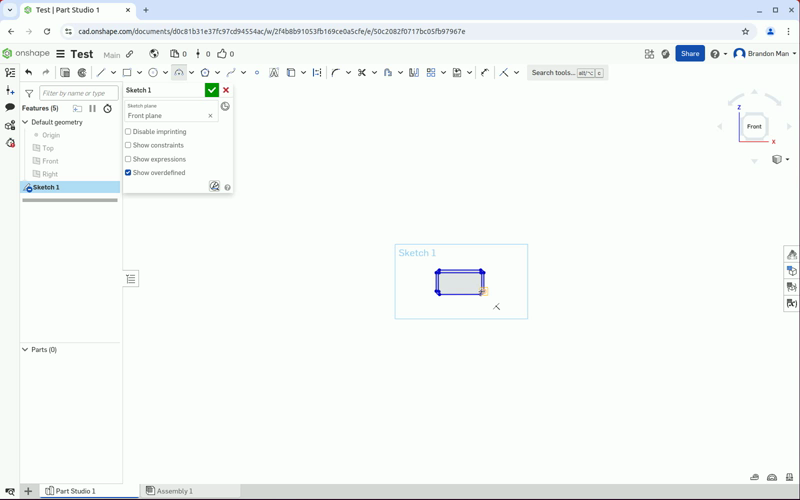
scroll(6)
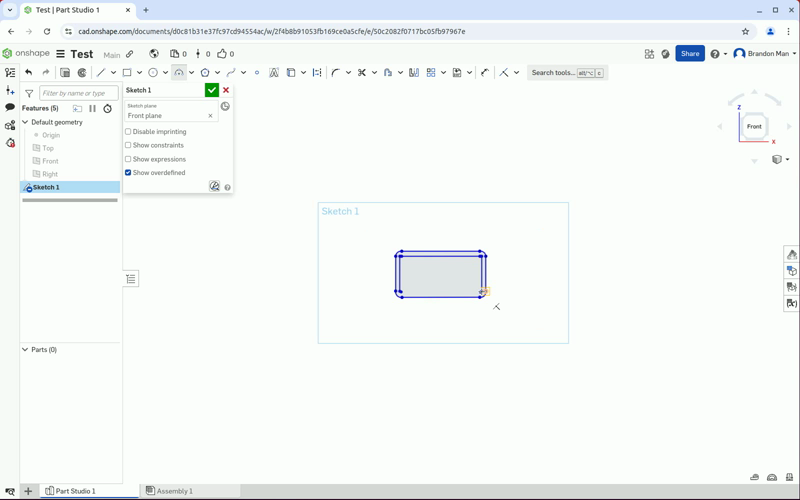
scroll(6)
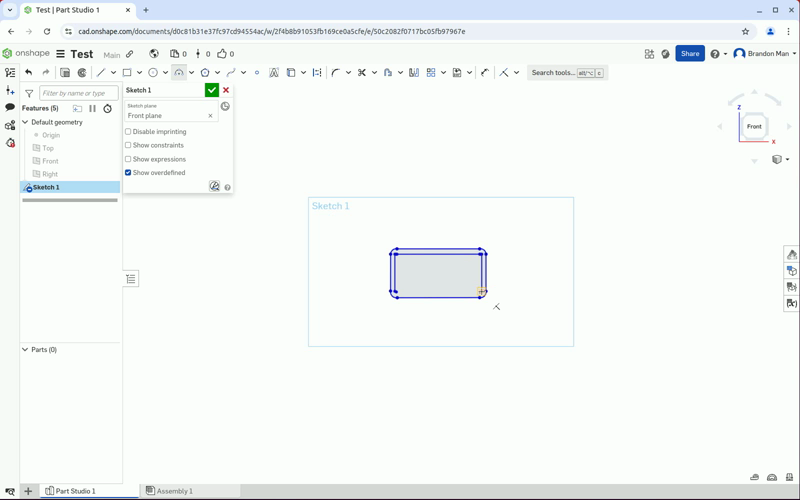
scroll(6)
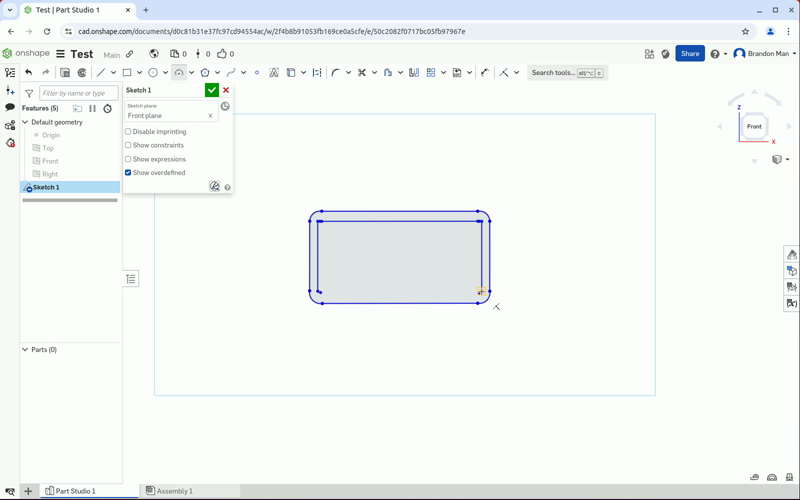
scroll(6)
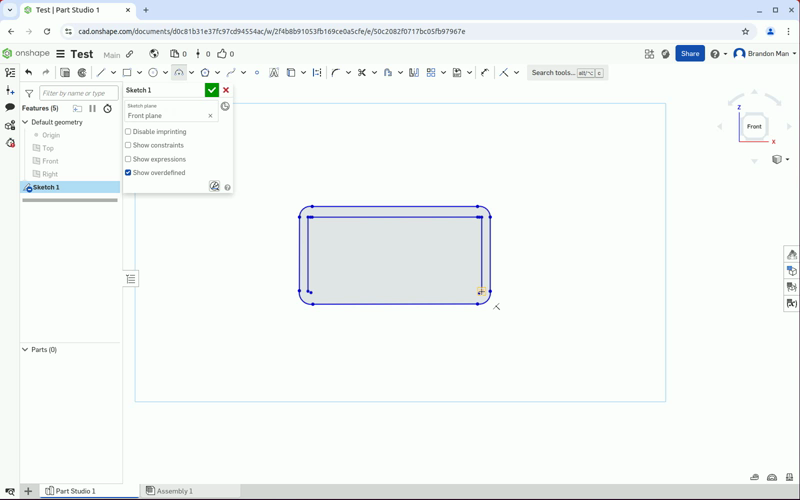
scroll(6)
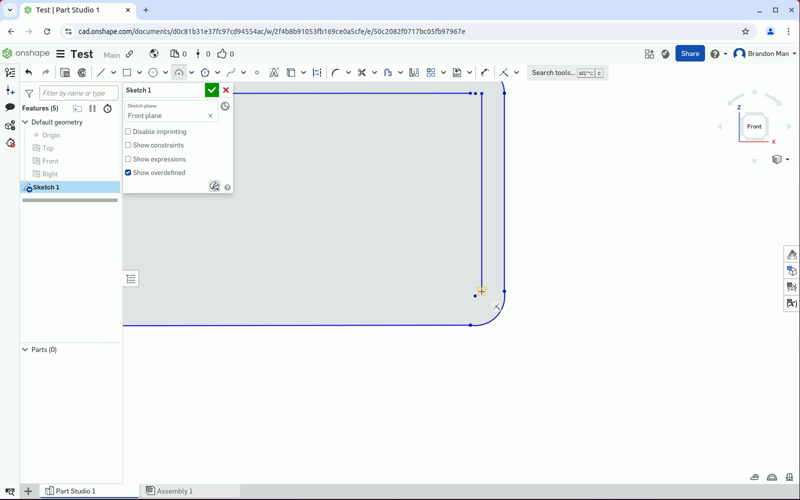
click(481, 291)
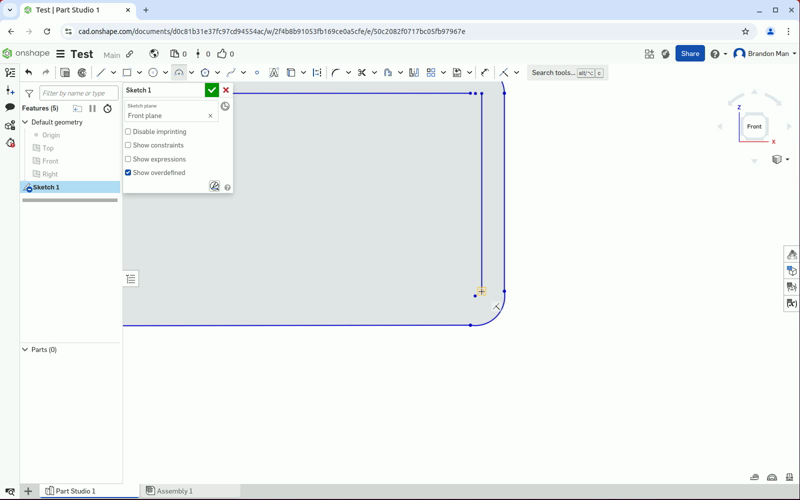
scroll(-6)
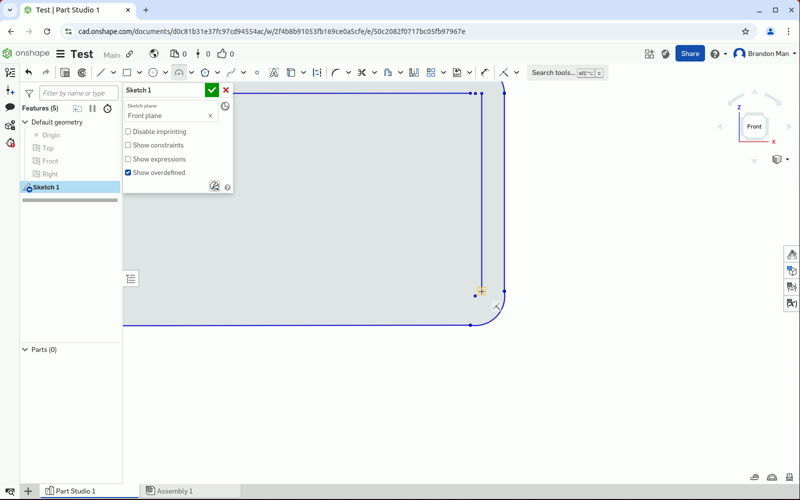
scroll(-6)
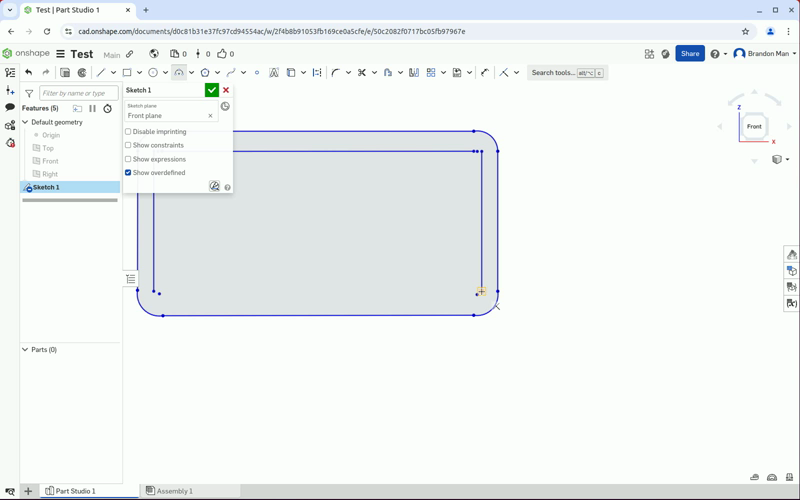
scroll(-6)
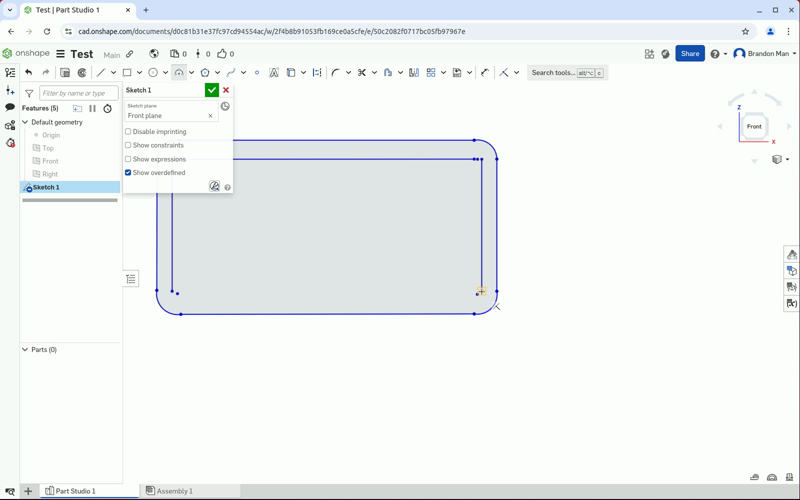
scroll(-6)
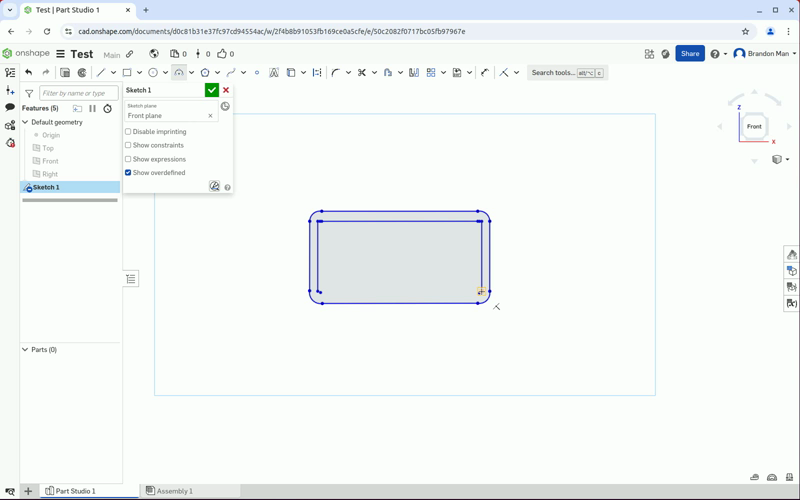
scroll(-6)
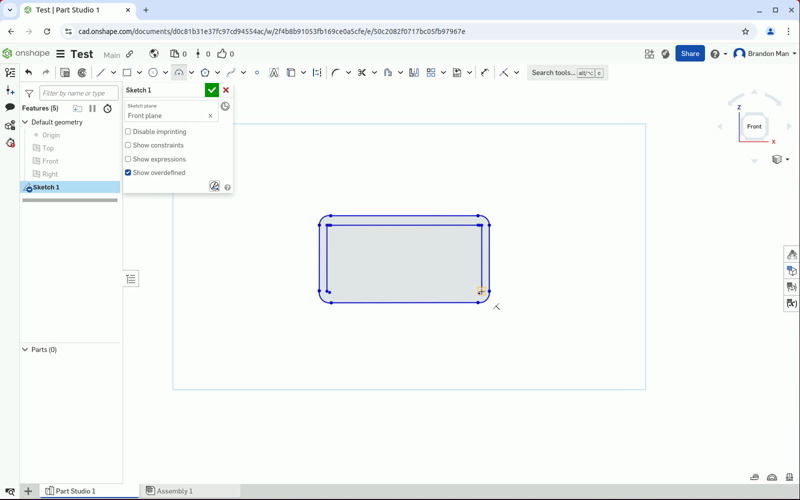
scroll(-6)
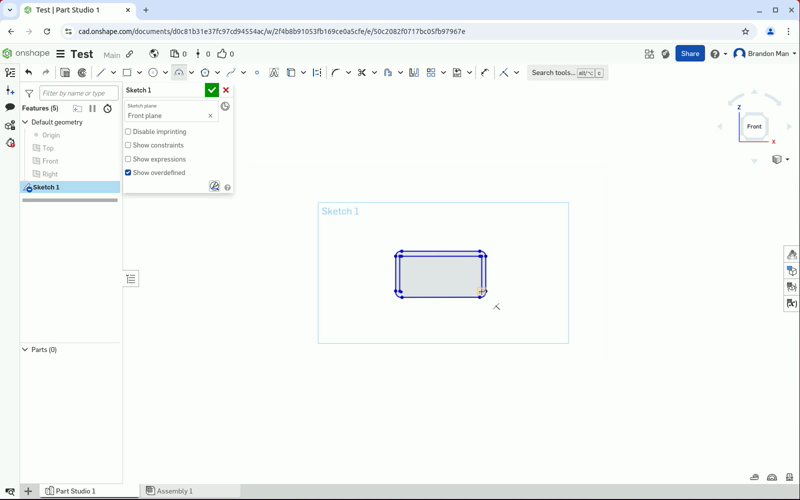
scroll(-6)
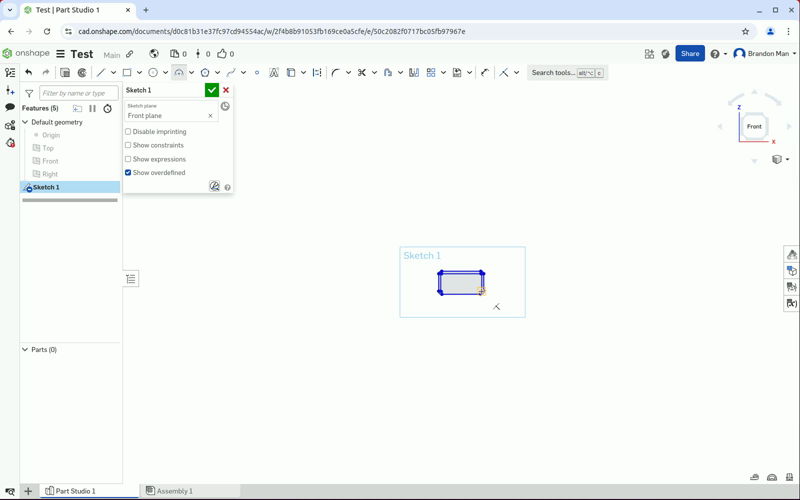
key_down(shift)
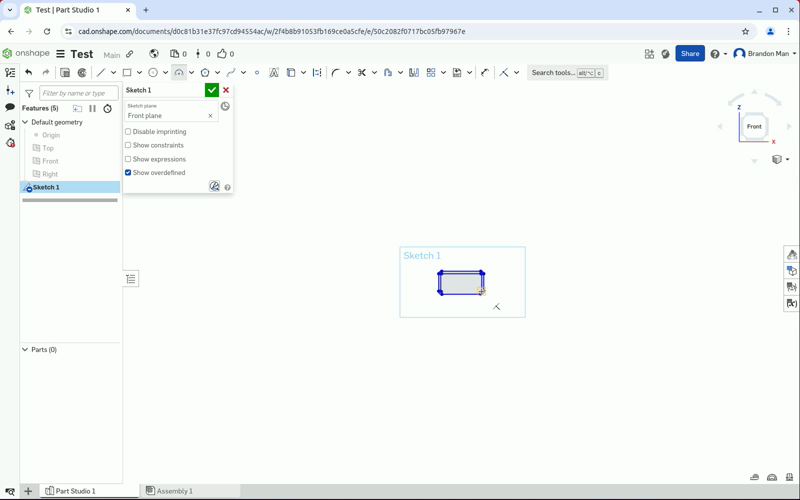
mouse_move(480, 291)
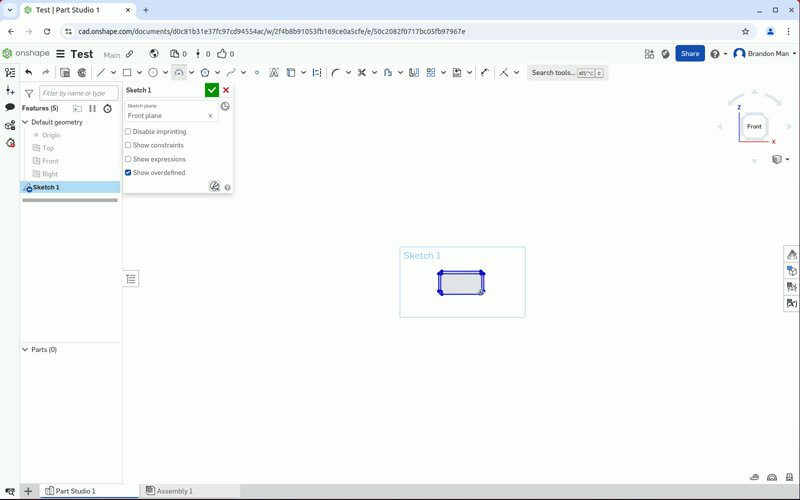
scroll(6)
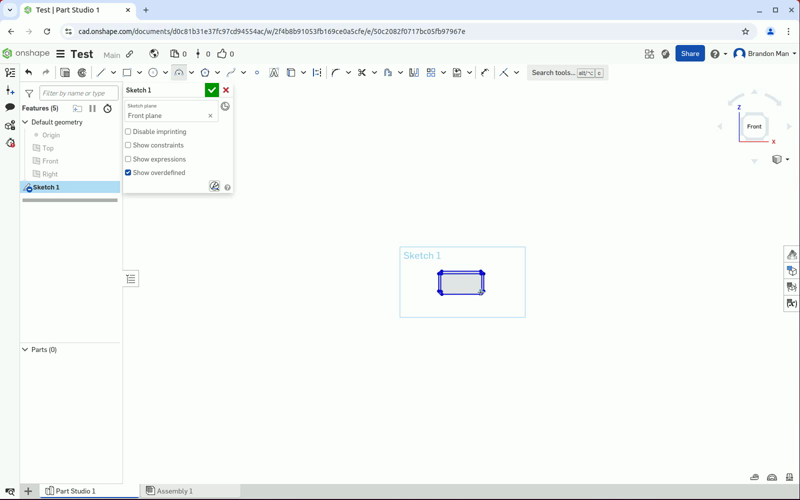
scroll(6)
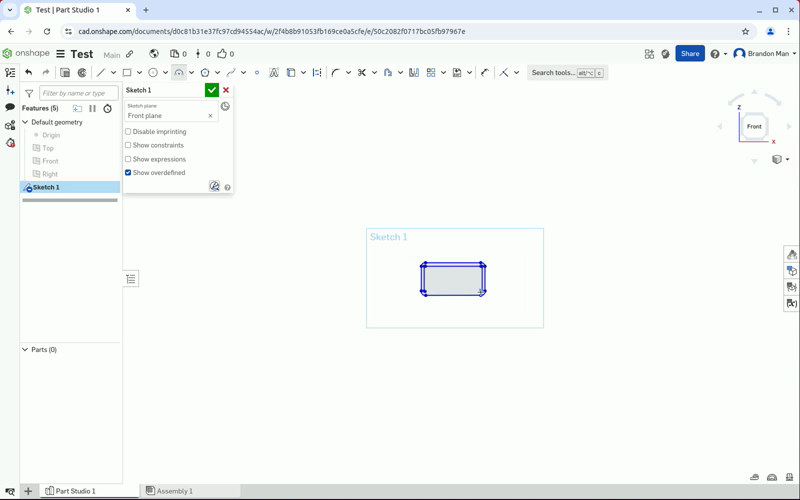
scroll(6)
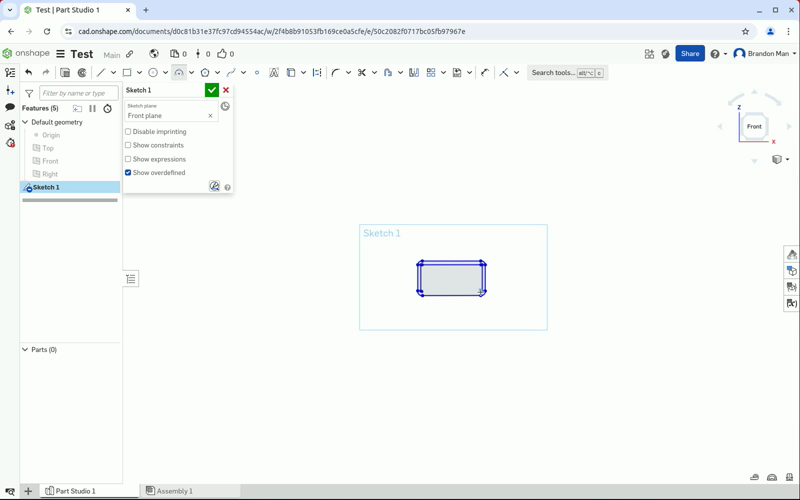
scroll(6)
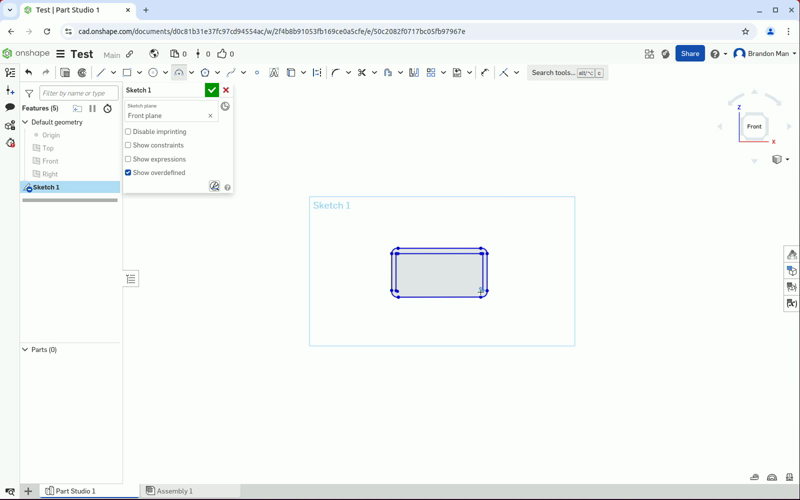
scroll(6)
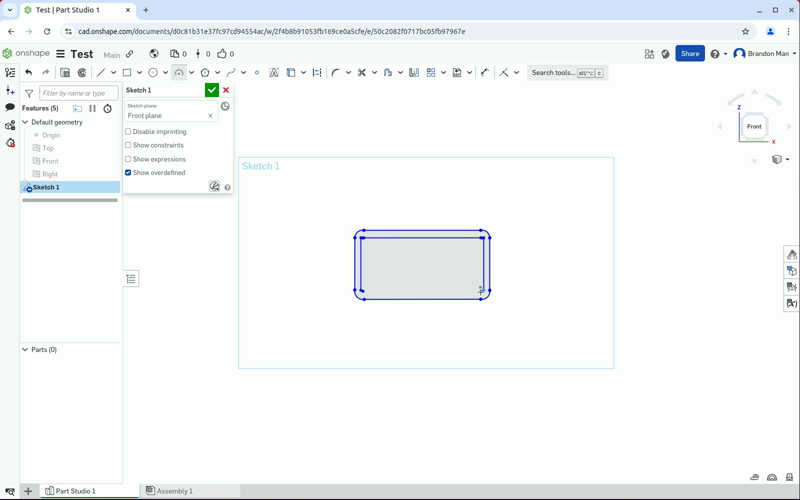
scroll(6)
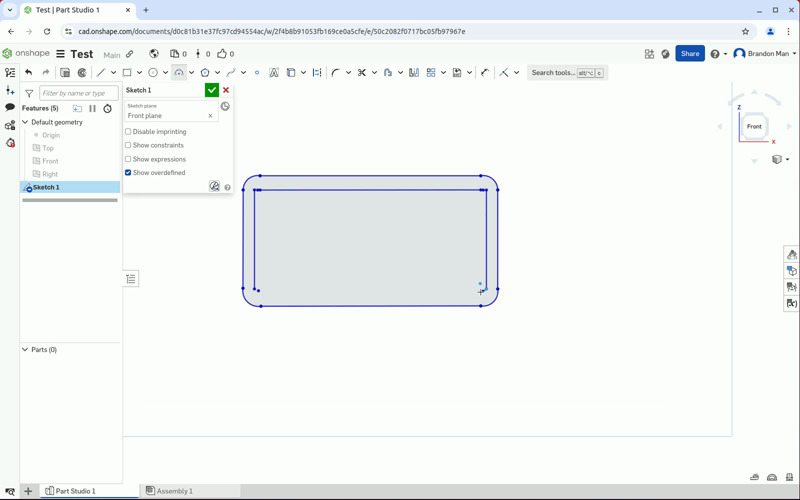
scroll(6)
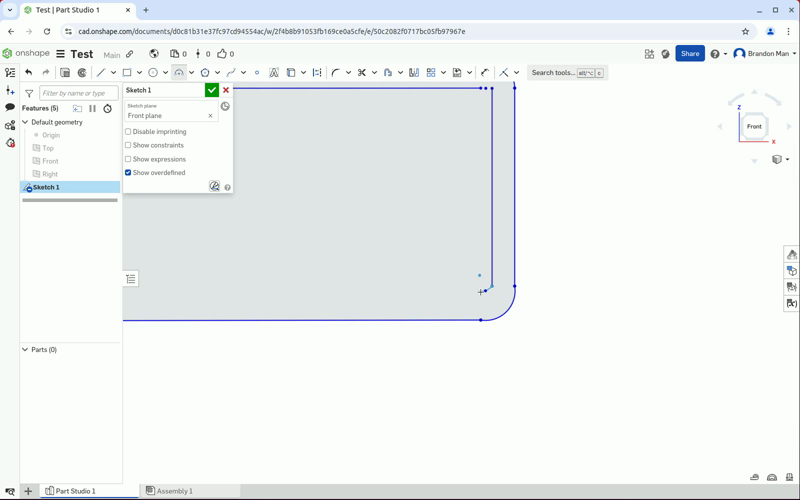
click(480, 291)
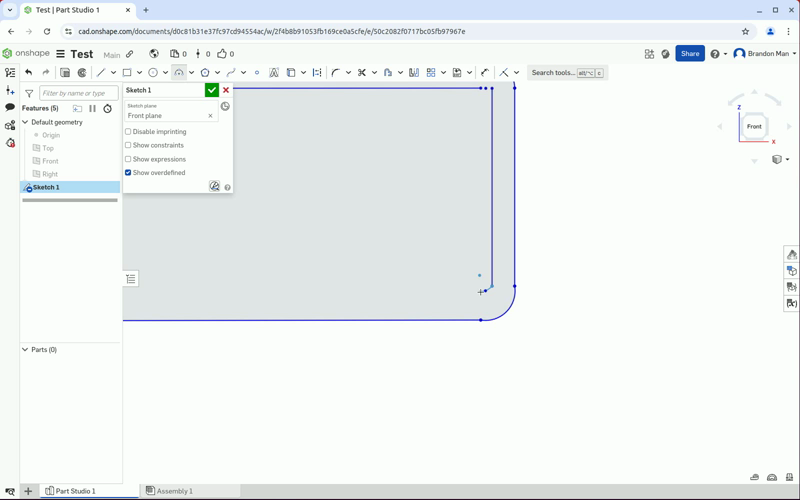
scroll(-6)
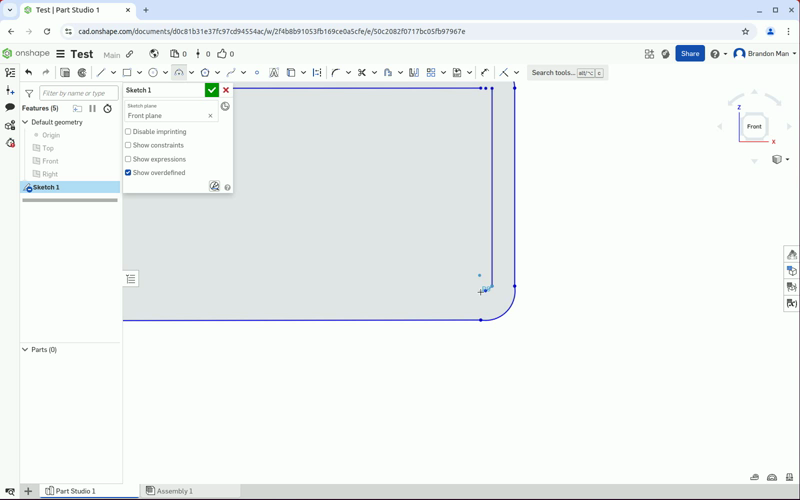
scroll(-6)
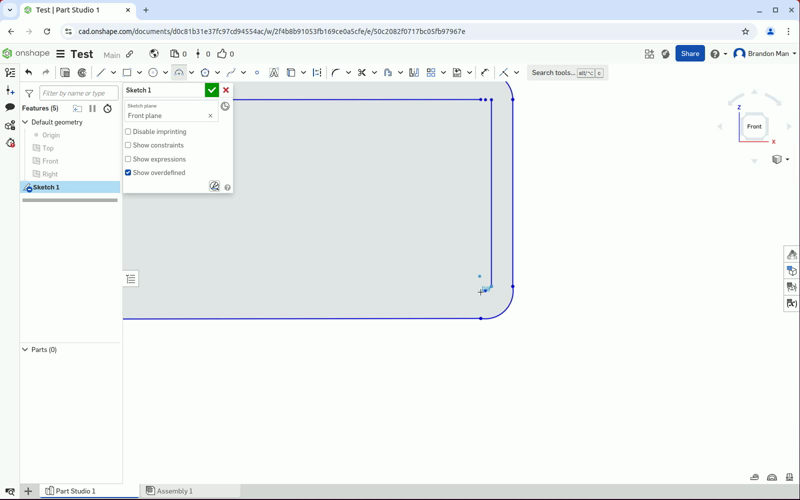
scroll(-6)
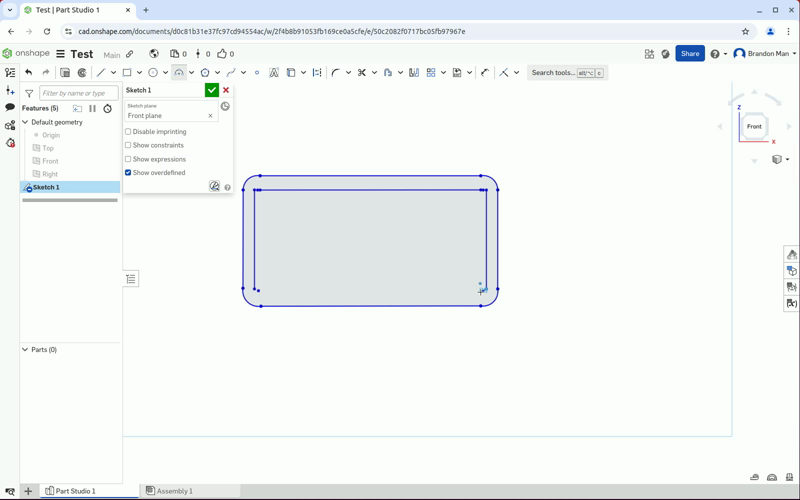
scroll(-6)
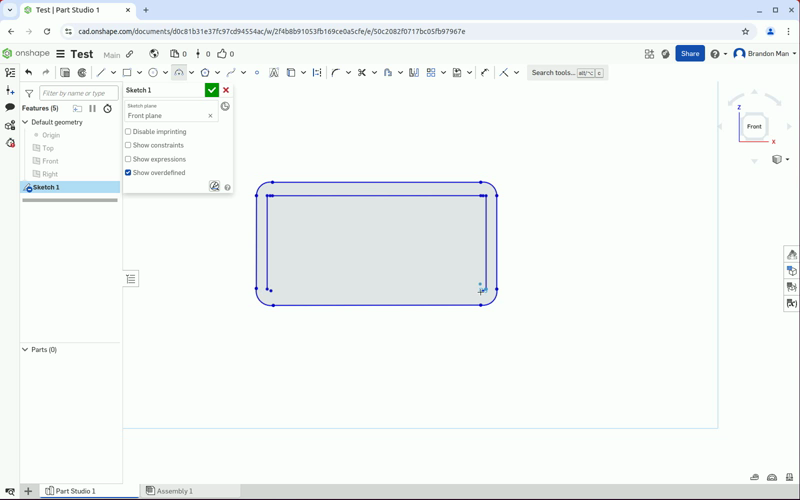
scroll(-6)
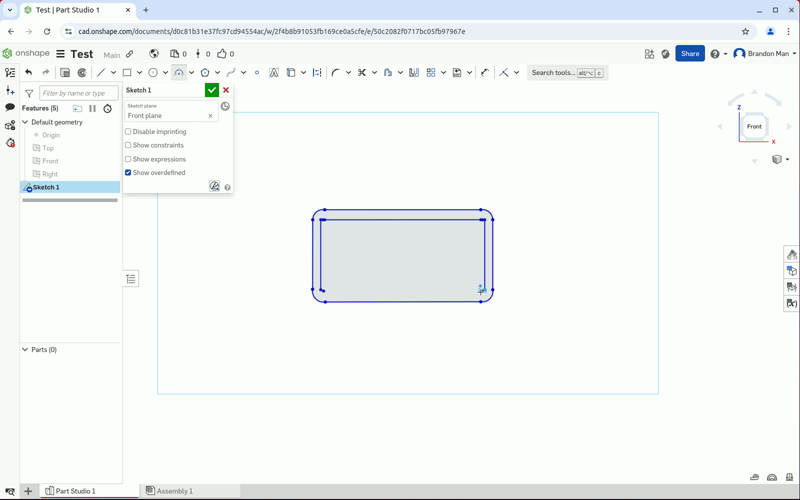
scroll(-6)
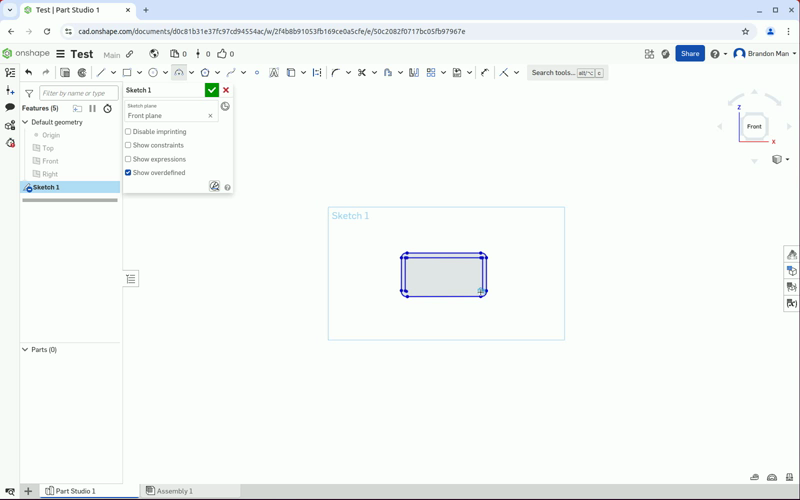
scroll(-6)
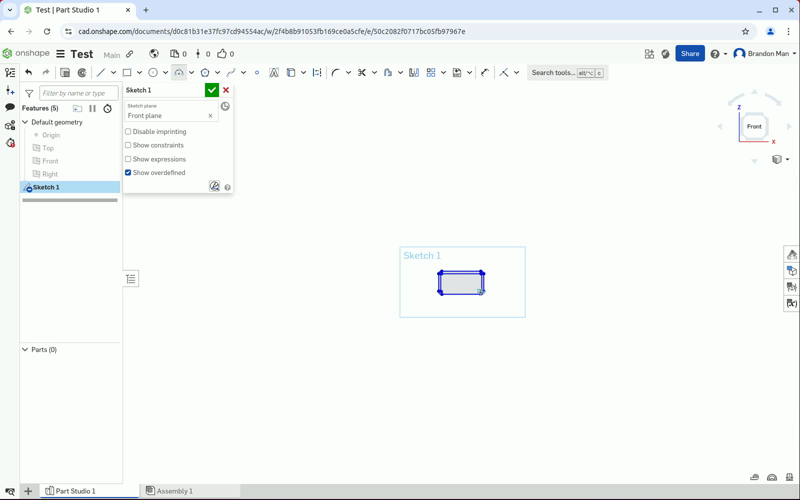
mouse_move(481, 291)
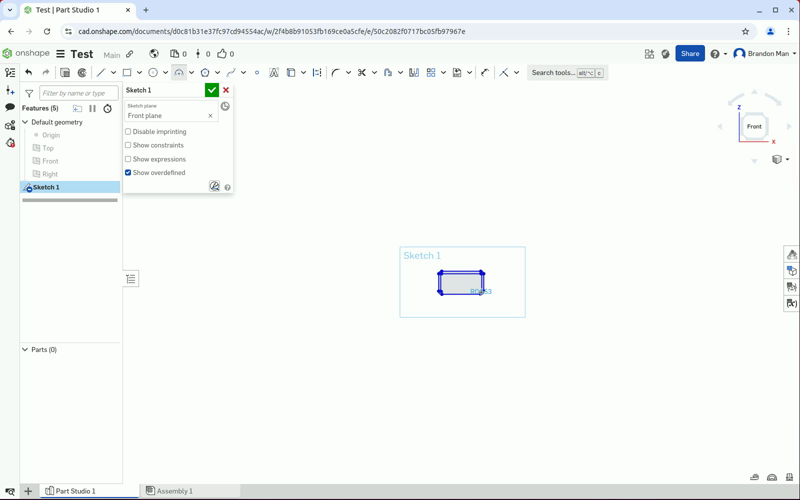
scroll(6)
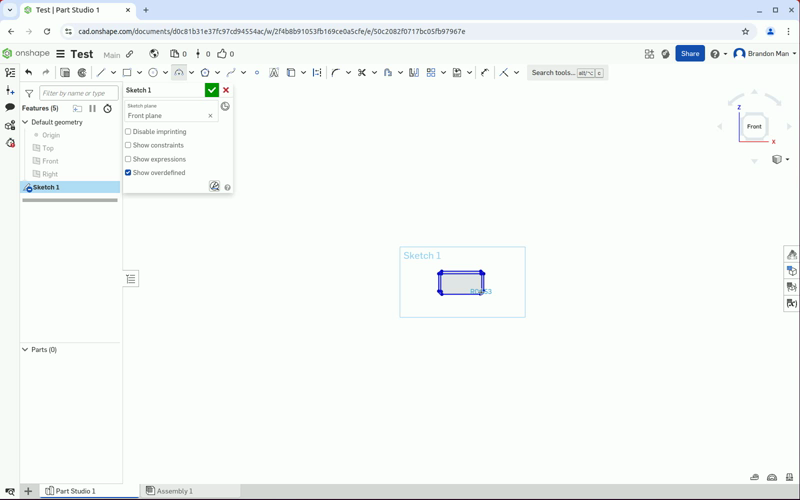
scroll(6)
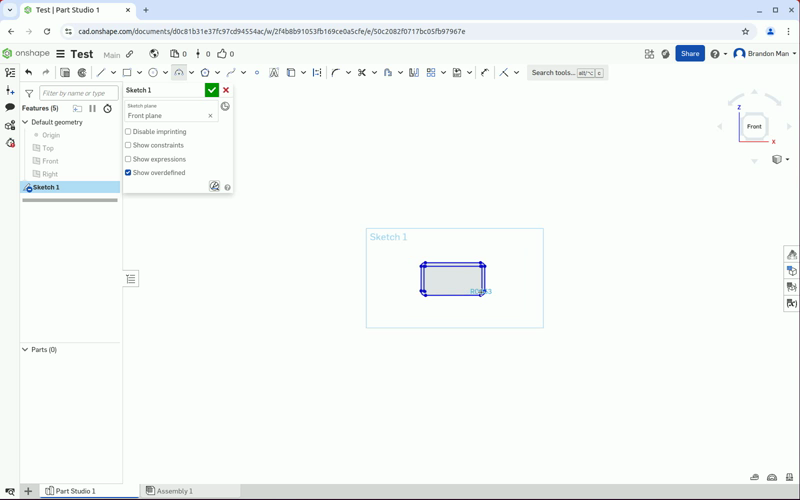
scroll(6)
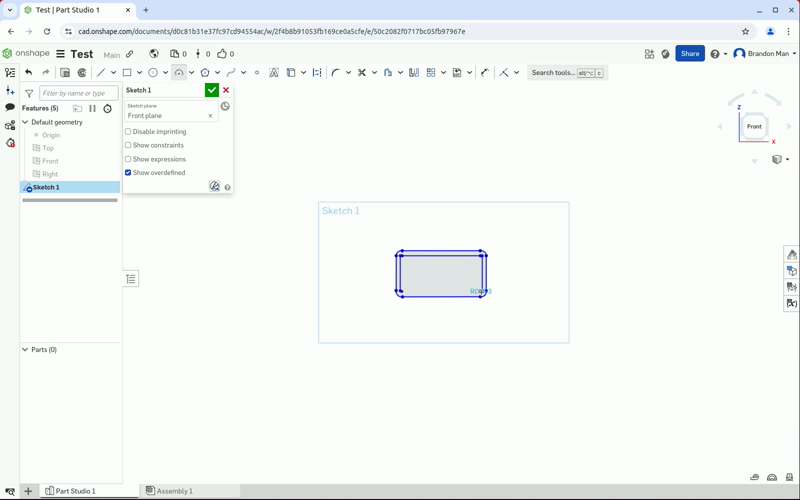
scroll(6)
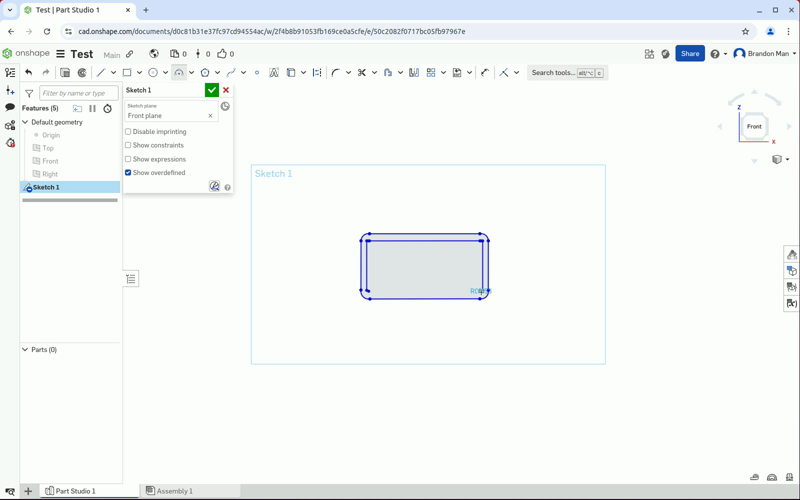
scroll(6)
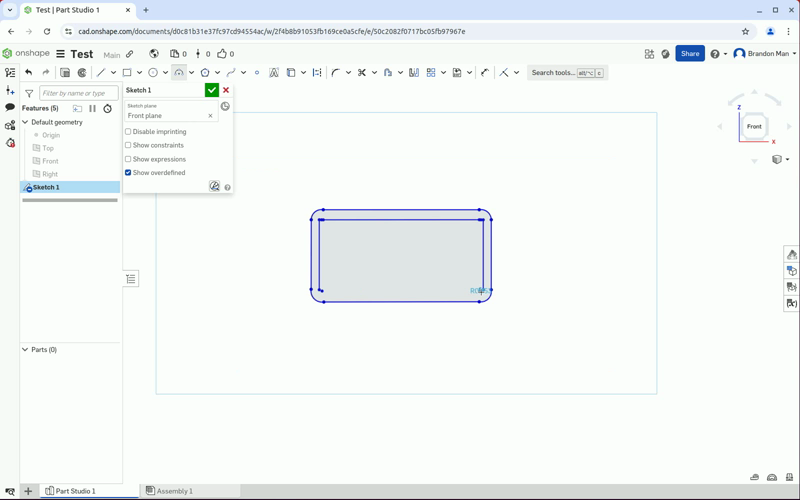
scroll(6)
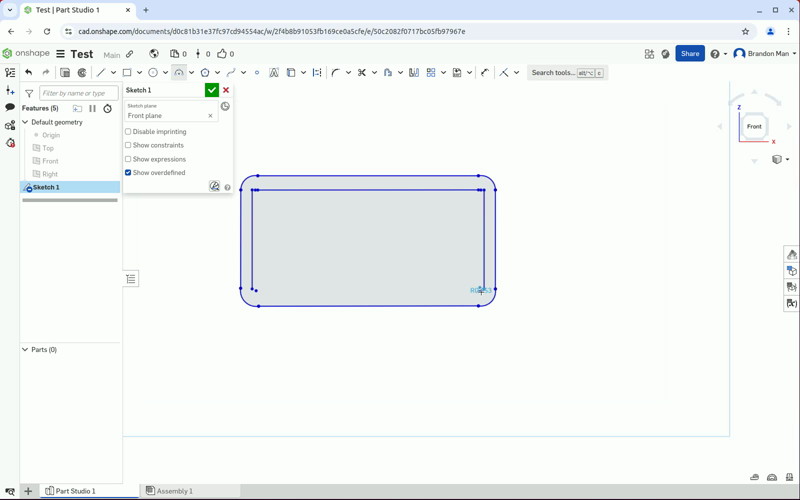
scroll(6)
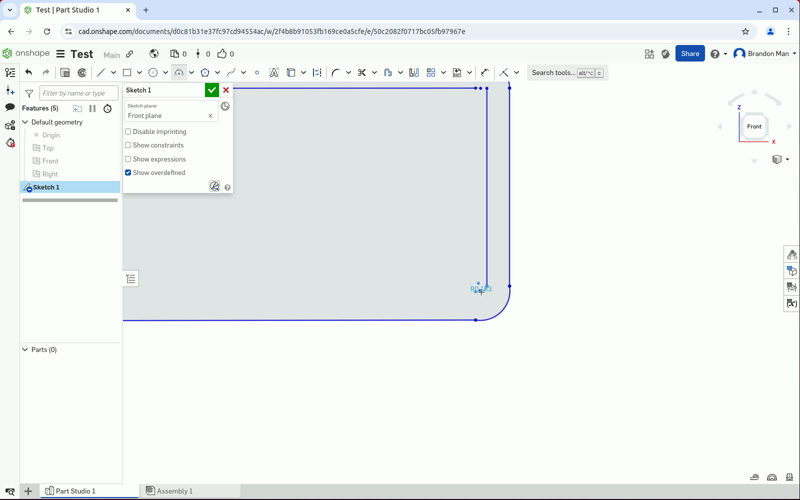
click(481, 291)
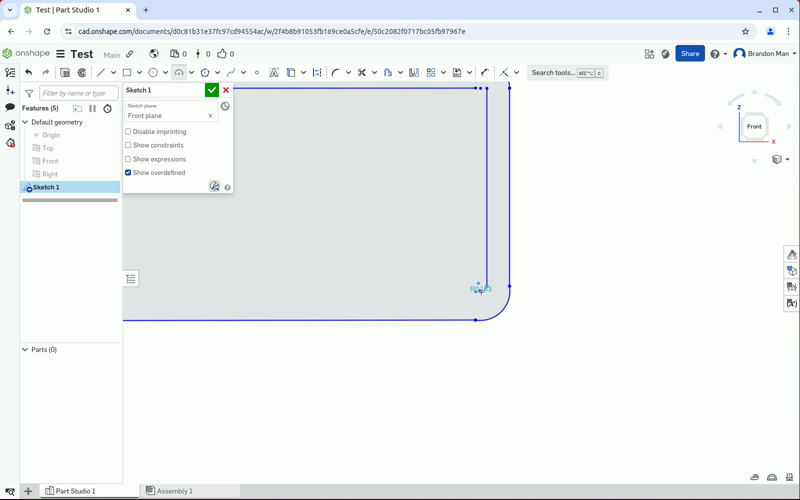
scroll(-6)
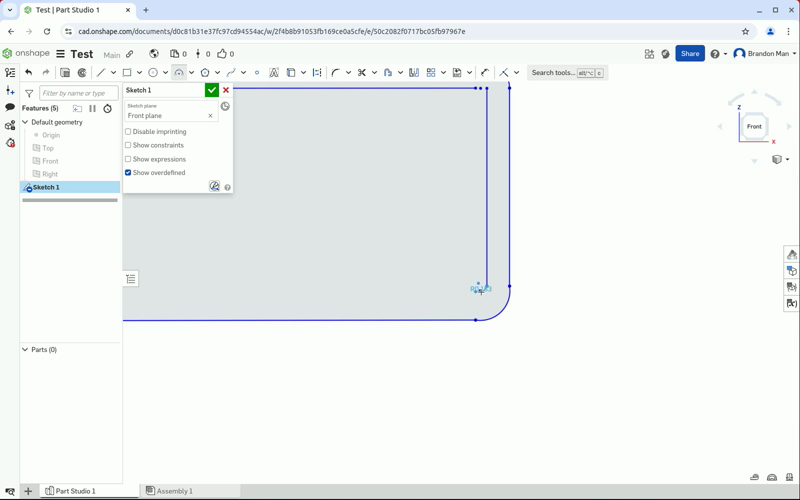
scroll(-6)
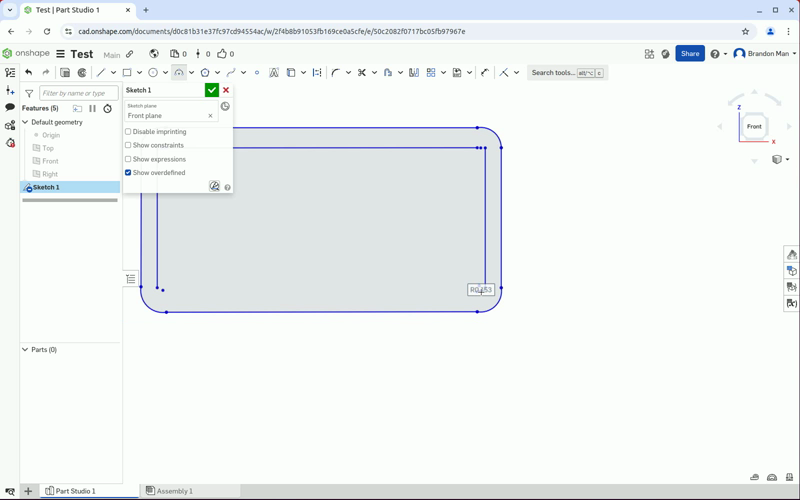
scroll(-6)
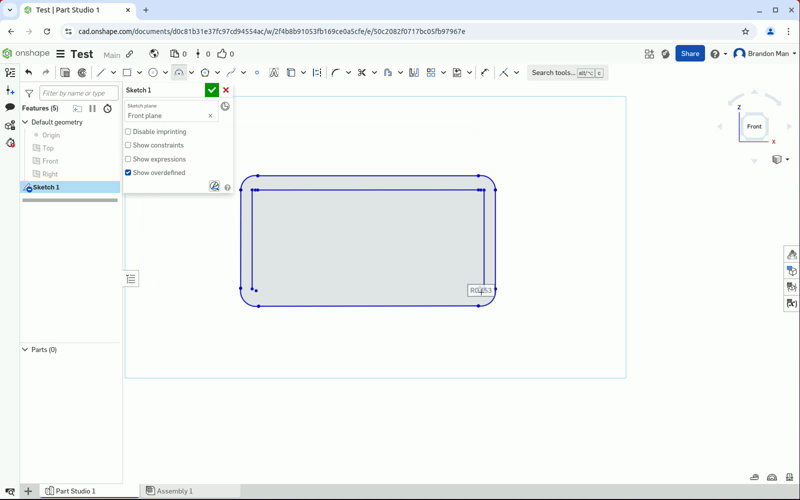
scroll(-6)
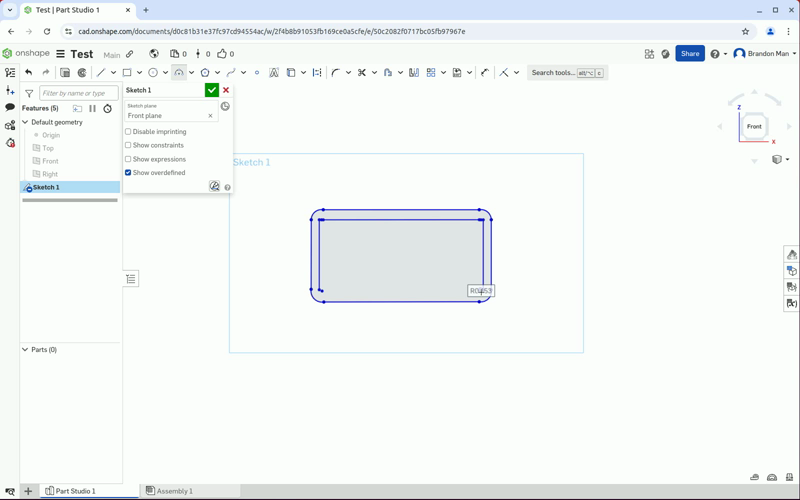
scroll(-6)
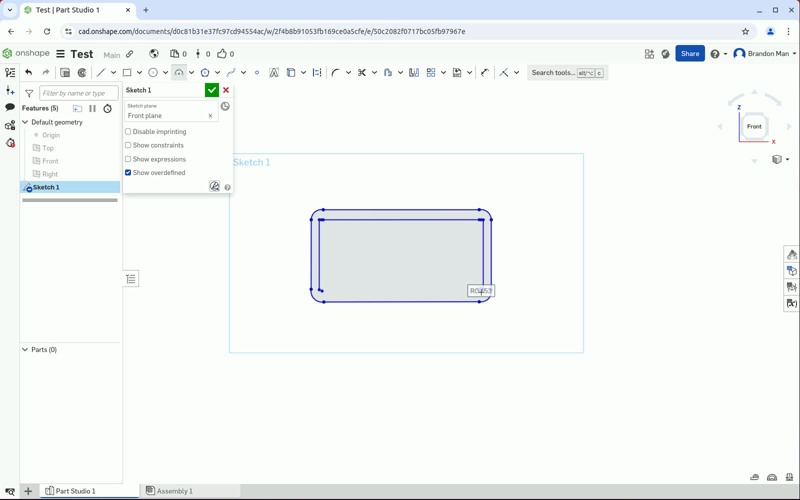
scroll(-6)
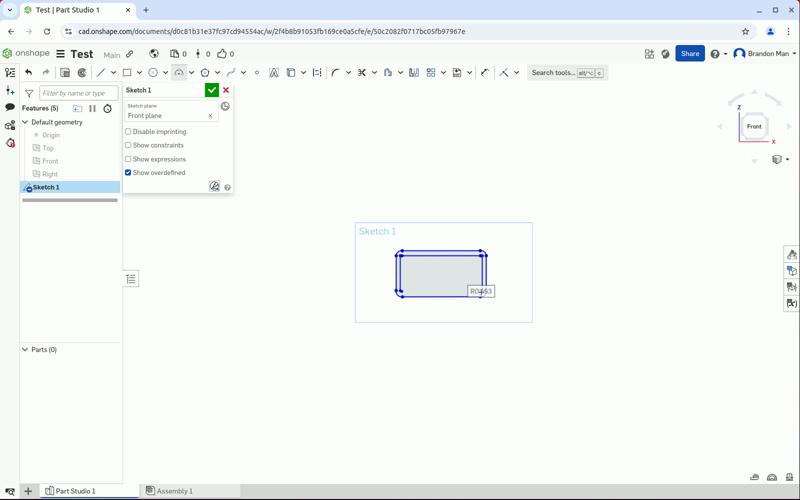
scroll(-6)
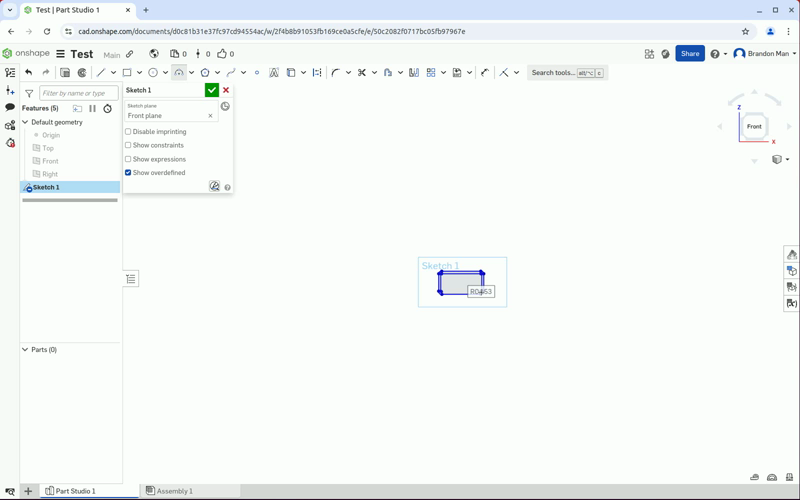
key_up(shift)
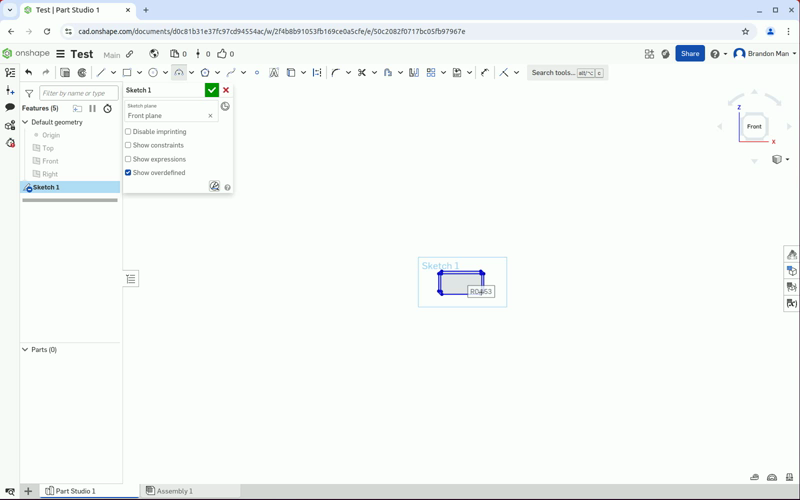
key(esc)
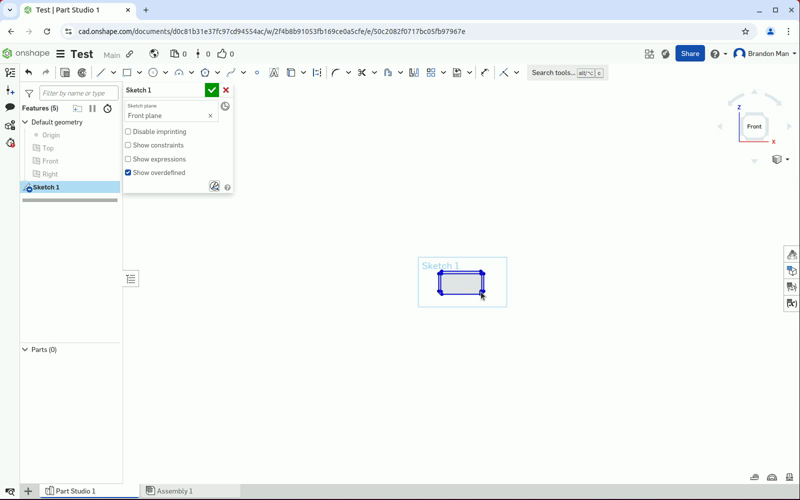
key(l)
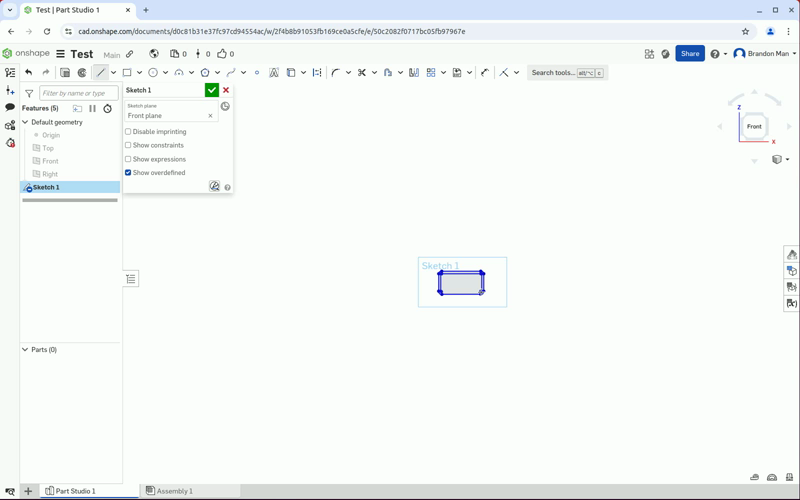
mouse_move(480, 291)
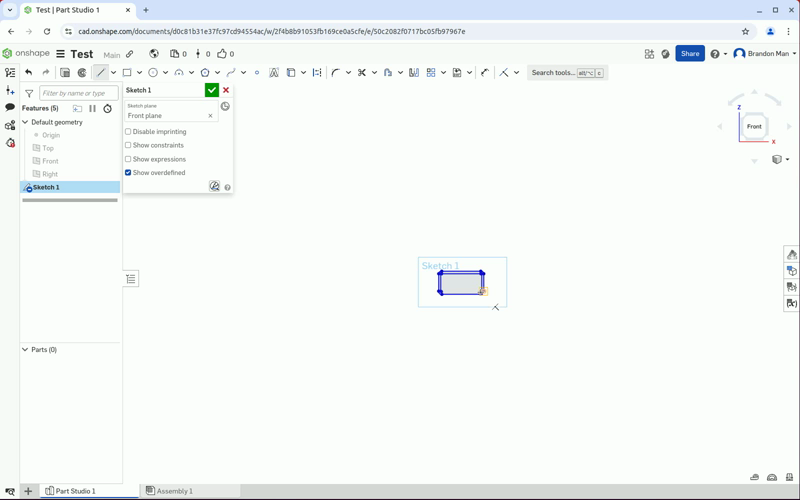
scroll(6)
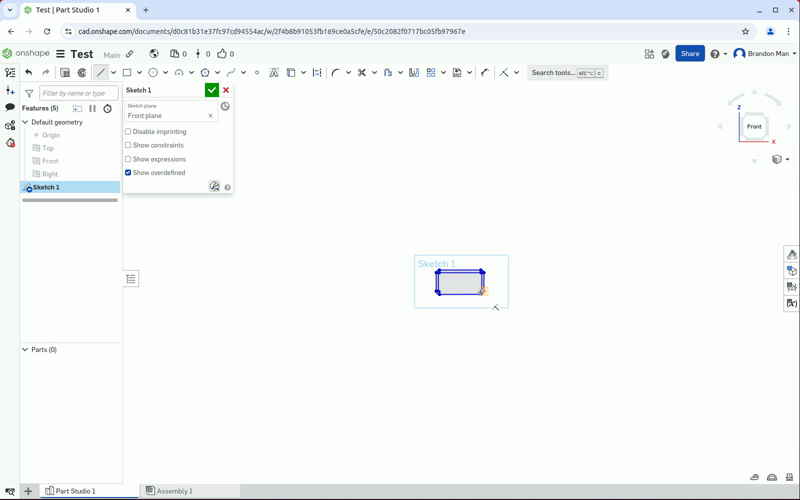
scroll(6)
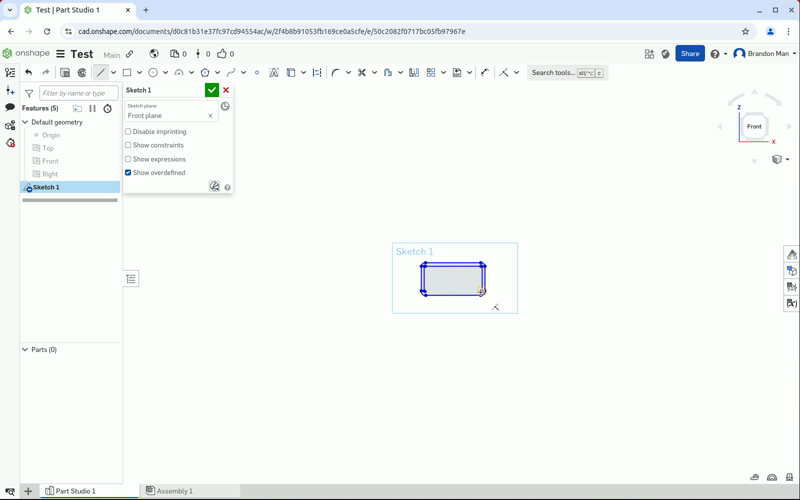
scroll(6)
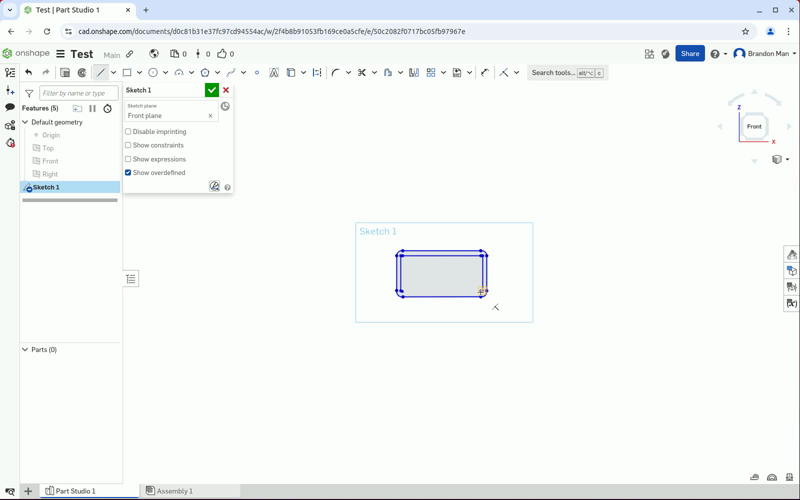
scroll(6)
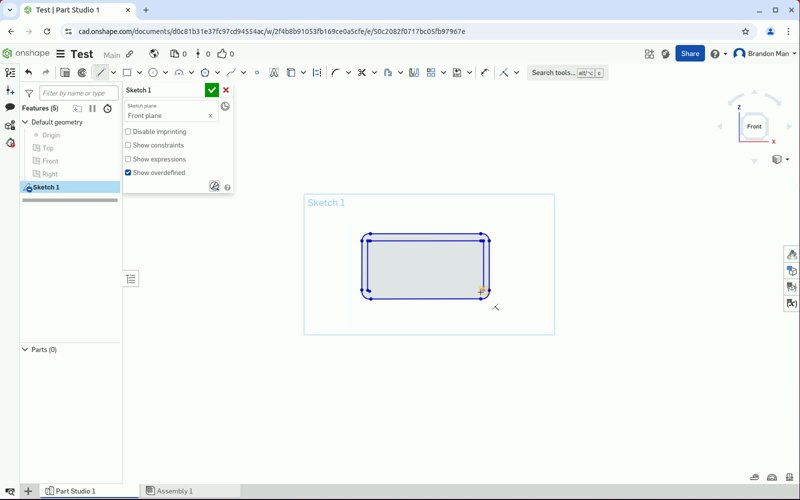
scroll(6)
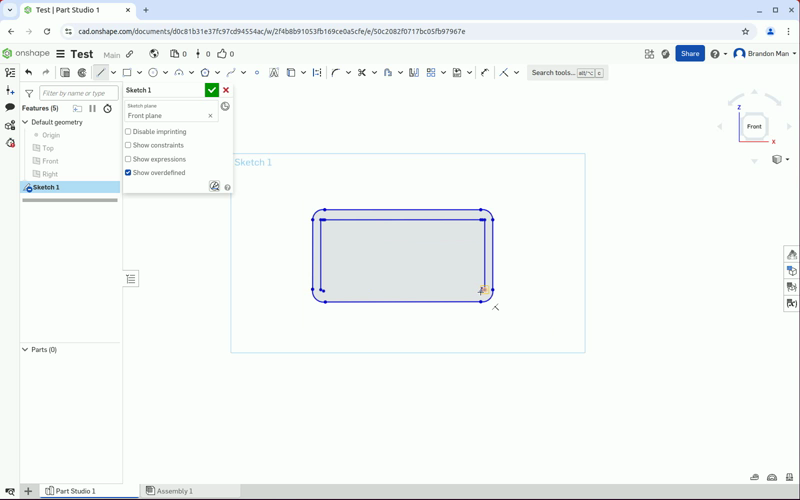
scroll(6)
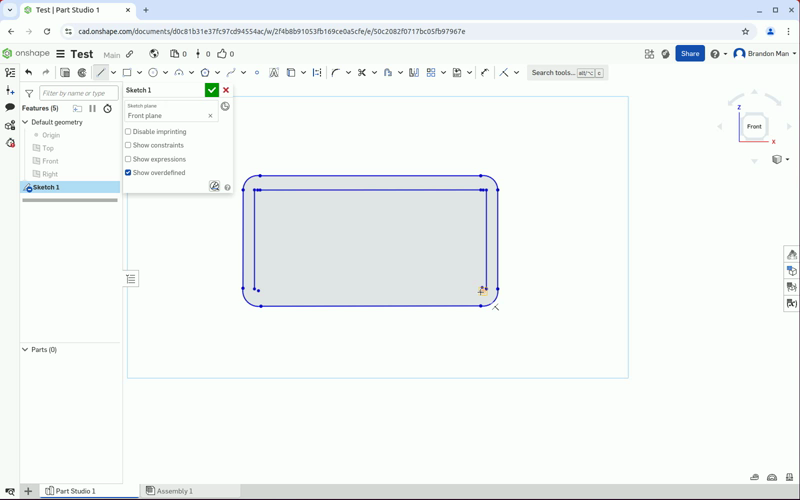
scroll(6)
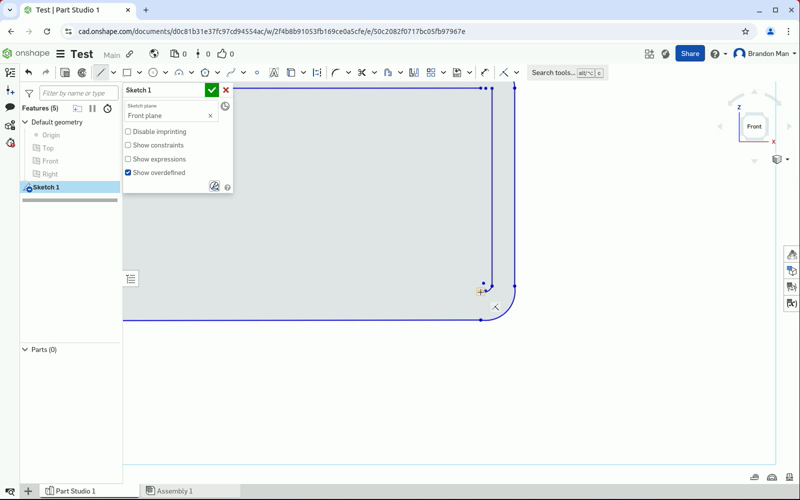
click(480, 291)
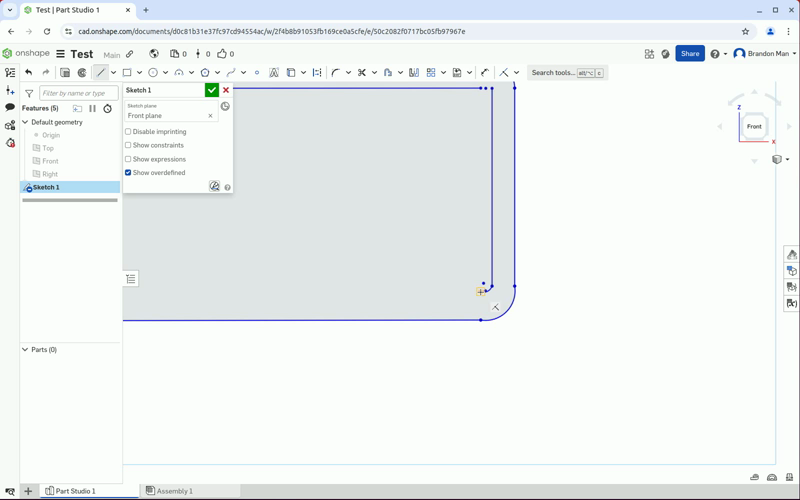
scroll(-6)
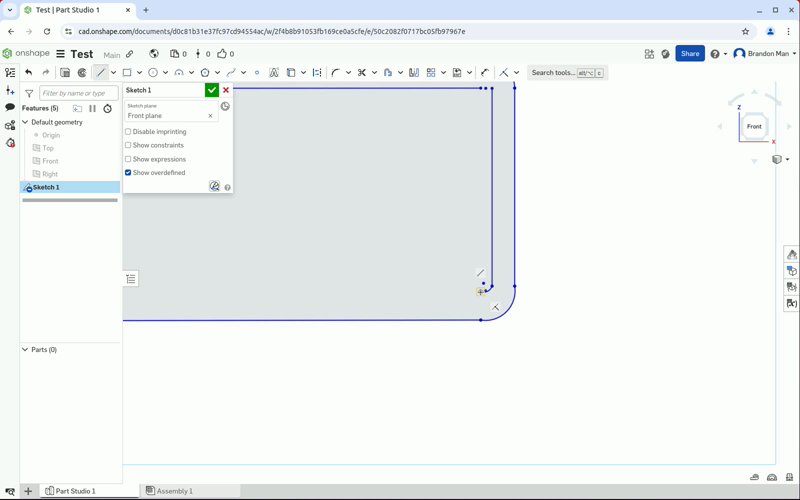
scroll(-6)
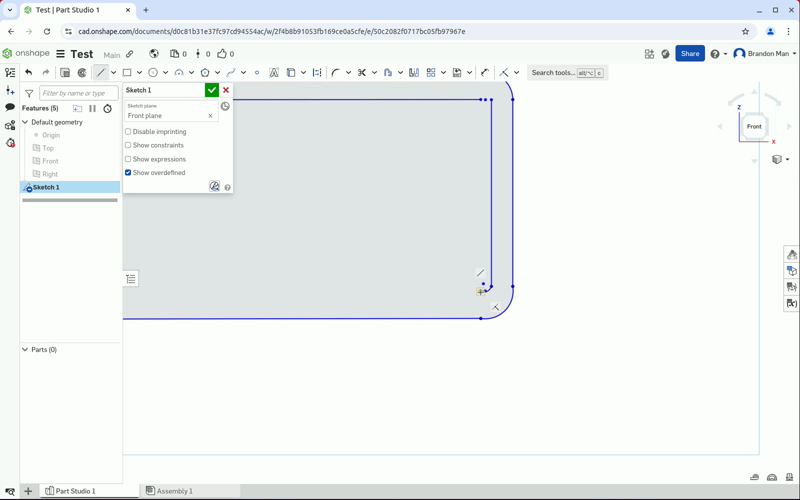
scroll(-6)
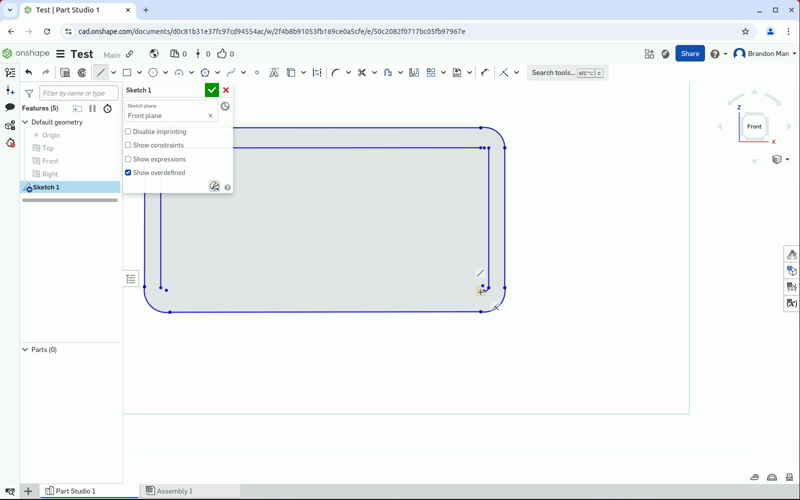
scroll(-6)
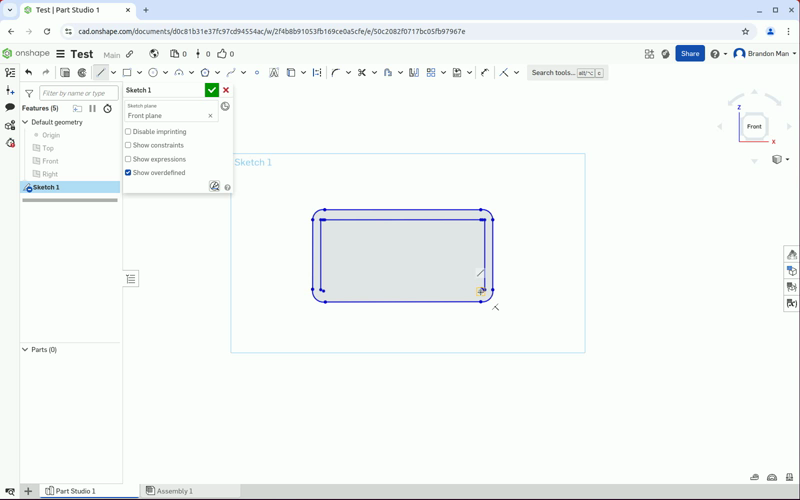
scroll(-6)
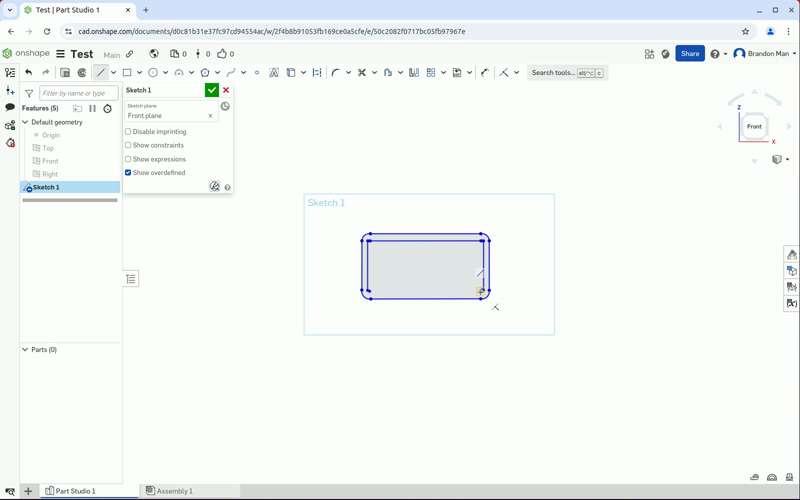
scroll(-6)
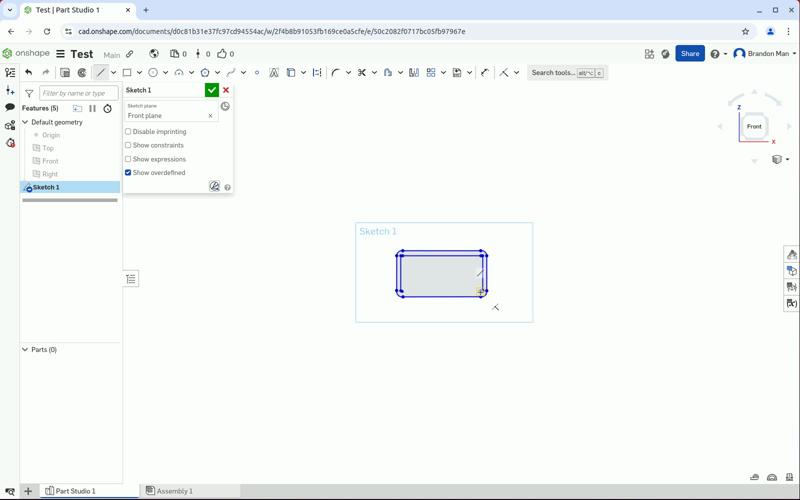
scroll(-6)
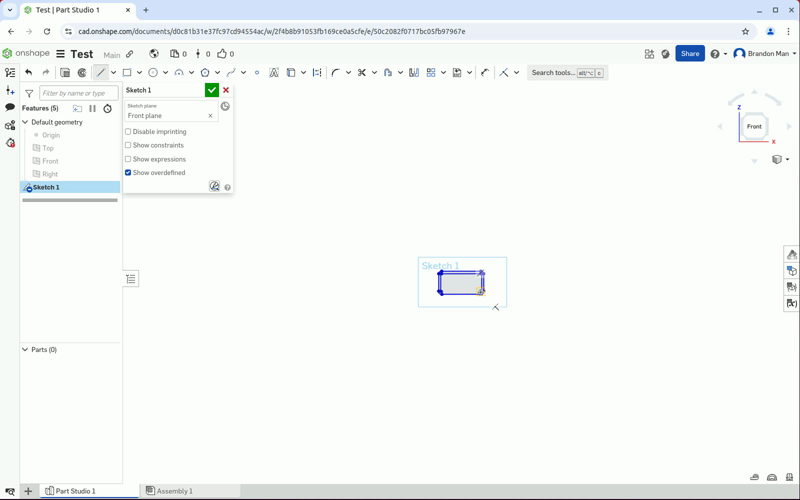
key_down(shift)
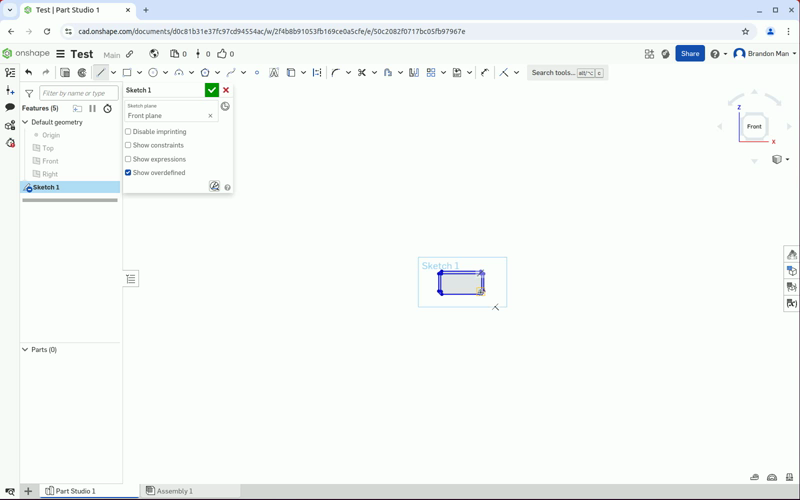
mouse_move(510, 291)
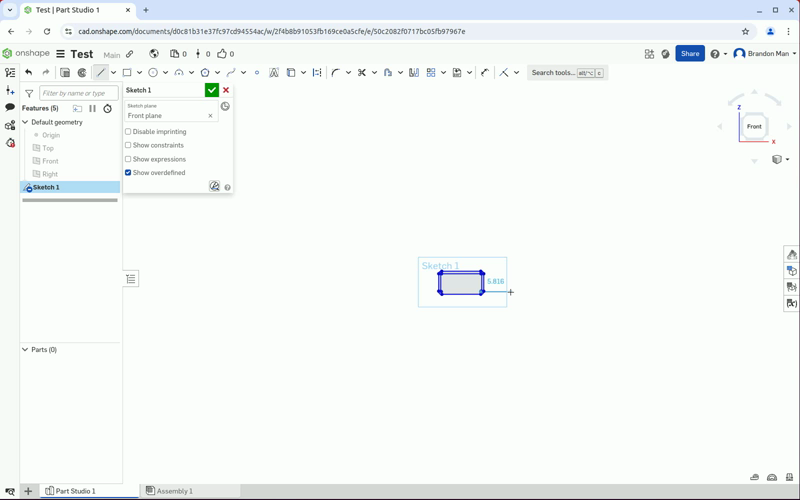
mouse_move(441, 291)
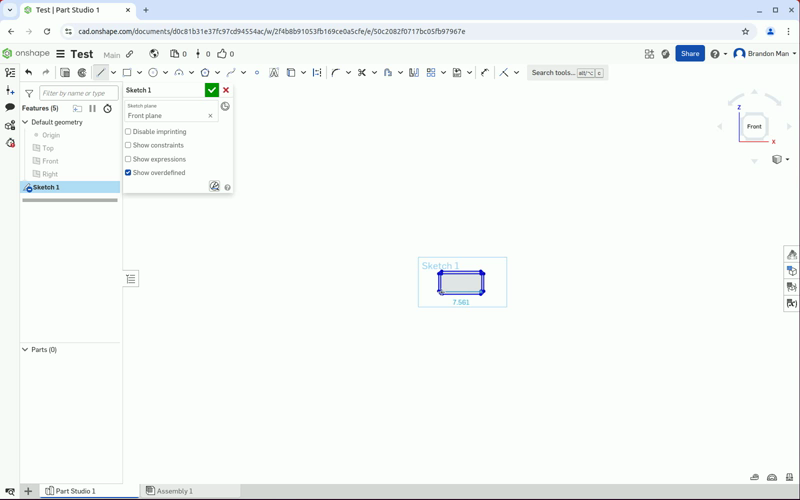
scroll(6)
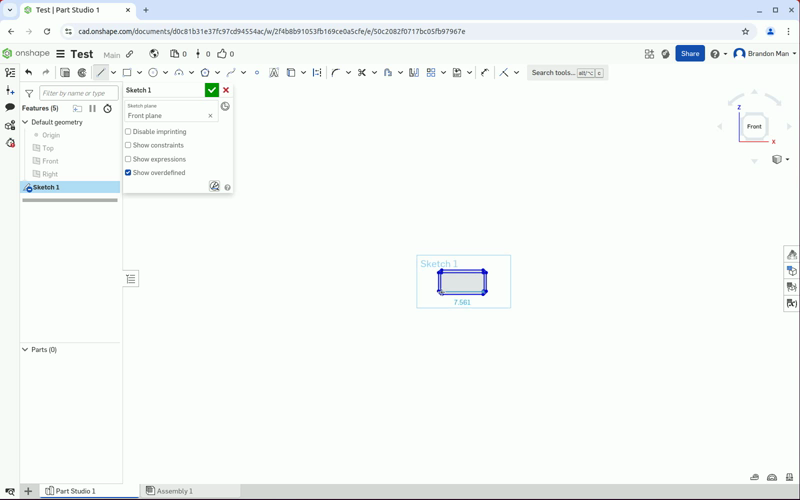
scroll(6)
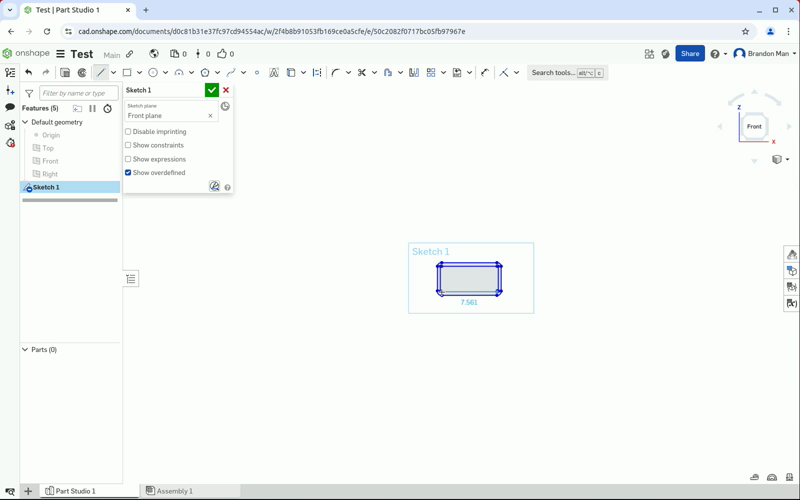
scroll(6)
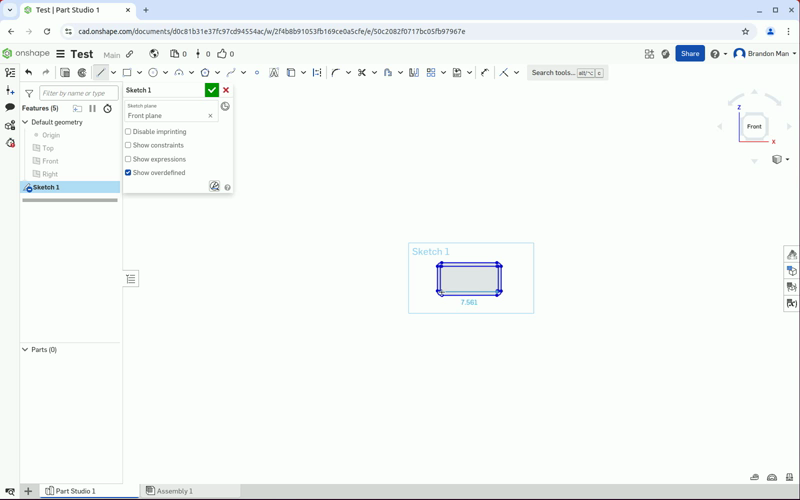
scroll(6)
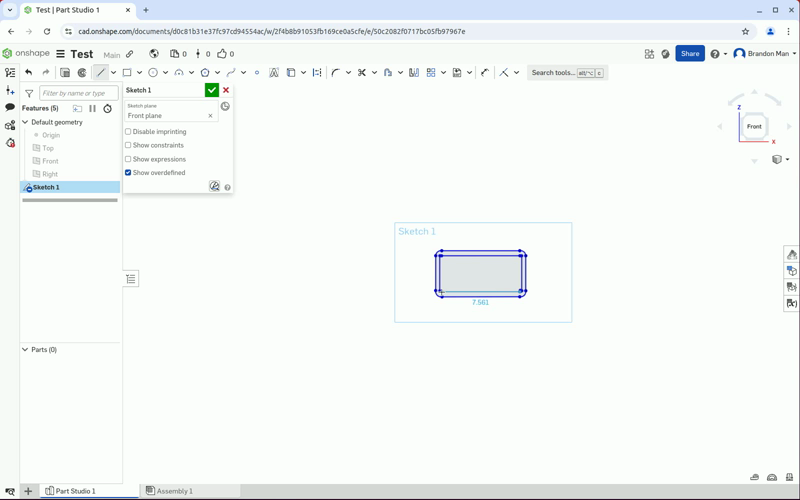
scroll(6)
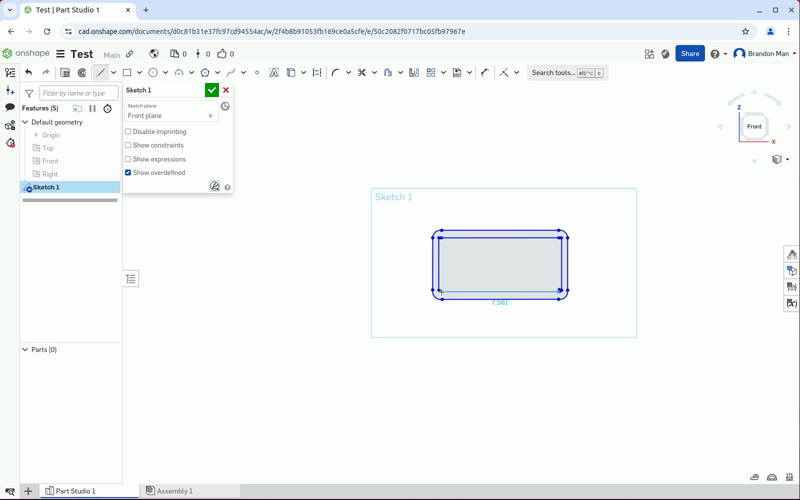
scroll(6)
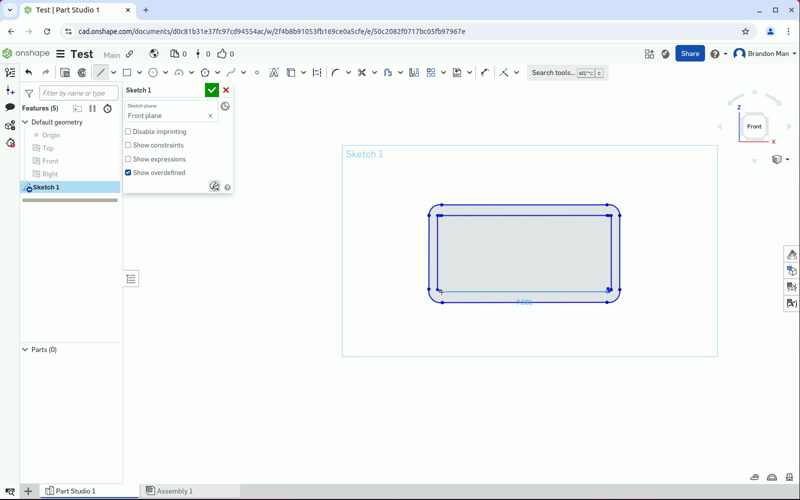
scroll(6)
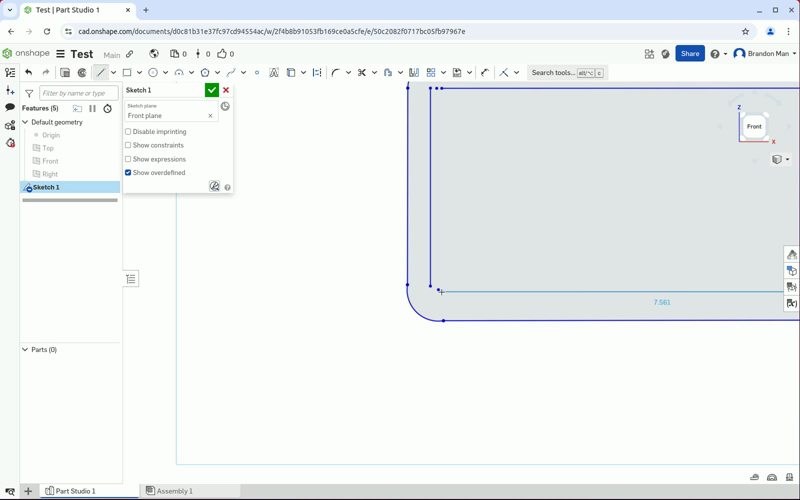
click(441, 291)
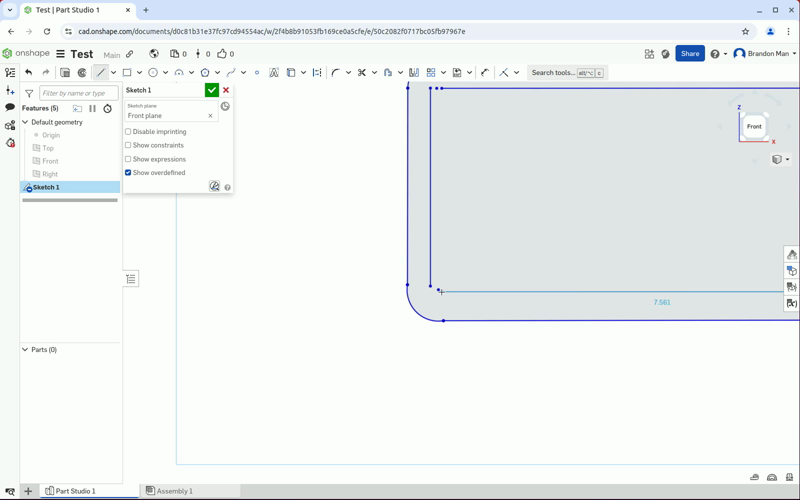
scroll(-6)
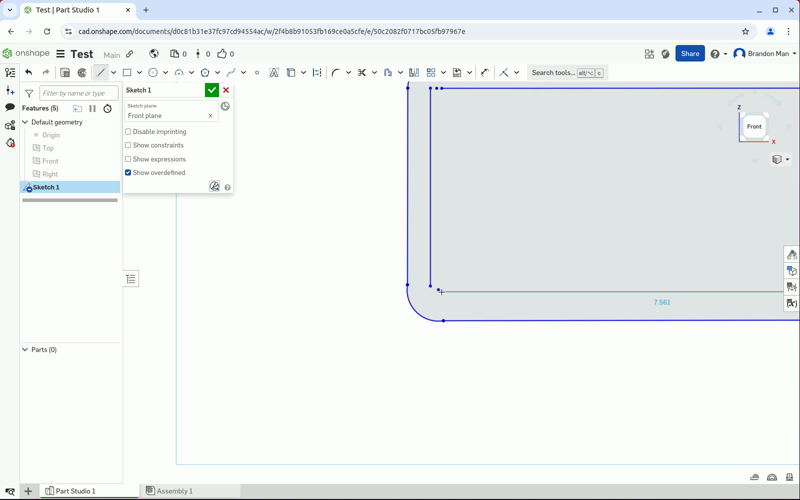
scroll(-6)
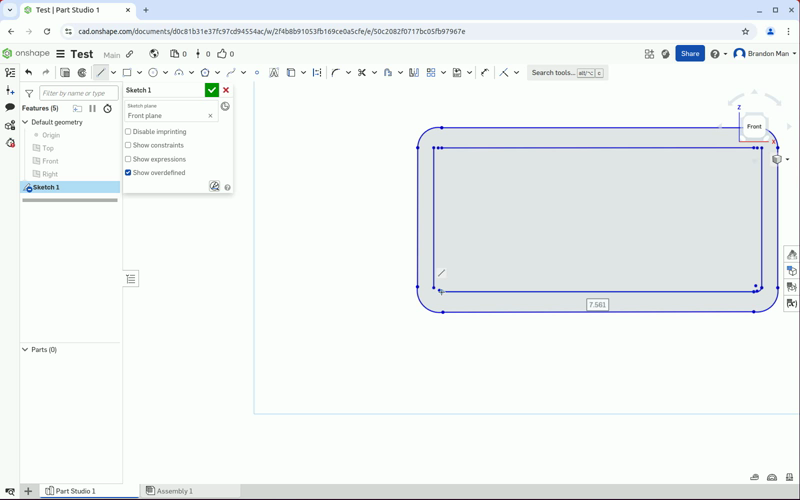
scroll(-6)
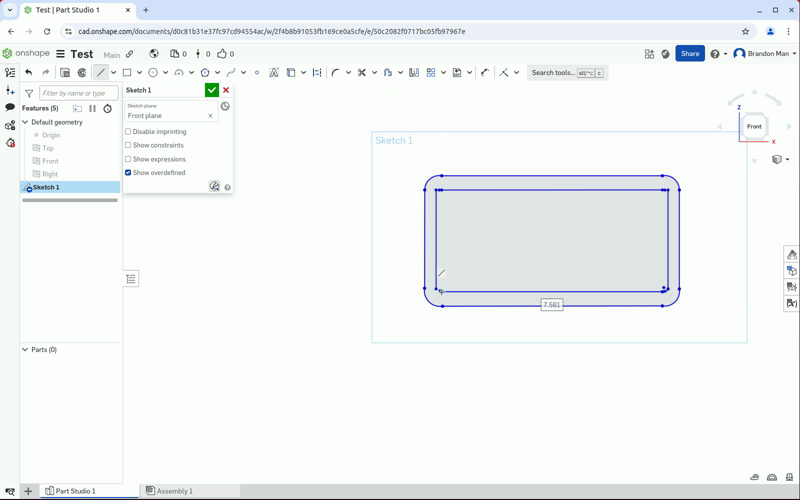
scroll(-6)
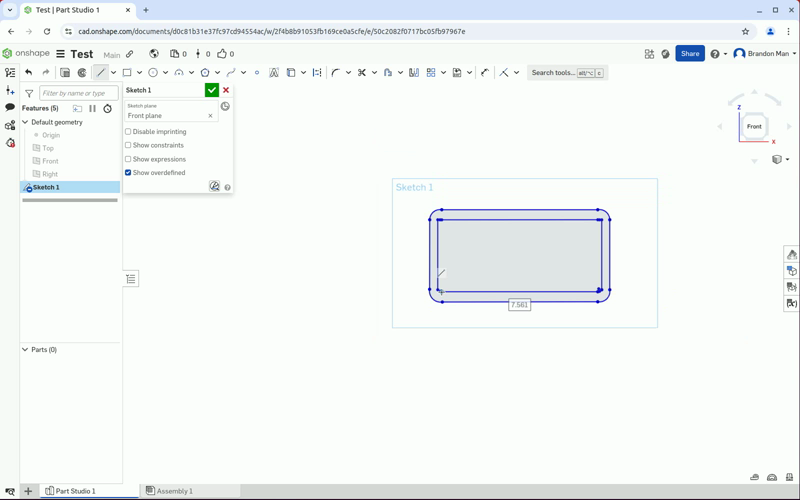
scroll(-6)
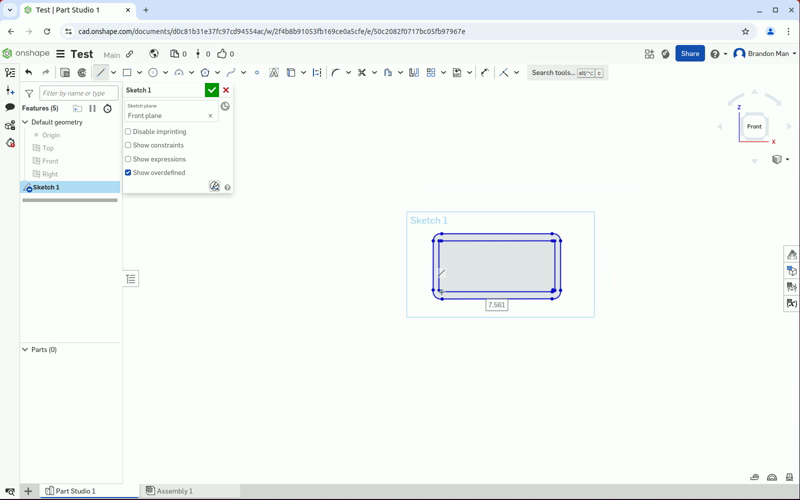
scroll(-6)
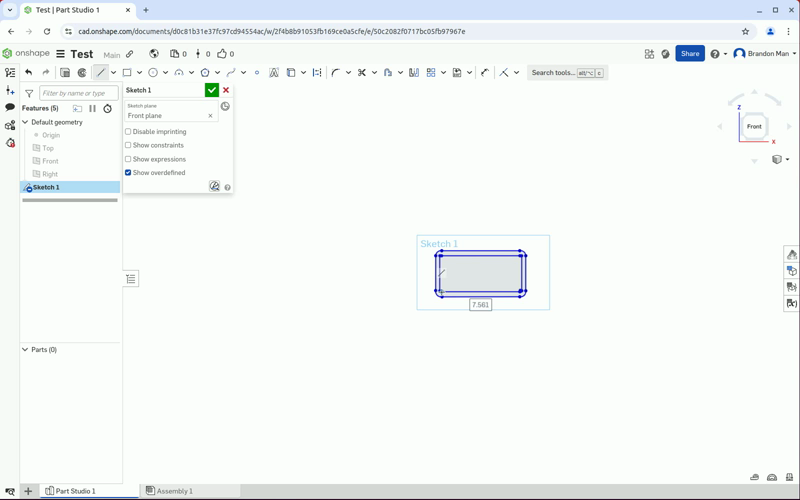
scroll(-6)
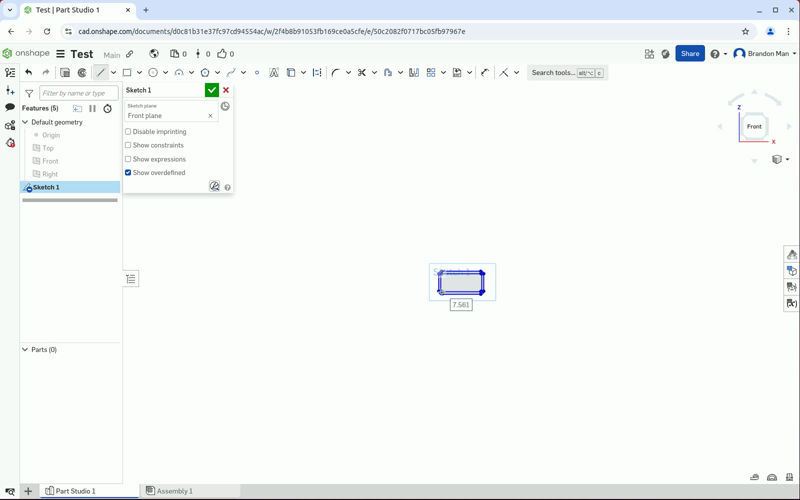
key_up(shift)
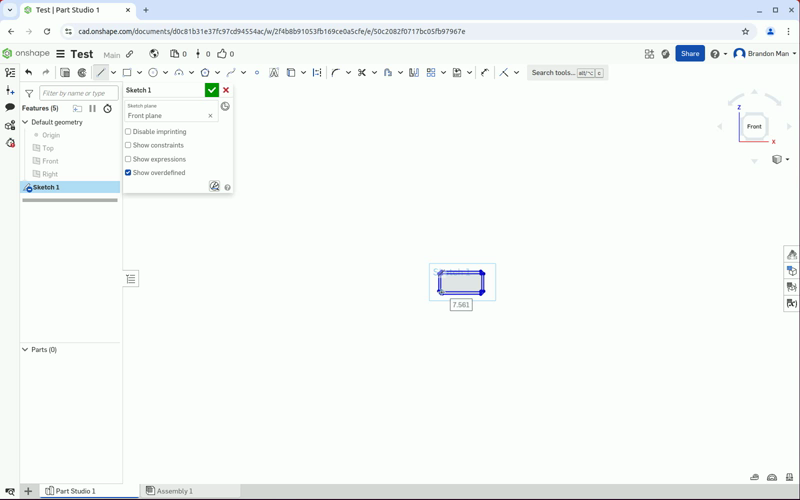
key(esc)
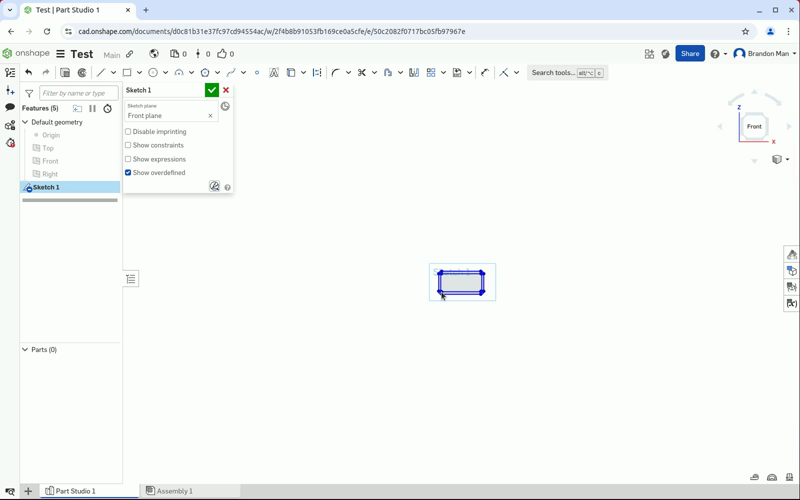
key(a)
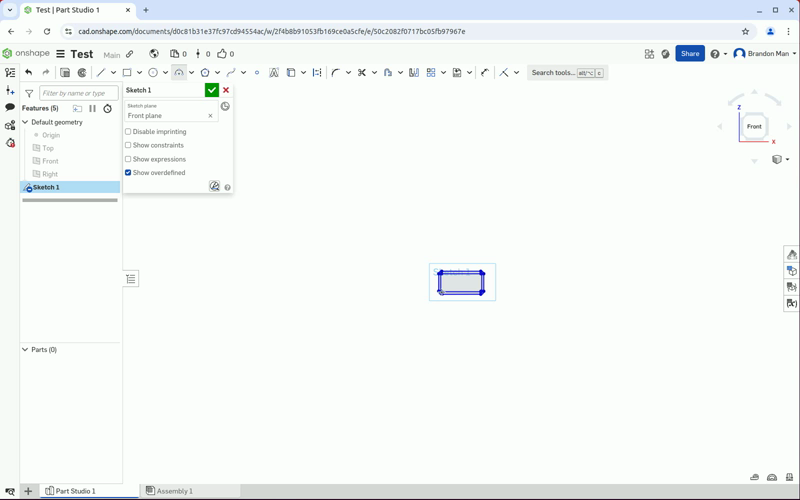
mouse_move(441, 291)
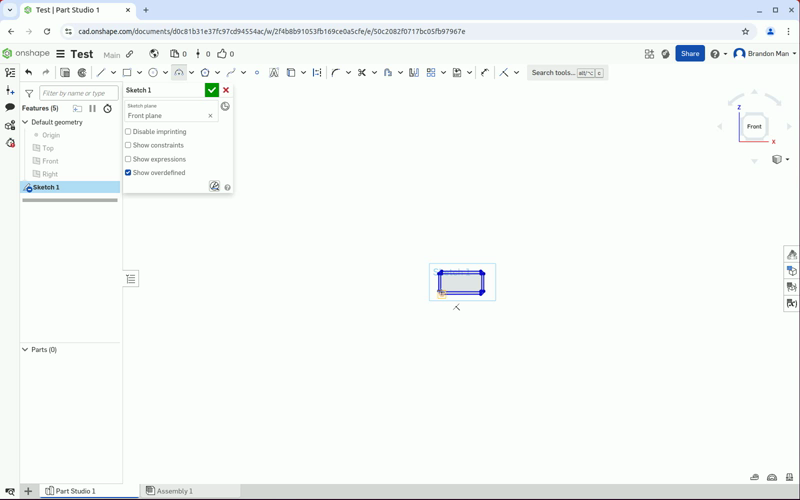
scroll(6)
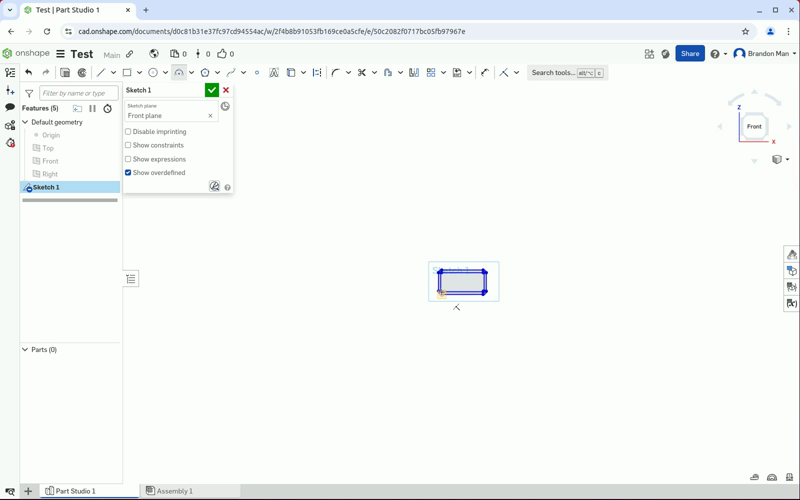
scroll(6)
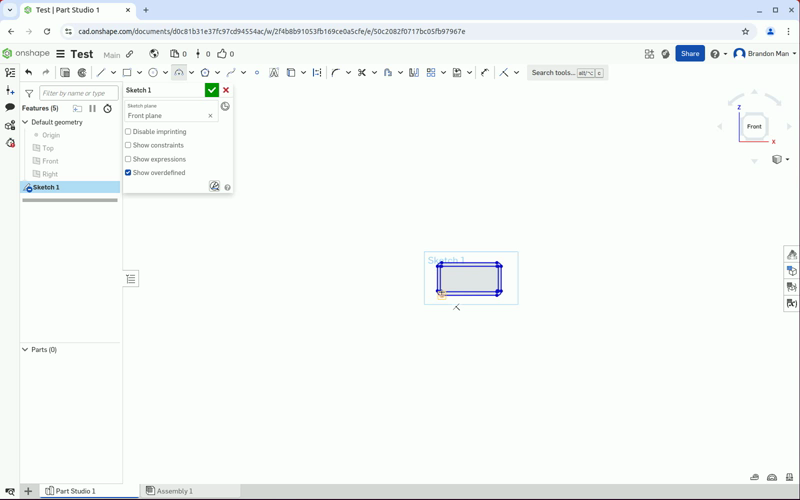
scroll(6)
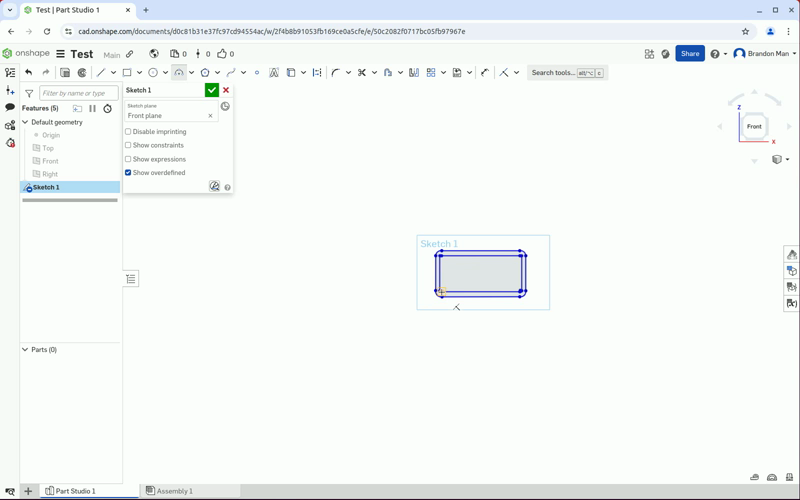
scroll(6)
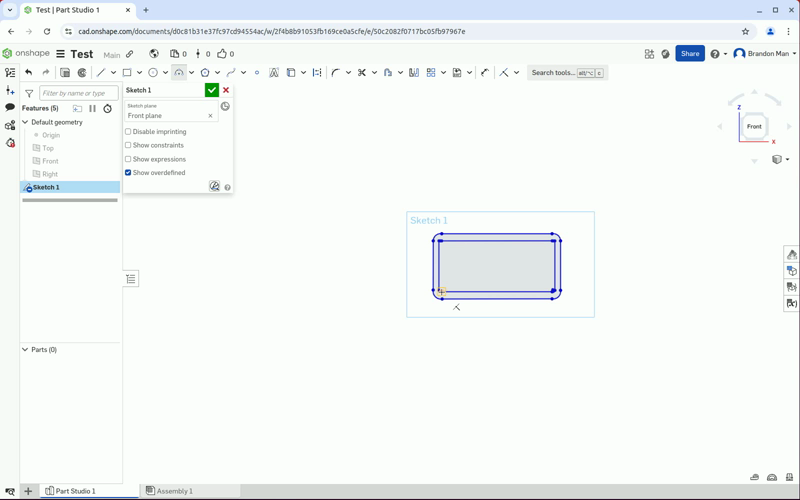
scroll(6)
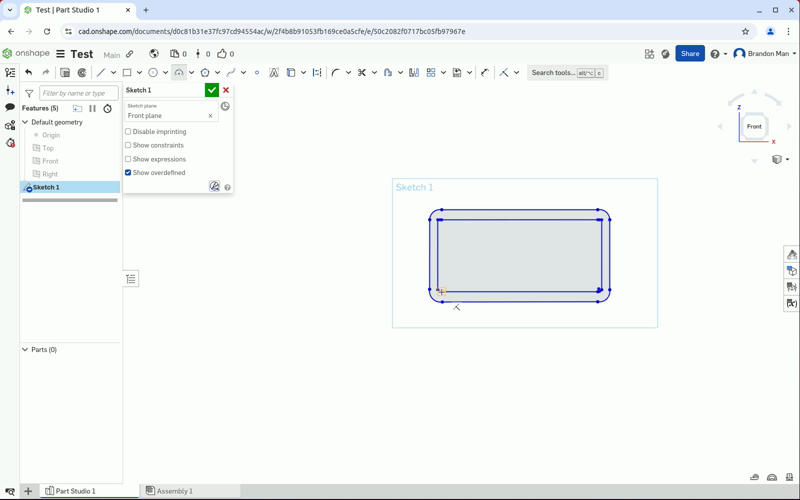
scroll(6)
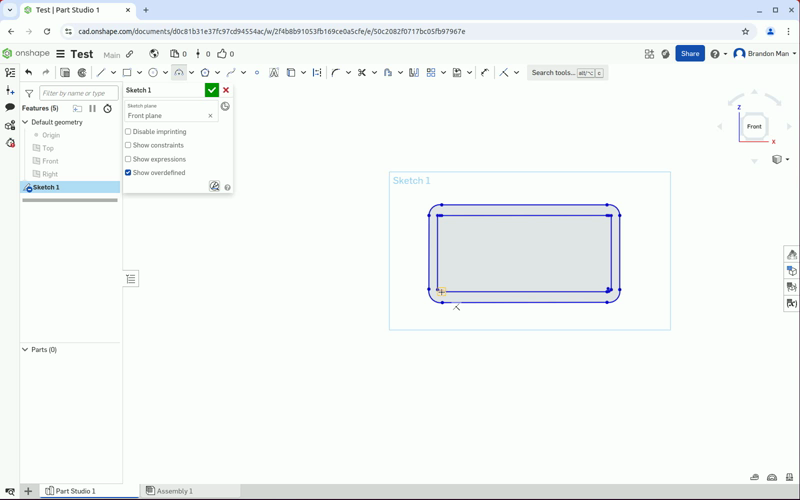
scroll(6)
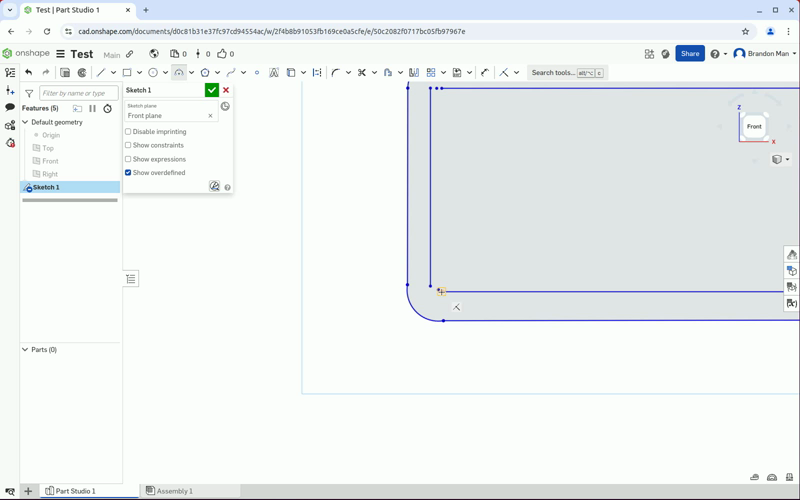
click(441, 291)
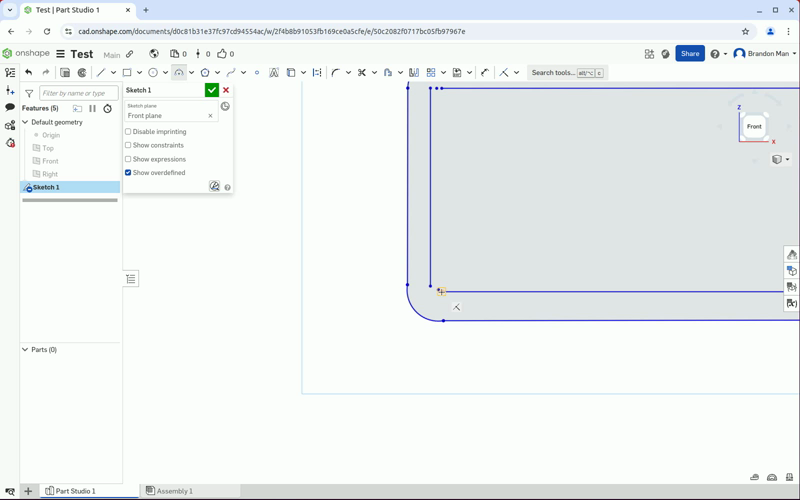
scroll(-6)
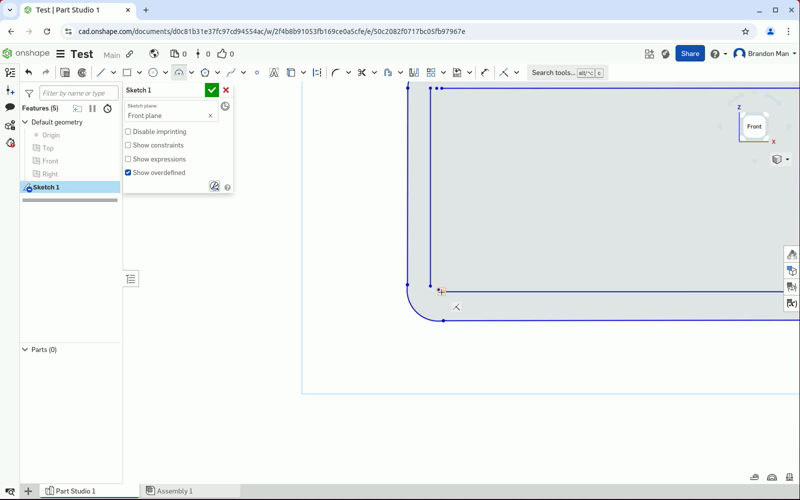
scroll(-6)
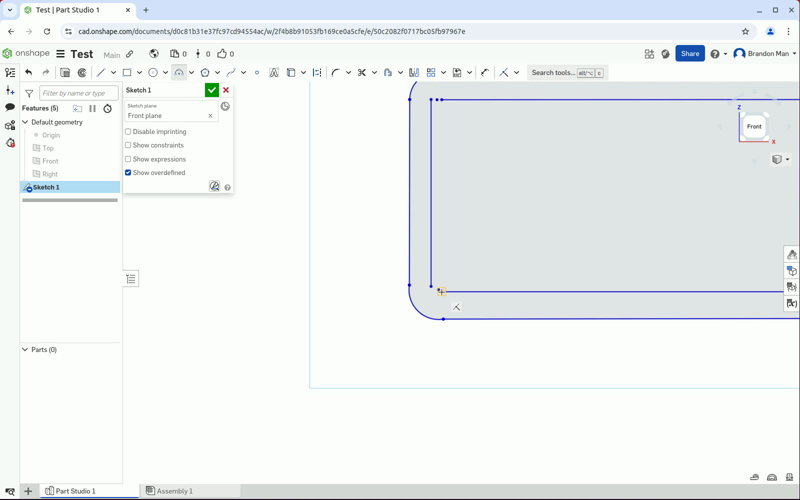
scroll(-6)
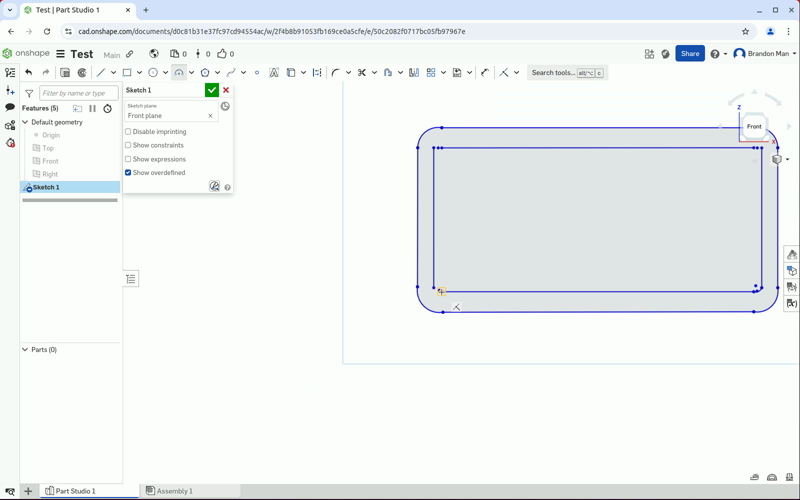
scroll(-6)
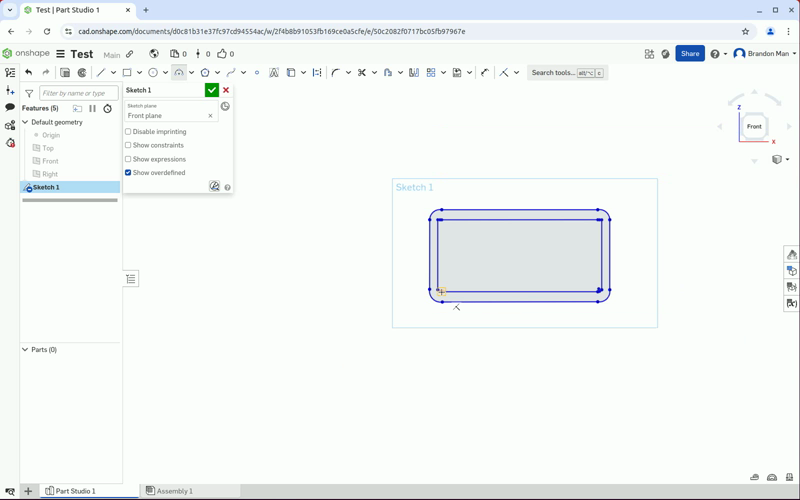
scroll(-6)
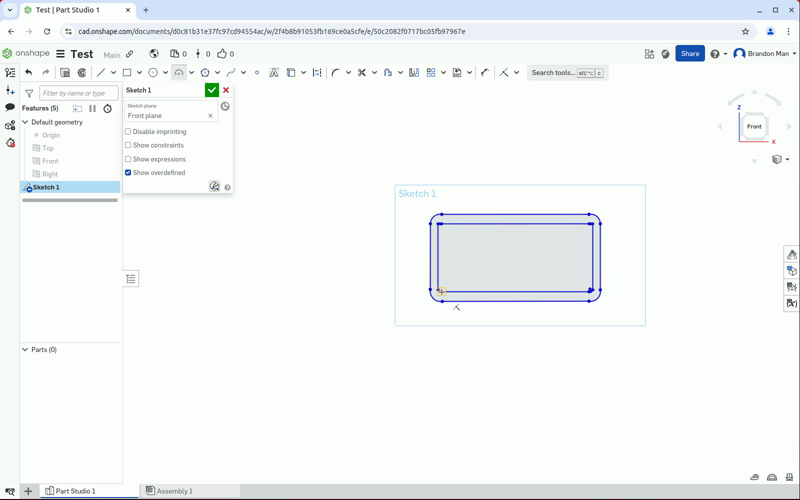
scroll(-6)
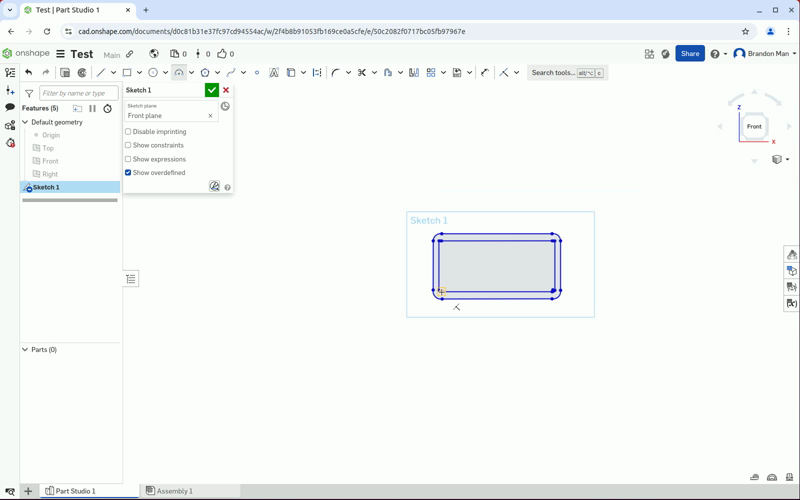
scroll(-6)
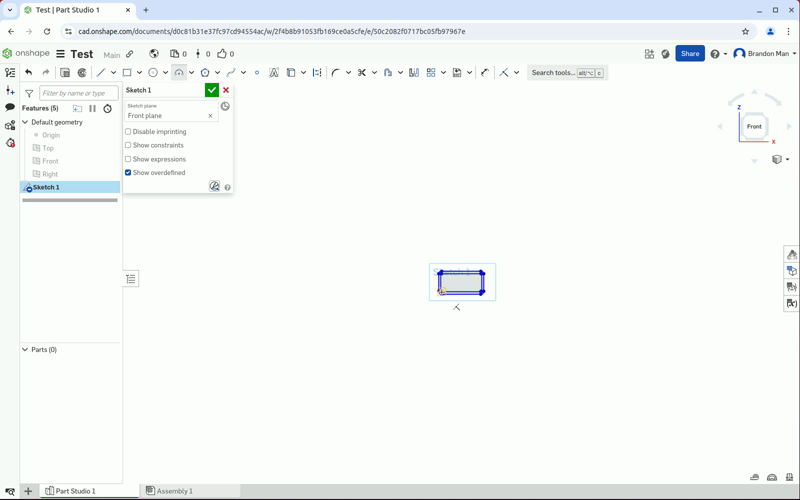
mouse_move(440, 291)
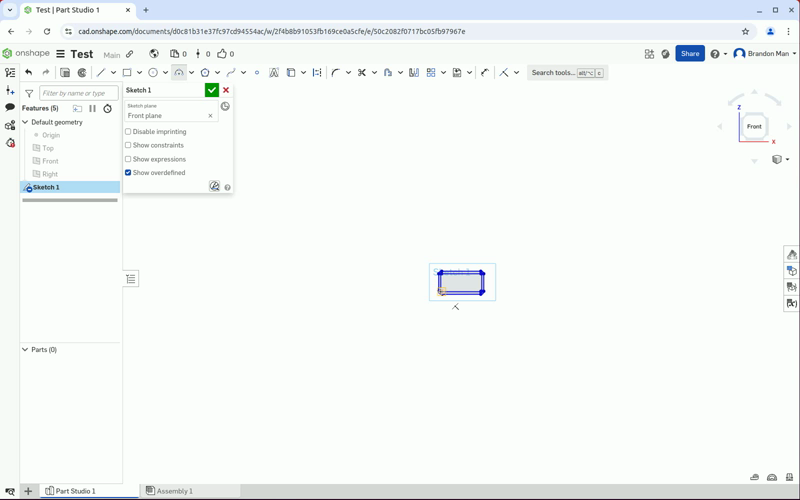
scroll(6)
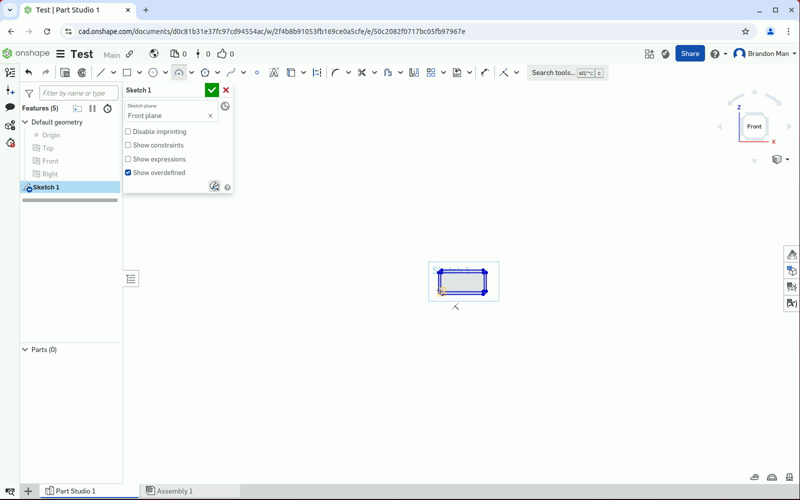
scroll(6)
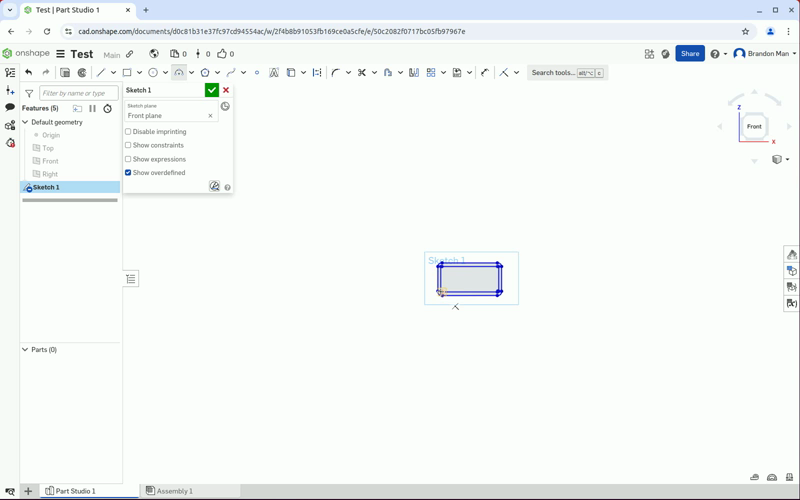
scroll(6)
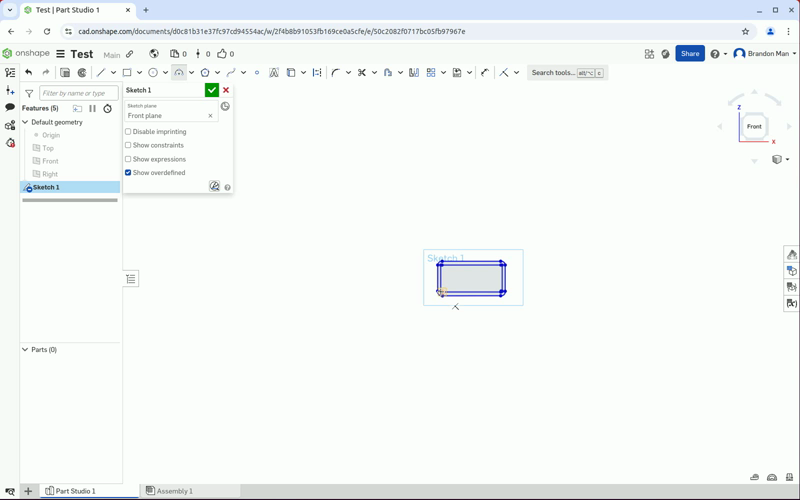
scroll(6)
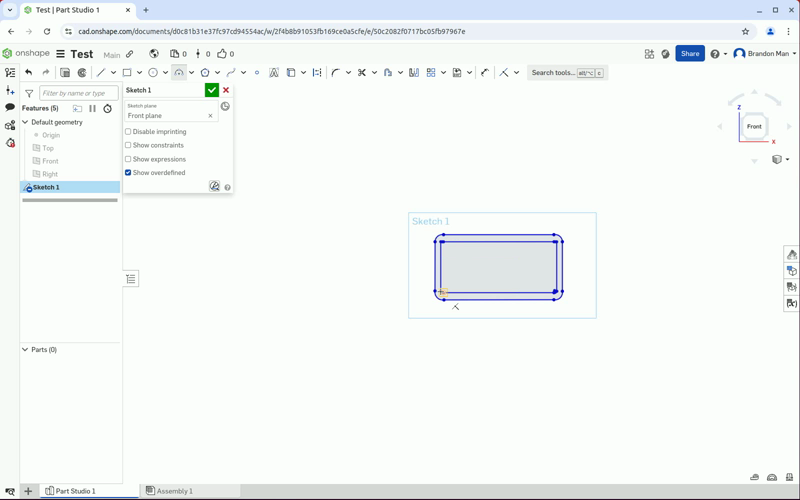
scroll(6)
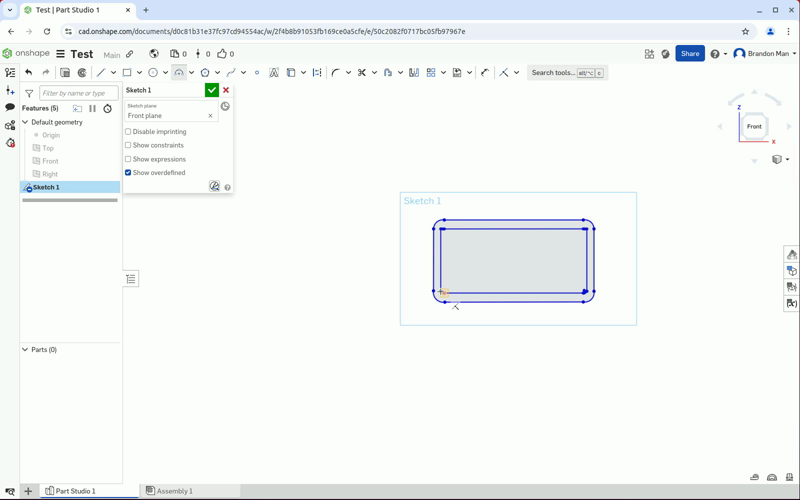
scroll(6)
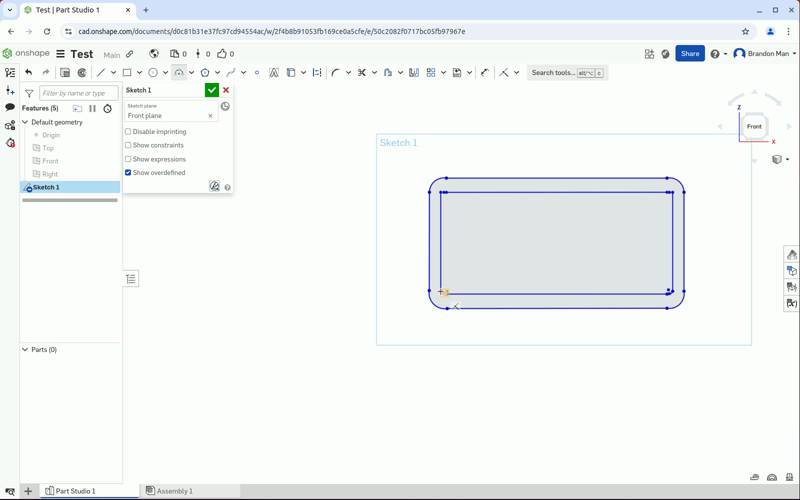
scroll(6)
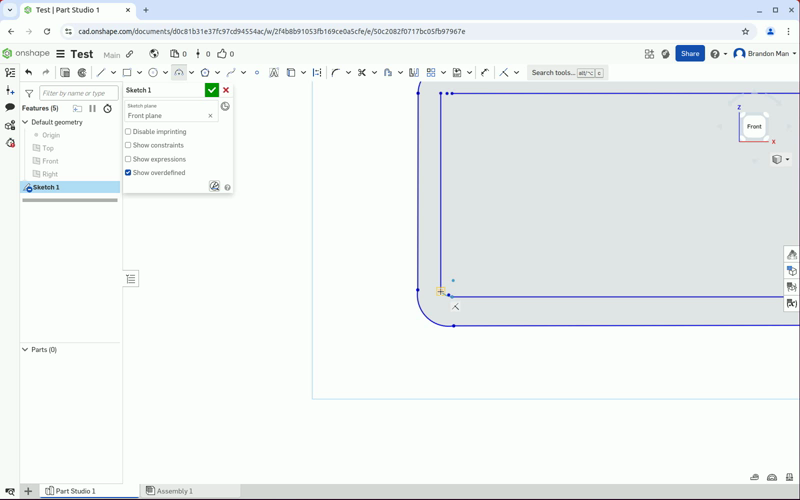
click(440, 291)
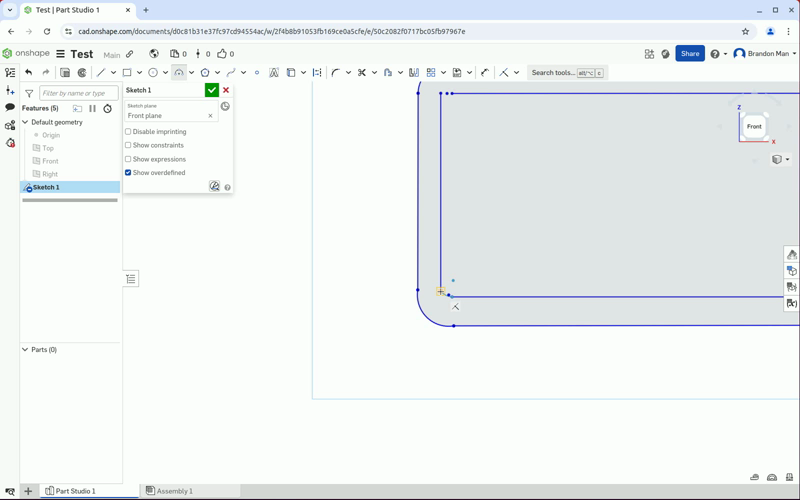
scroll(-6)
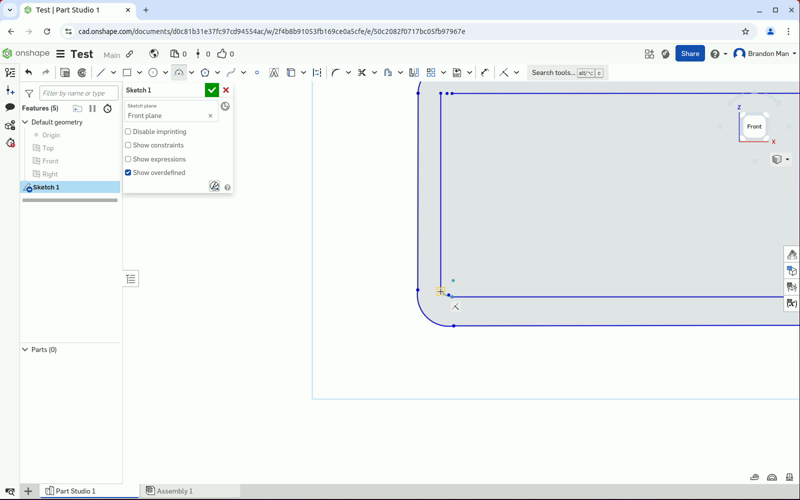
scroll(-6)
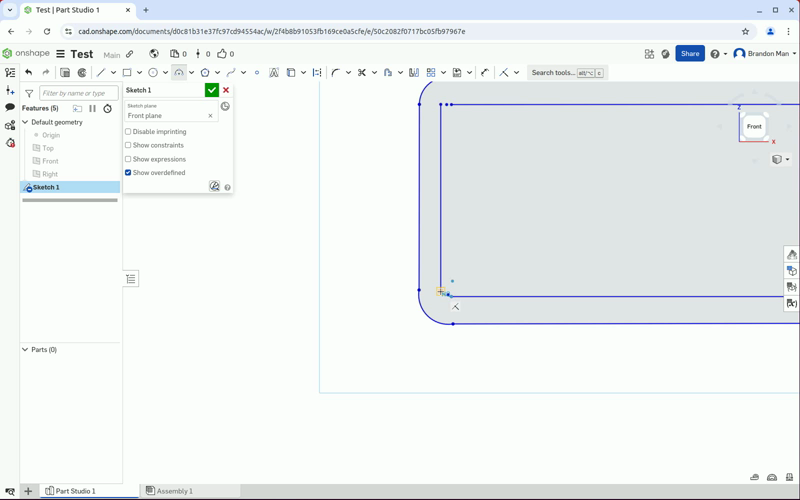
scroll(-6)
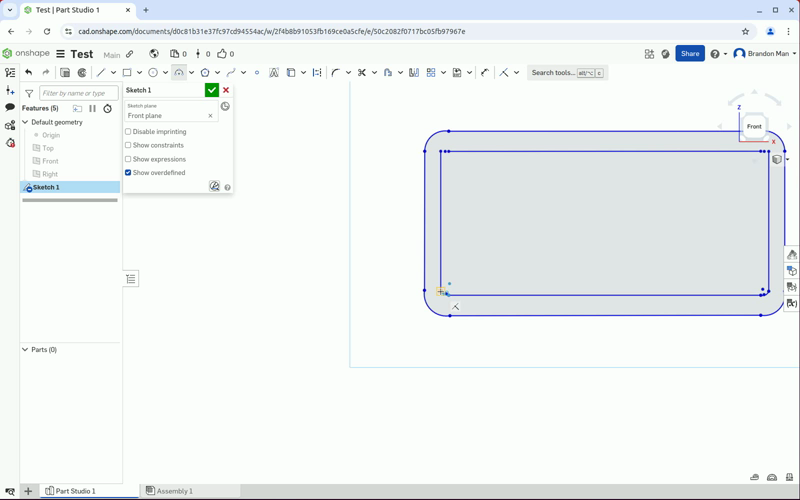
scroll(-6)
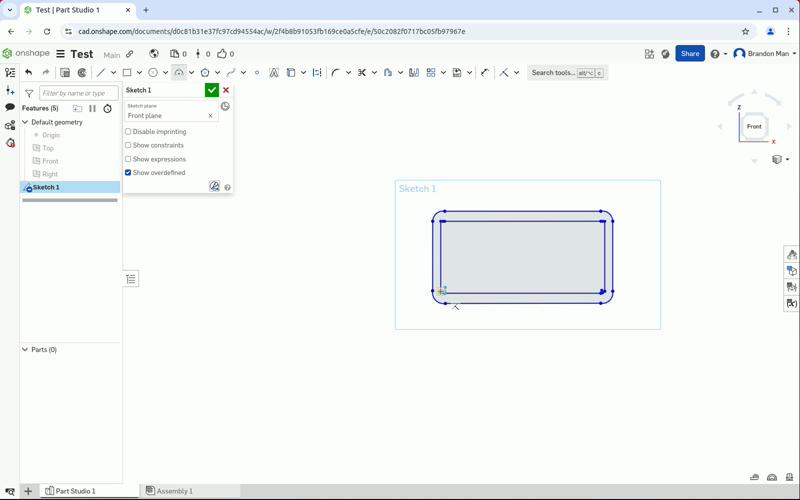
scroll(-6)
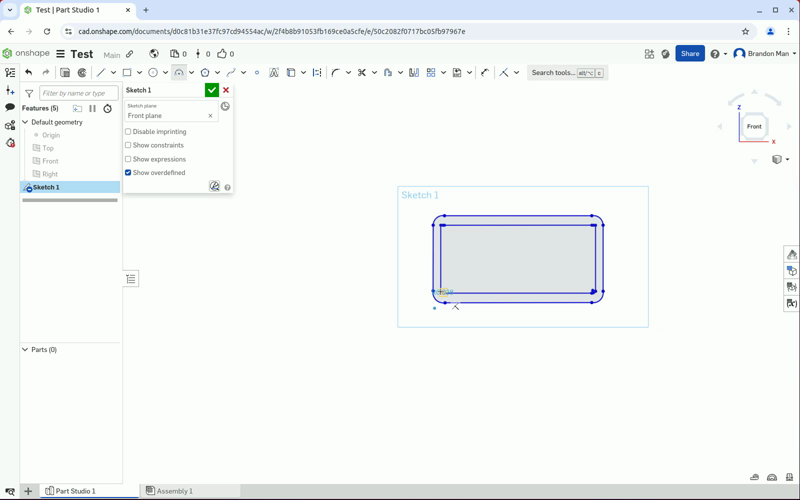
scroll(-6)
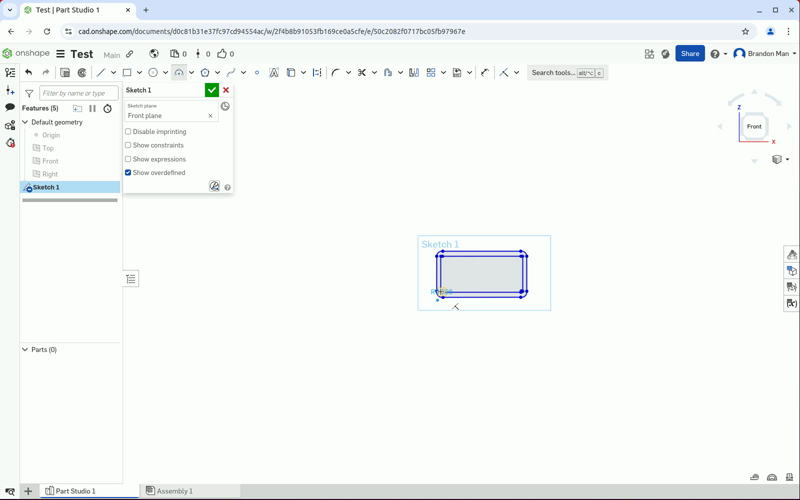
scroll(-6)
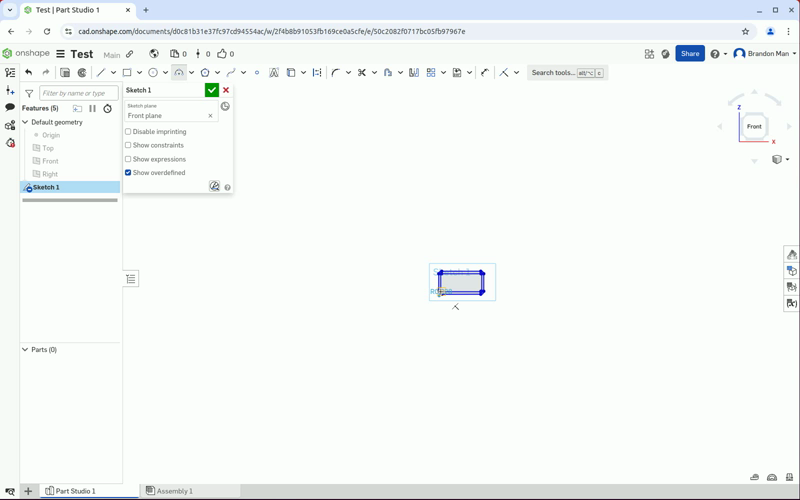
key_down(shift)
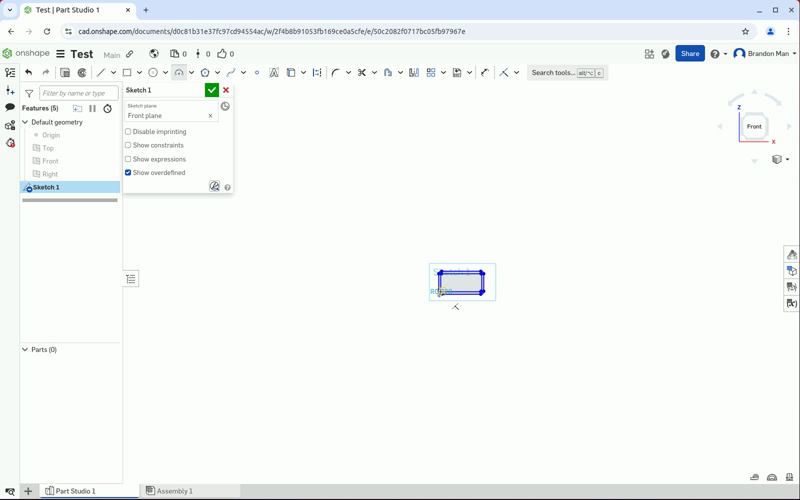
mouse_move(440, 291)
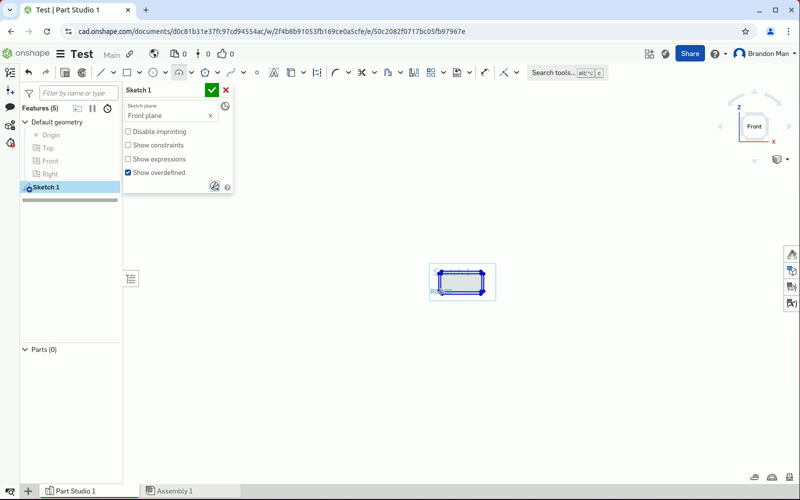
scroll(6)
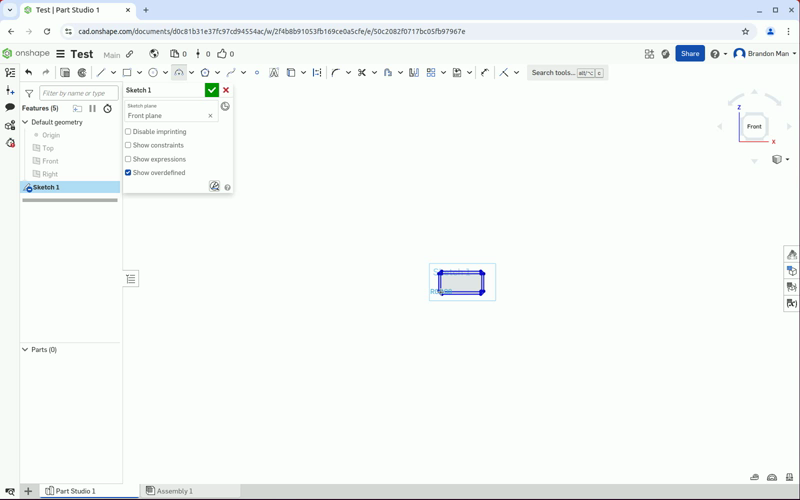
scroll(6)
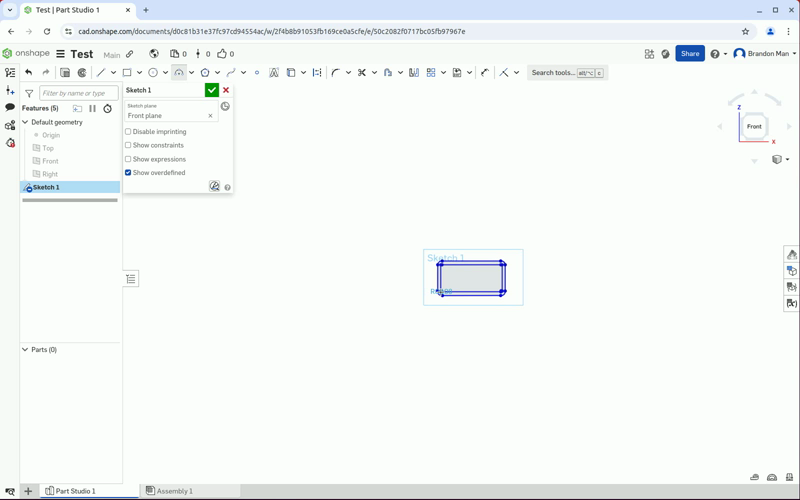
scroll(6)
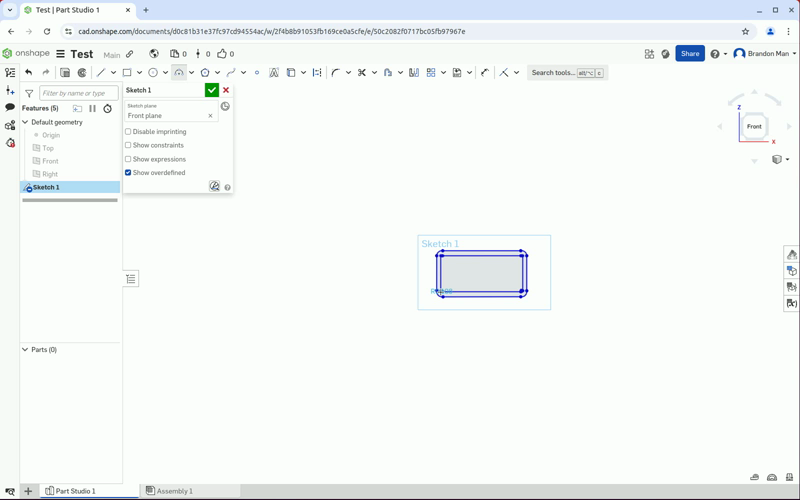
scroll(6)
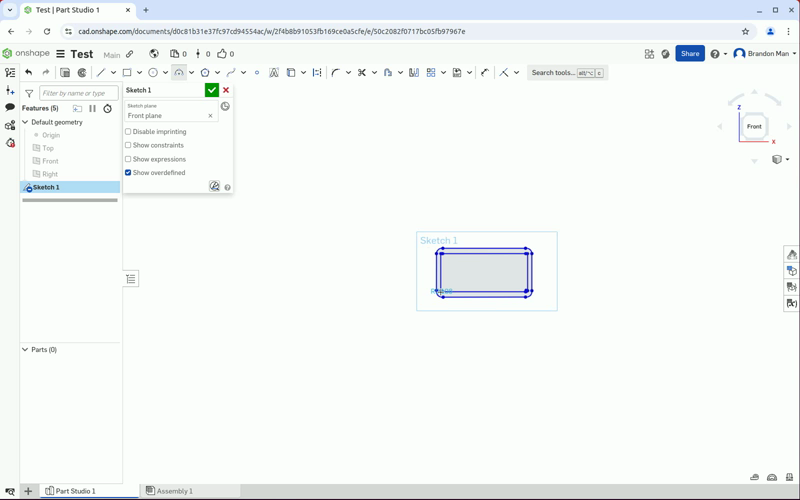
scroll(6)
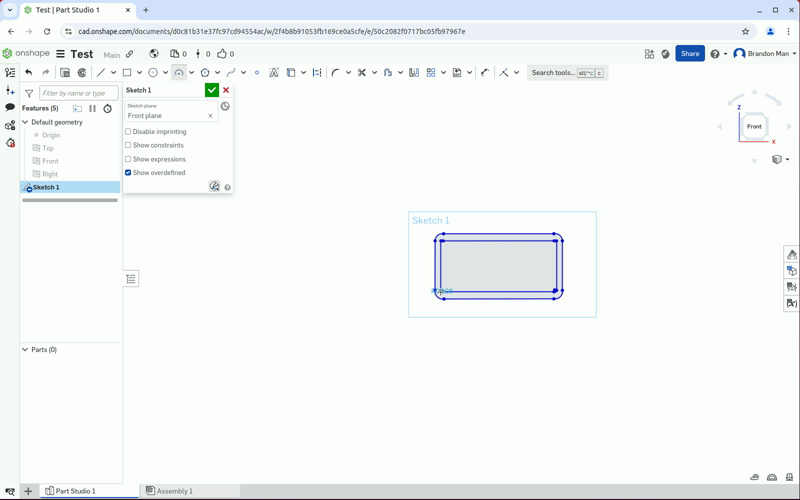
scroll(6)
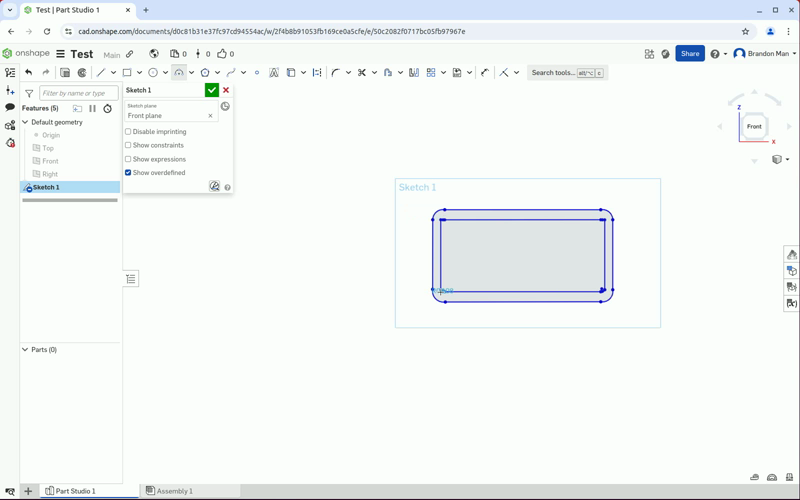
scroll(6)
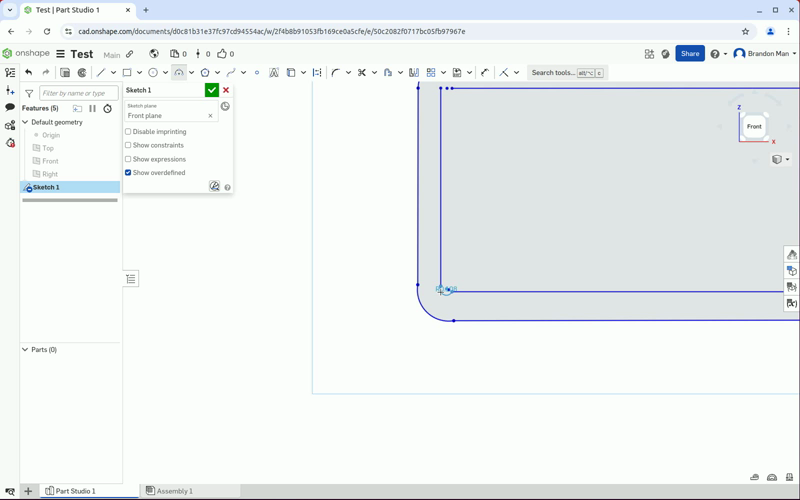
click(440, 291)
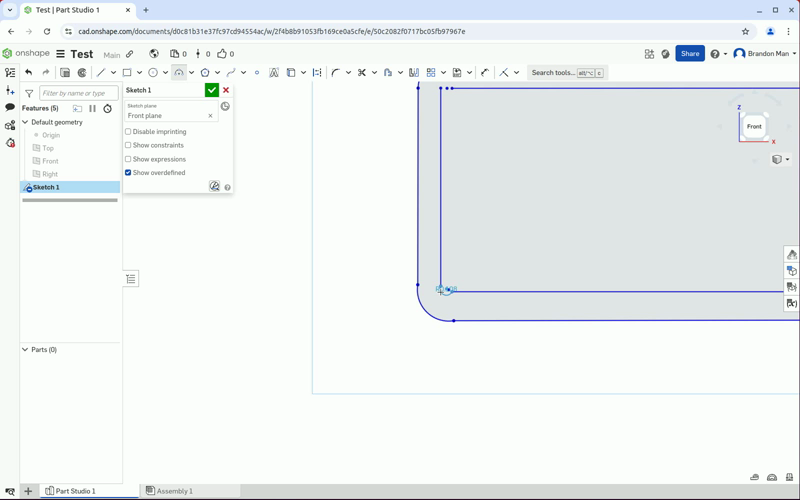
scroll(-6)
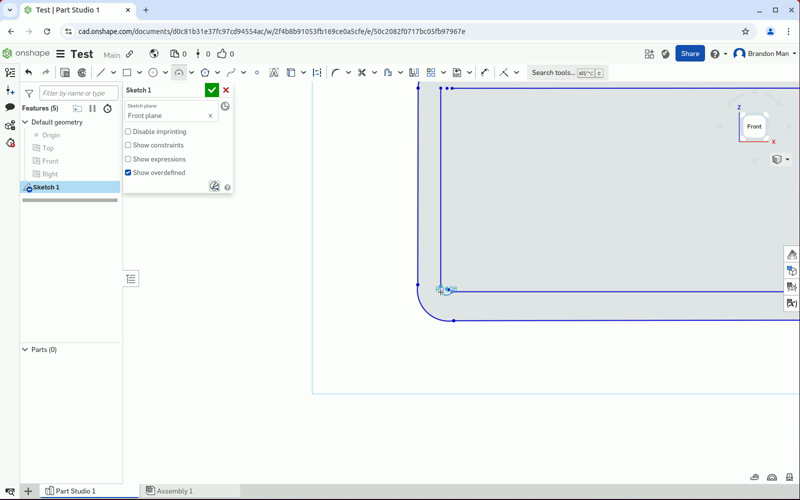
scroll(-6)
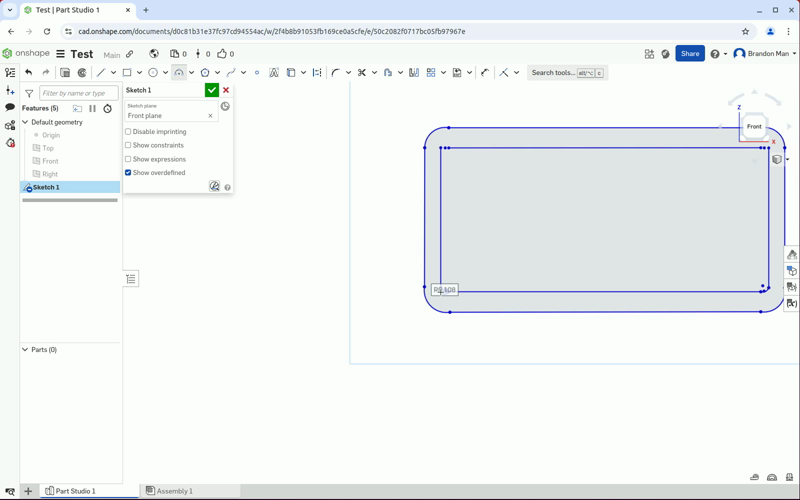
scroll(-6)
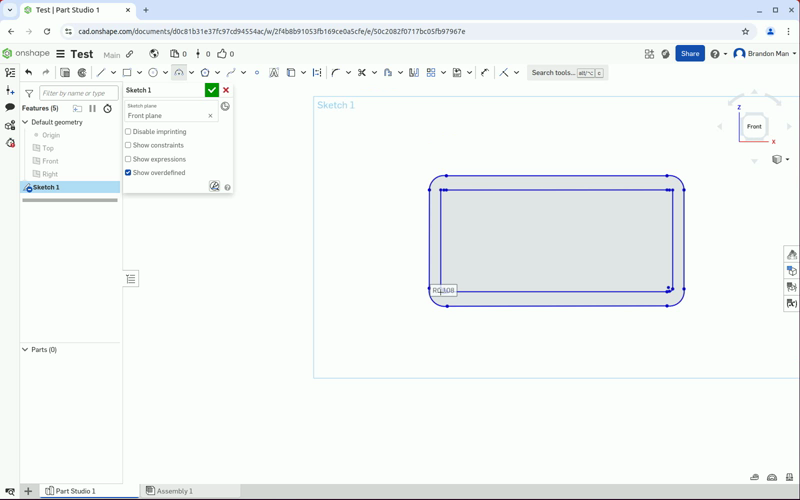
scroll(-6)
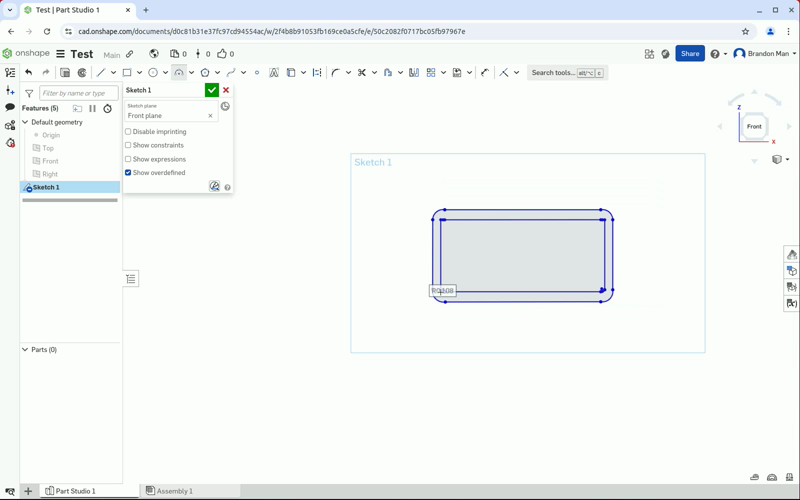
scroll(-6)
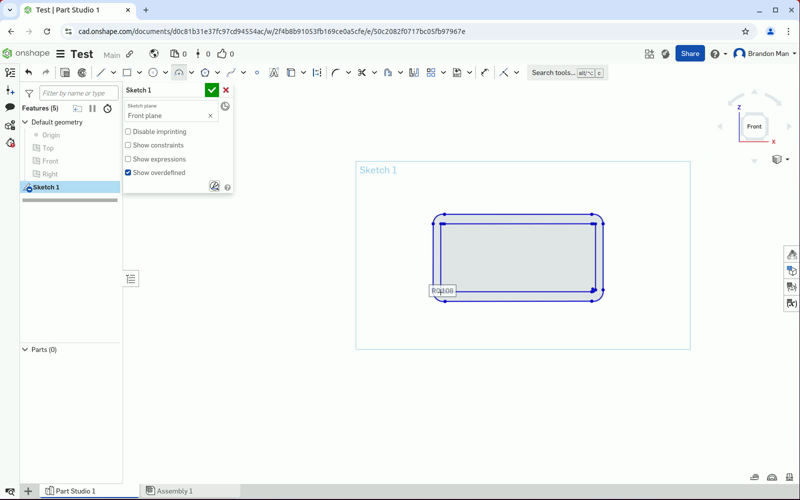
scroll(-6)
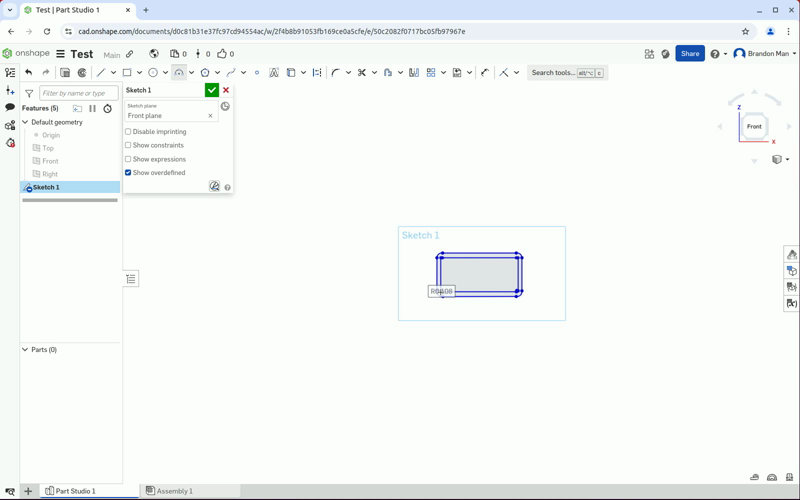
scroll(-6)
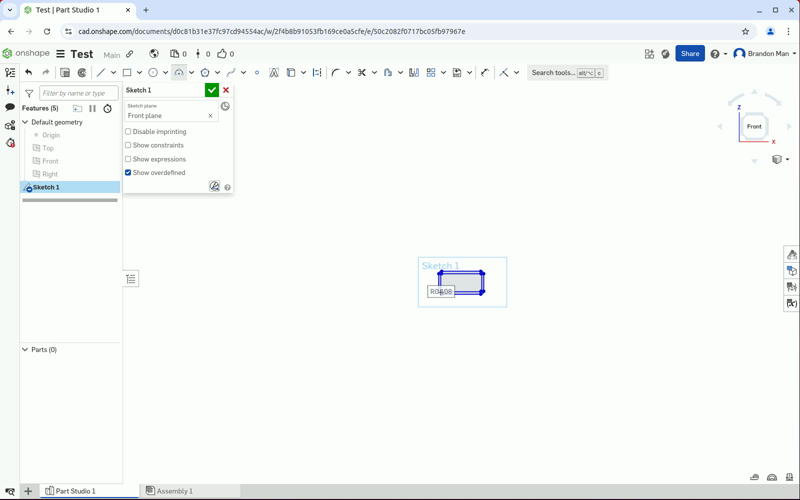
key_up(shift)
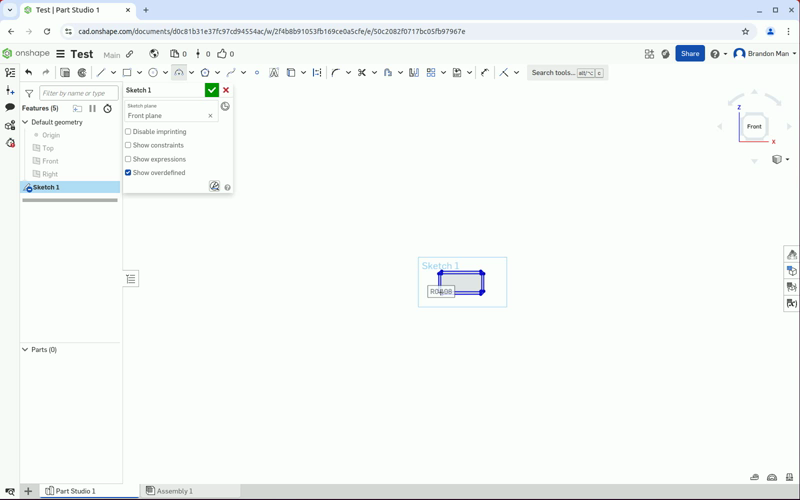
key(esc)
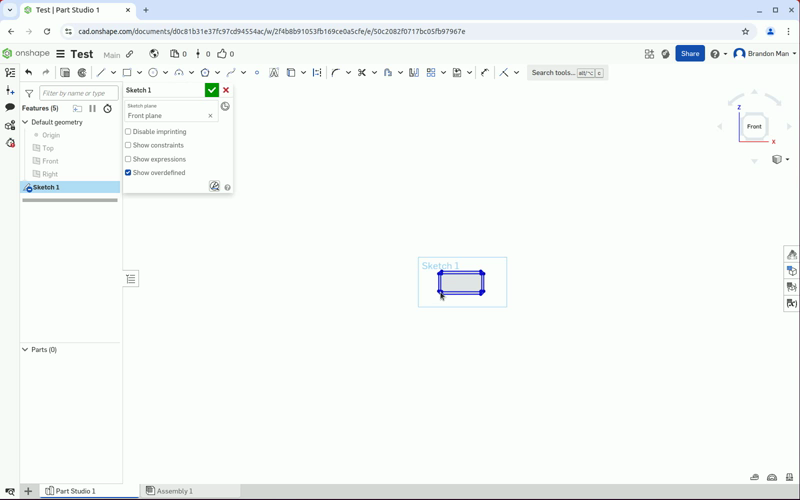
mouse_move(443, 293)
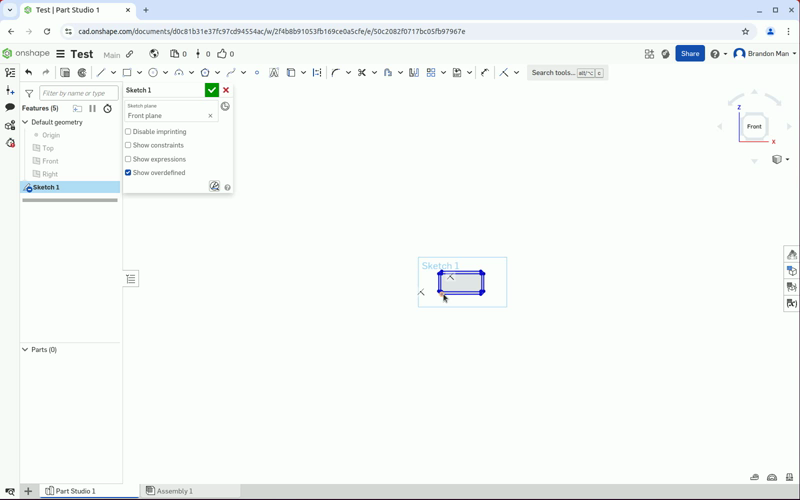
scroll(6)
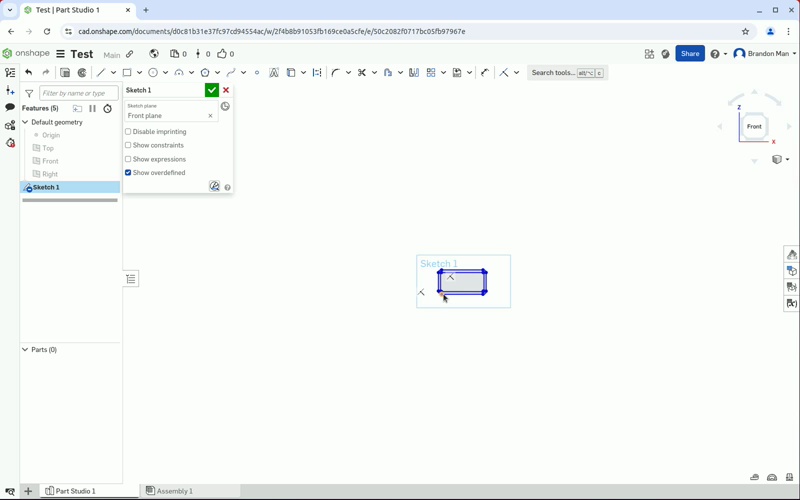
scroll(6)
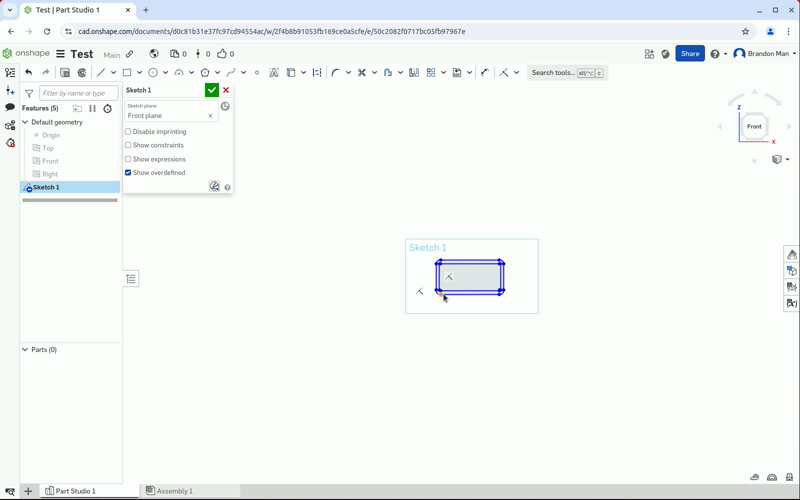
scroll(6)
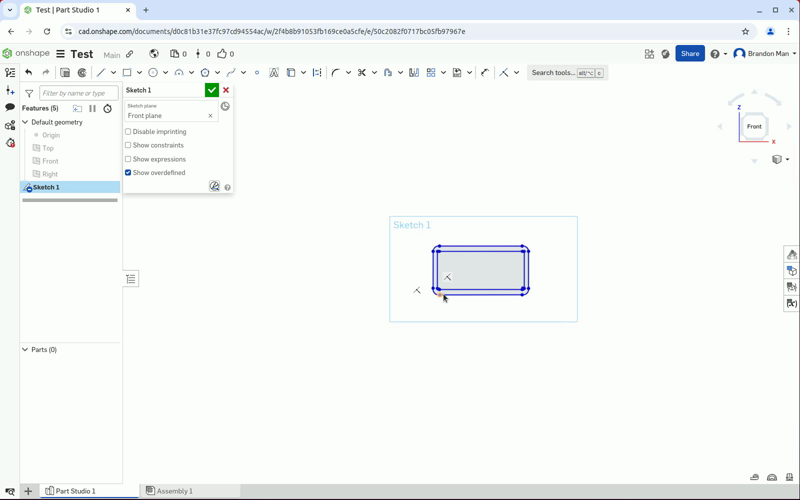
scroll(6)
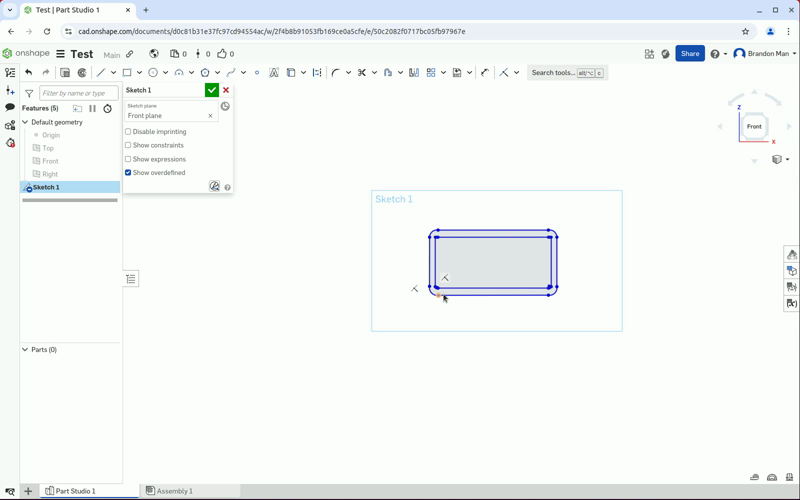
scroll(6)
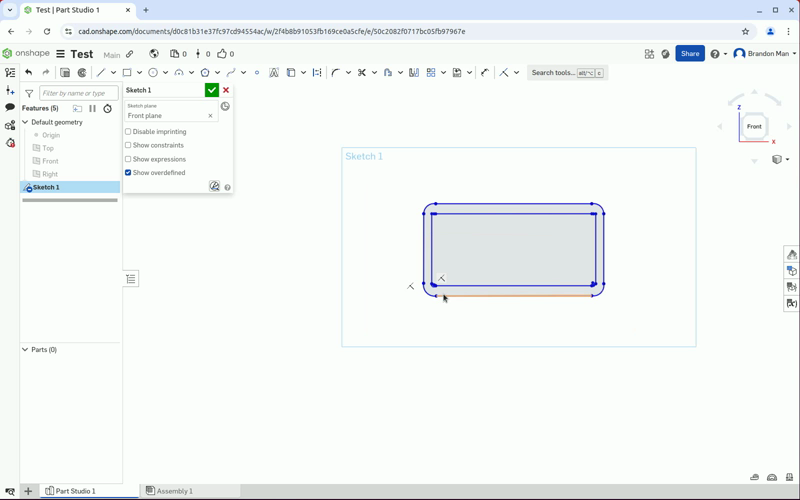
scroll(6)
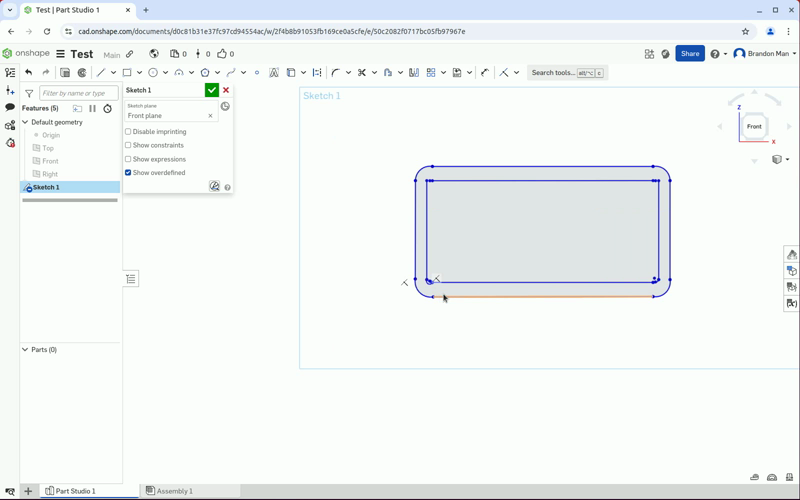
scroll(6)
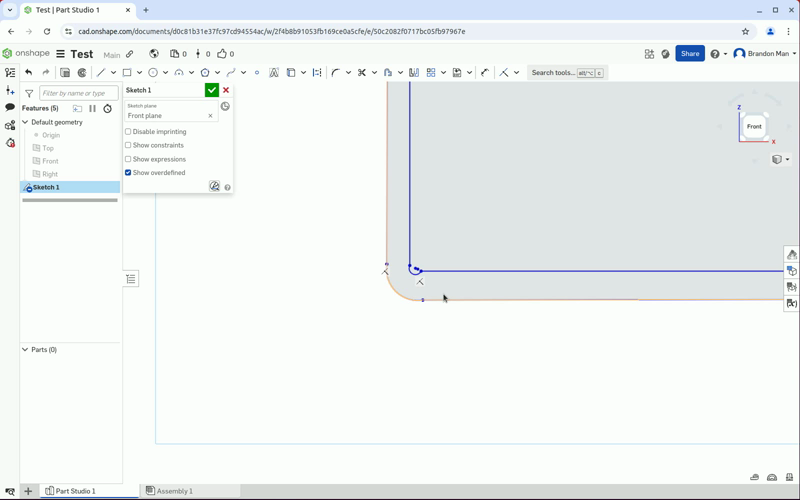
click(443, 293)
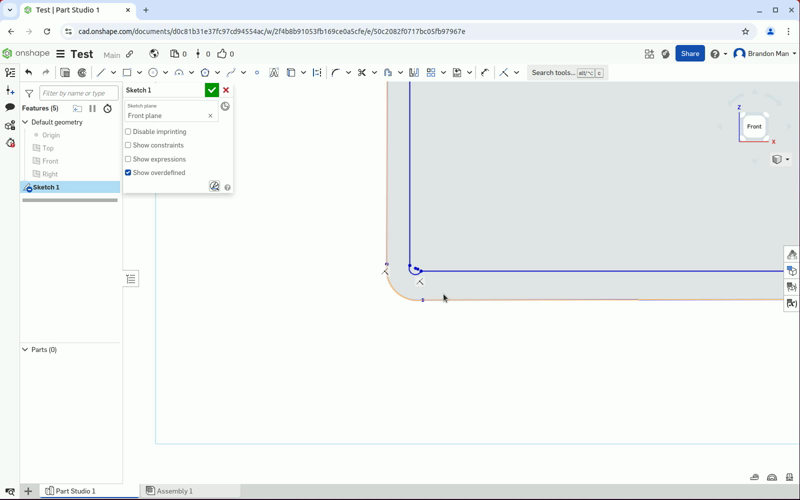
scroll(-6)
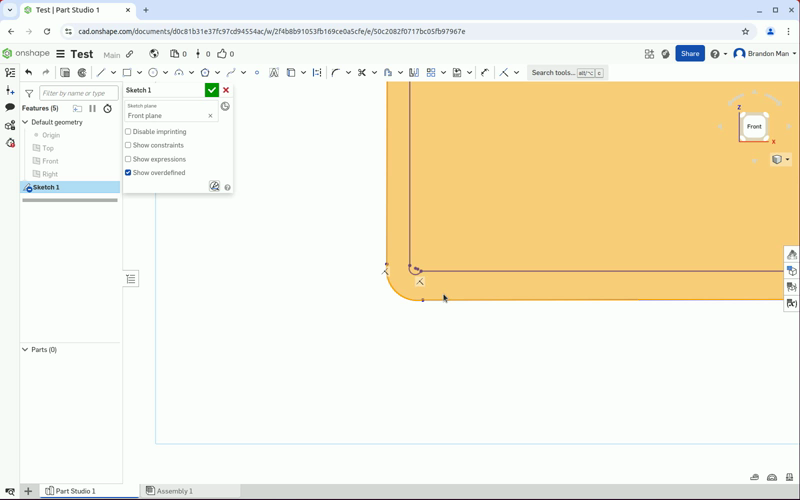
scroll(-6)
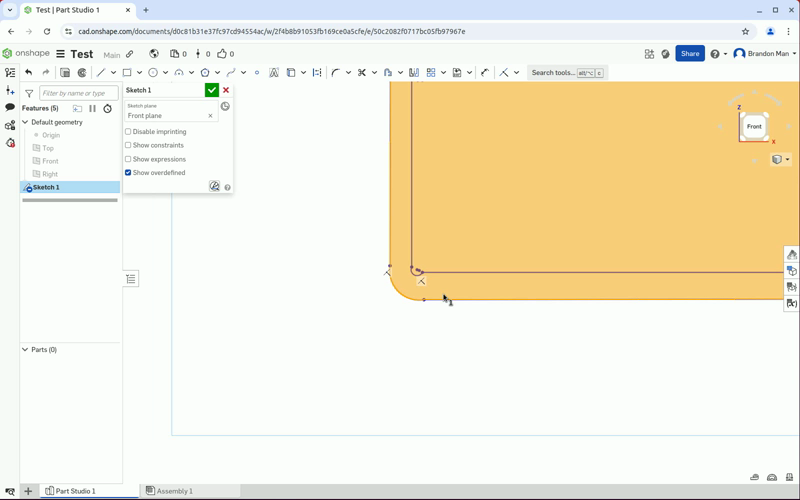
scroll(-6)
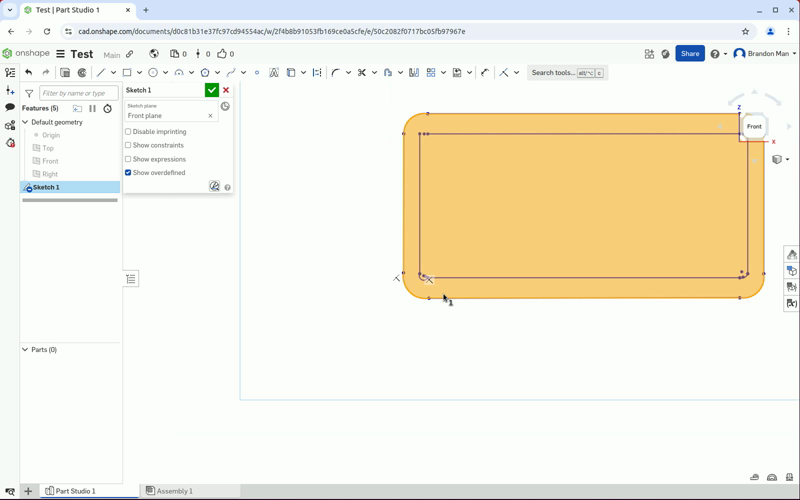
scroll(-6)
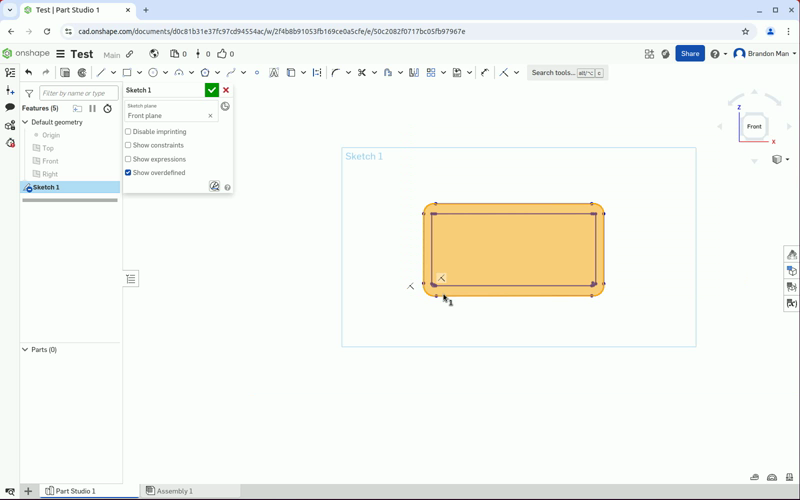
scroll(-6)
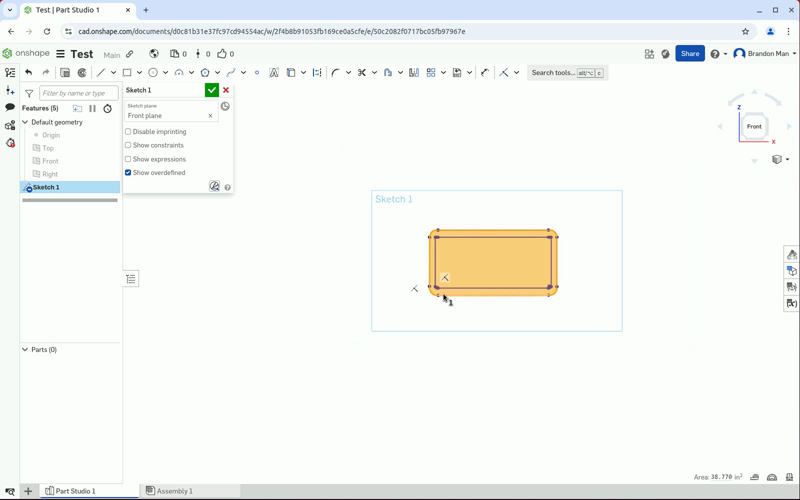
scroll(-6)
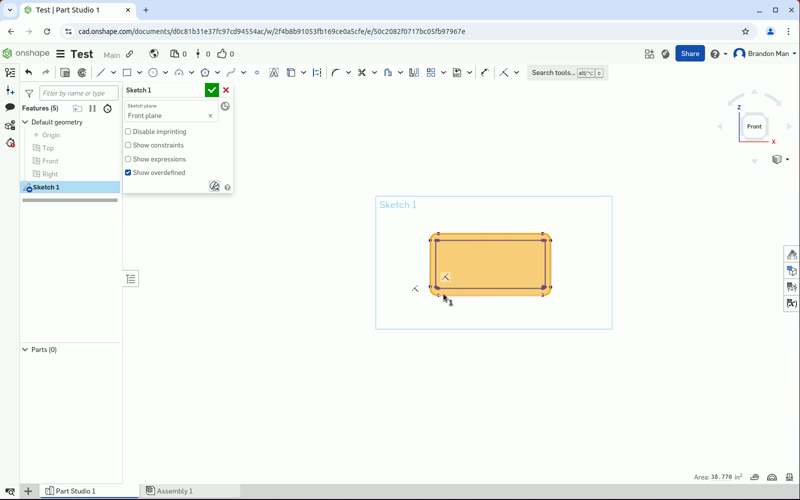
scroll(-6)
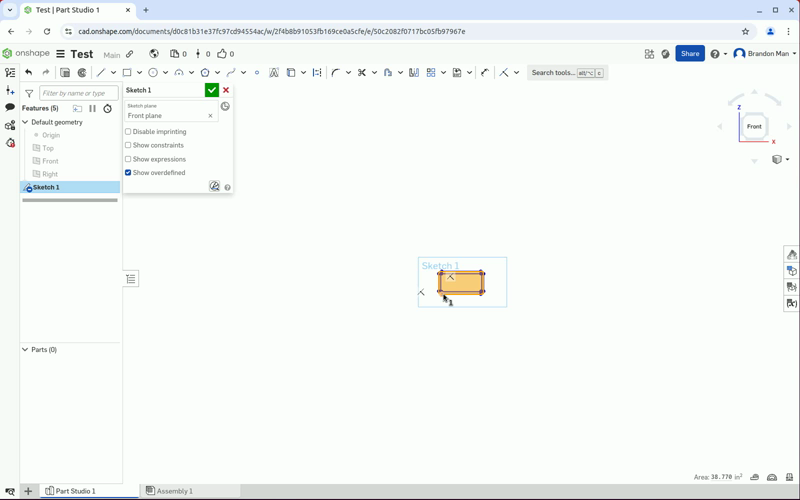
mouse_move(73, 352)
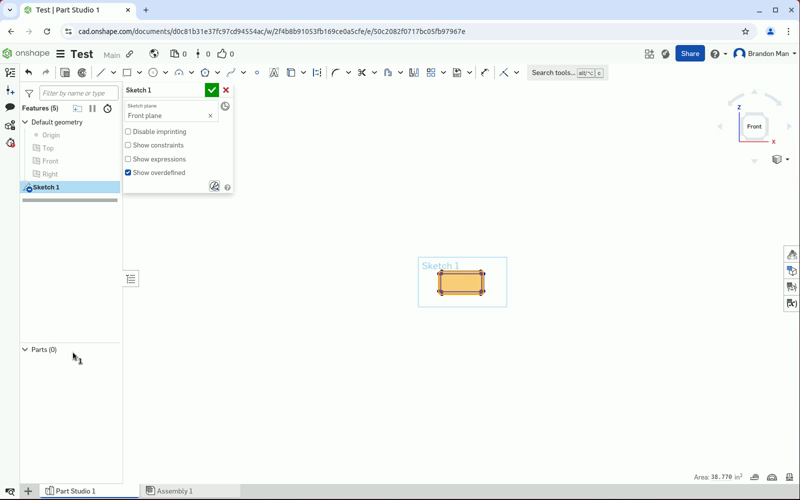
key(shift+y)
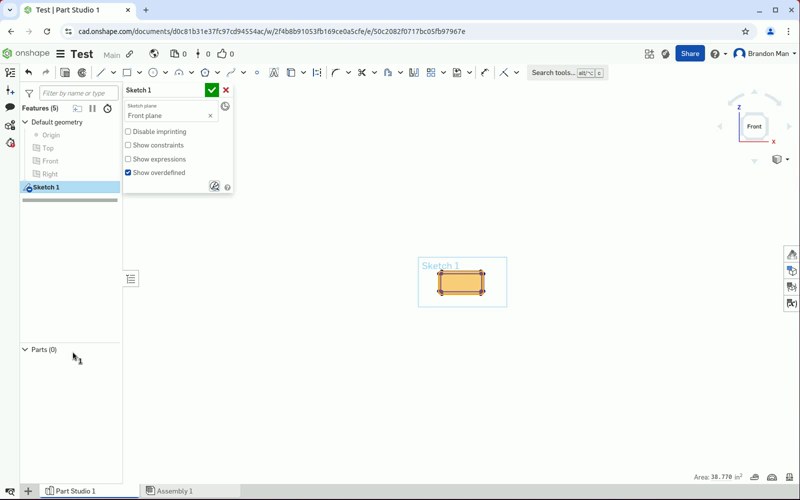
key(shift+e)
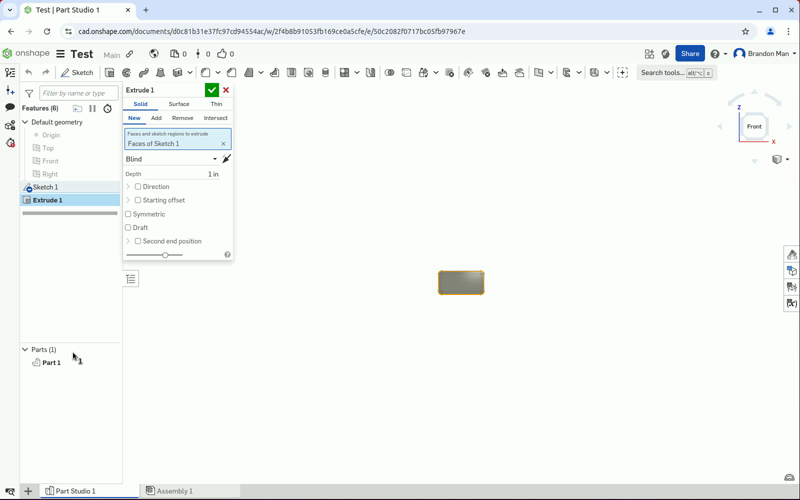
mouse_move(143, 106)
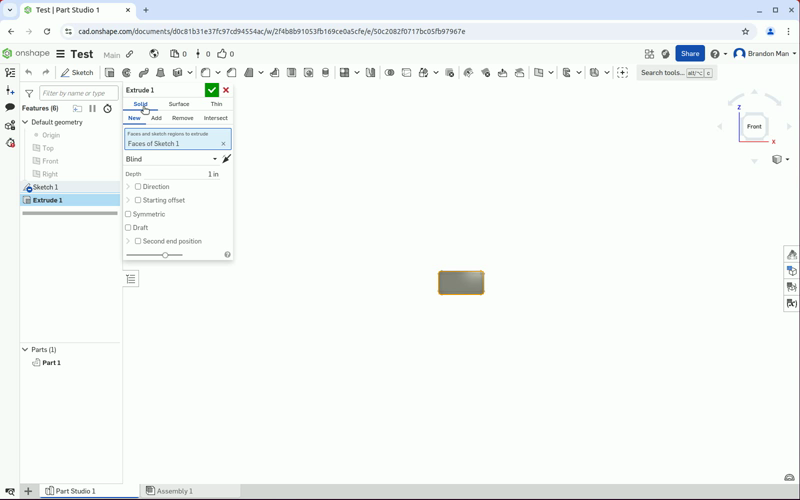
click(143, 106)
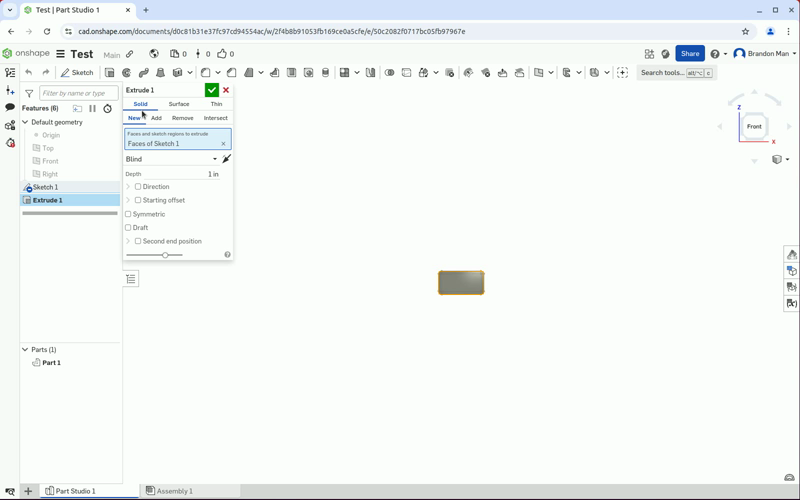
mouse_move(137, 120)
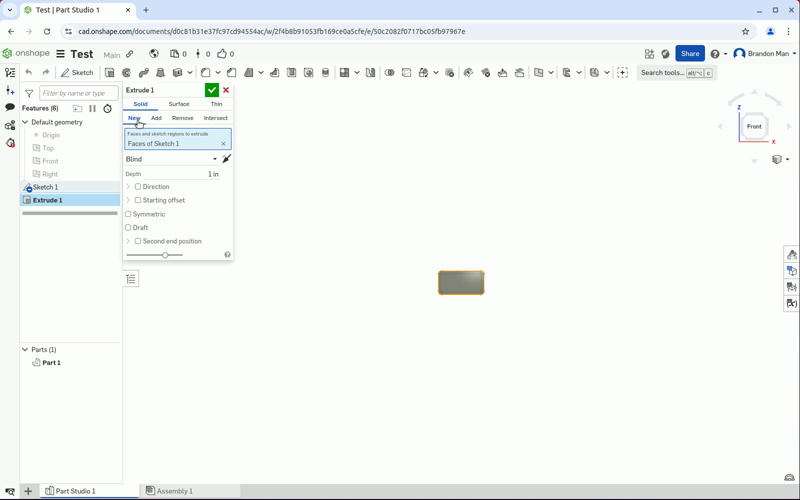
click(137, 120)
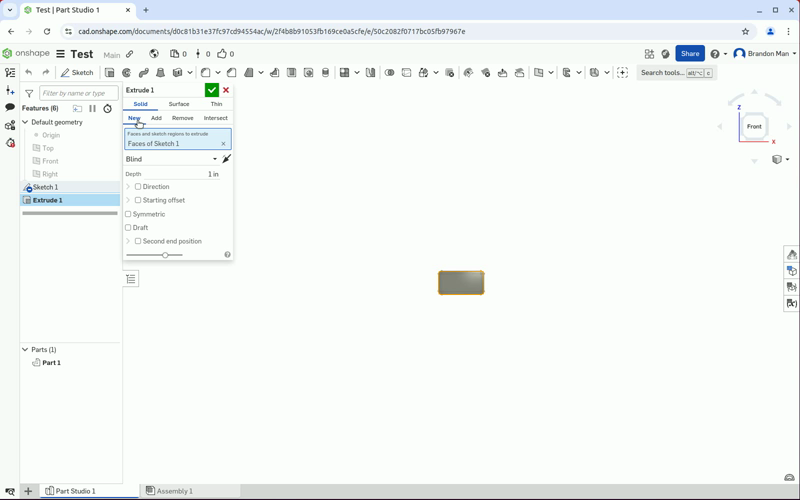
key(tab, 4)
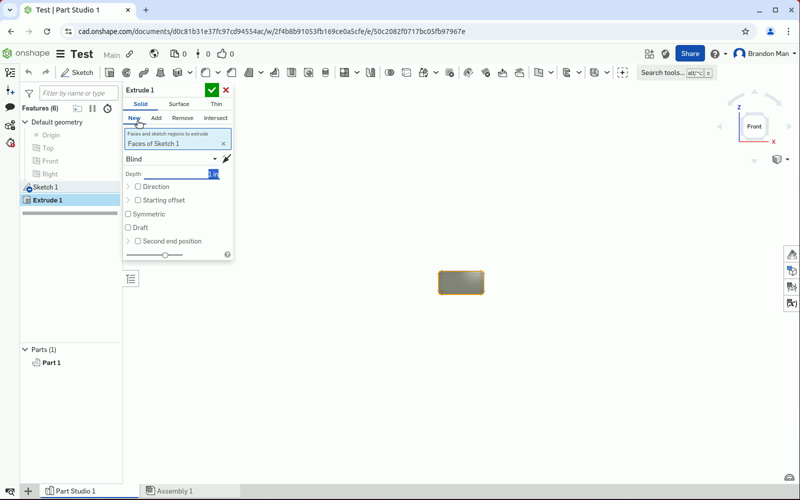
text(23.108)
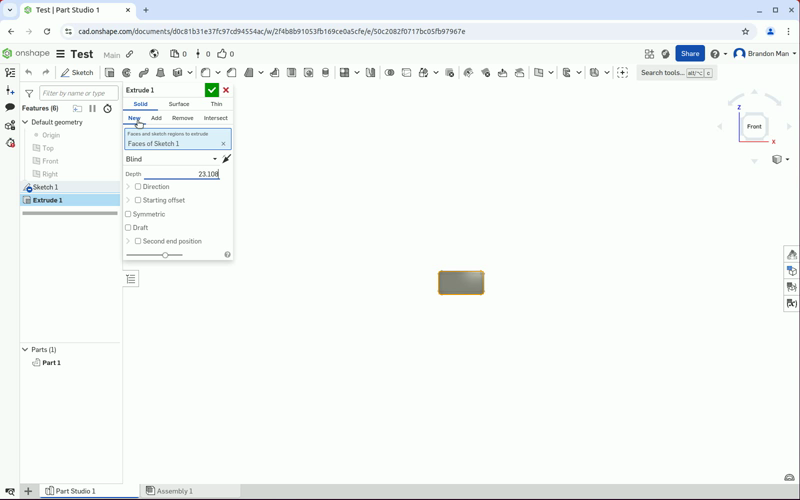
key(enter)
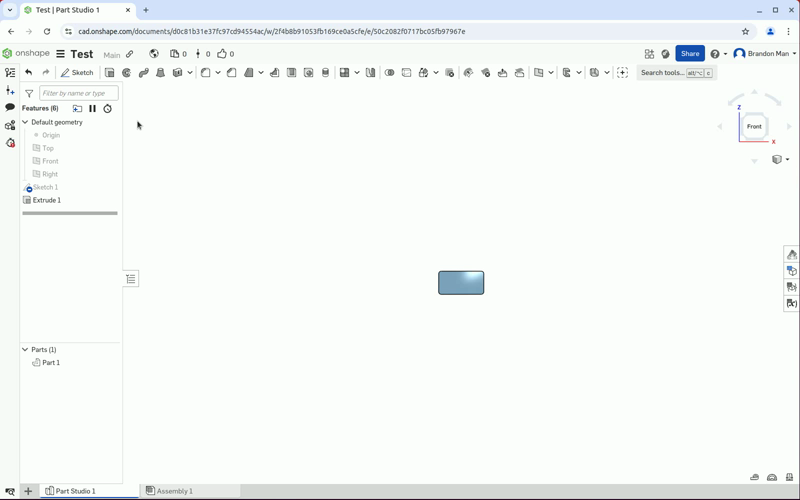
key(shift+h)
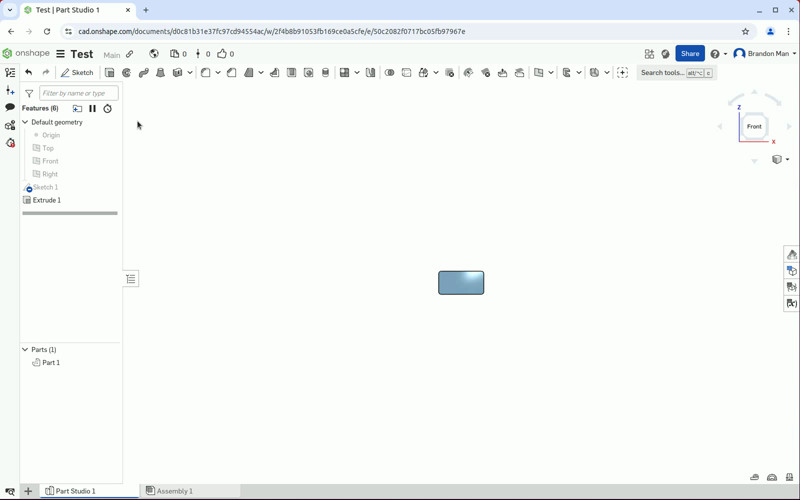
key(shift+h)
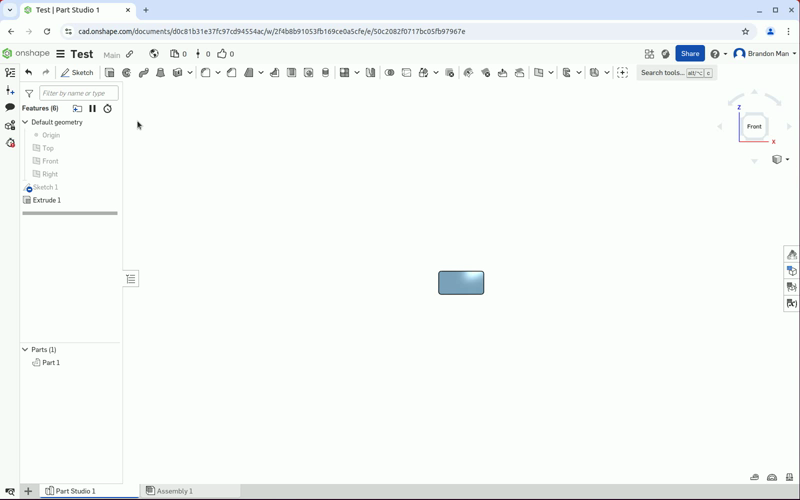
mouse_move(73, 189)
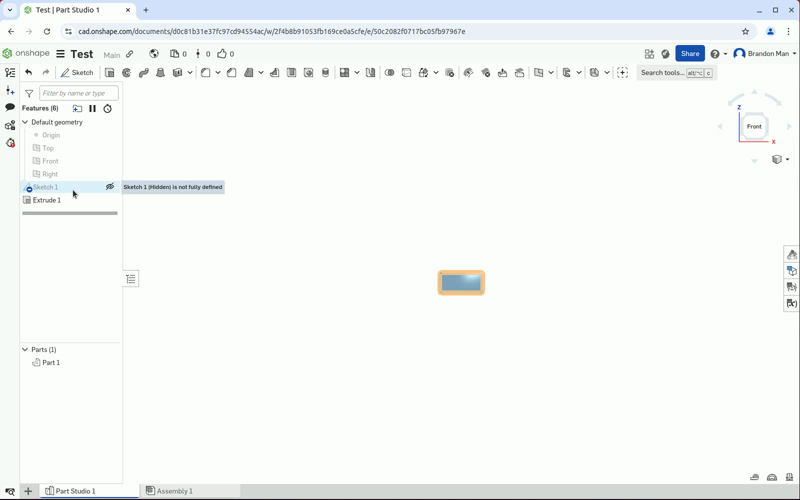
click(73, 189)
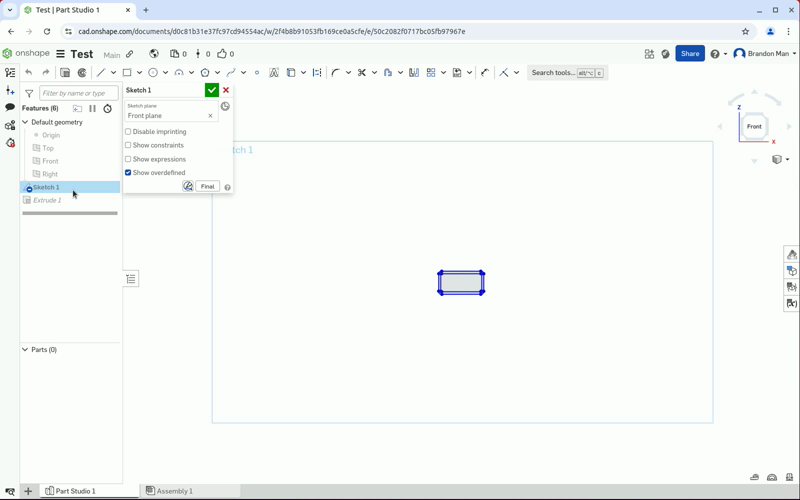
mouse_move(229, 92)
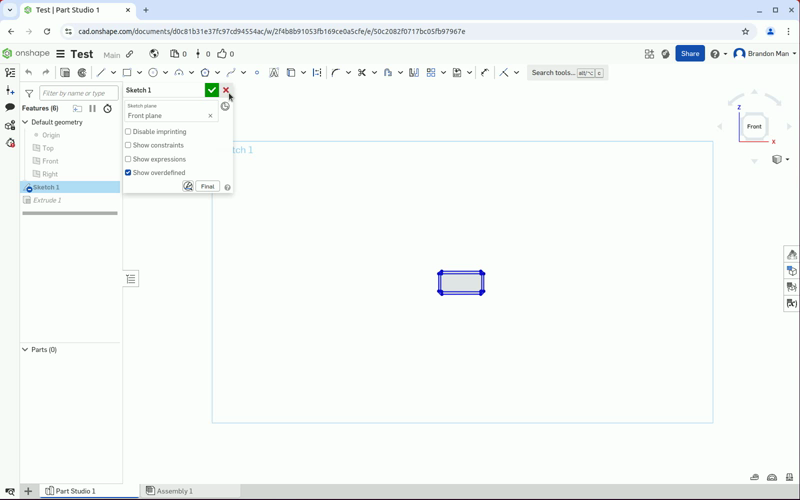
click(229, 92)
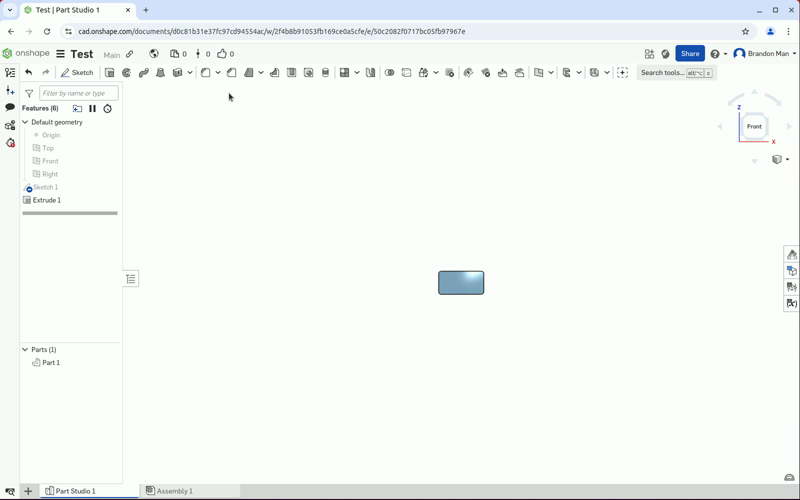
mouse_move(73, 352)
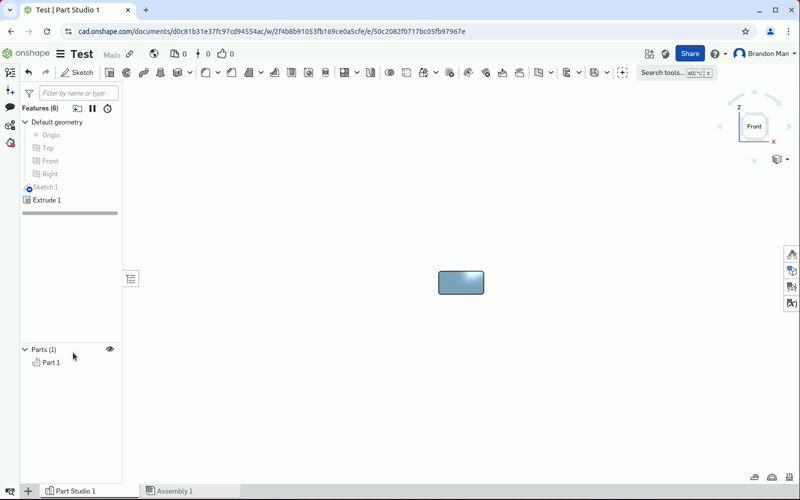
key(y)
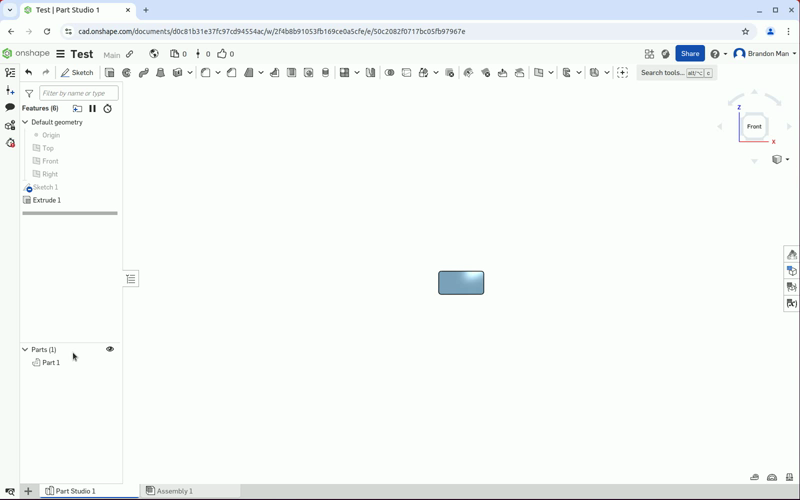
key(shift+p)
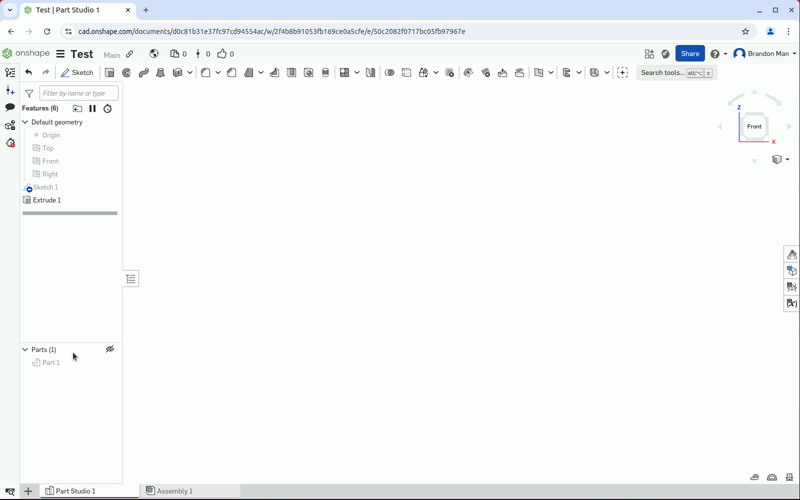
key(space)
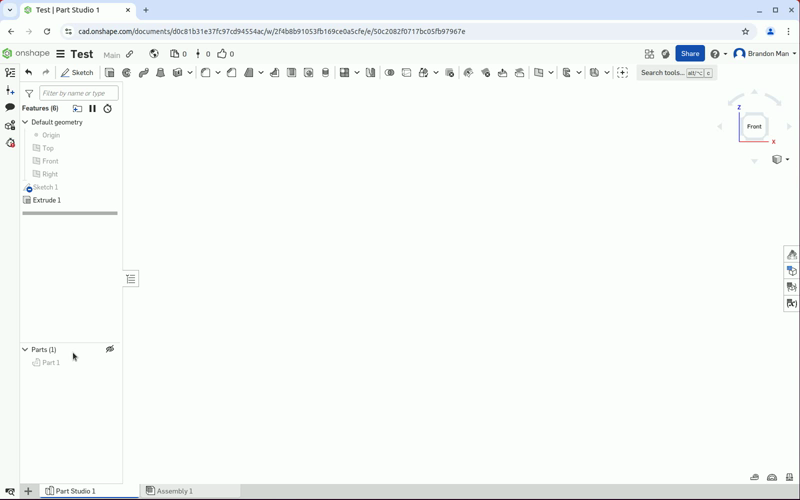
key_down(shift)
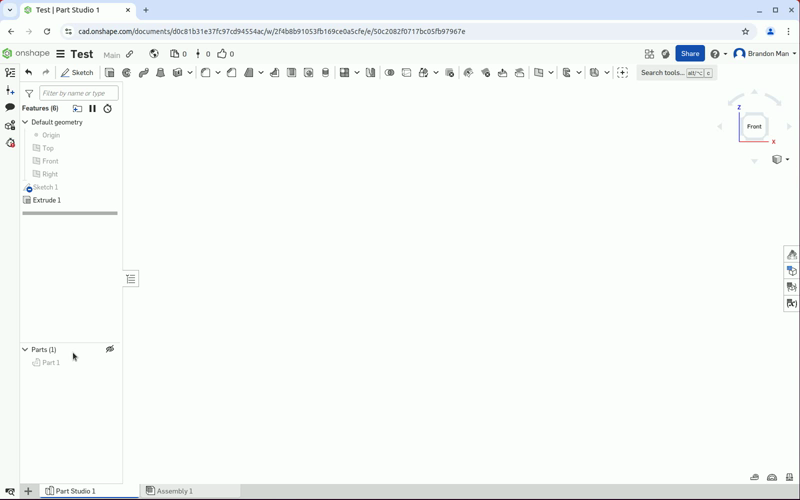
key(down)
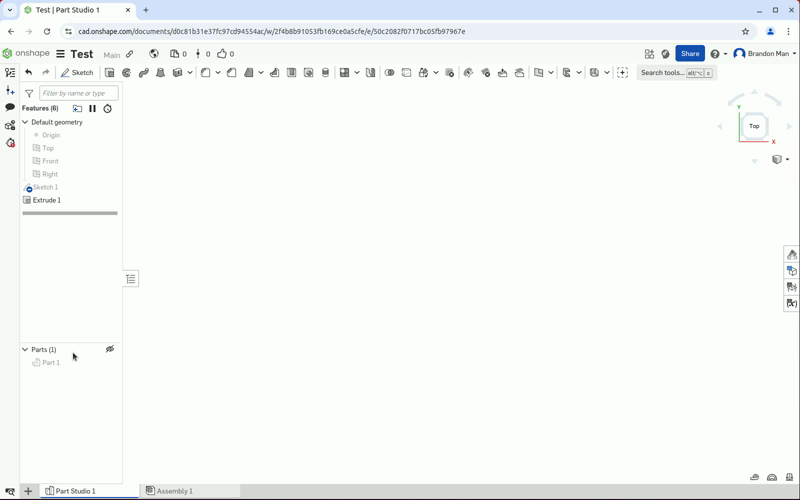
key_up(shift)
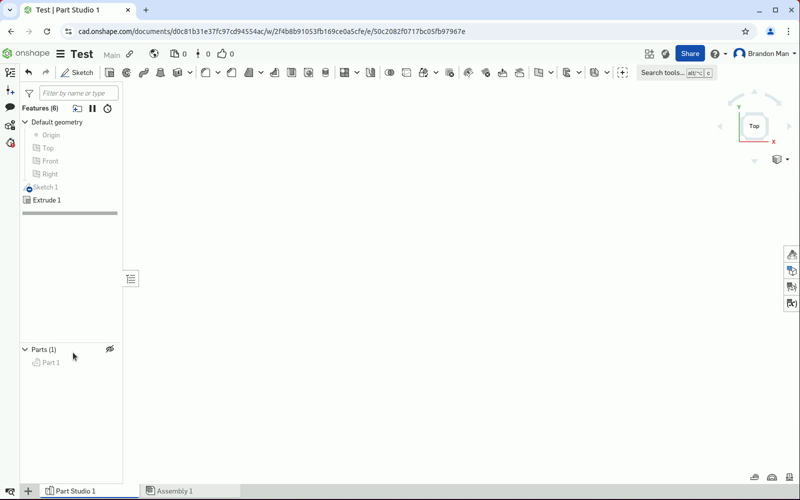
mouse_move(73, 352)
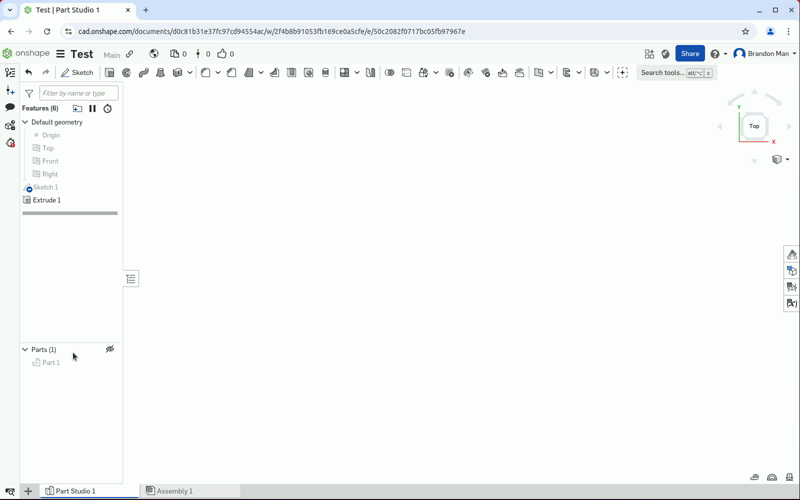
key(shift+y)
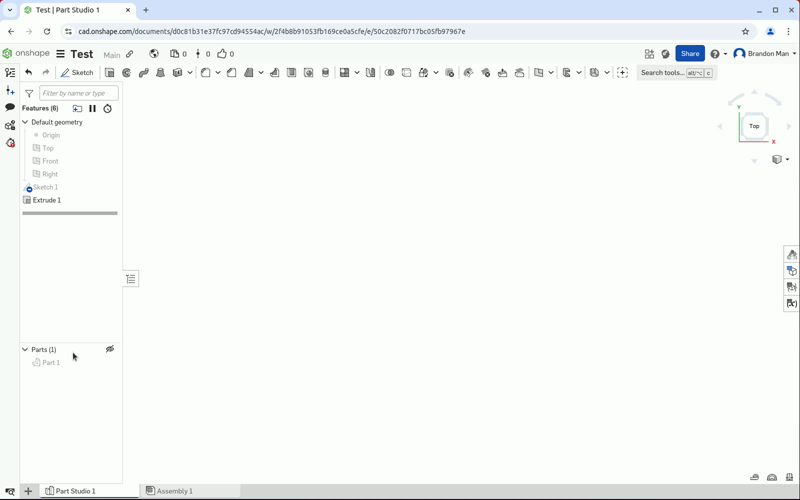
key(shift+s)
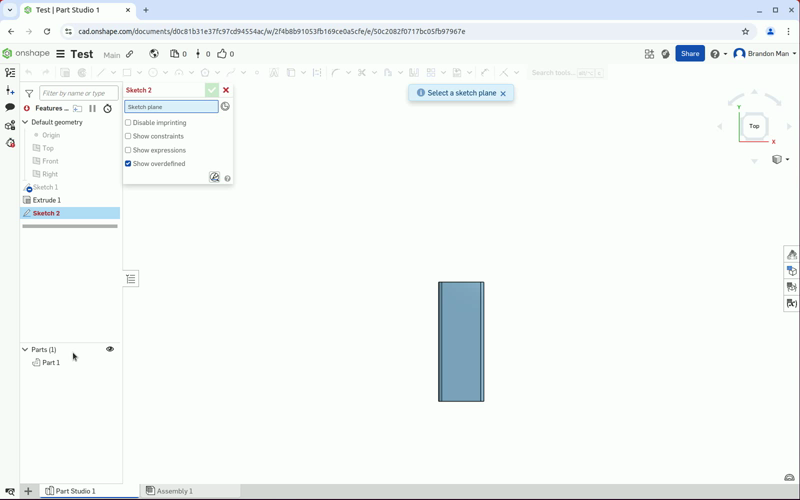
mouse_move(73, 150)
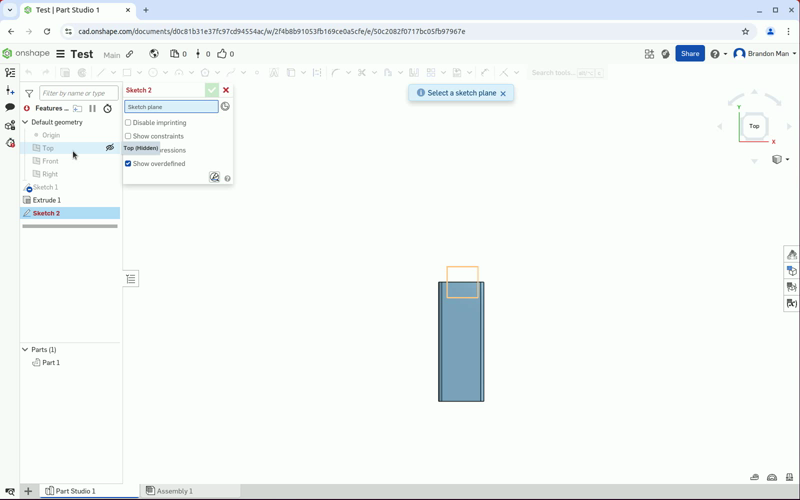
click(73, 150)
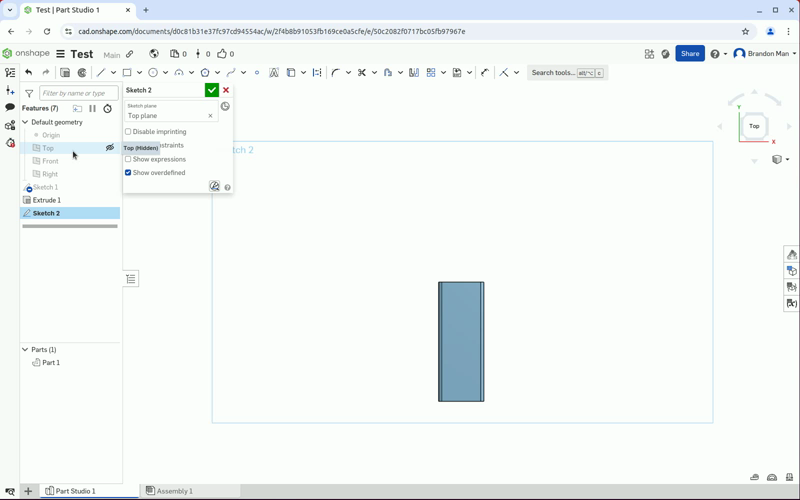
mouse_move(73, 352)
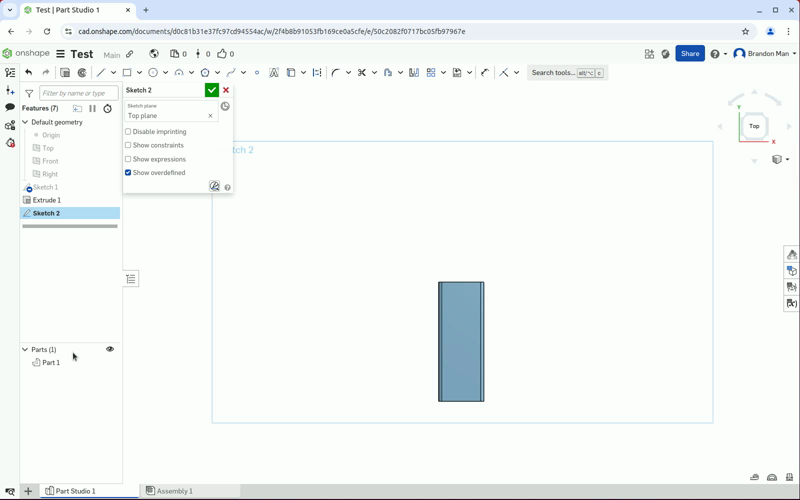
key(y)
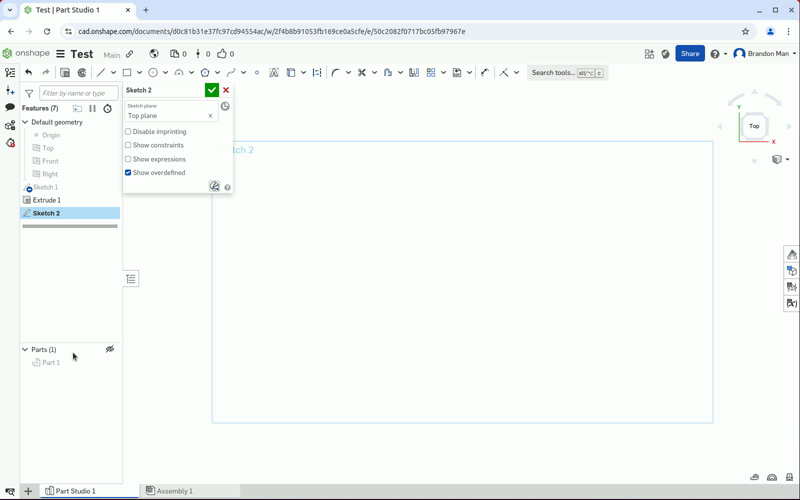
key(c)
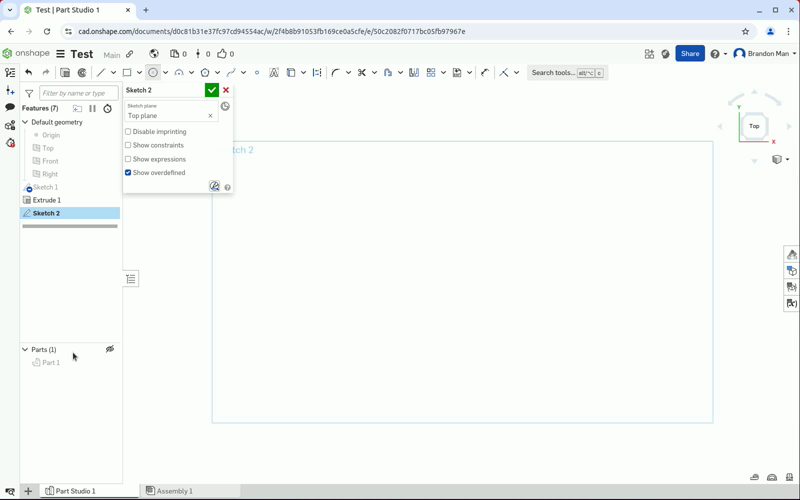
key_down(shift)
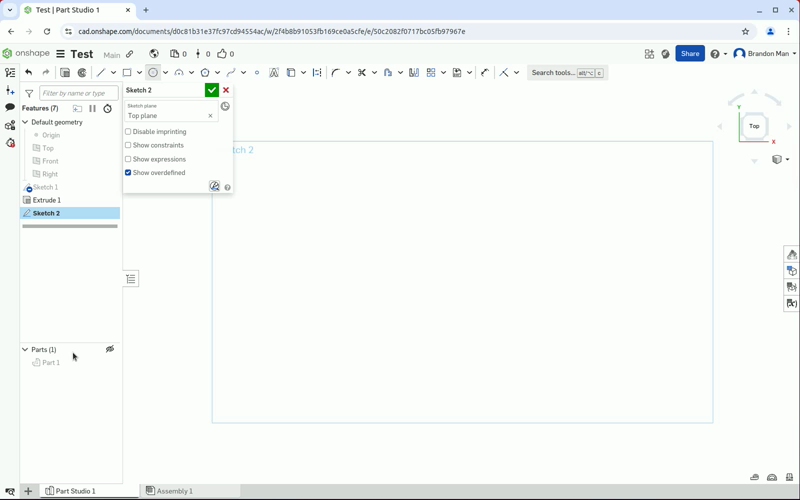
mouse_move(450, 293)
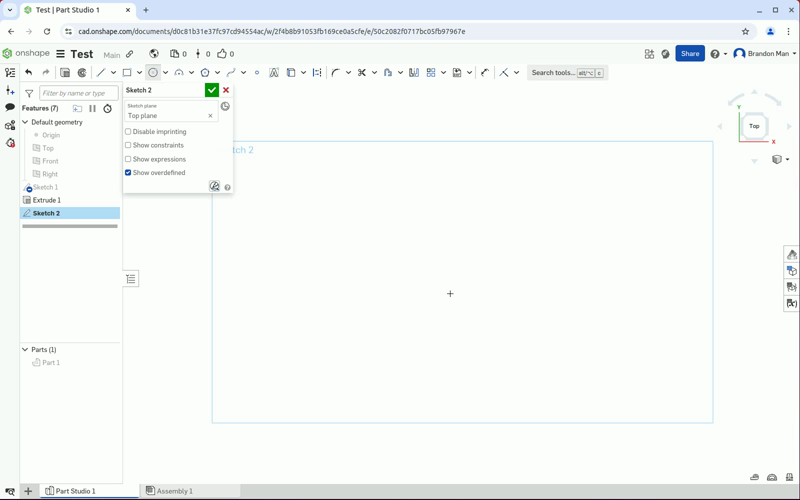
click(450, 293)
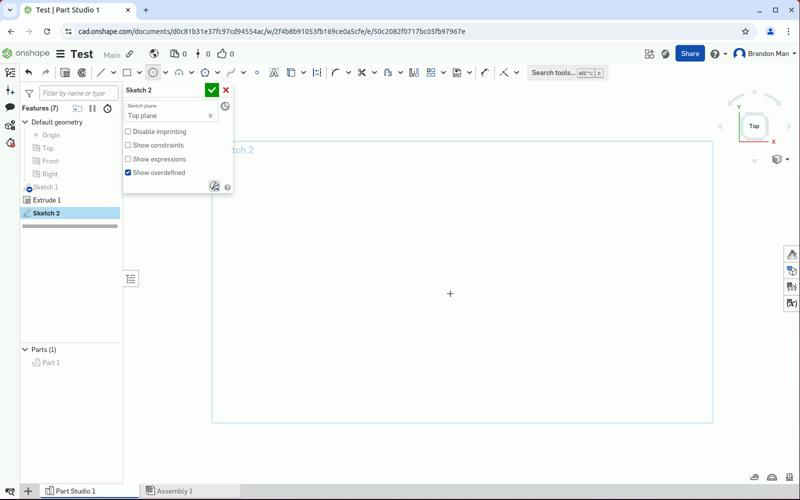
key_up(shift)
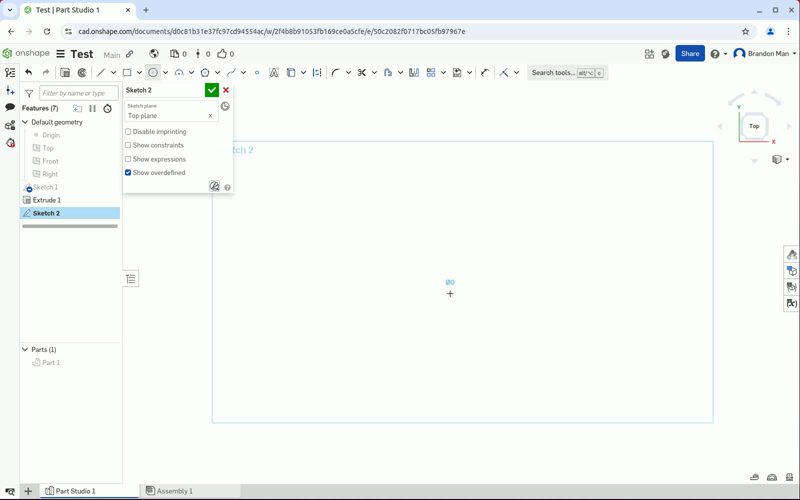
mouse_move(452, 293)
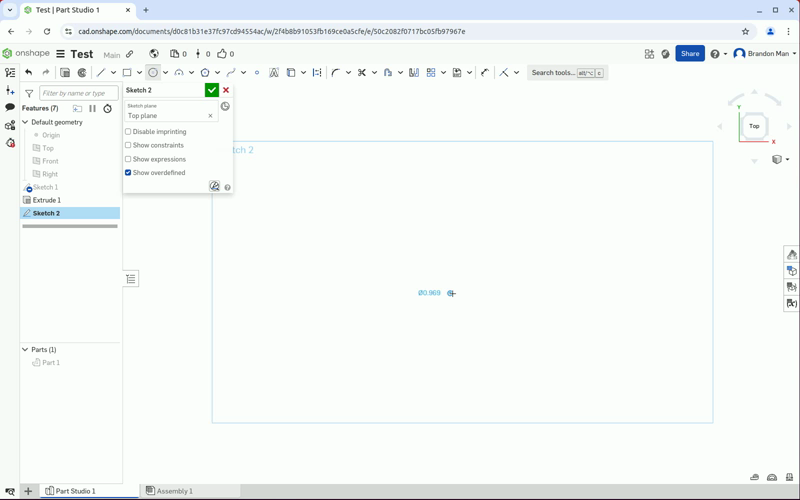
scroll(6)
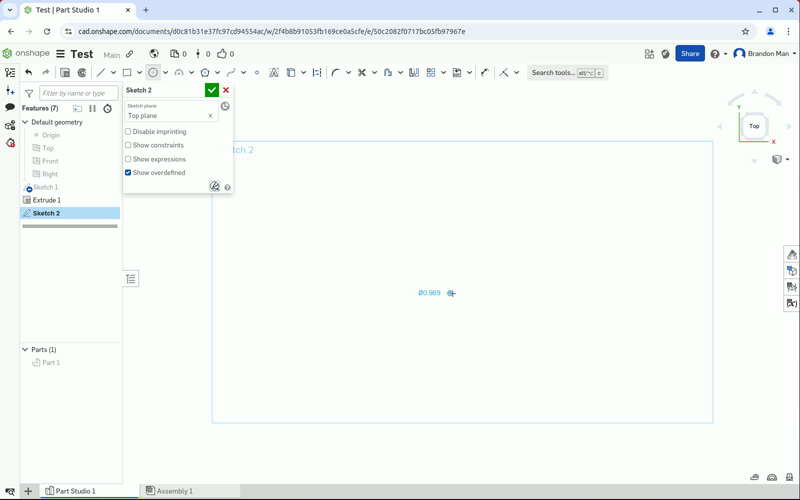
scroll(6)
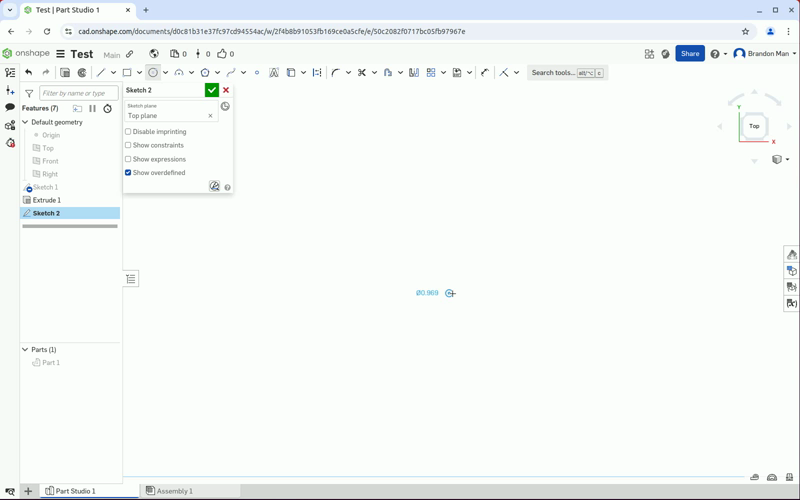
scroll(6)
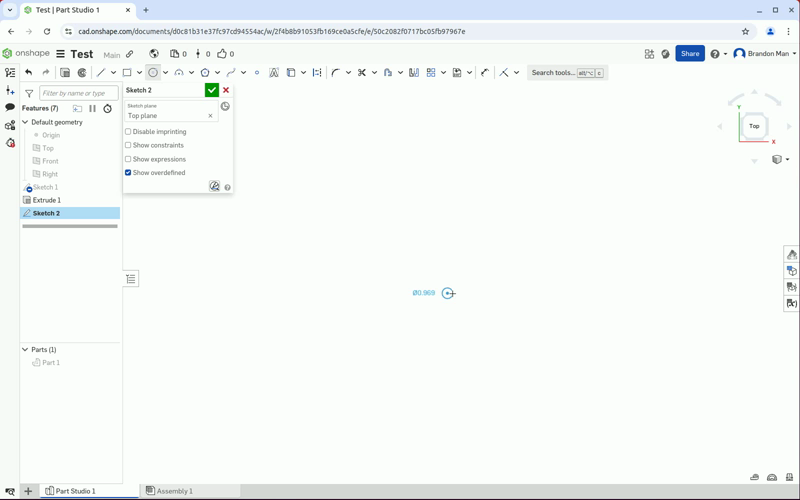
scroll(6)
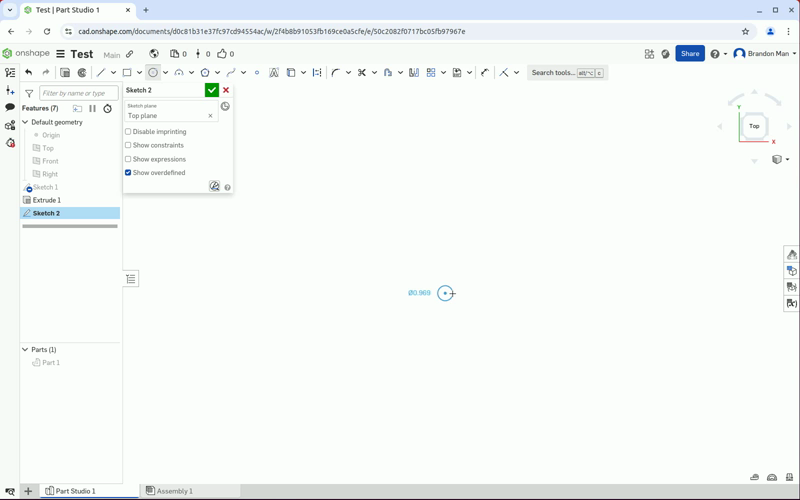
scroll(6)
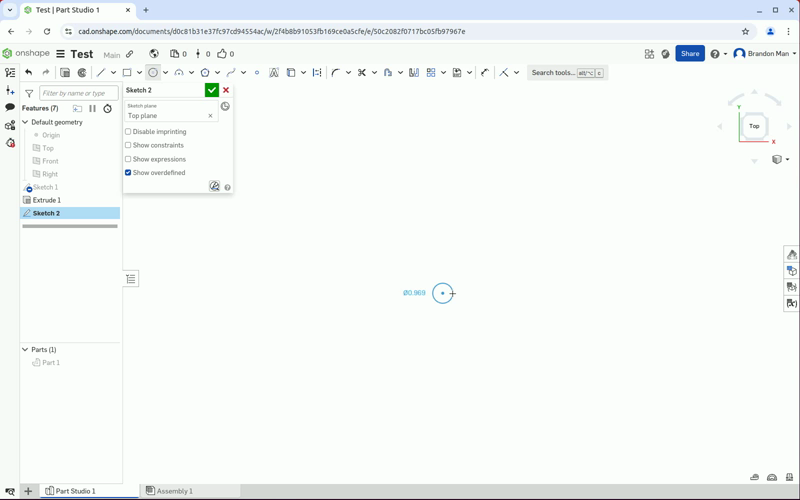
scroll(6)
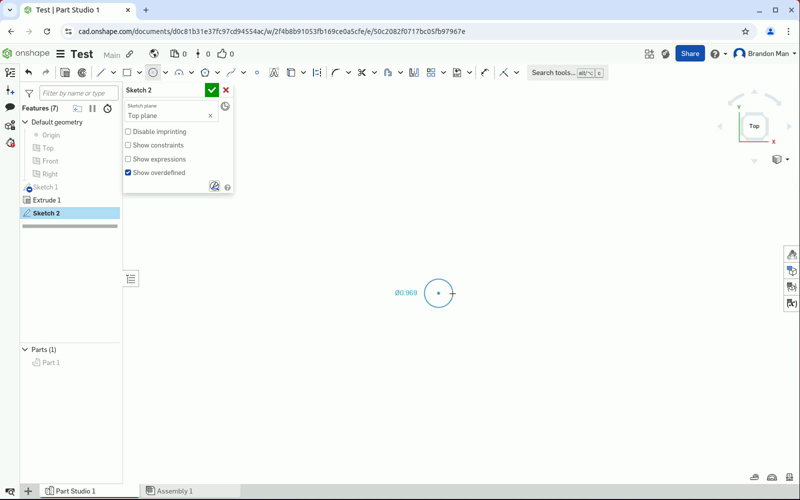
scroll(6)
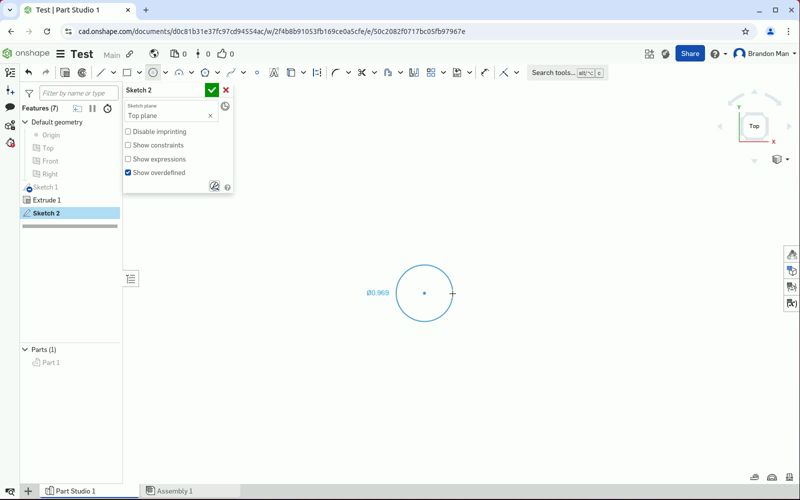
click(452, 293)
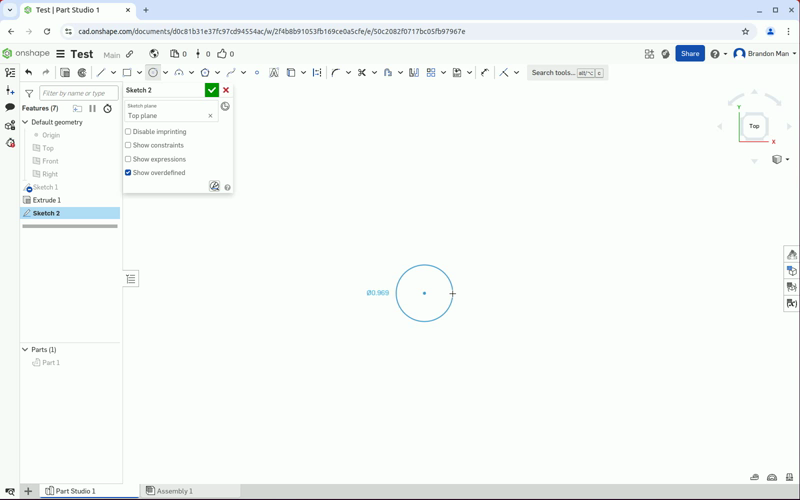
scroll(-6)
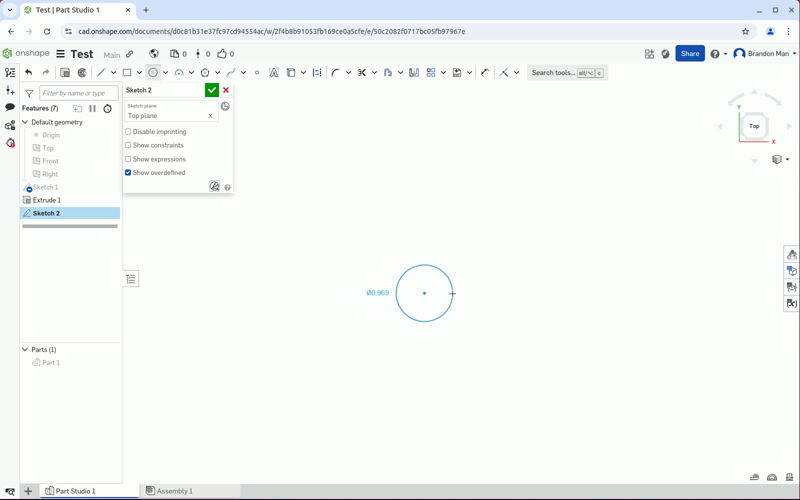
scroll(-6)
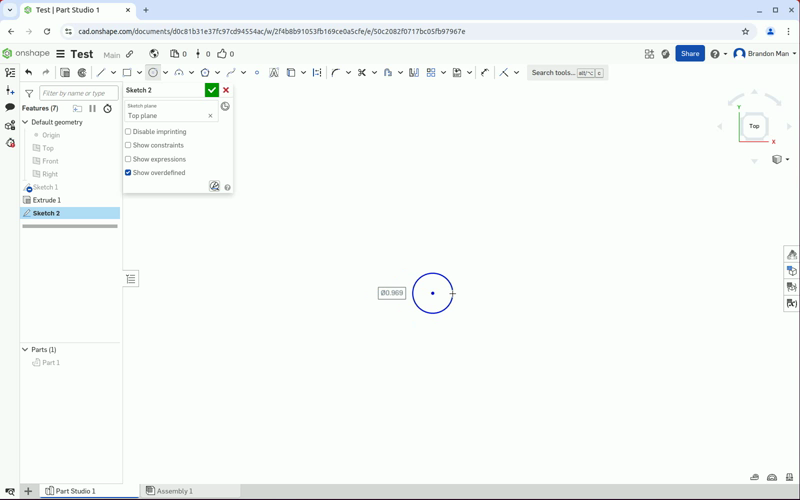
scroll(-6)
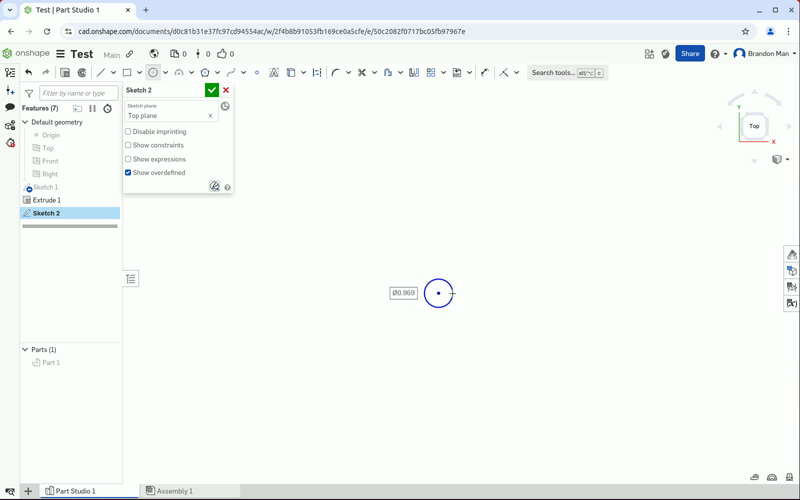
scroll(-6)
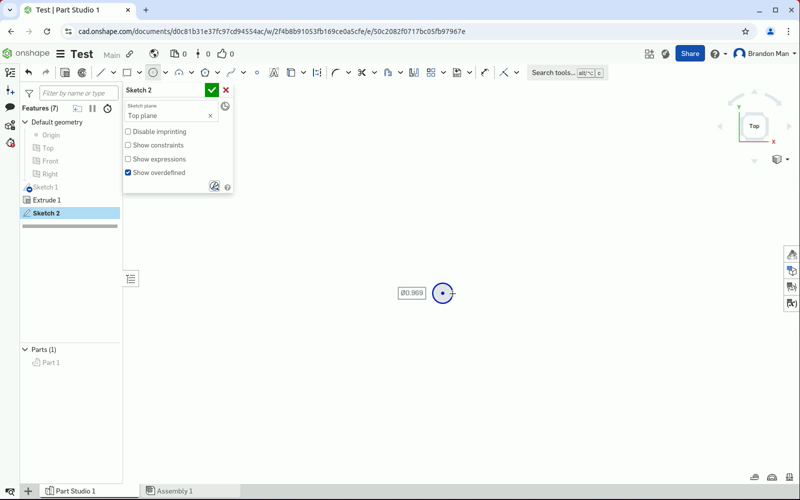
scroll(-6)
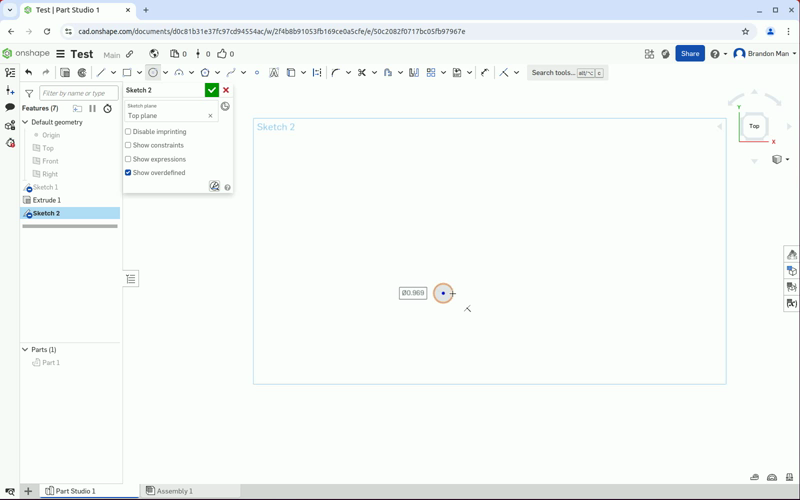
scroll(-6)
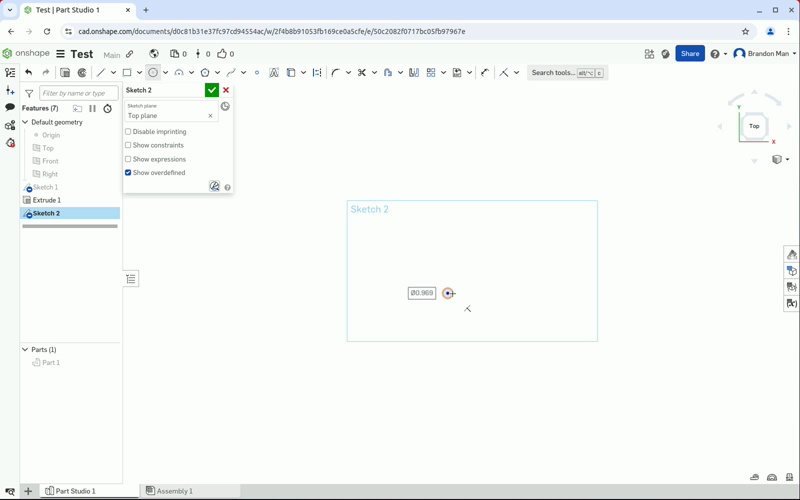
scroll(-6)
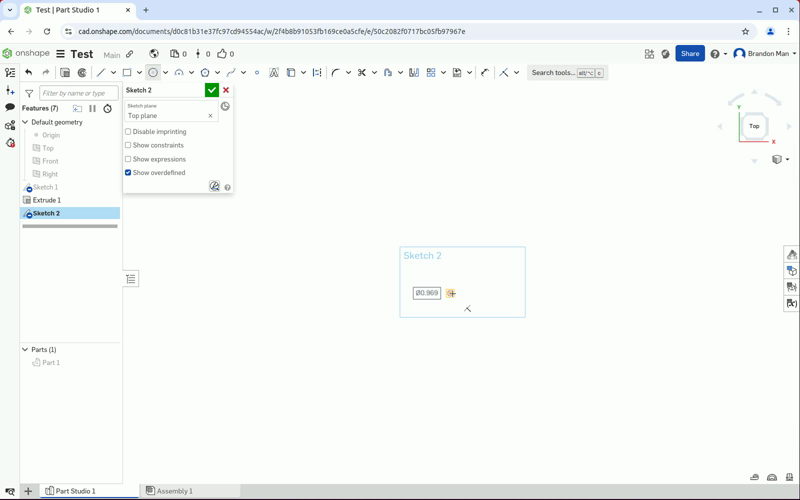
key(esc)
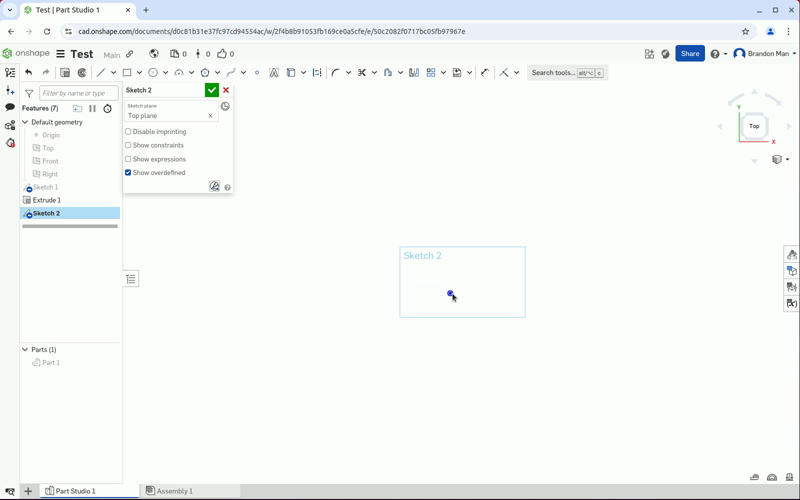
mouse_move(451, 295)
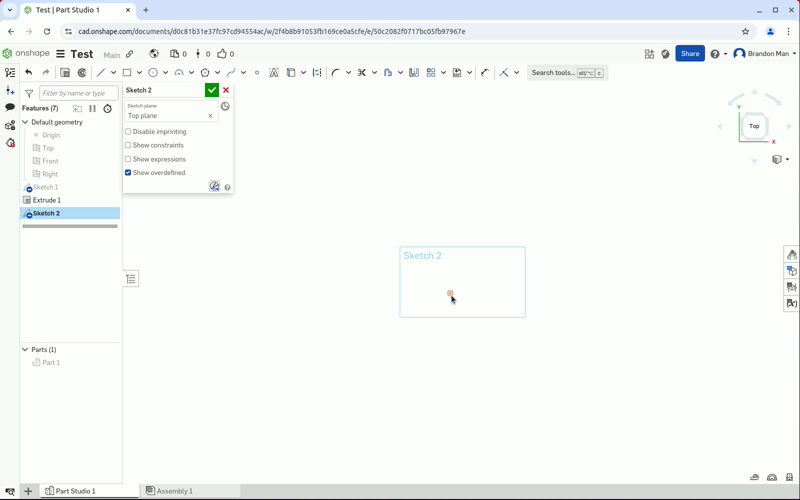
scroll(6)
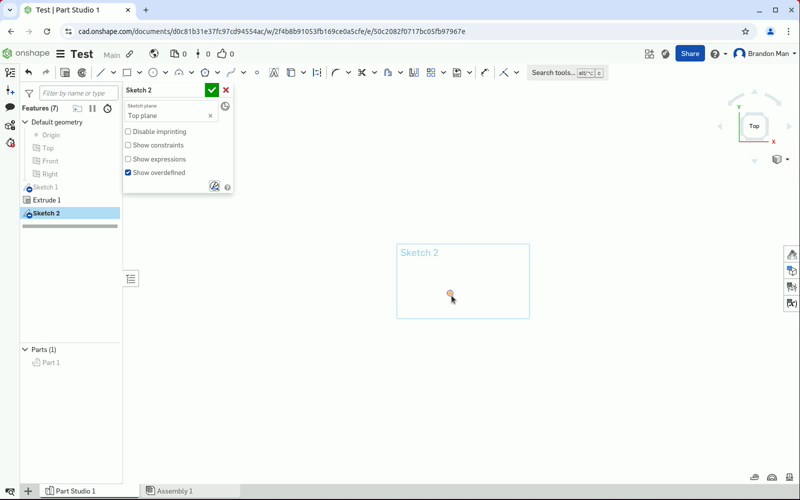
scroll(6)
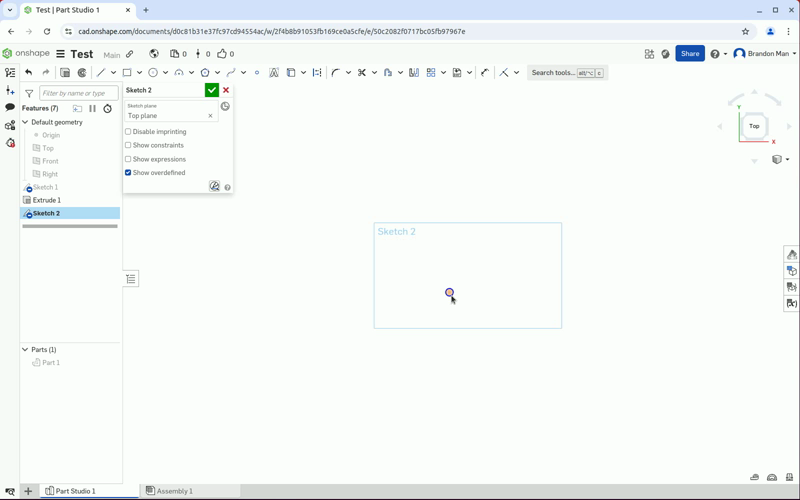
scroll(6)
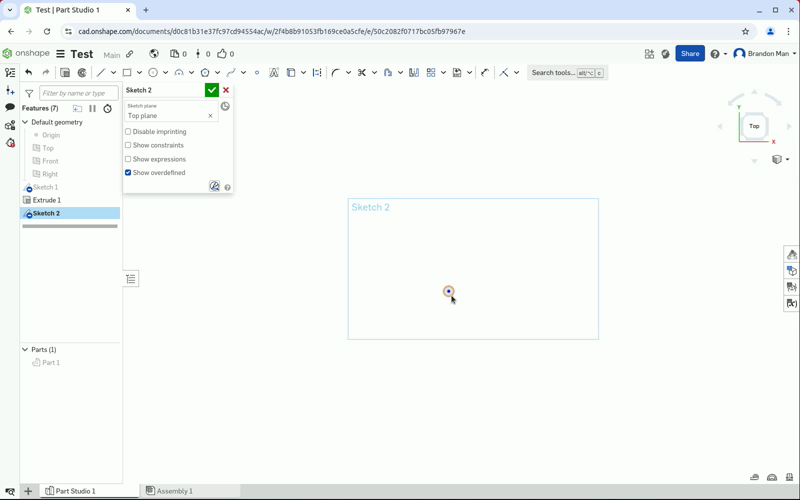
scroll(6)
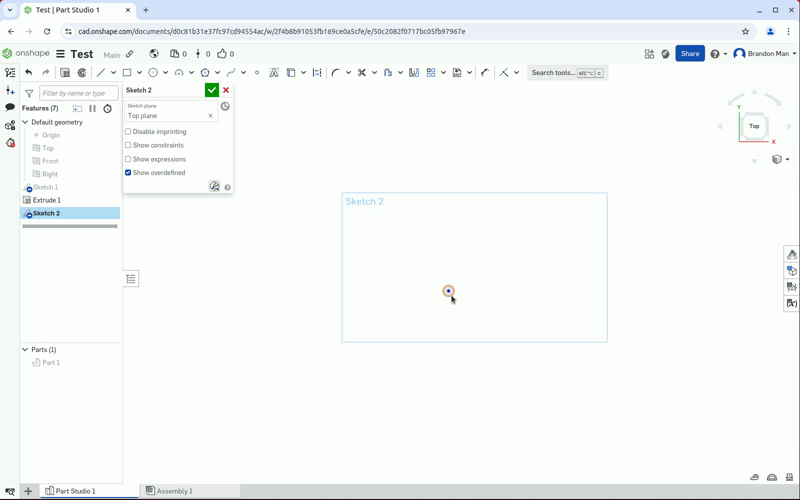
scroll(6)
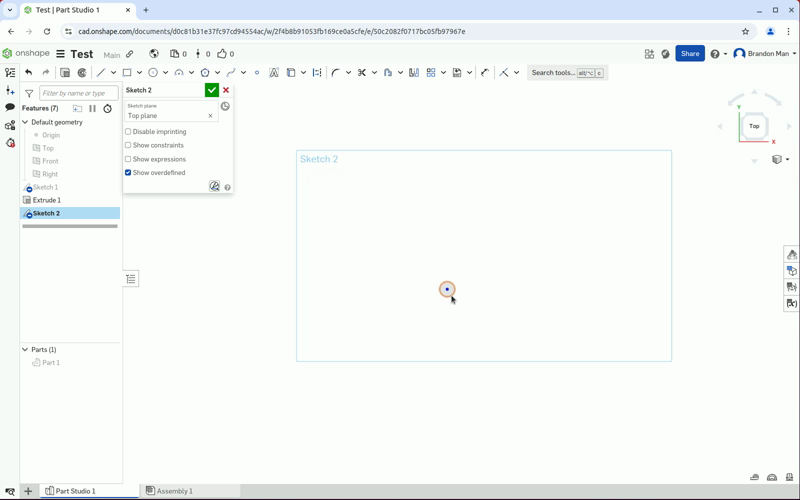
scroll(6)
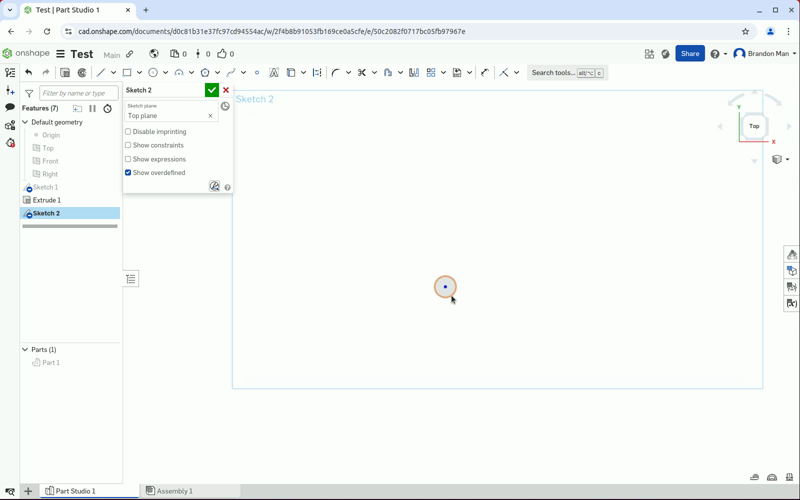
scroll(6)
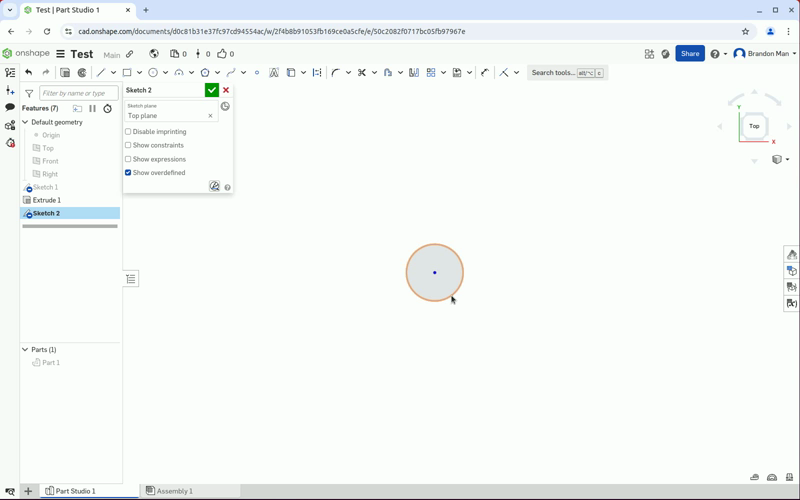
click(451, 295)
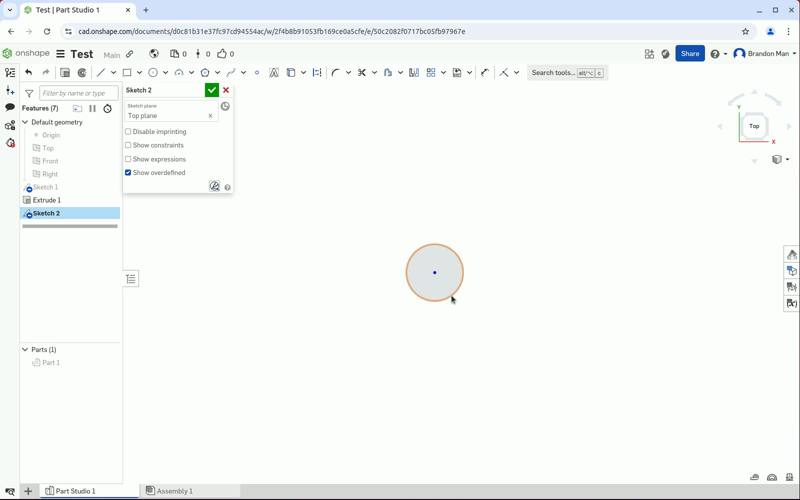
scroll(-6)
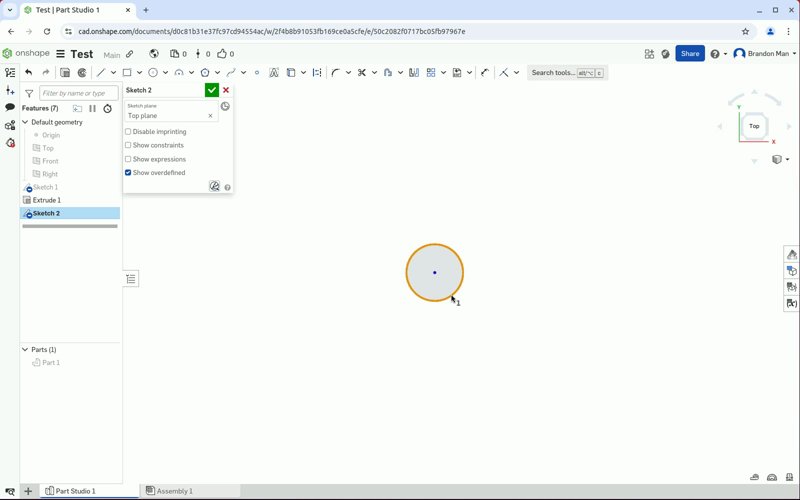
scroll(-6)
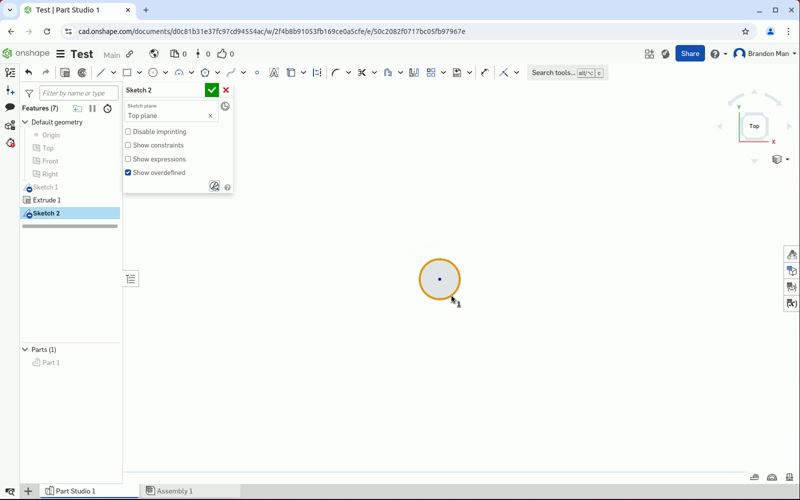
scroll(-6)
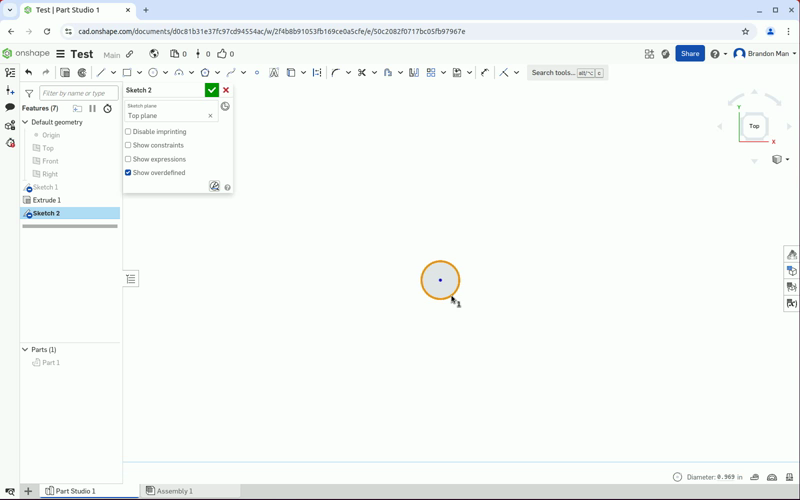
scroll(-6)
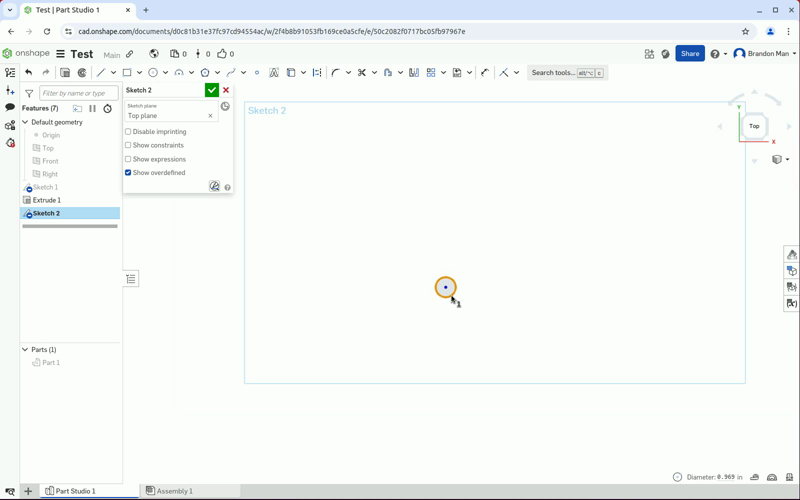
scroll(-6)
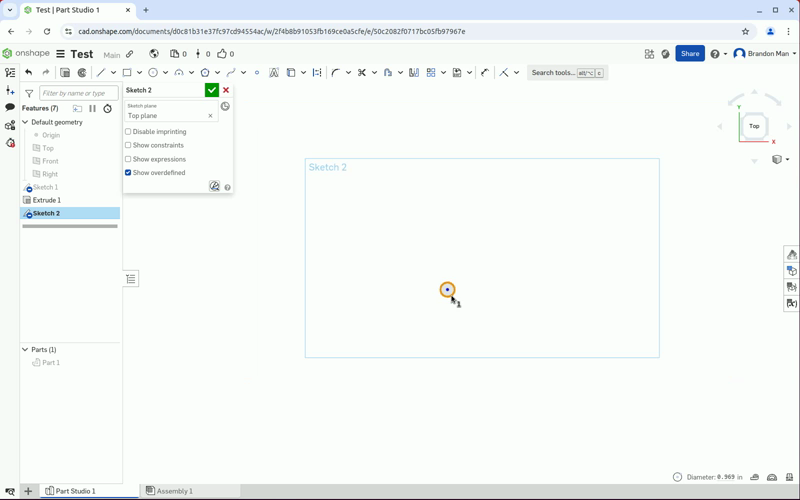
scroll(-6)
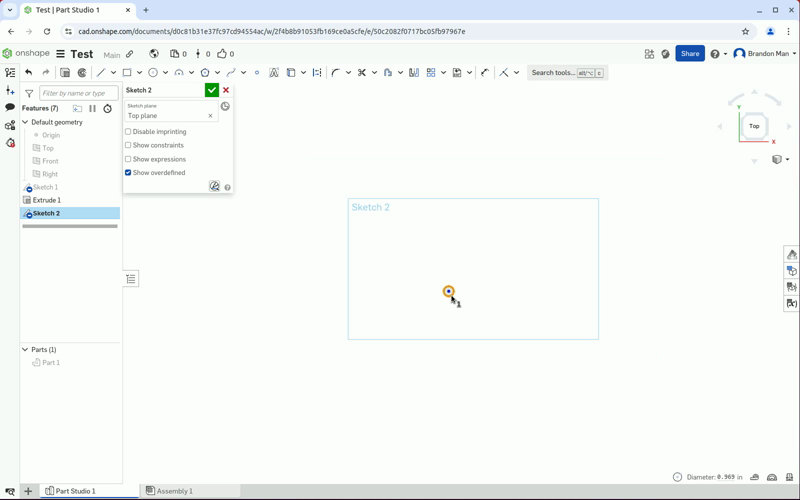
scroll(-6)
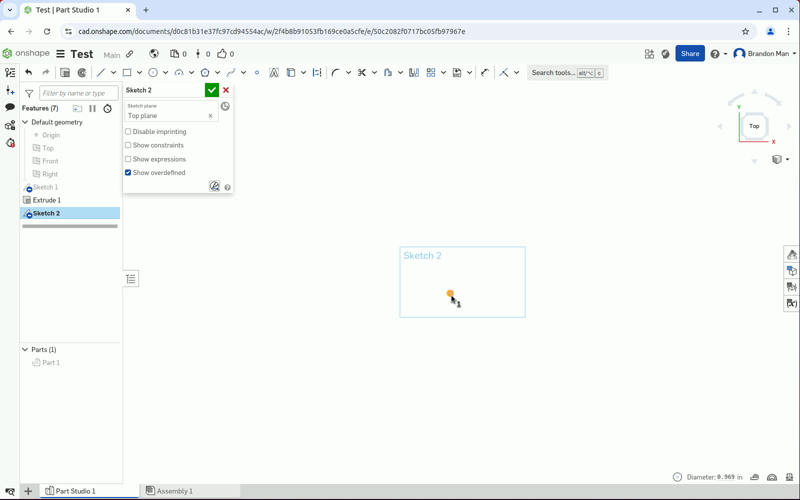
mouse_move(73, 352)
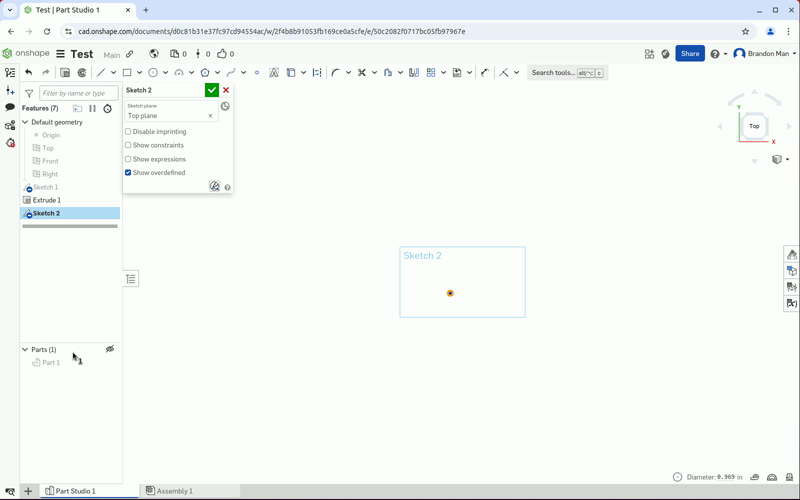
key(shift+y)
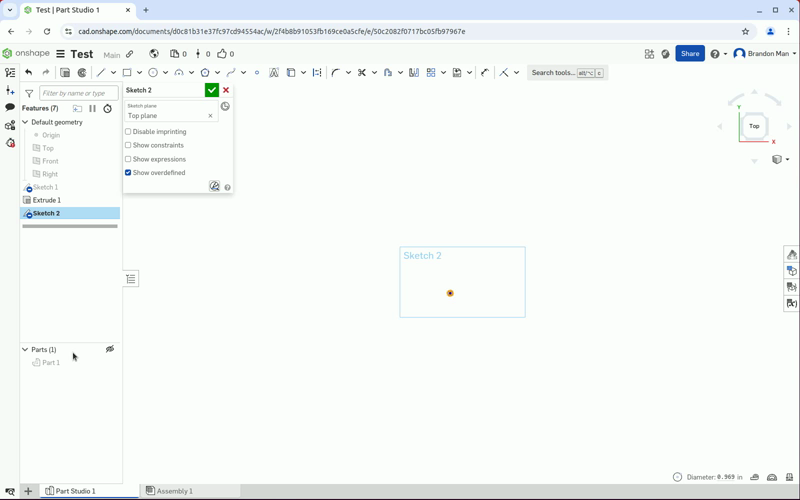
key(shift+e)
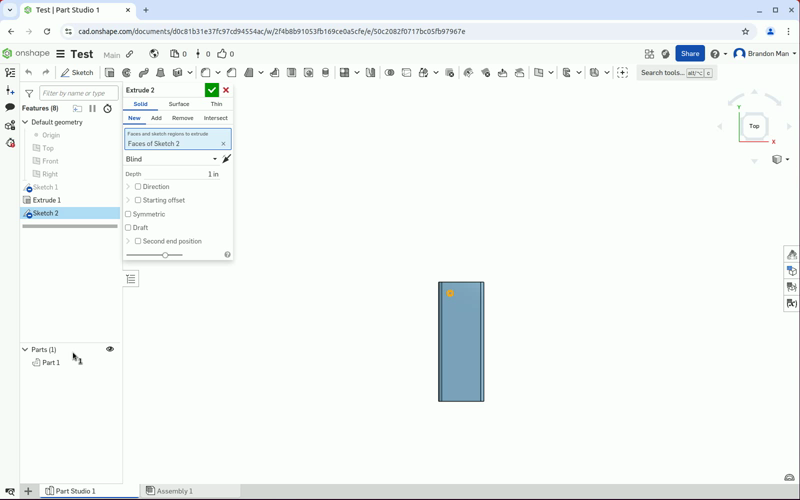
mouse_move(143, 106)
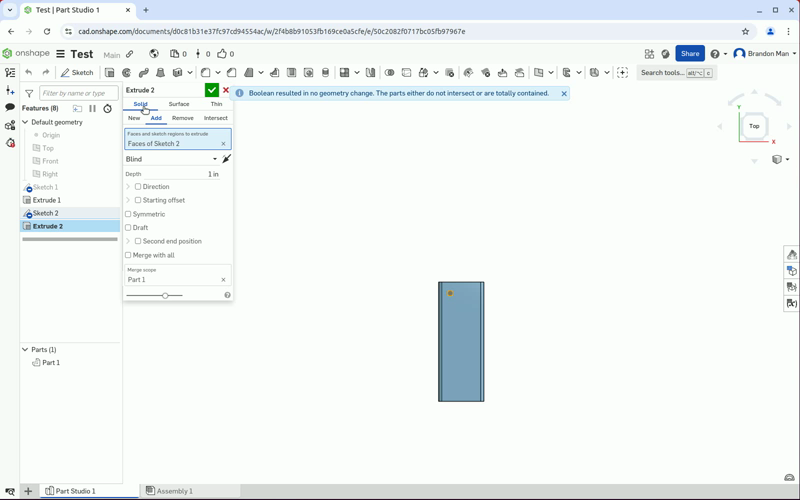
click(143, 106)
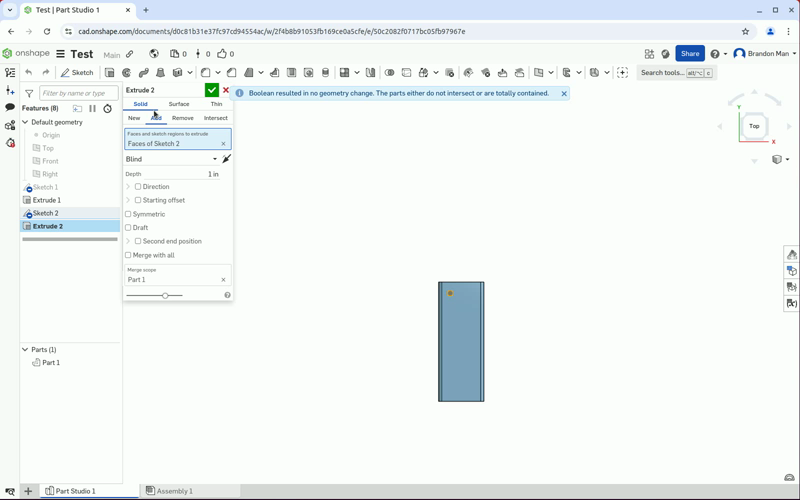
mouse_move(186, 120)
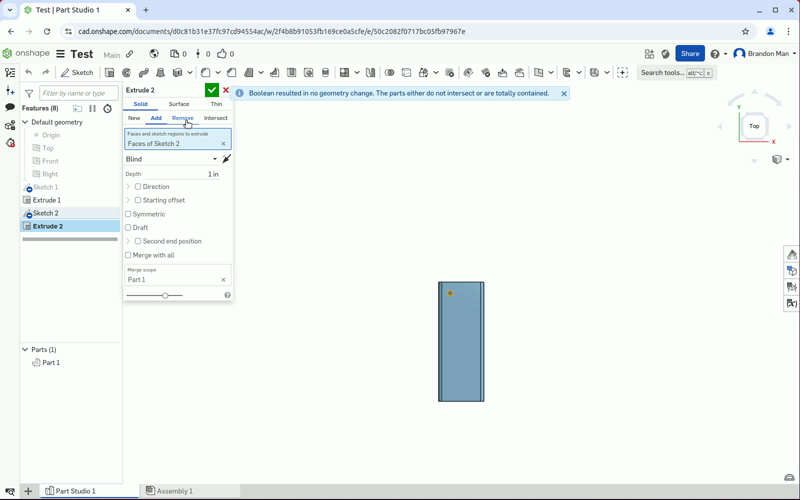
click(186, 120)
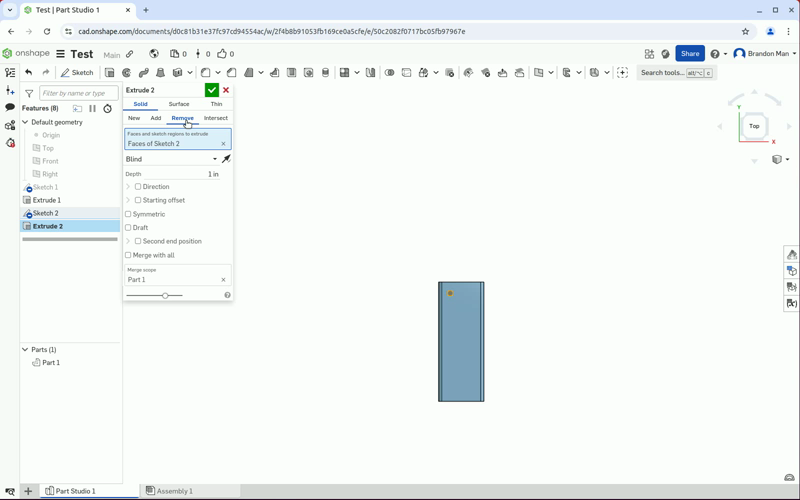
key(tab, 4)
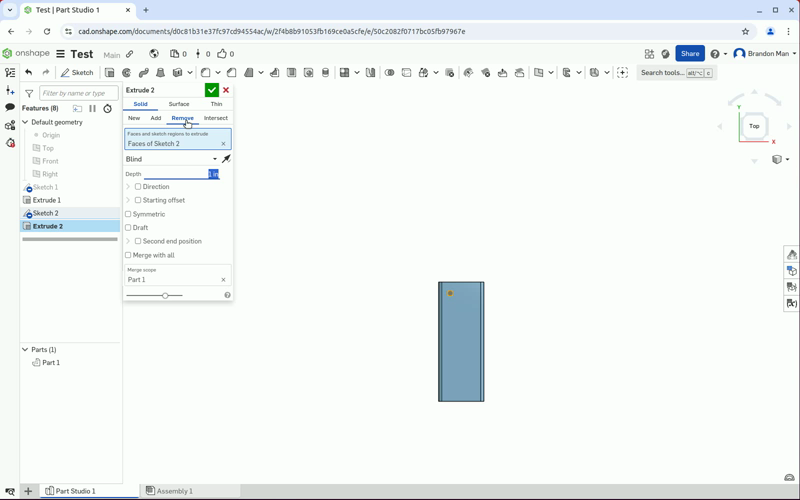
text(6.74)
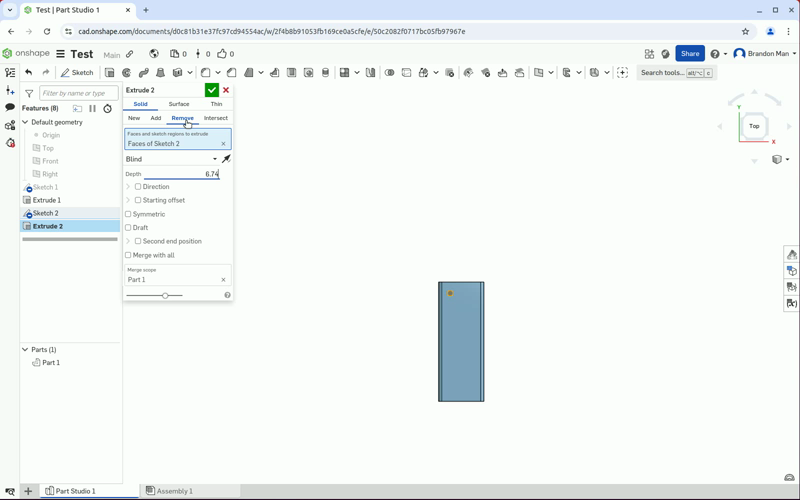
key(tab, 3)
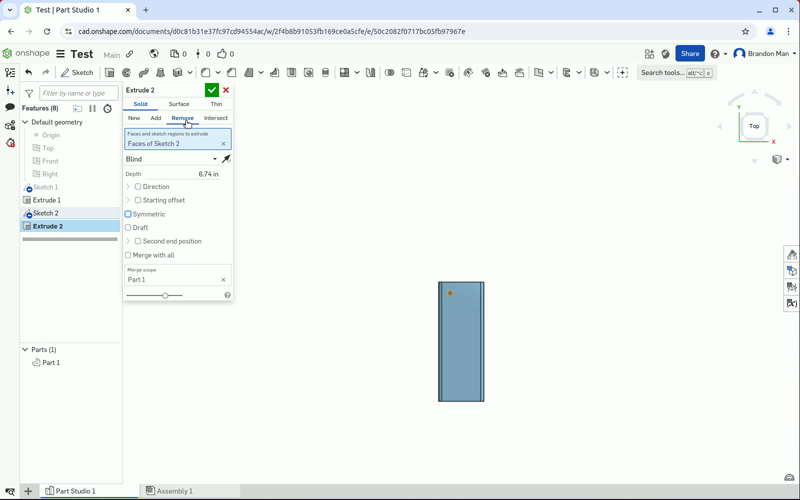
key(space)
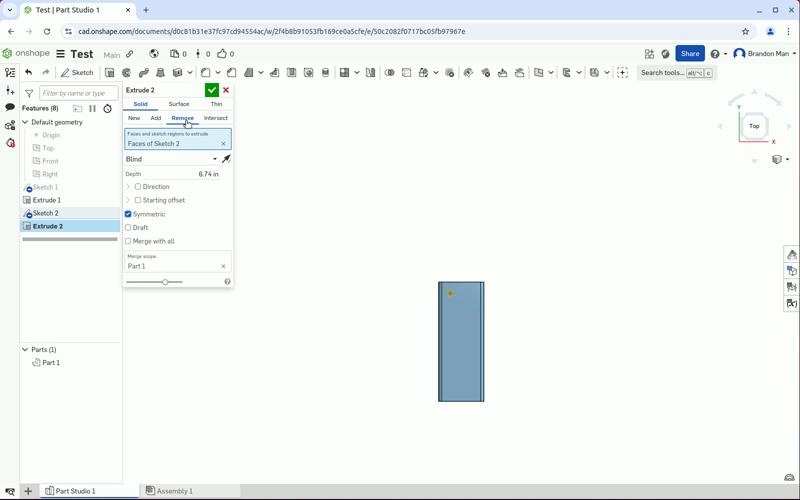
key(tab, 2)
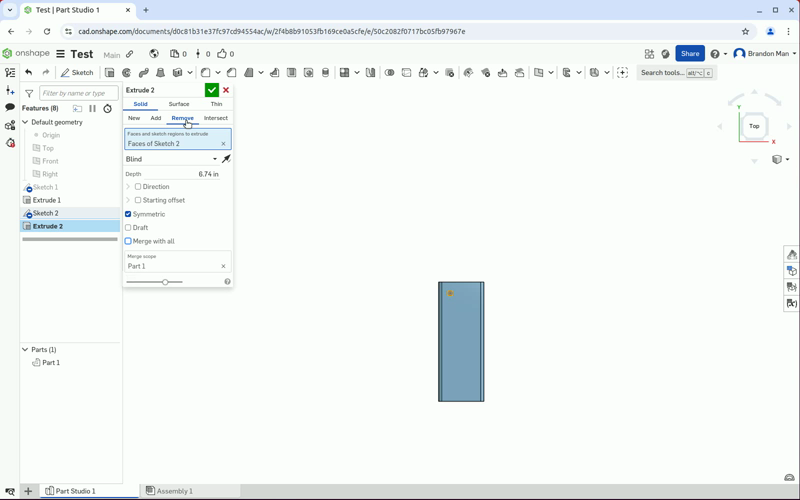
key(space)
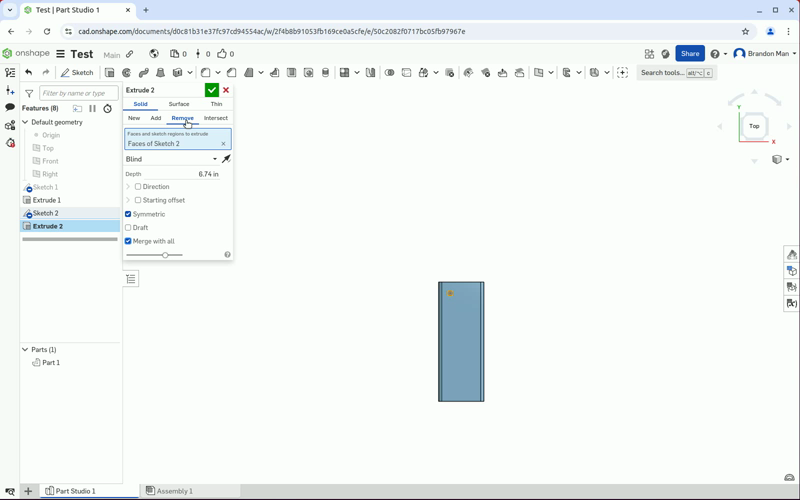
key(enter)
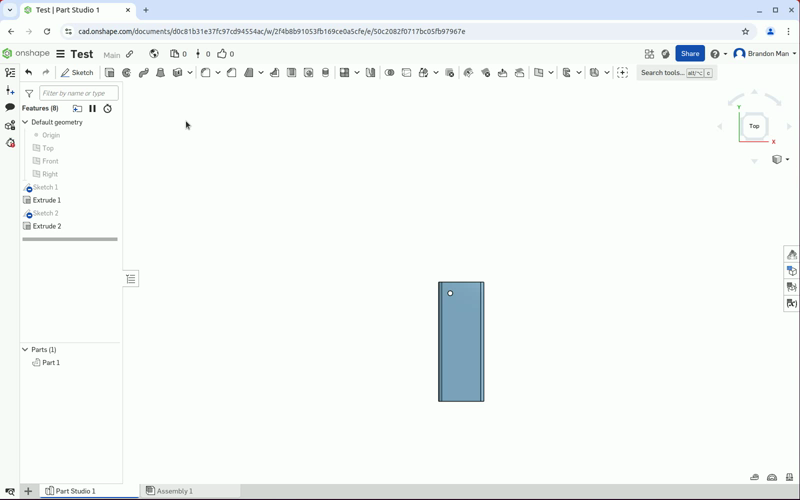
key(shift+h)
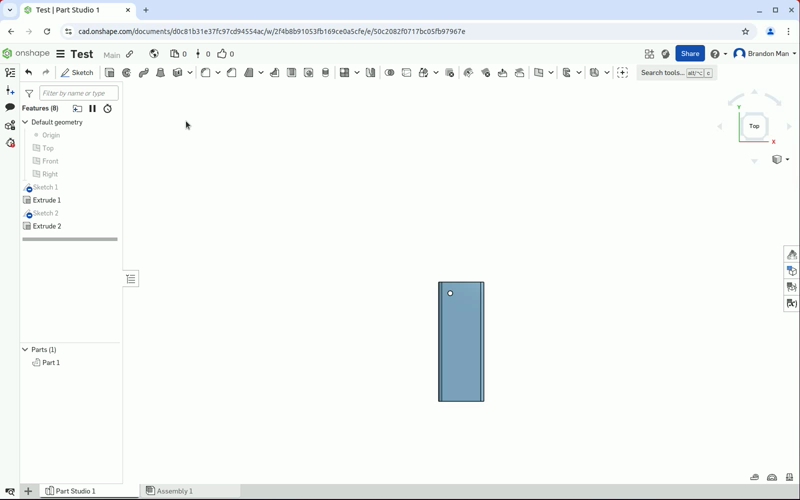
key(shift+h)
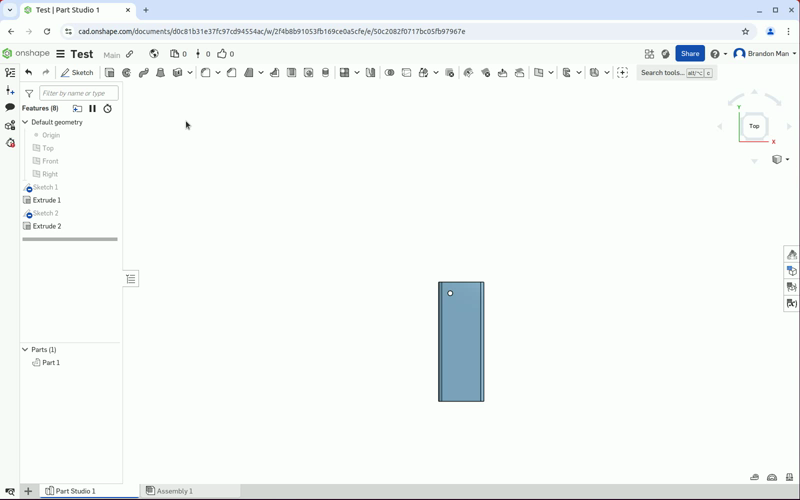
mouse_move(73, 189)
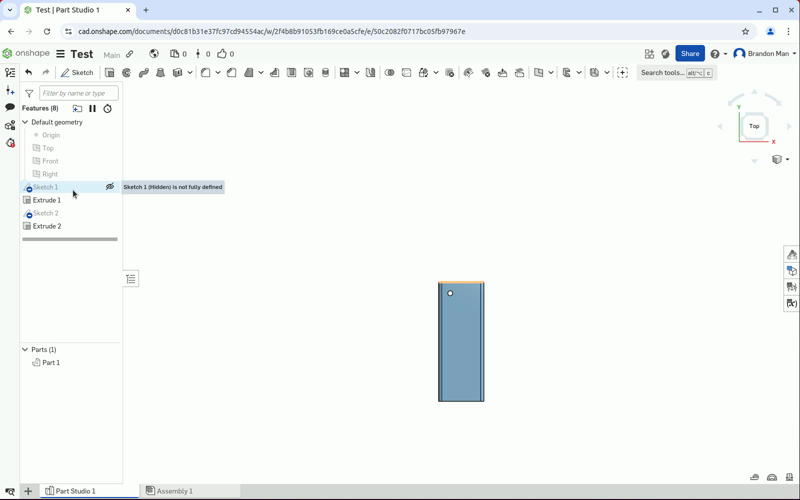
click(73, 189)
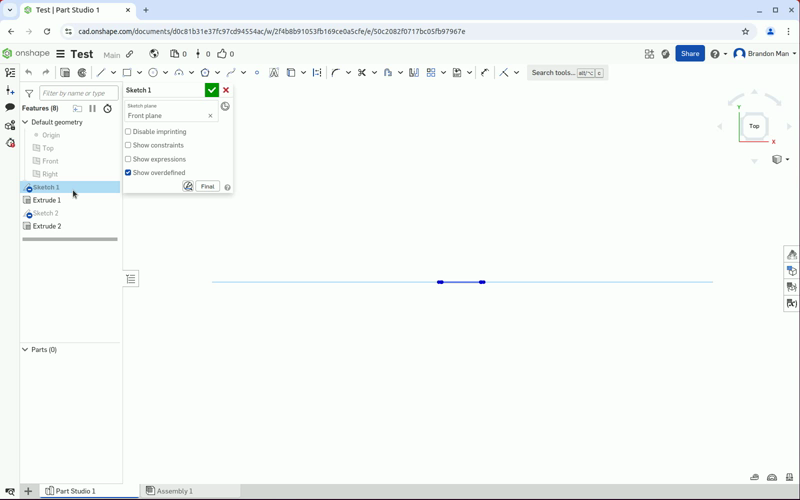
mouse_move(229, 92)
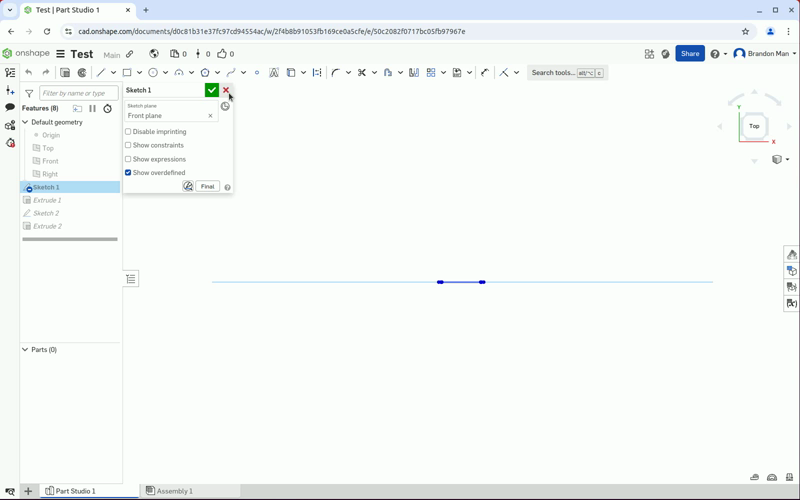
click(229, 92)
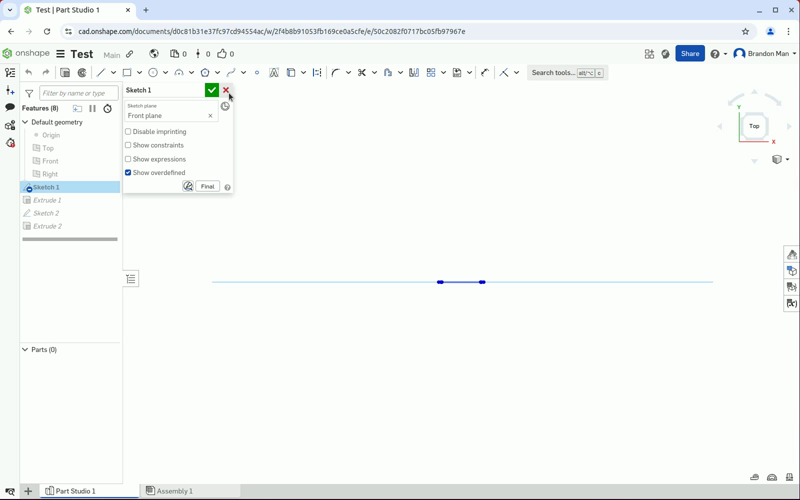
key(shift+s)
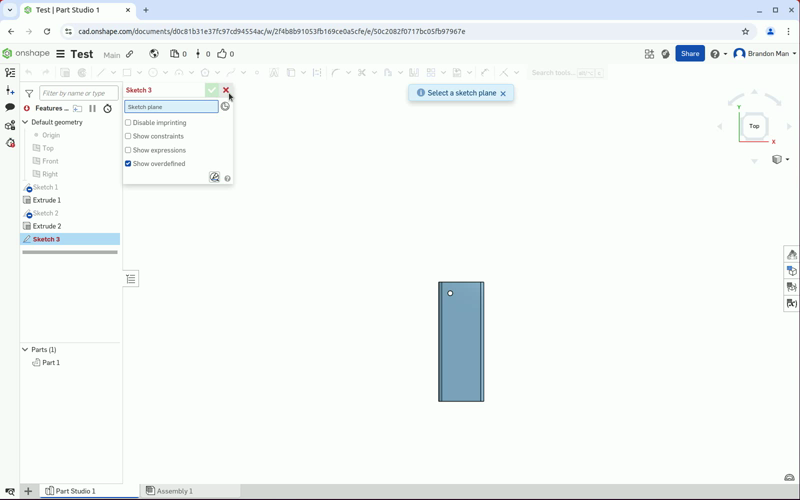
mouse_move(73, 150)
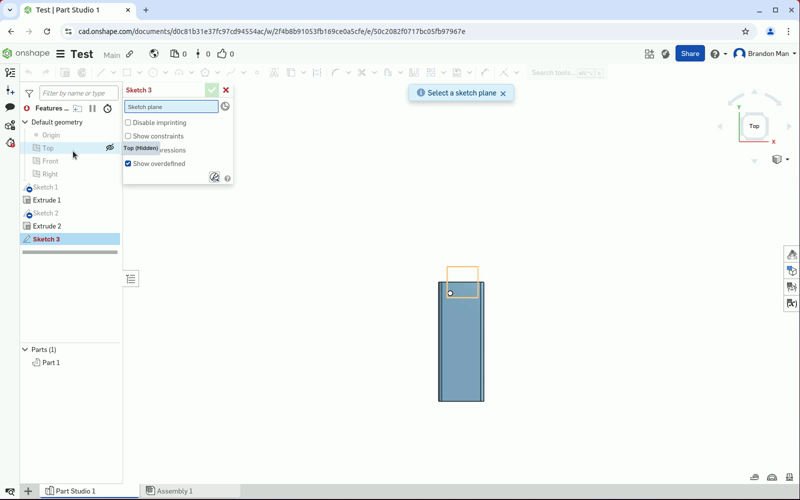
click(73, 150)
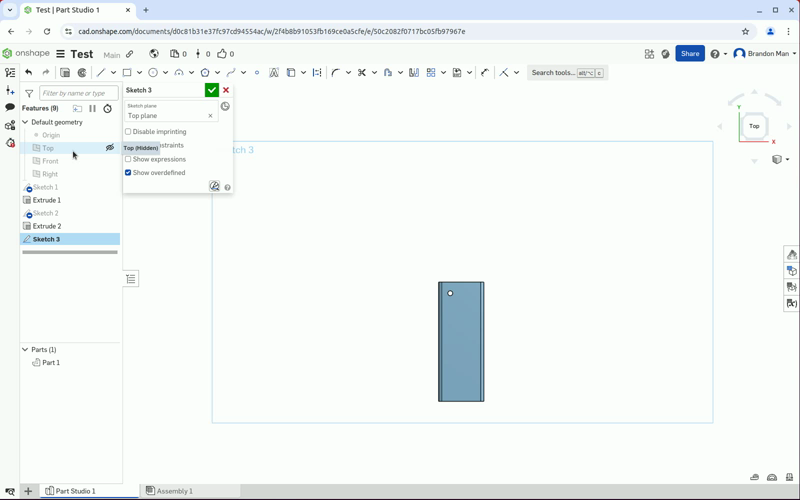
mouse_move(73, 352)
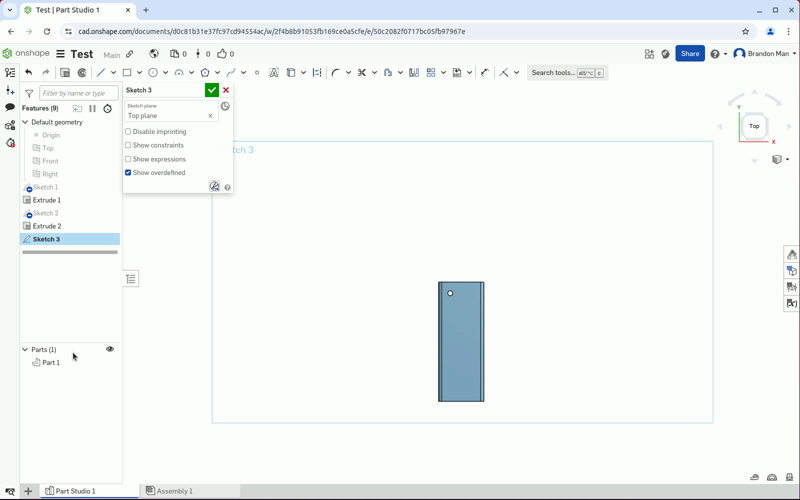
key(y)
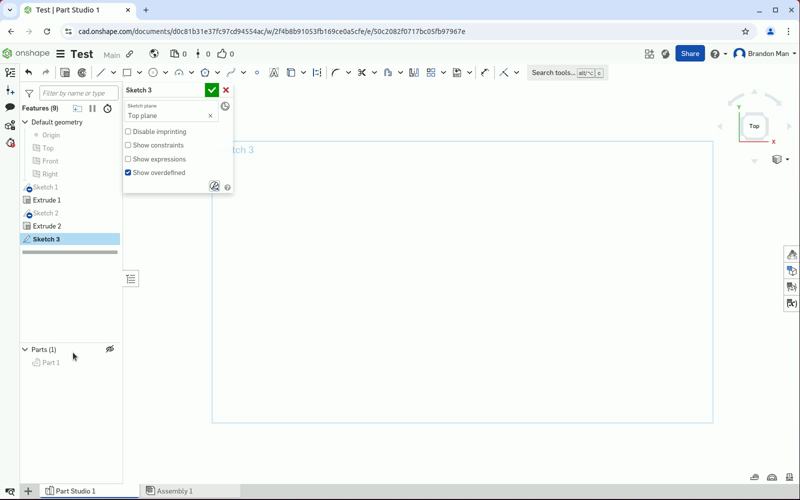
key(c)
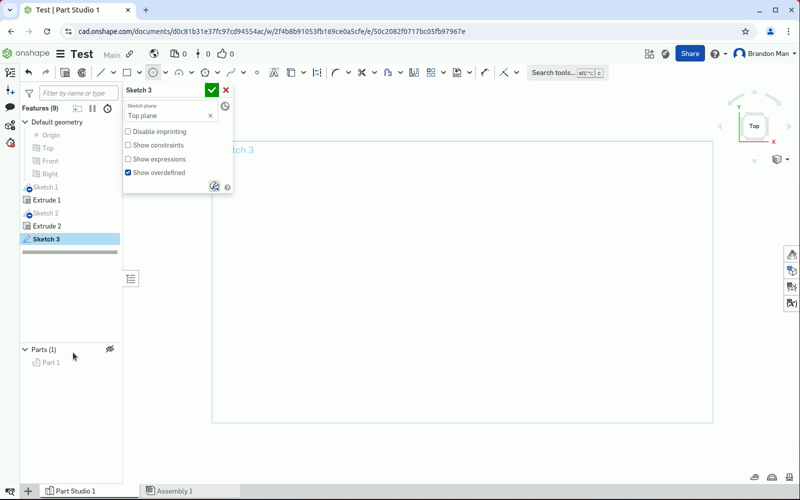
key_down(shift)
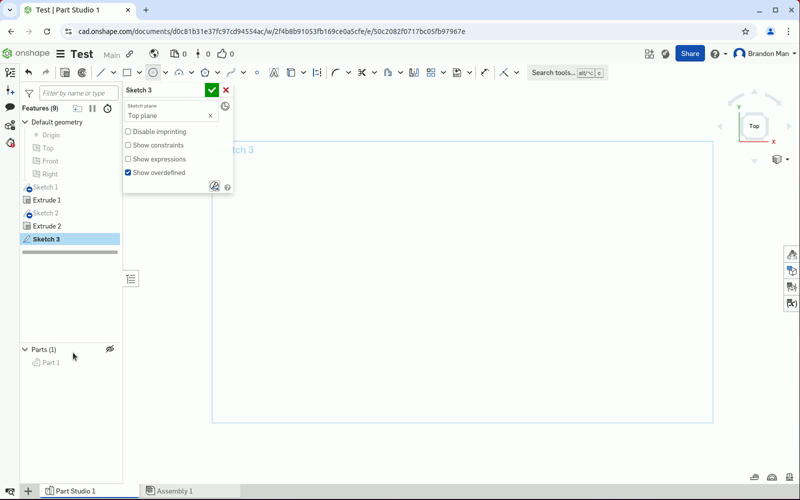
mouse_move(472, 293)
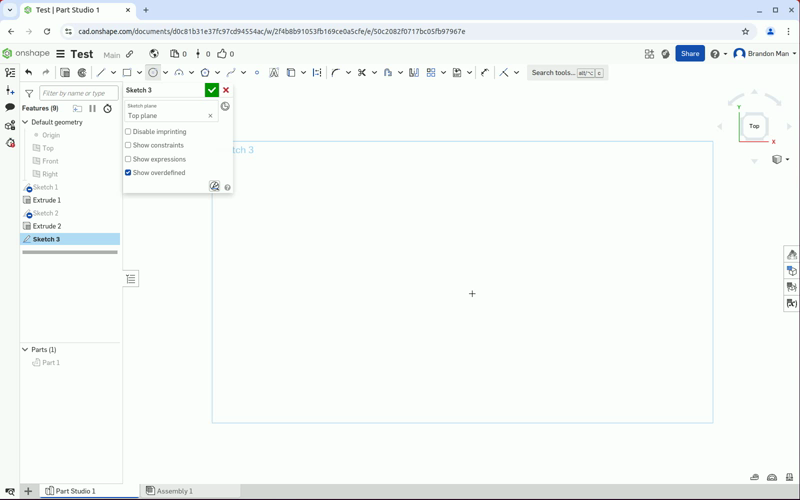
click(472, 293)
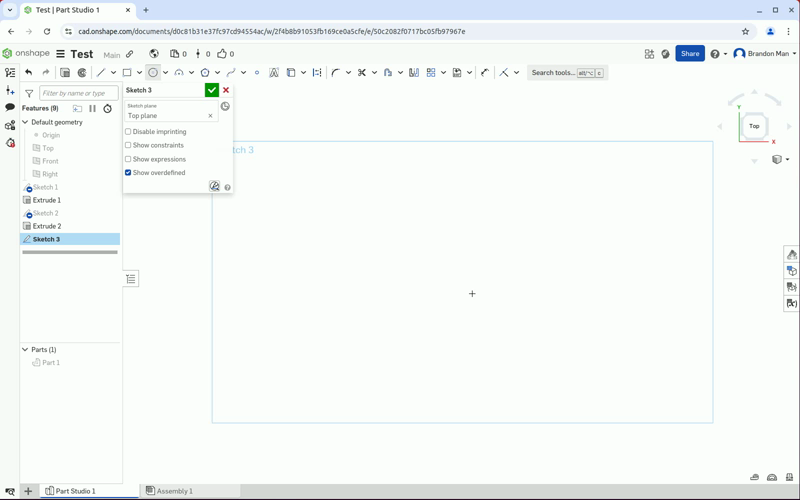
key_up(shift)
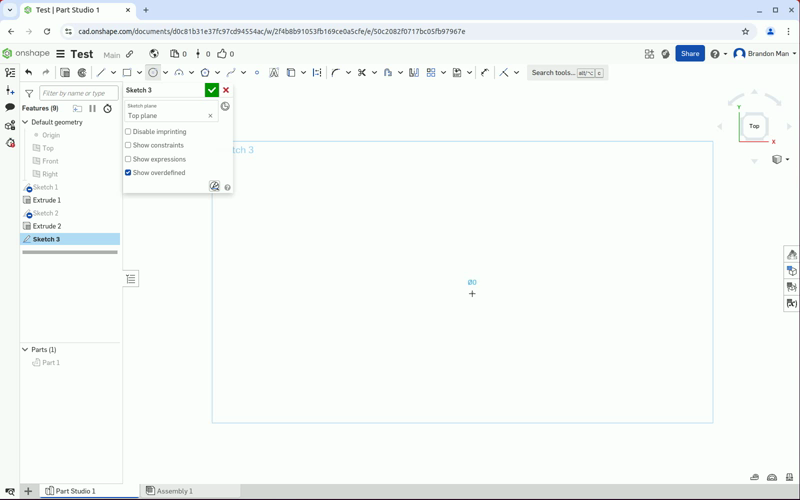
mouse_move(474, 293)
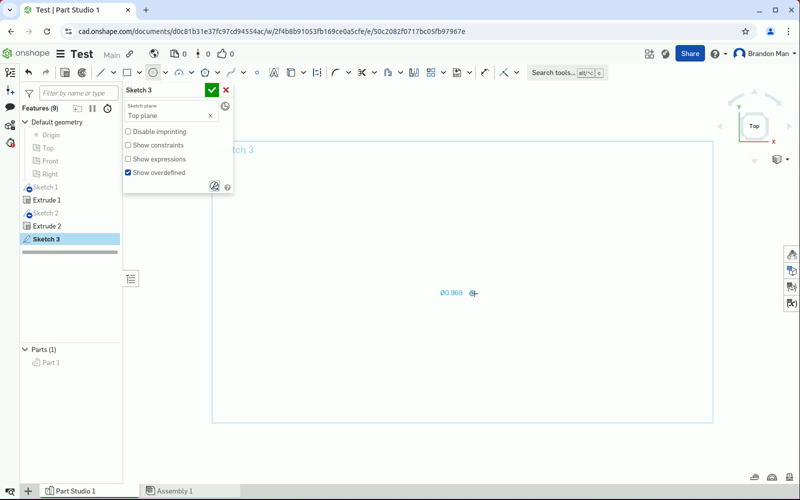
scroll(6)
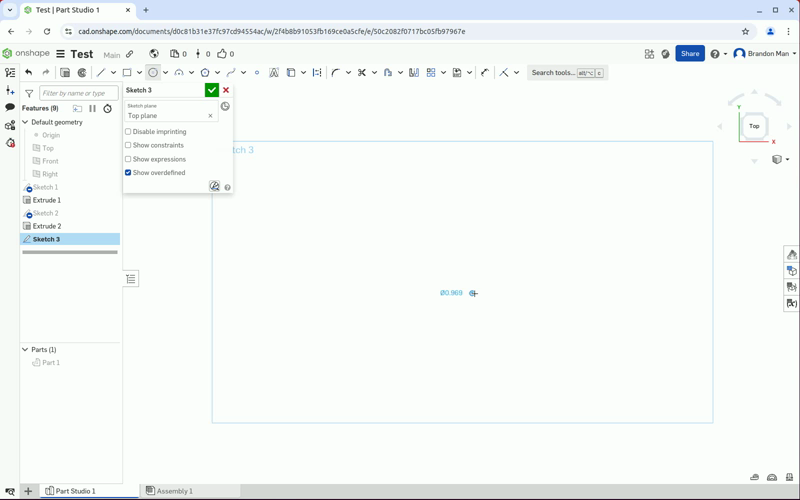
scroll(6)
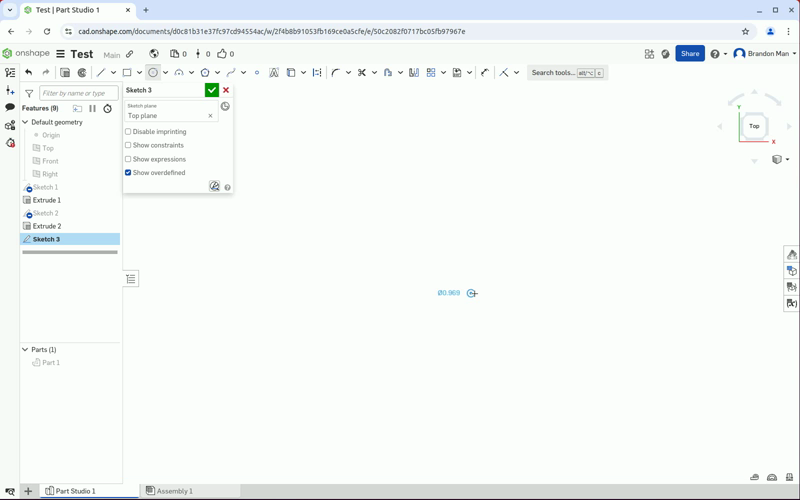
scroll(6)
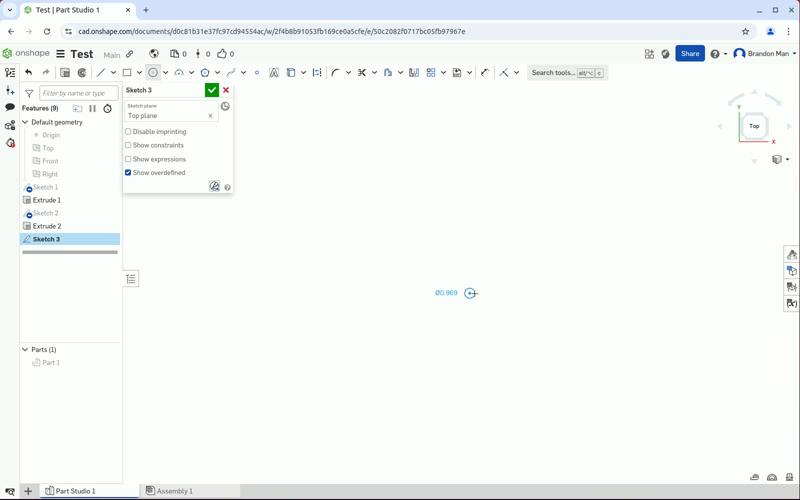
scroll(6)
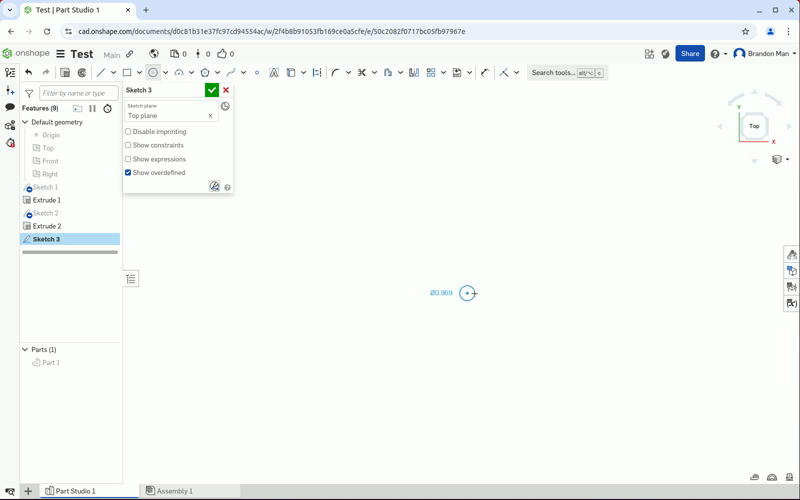
scroll(6)
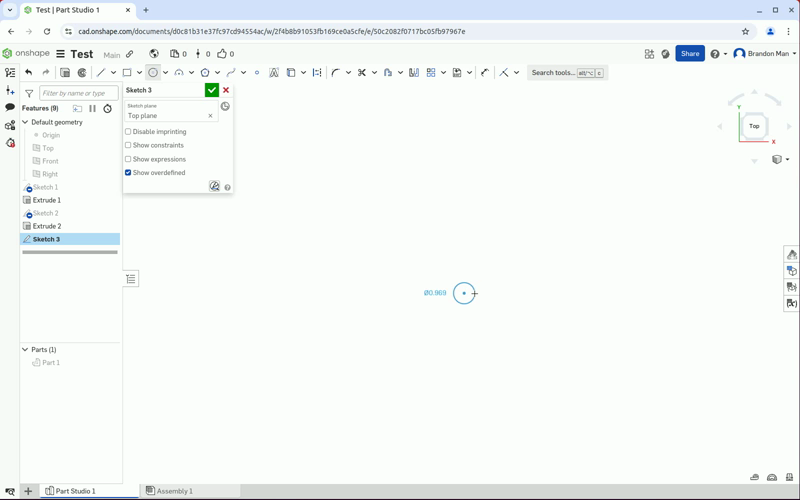
scroll(6)
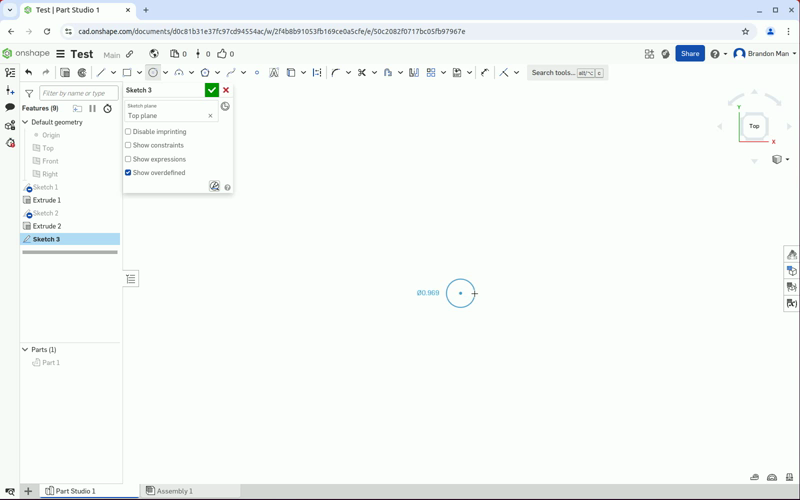
scroll(6)
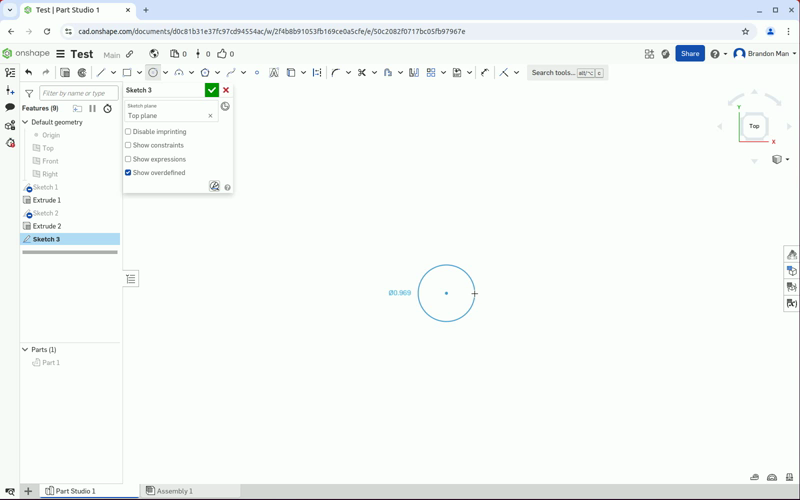
click(474, 293)
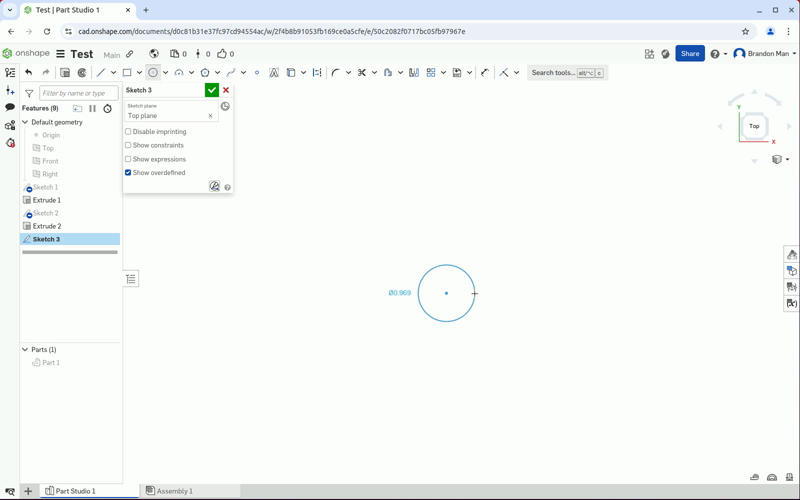
scroll(-6)
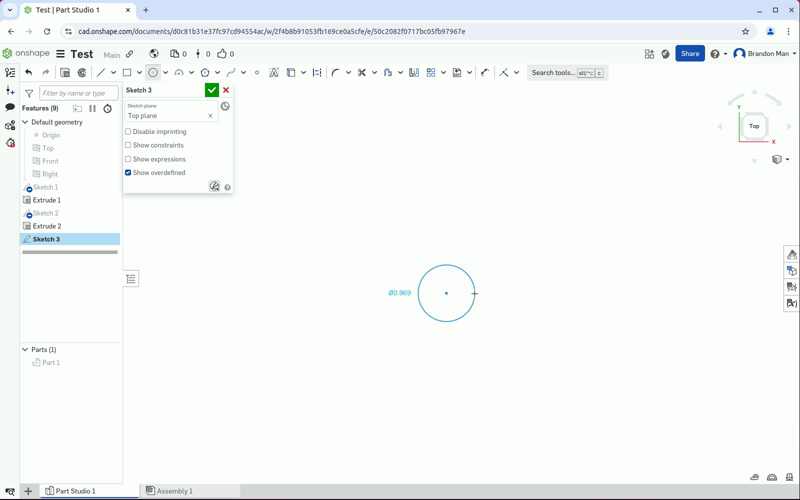
scroll(-6)
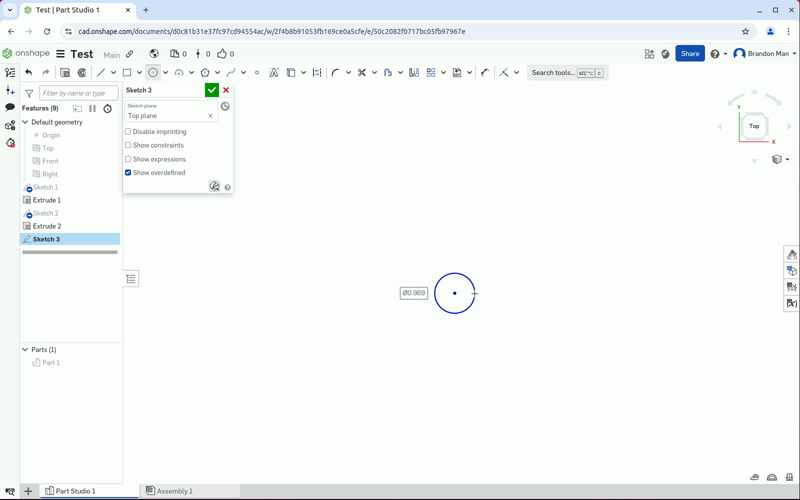
scroll(-6)
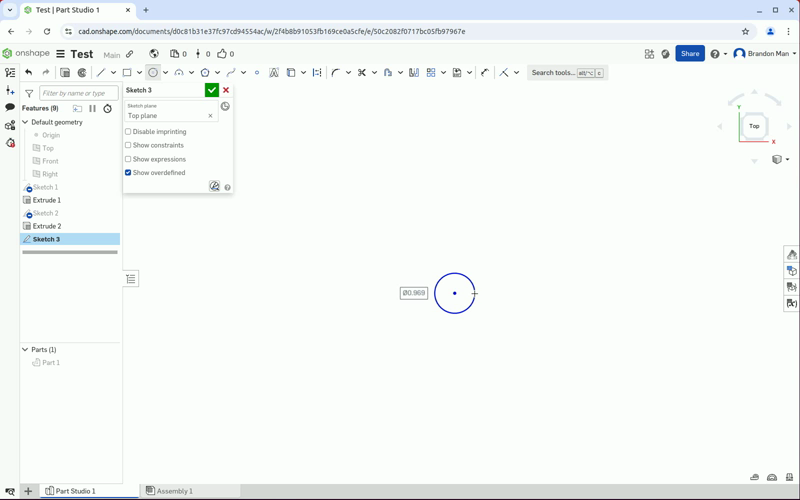
scroll(-6)
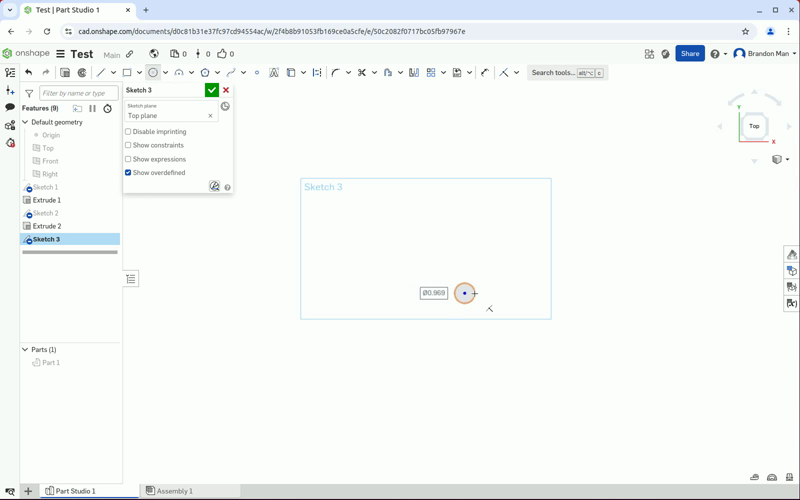
scroll(-6)
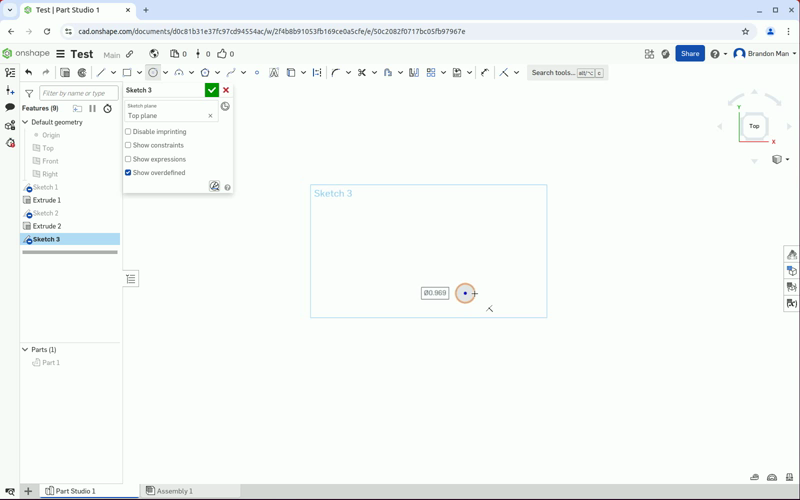
scroll(-6)
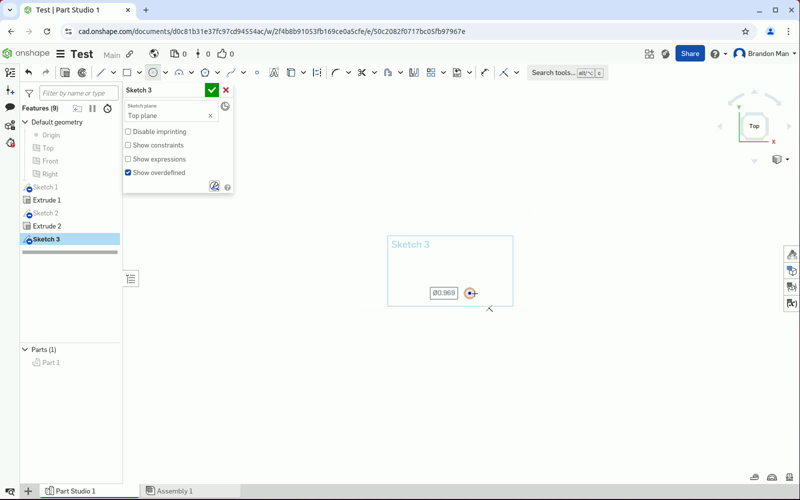
scroll(-6)
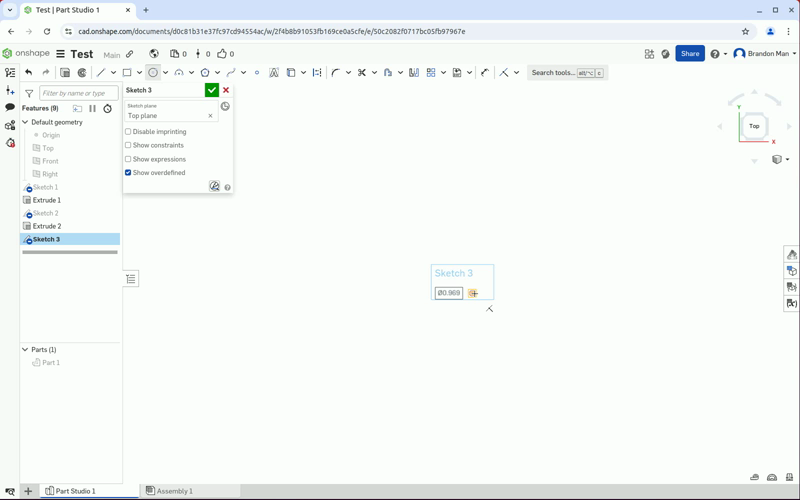
key(esc)
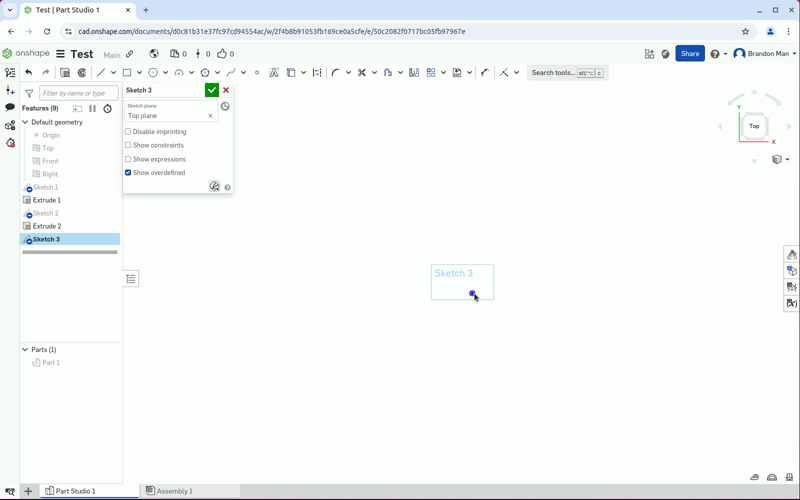
mouse_move(473, 293)
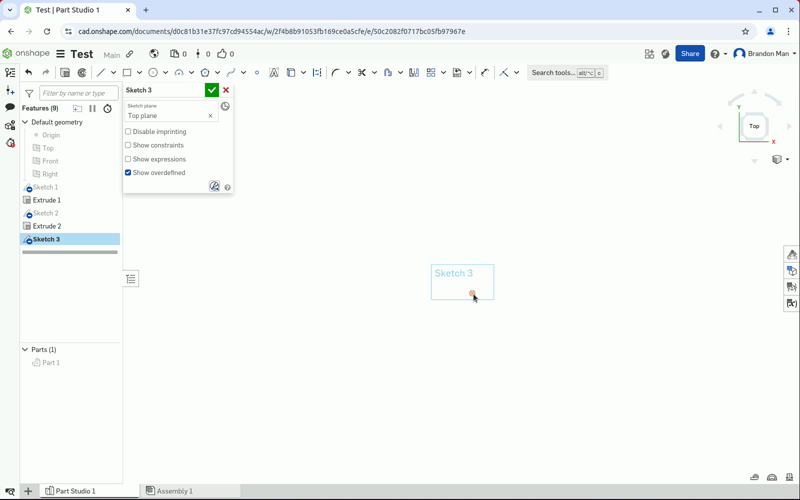
scroll(6)
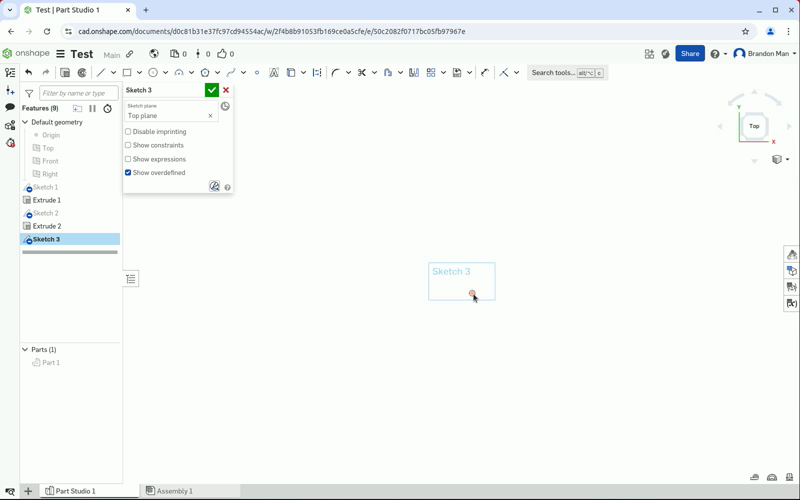
scroll(6)
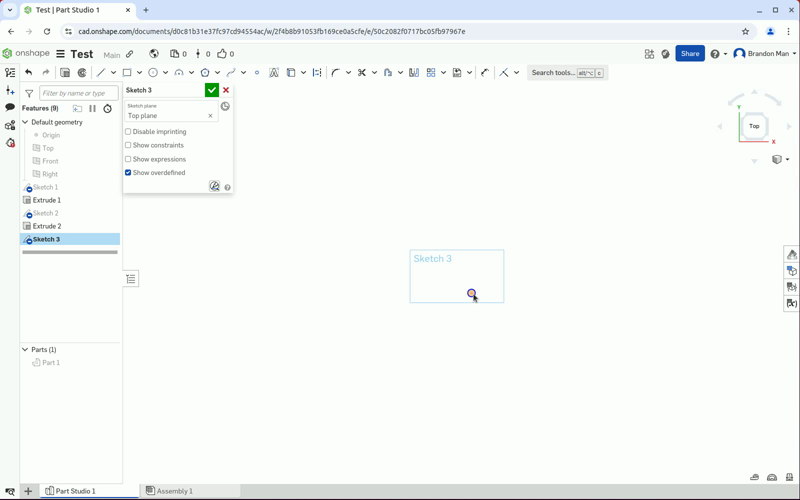
scroll(6)
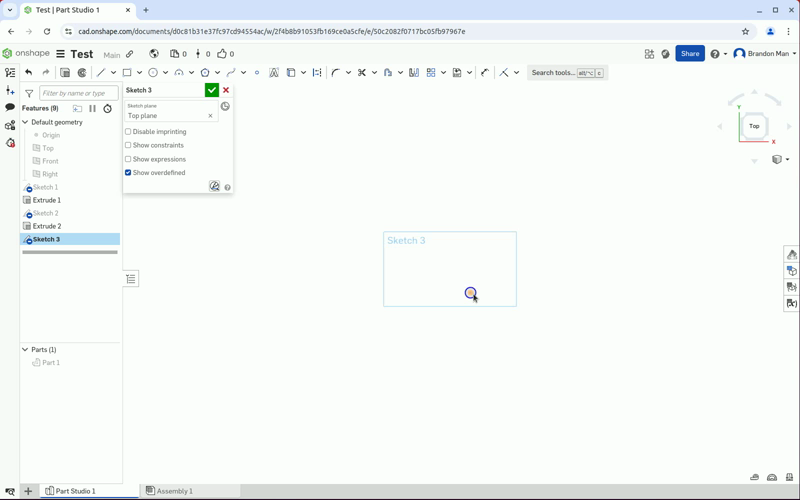
scroll(6)
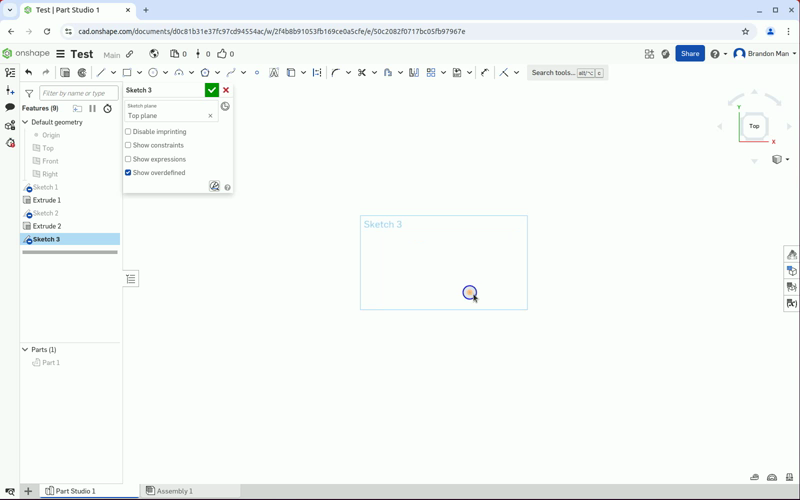
scroll(6)
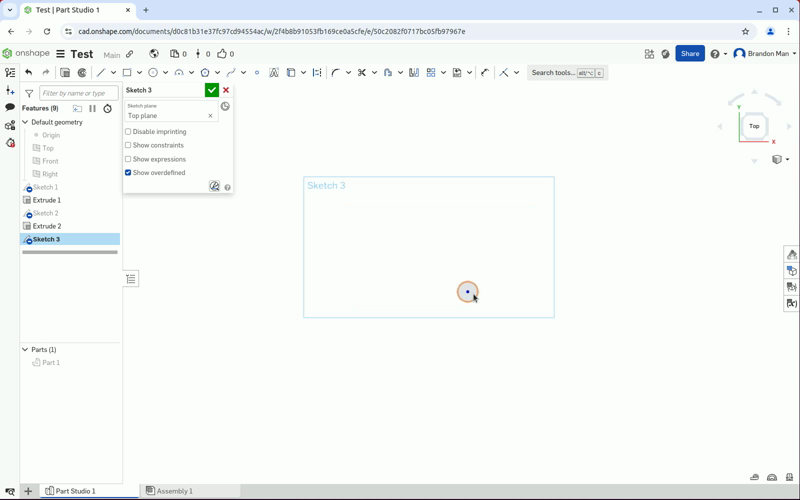
scroll(6)
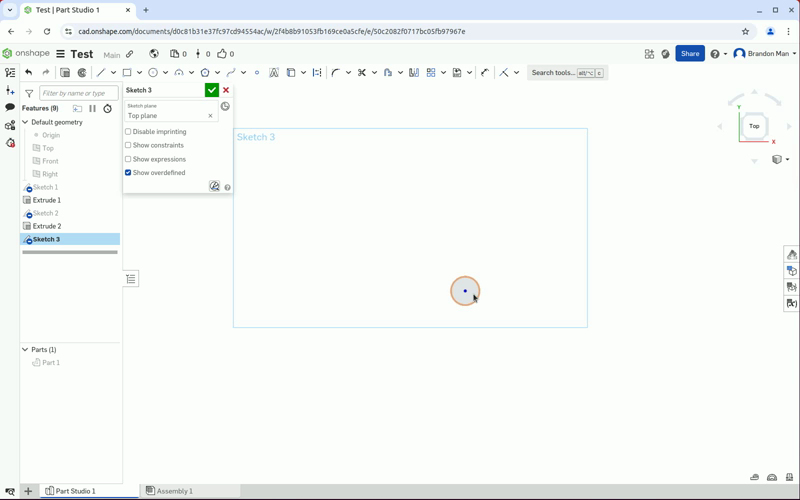
scroll(6)
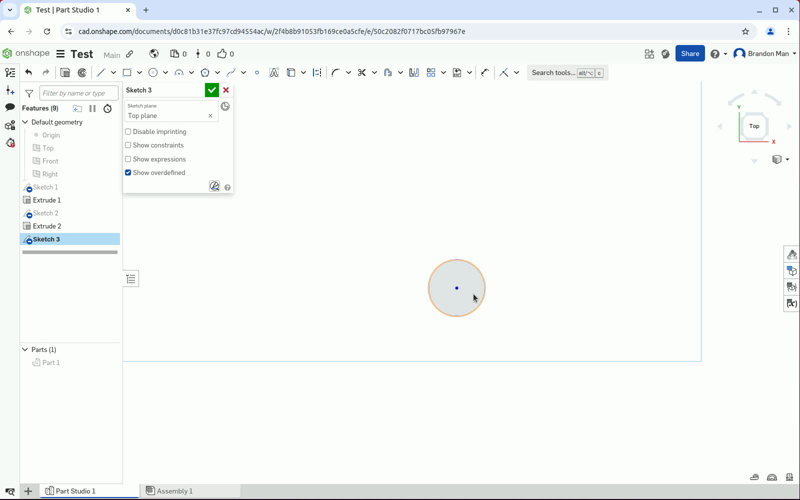
click(473, 293)
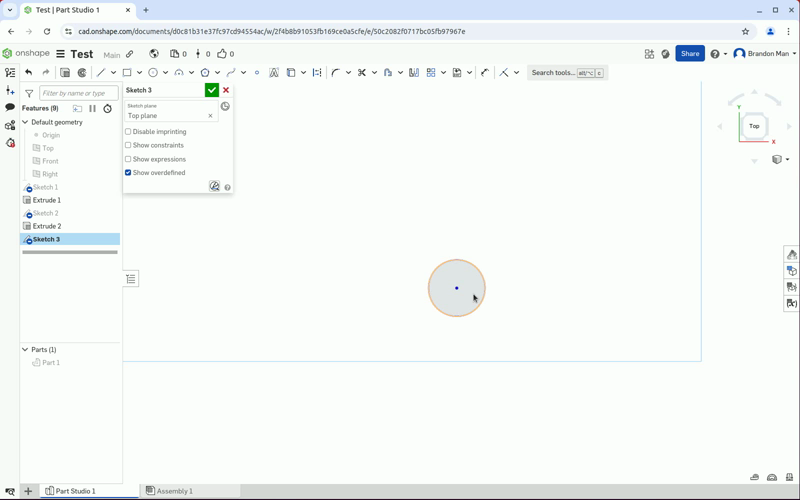
scroll(-6)
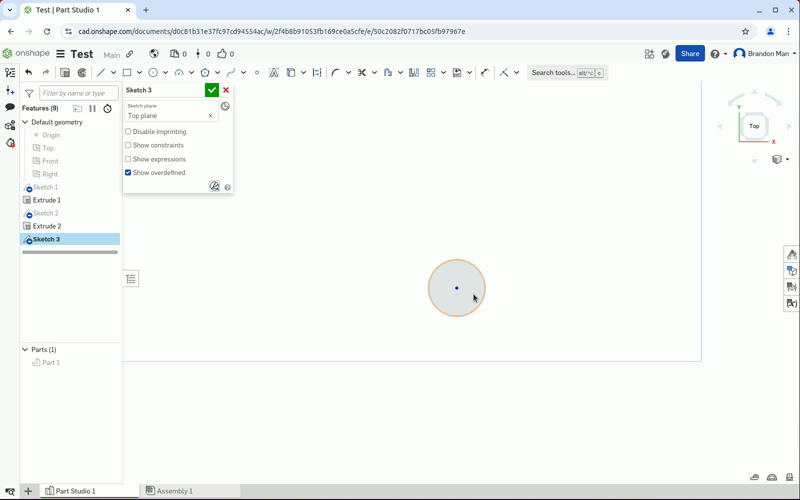
scroll(-6)
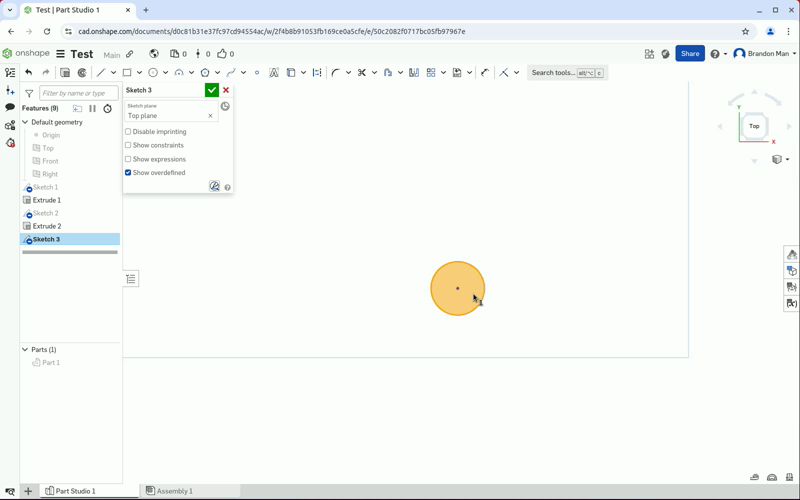
scroll(-6)
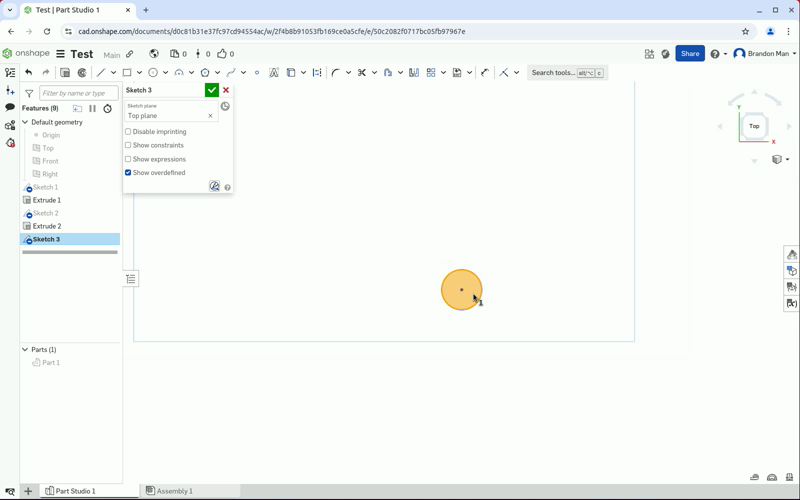
scroll(-6)
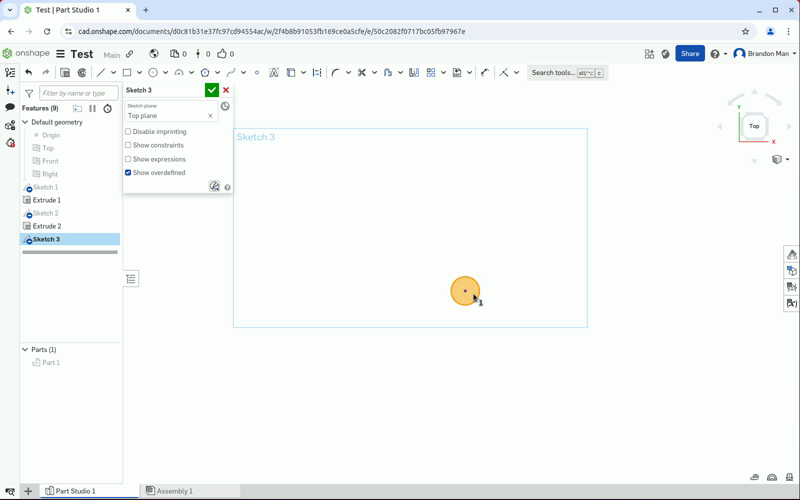
scroll(-6)
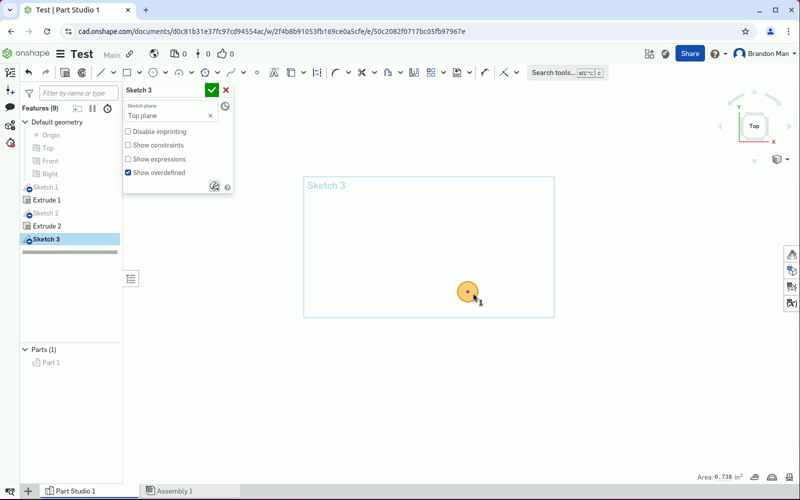
scroll(-6)
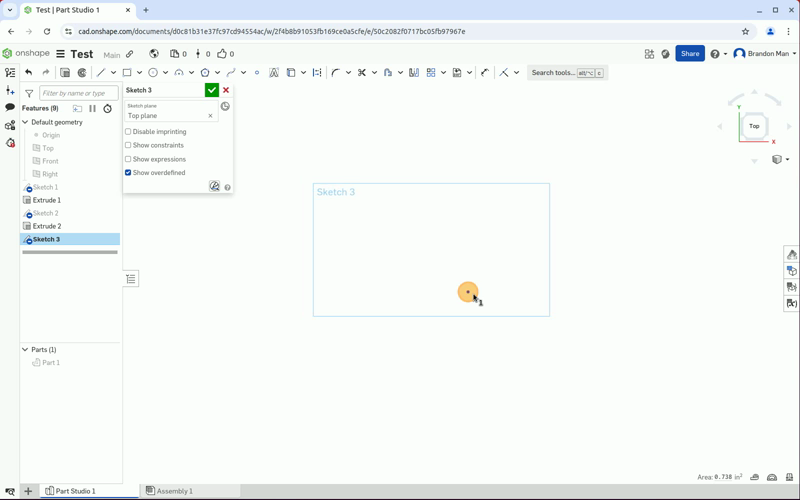
scroll(-6)
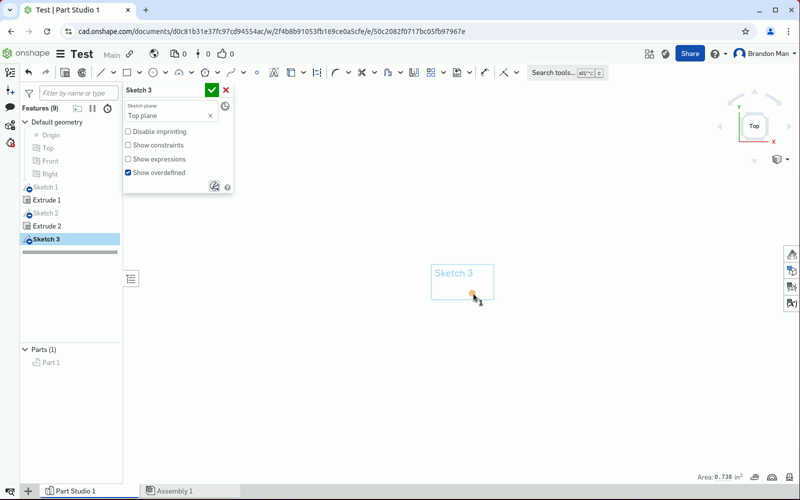
mouse_move(73, 352)
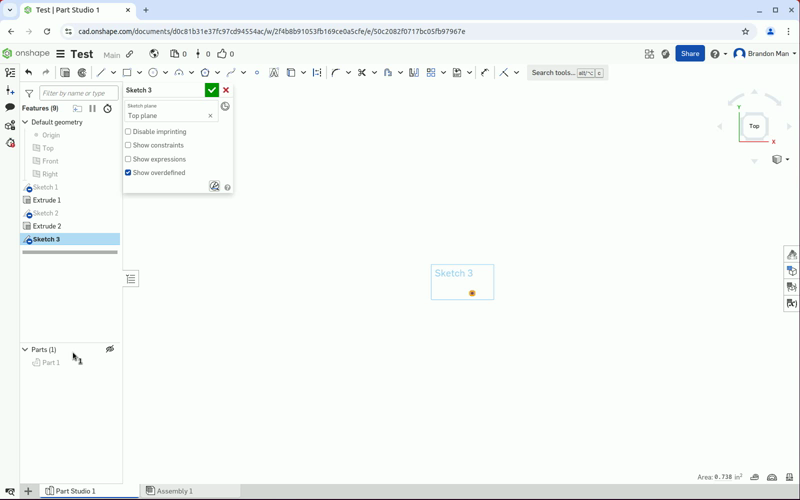
key(shift+y)
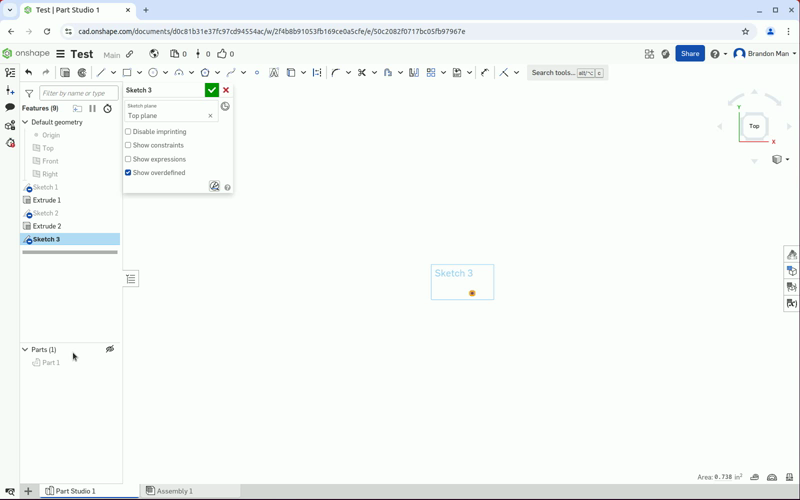
key(shift+e)
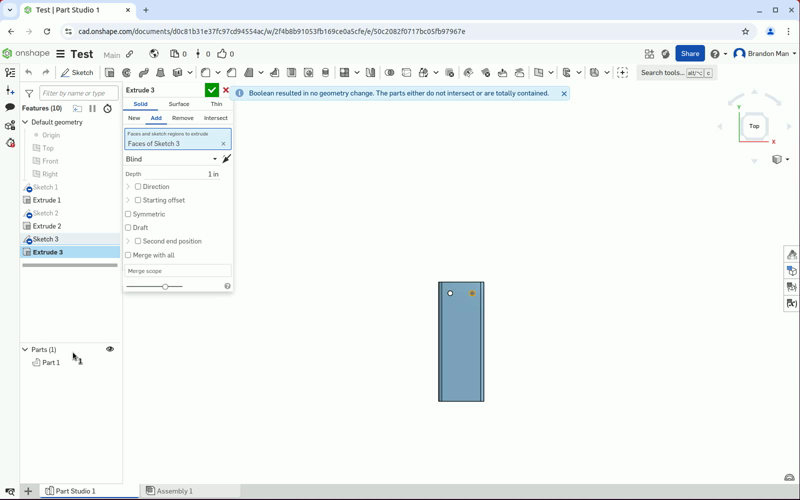
mouse_move(143, 106)
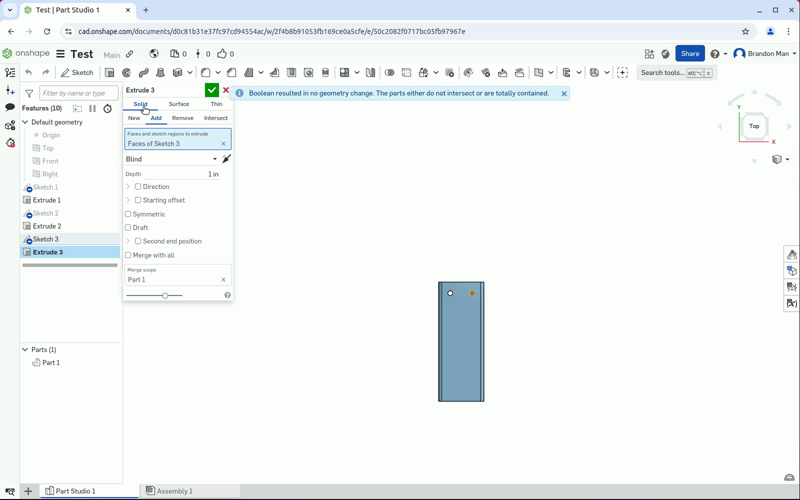
click(143, 106)
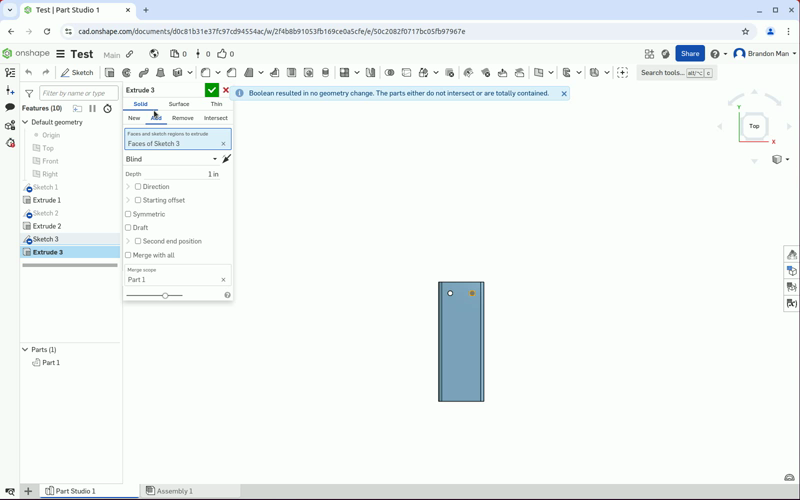
mouse_move(186, 120)
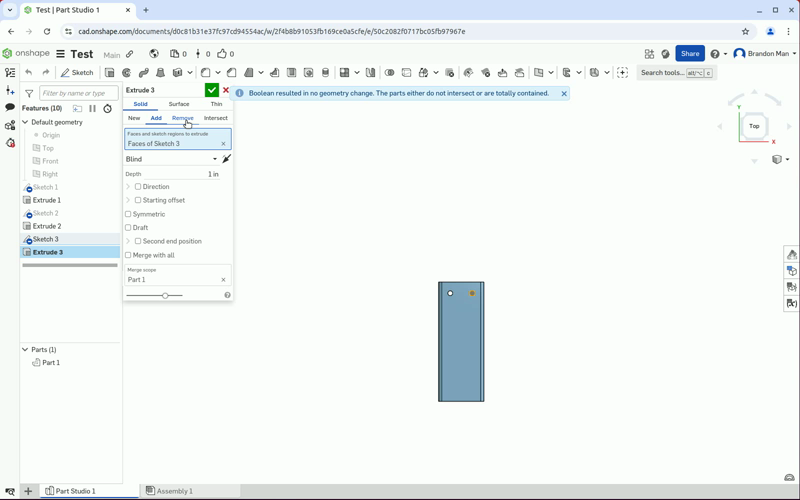
click(186, 120)
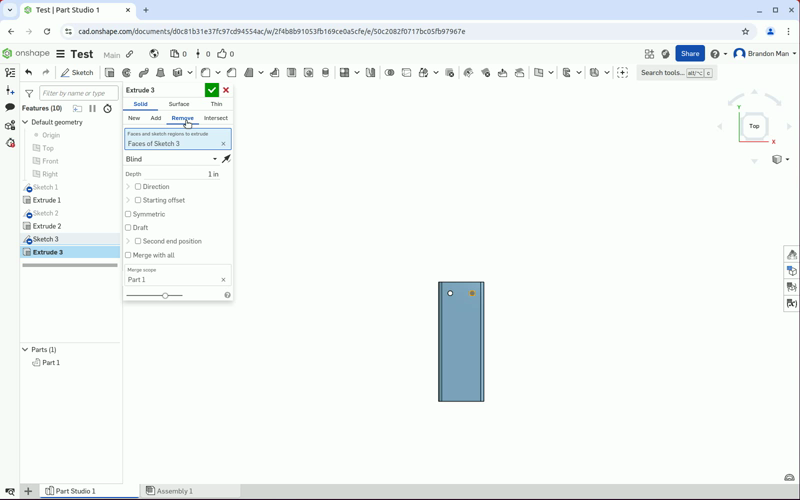
key(tab, 4)
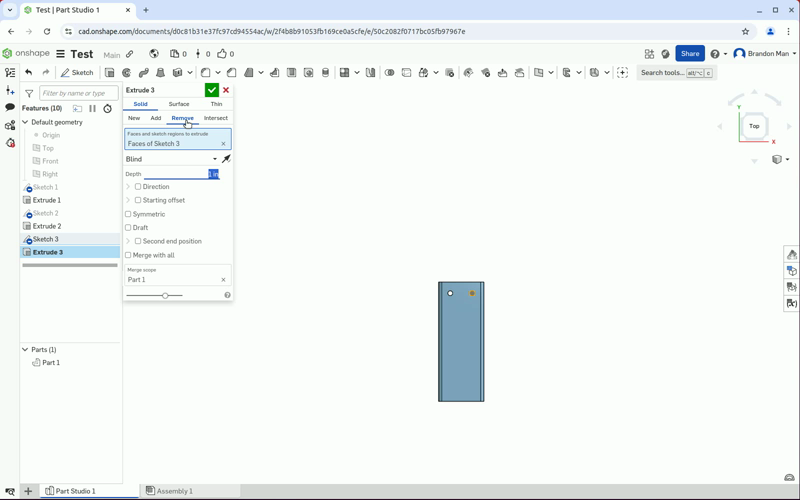
text(6.74)
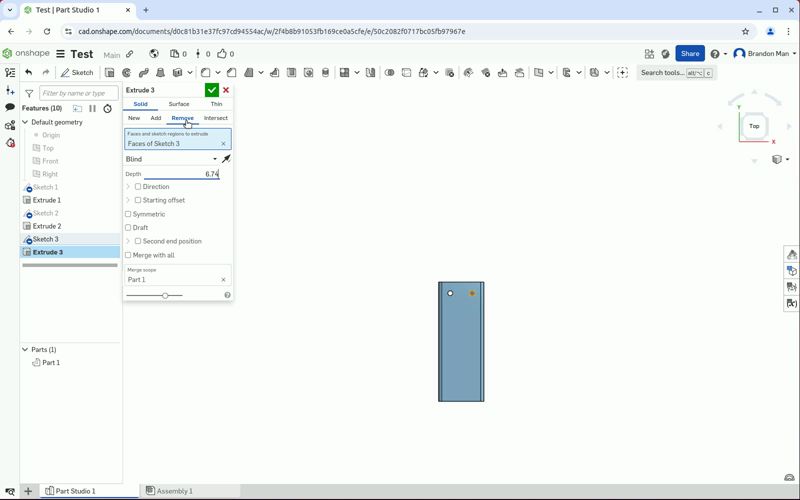
key(tab, 3)
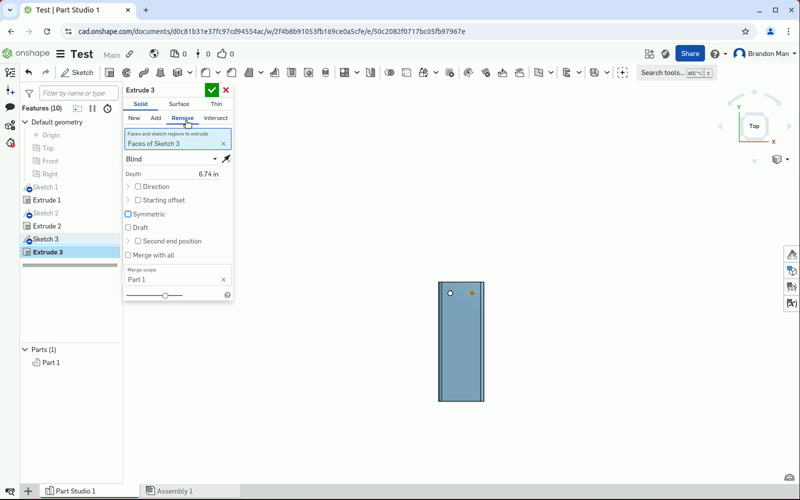
key(space)
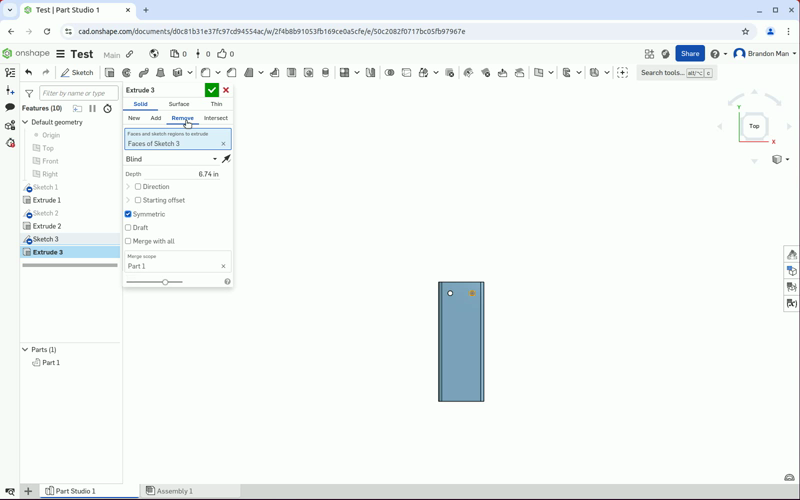
key(tab, 2)
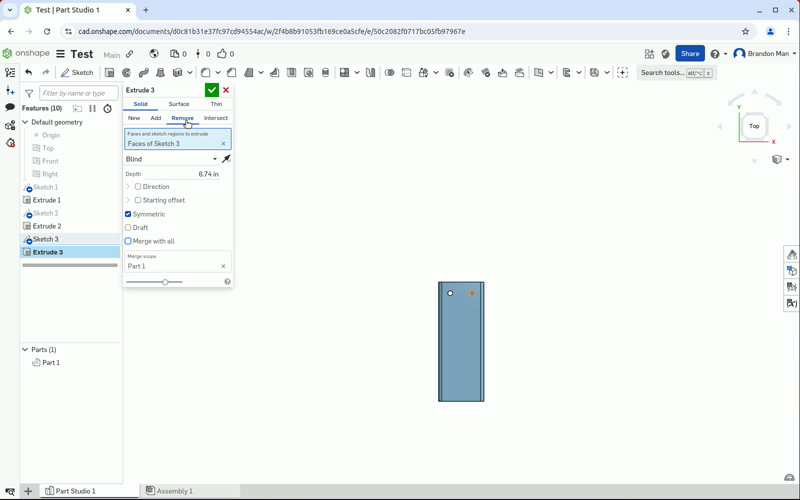
key(space)
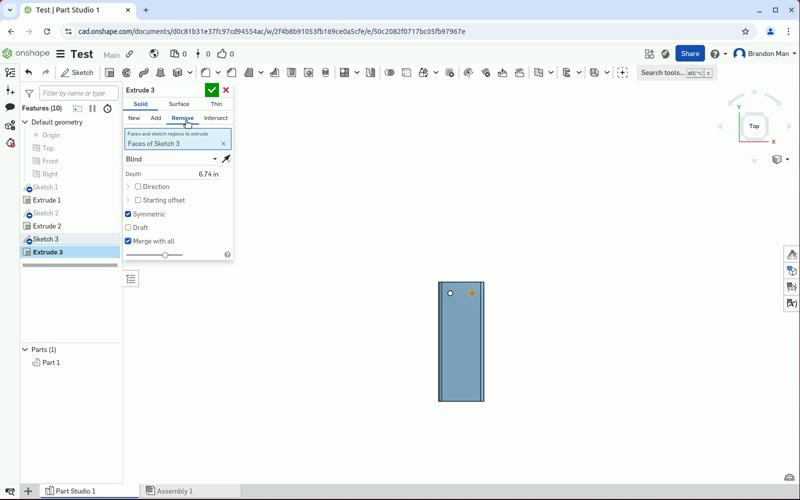
key(enter)
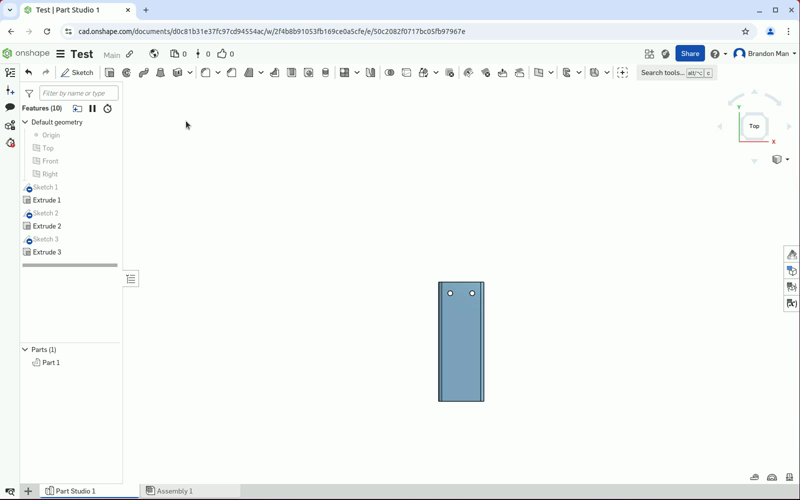
key(shift+h)
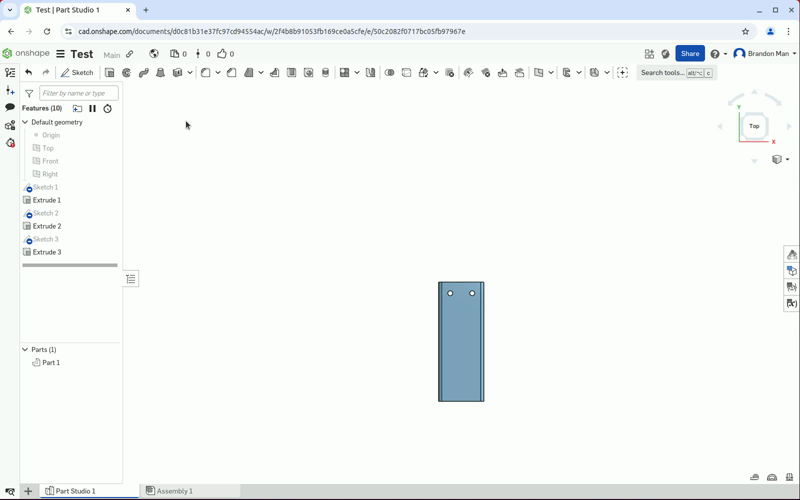
key(shift+h)
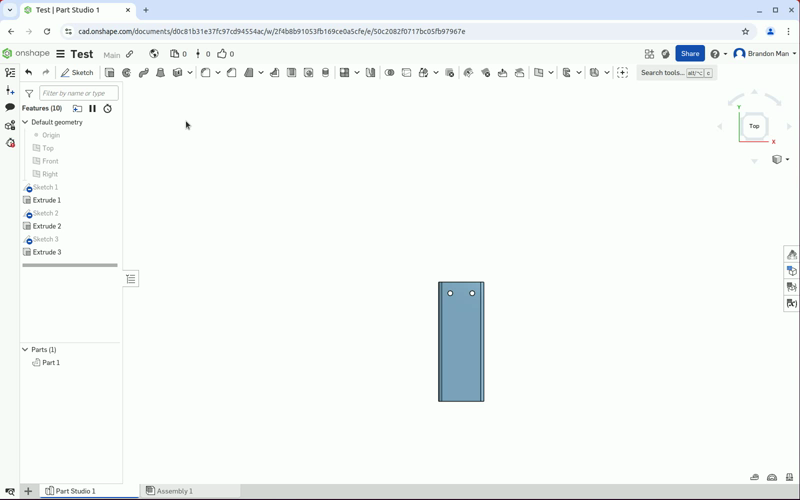
mouse_move(73, 189)
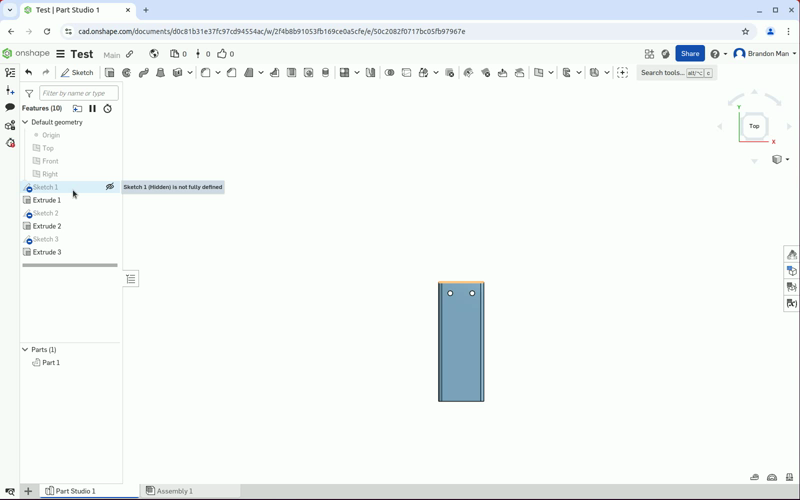
click(73, 189)
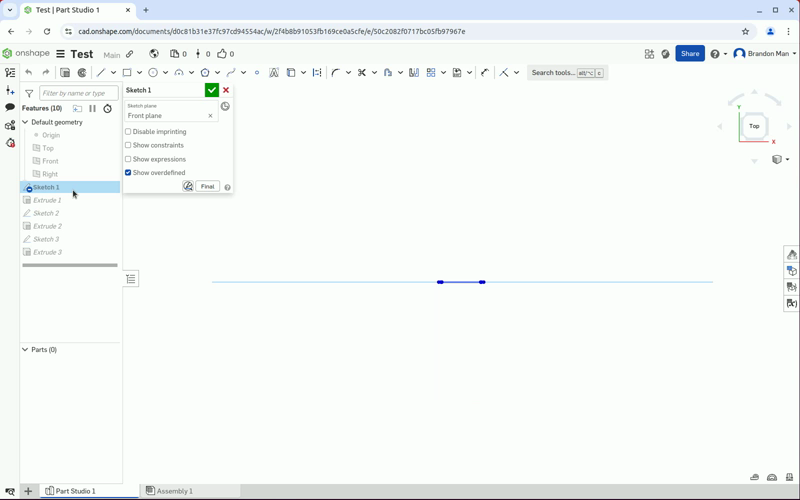
mouse_move(229, 92)
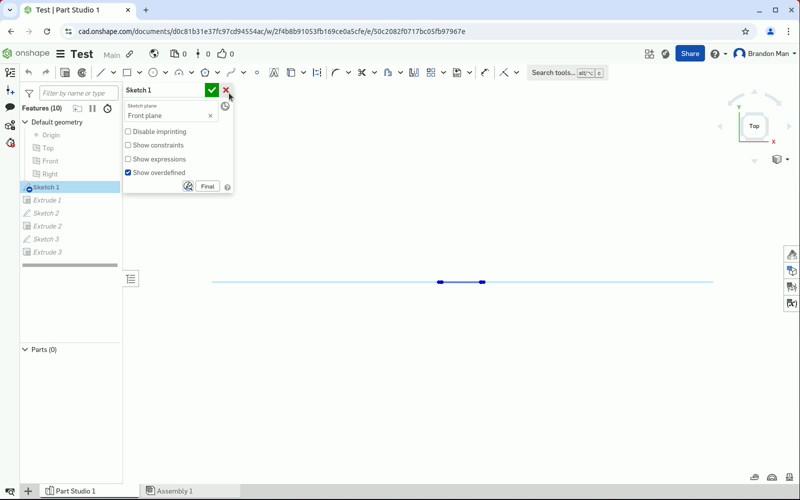
click(229, 92)
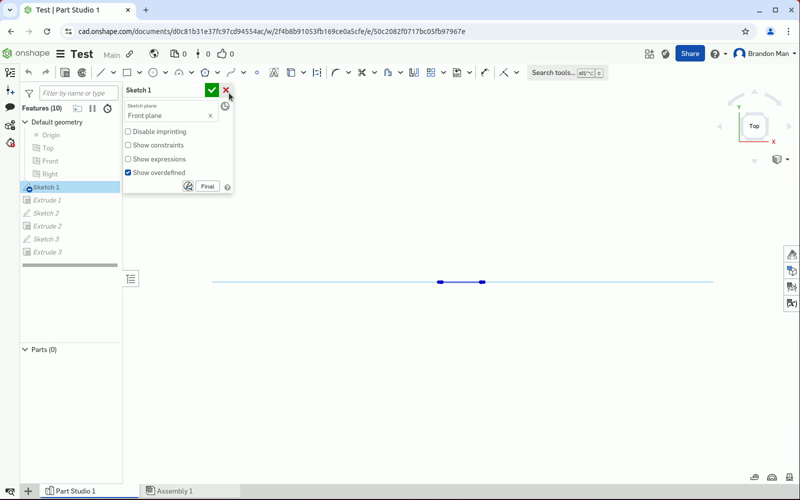
key(shift+s)
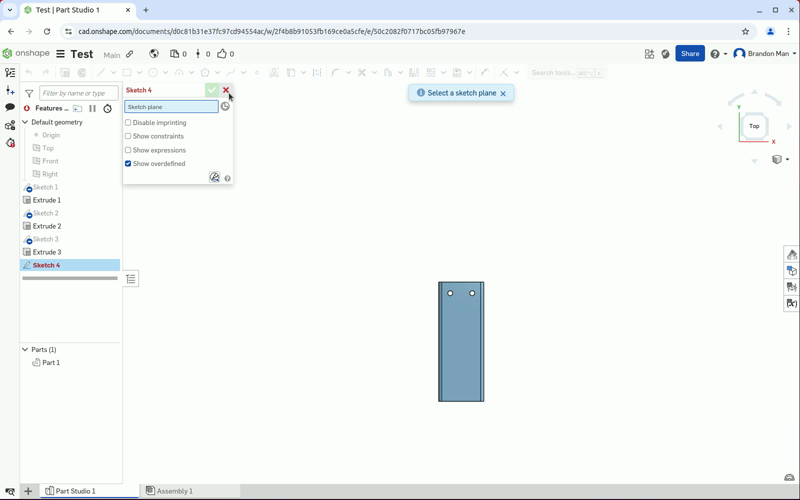
mouse_move(73, 150)
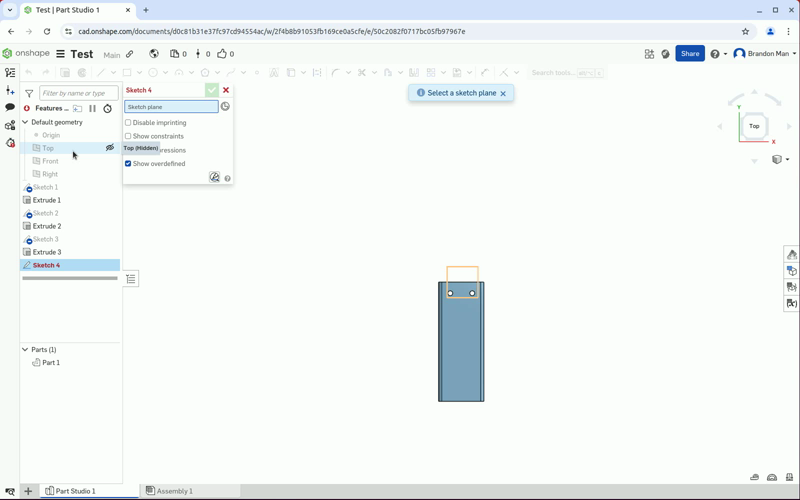
click(73, 150)
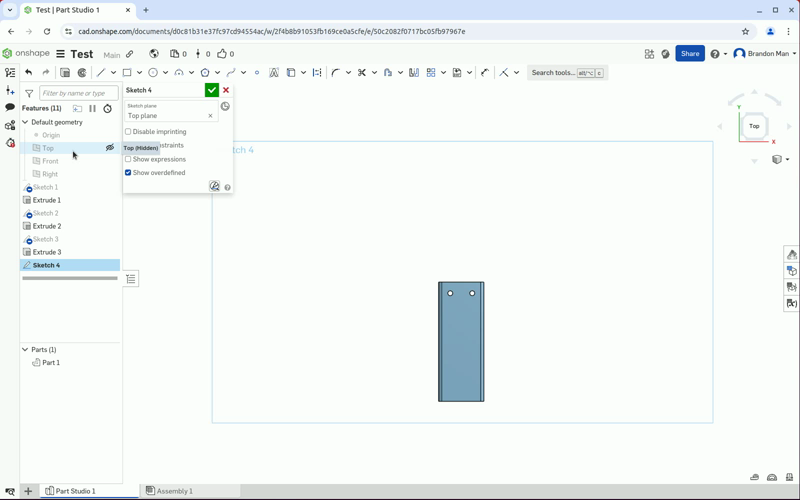
mouse_move(73, 352)
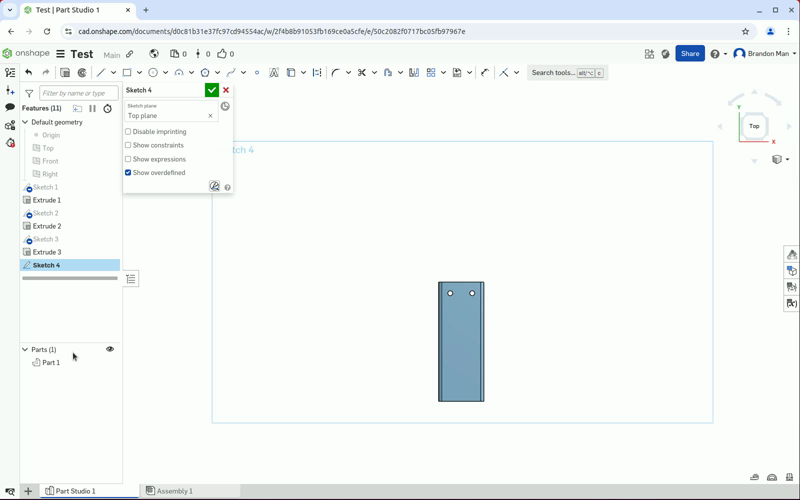
key(y)
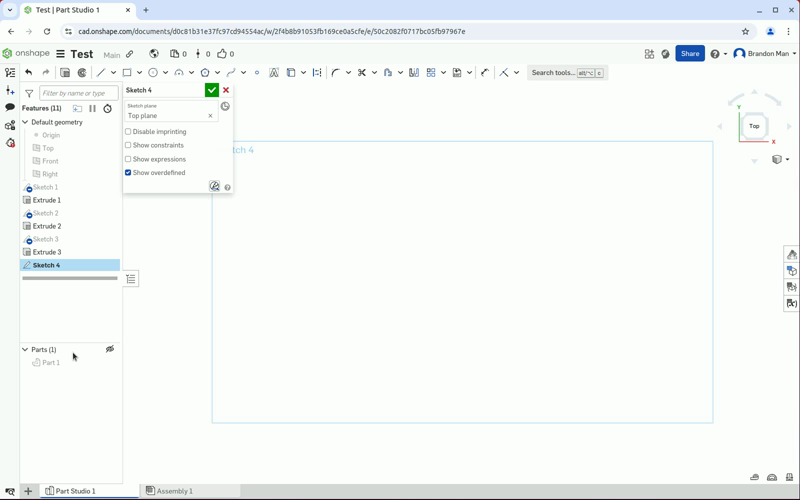
key(c)
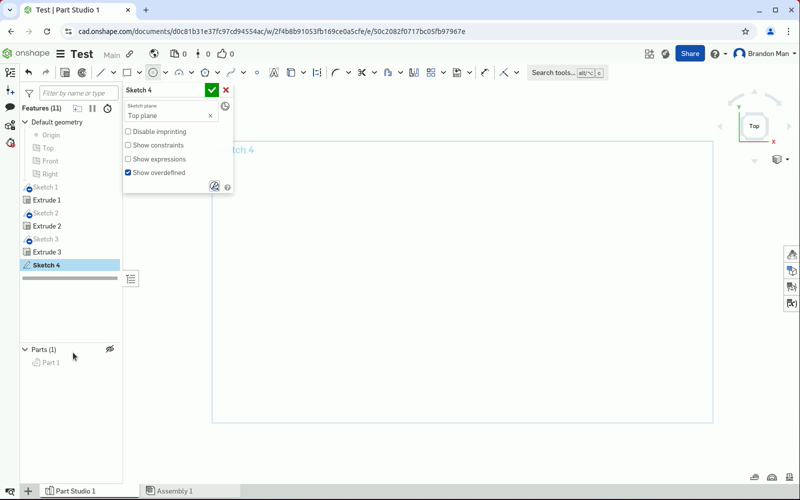
key_down(shift)
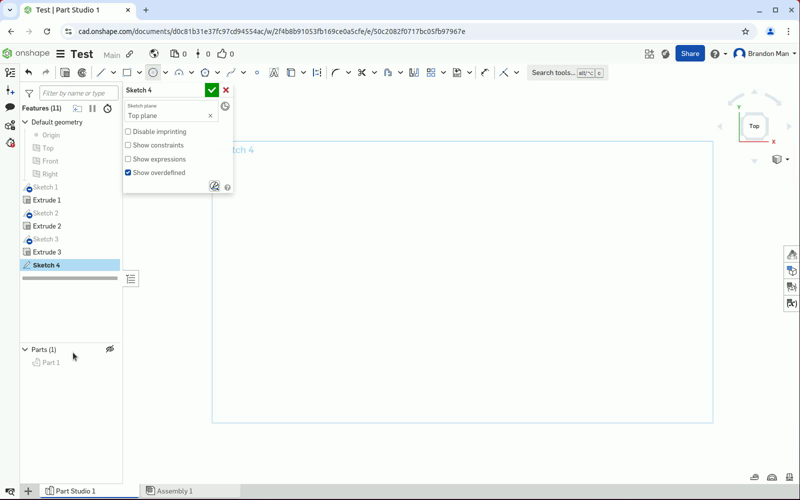
mouse_move(472, 384)
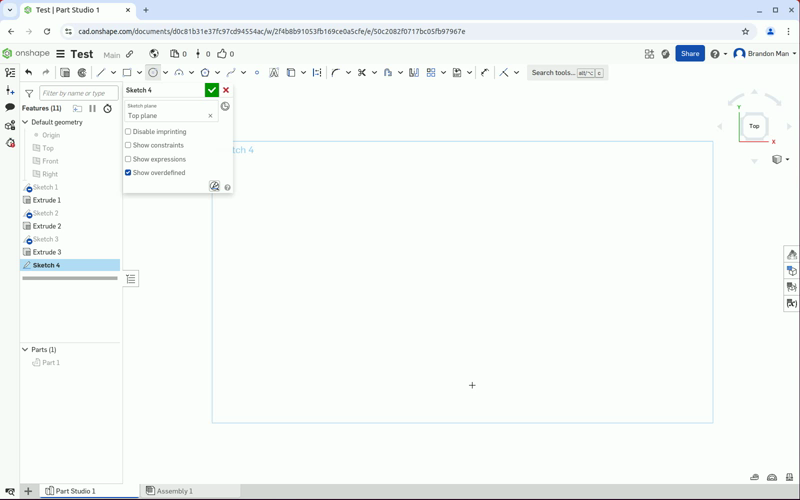
click(472, 384)
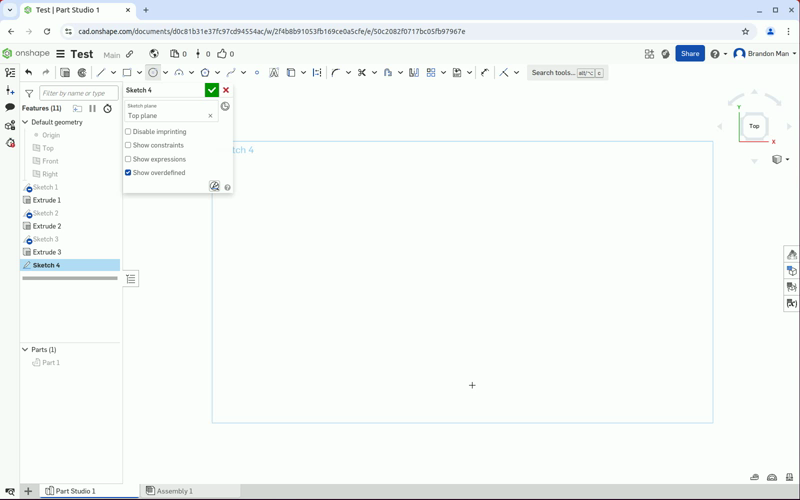
key_up(shift)
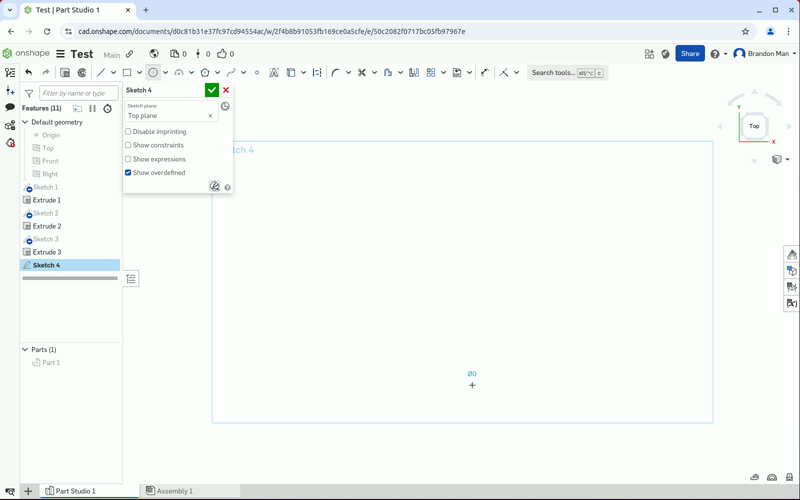
mouse_move(474, 384)
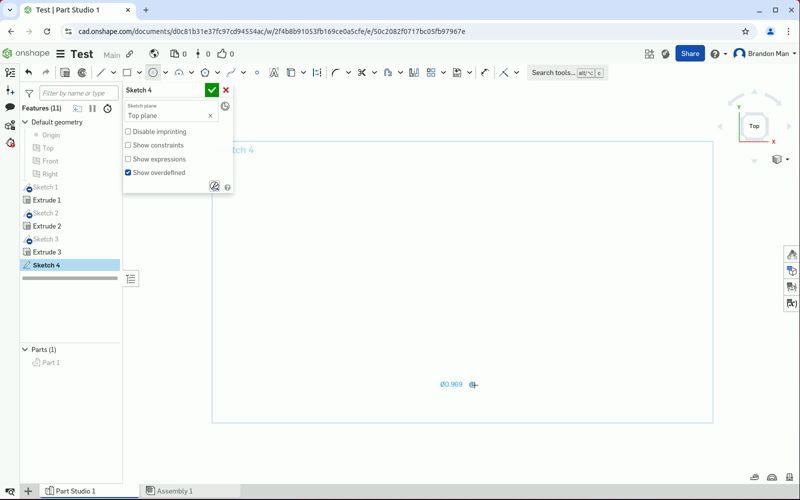
scroll(6)
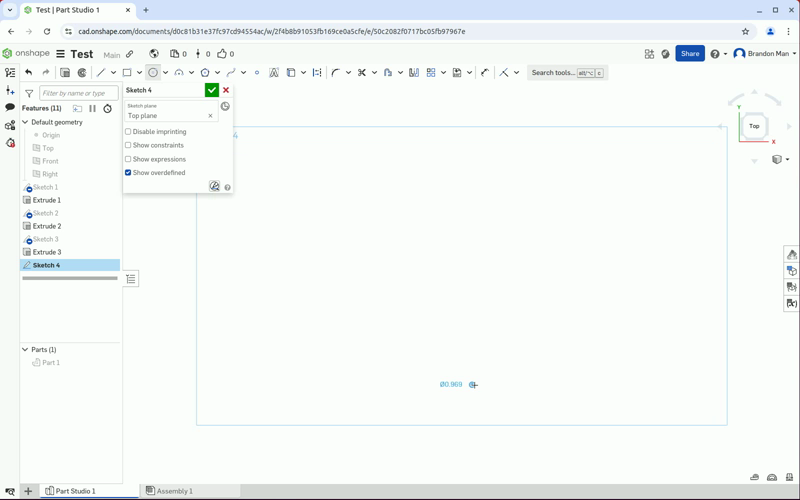
scroll(6)
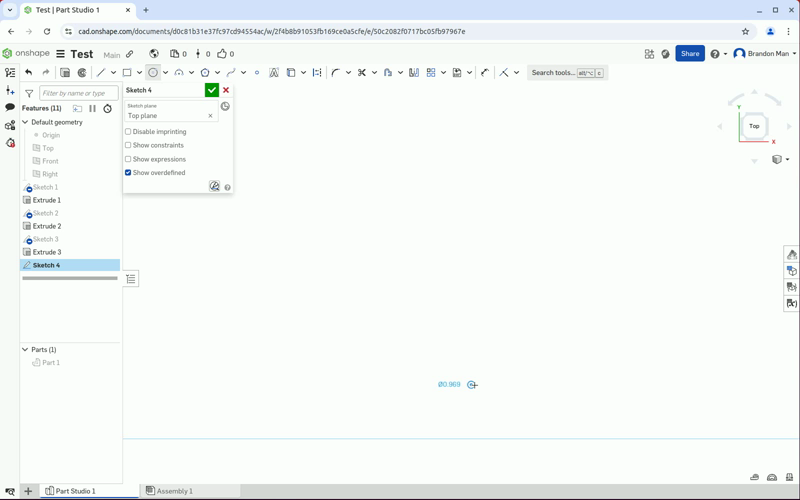
scroll(6)
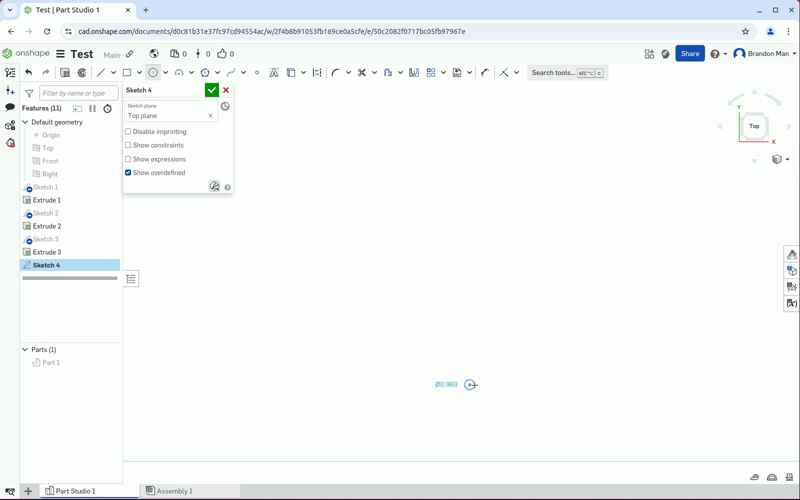
scroll(6)
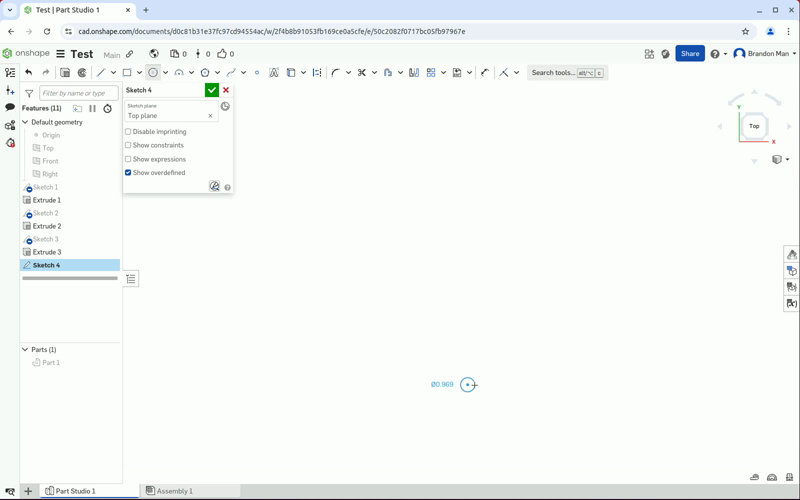
scroll(6)
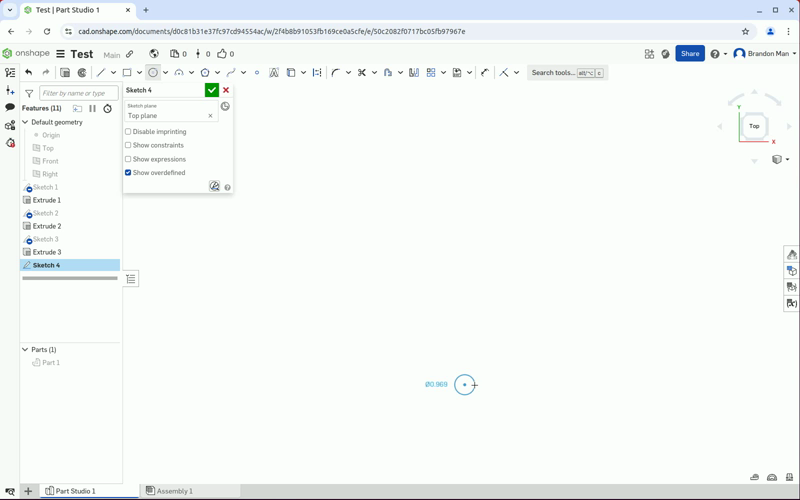
scroll(6)
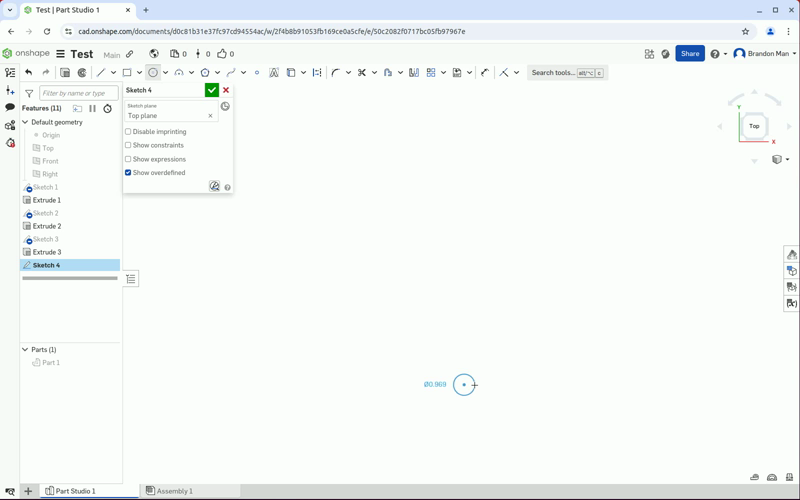
scroll(6)
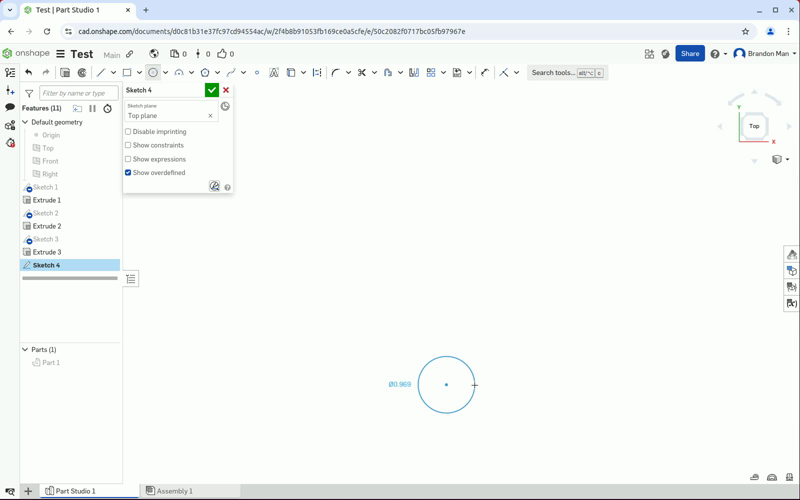
click(474, 384)
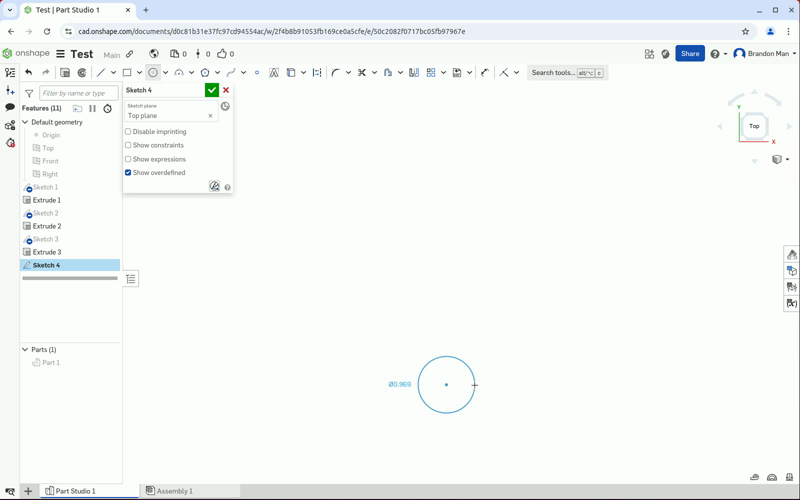
scroll(-6)
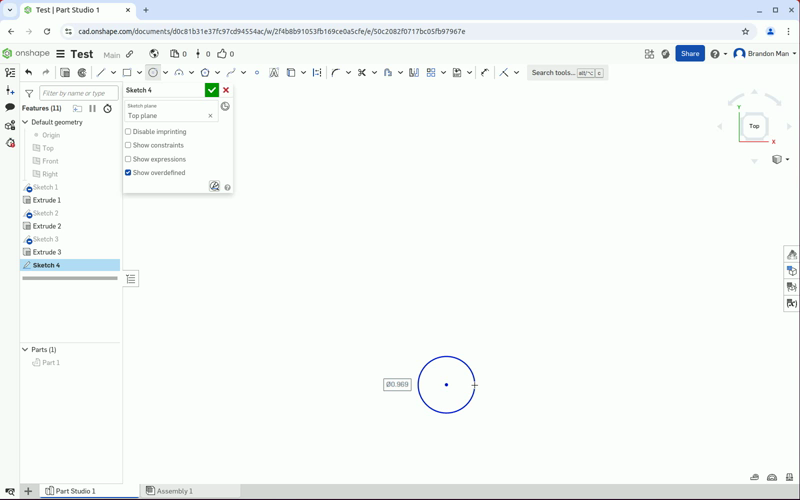
scroll(-6)
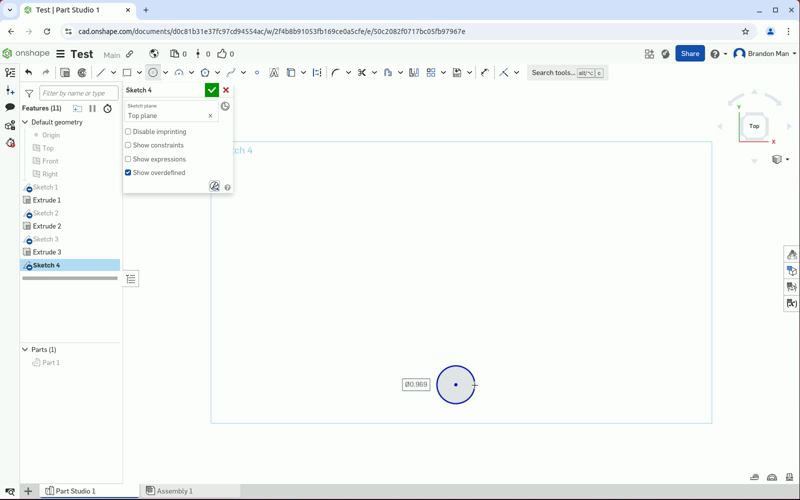
scroll(-6)
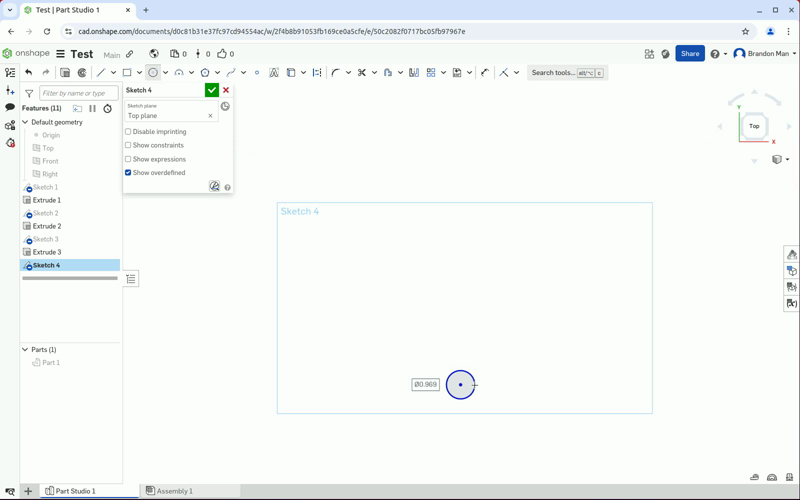
scroll(-6)
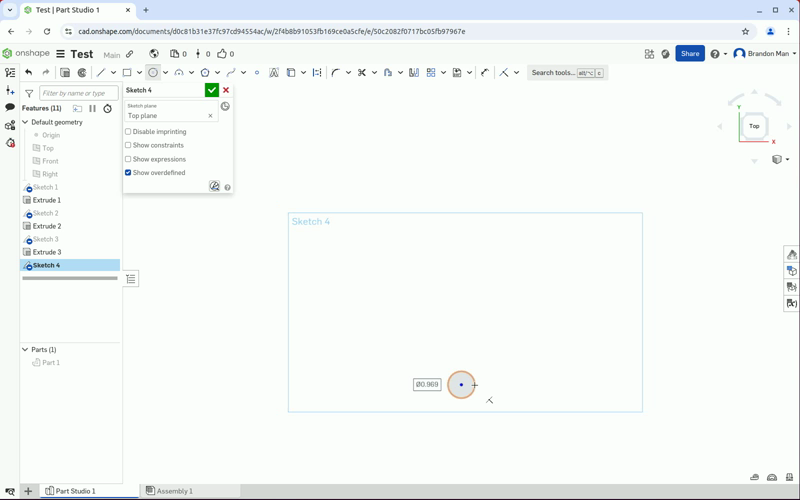
scroll(-6)
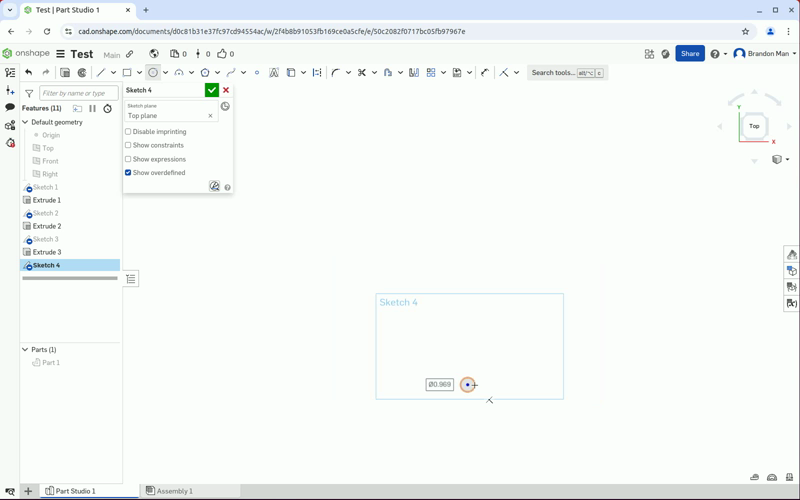
scroll(-6)
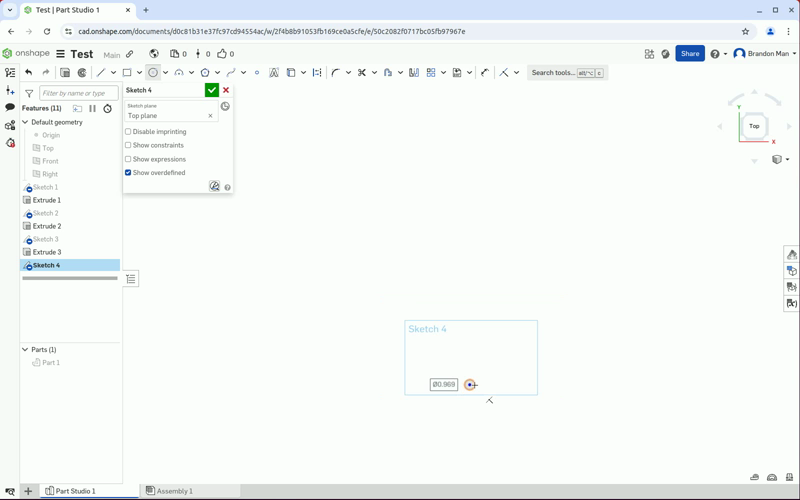
scroll(-6)
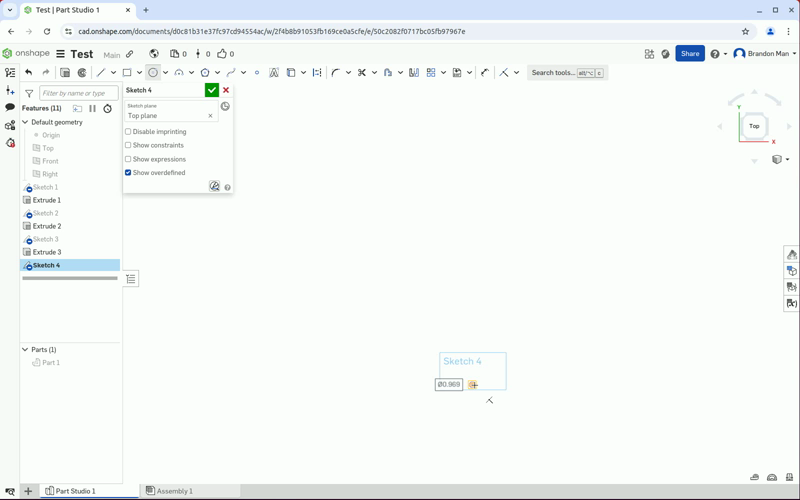
key(esc)
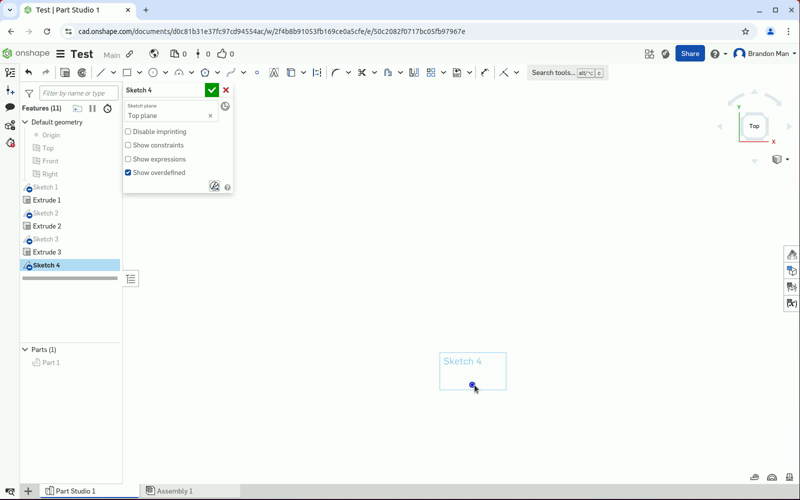
mouse_move(472, 385)
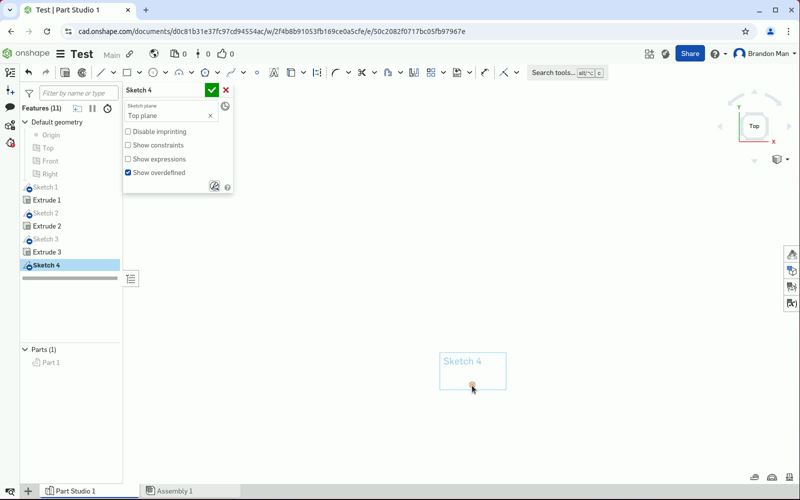
scroll(6)
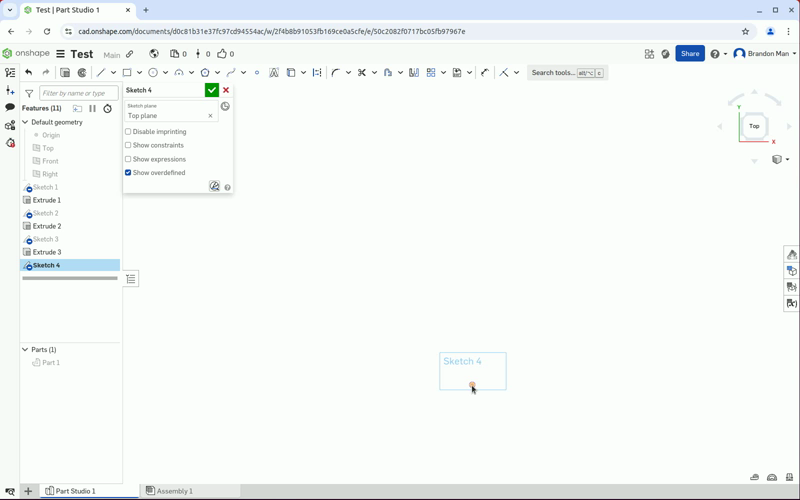
scroll(6)
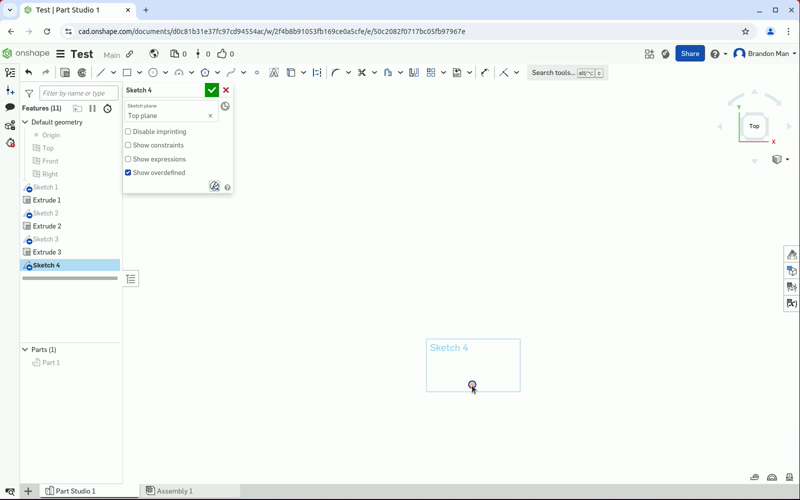
scroll(6)
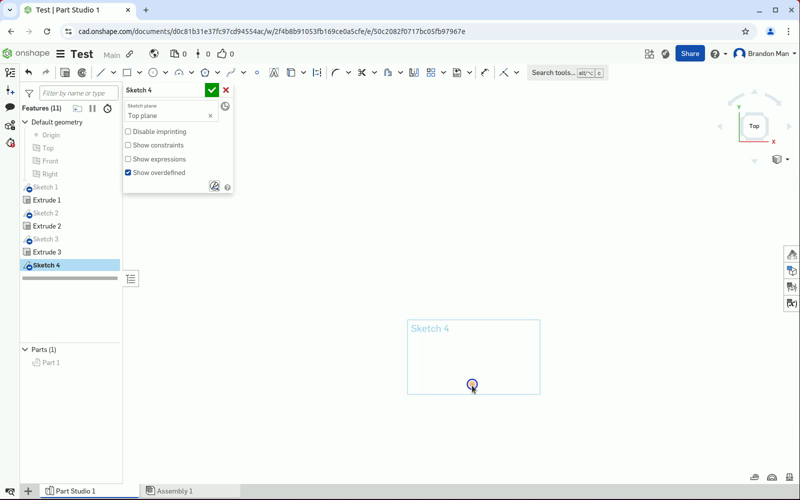
scroll(6)
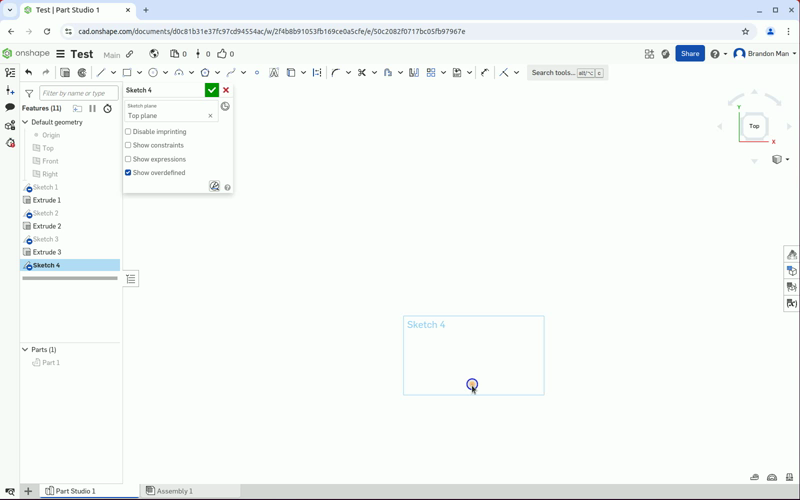
scroll(6)
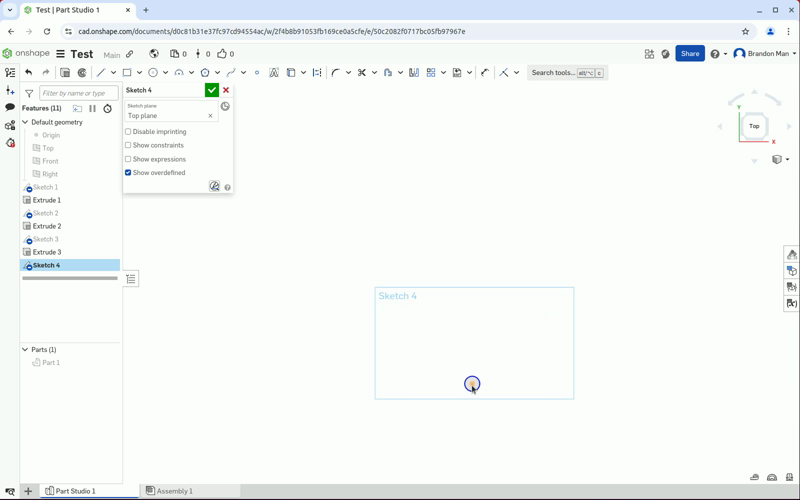
scroll(6)
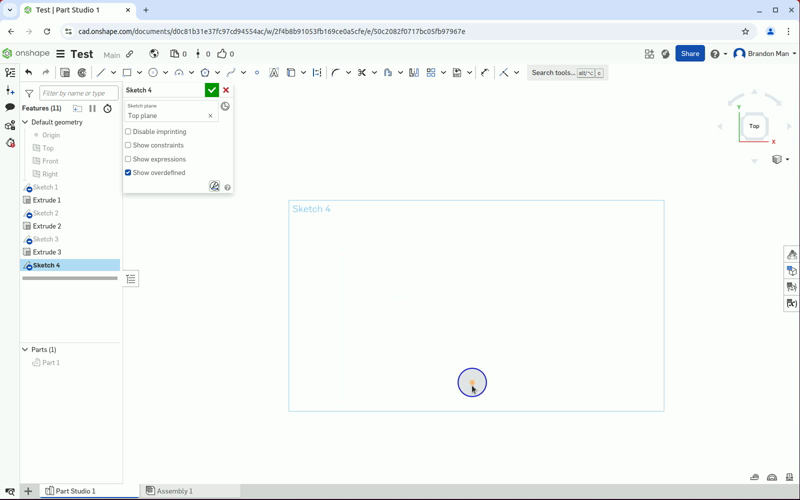
scroll(6)
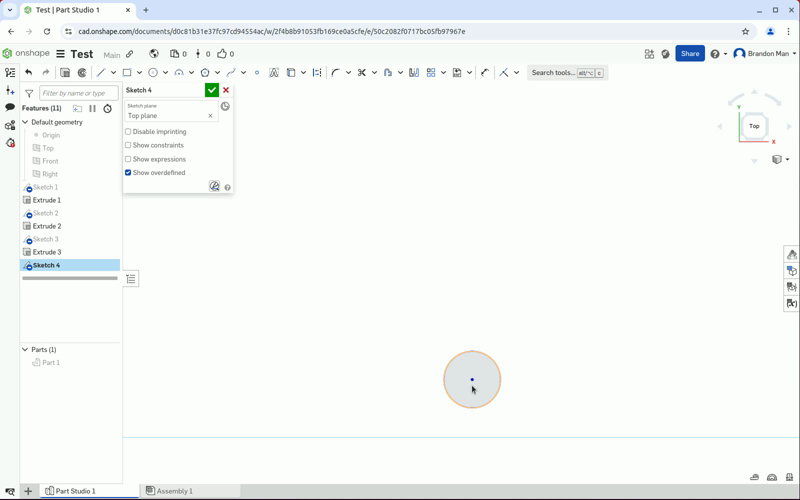
click(472, 385)
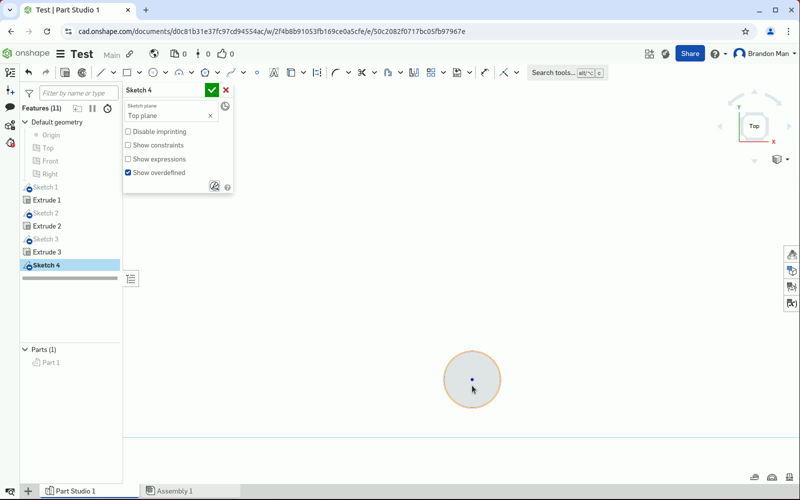
scroll(-6)
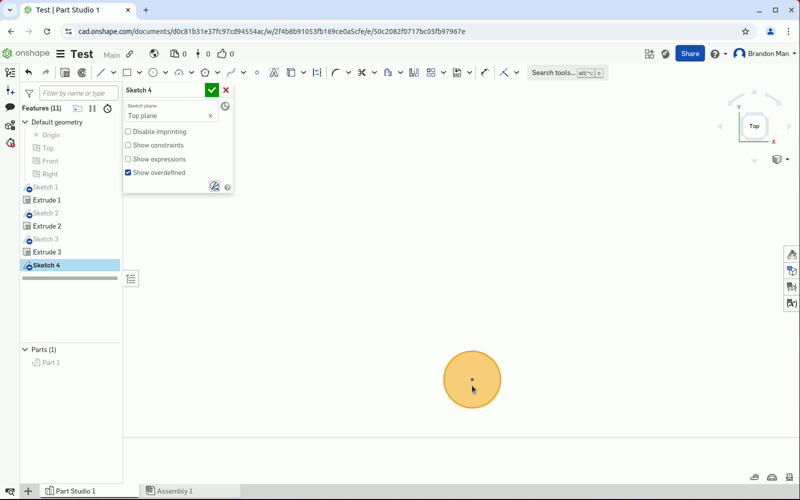
scroll(-6)
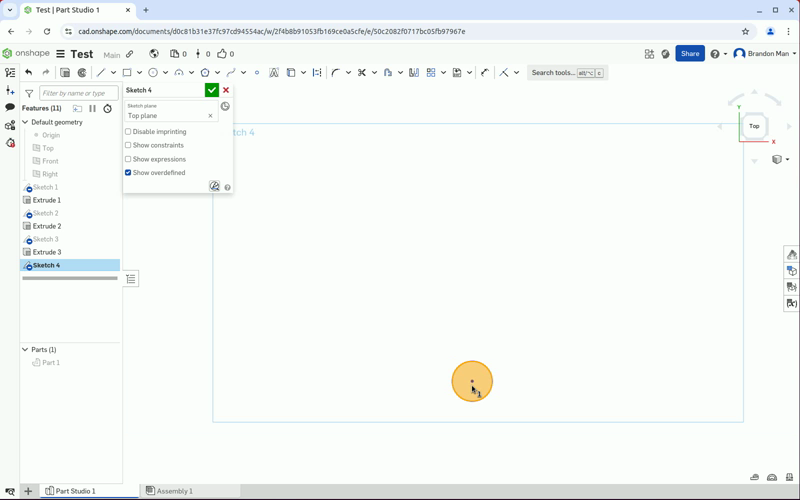
scroll(-6)
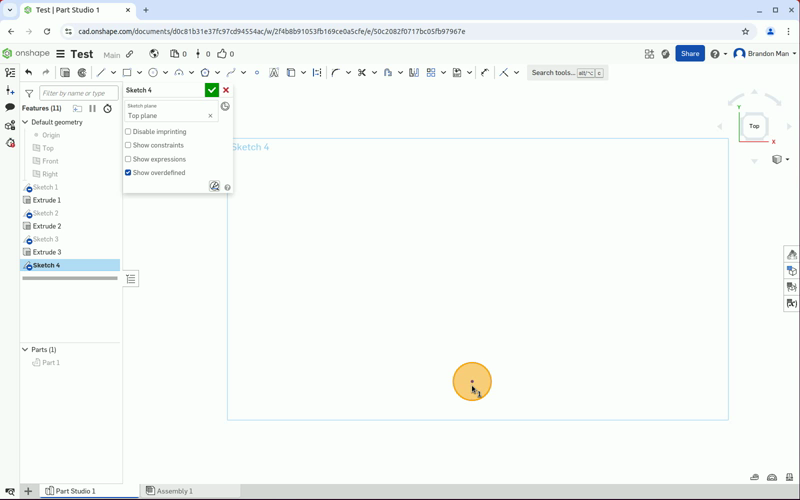
scroll(-6)
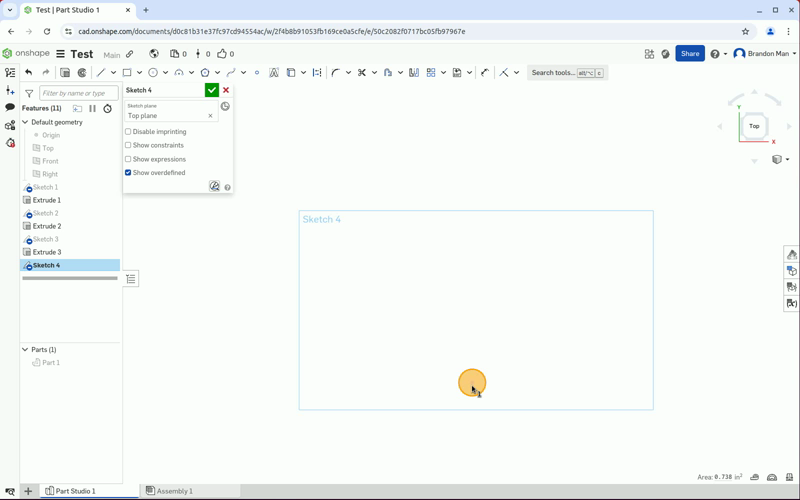
scroll(-6)
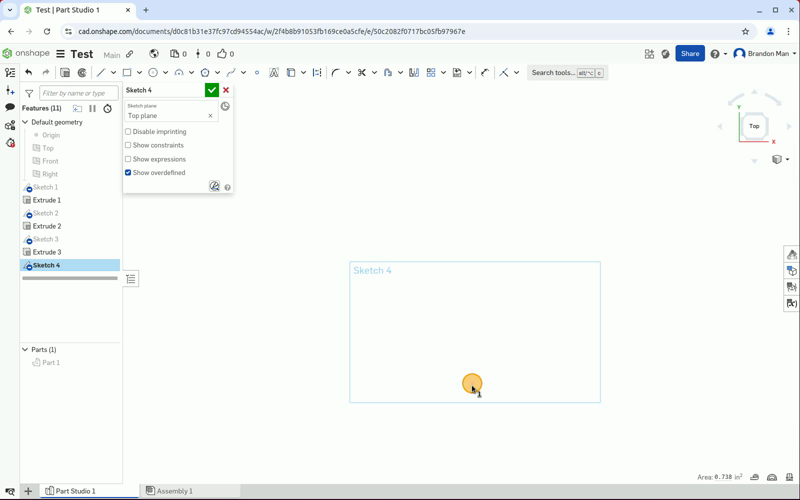
scroll(-6)
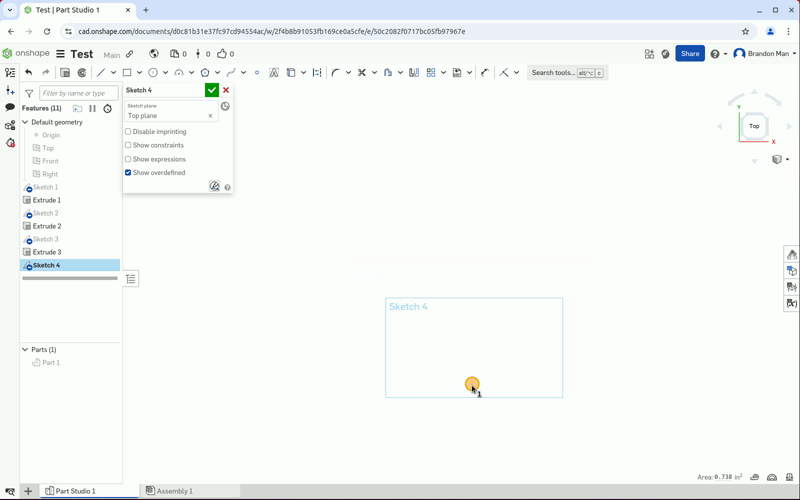
scroll(-6)
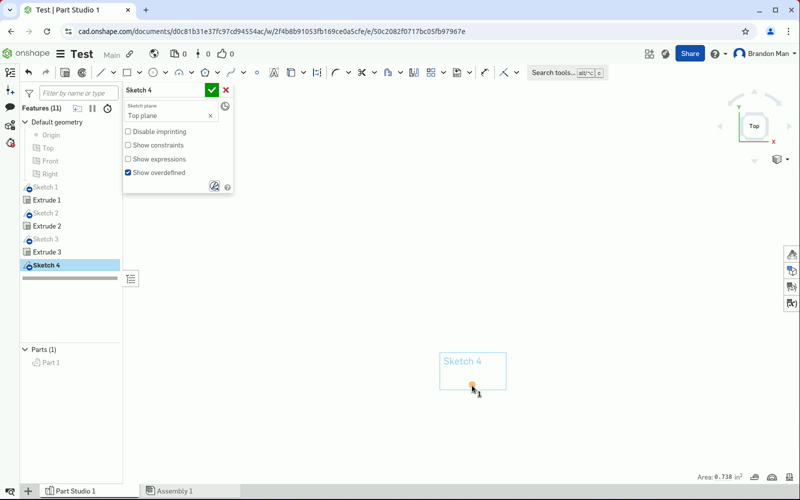
mouse_move(73, 352)
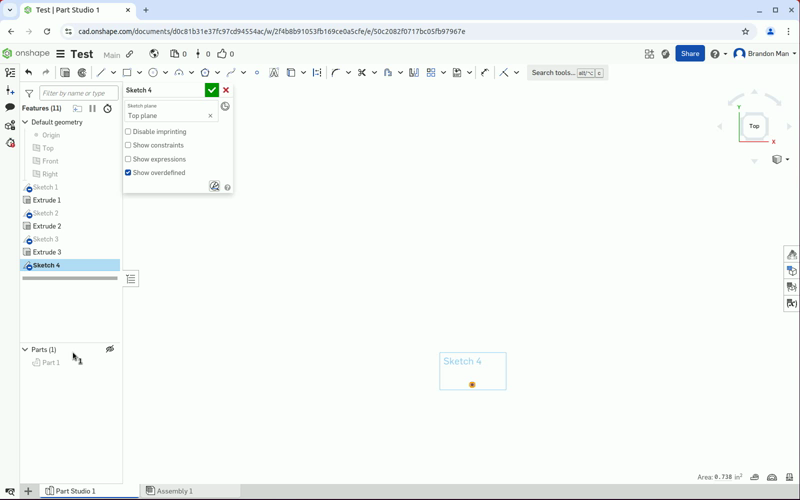
key(shift+y)
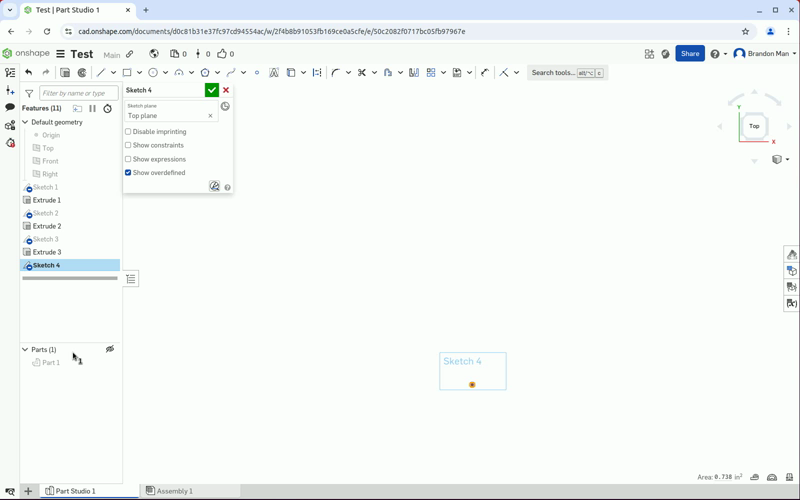
key(shift+e)
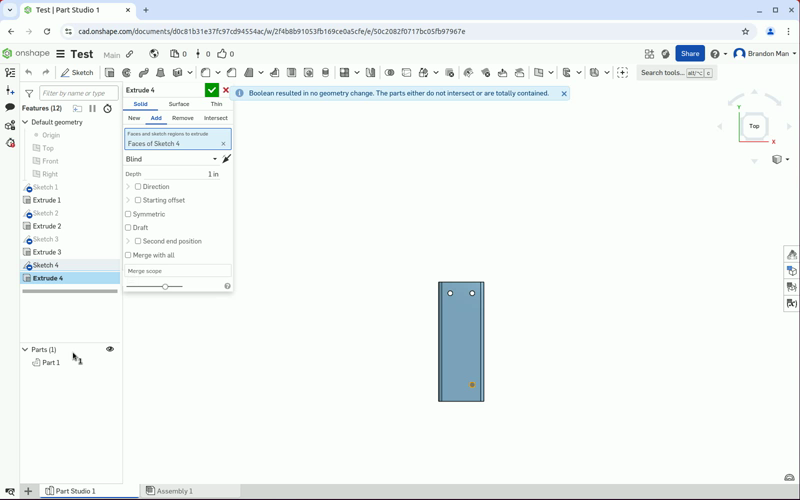
mouse_move(143, 106)
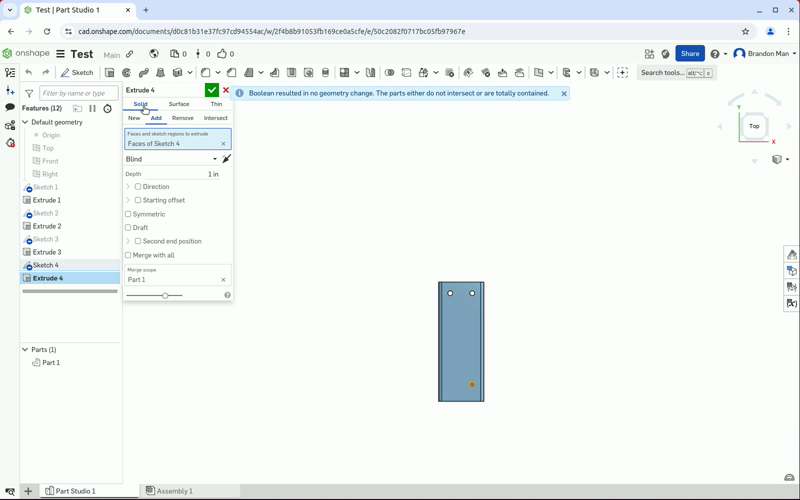
click(143, 106)
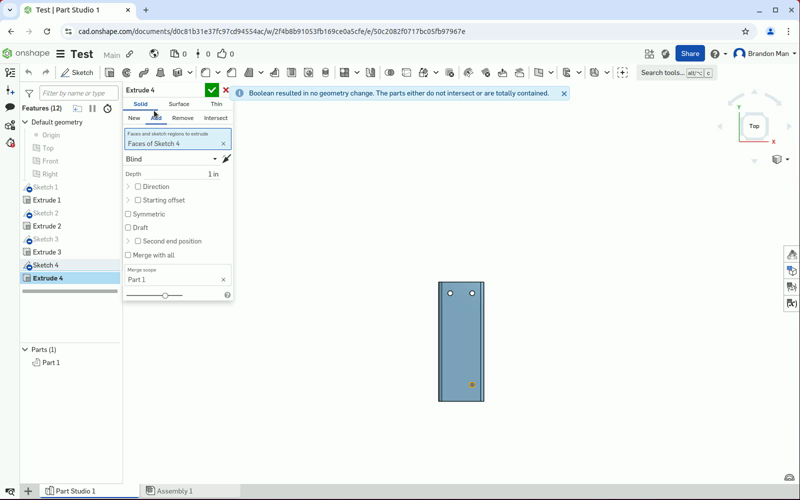
mouse_move(186, 120)
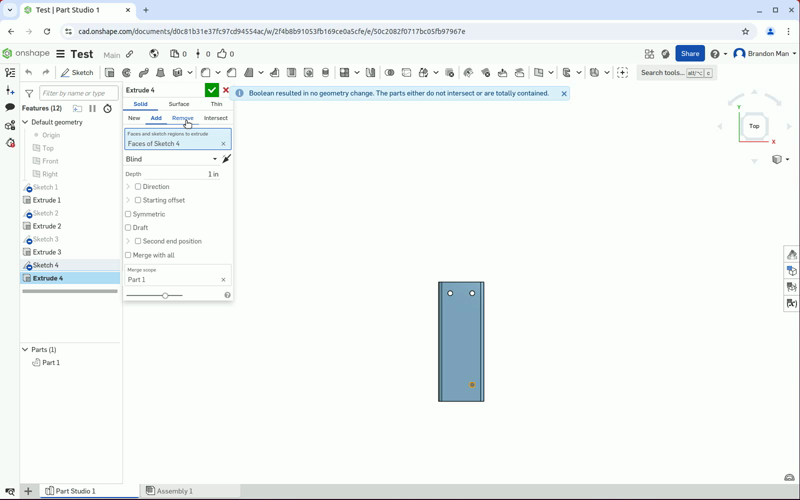
click(186, 120)
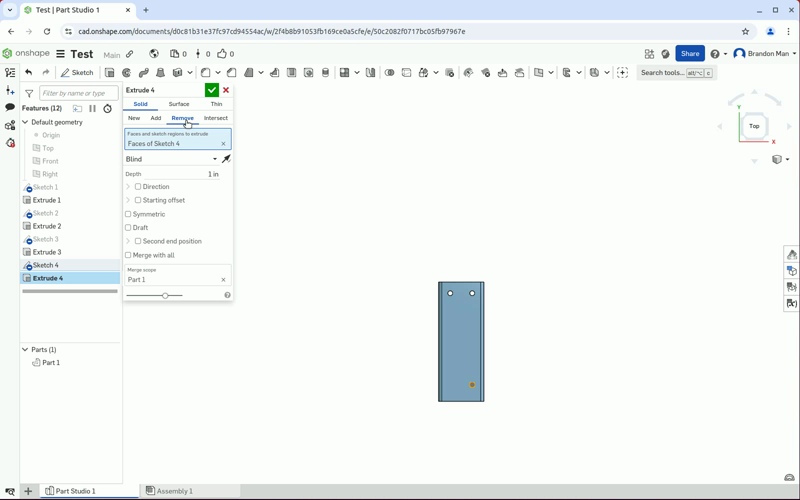
key(tab, 4)
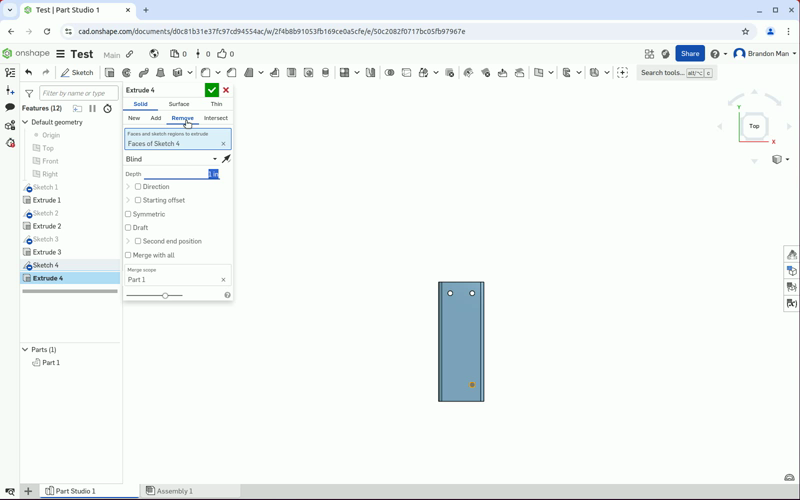
text(6.74)
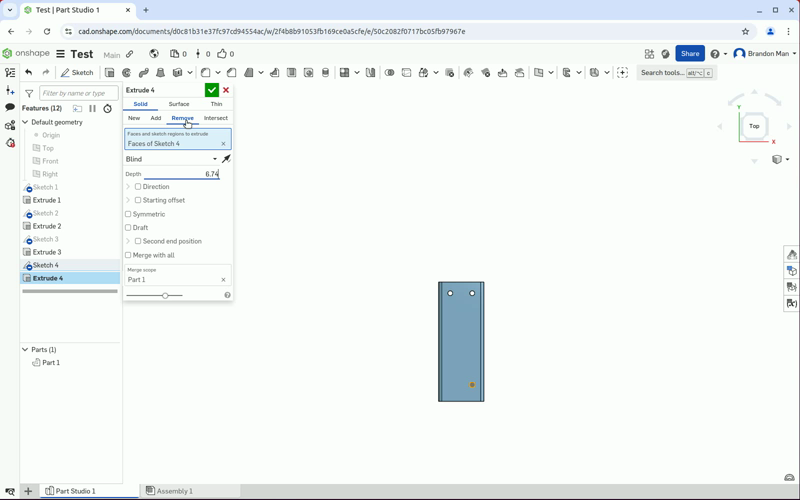
key(tab, 3)
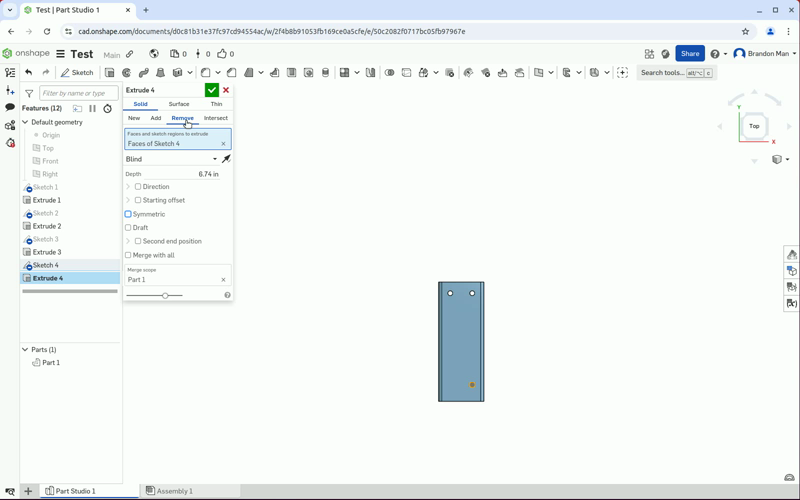
key(space)
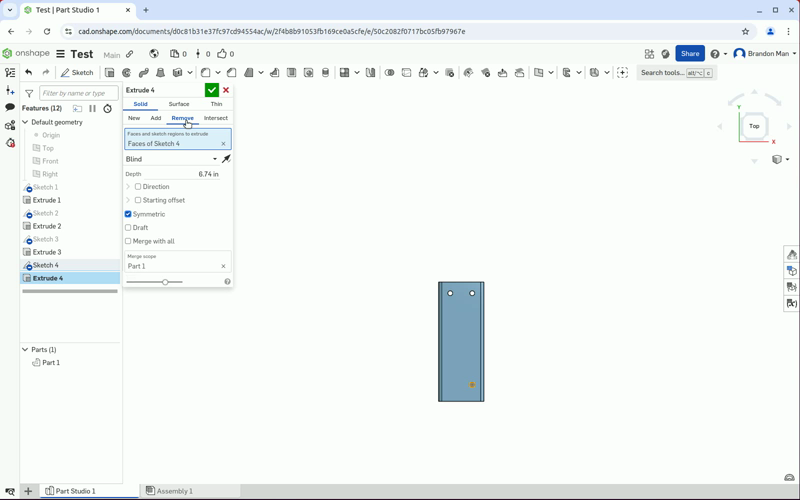
key(tab, 2)
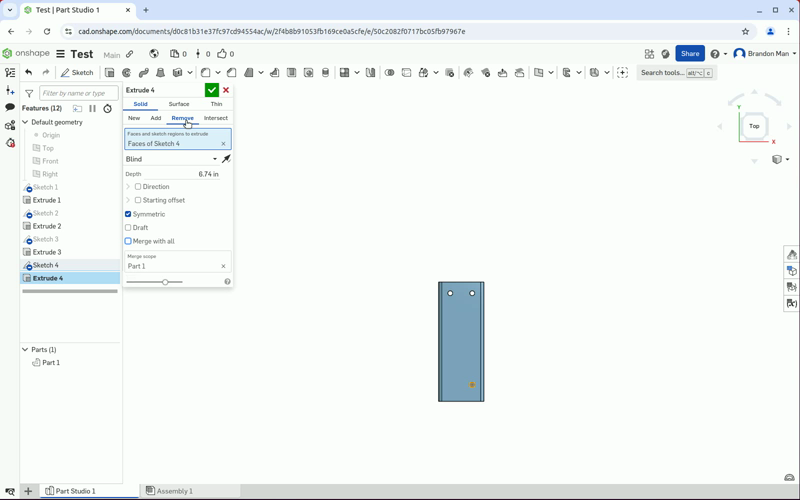
key(space)
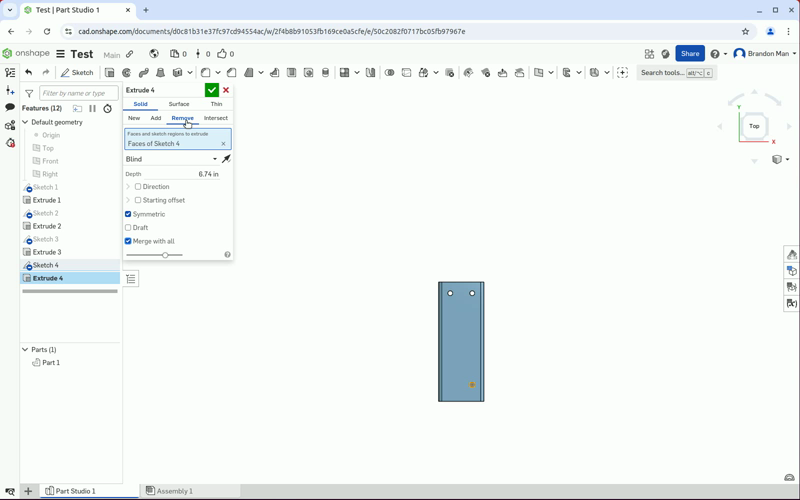
key(enter)
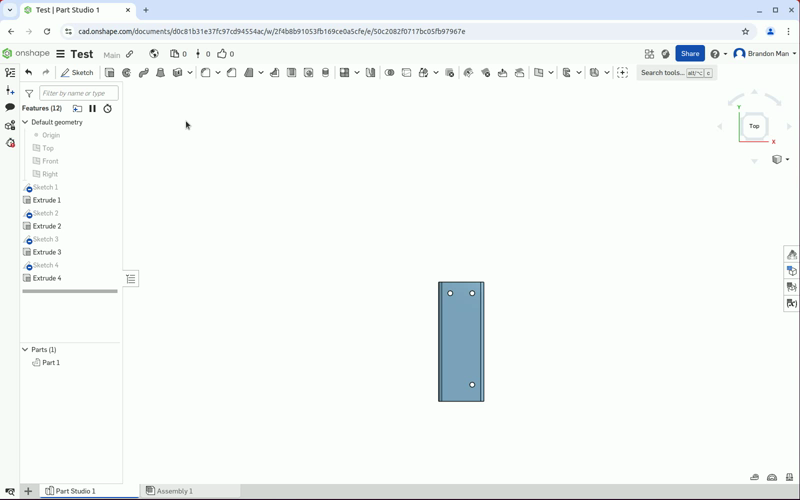
key(shift+h)
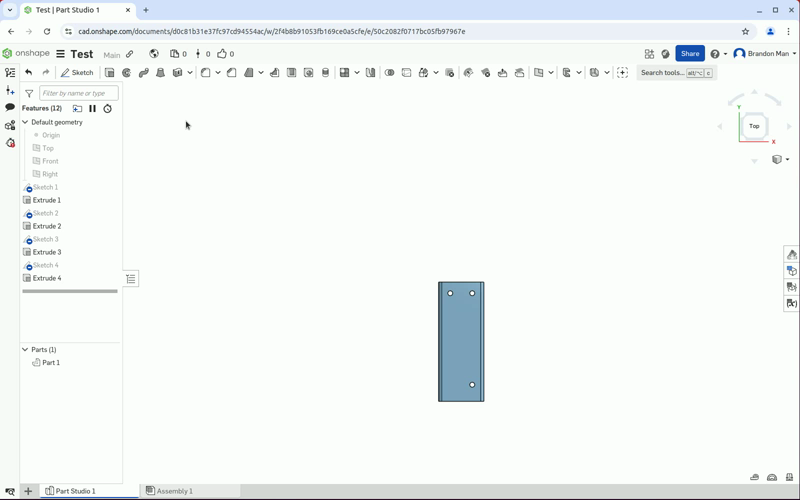
key(shift+h)
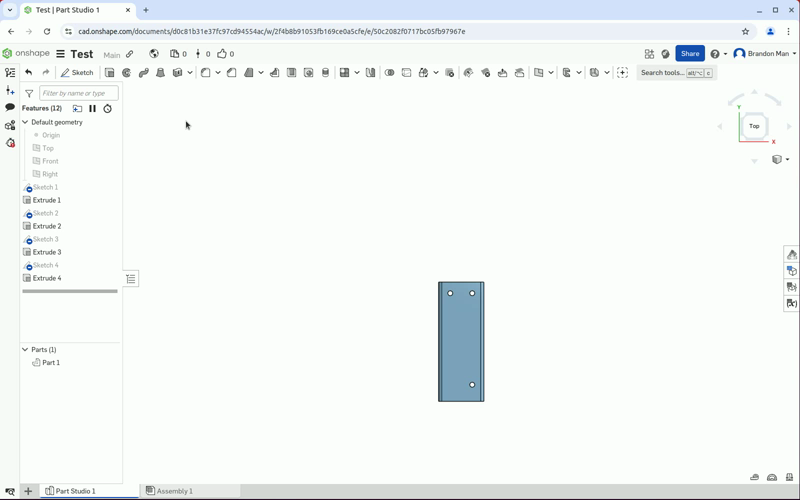
mouse_move(73, 189)
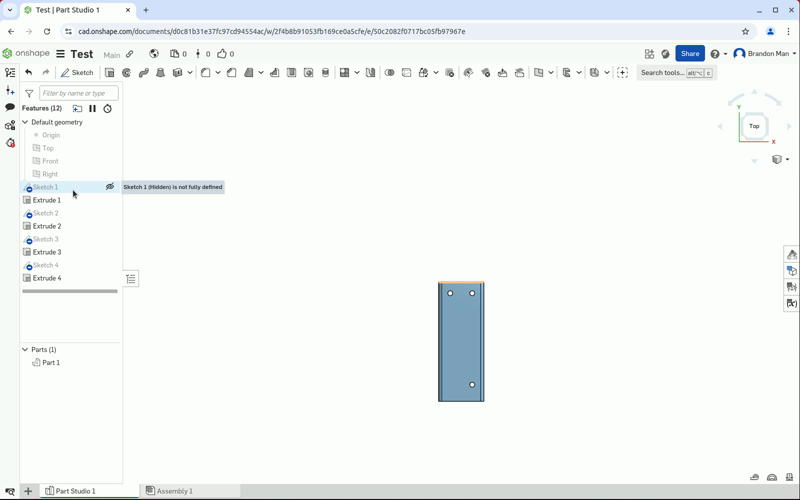
click(73, 189)
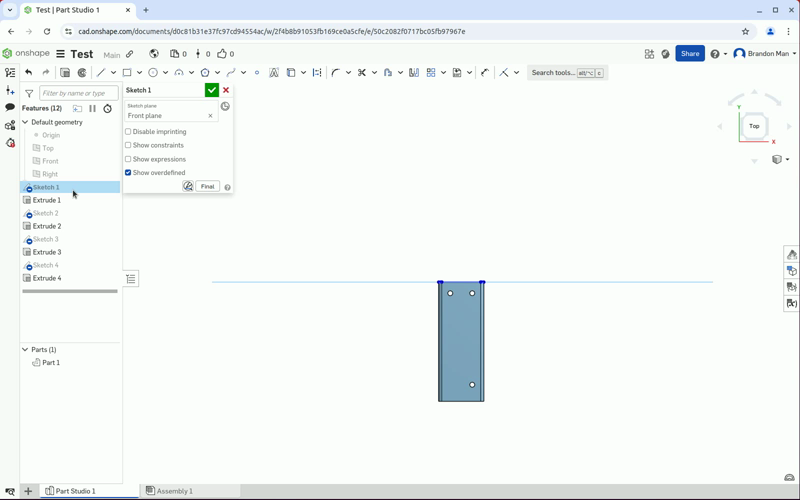
mouse_move(229, 92)
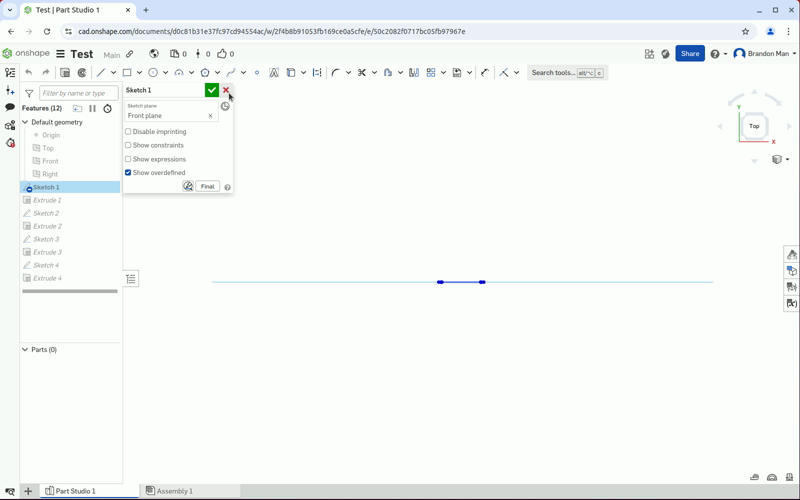
click(229, 92)
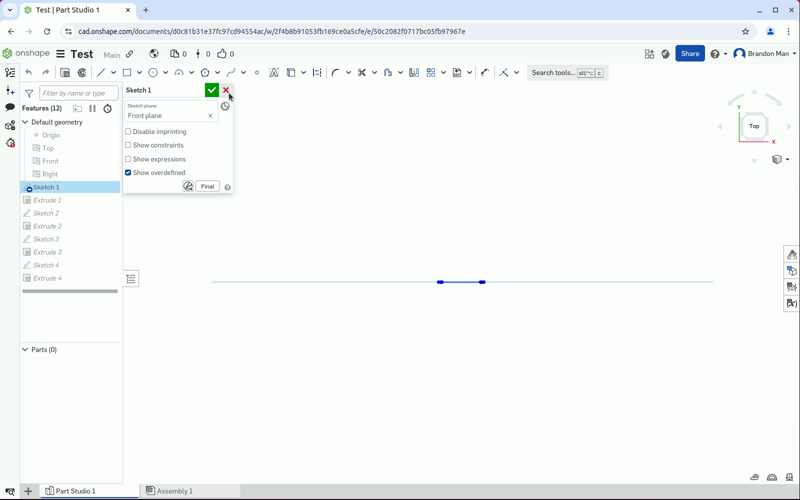
key(shift+s)
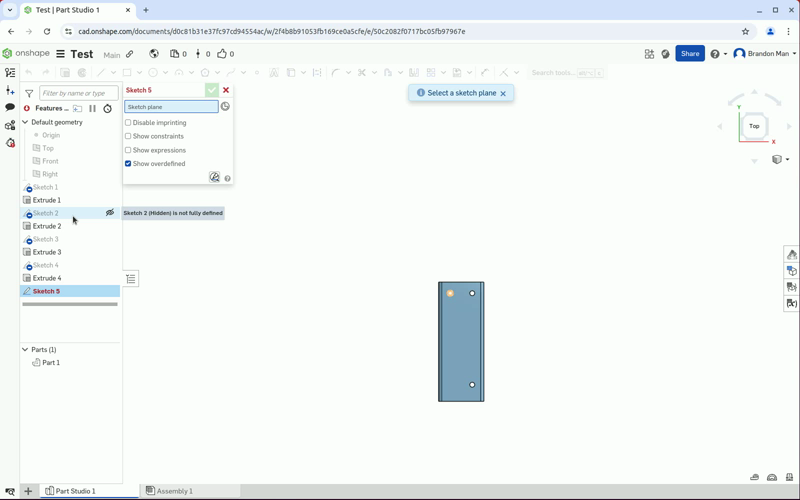
scroll(3)
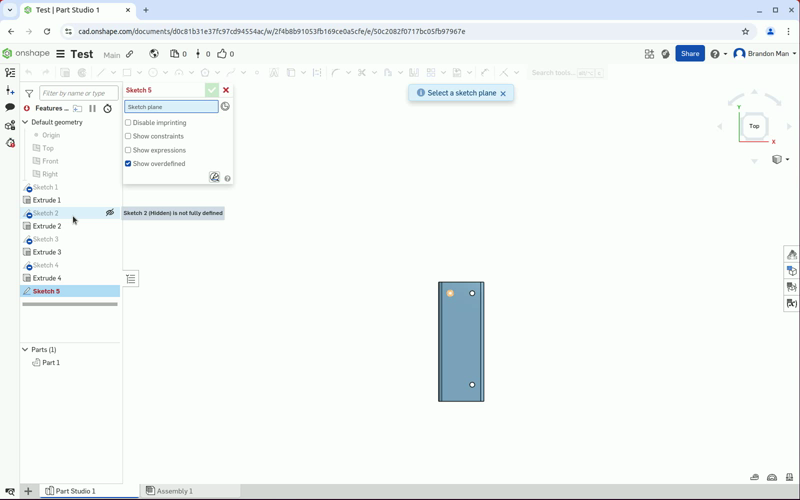
mouse_move(73, 150)
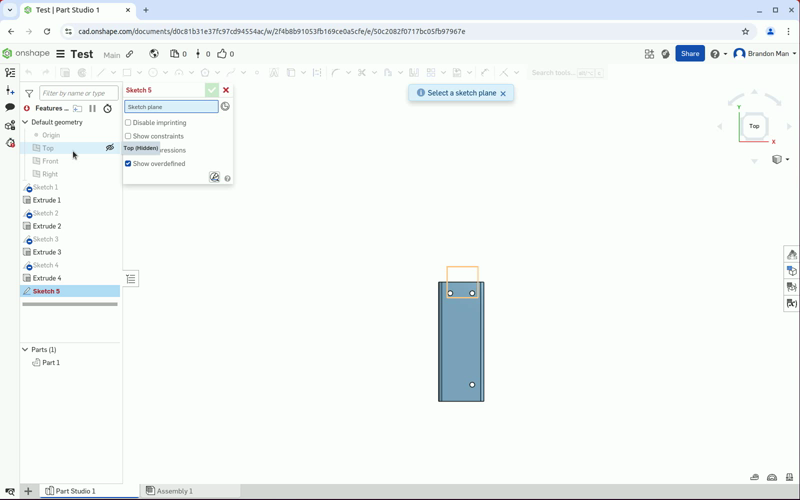
click(73, 150)
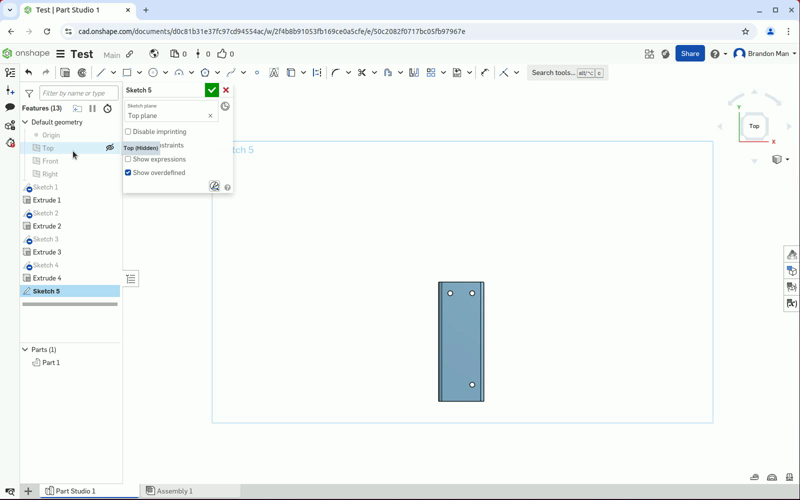
mouse_move(73, 352)
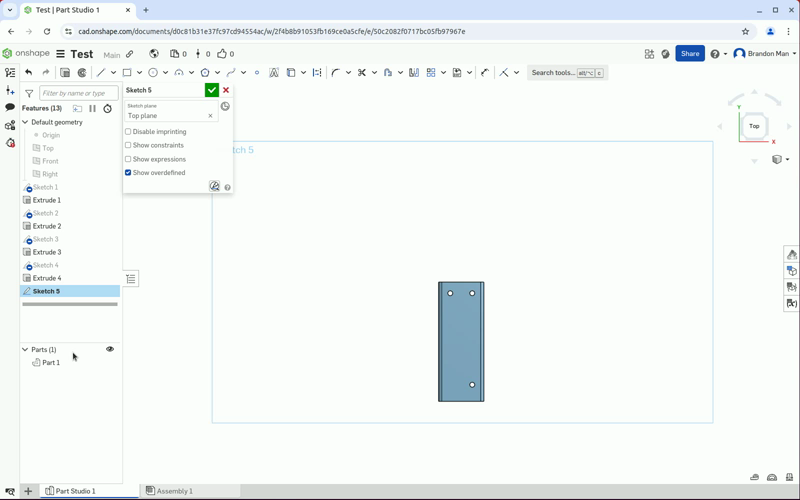
key(y)
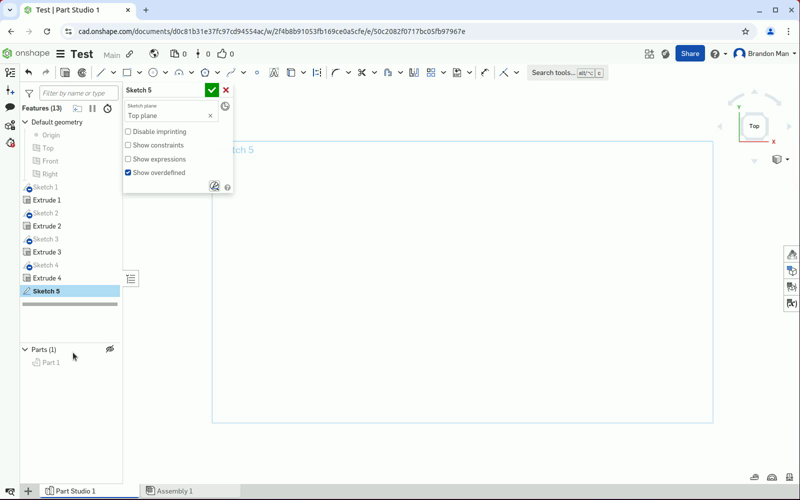
key(c)
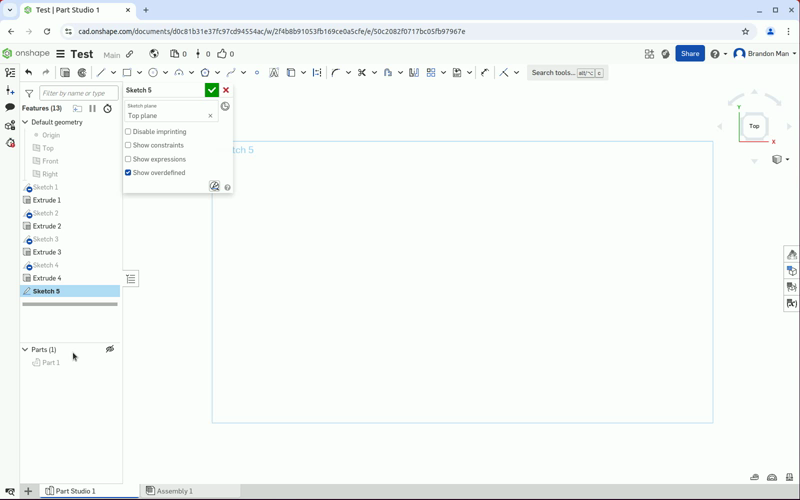
key_down(shift)
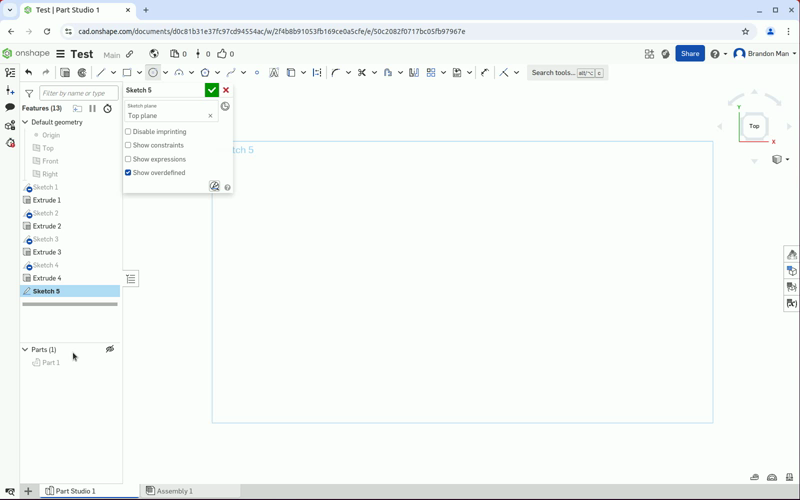
mouse_move(450, 384)
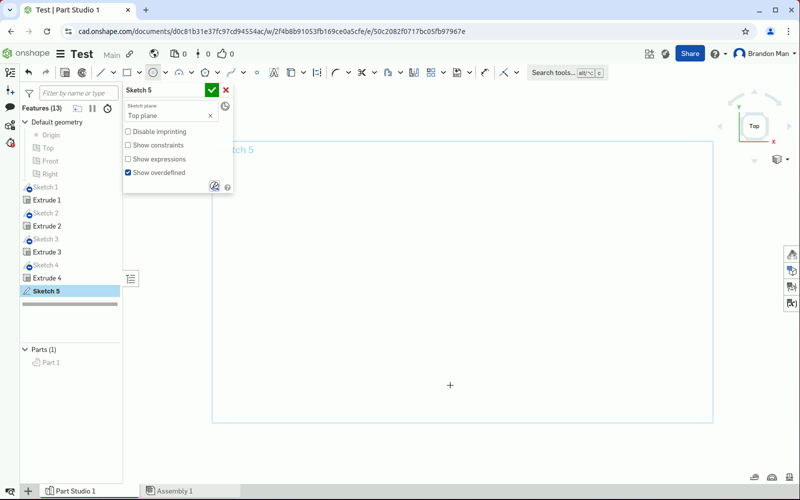
click(450, 384)
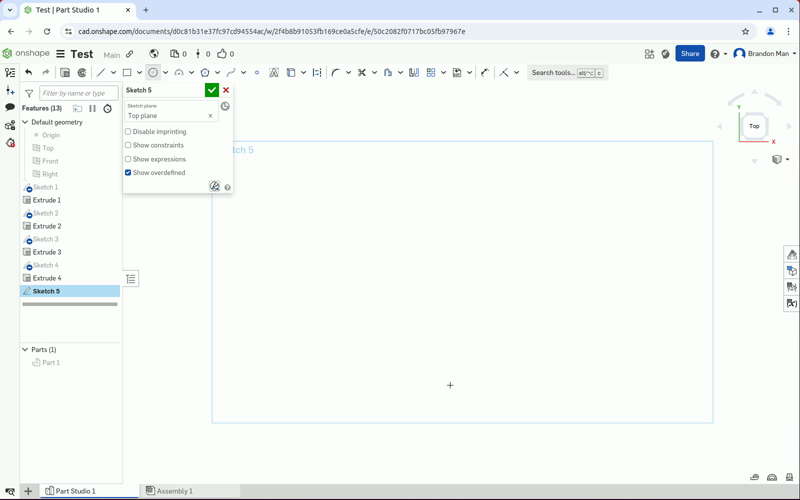
key_up(shift)
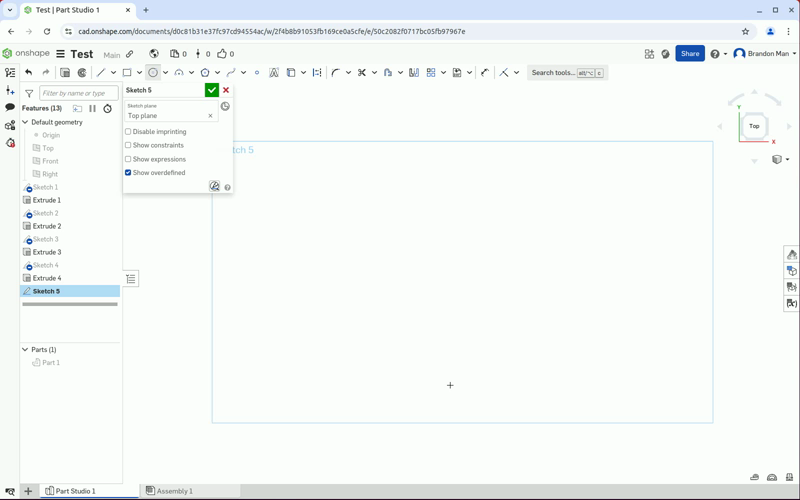
mouse_move(452, 384)
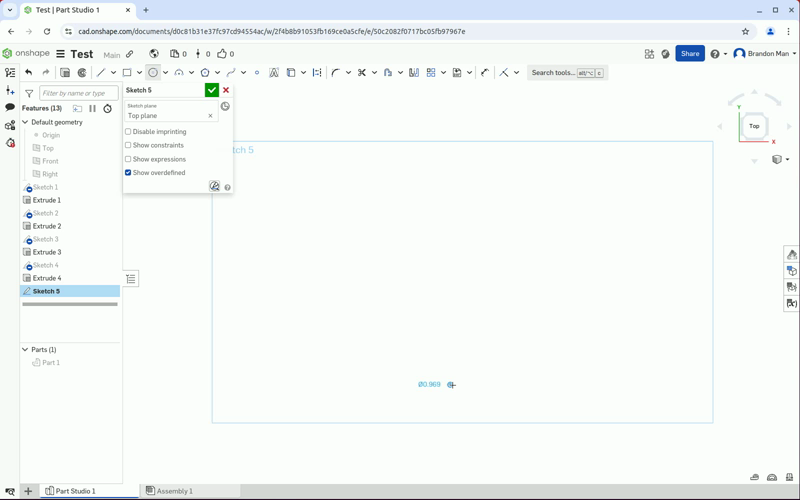
scroll(6)
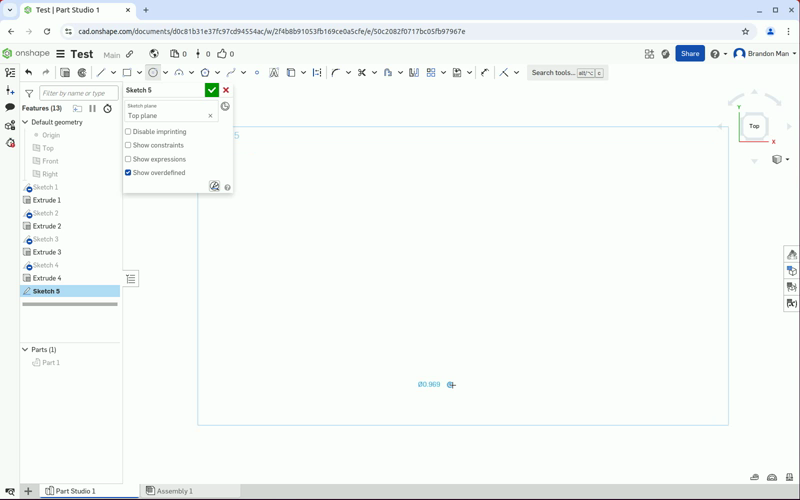
scroll(6)
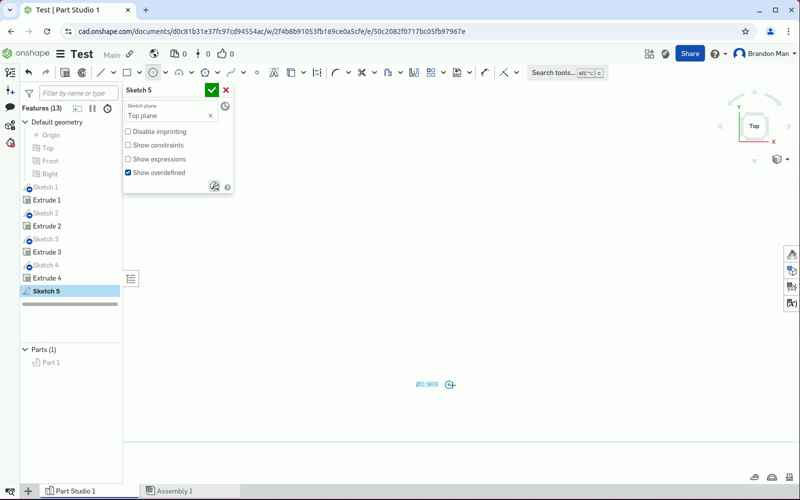
scroll(6)
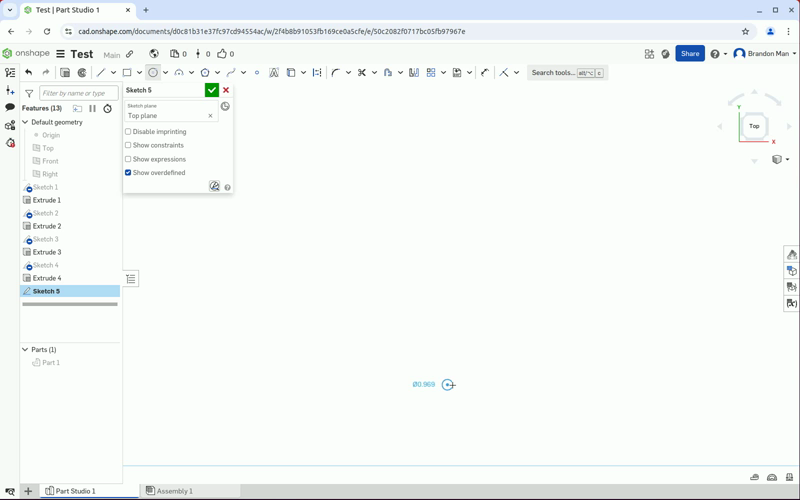
scroll(6)
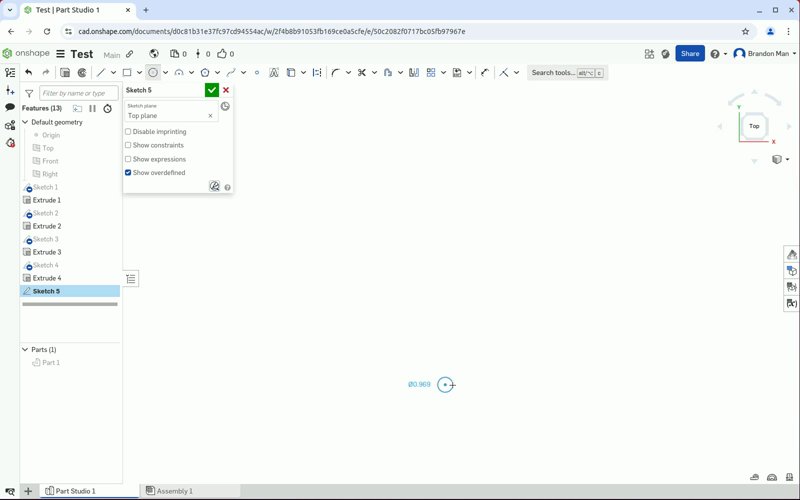
scroll(6)
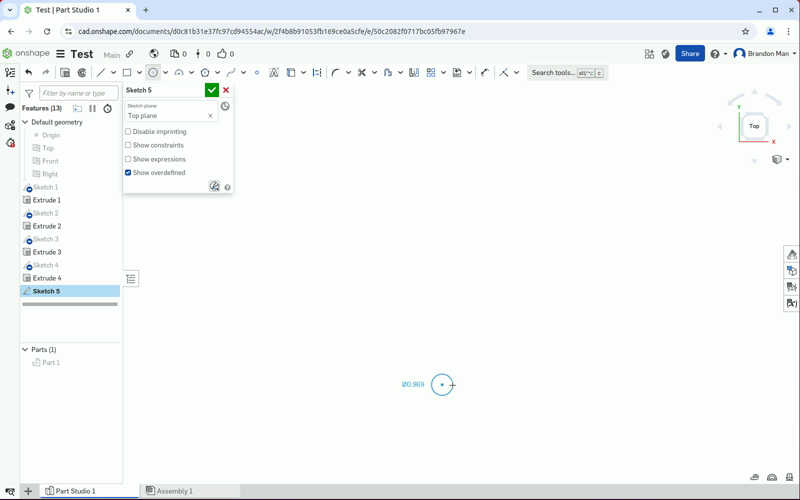
scroll(6)
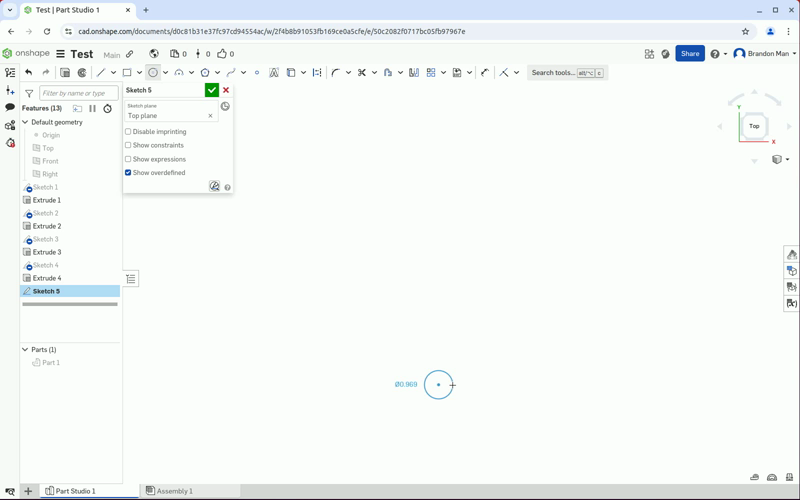
scroll(6)
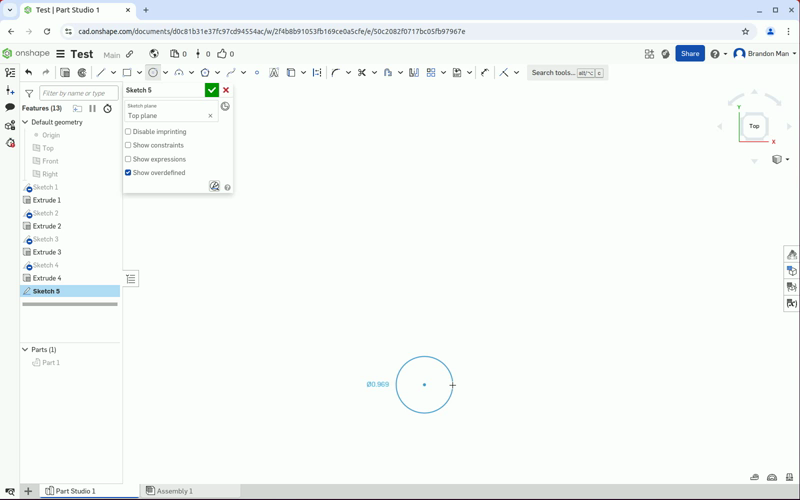
click(452, 384)
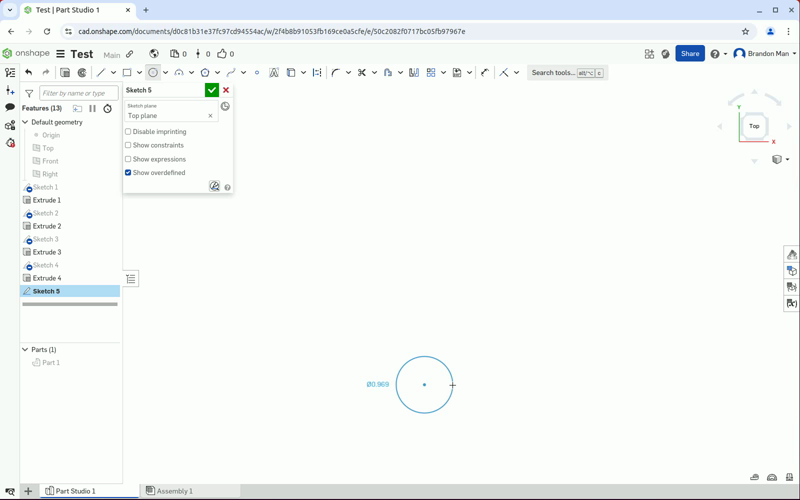
scroll(-6)
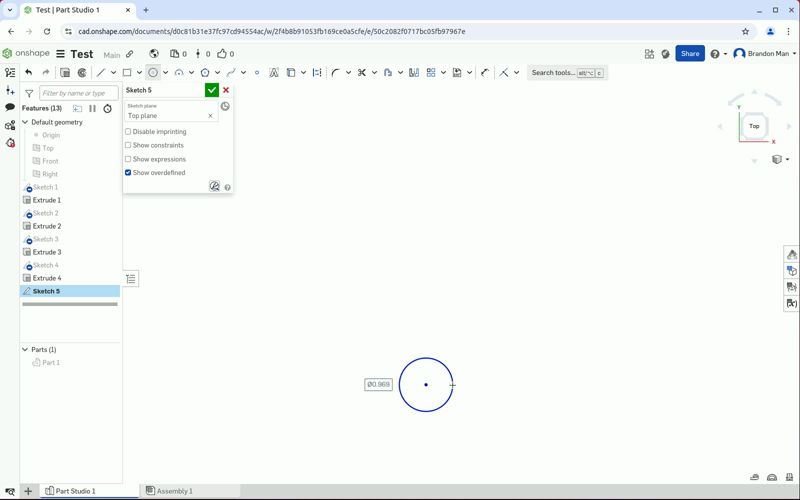
scroll(-6)
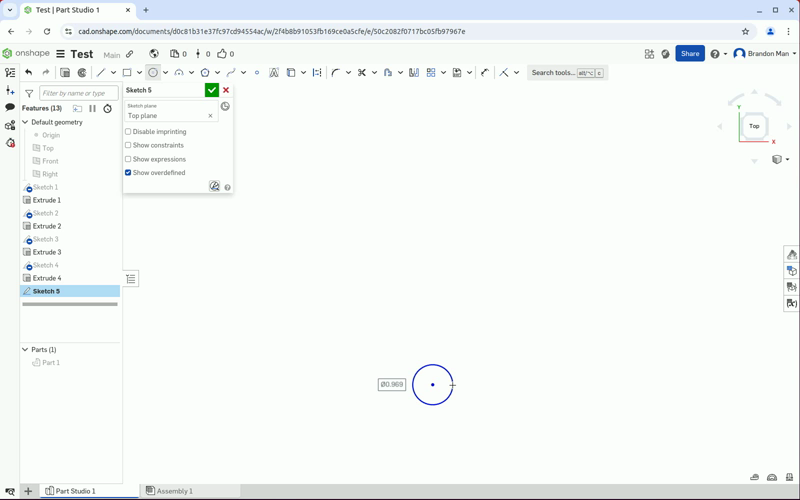
scroll(-6)
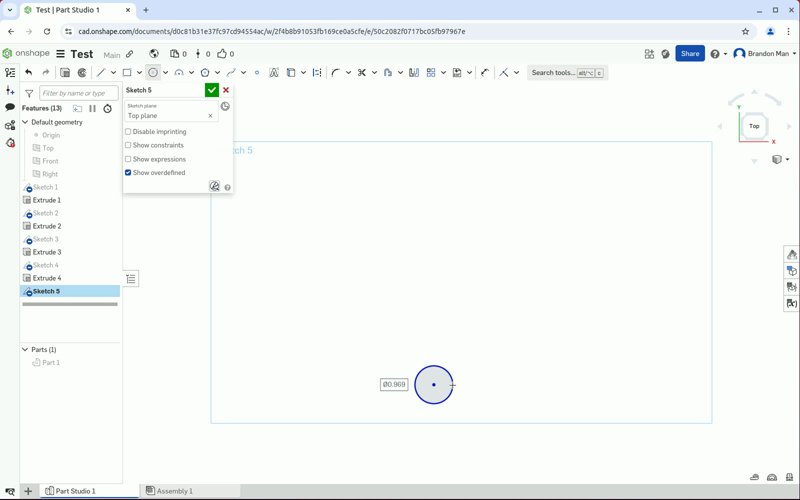
scroll(-6)
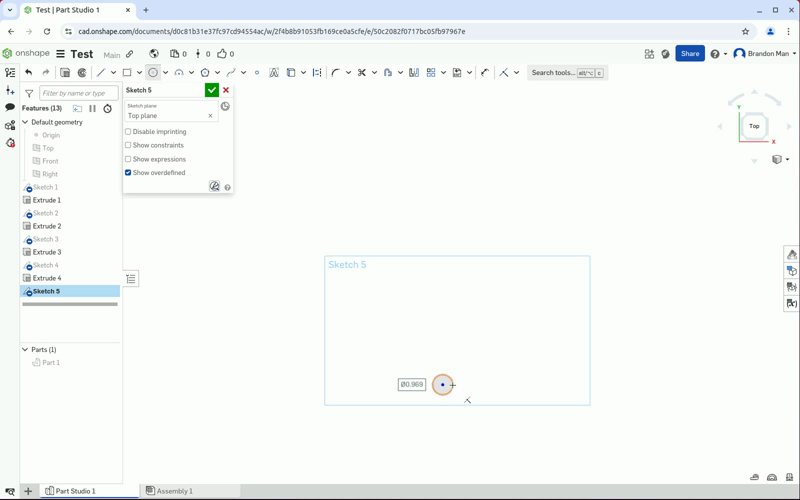
scroll(-6)
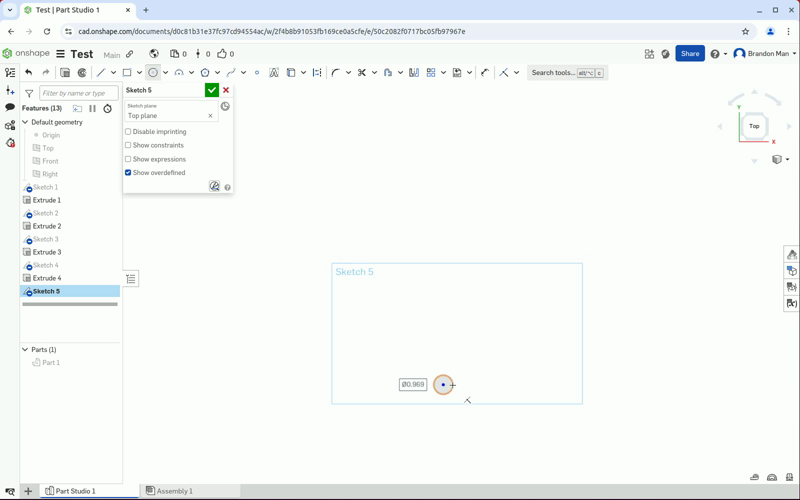
scroll(-6)
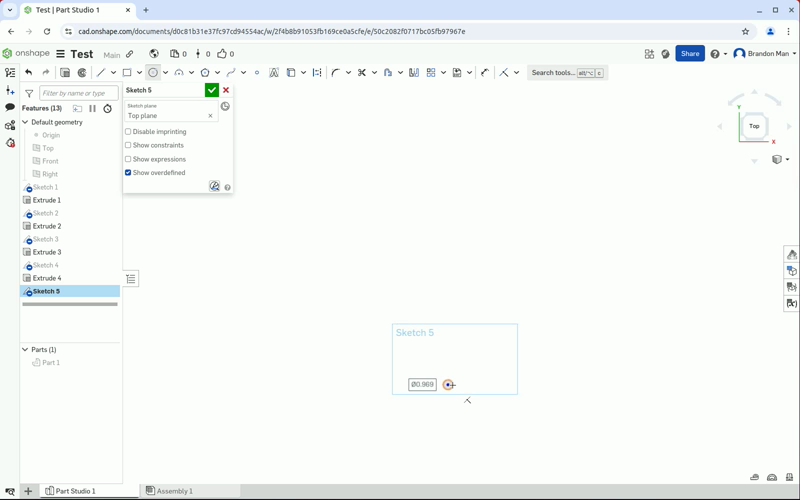
scroll(-6)
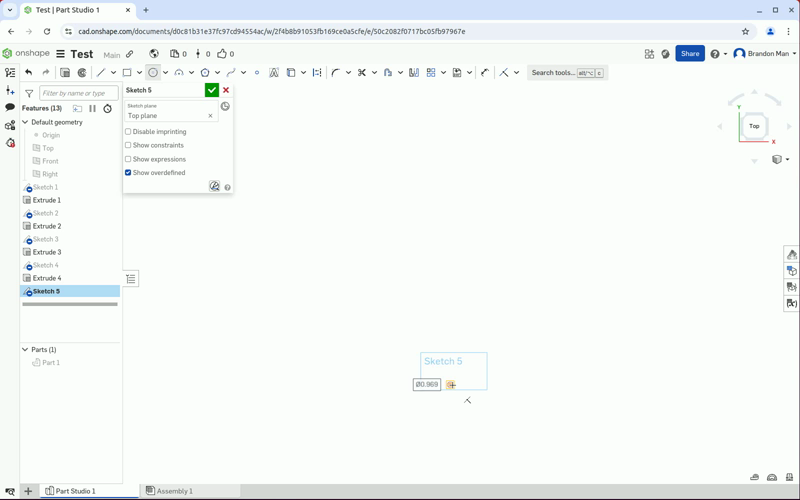
key(esc)
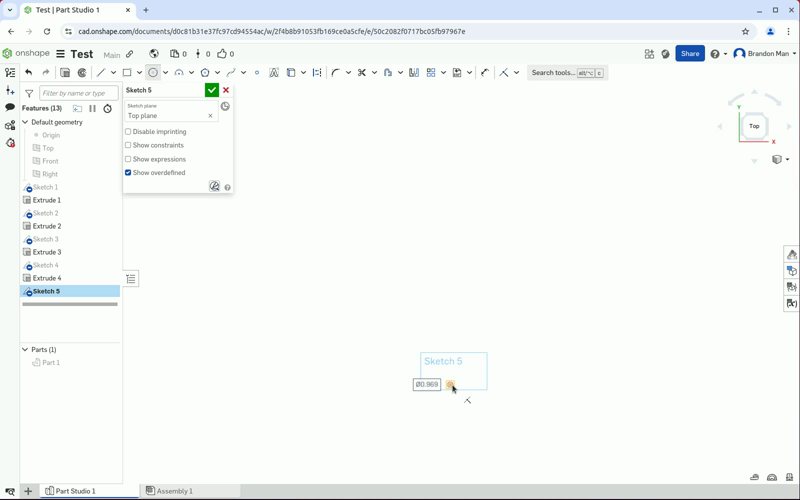
mouse_move(451, 386)
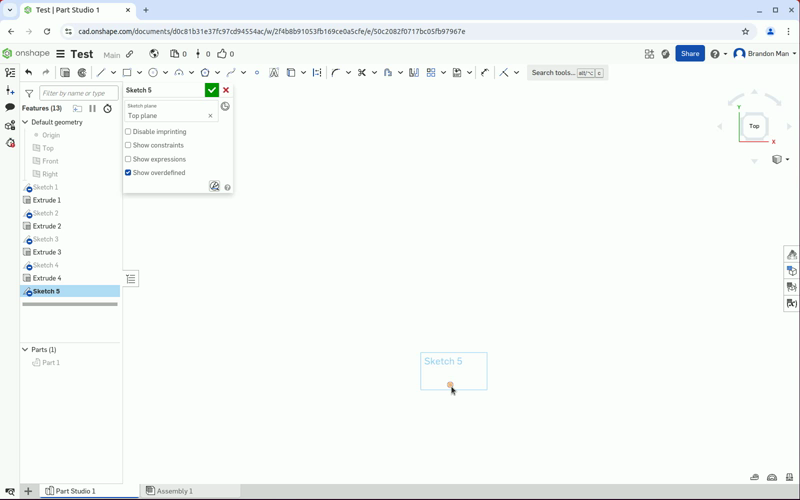
scroll(6)
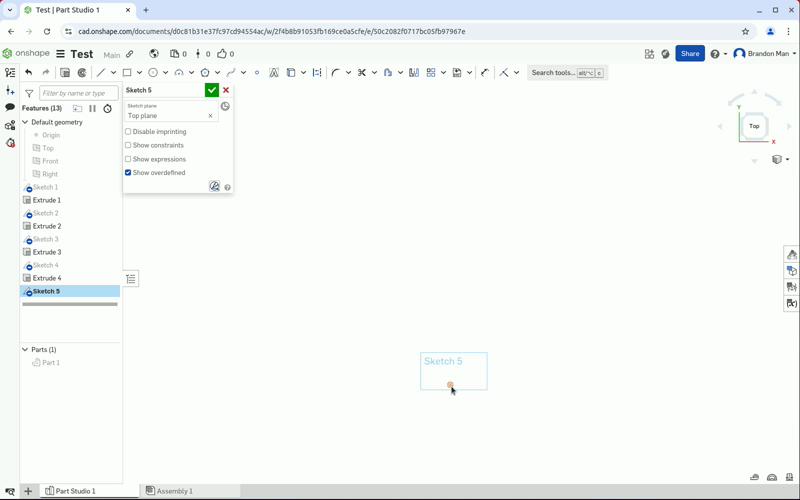
scroll(6)
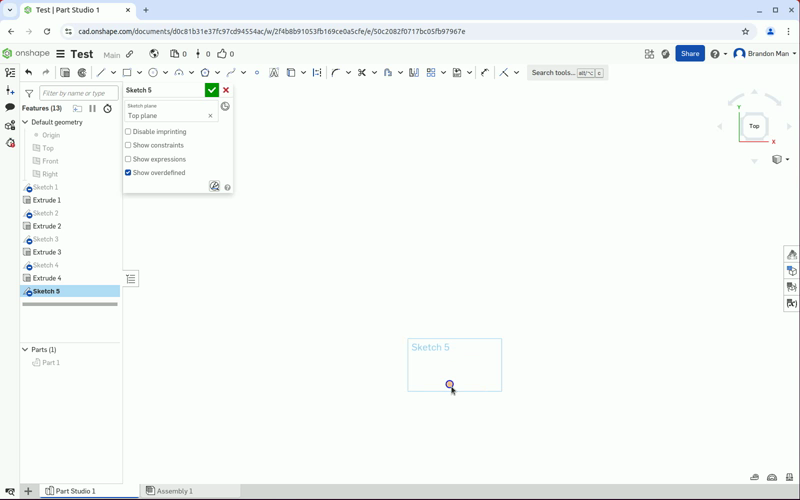
scroll(6)
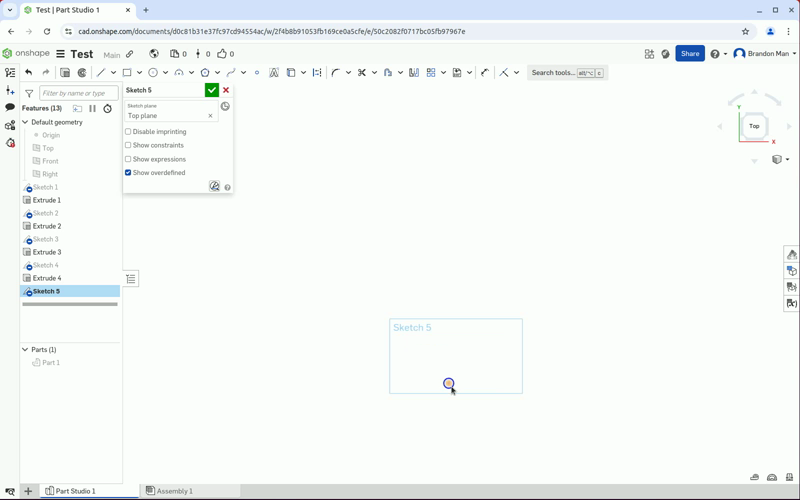
scroll(6)
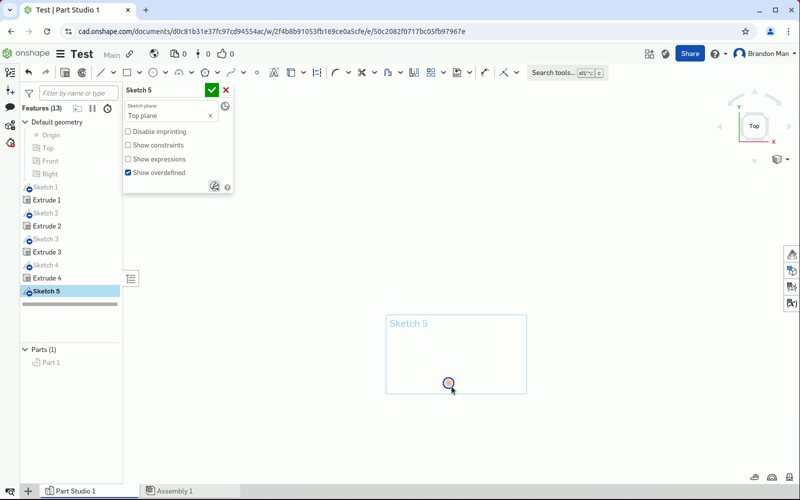
scroll(6)
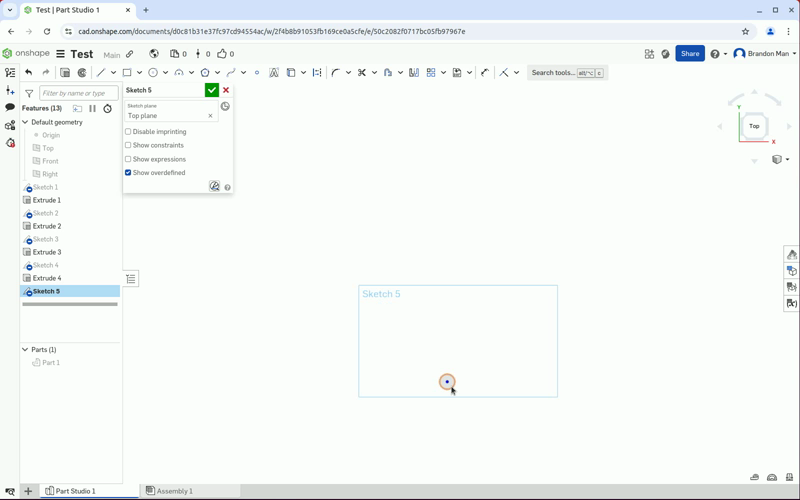
scroll(6)
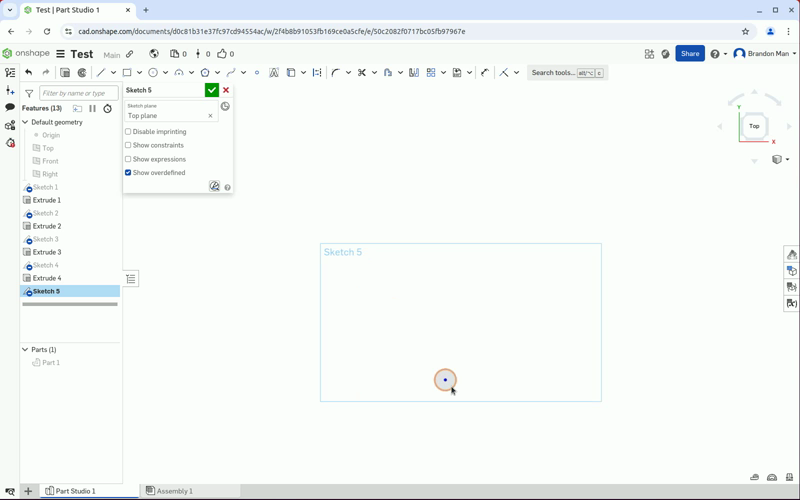
scroll(6)
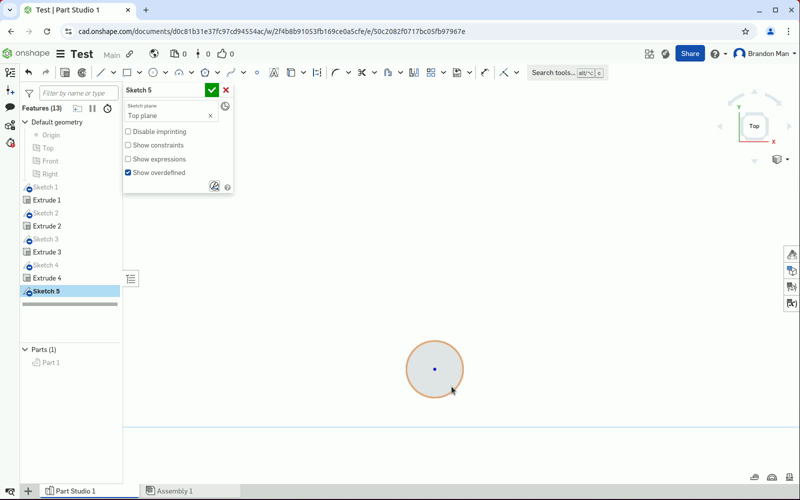
click(451, 386)
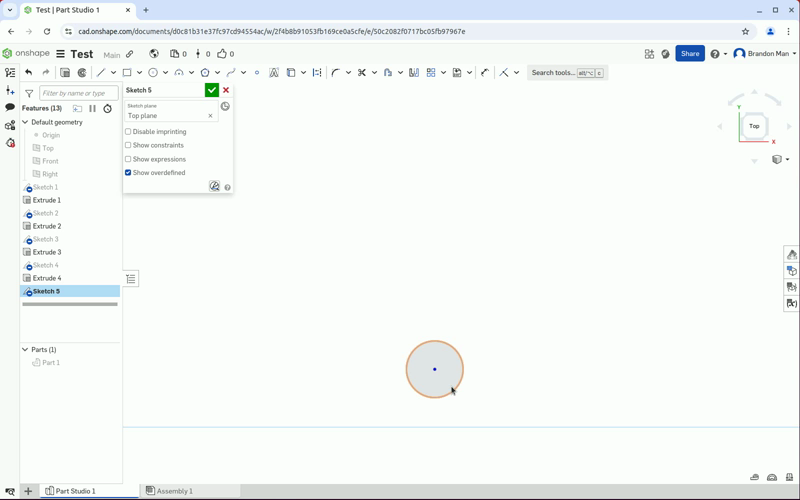
scroll(-6)
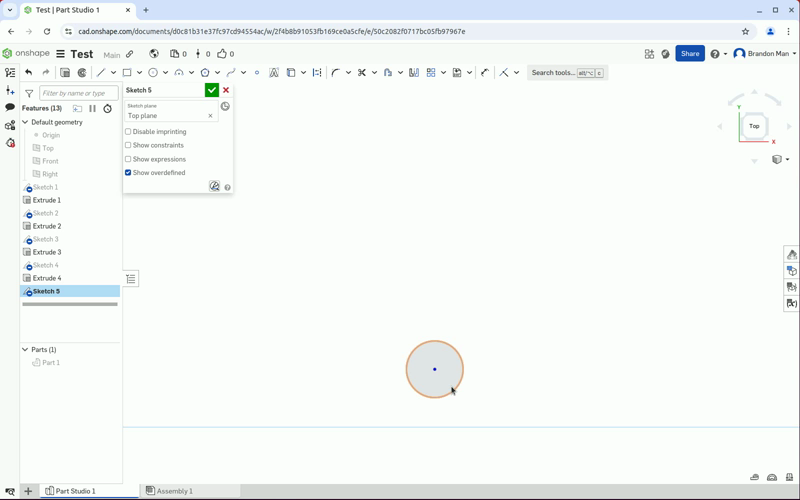
scroll(-6)
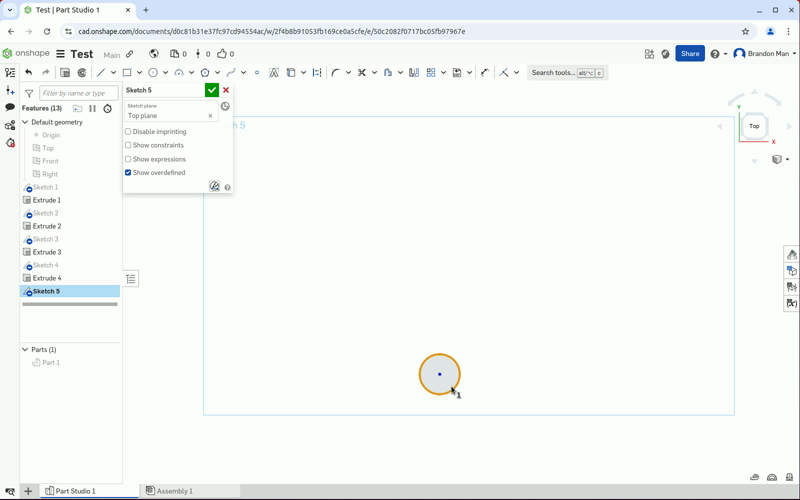
scroll(-6)
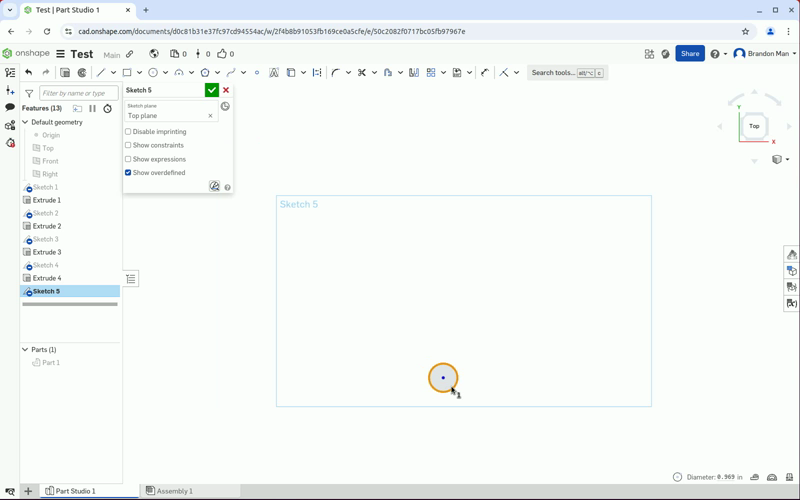
scroll(-6)
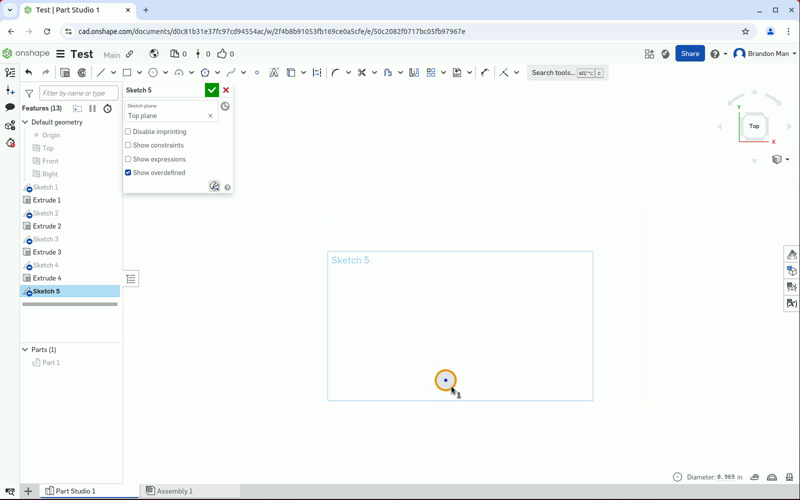
scroll(-6)
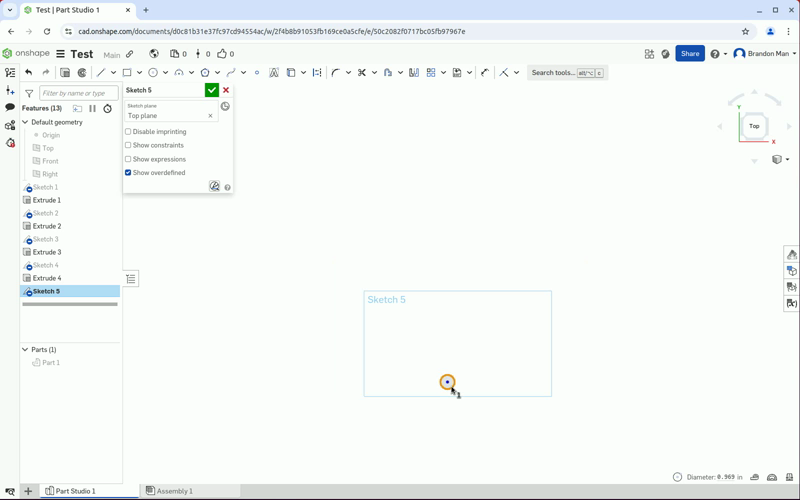
scroll(-6)
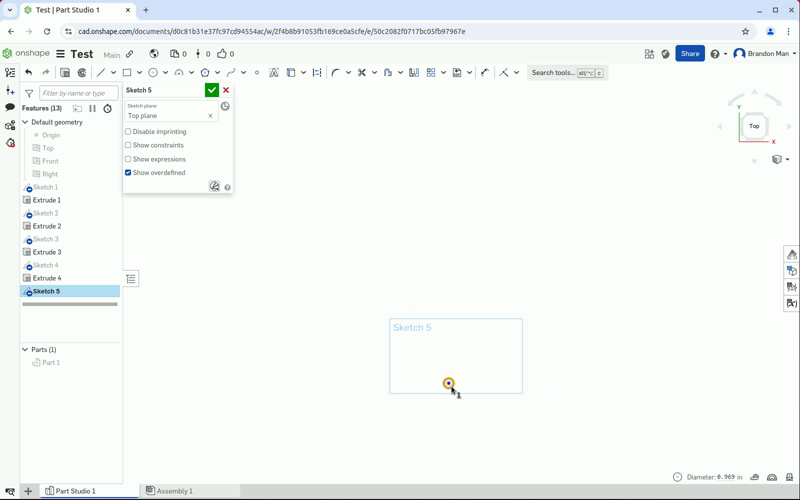
scroll(-6)
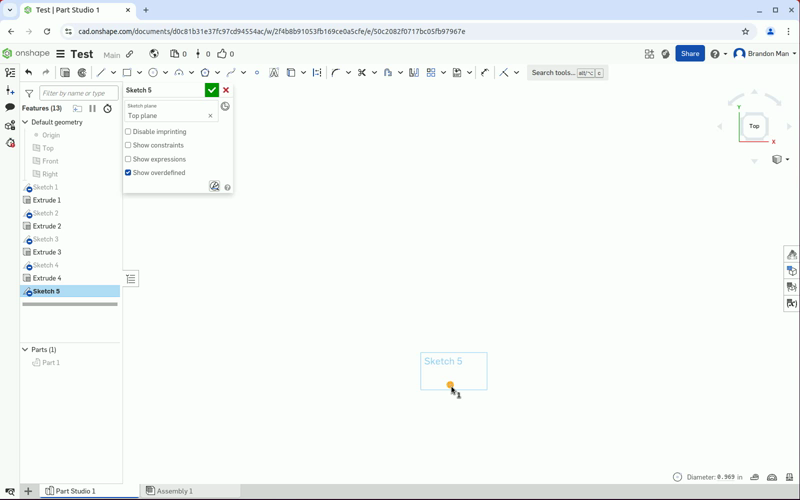
mouse_move(73, 352)
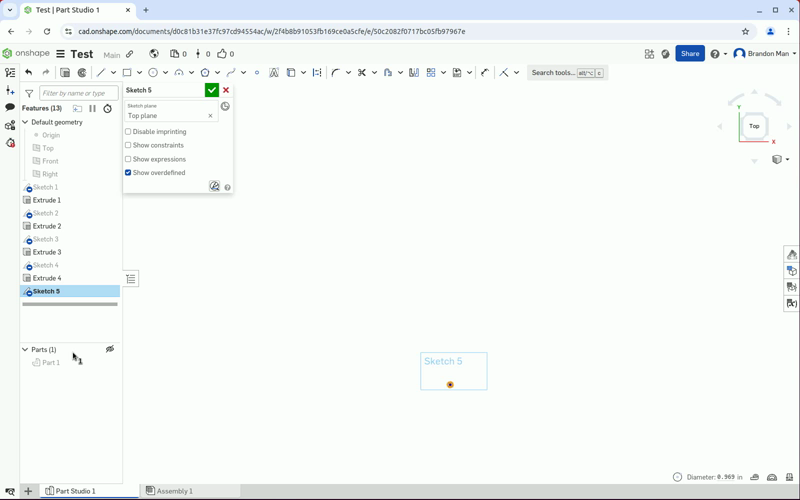
key(shift+y)
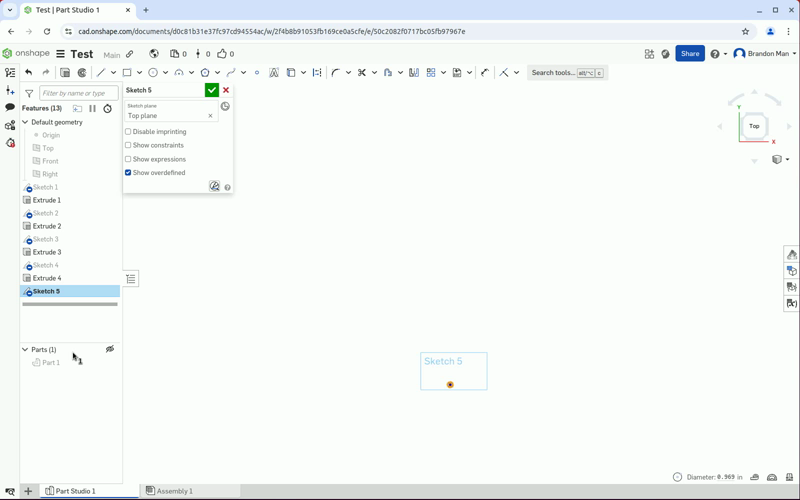
key(shift+e)
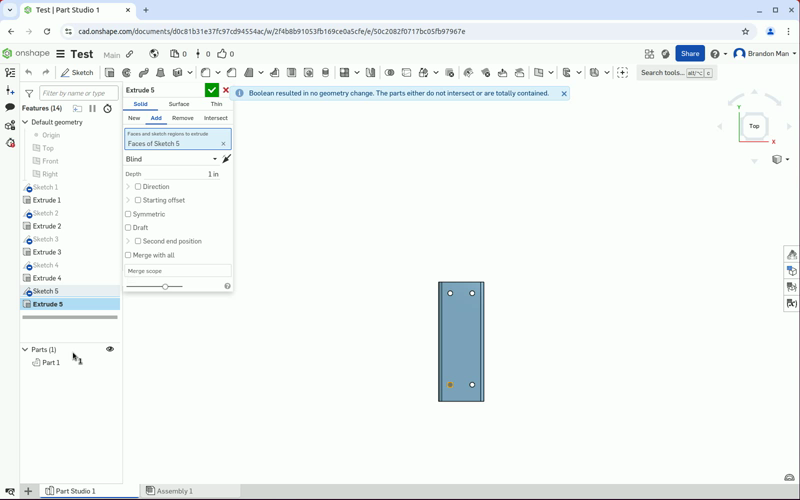
mouse_move(143, 106)
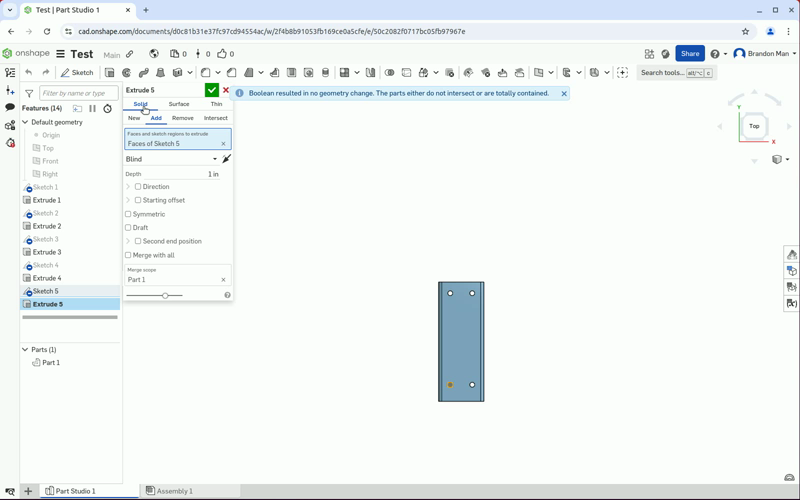
click(143, 106)
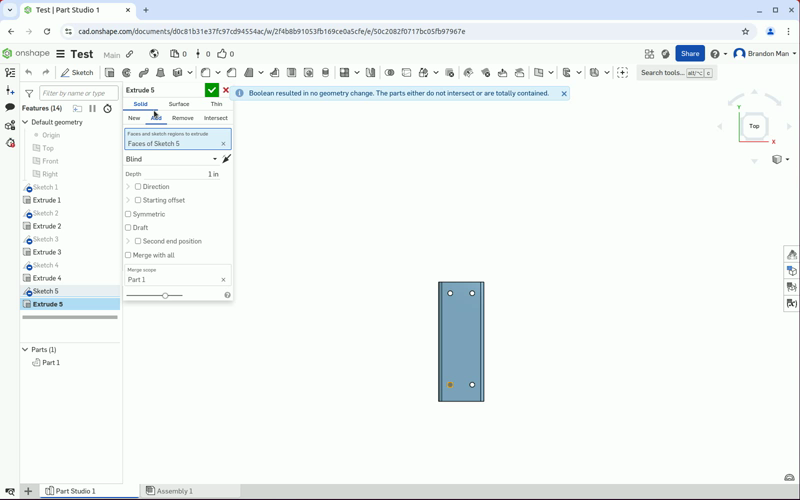
mouse_move(186, 120)
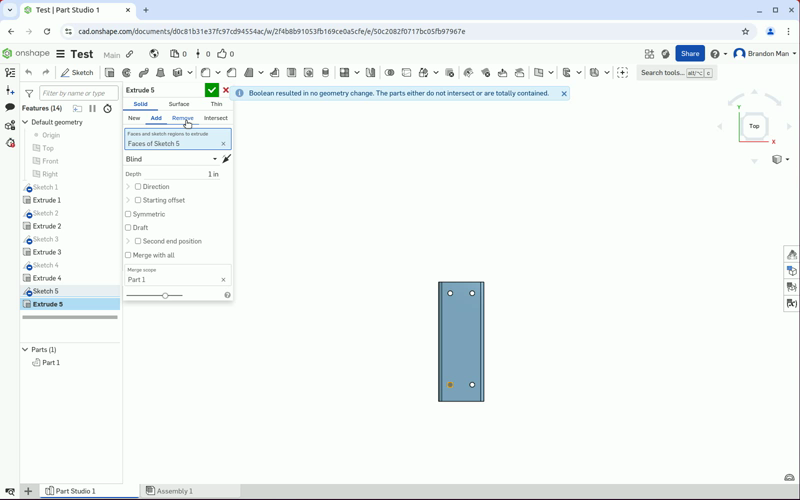
click(186, 120)
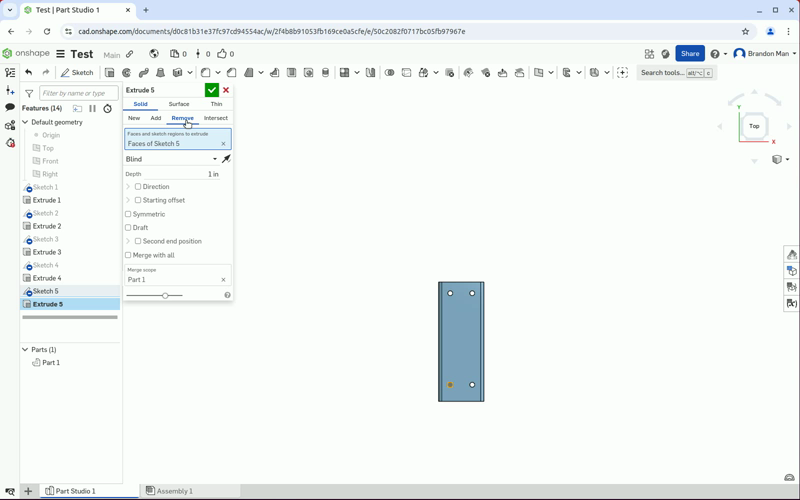
key(tab, 4)
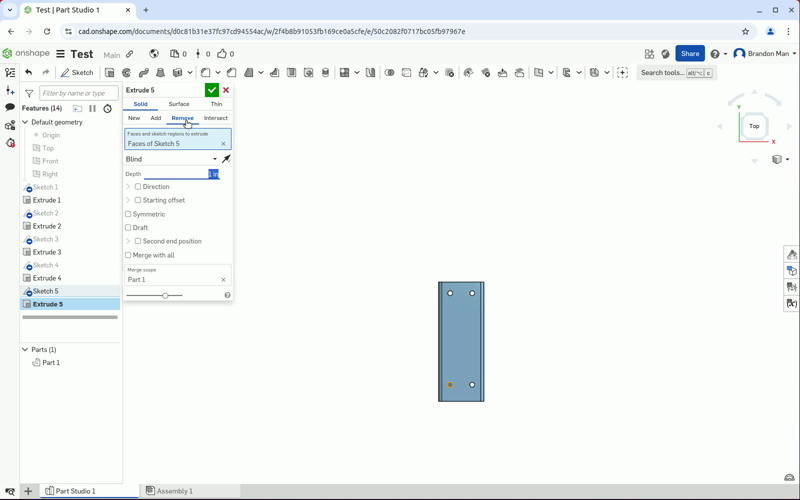
text(6.74)
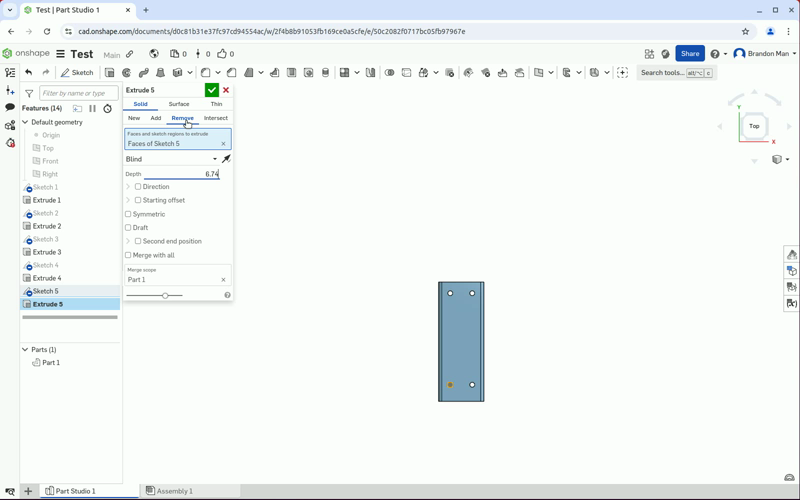
key(tab, 3)
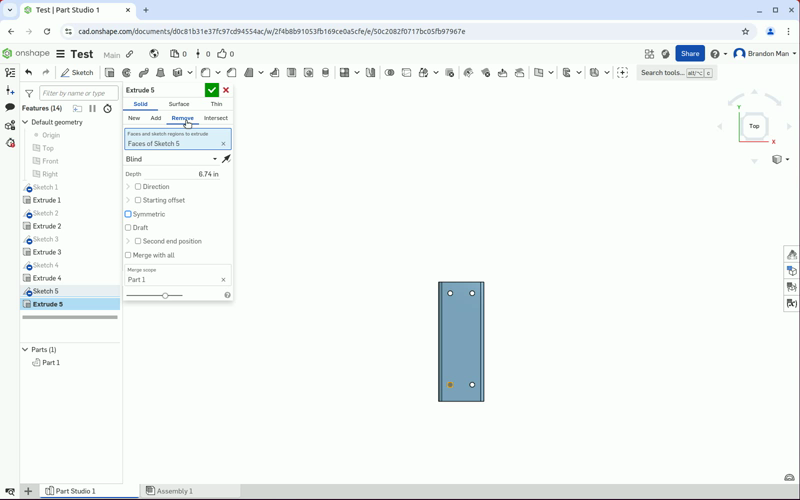
key(space)
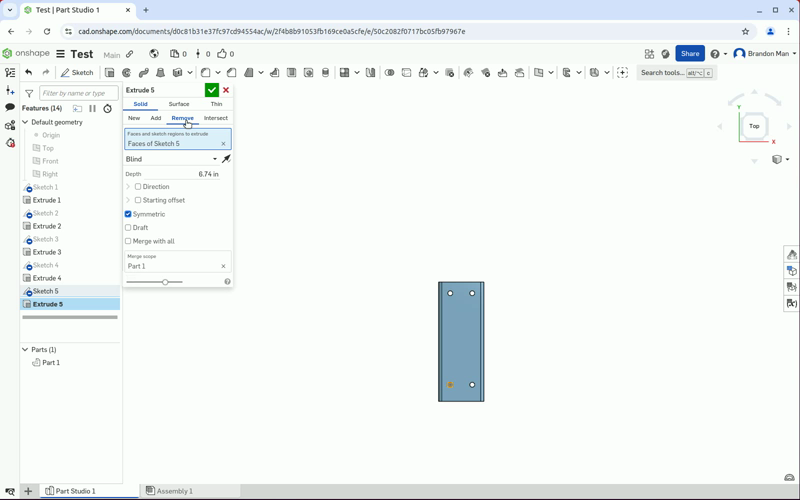
key(tab, 2)
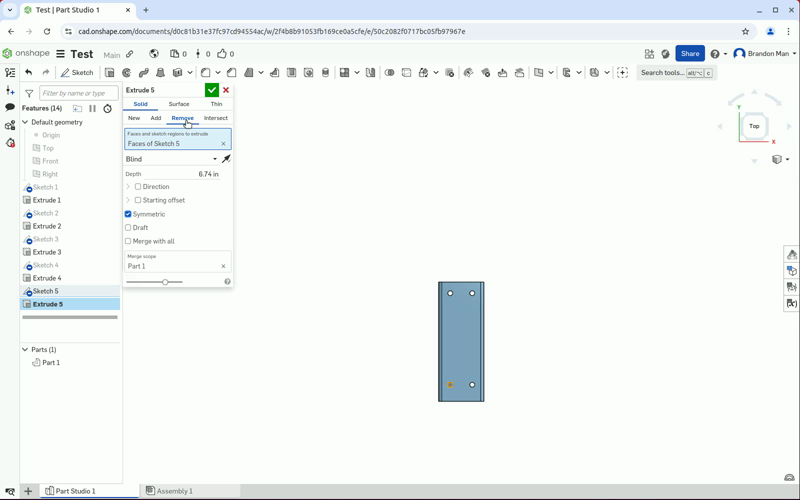
key(space)
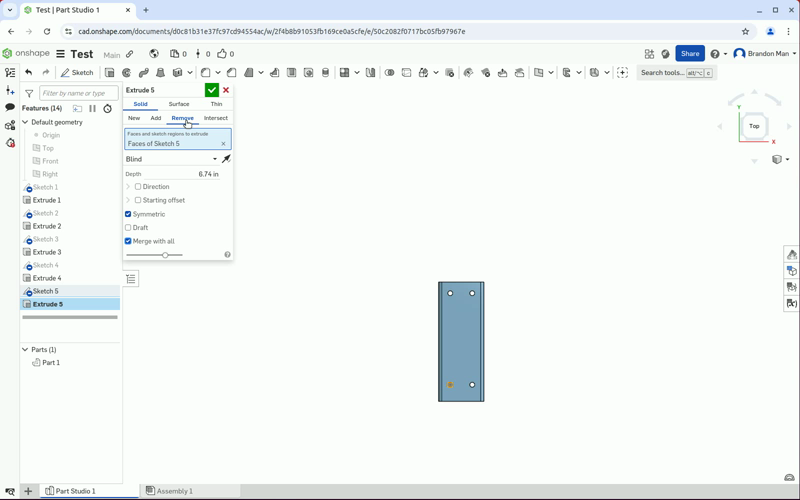
key(enter)
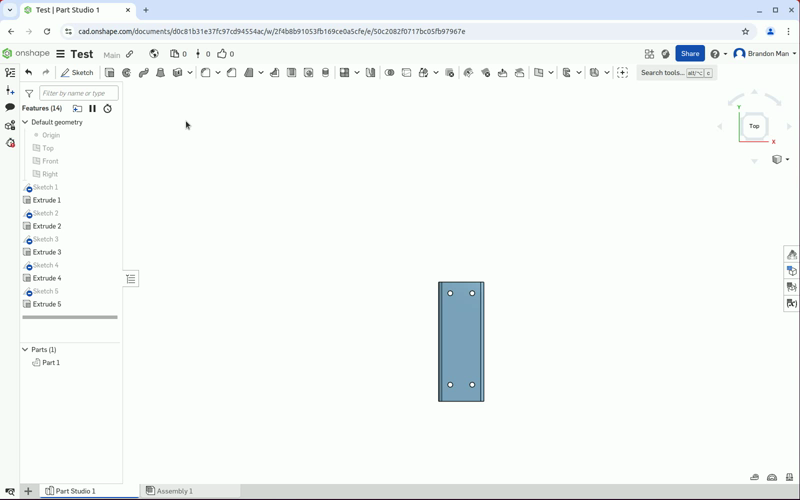
key(shift+h)
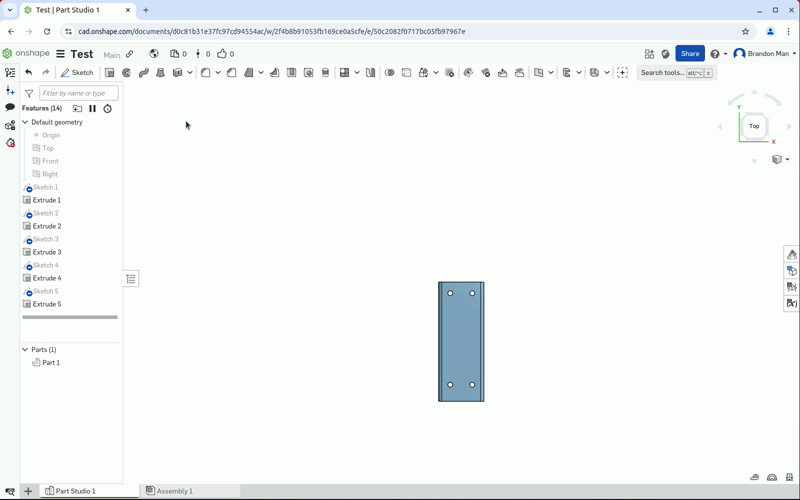
key(shift+h)
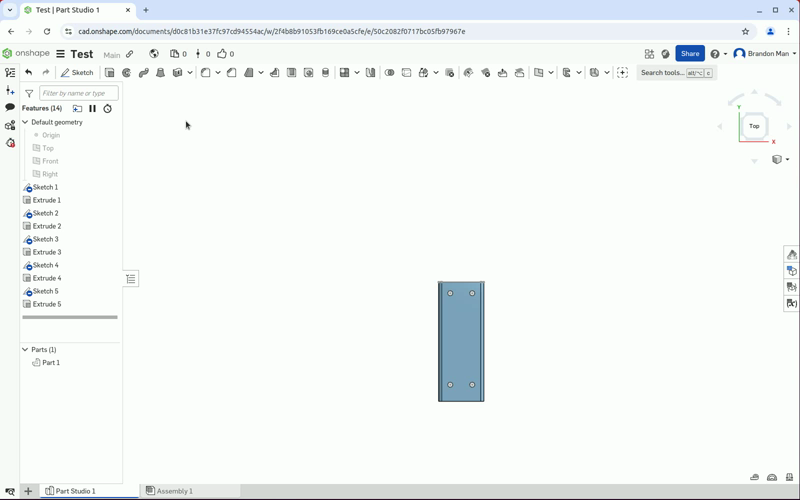
key(shift+7)
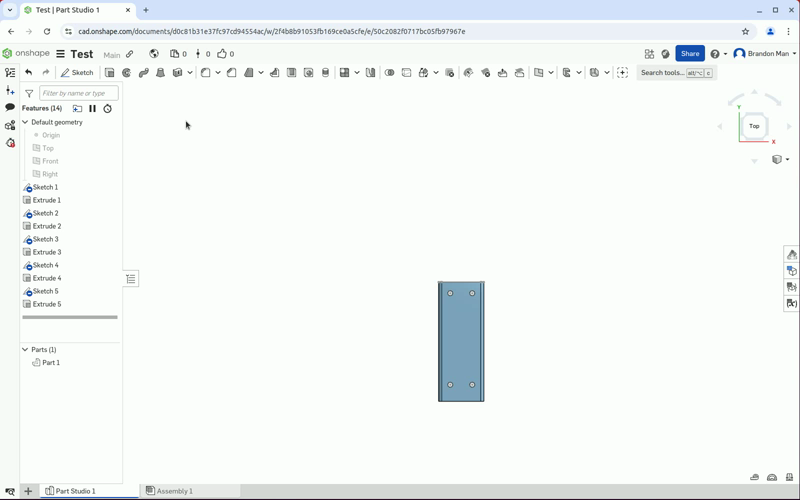
key(up, 3)
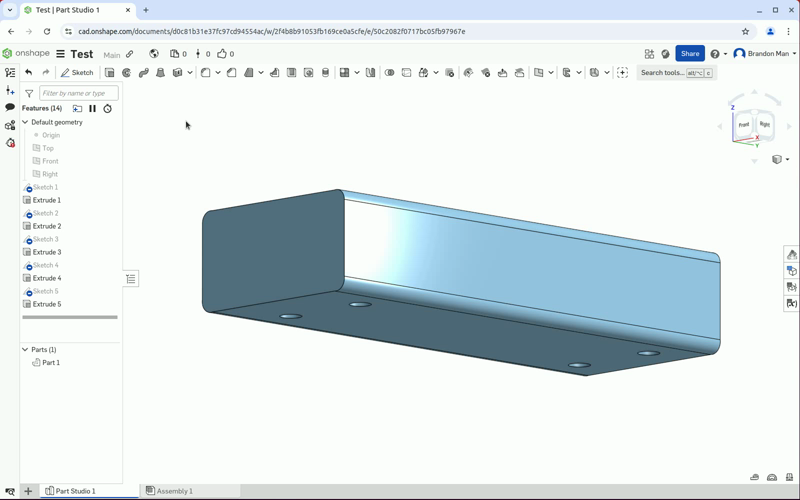
key(left, 3)
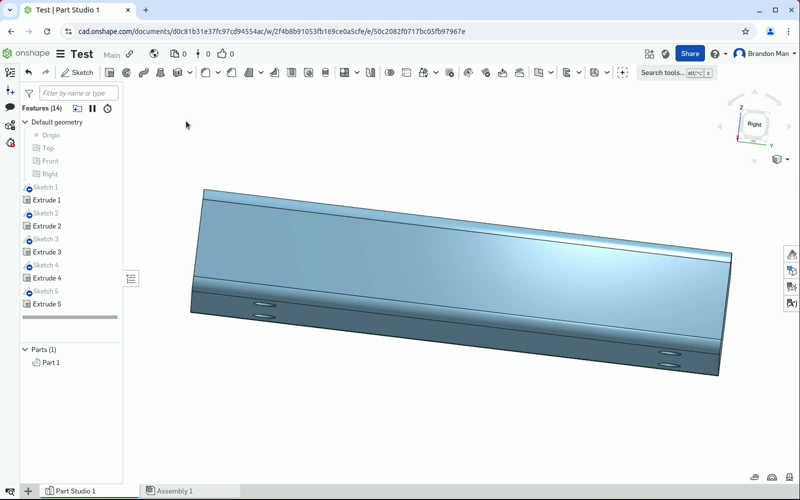
key(right, 3)
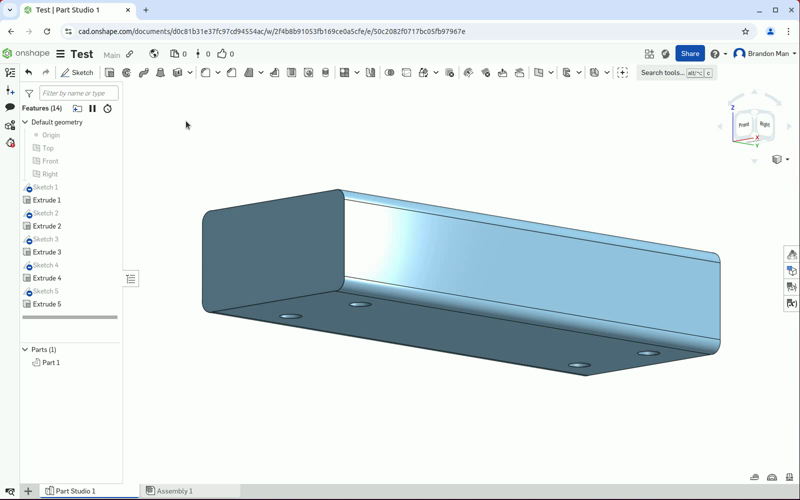
key(down, 3)
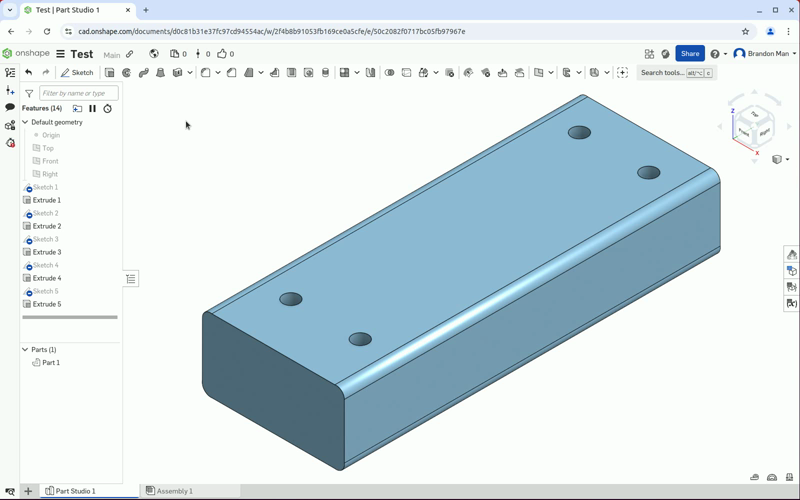
mouse_move(73, 189)
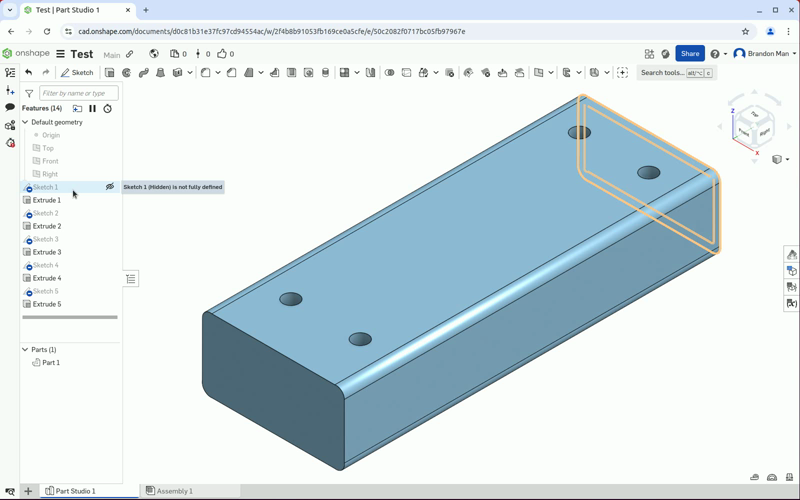
click(73, 189)